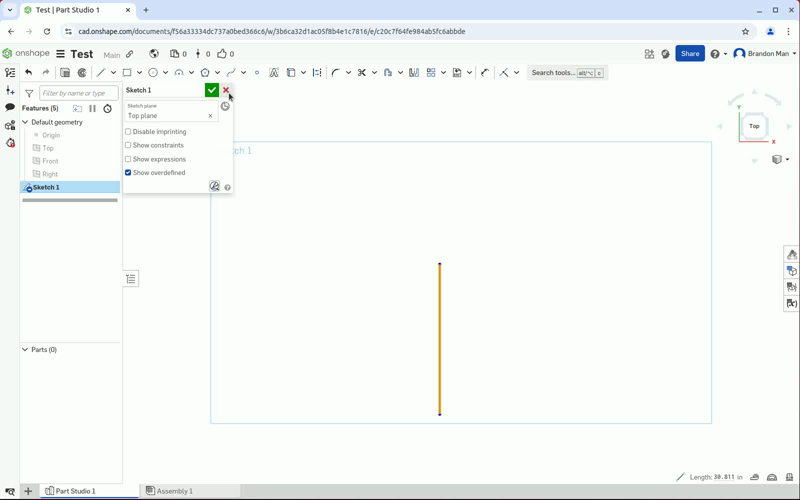
key(shift+h)
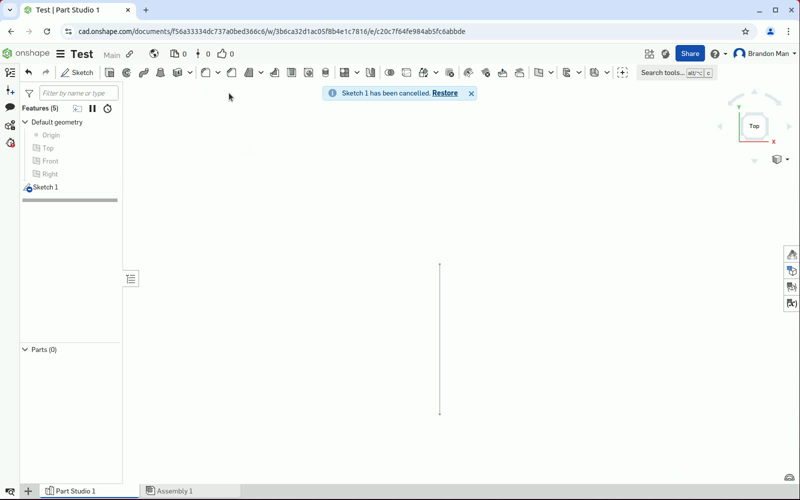
key(shift+s)
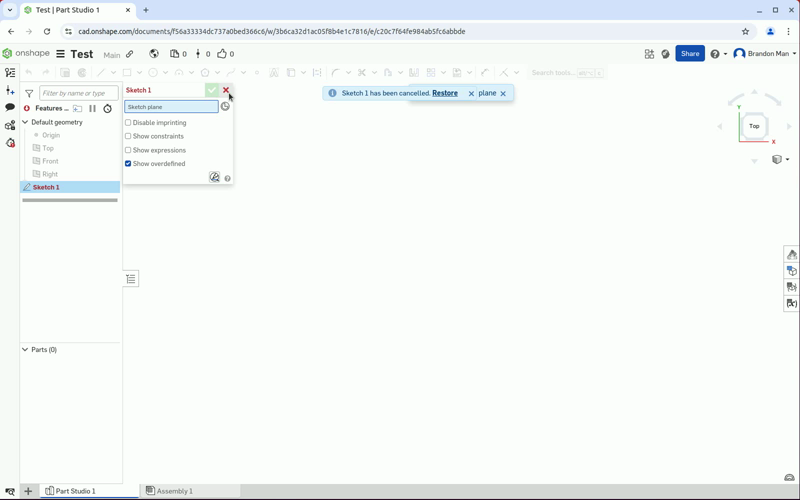
mouse_move(73, 150)
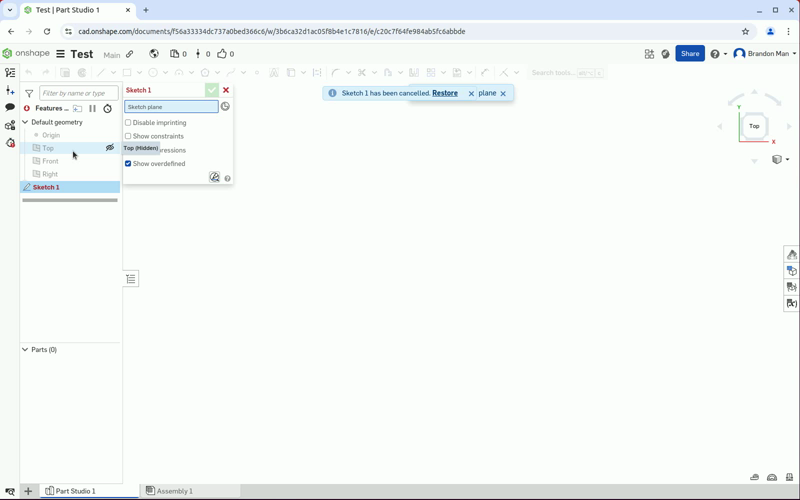
click(73, 150)
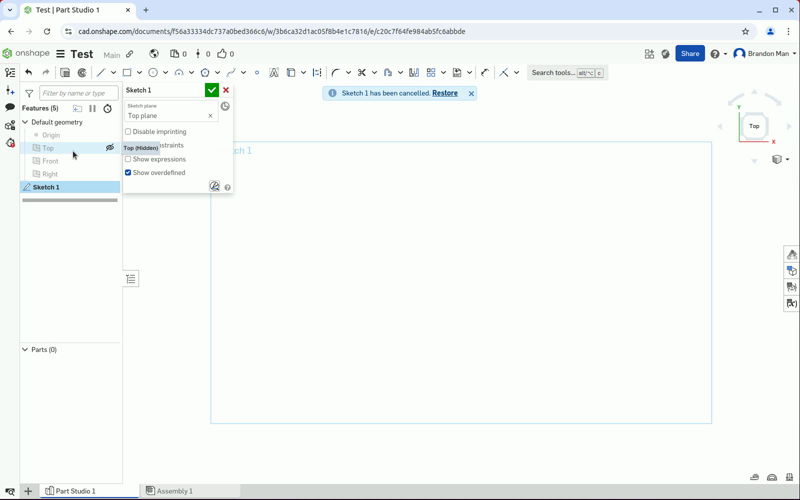
mouse_move(73, 352)
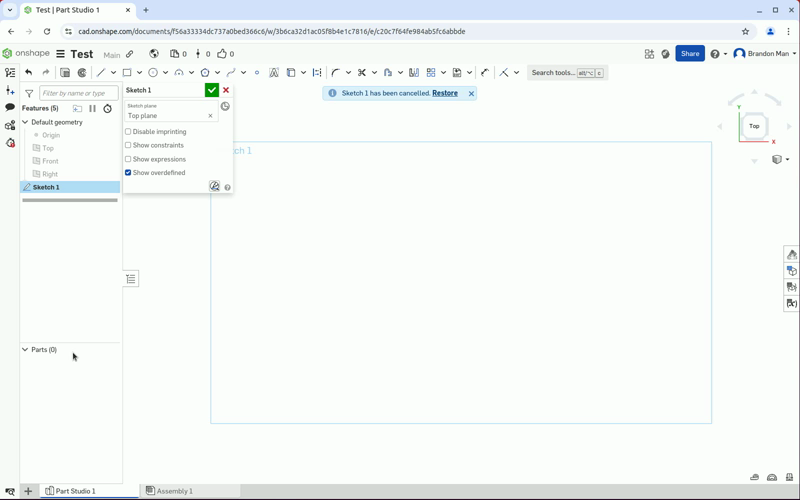
key(y)
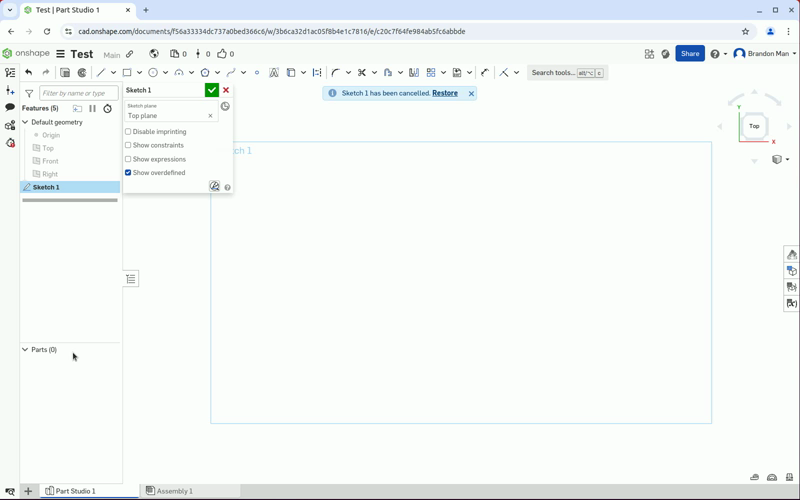
key(l)
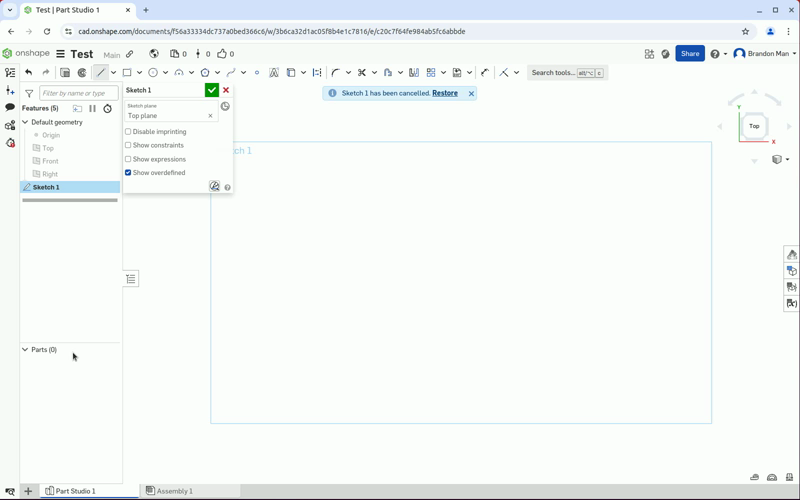
key_down(shift)
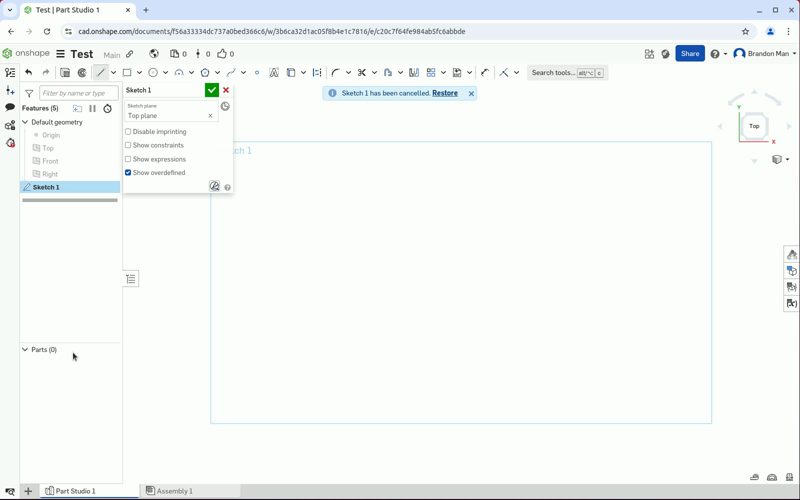
mouse_move(460, 282)
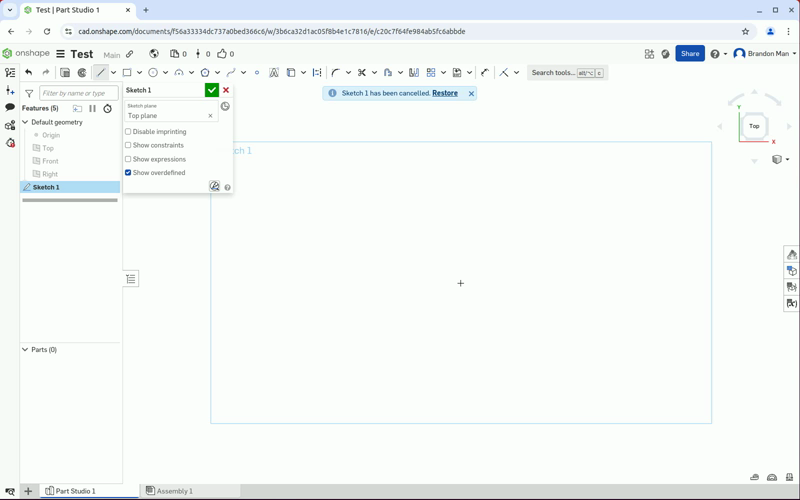
click(460, 282)
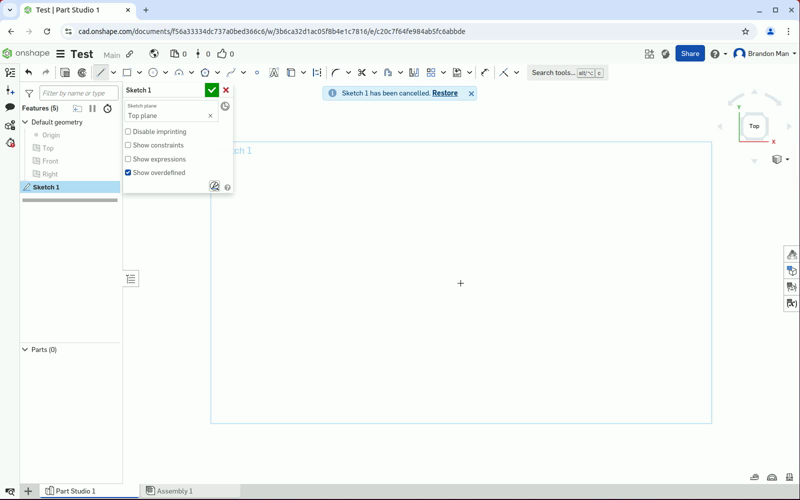
key_up(shift)
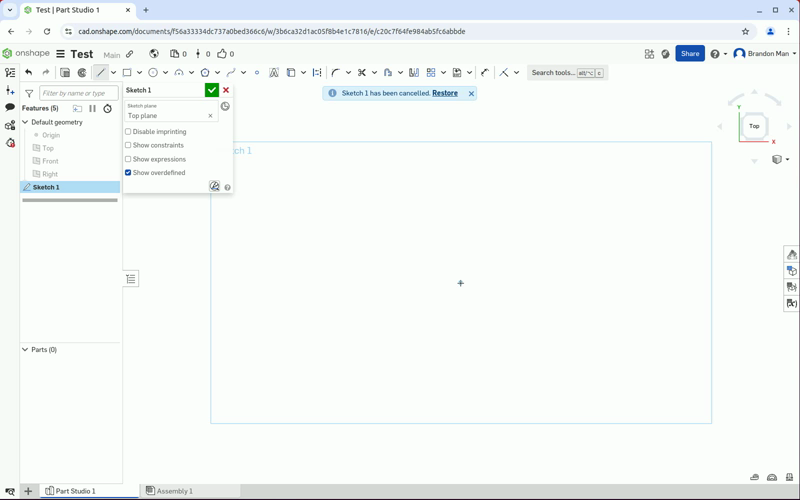
key_down(shift)
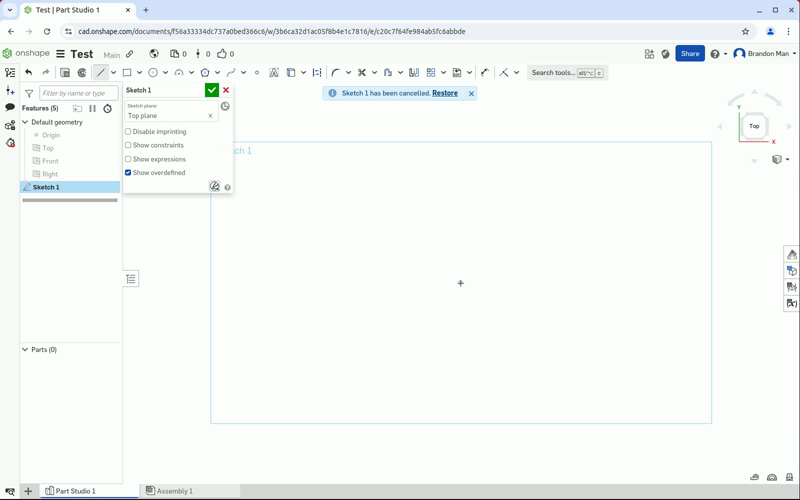
mouse_move(573, 282)
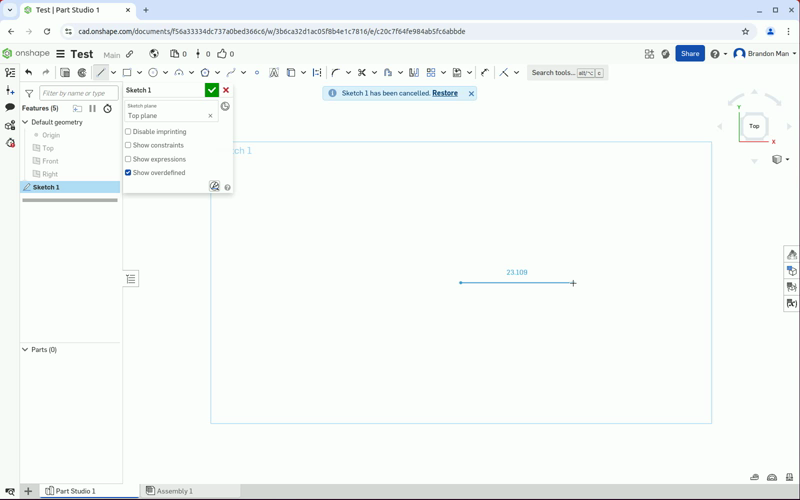
click(573, 282)
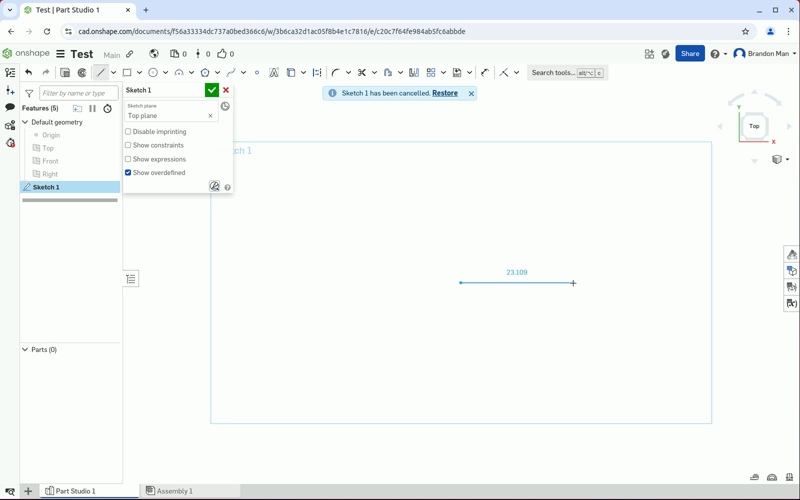
key_up(shift)
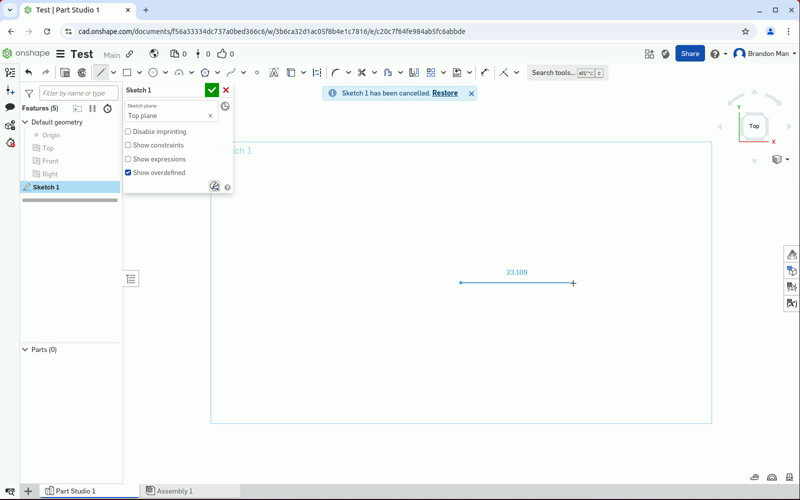
key_down(shift)
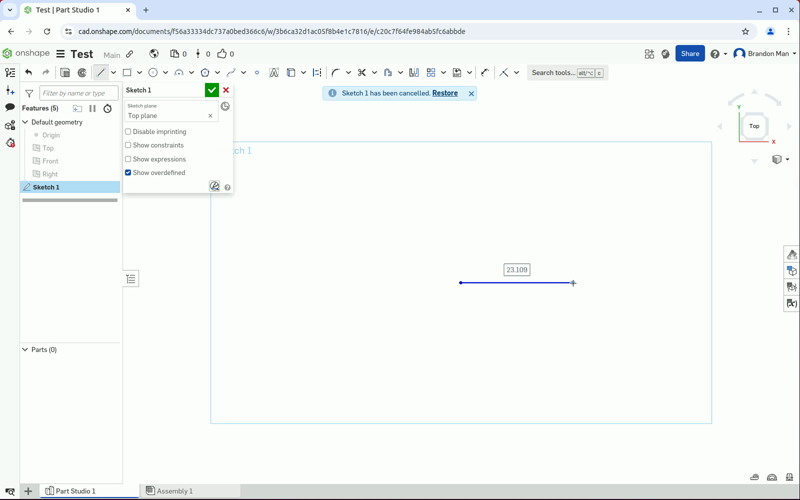
mouse_move(573, 170)
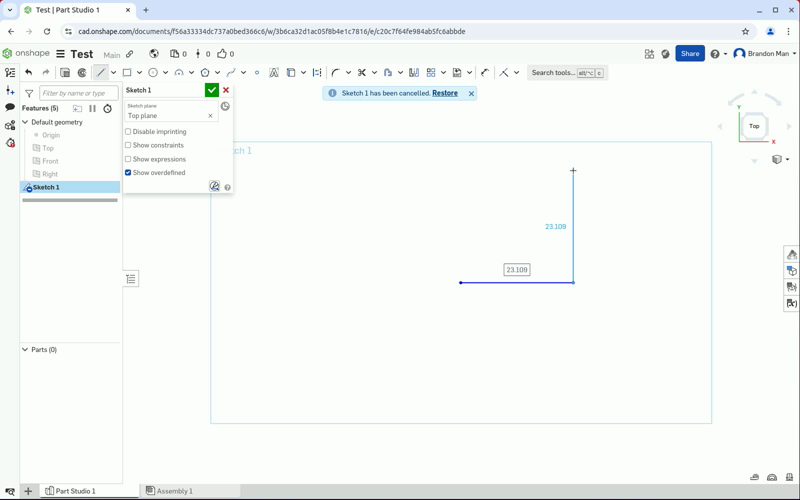
click(573, 170)
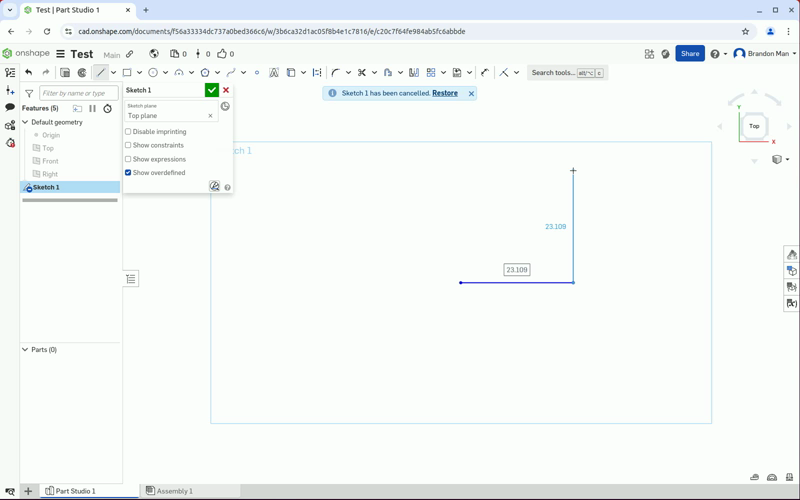
key_up(shift)
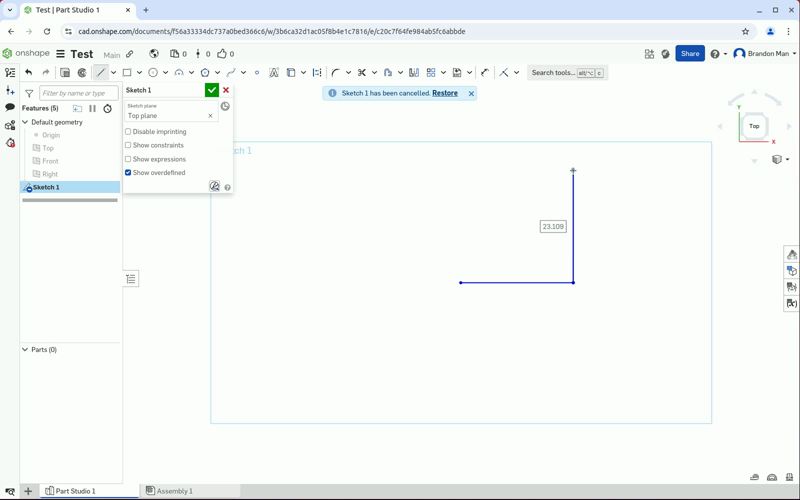
key_down(shift)
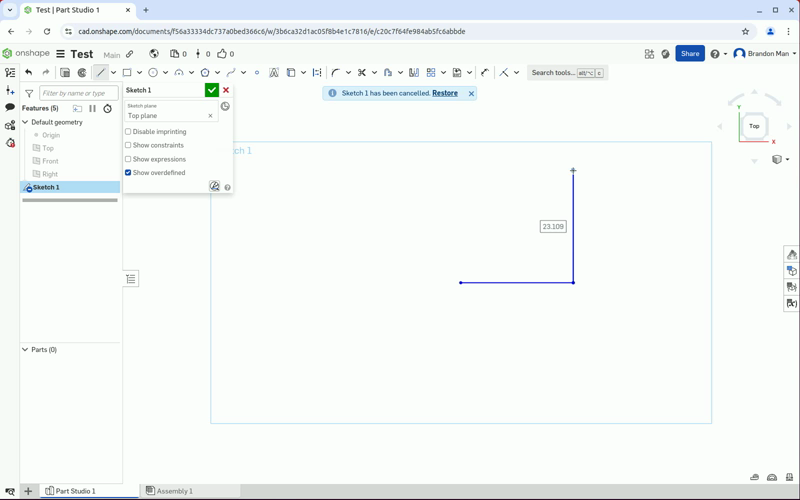
mouse_move(460, 170)
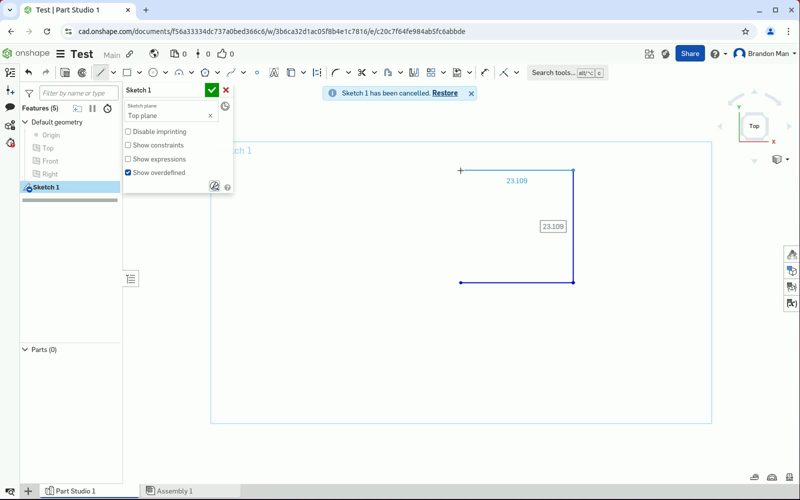
click(460, 170)
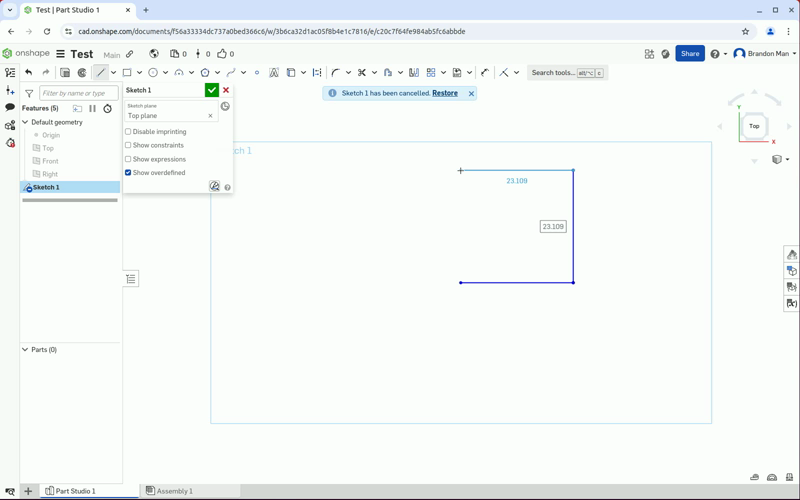
key_up(shift)
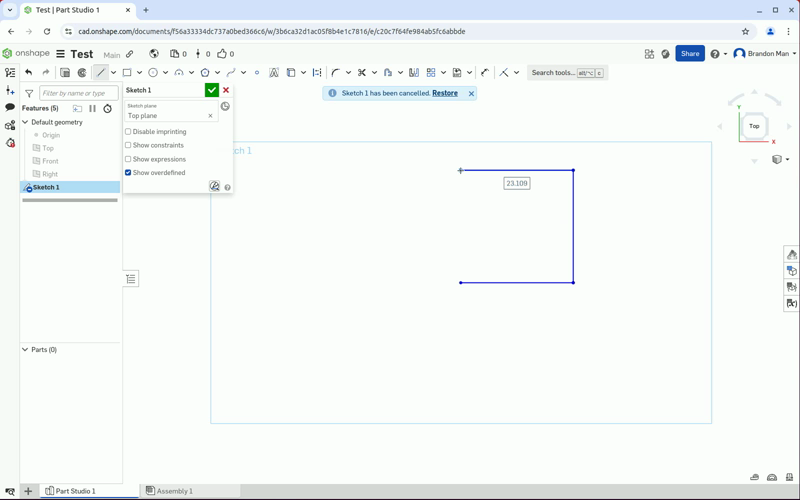
key_down(shift)
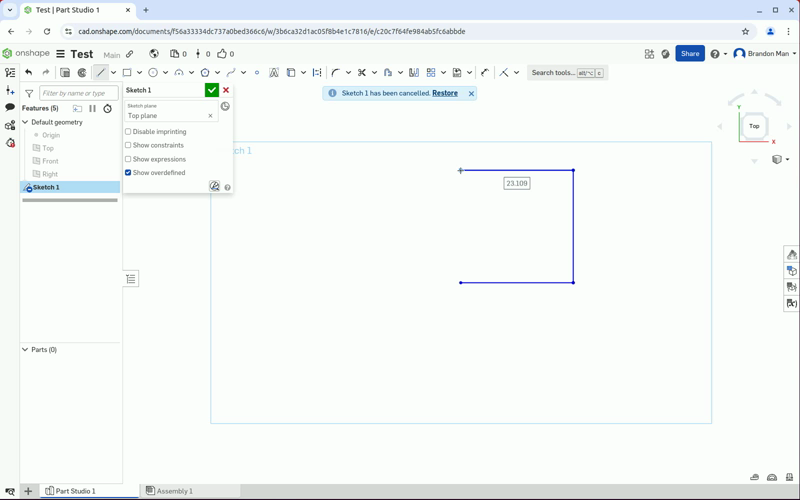
mouse_move(460, 282)
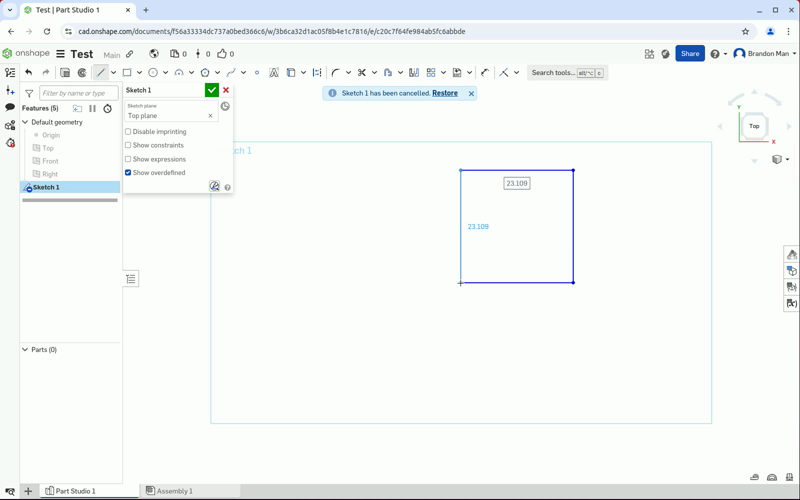
key_up(shift)
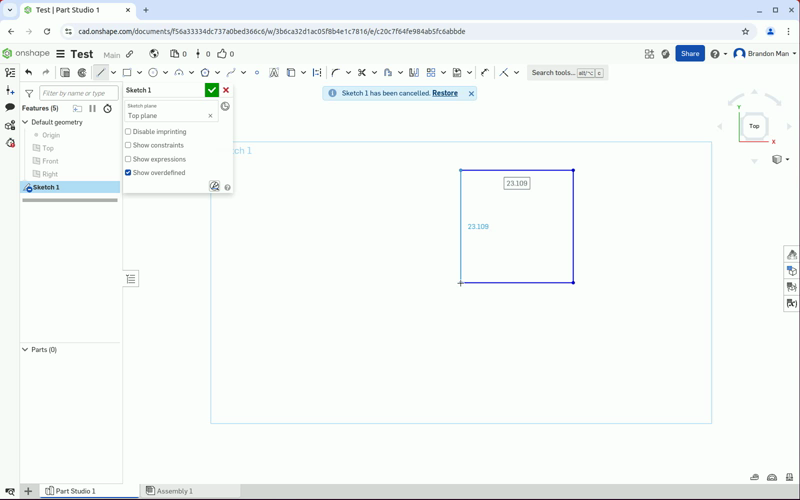
click(460, 282)
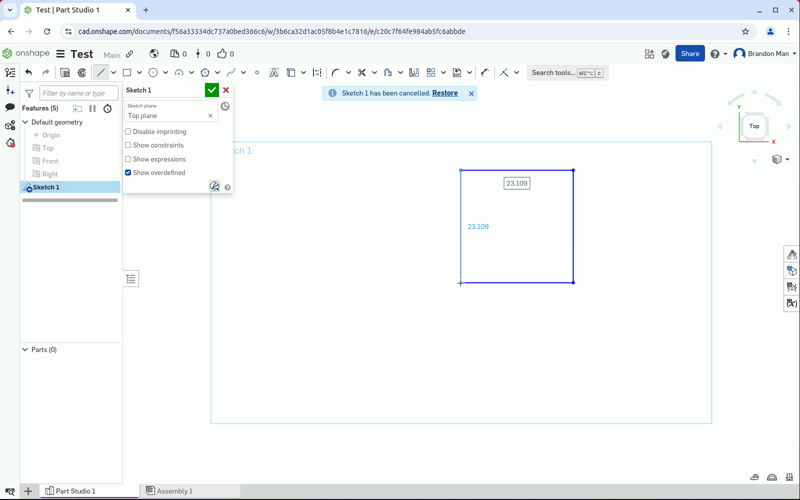
key(esc)
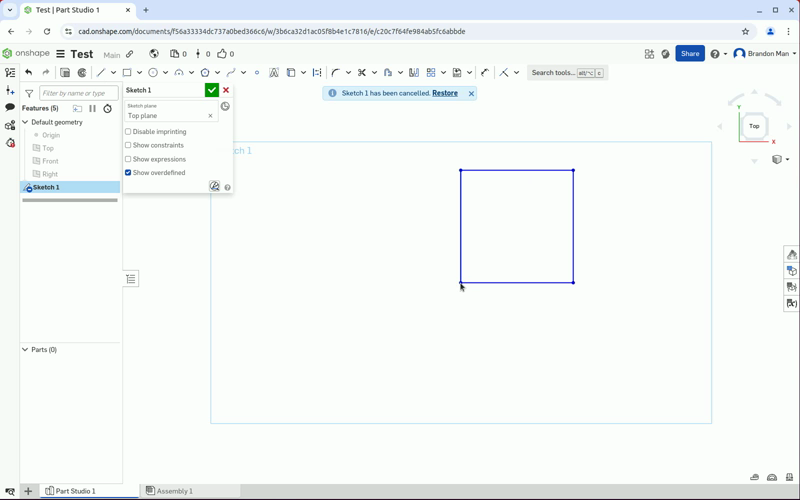
mouse_move(487, 185)
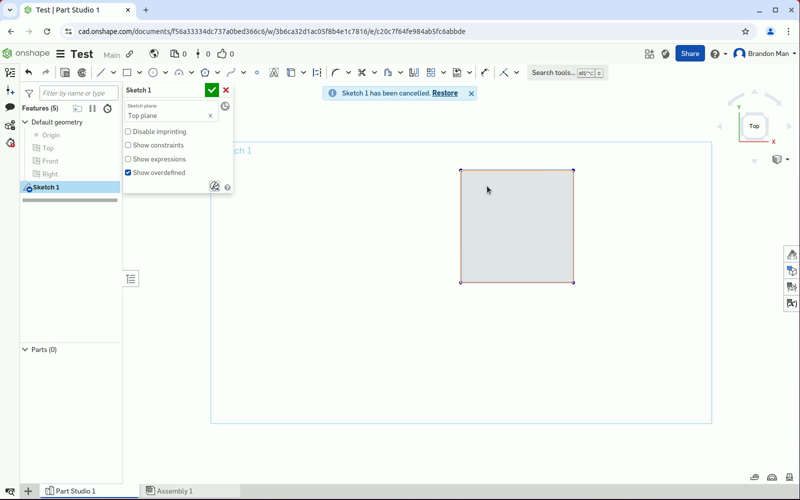
click(487, 185)
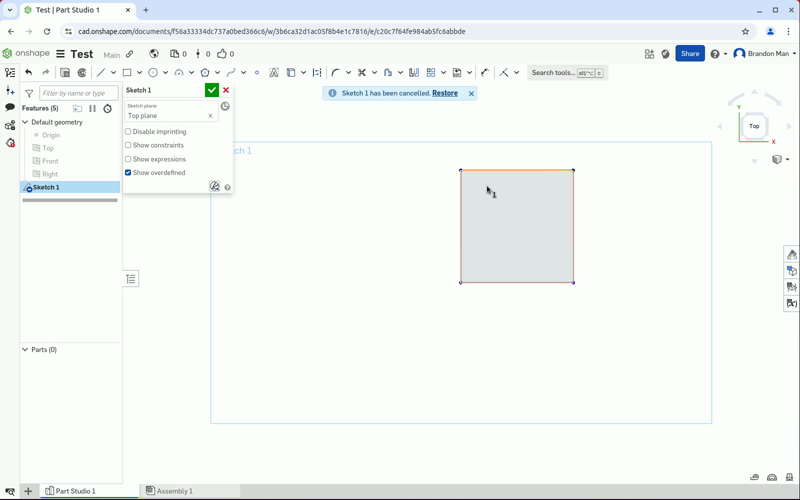
mouse_move(73, 352)
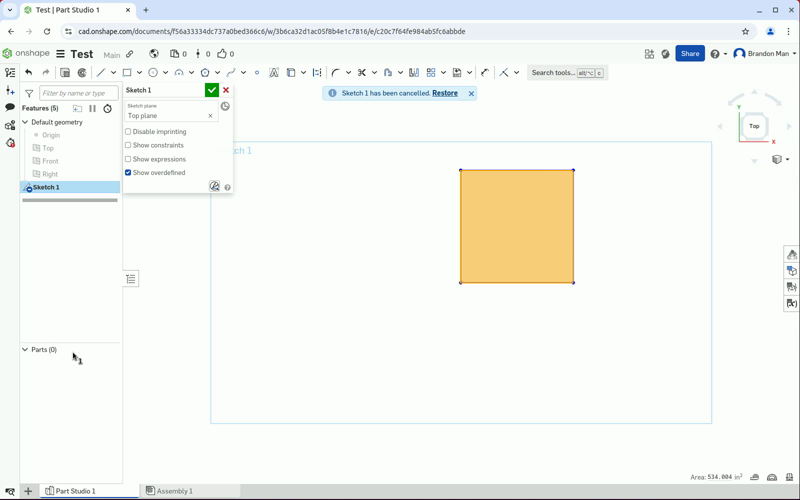
key(shift+y)
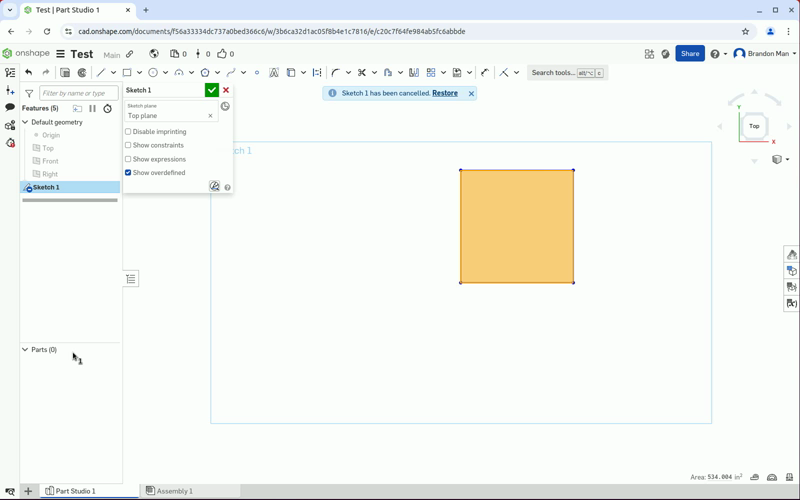
key(shift+e)
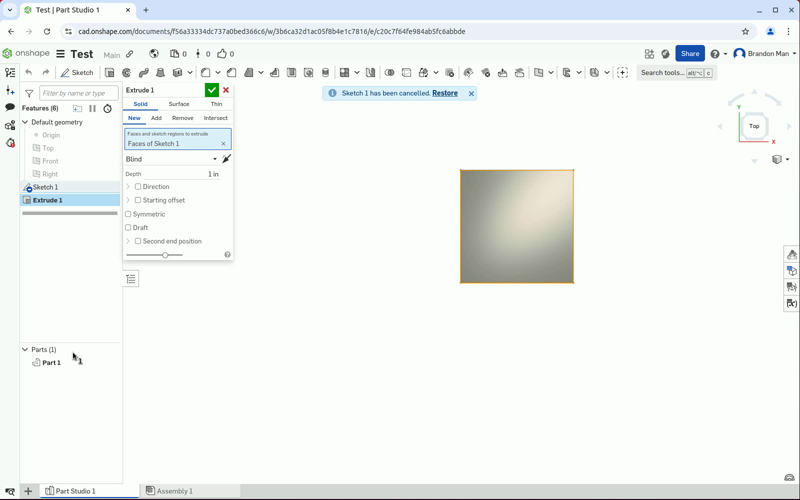
mouse_move(143, 106)
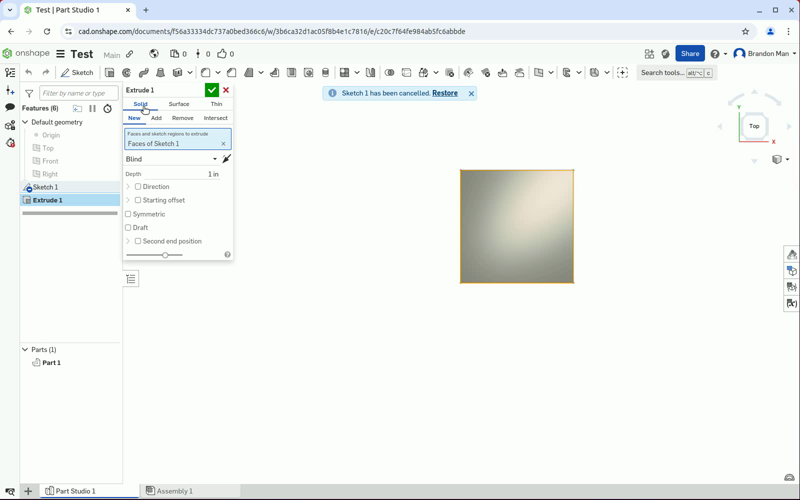
click(143, 106)
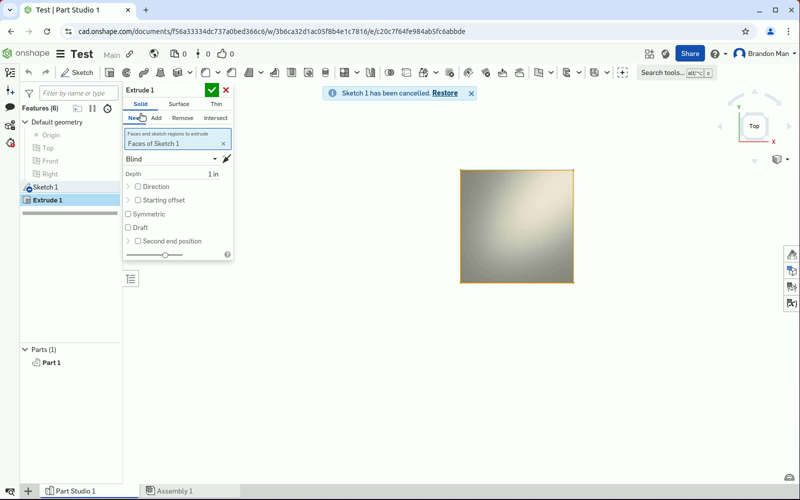
mouse_move(137, 120)
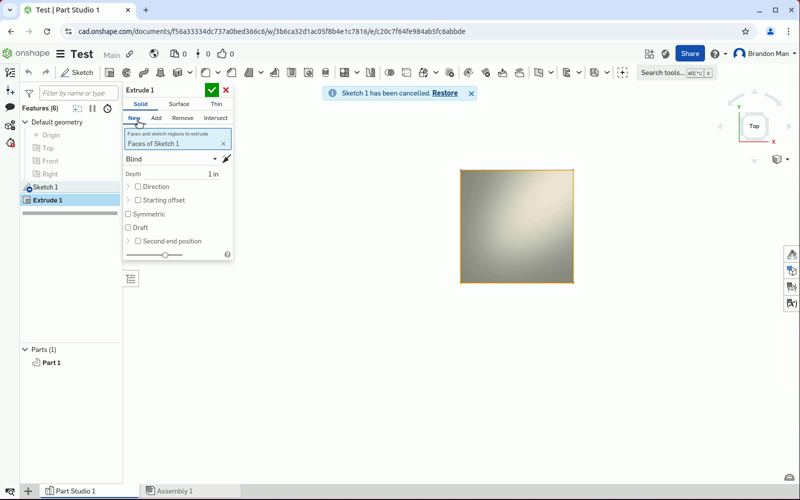
click(137, 120)
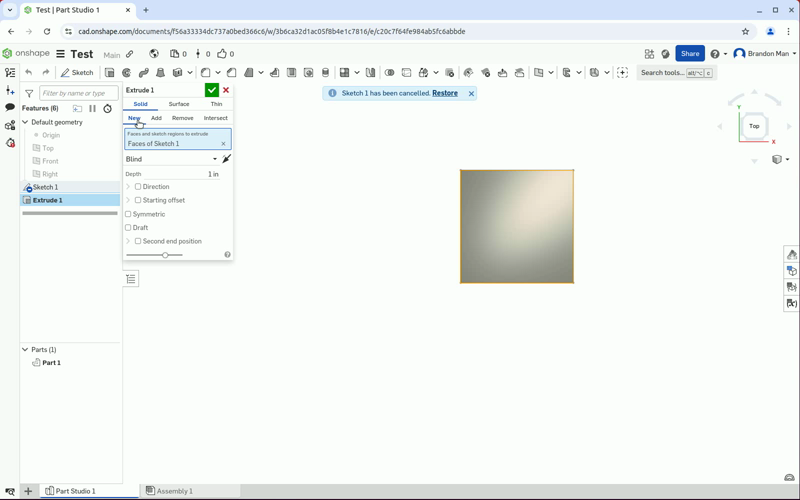
key(tab, 4)
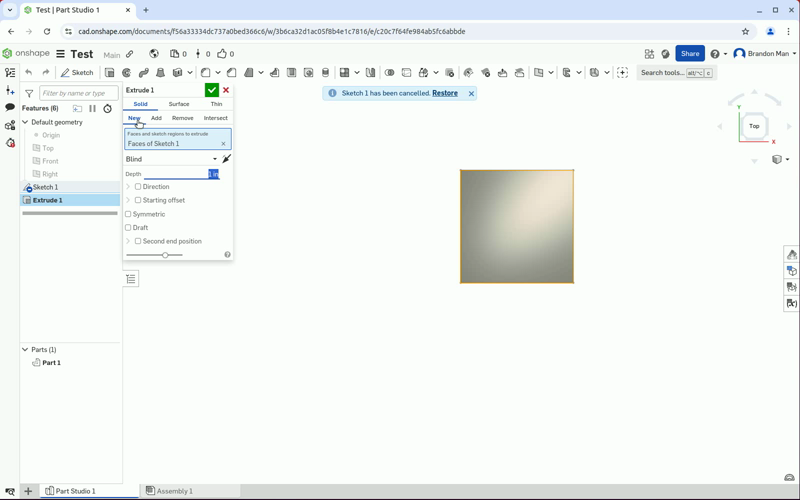
text(0.963)
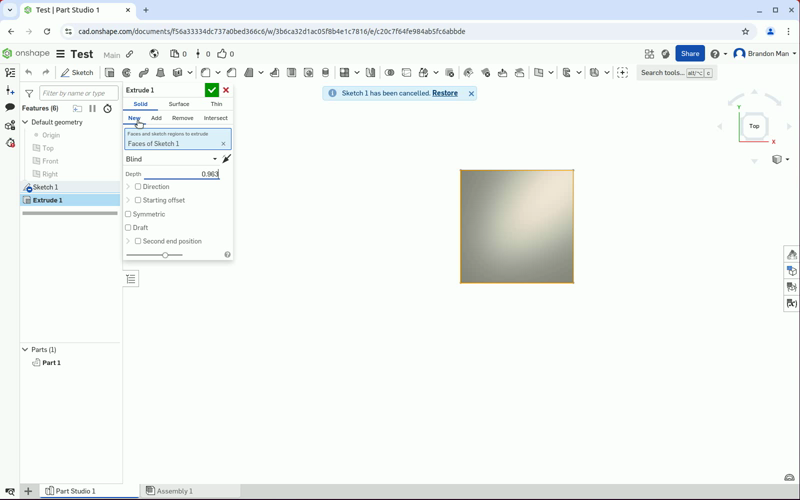
key(enter)
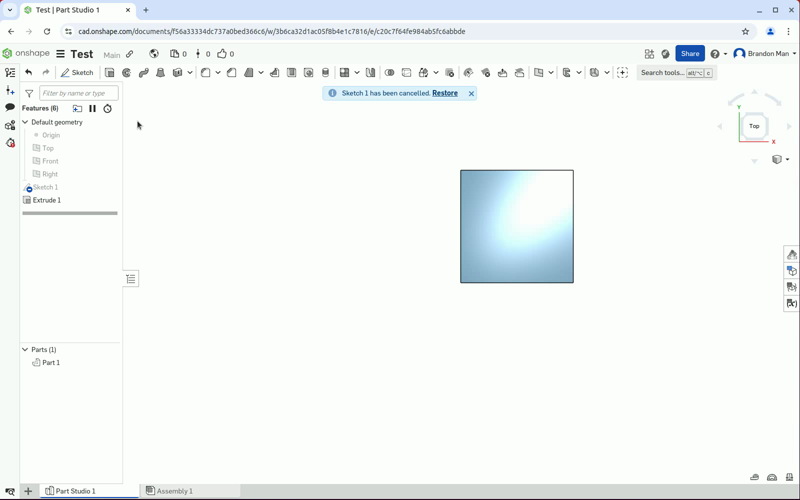
key(shift+h)
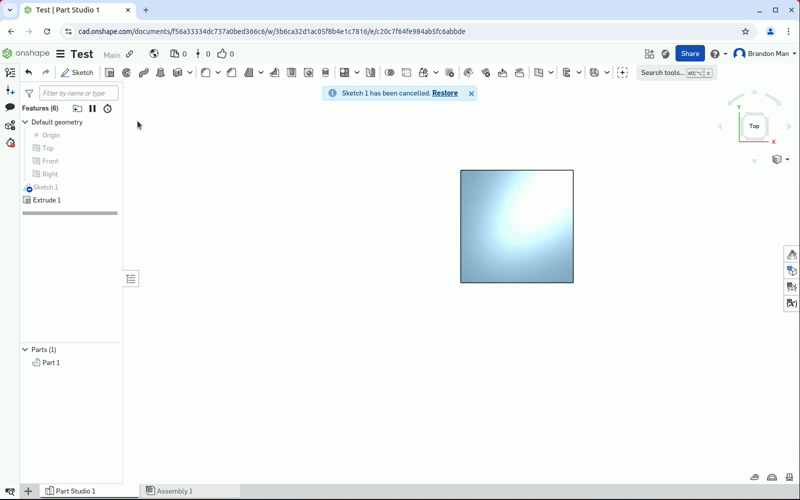
key(shift+h)
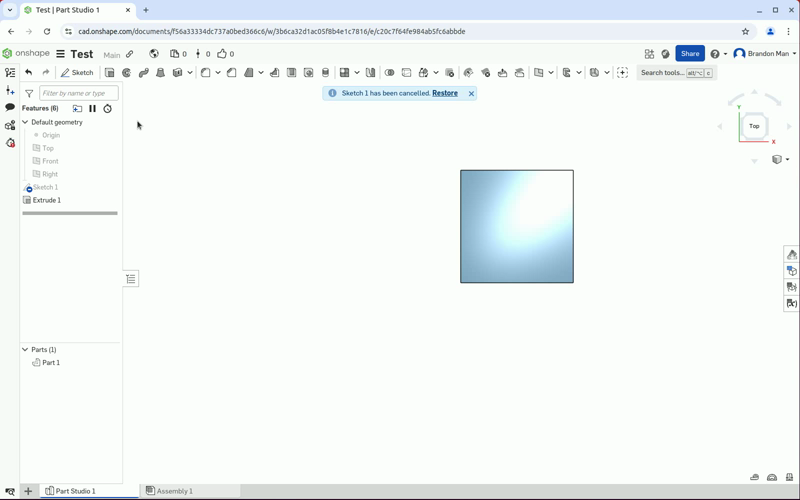
mouse_move(73, 189)
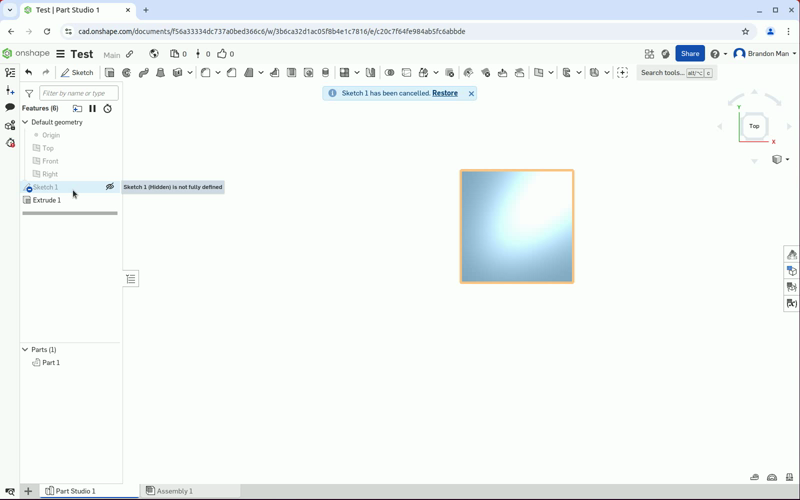
click(73, 189)
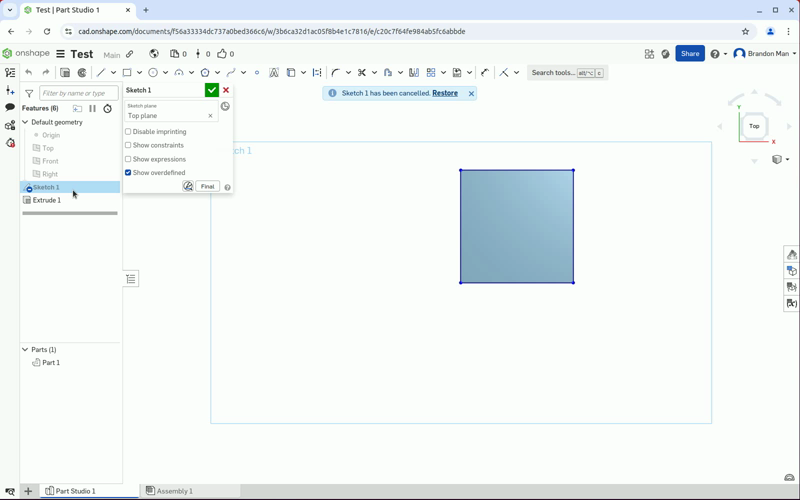
mouse_move(229, 92)
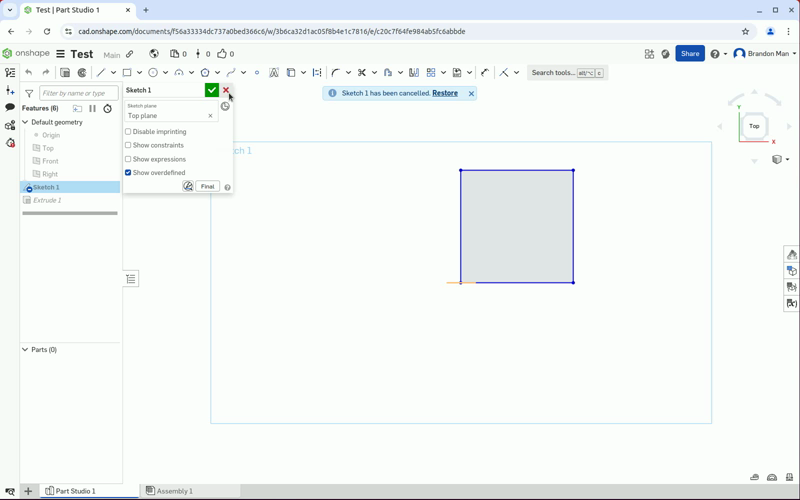
click(229, 92)
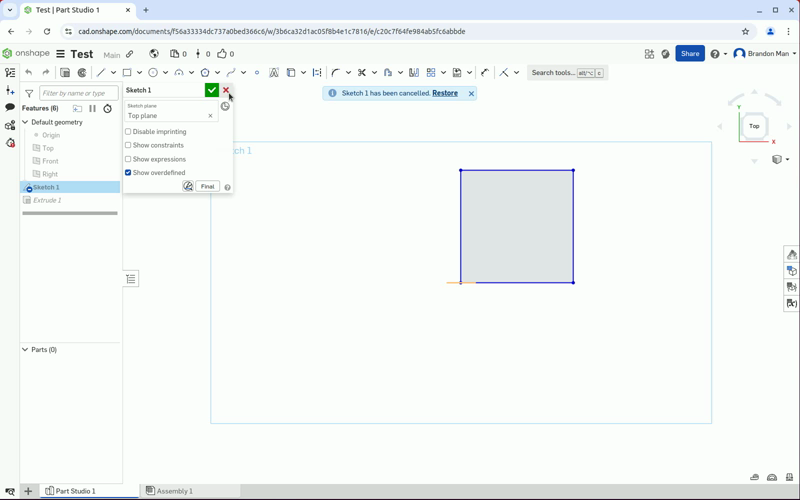
key(shift+s)
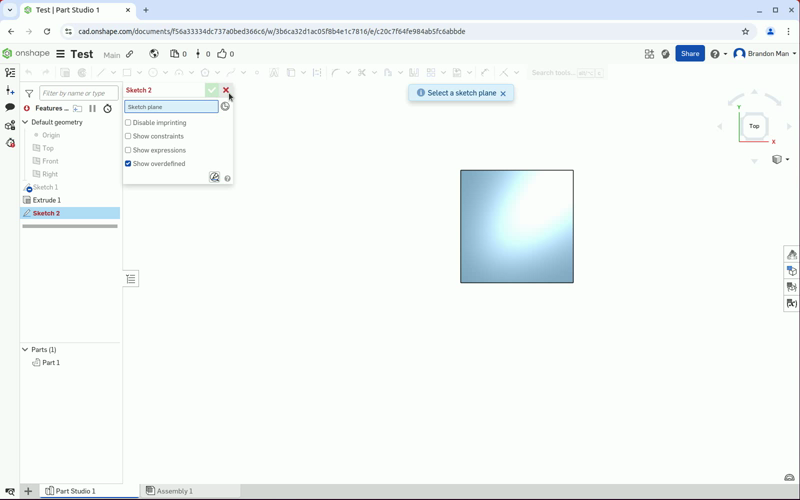
mouse_move(73, 150)
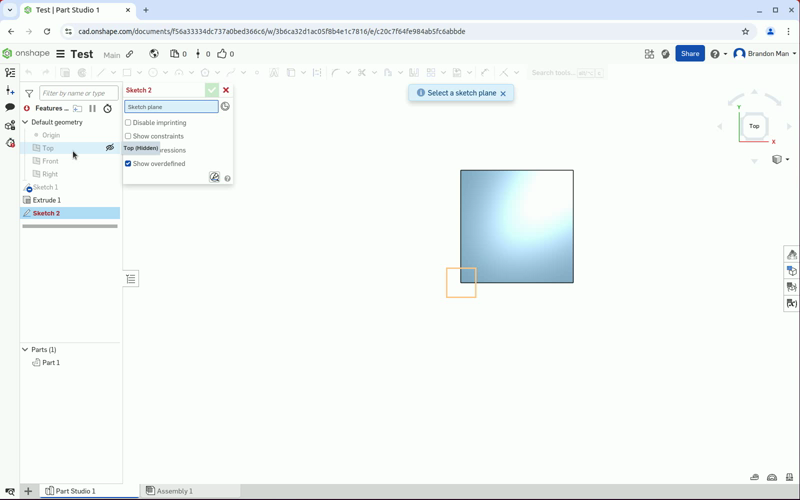
click(73, 150)
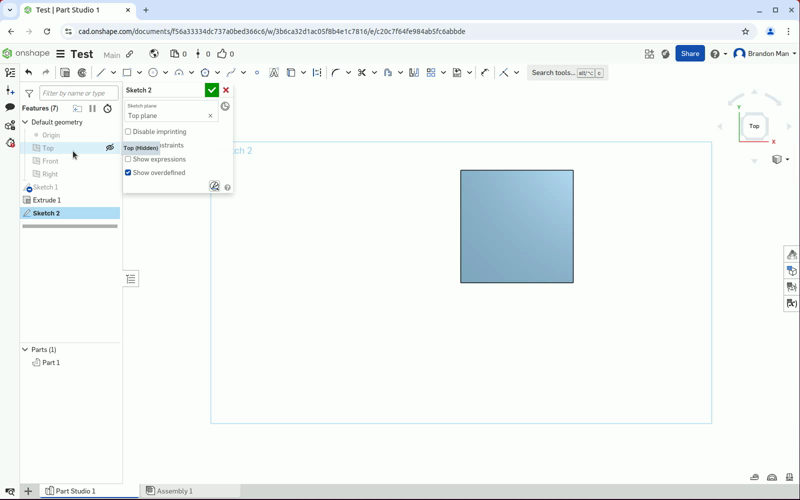
mouse_move(73, 352)
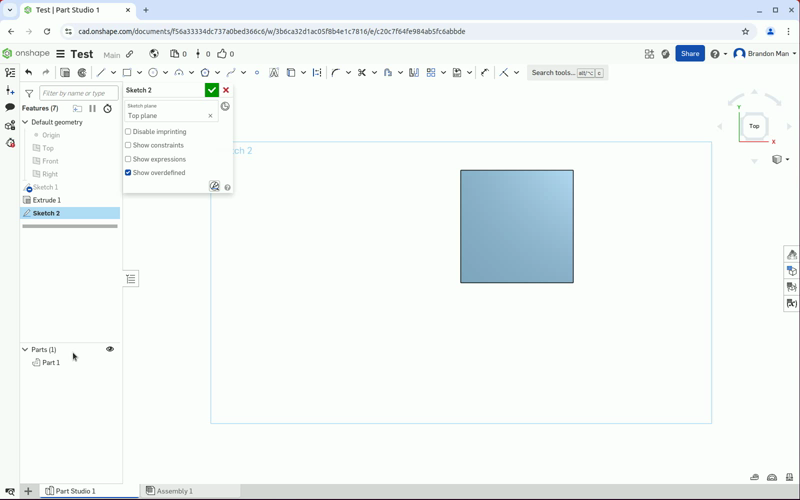
key(y)
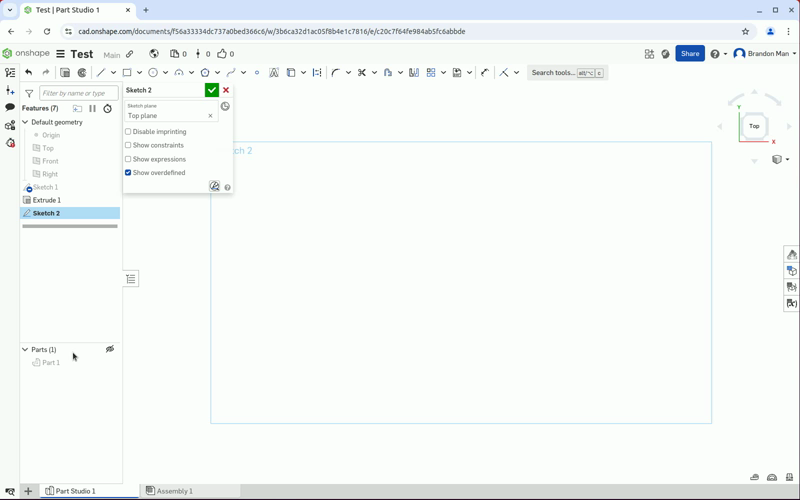
key(l)
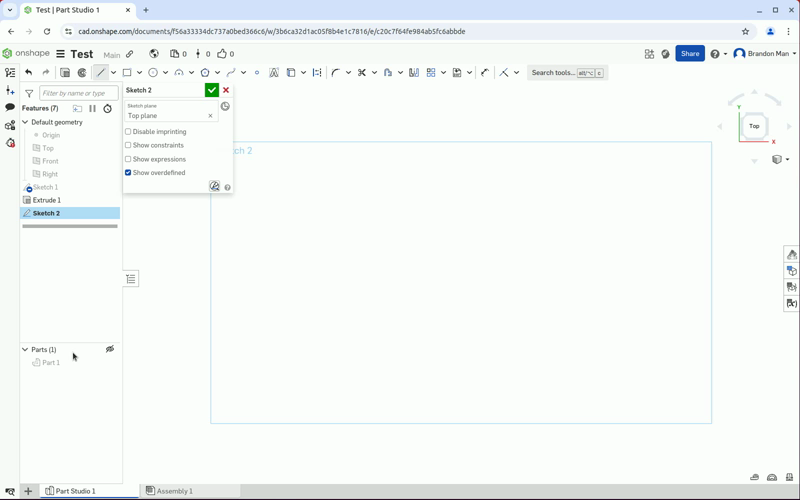
key_down(shift)
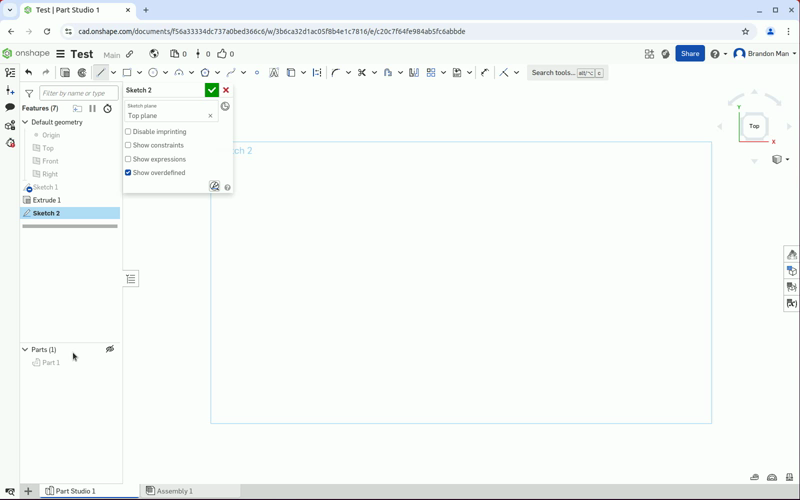
mouse_move(460, 282)
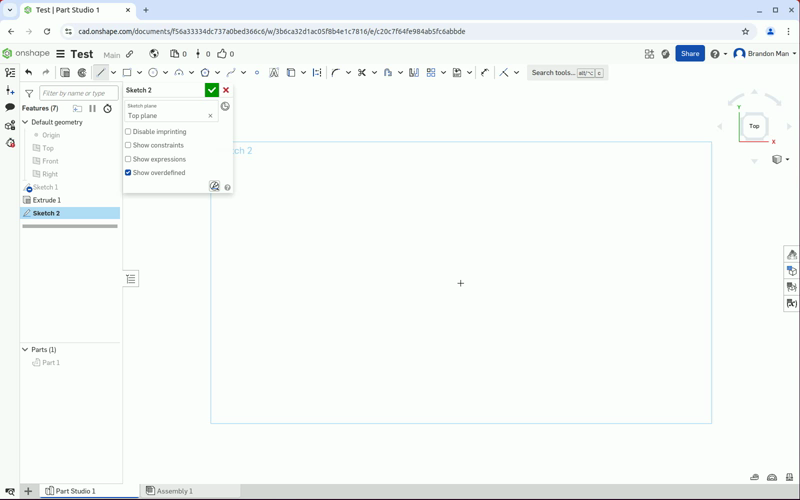
click(460, 282)
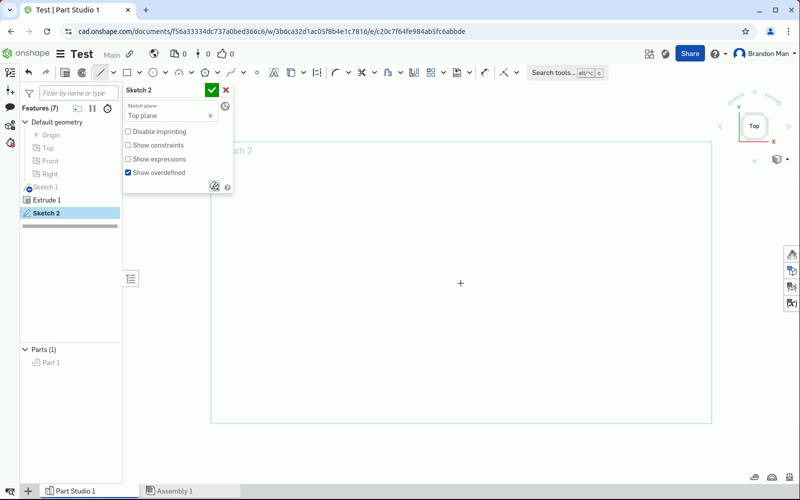
key_up(shift)
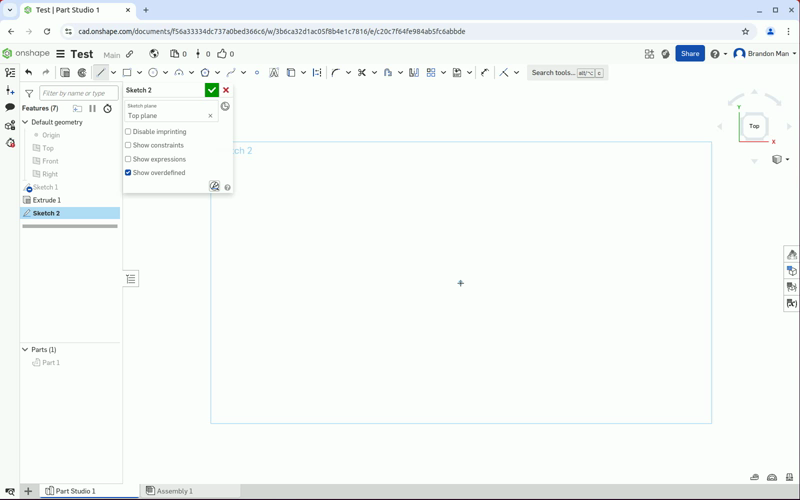
key_down(shift)
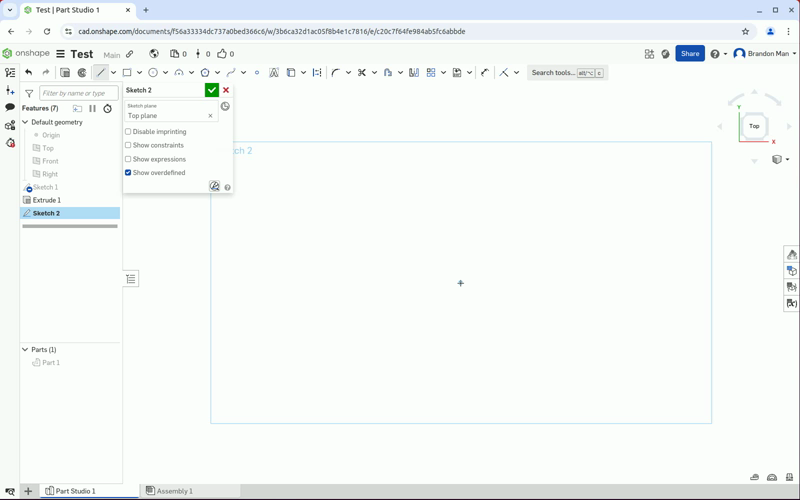
mouse_move(490, 282)
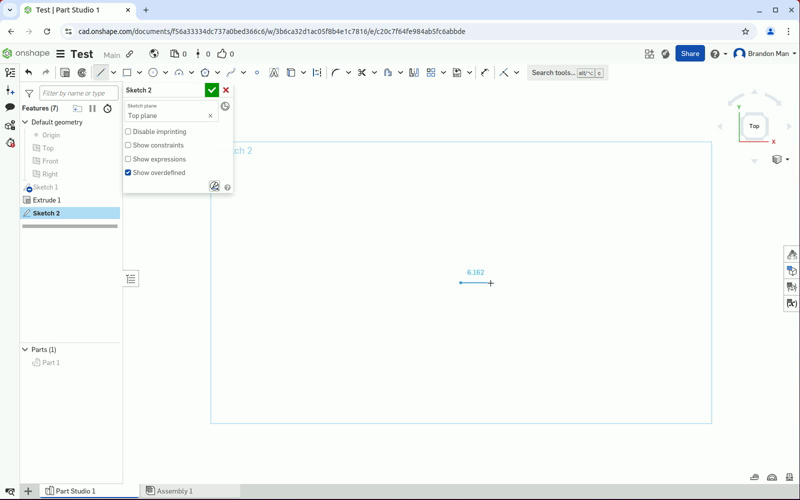
mouse_move(466, 282)
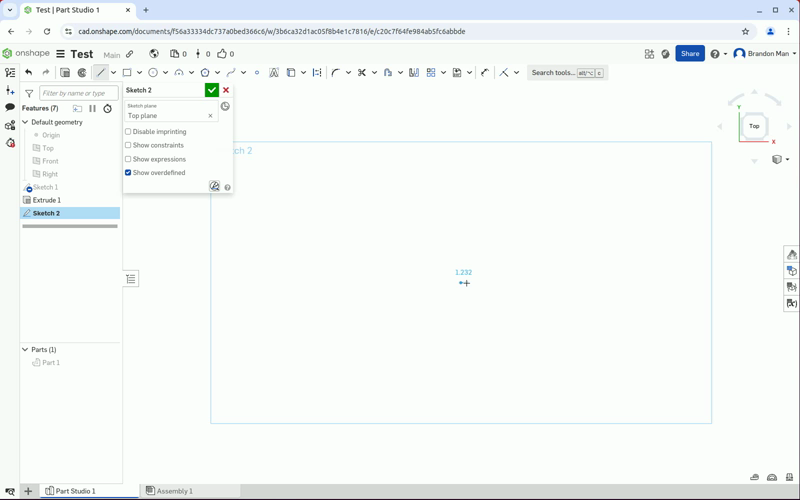
scroll(6)
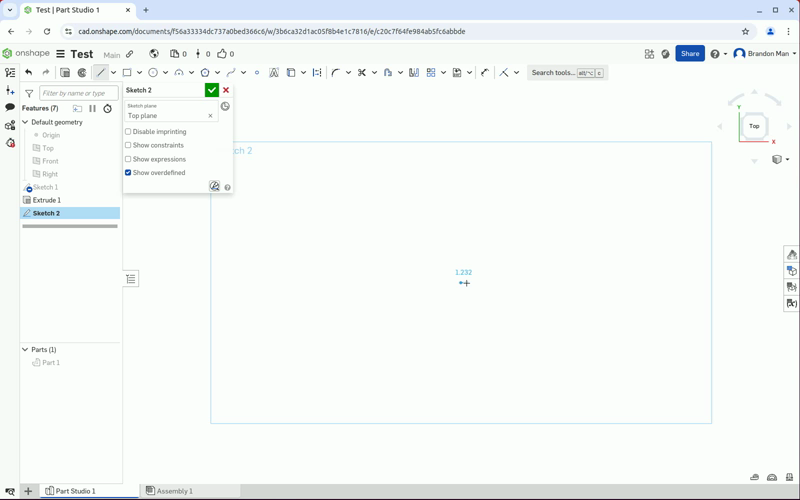
scroll(6)
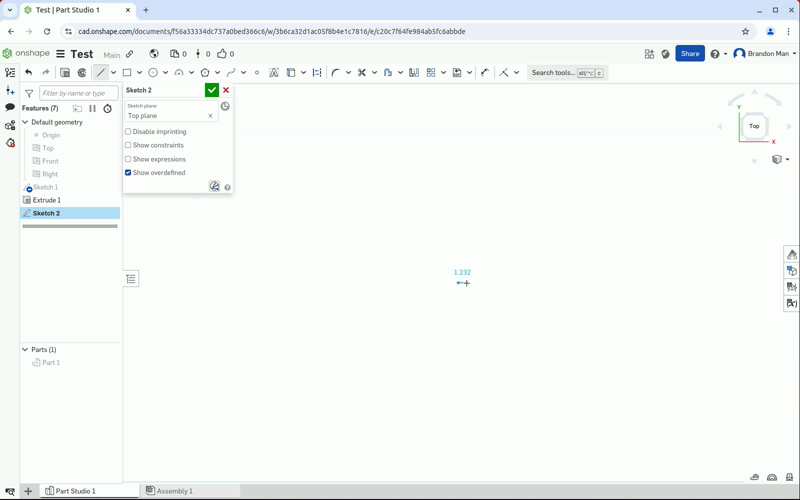
scroll(6)
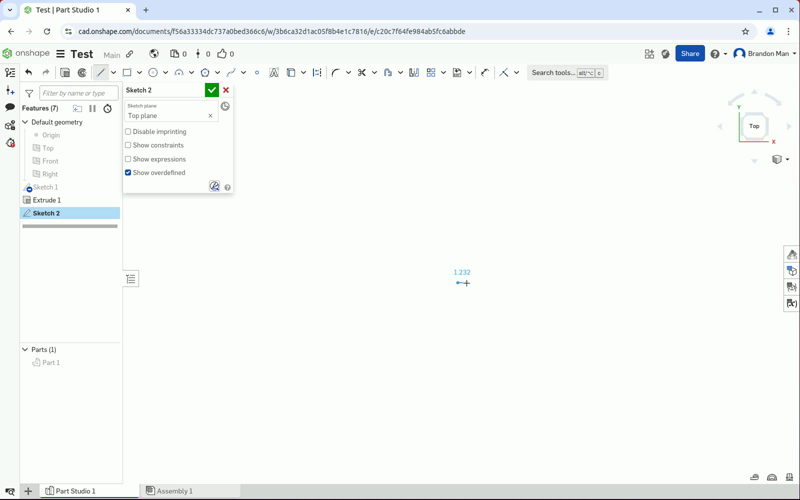
scroll(6)
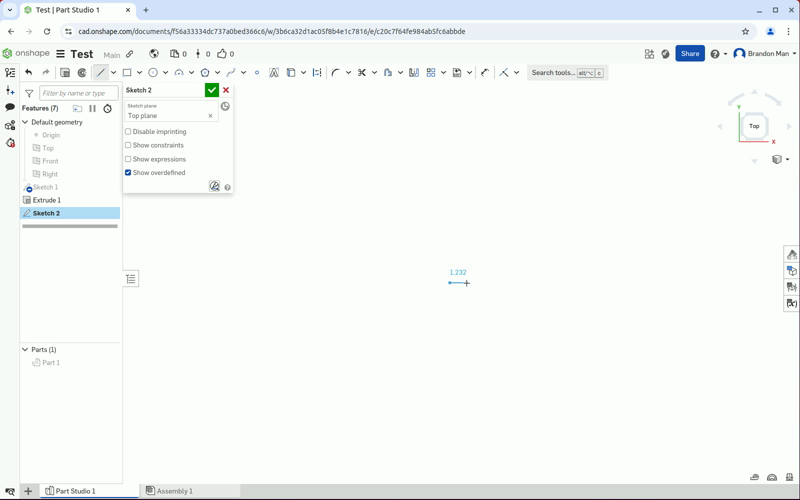
scroll(6)
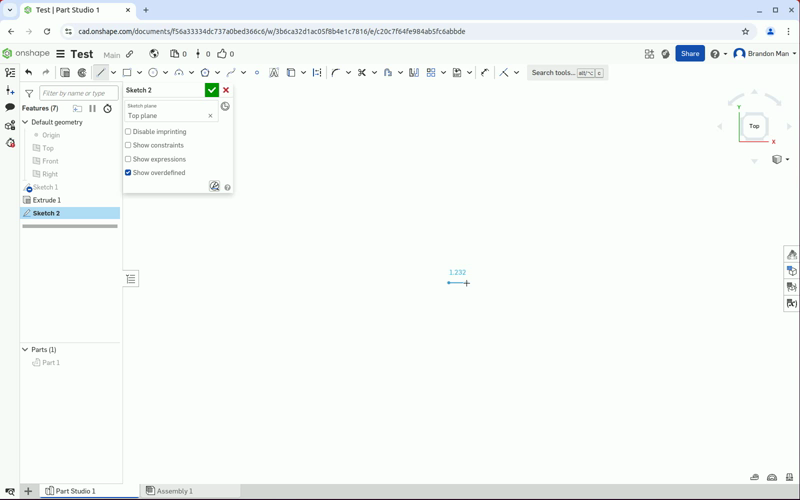
scroll(6)
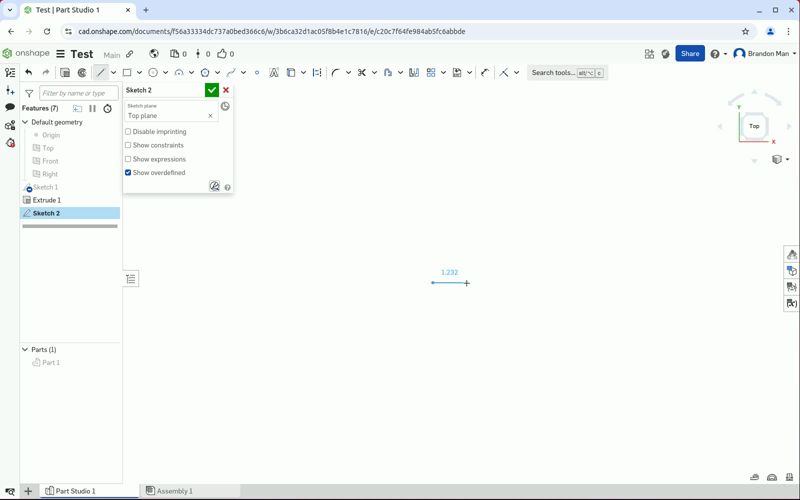
scroll(6)
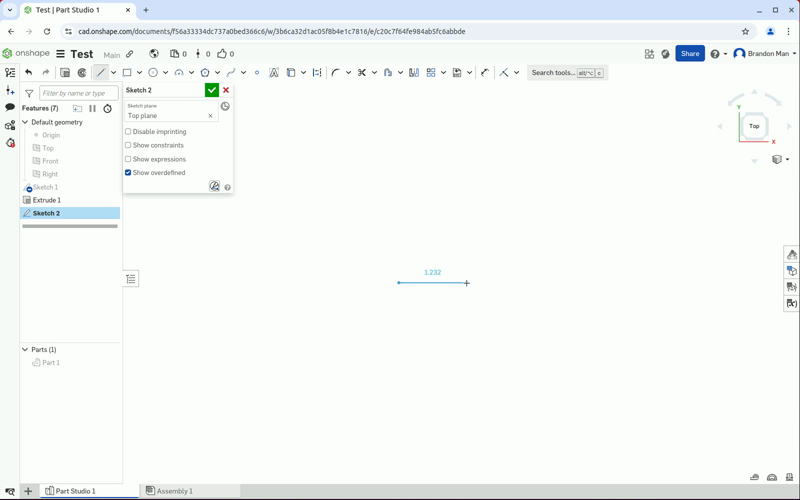
click(466, 282)
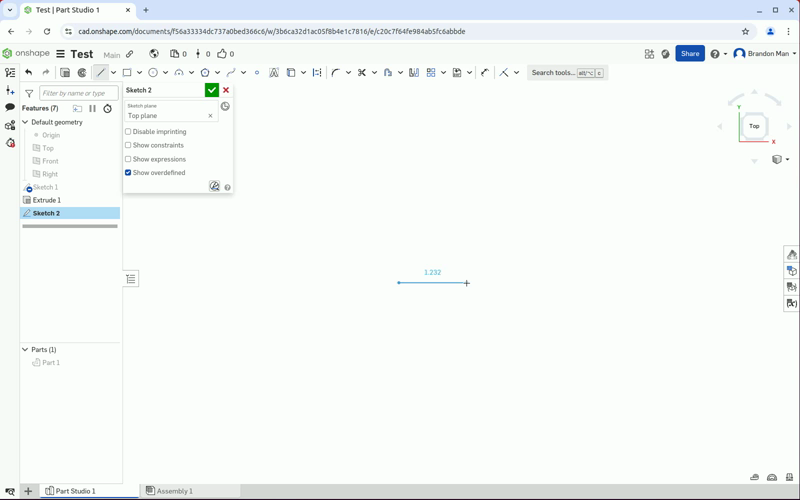
scroll(-6)
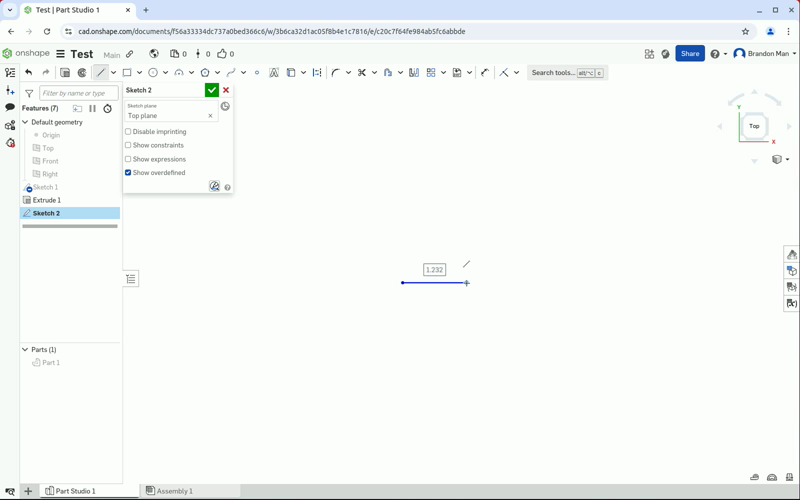
scroll(-6)
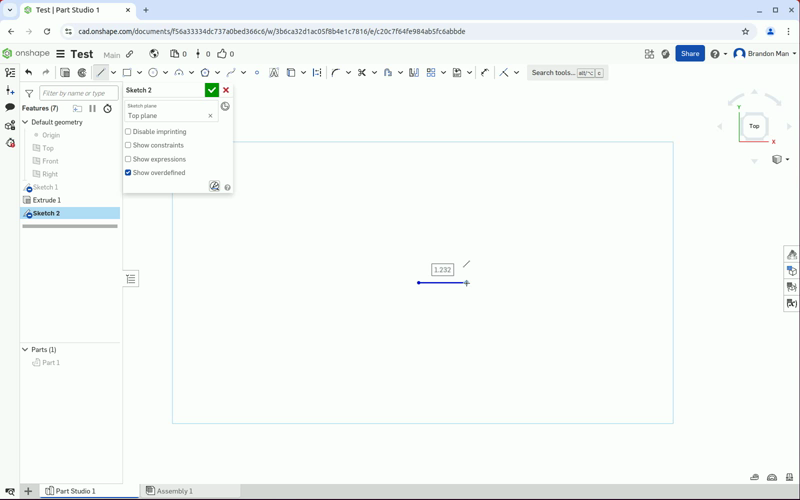
scroll(-6)
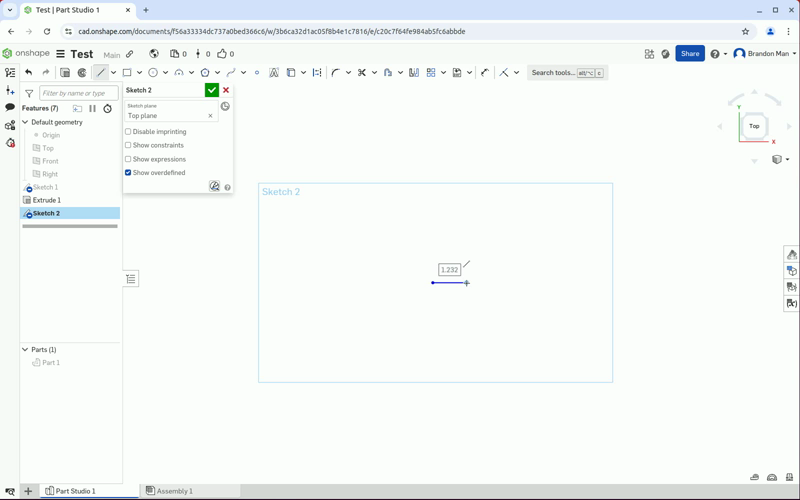
scroll(-6)
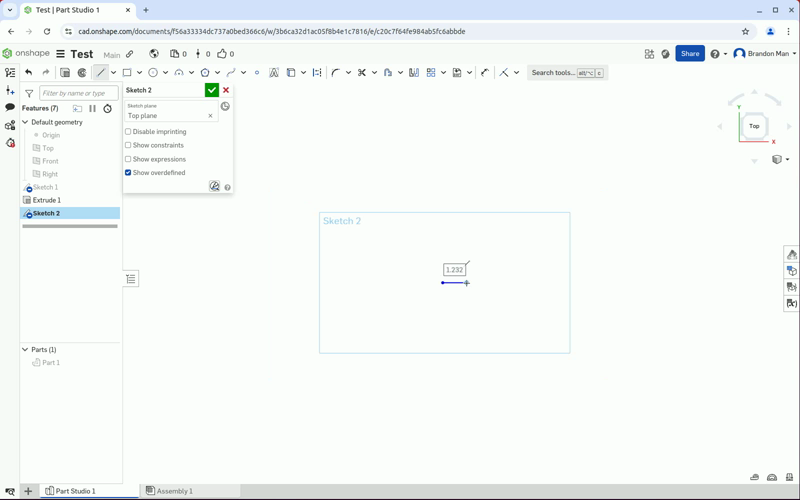
scroll(-6)
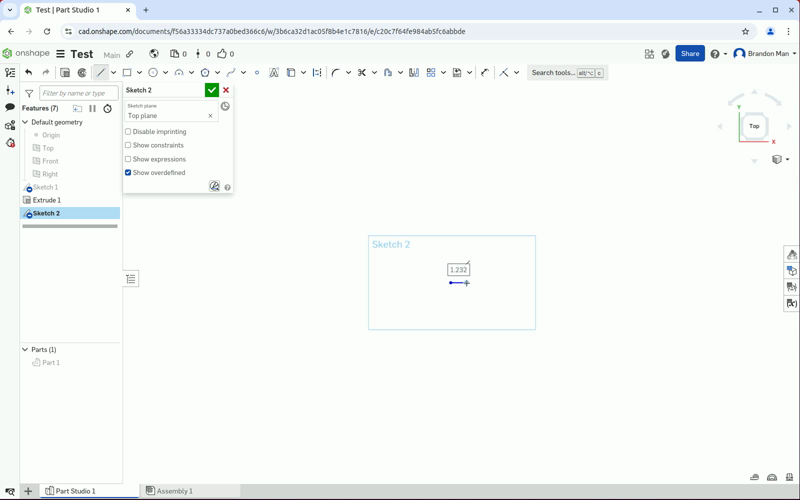
scroll(-6)
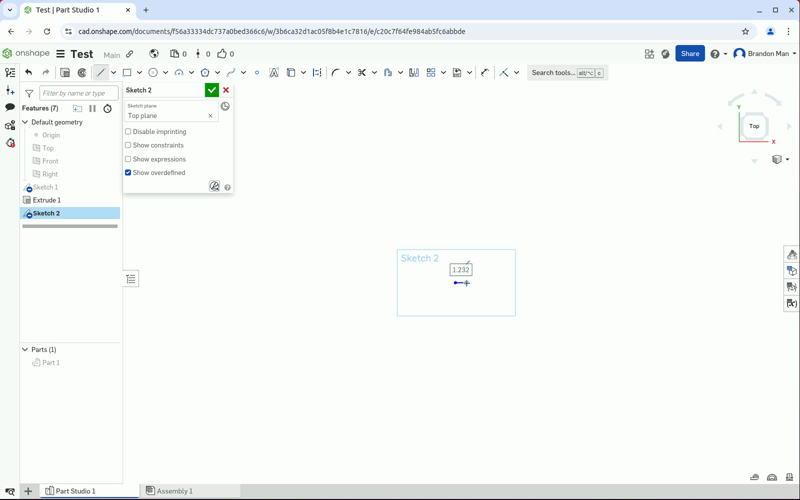
scroll(-6)
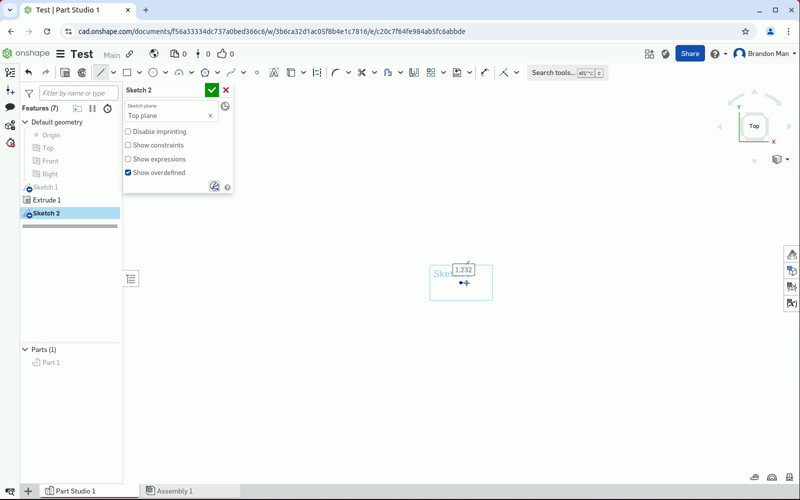
key_up(shift)
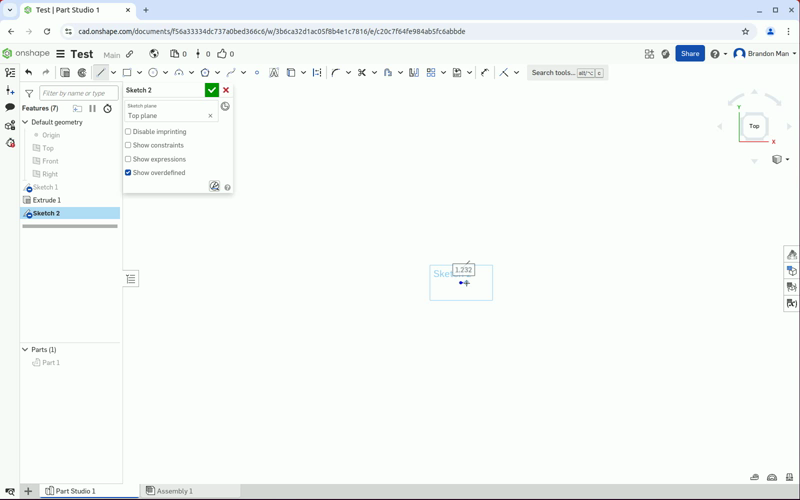
key_down(shift)
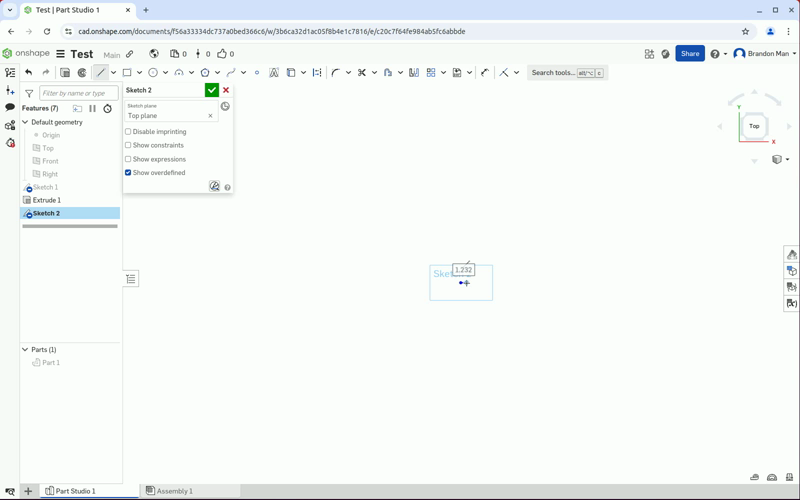
mouse_move(496, 282)
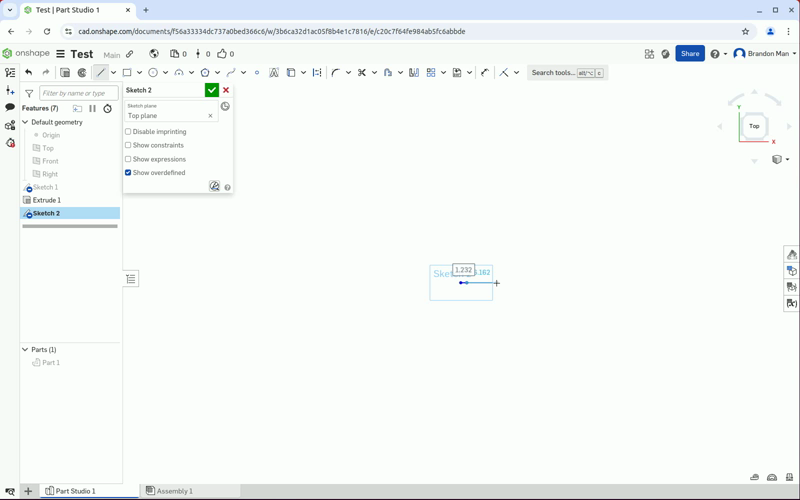
mouse_move(466, 257)
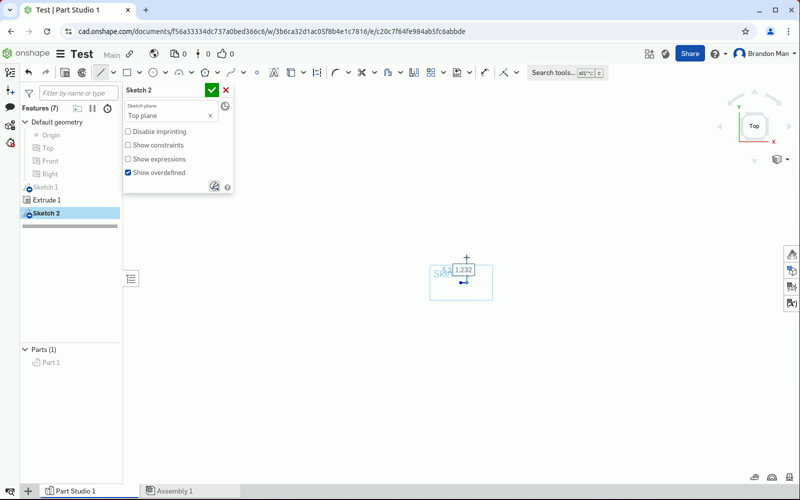
click(466, 257)
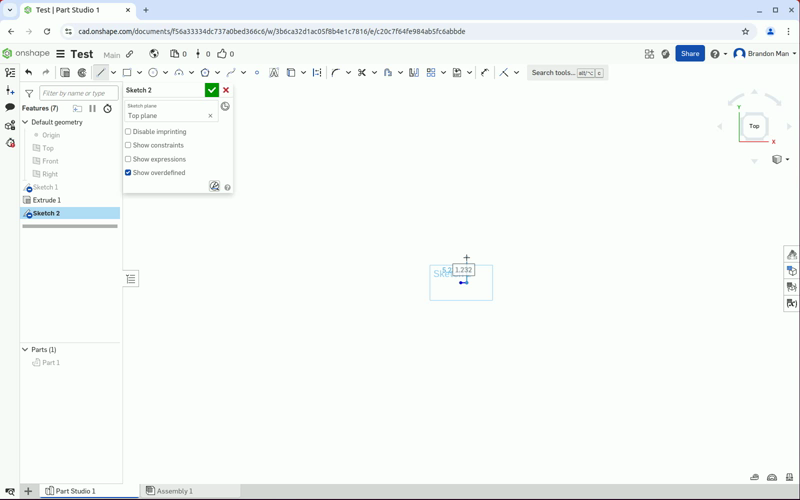
key_up(shift)
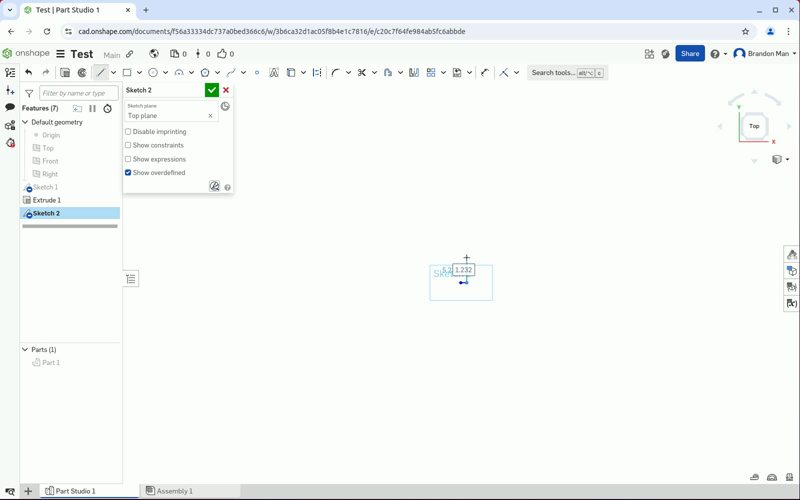
key_down(shift)
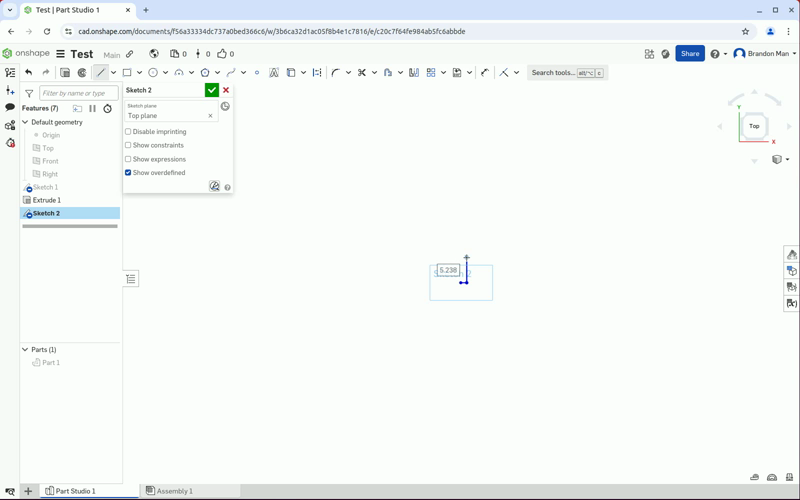
mouse_move(496, 257)
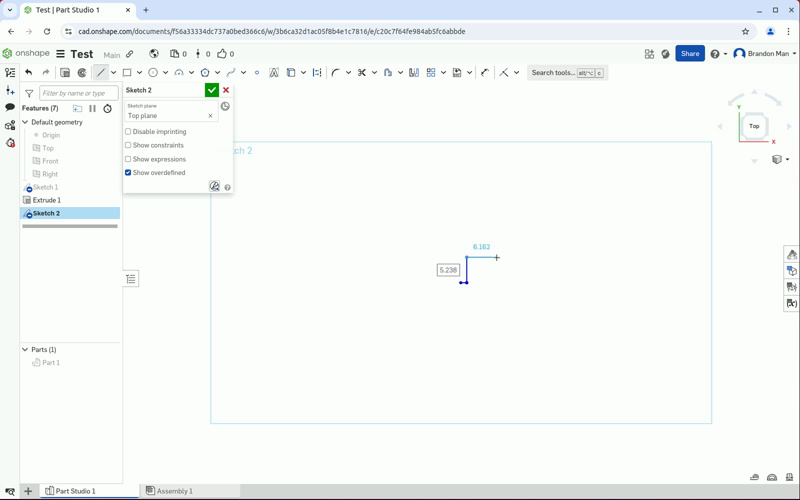
mouse_move(460, 257)
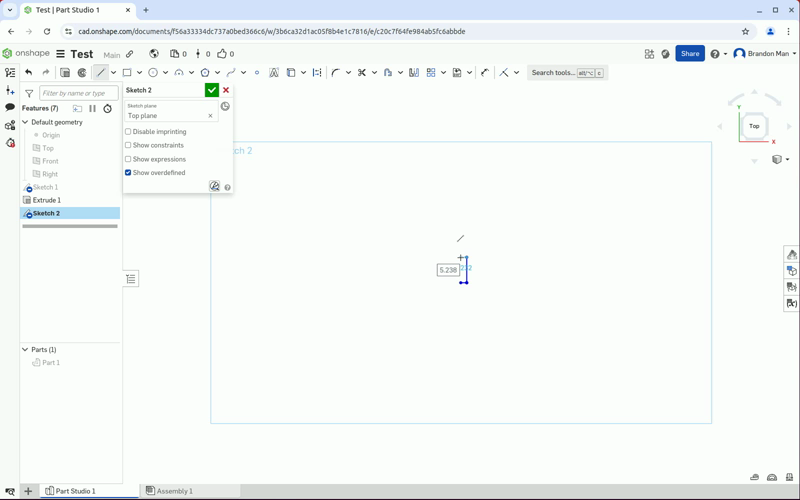
scroll(6)
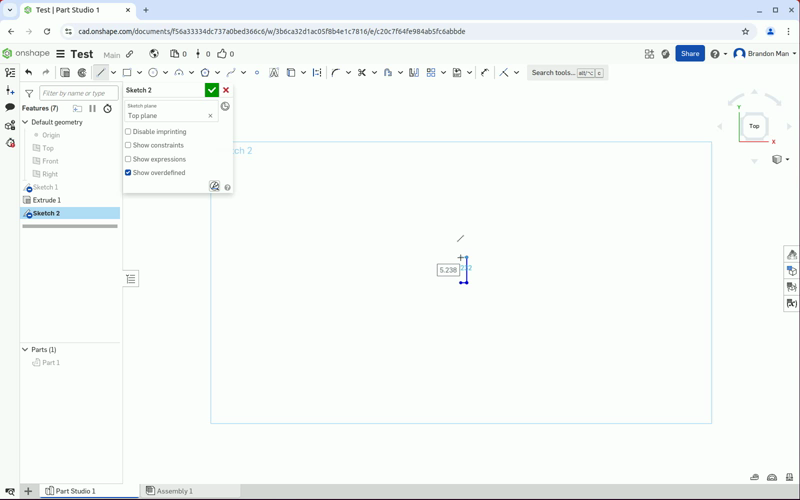
scroll(6)
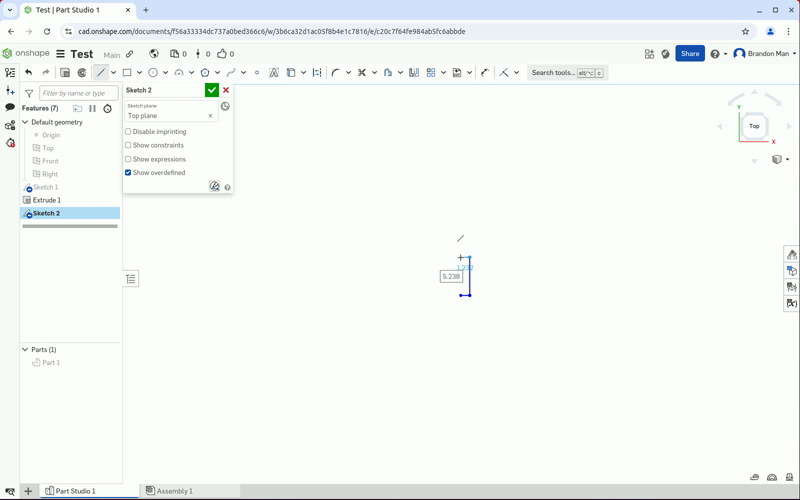
scroll(6)
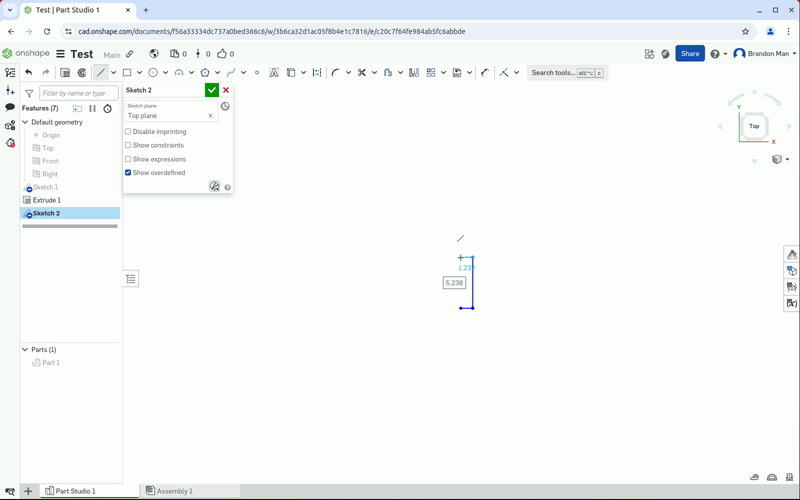
scroll(6)
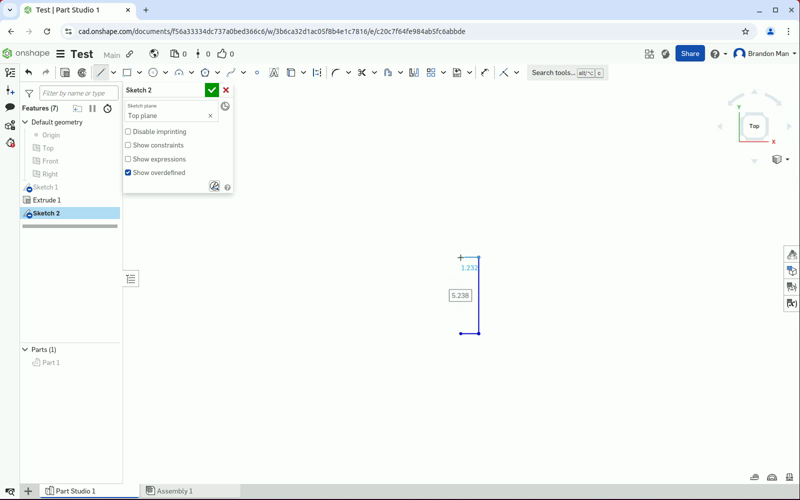
scroll(6)
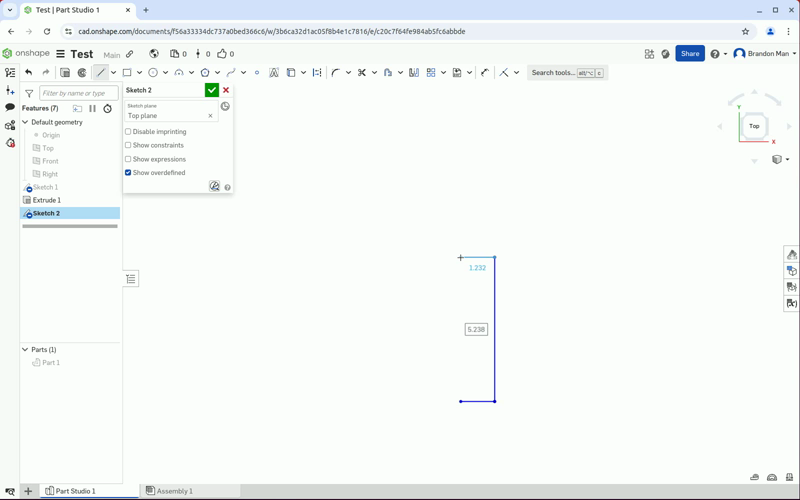
scroll(6)
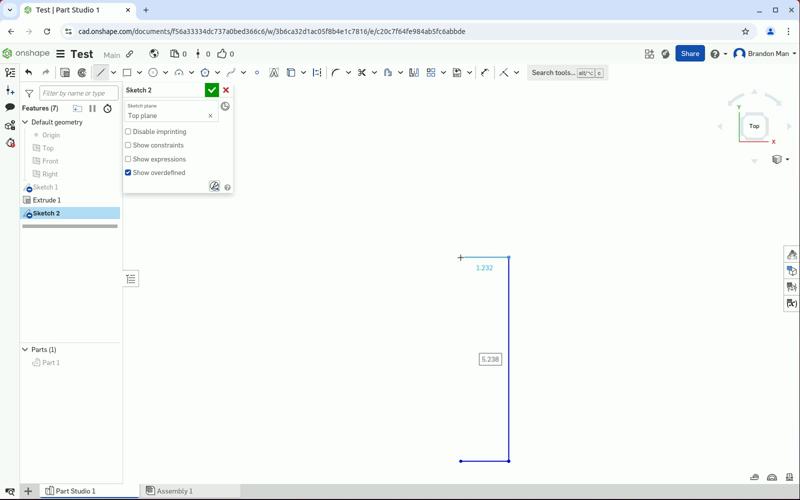
scroll(6)
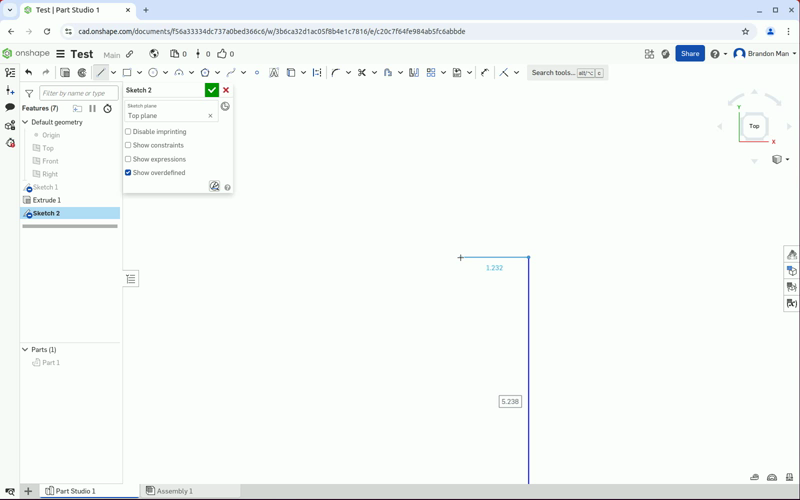
click(460, 257)
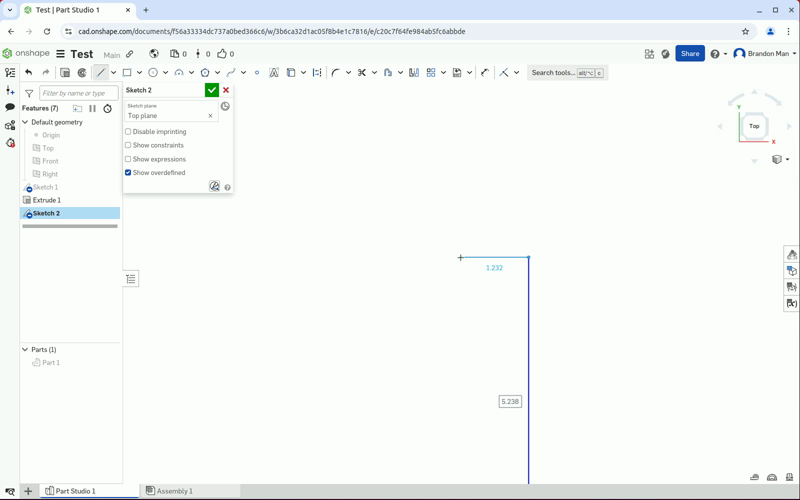
scroll(-6)
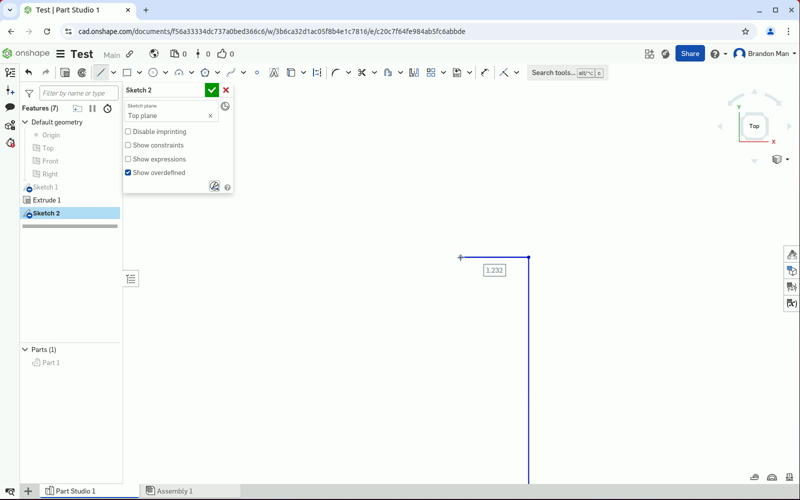
scroll(-6)
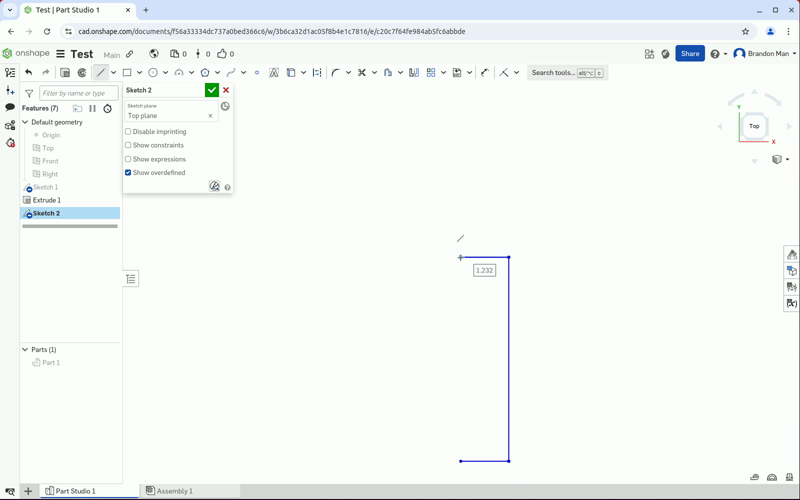
scroll(-6)
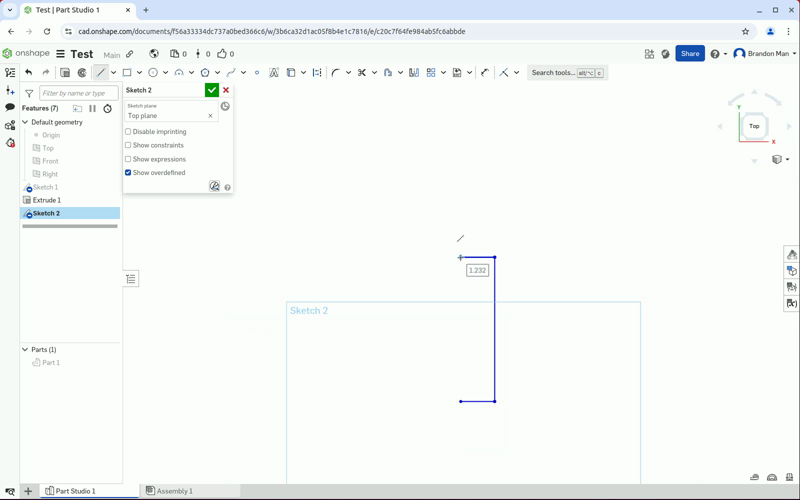
scroll(-6)
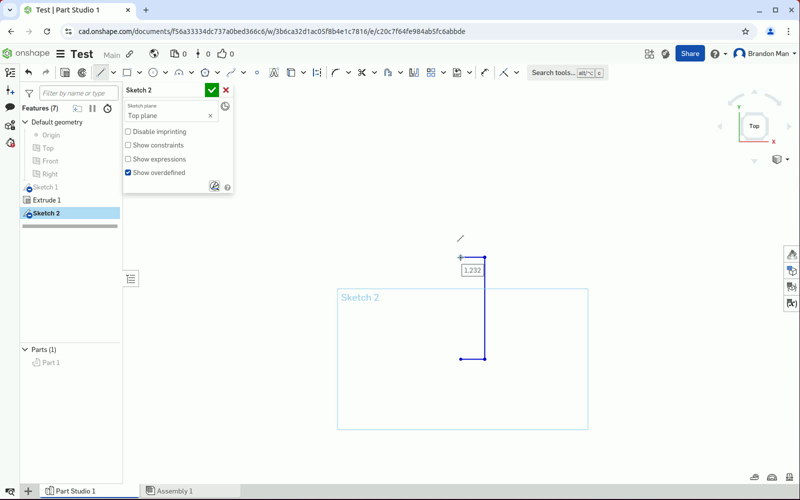
scroll(-6)
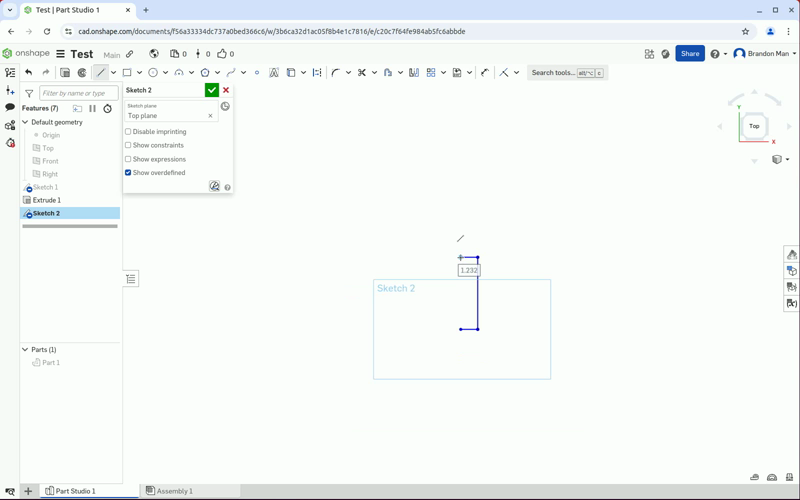
scroll(-6)
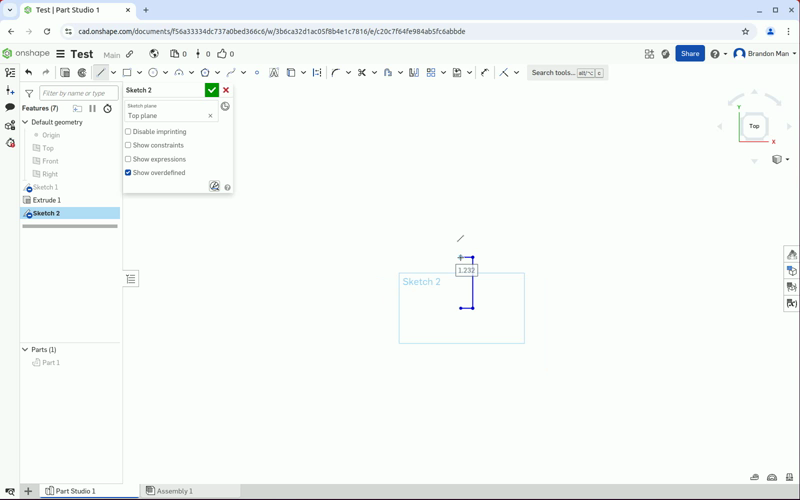
scroll(-6)
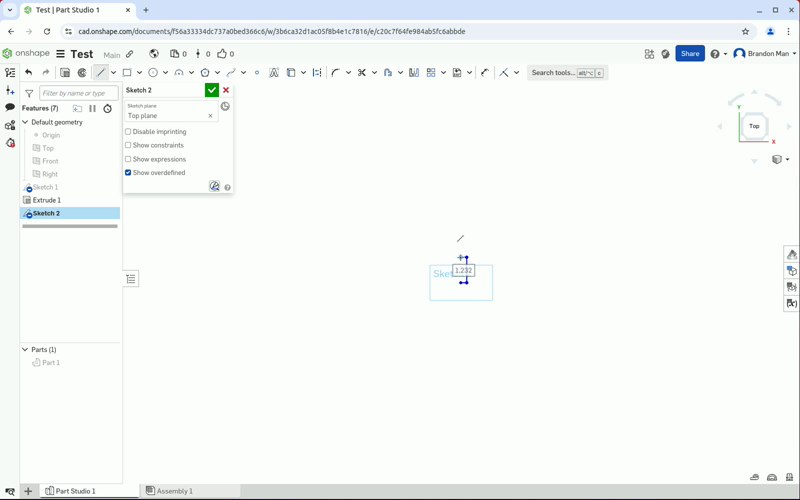
key_up(shift)
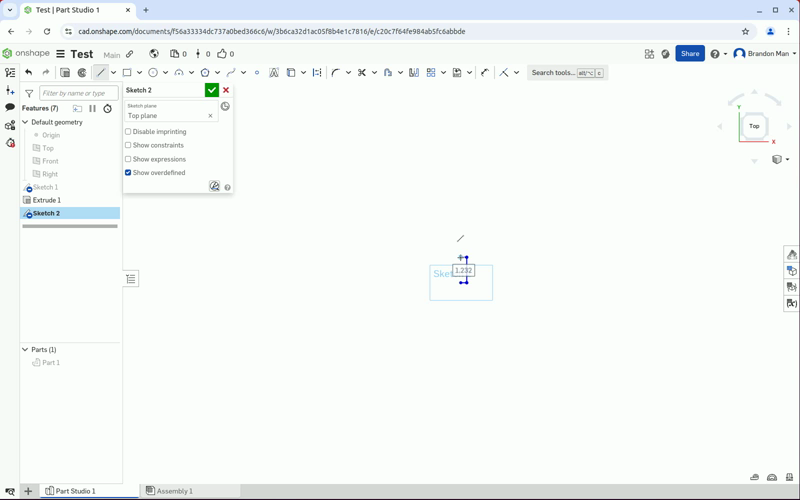
mouse_move(490, 257)
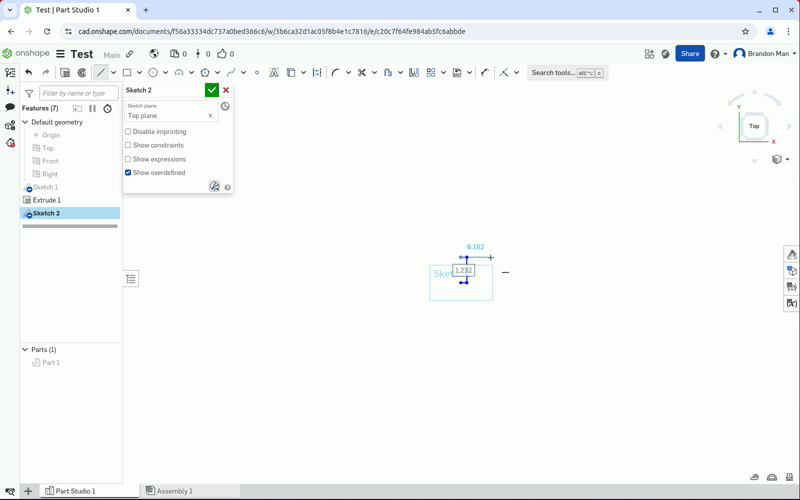
key_down(shift)
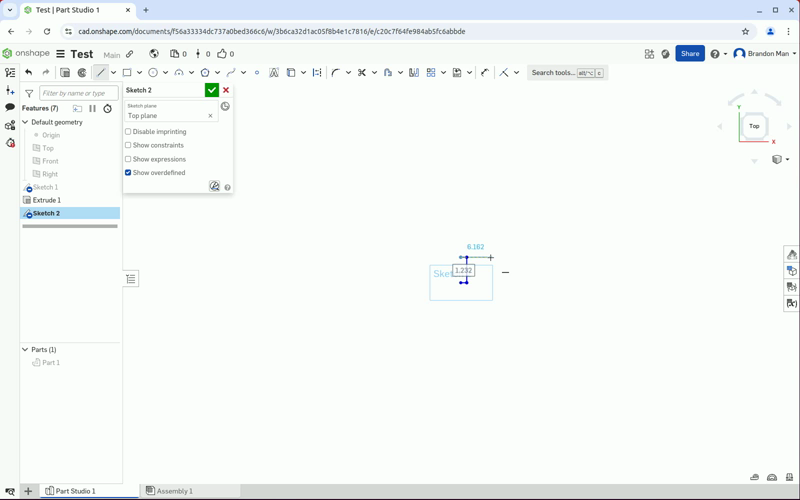
mouse_move(460, 282)
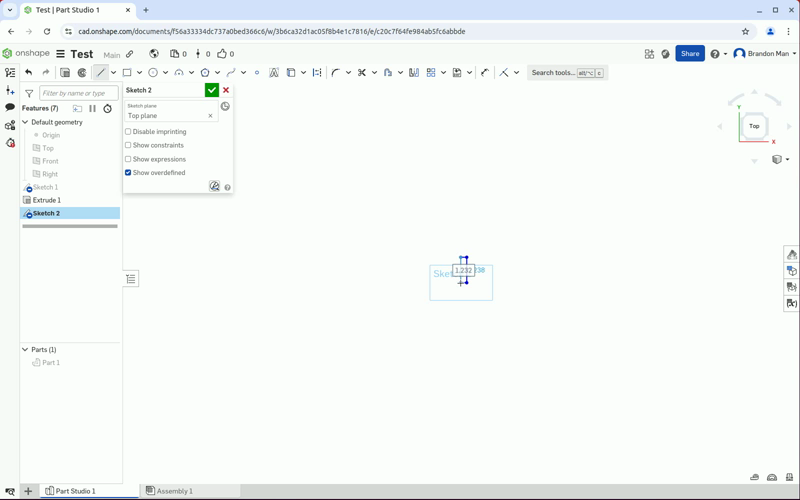
key_up(shift)
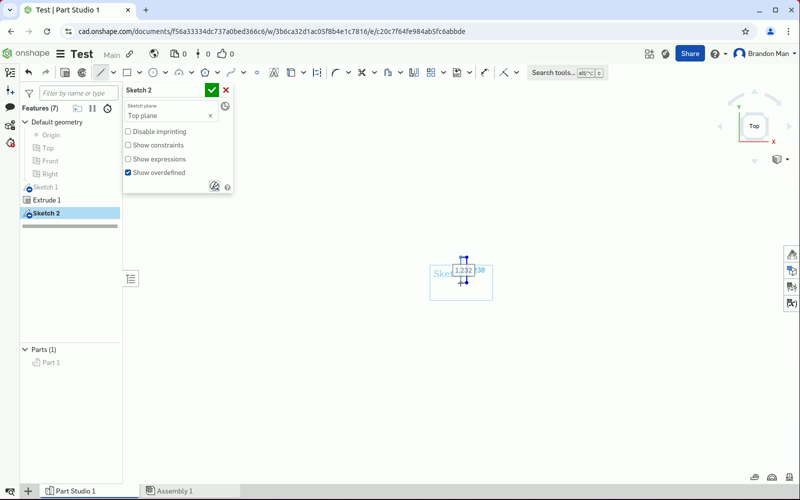
click(460, 282)
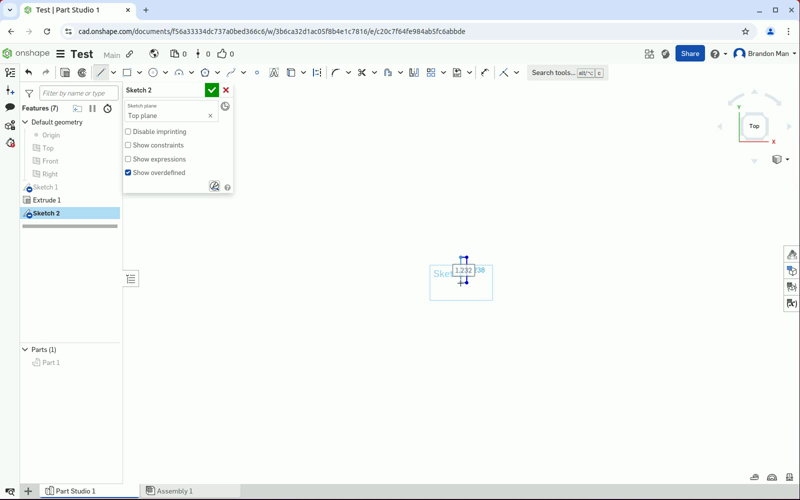
key(esc)
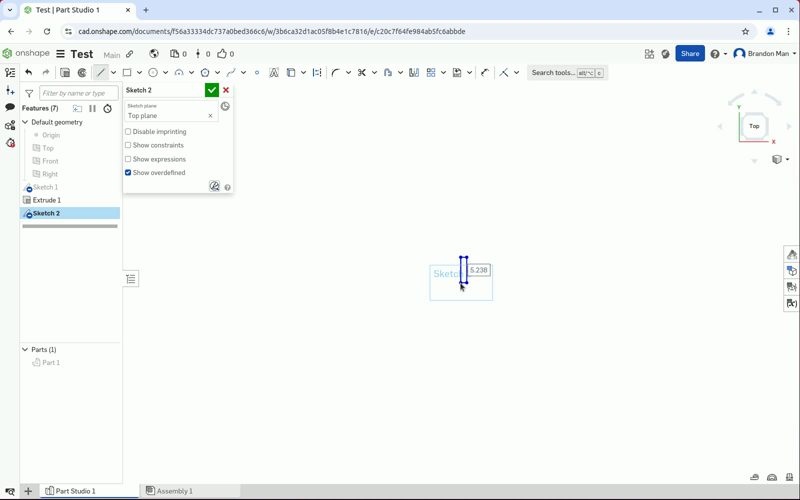
mouse_move(463, 280)
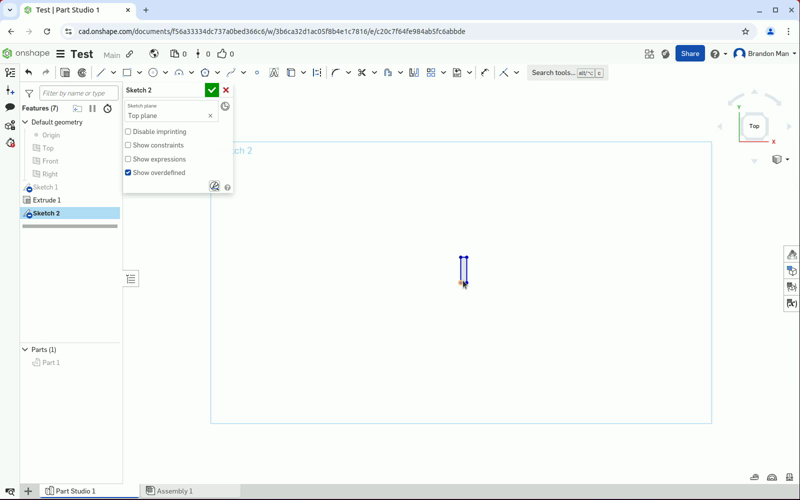
scroll(6)
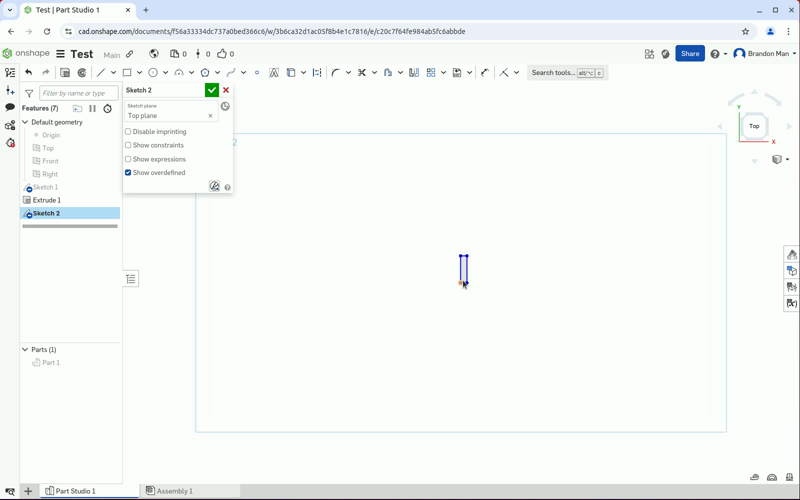
scroll(6)
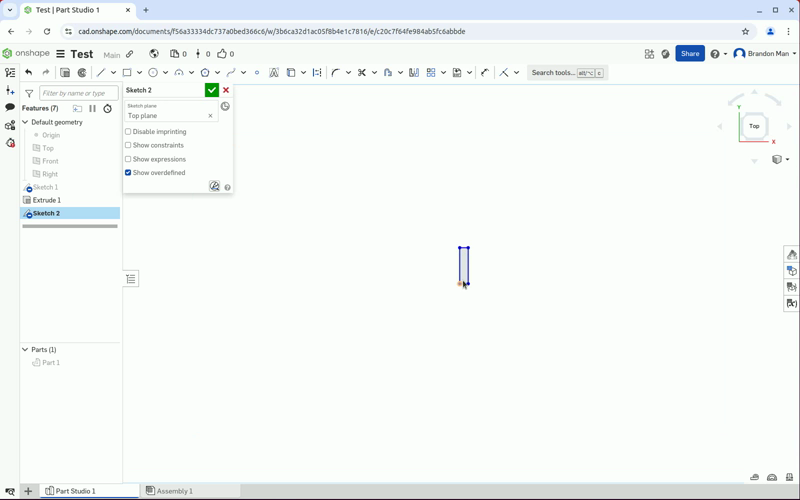
scroll(6)
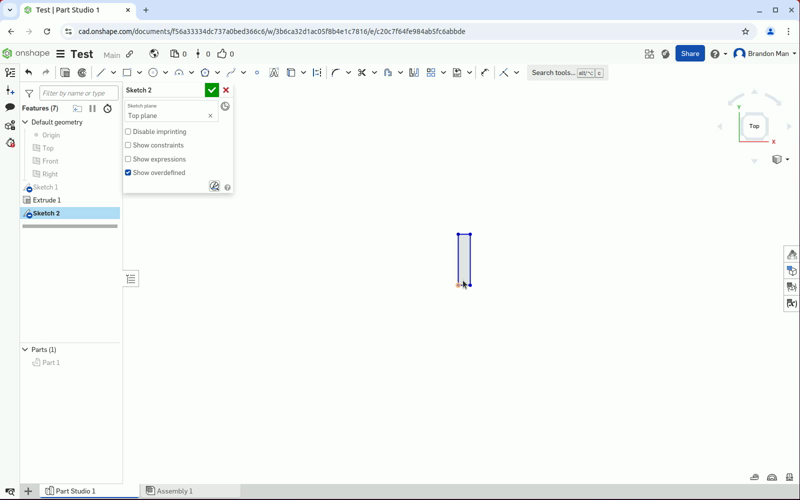
scroll(6)
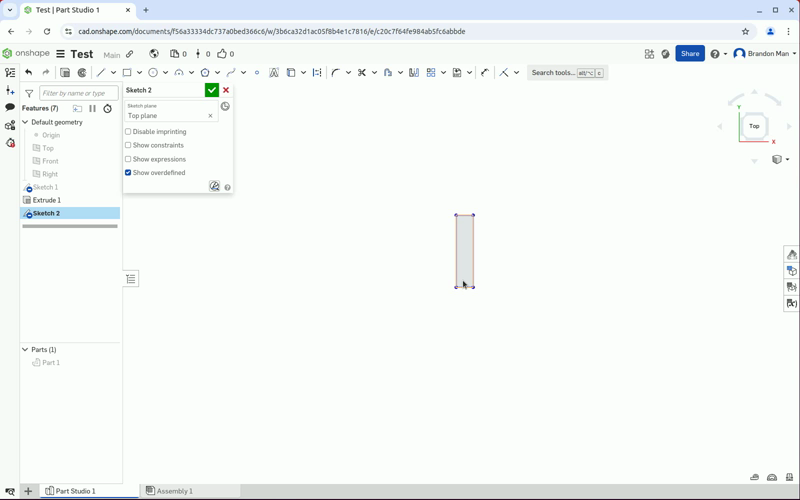
scroll(6)
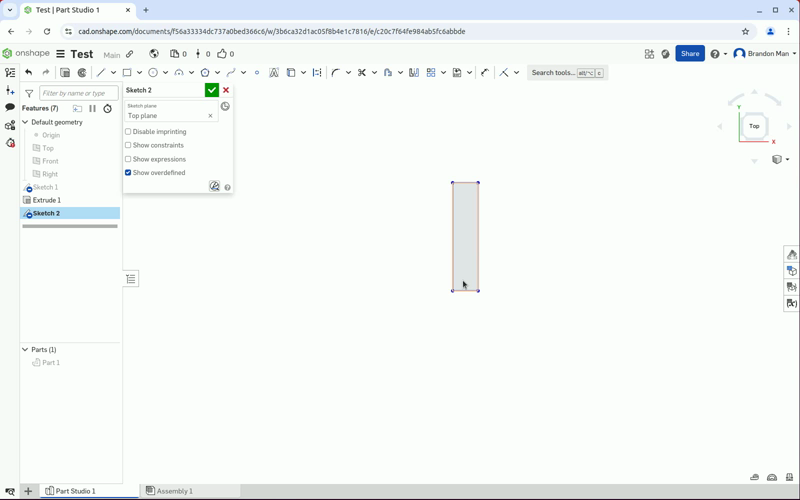
scroll(6)
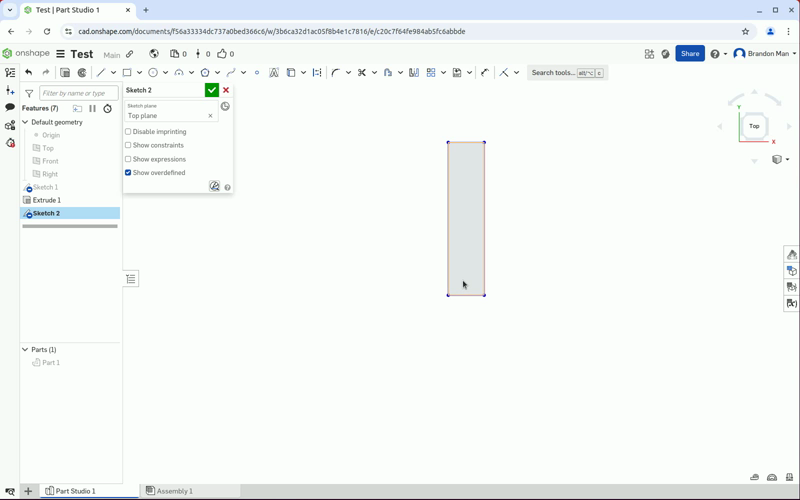
scroll(6)
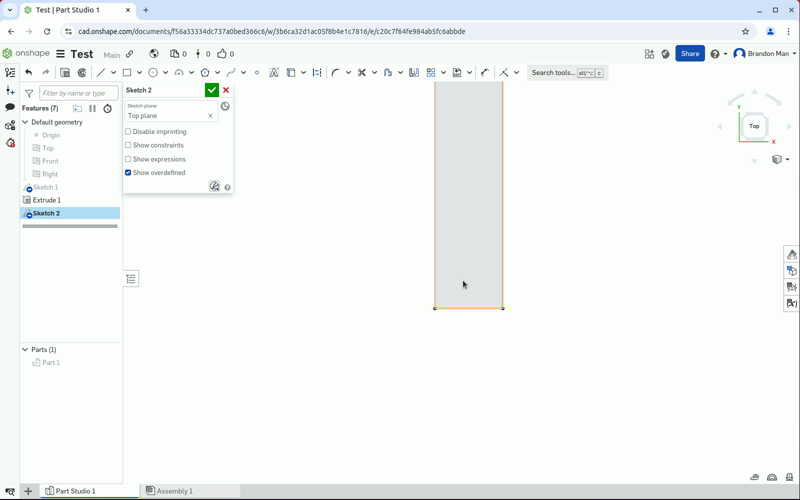
click(463, 280)
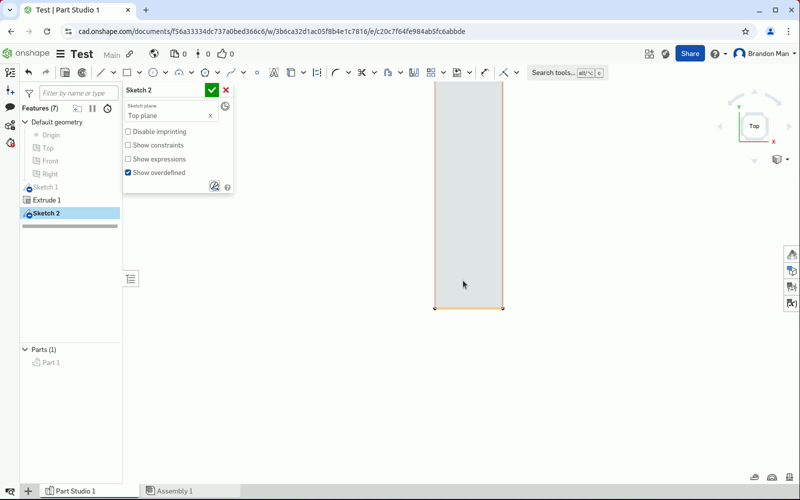
scroll(-6)
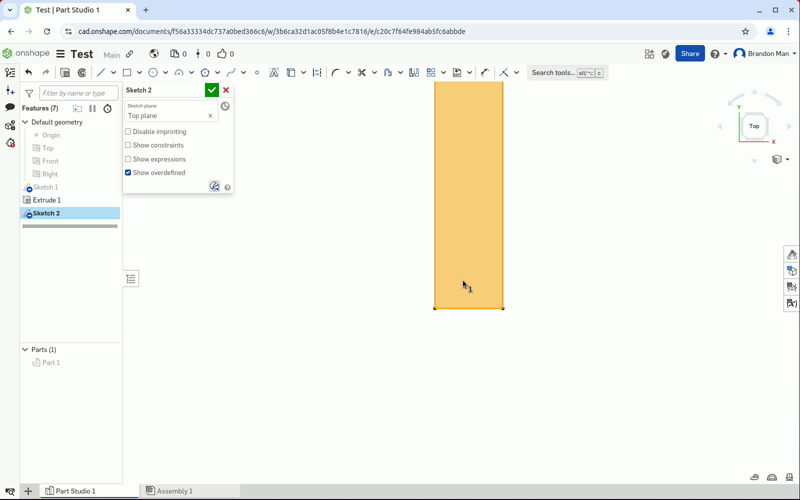
scroll(-6)
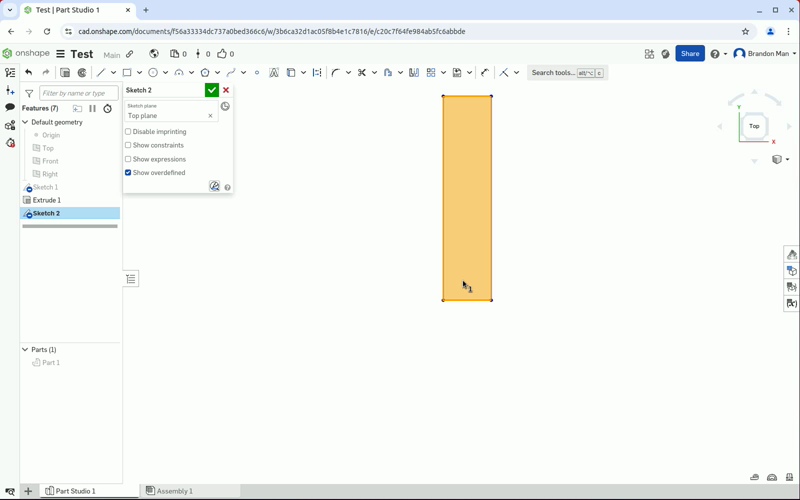
scroll(-6)
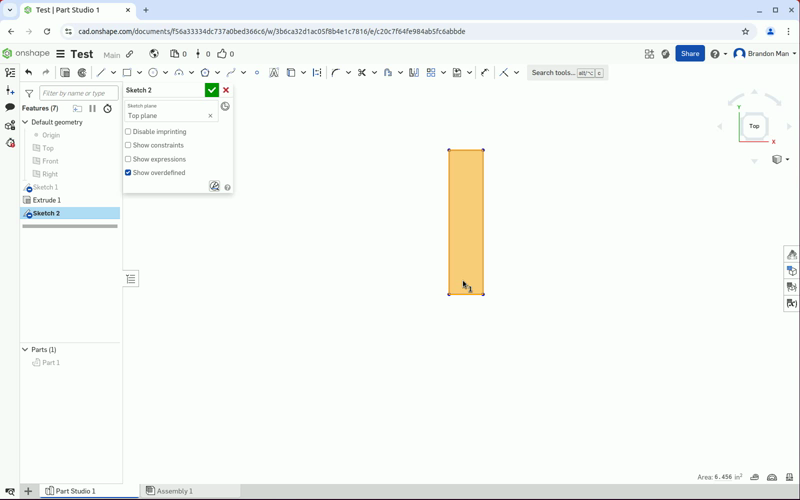
scroll(-6)
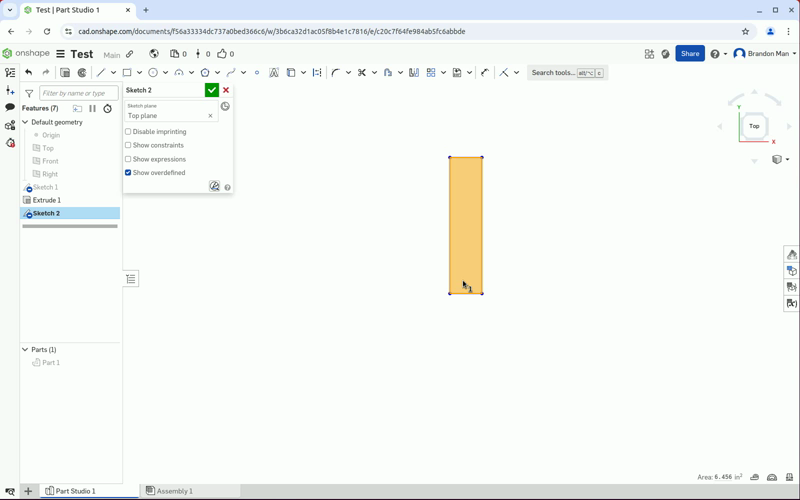
scroll(-6)
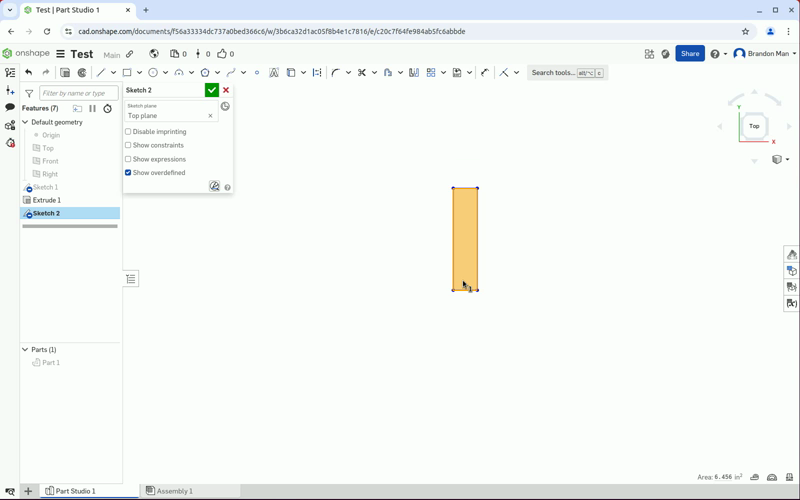
scroll(-6)
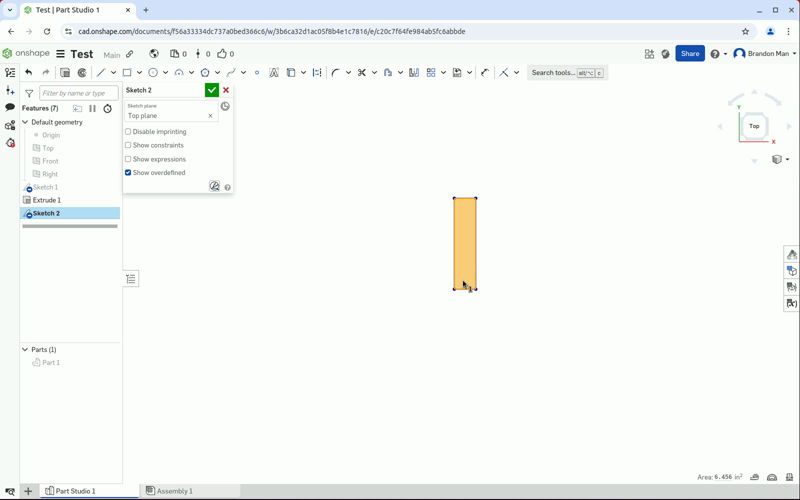
scroll(-6)
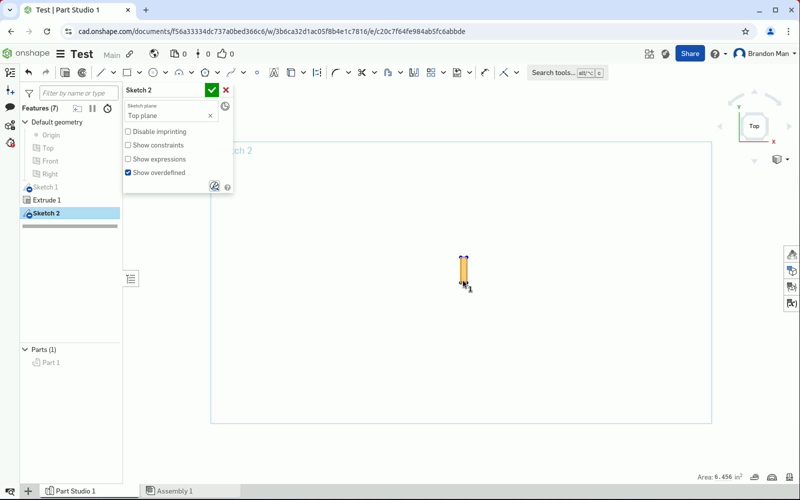
mouse_move(73, 352)
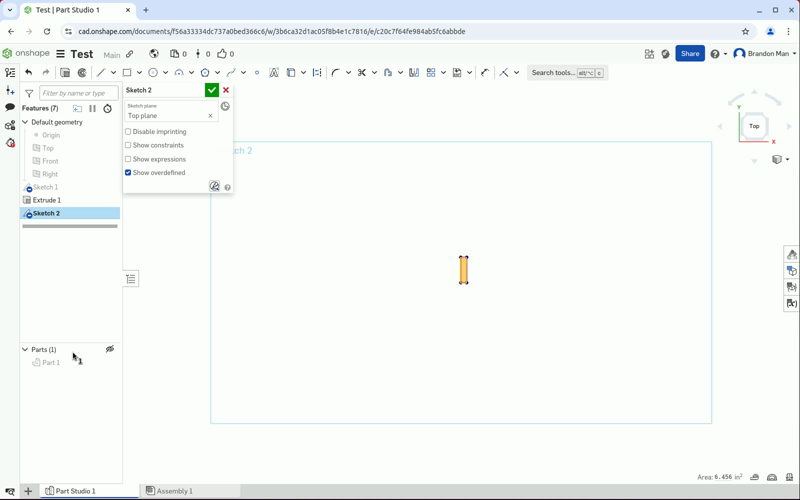
key(shift+y)
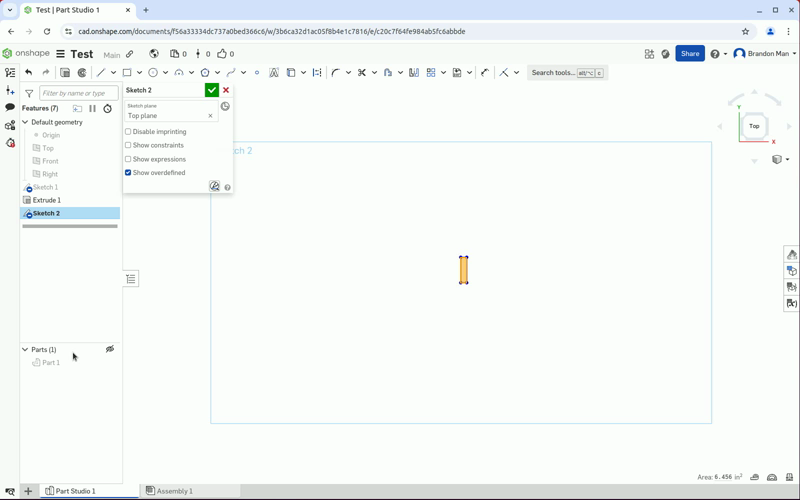
key(shift+e)
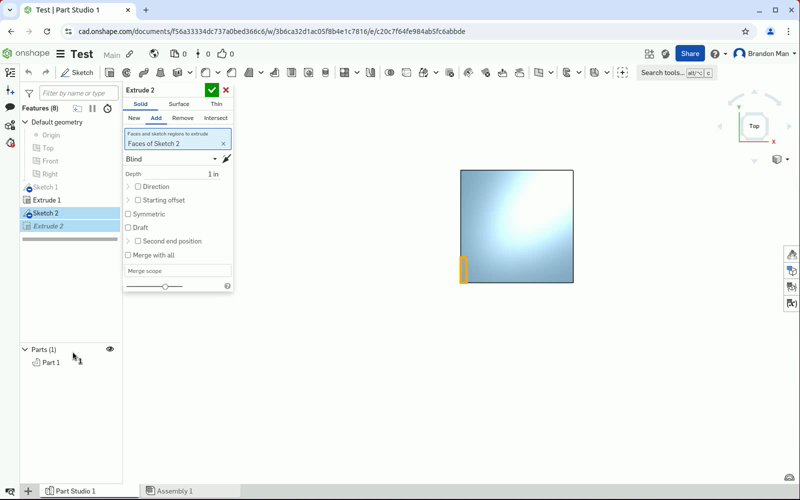
mouse_move(143, 106)
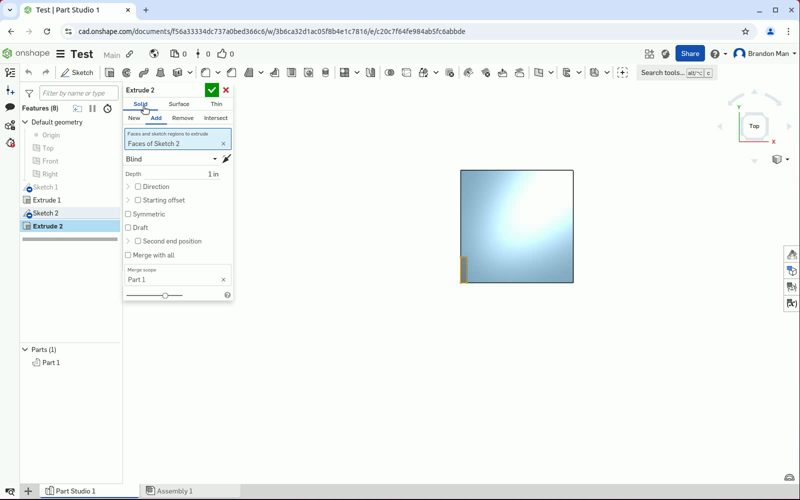
click(143, 106)
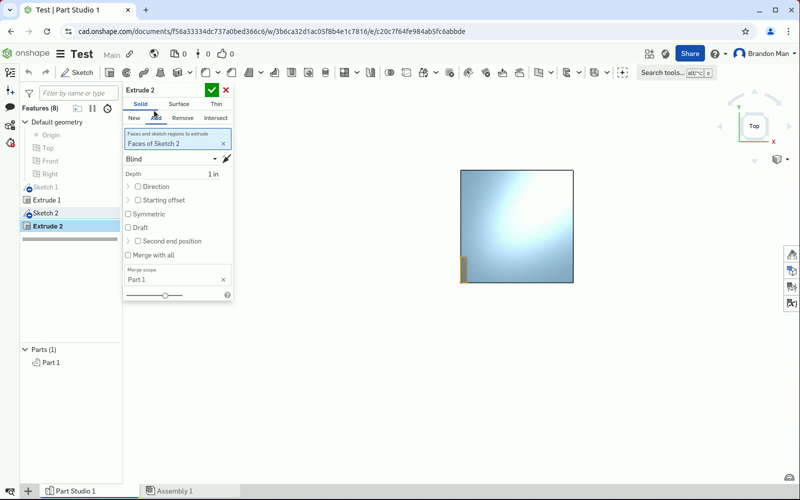
mouse_move(186, 120)
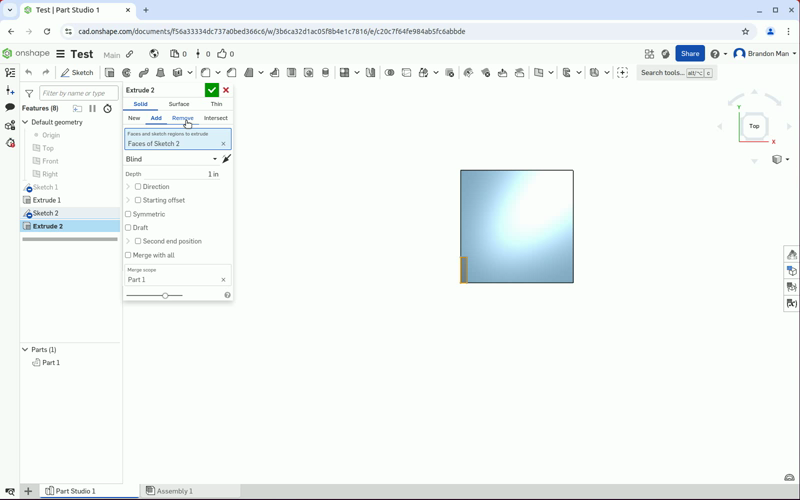
click(186, 120)
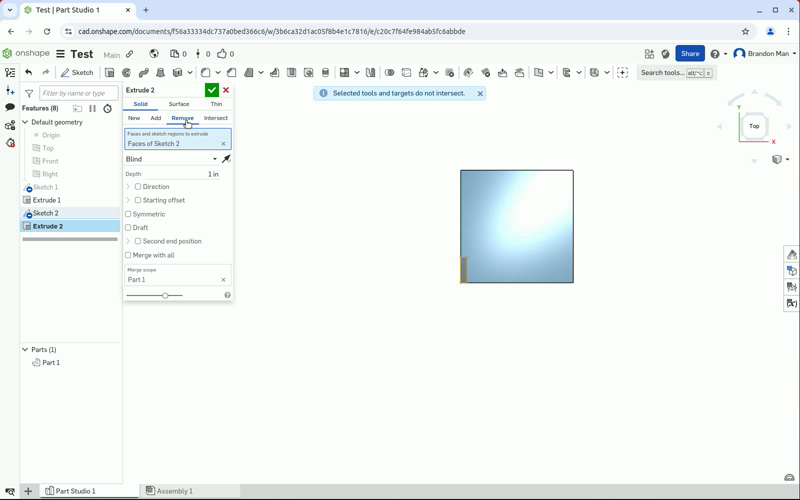
key(tab, 4)
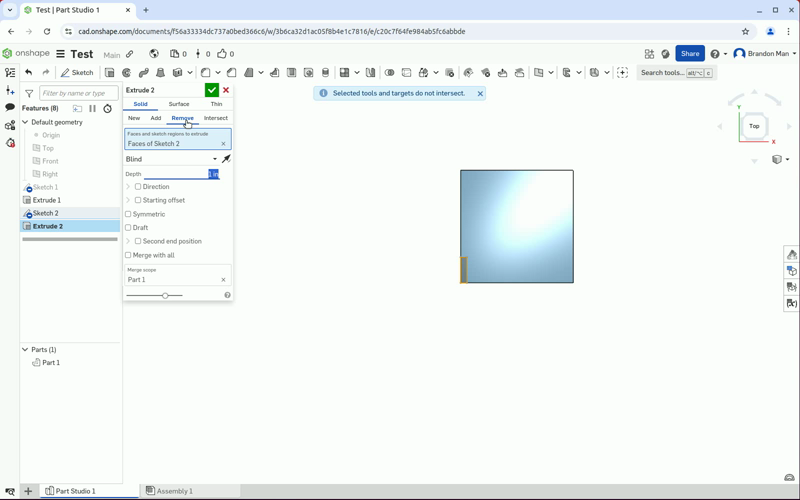
text(-0.963)
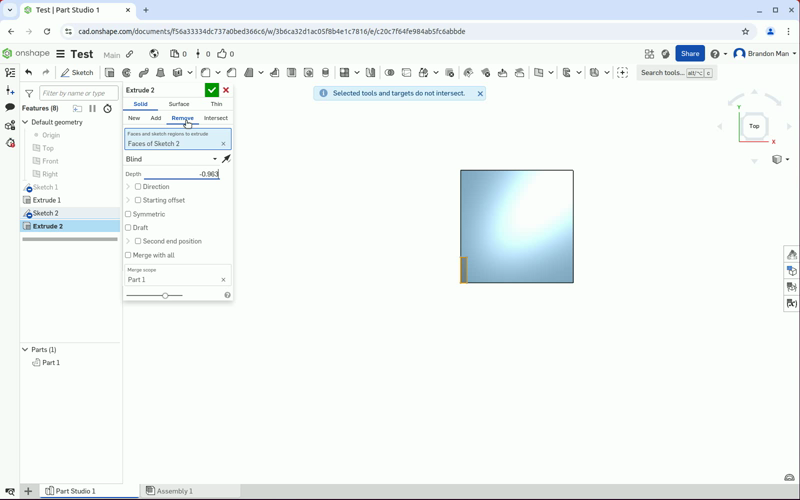
key(tab, 6)
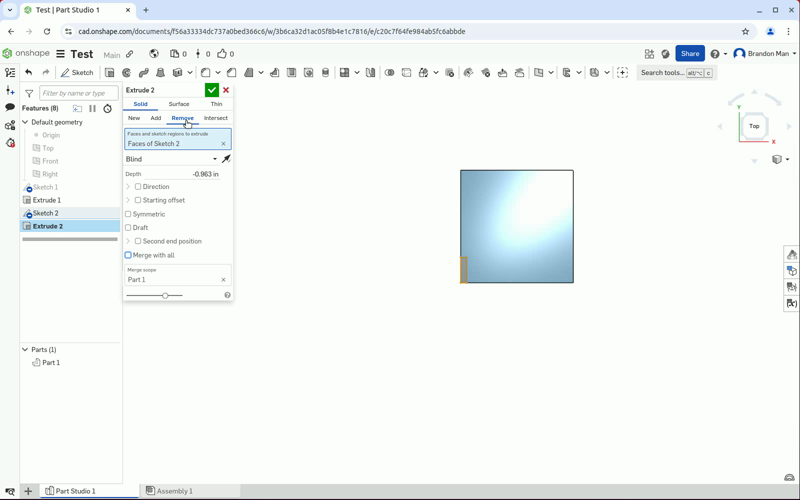
key(space)
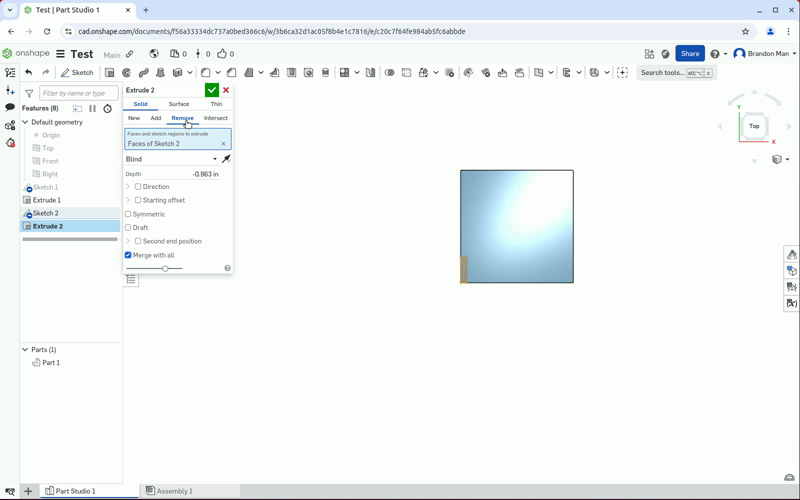
key(enter)
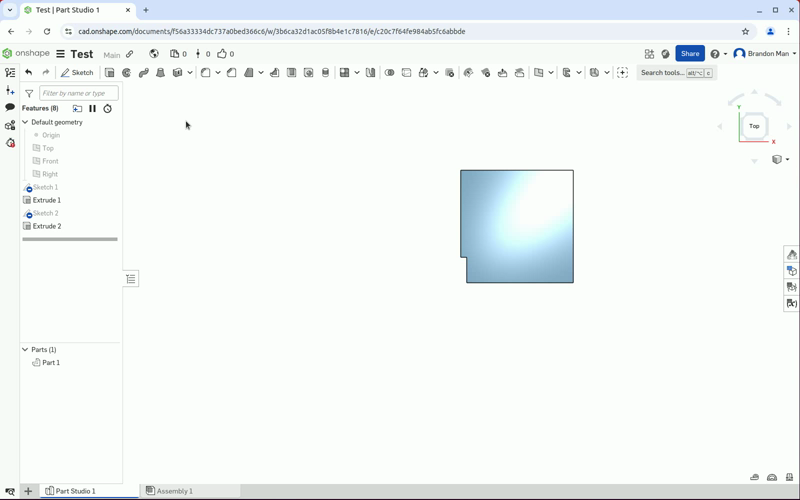
key(shift+h)
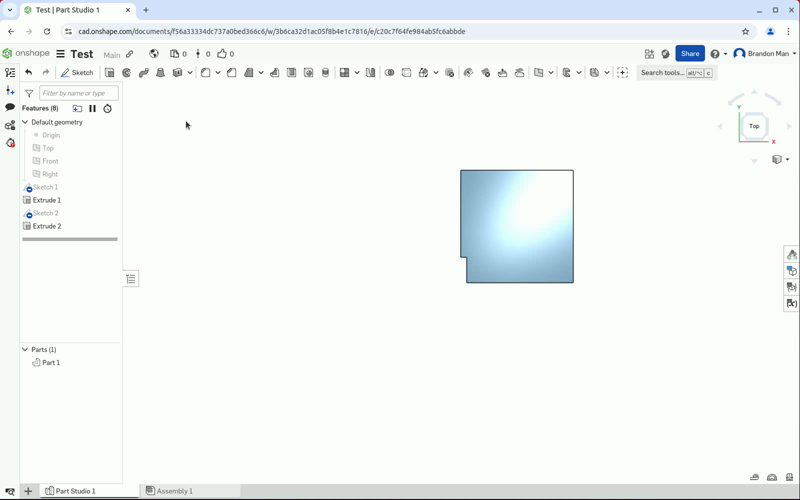
key(shift+h)
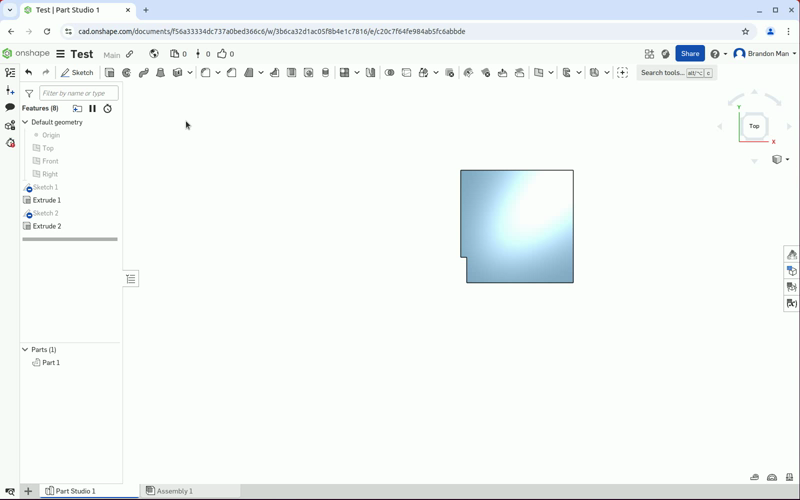
mouse_move(73, 189)
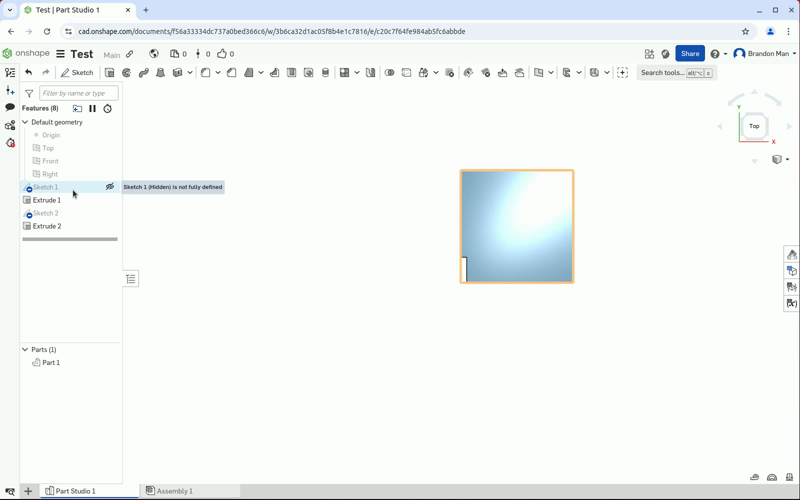
click(73, 189)
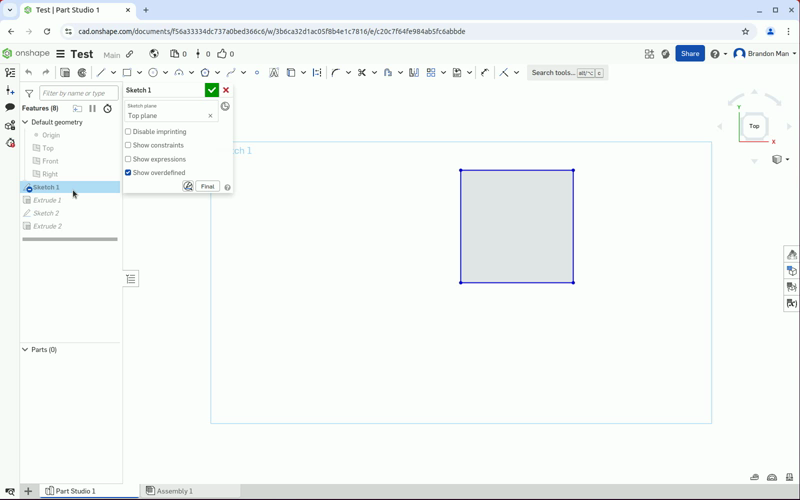
mouse_move(229, 92)
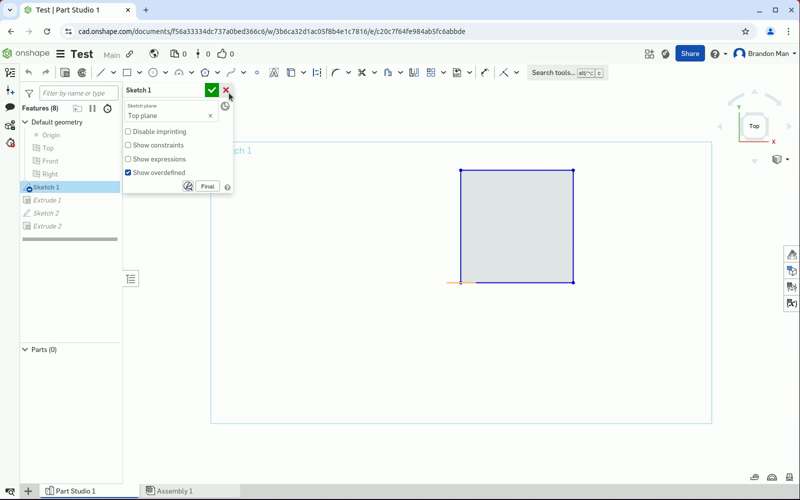
click(229, 92)
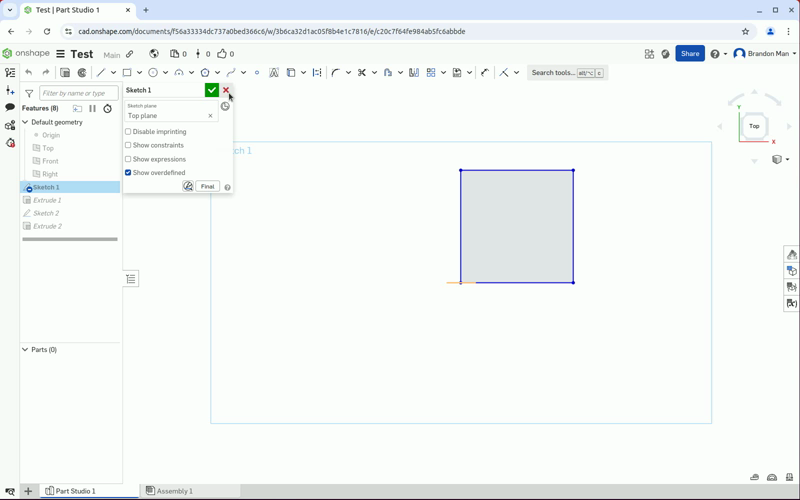
key(shift+s)
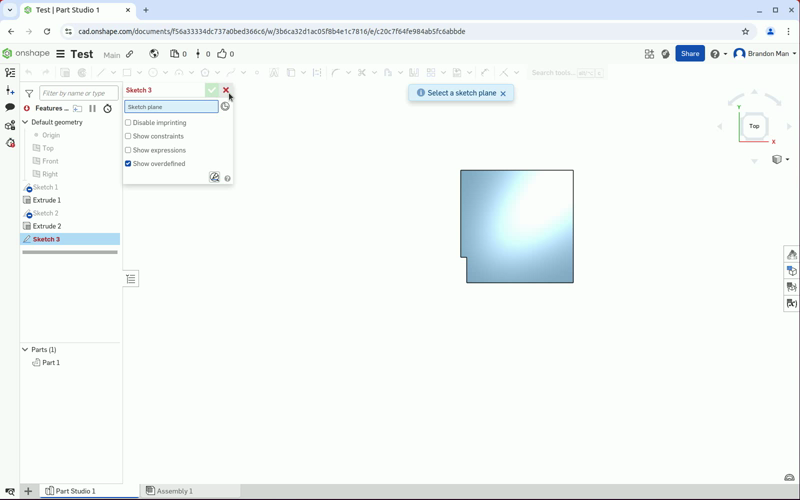
mouse_move(73, 150)
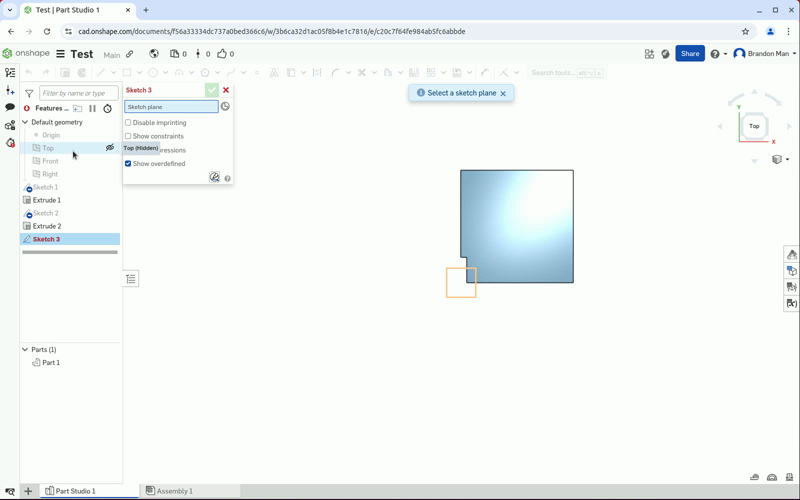
click(73, 150)
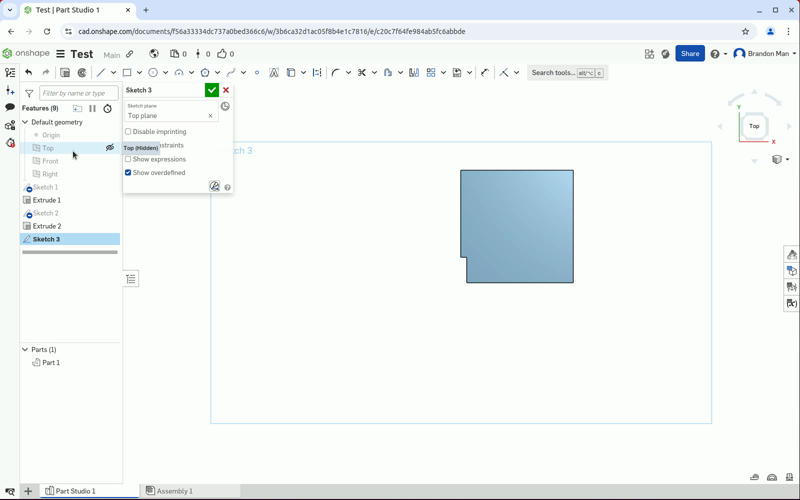
mouse_move(73, 352)
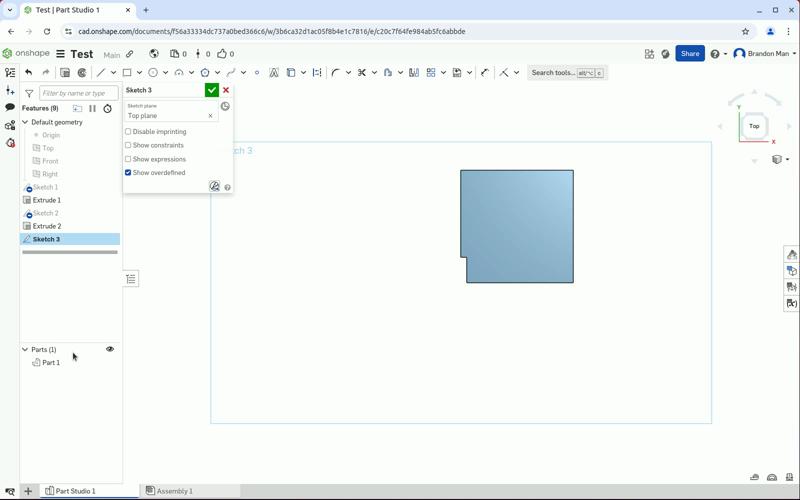
key(y)
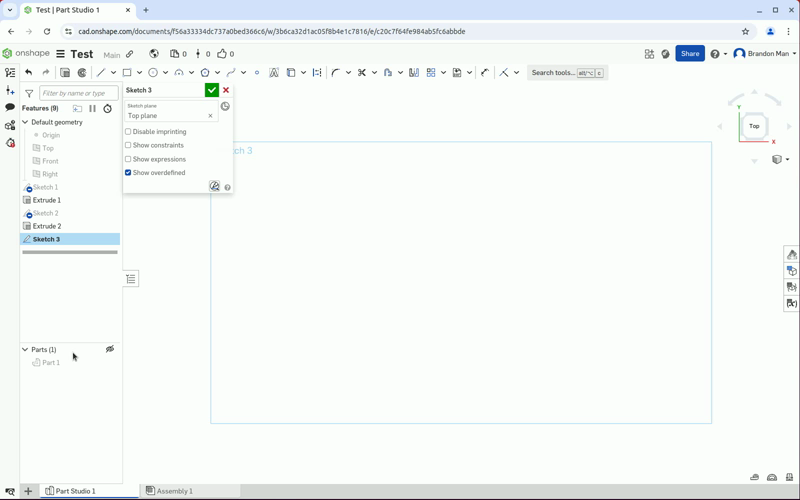
key(l)
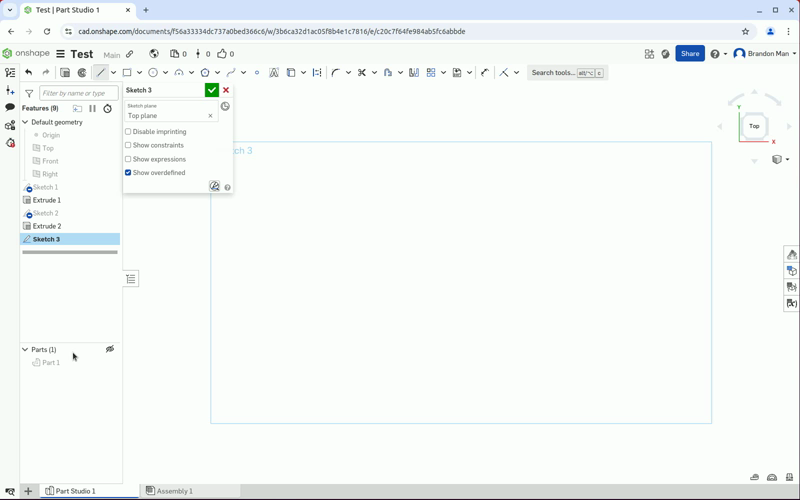
key_down(shift)
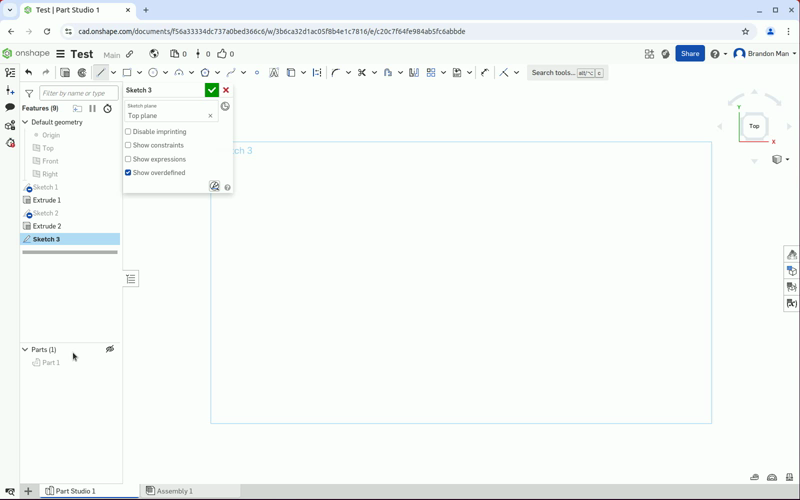
mouse_move(567, 282)
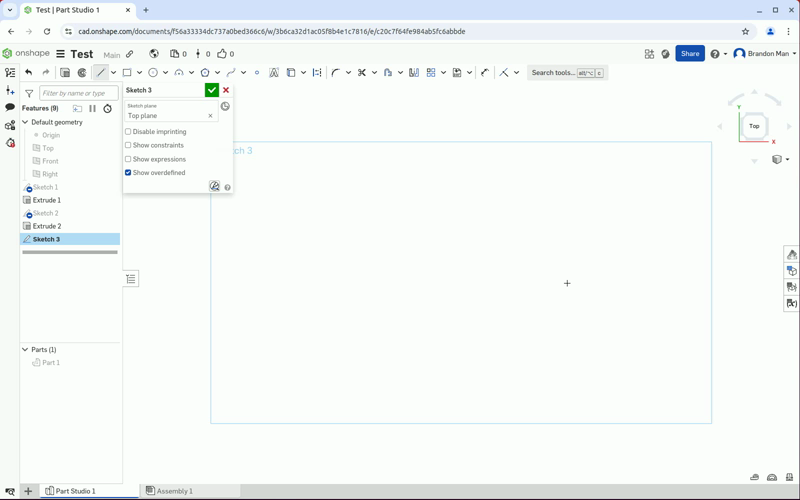
click(567, 282)
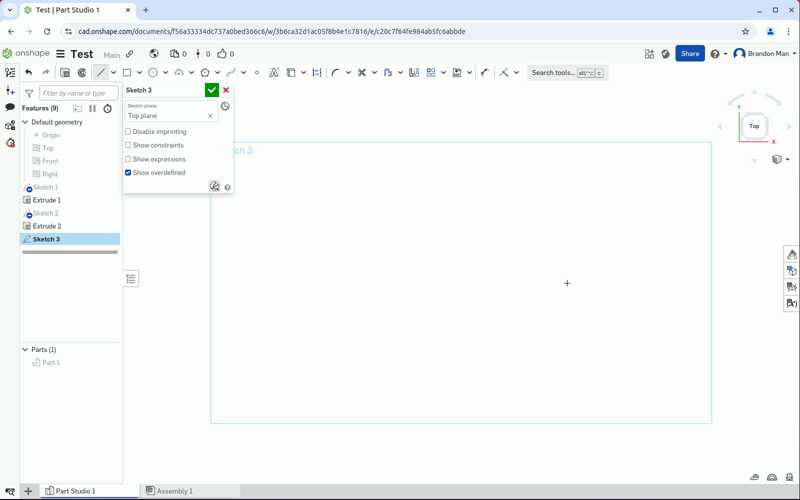
key_up(shift)
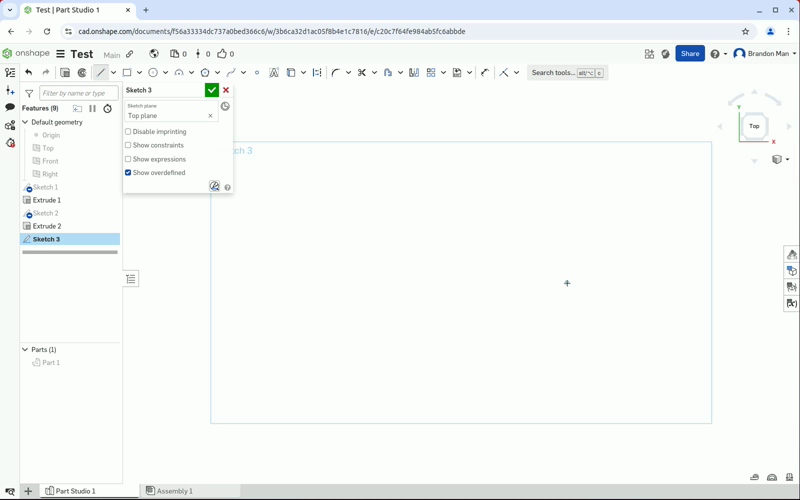
key_down(shift)
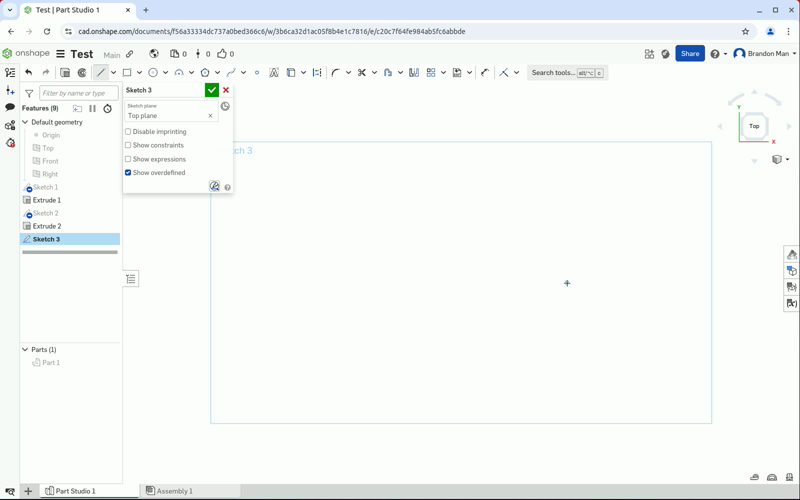
mouse_move(589, 282)
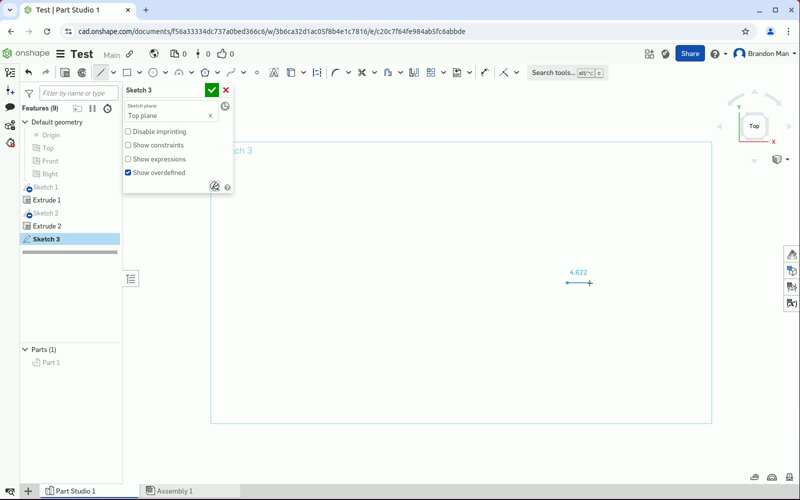
mouse_move(573, 282)
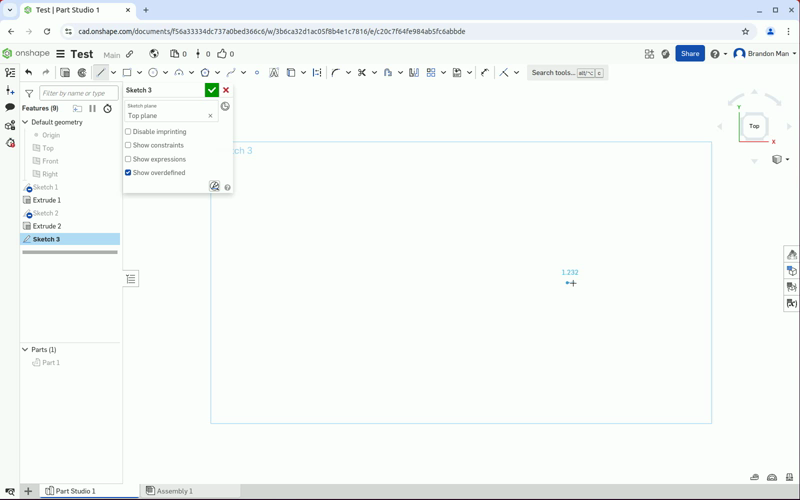
scroll(6)
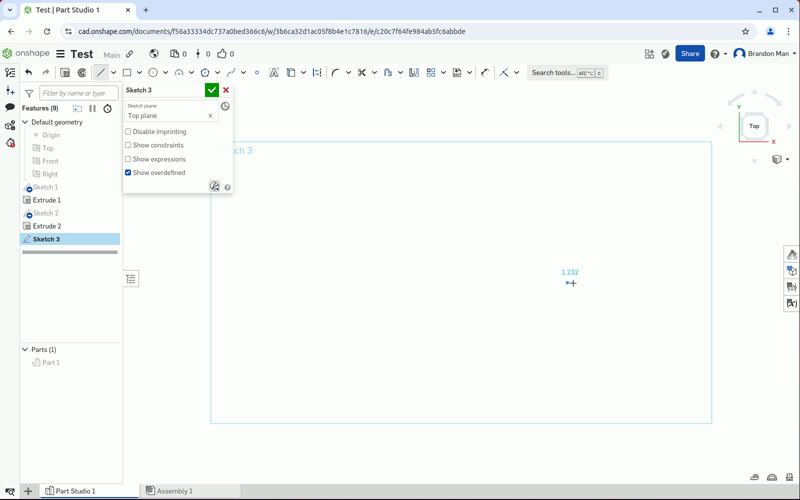
scroll(6)
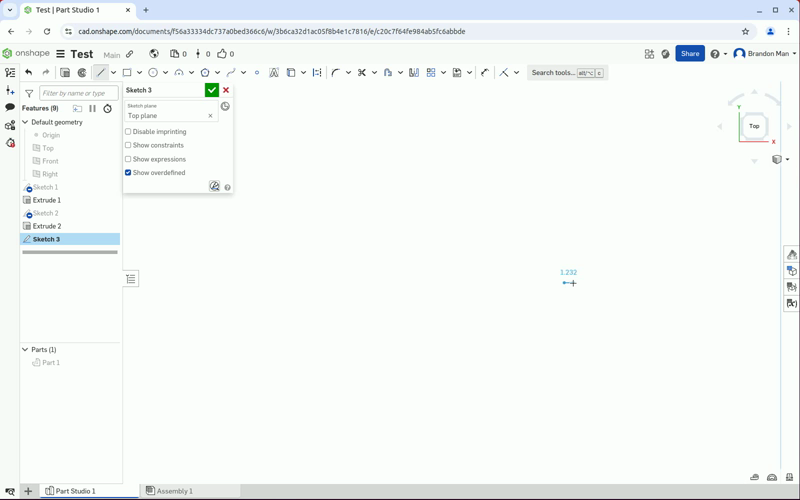
scroll(6)
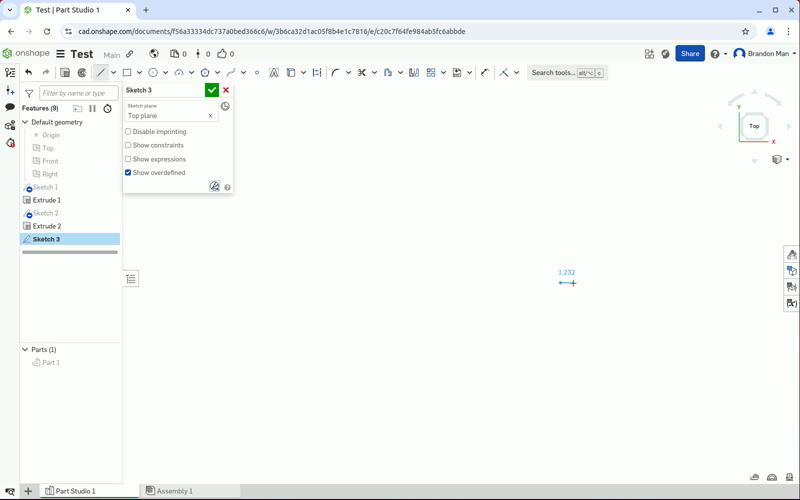
scroll(6)
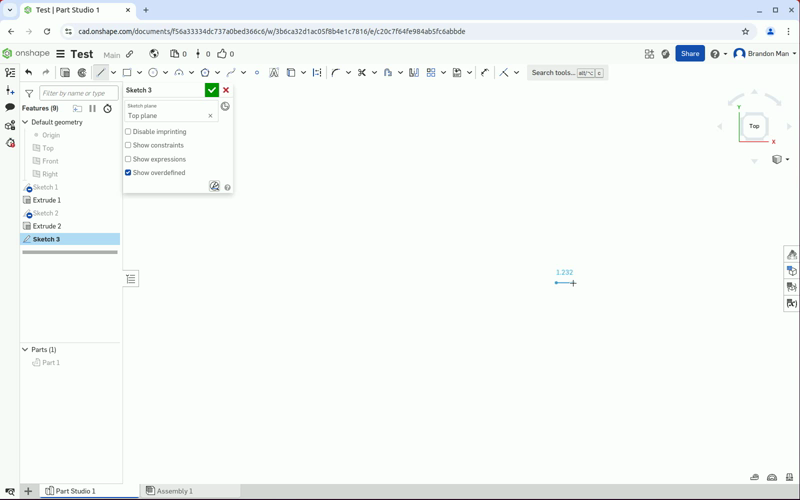
scroll(6)
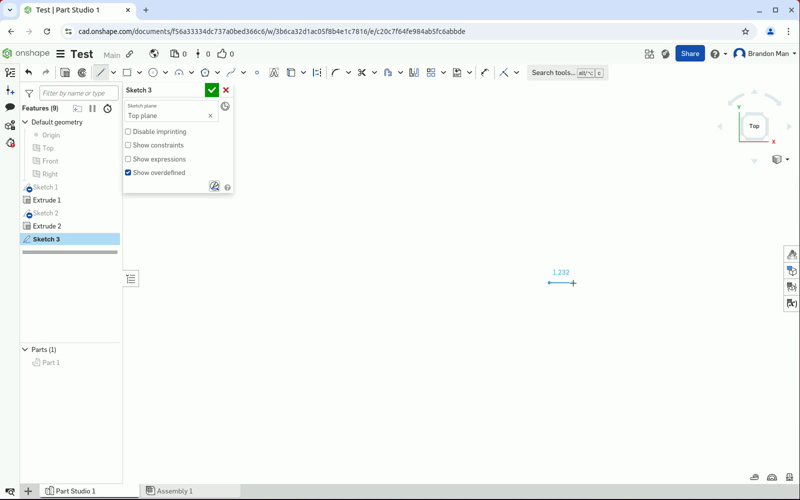
scroll(6)
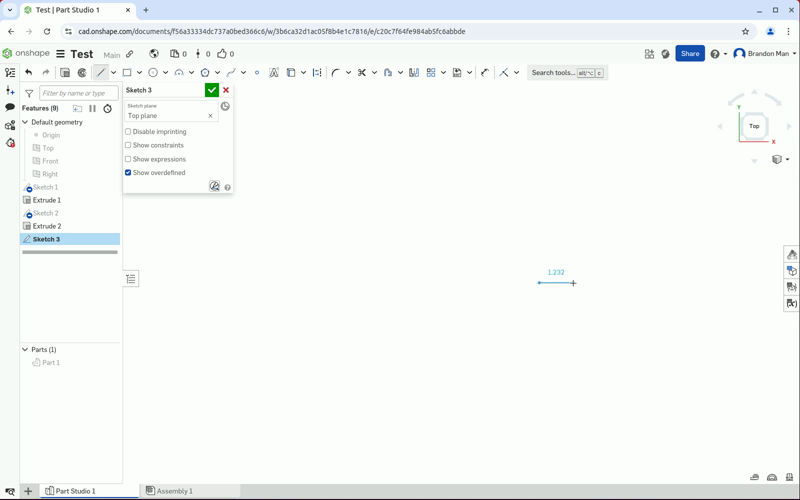
scroll(6)
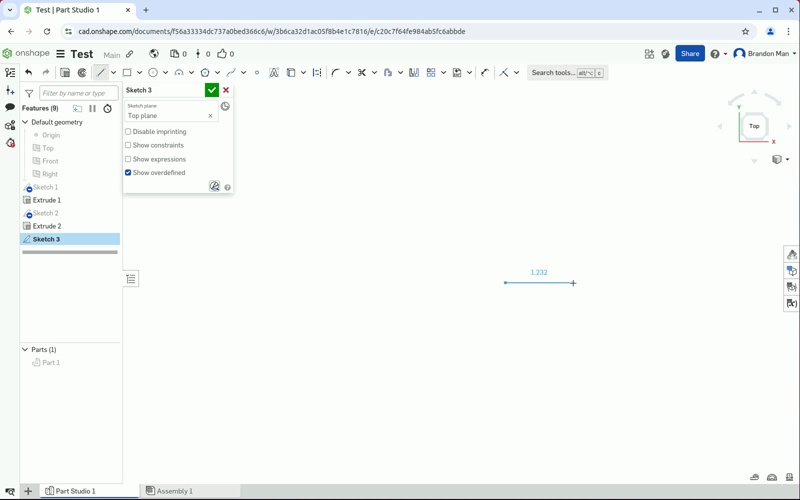
click(573, 282)
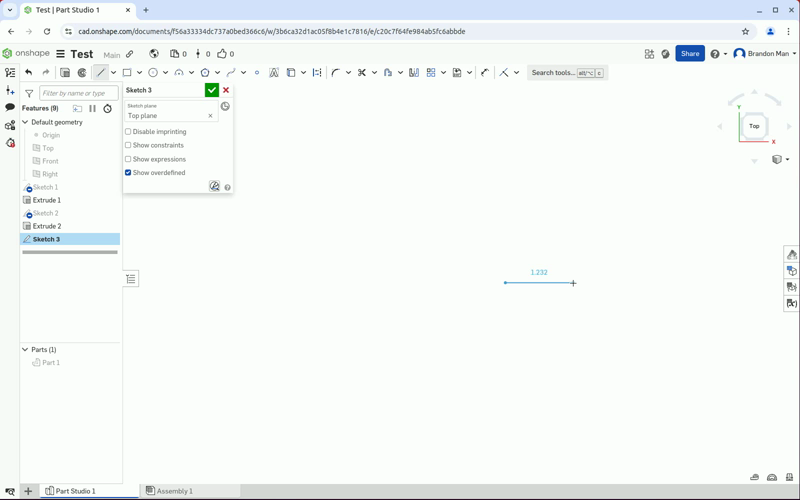
scroll(-6)
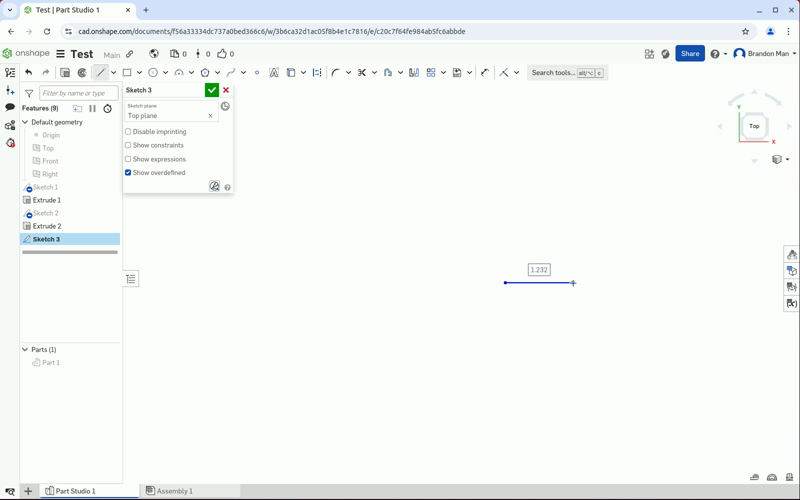
scroll(-6)
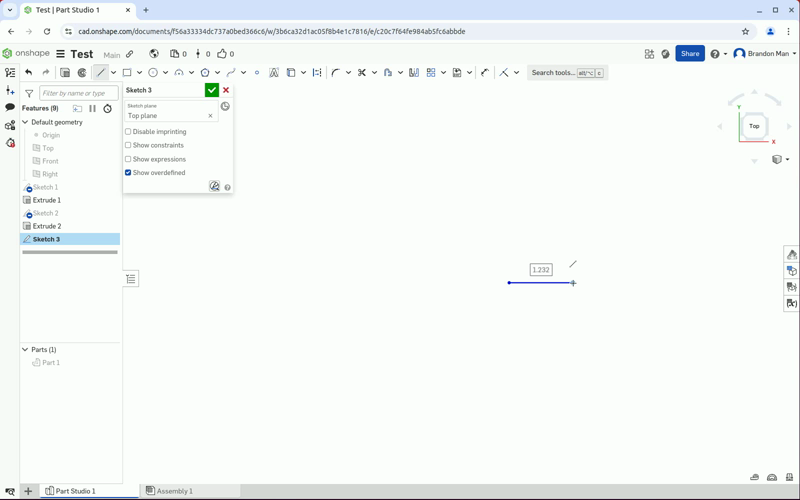
scroll(-6)
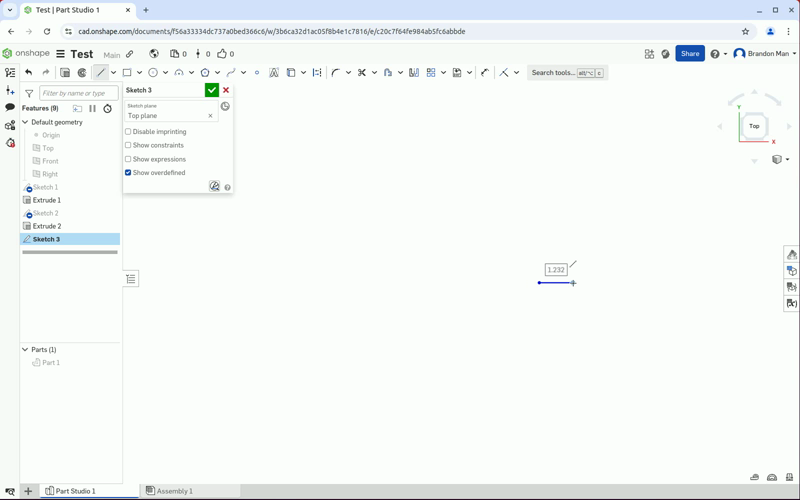
scroll(-6)
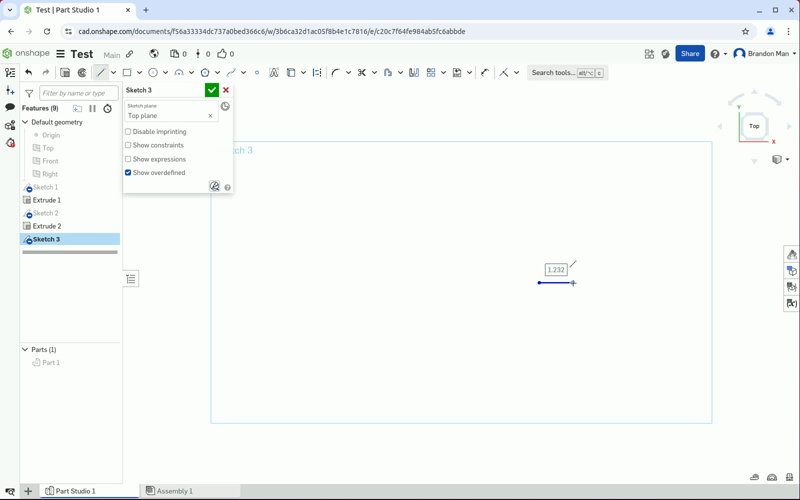
scroll(-6)
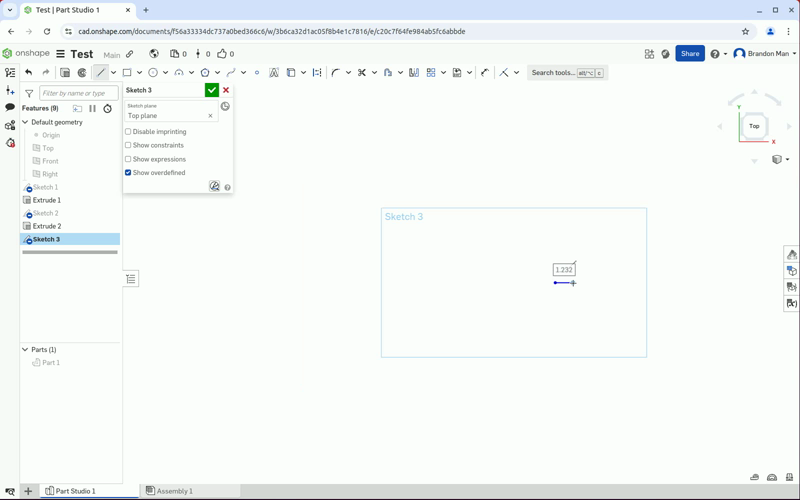
scroll(-6)
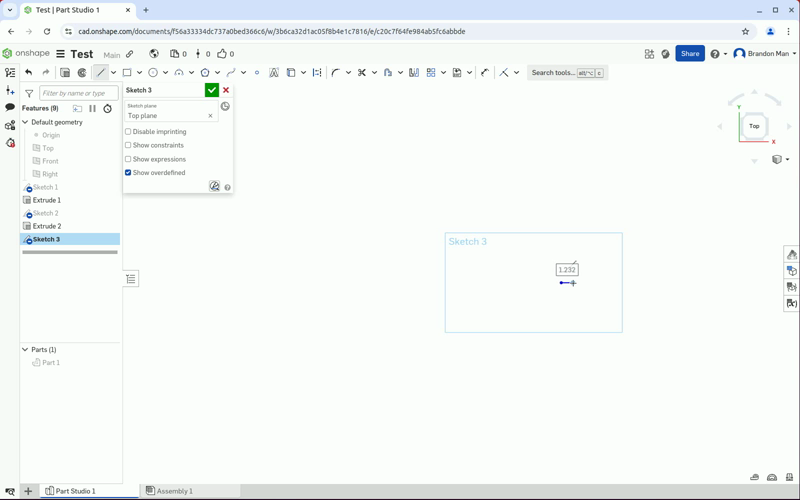
scroll(-6)
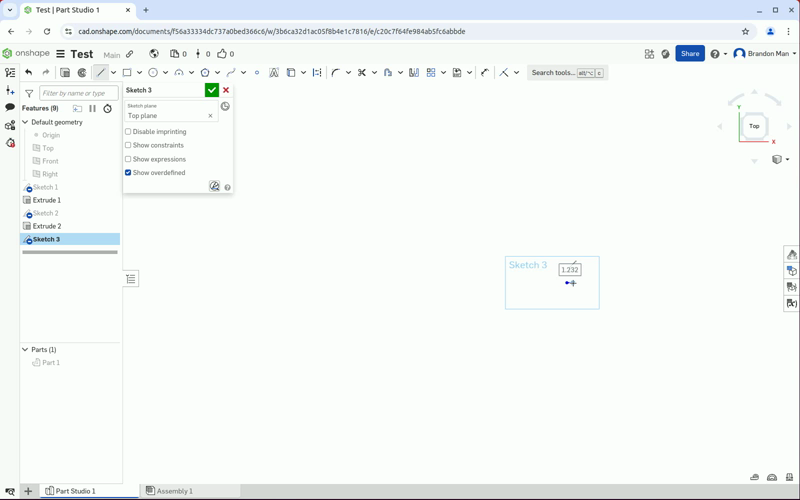
key_up(shift)
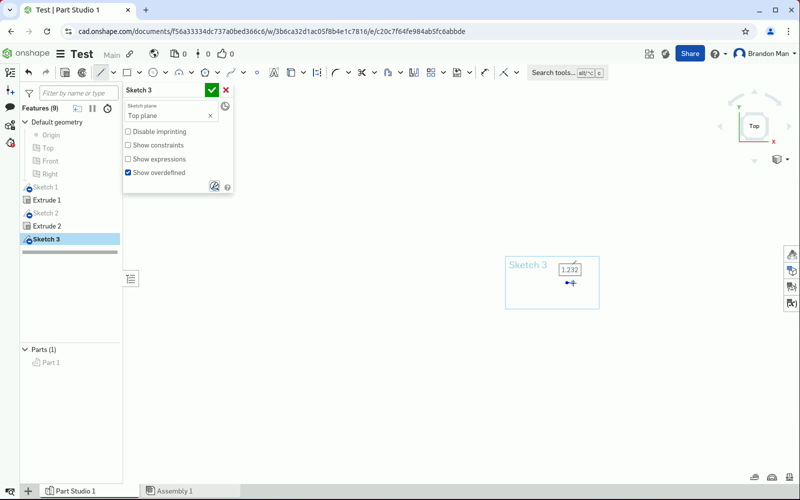
key_down(shift)
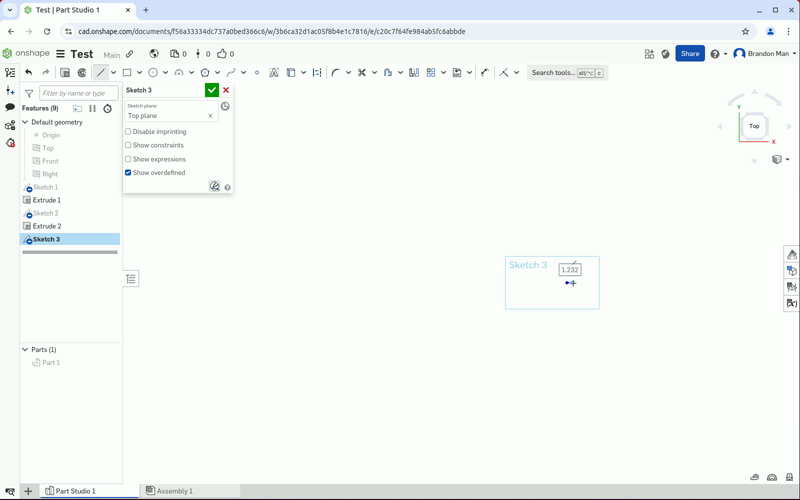
mouse_move(589, 282)
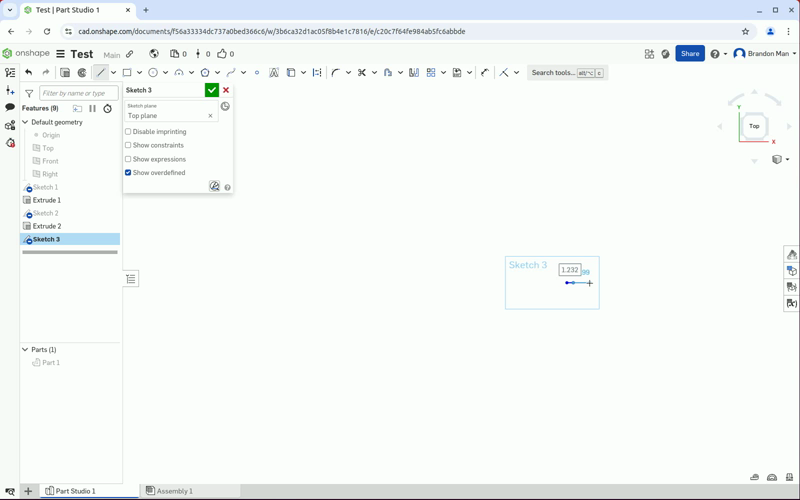
mouse_move(573, 257)
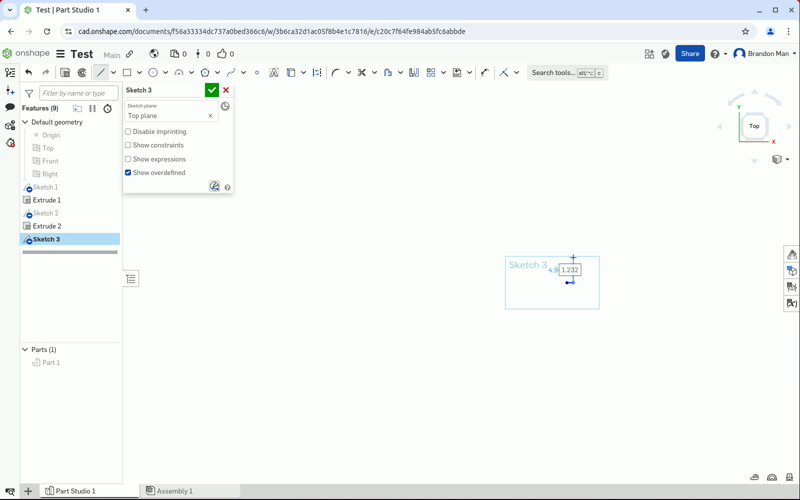
click(573, 257)
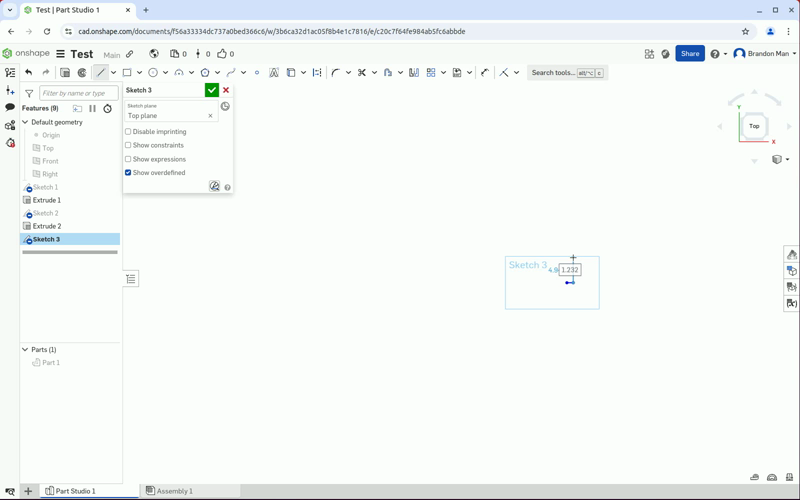
key_up(shift)
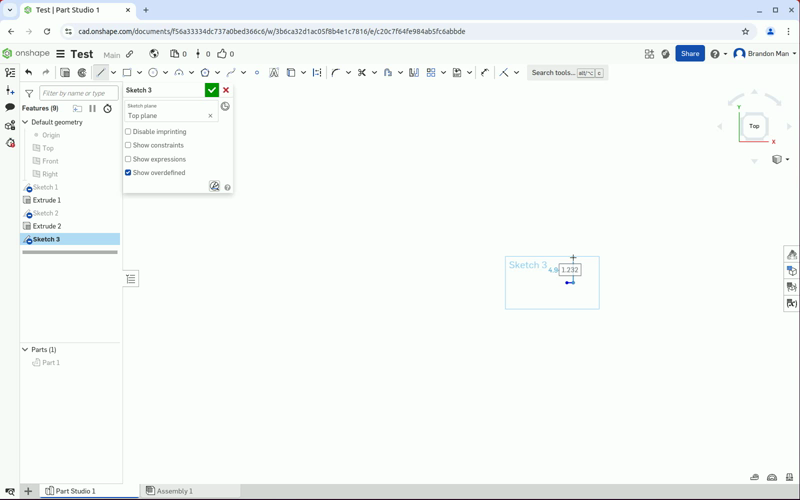
key_down(shift)
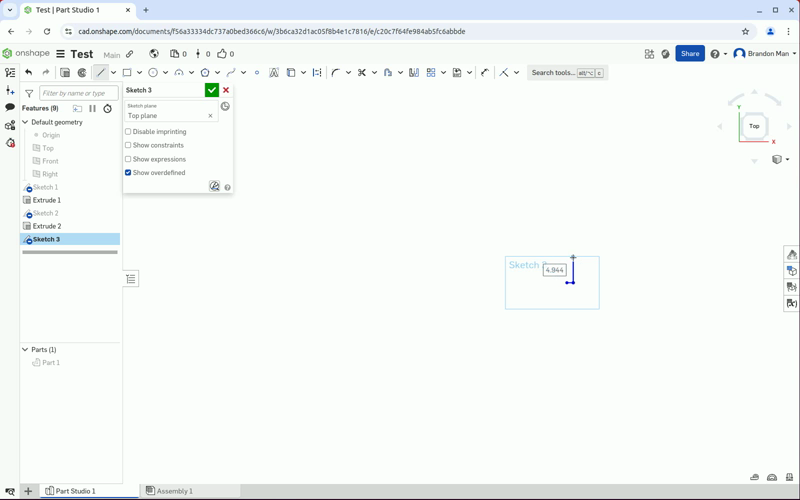
mouse_move(589, 257)
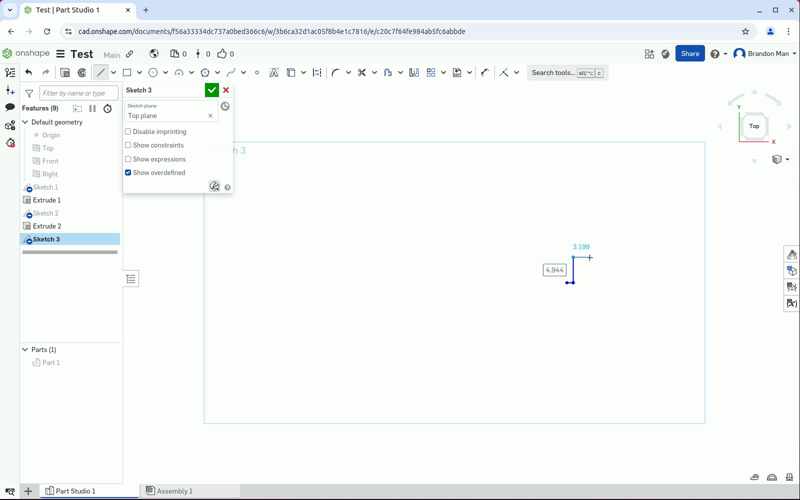
mouse_move(567, 257)
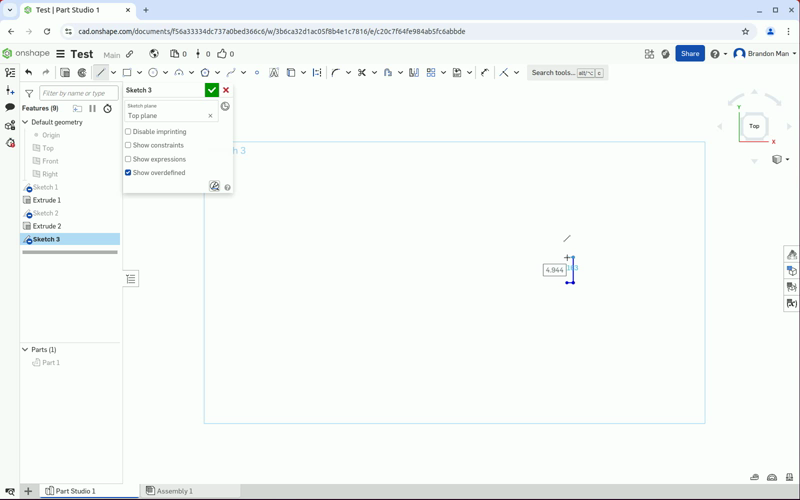
scroll(6)
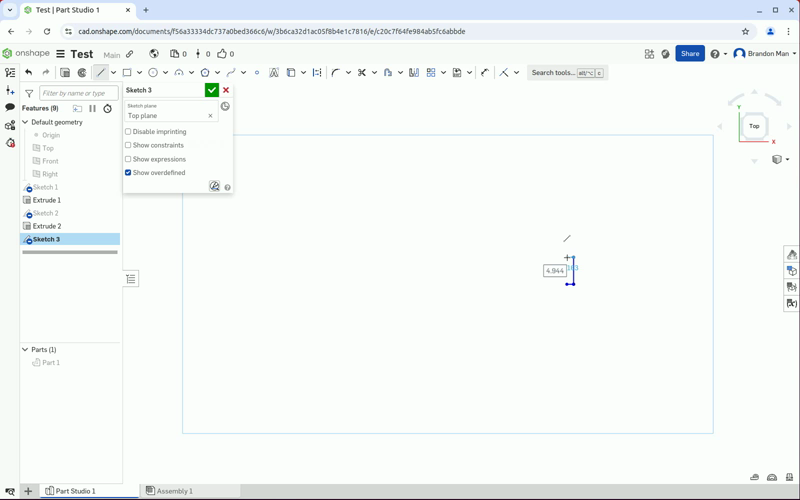
scroll(6)
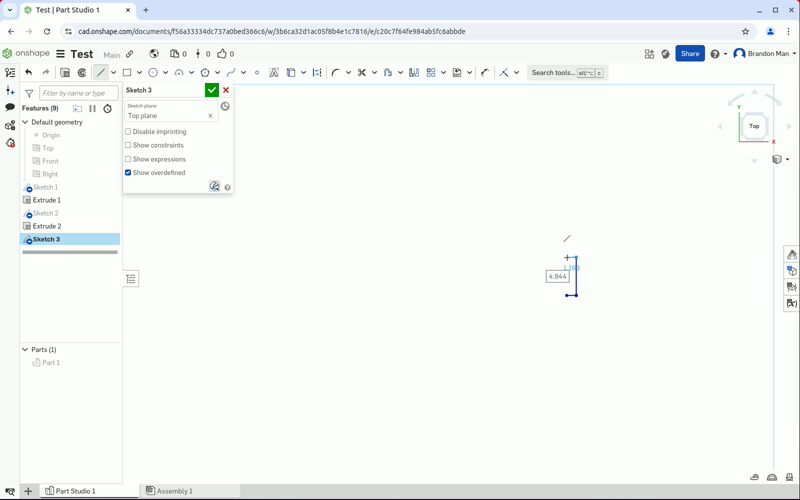
scroll(6)
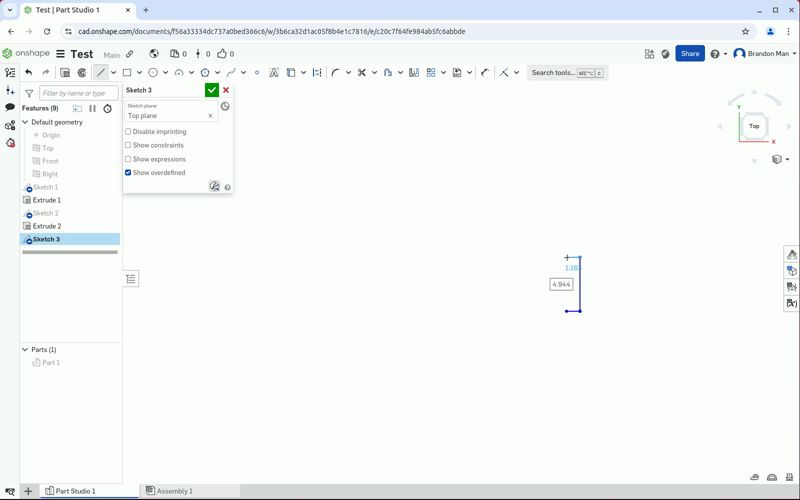
scroll(6)
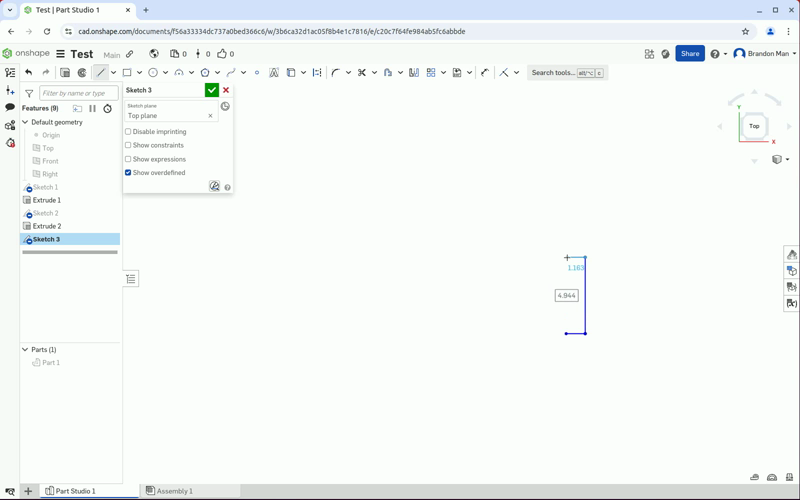
scroll(6)
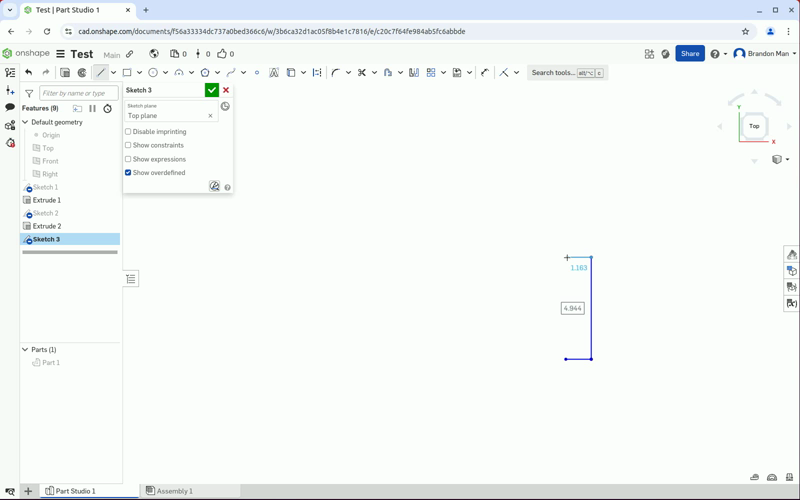
scroll(6)
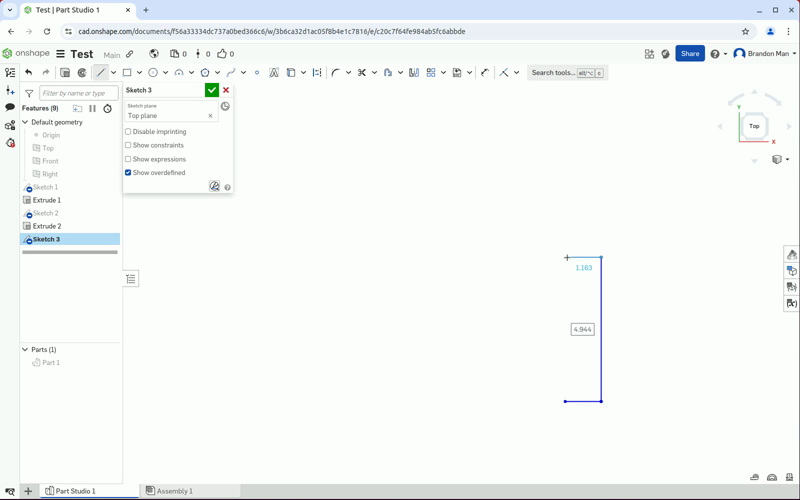
scroll(6)
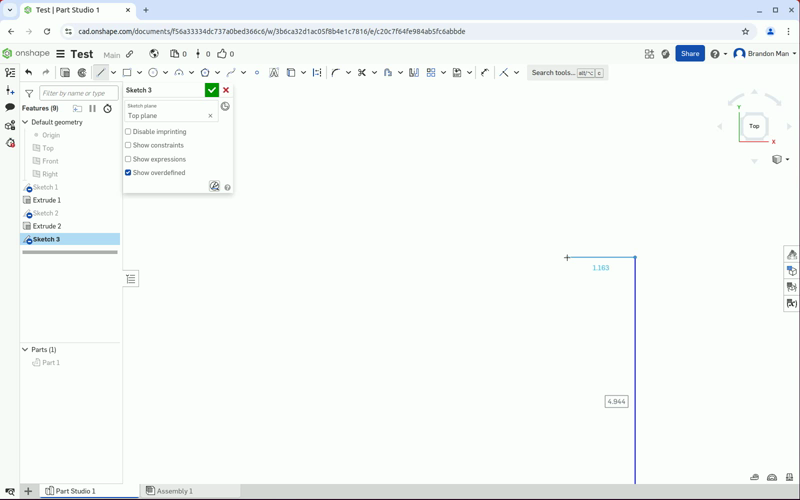
click(567, 257)
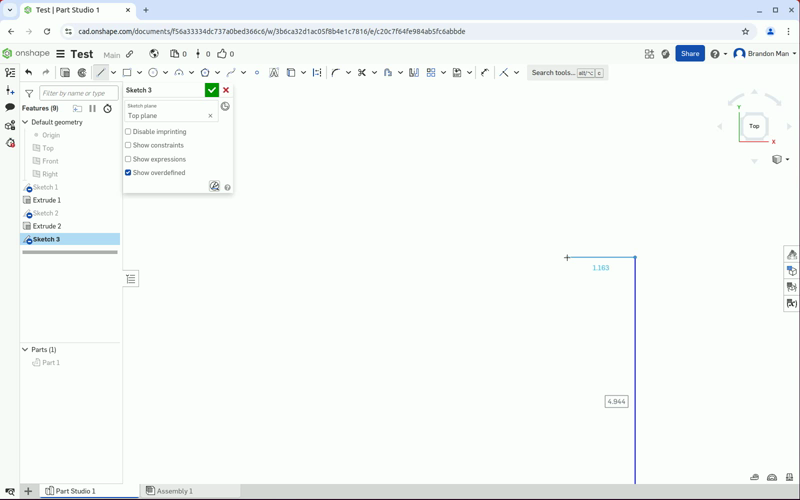
scroll(-6)
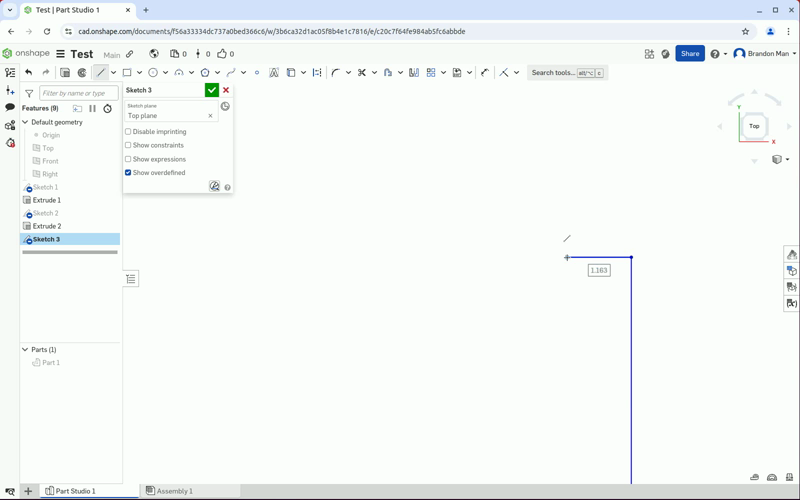
scroll(-6)
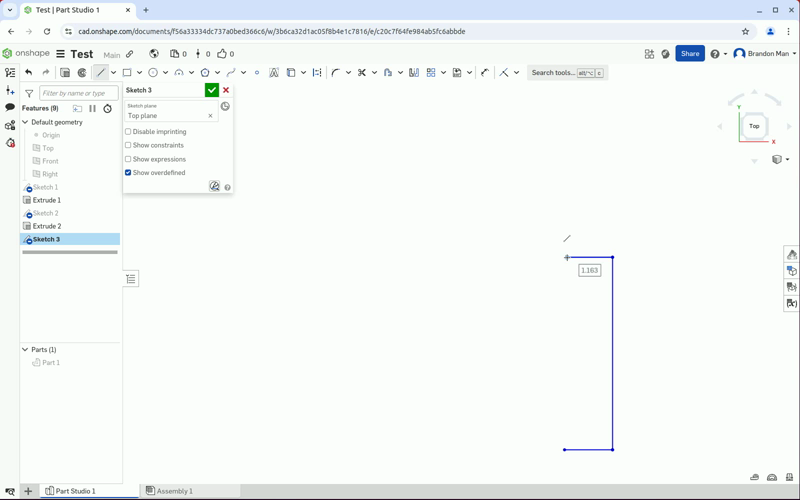
scroll(-6)
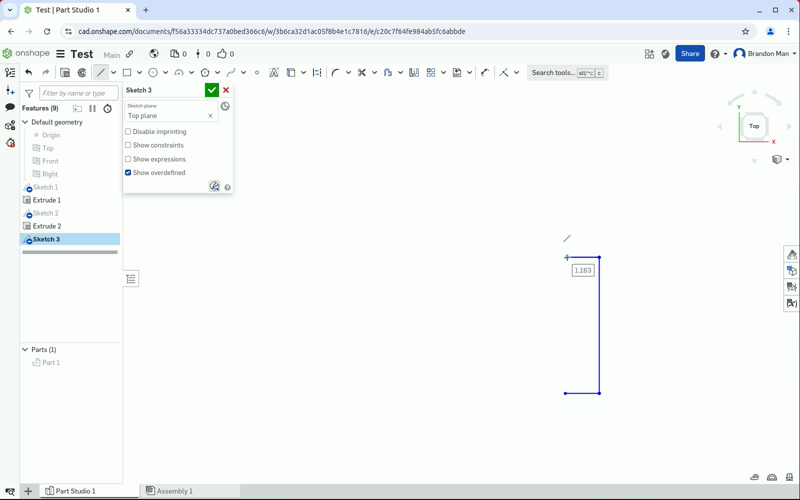
scroll(-6)
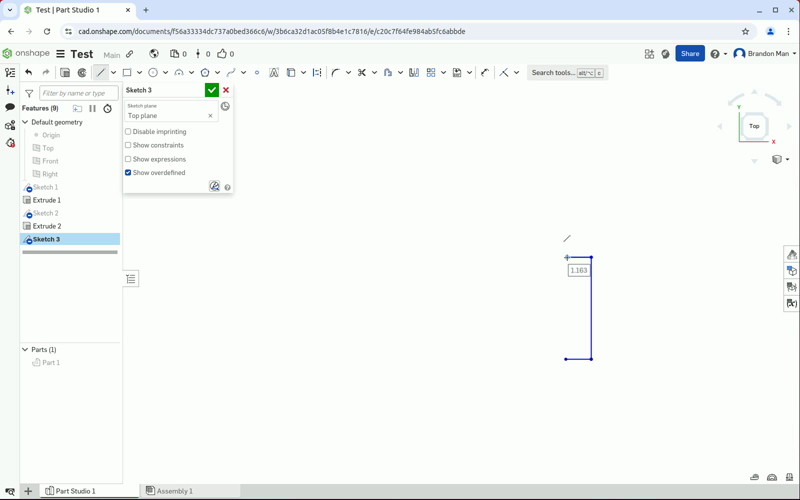
scroll(-6)
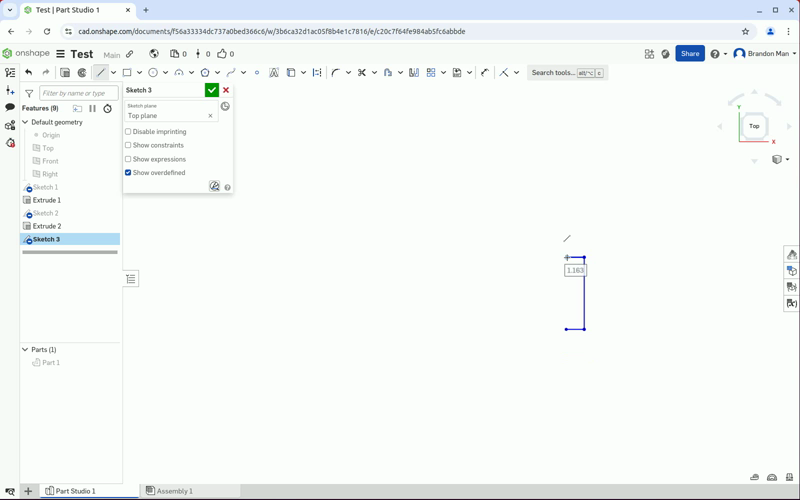
scroll(-6)
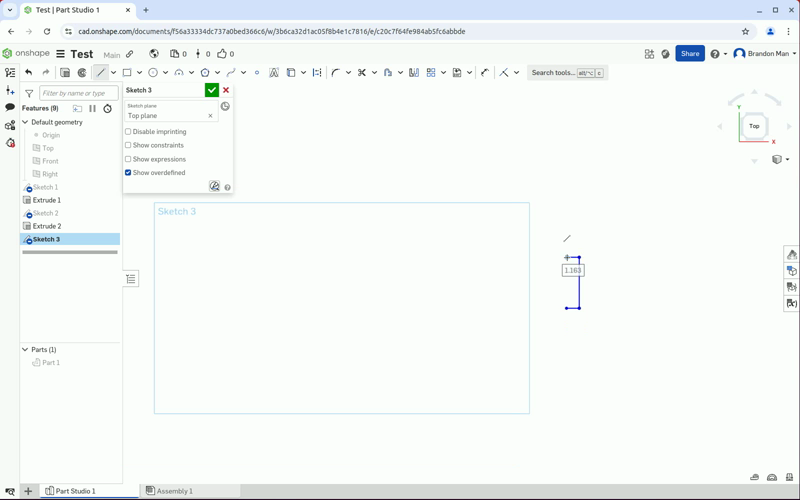
scroll(-6)
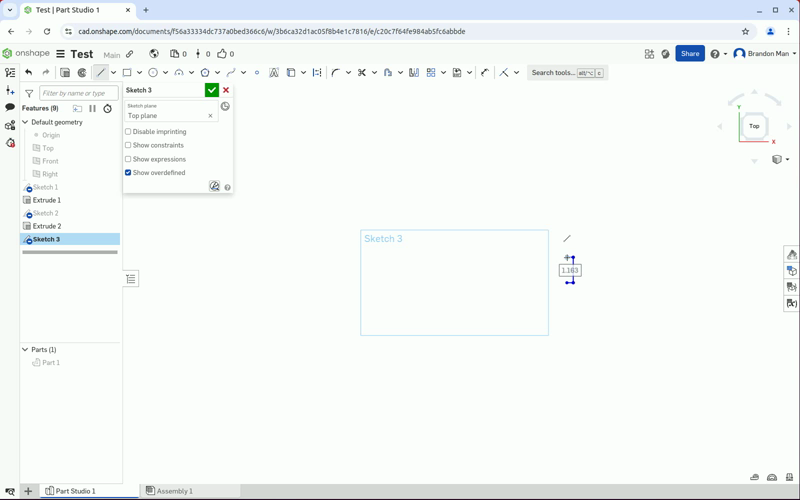
key_up(shift)
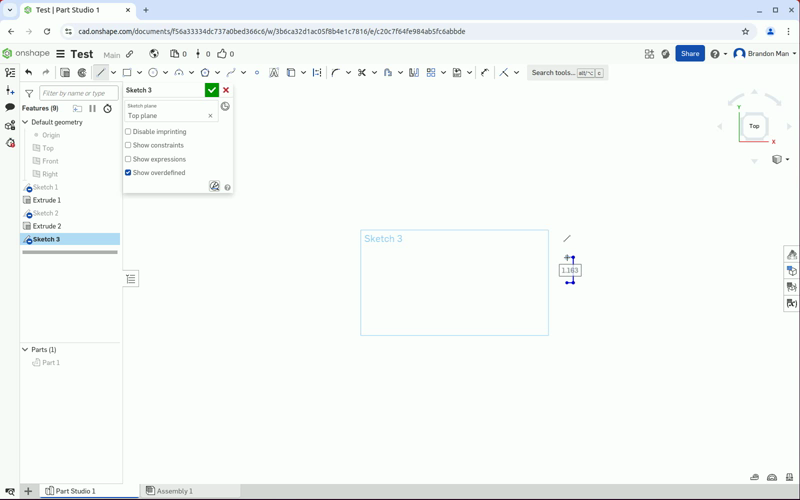
mouse_move(589, 257)
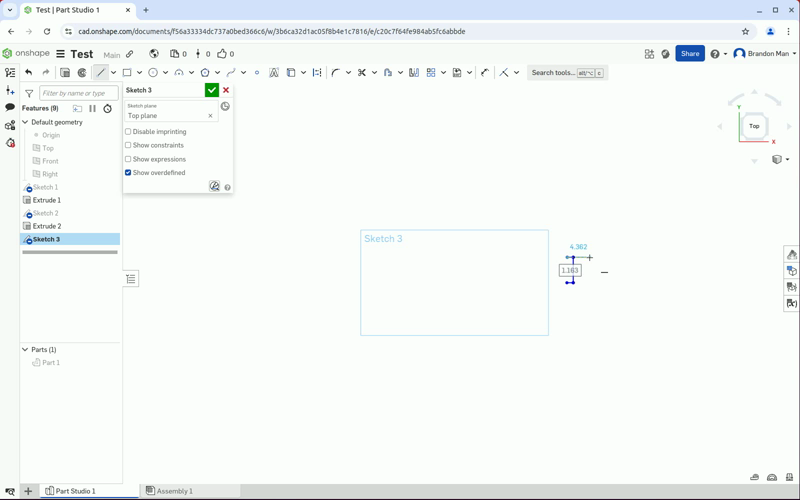
key_down(shift)
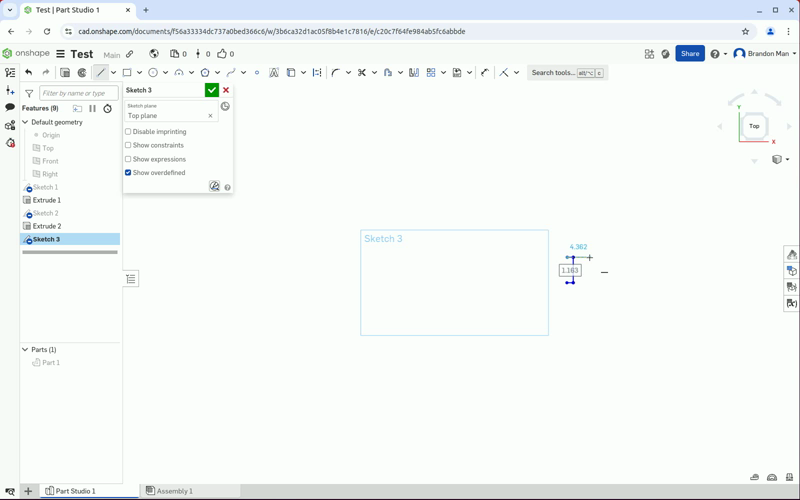
mouse_move(567, 282)
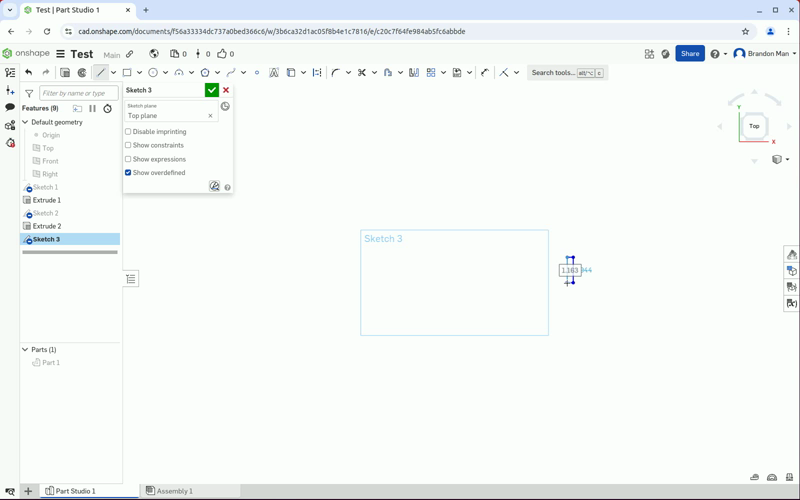
key_up(shift)
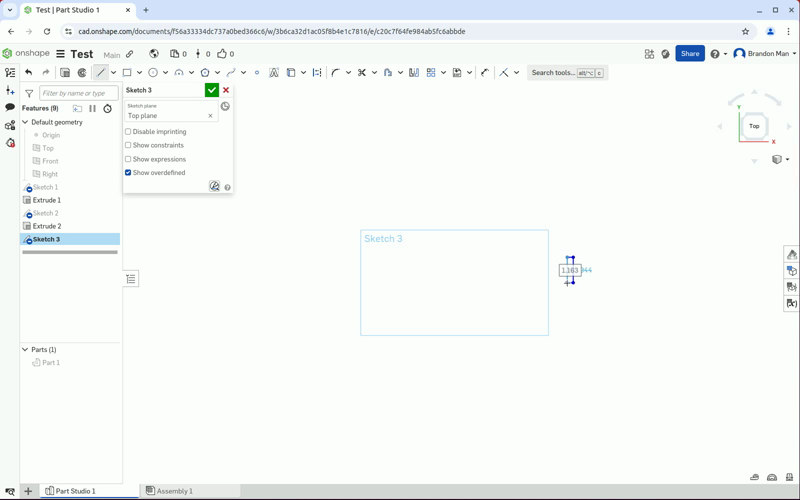
click(567, 282)
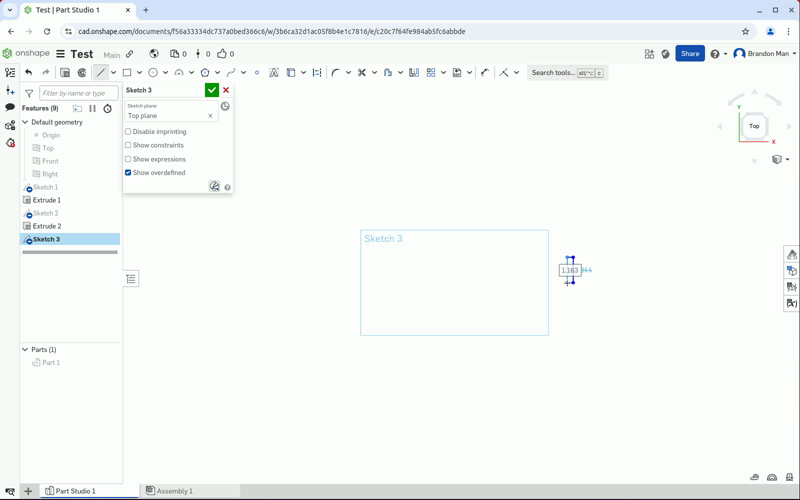
key(esc)
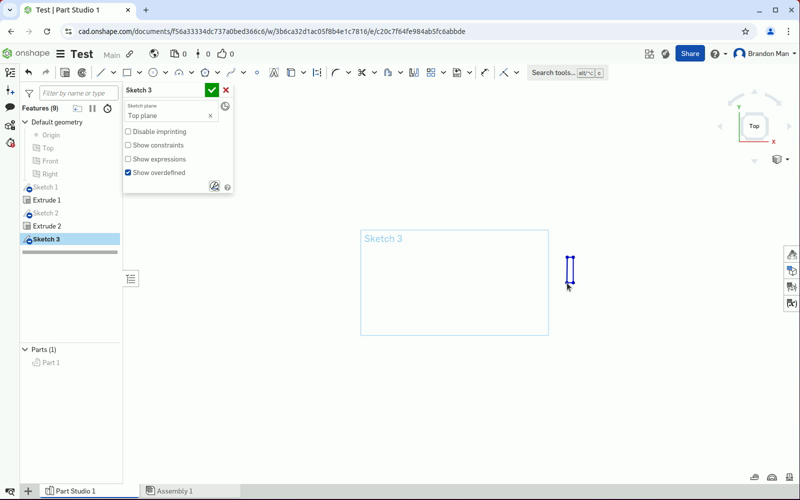
mouse_move(573, 266)
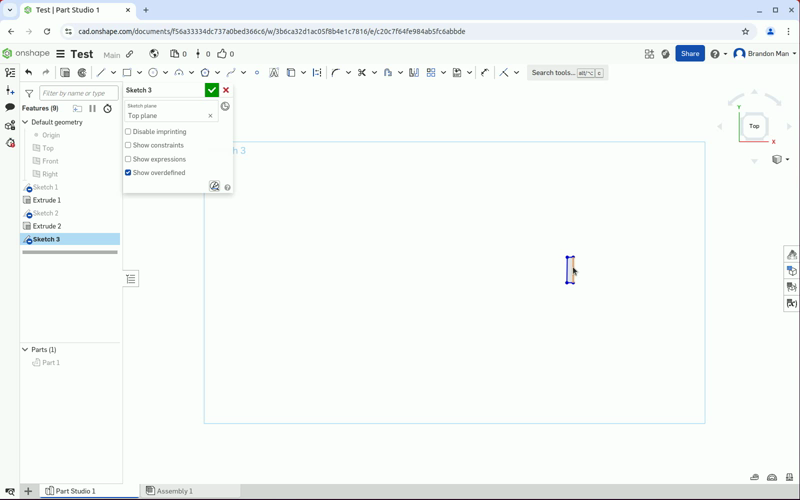
scroll(6)
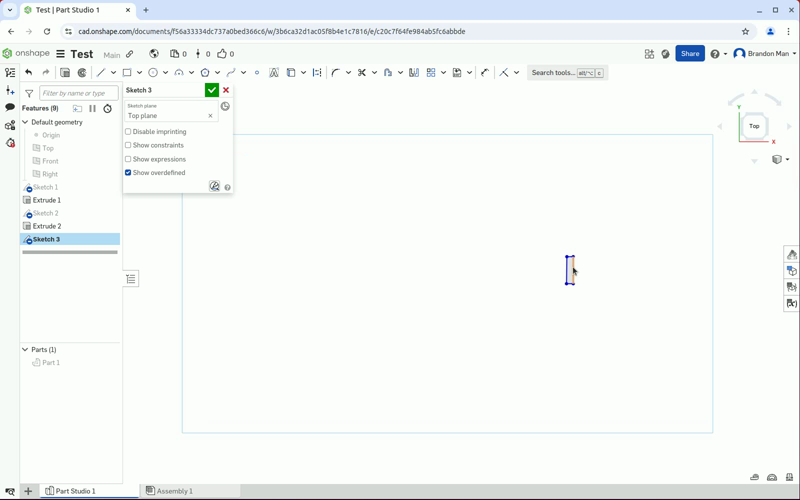
scroll(6)
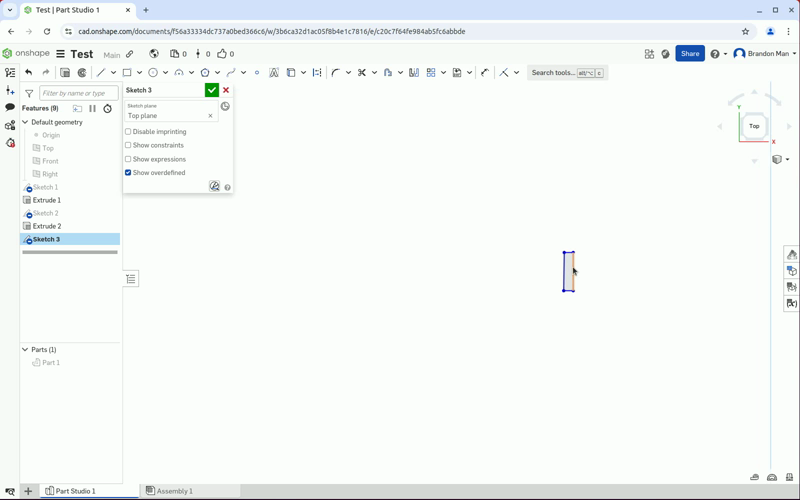
scroll(6)
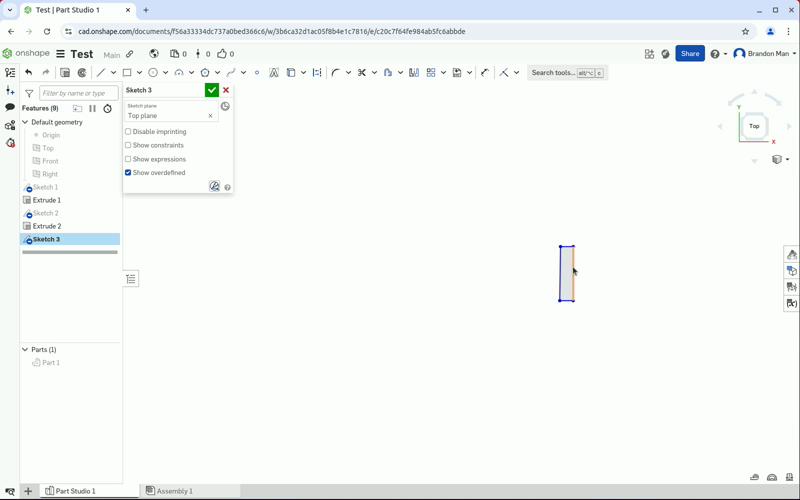
scroll(6)
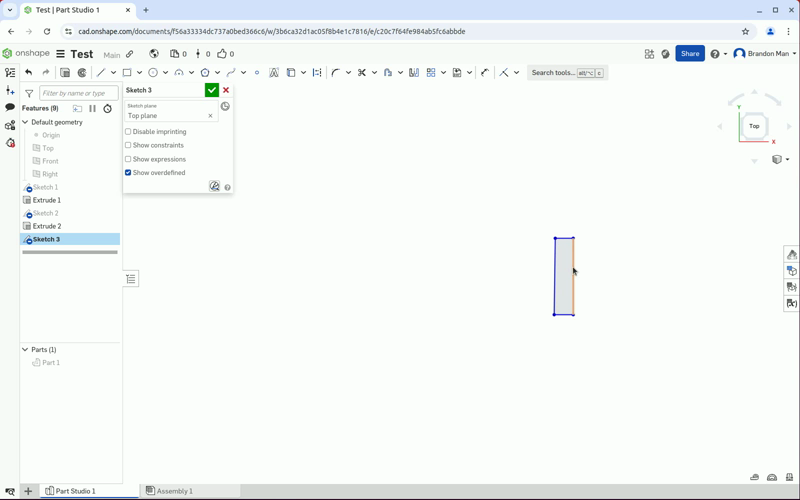
scroll(6)
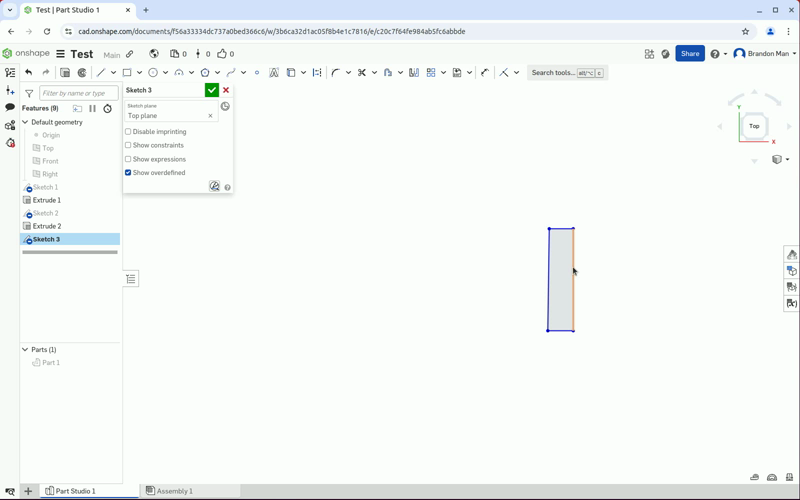
scroll(6)
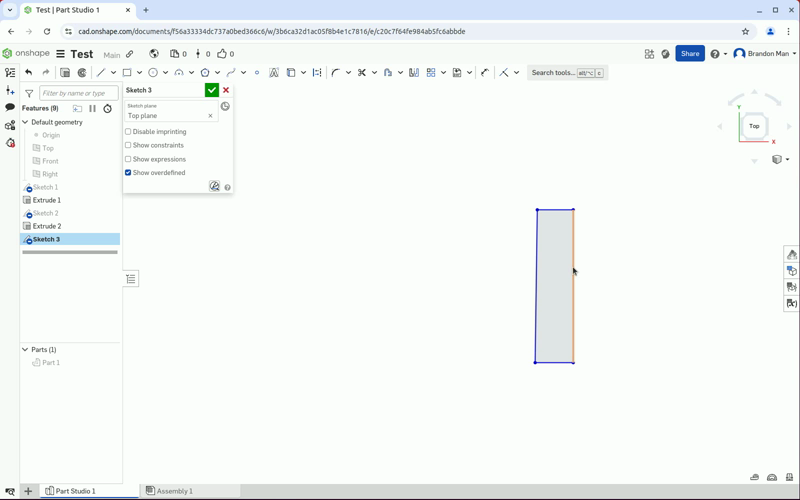
scroll(6)
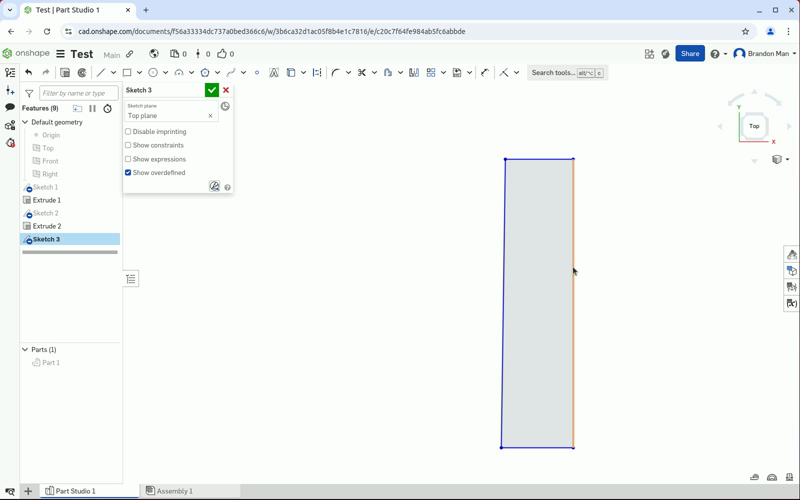
click(573, 266)
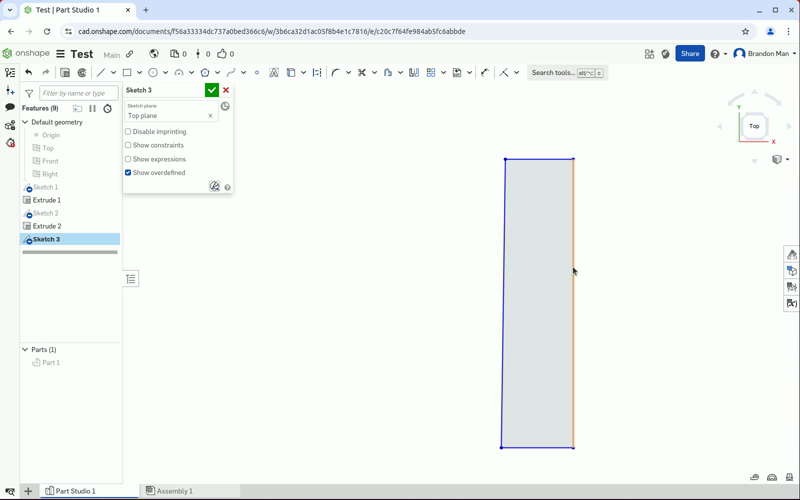
scroll(-6)
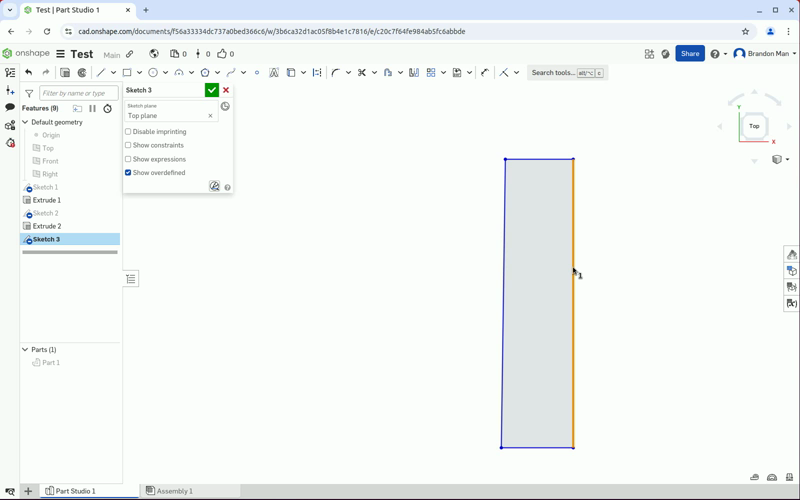
scroll(-6)
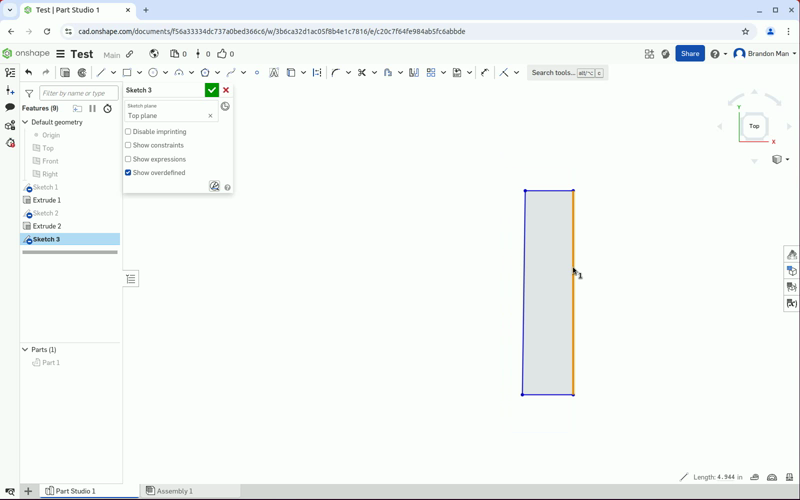
scroll(-6)
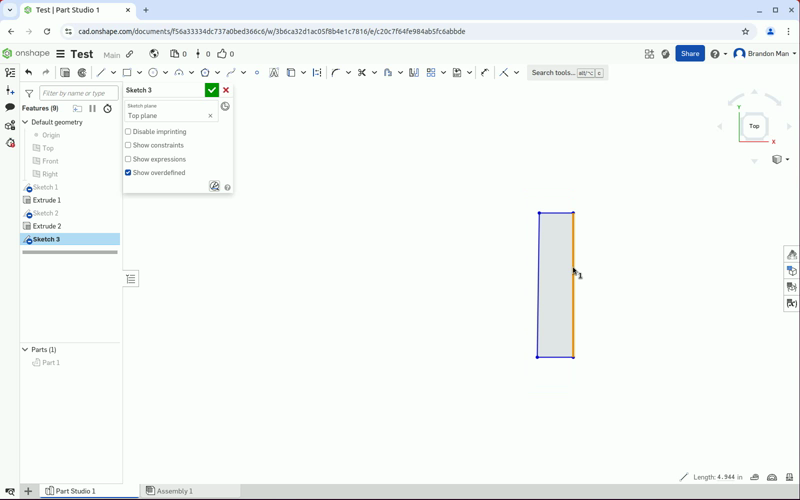
scroll(-6)
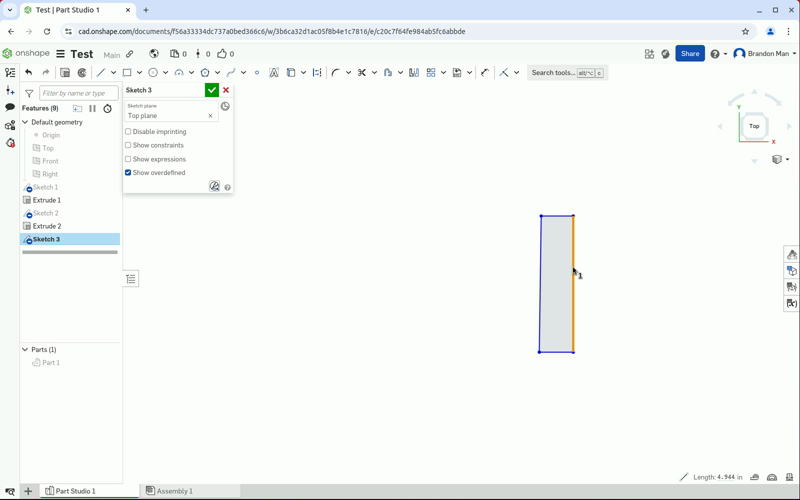
scroll(-6)
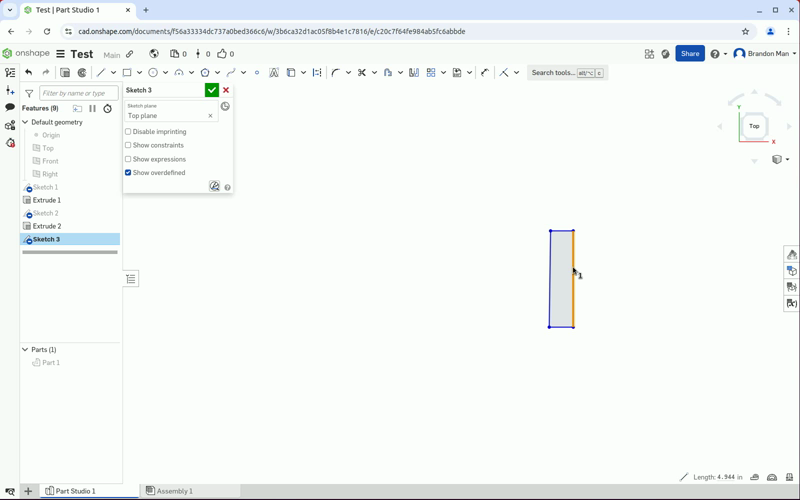
scroll(-6)
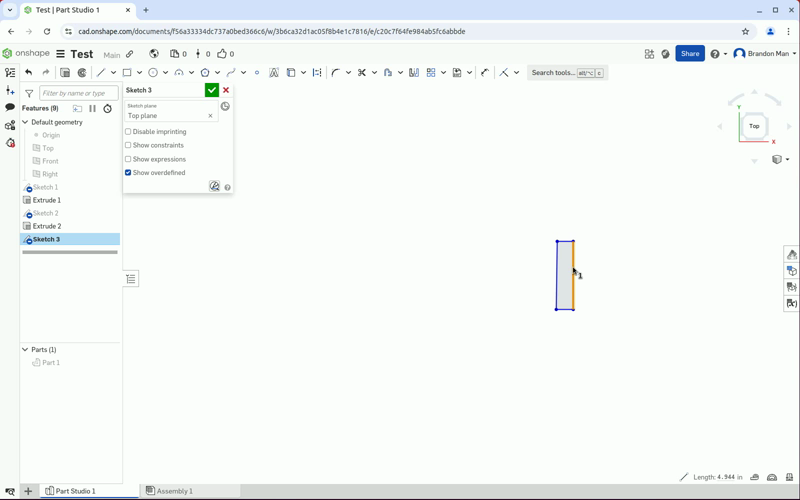
scroll(-6)
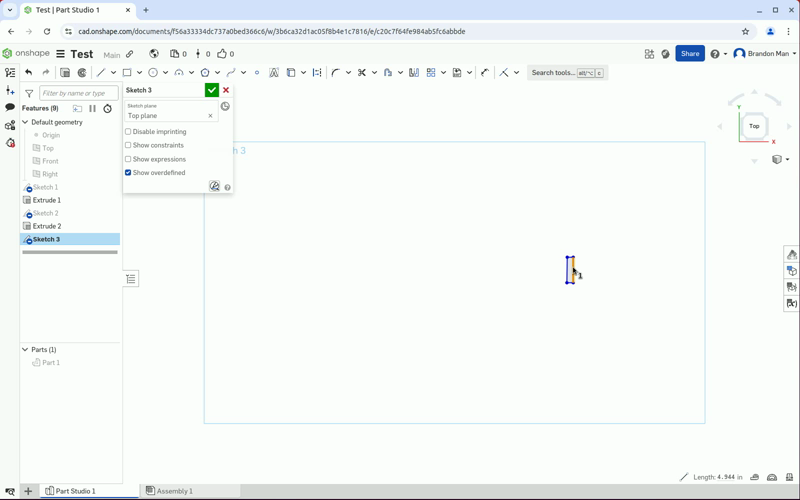
mouse_move(73, 352)
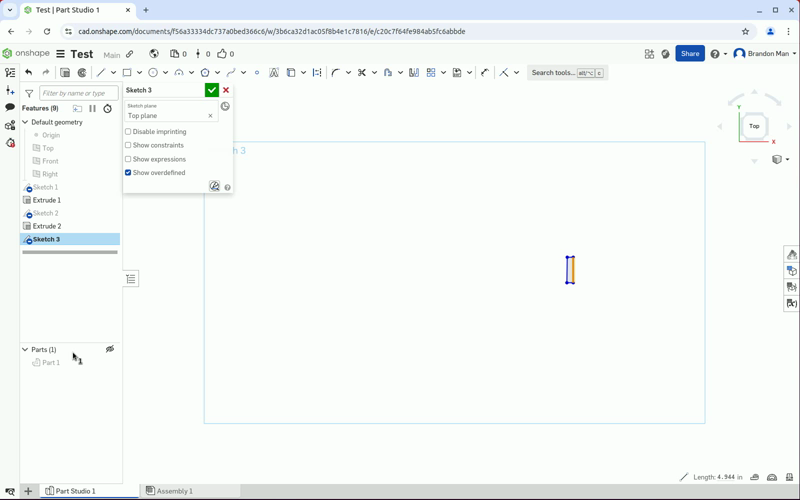
key(shift+y)
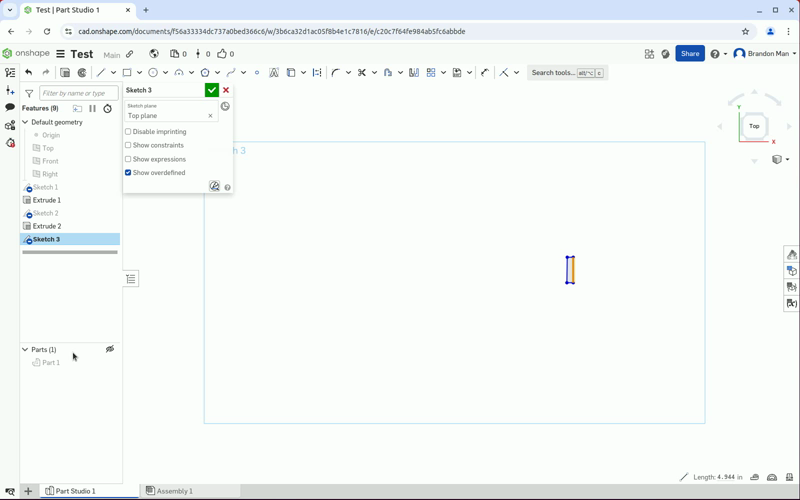
key(shift+e)
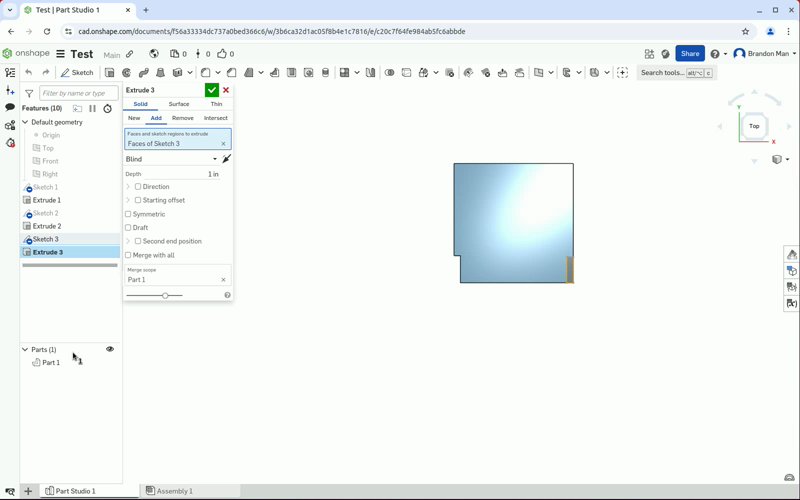
mouse_move(143, 106)
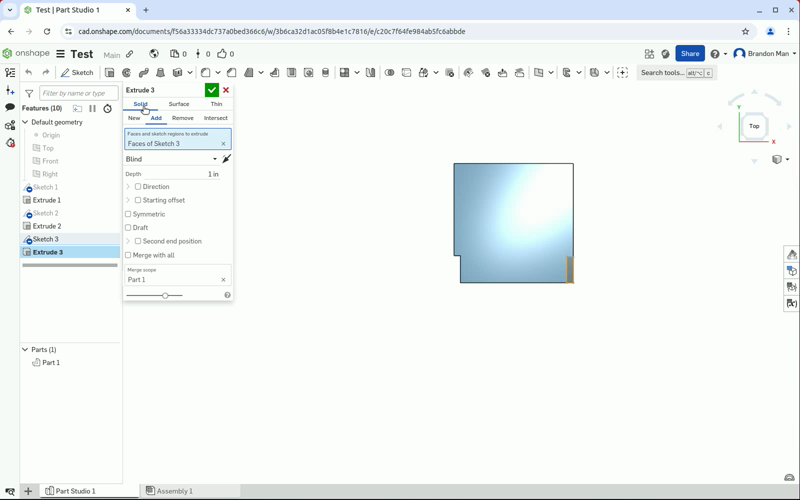
click(143, 106)
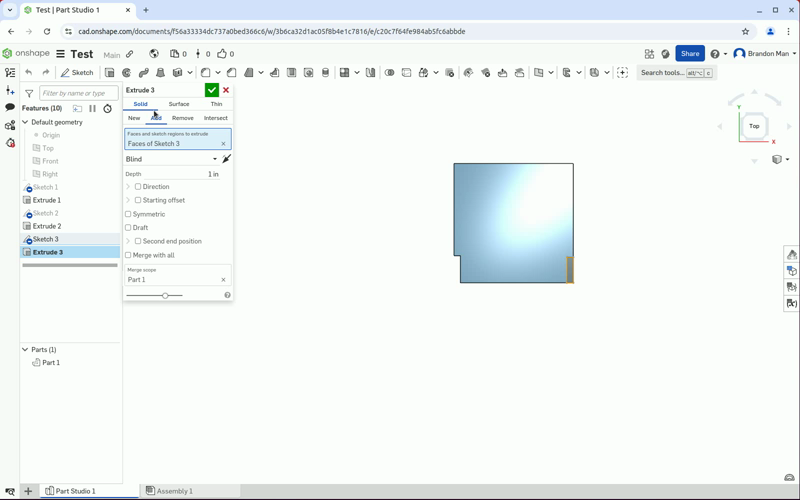
mouse_move(186, 120)
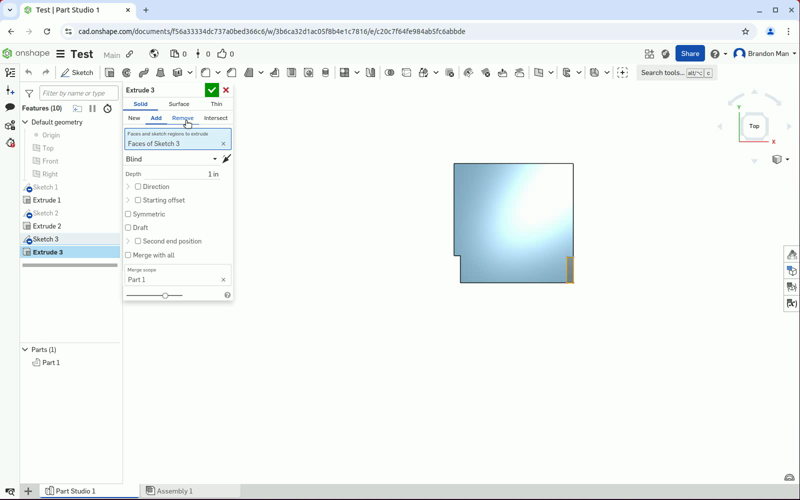
click(186, 120)
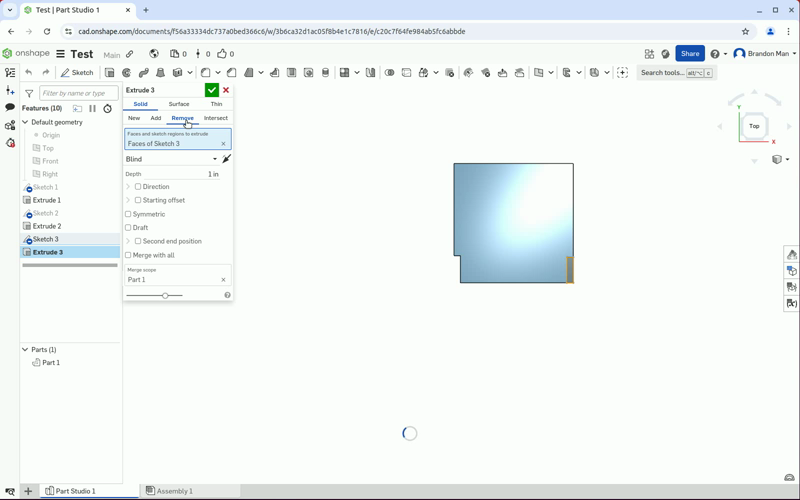
key(tab, 4)
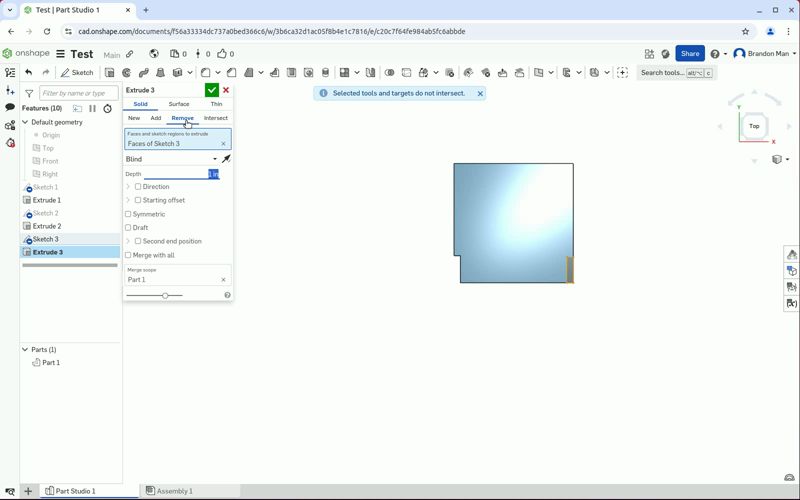
text(-0.963)
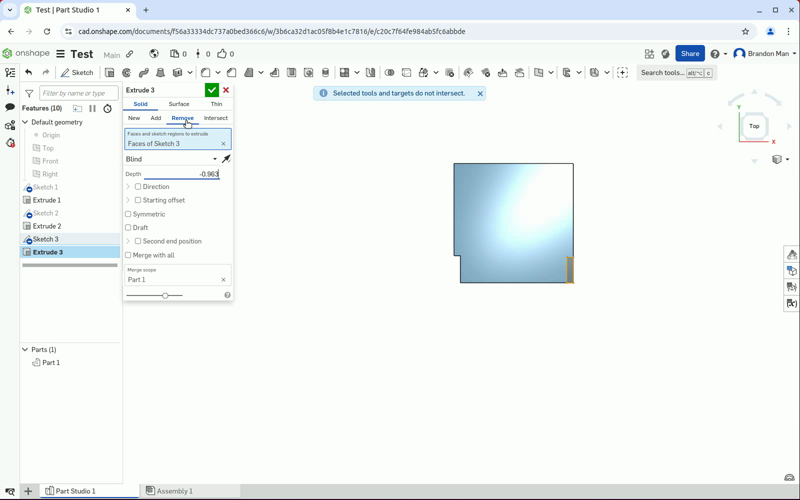
key(tab, 6)
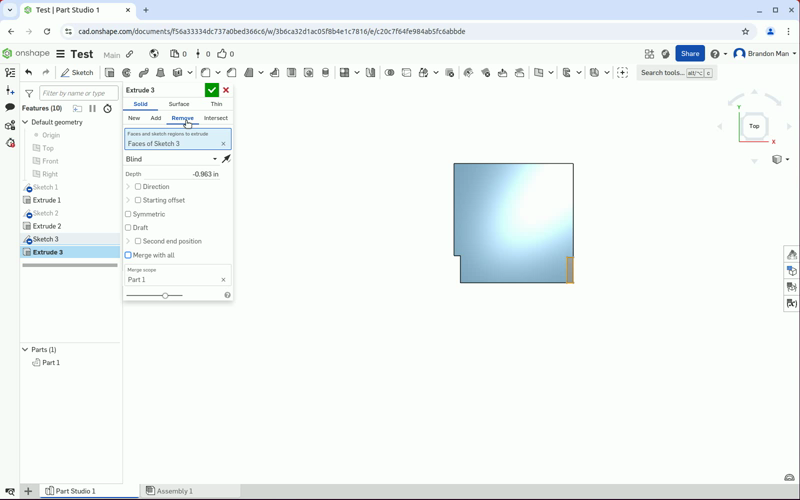
key(space)
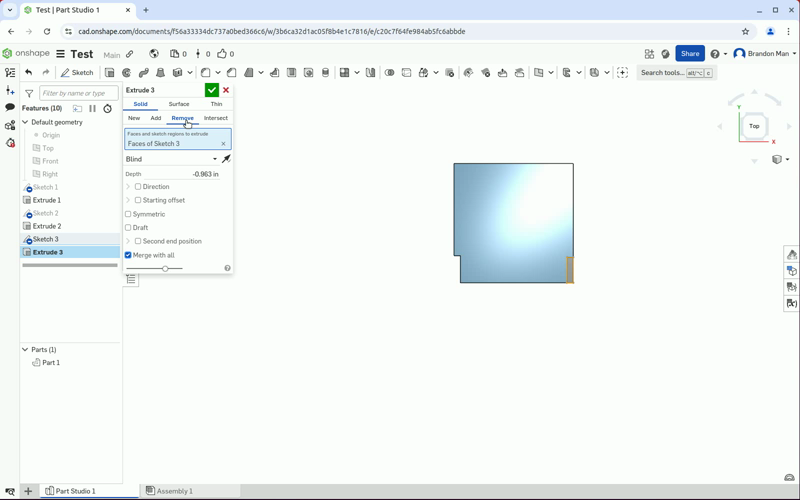
key(enter)
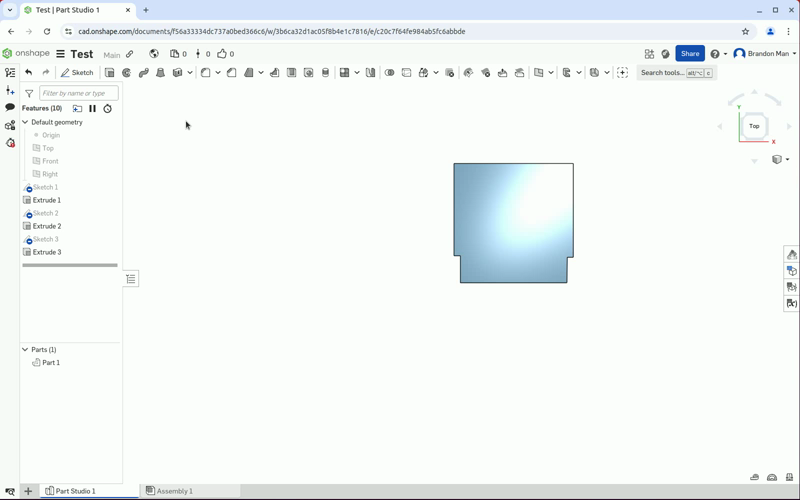
key(shift+h)
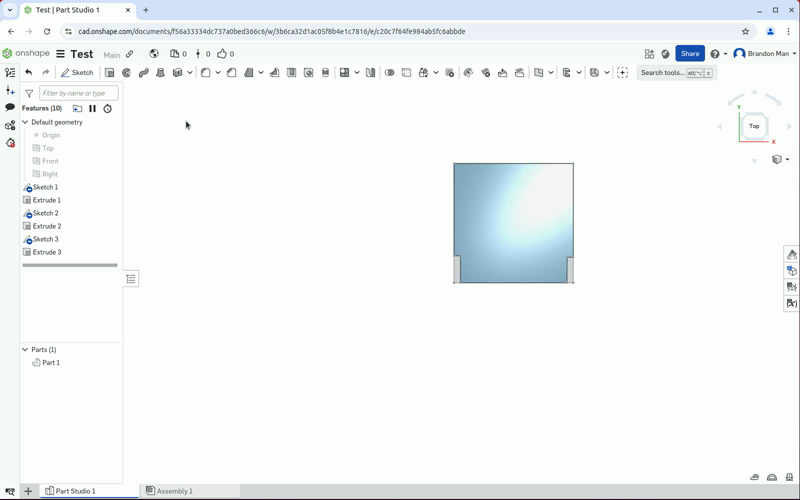
key(shift+h)
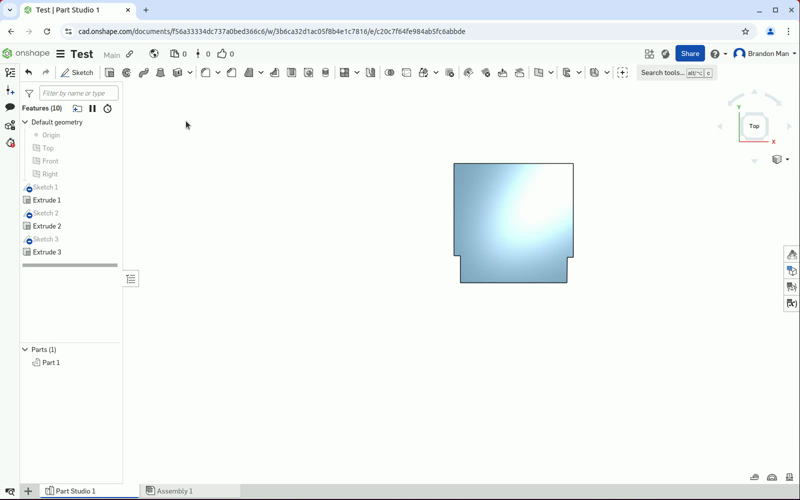
mouse_move(73, 189)
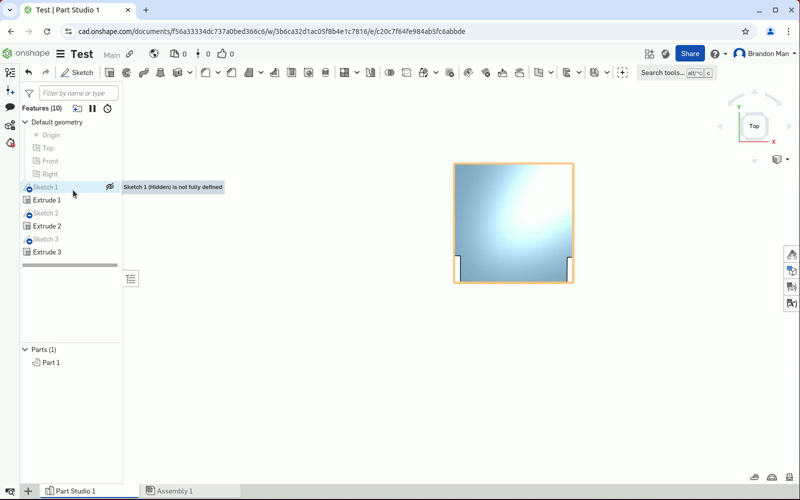
click(73, 189)
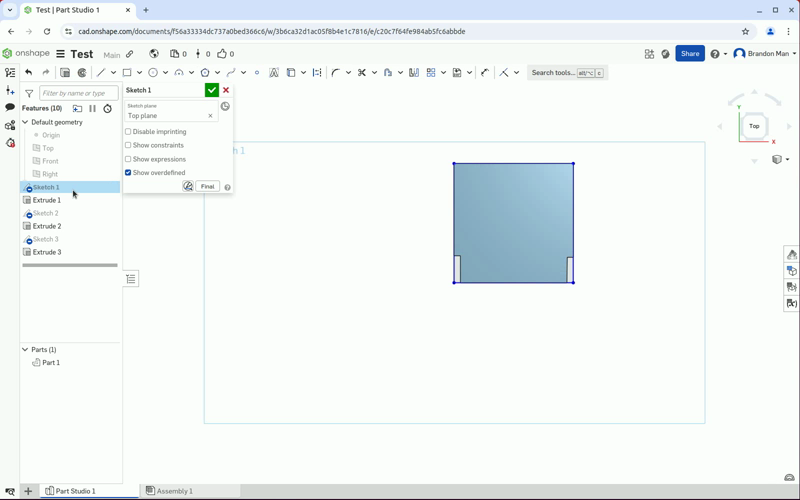
mouse_move(229, 92)
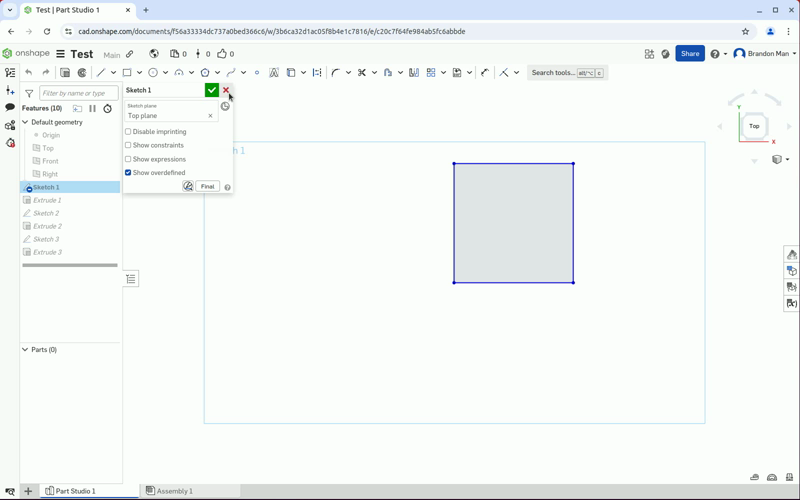
click(229, 92)
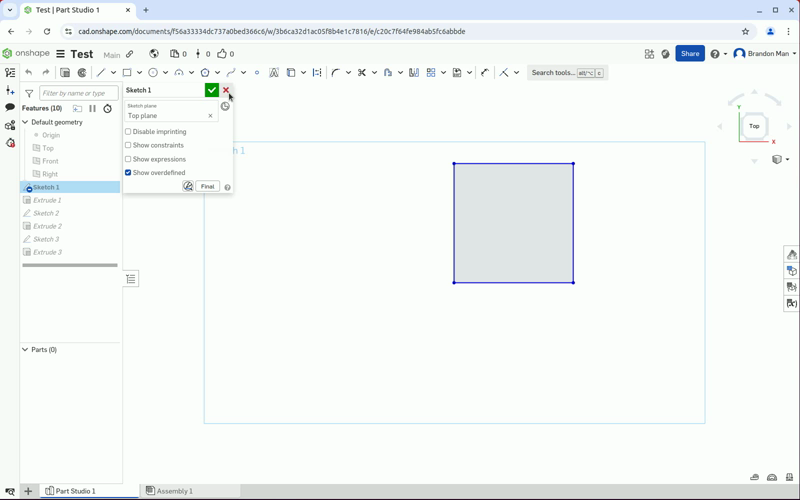
key(shift+s)
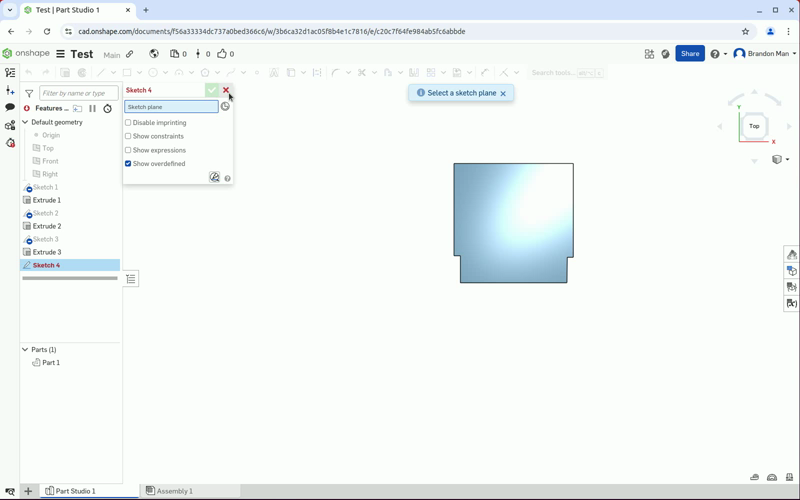
mouse_move(73, 150)
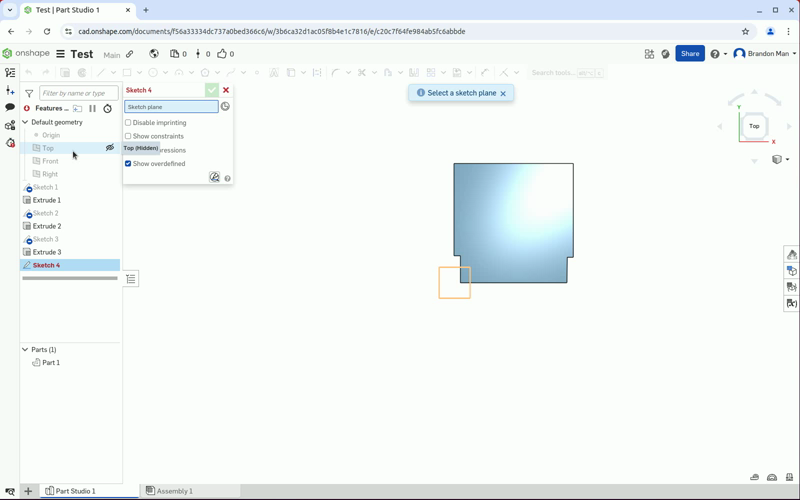
click(73, 150)
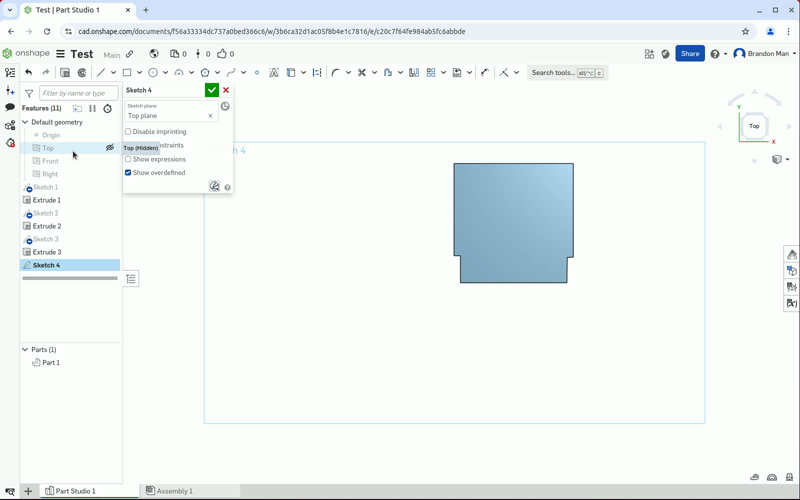
mouse_move(73, 352)
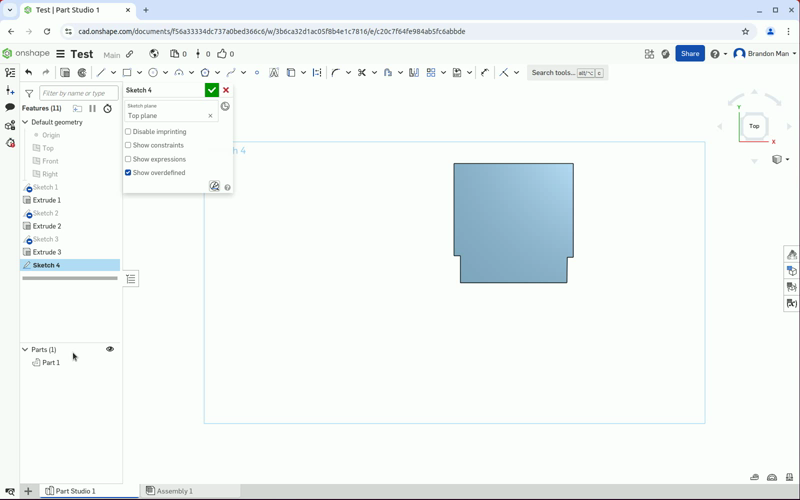
key(y)
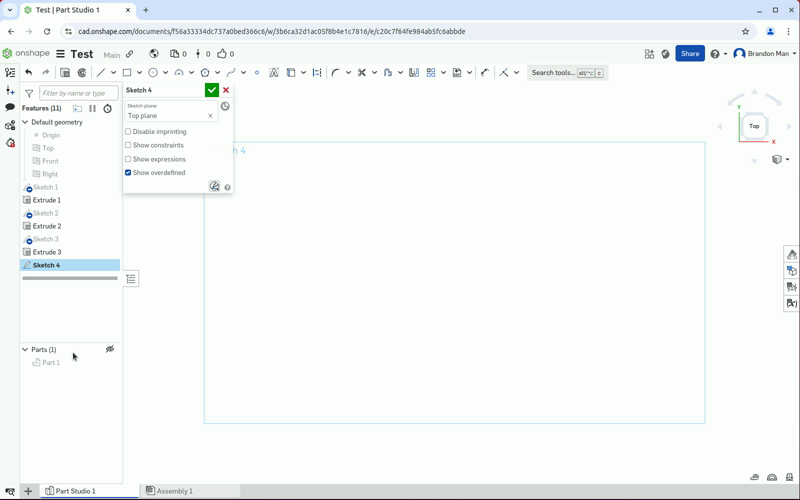
key(l)
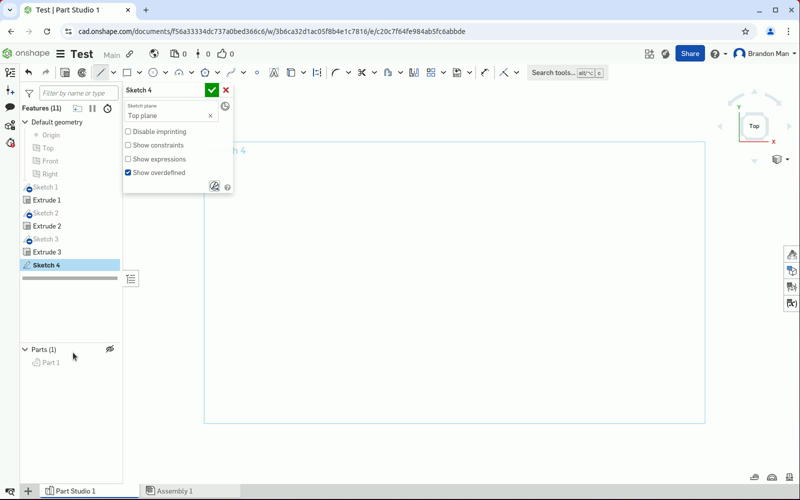
key_down(shift)
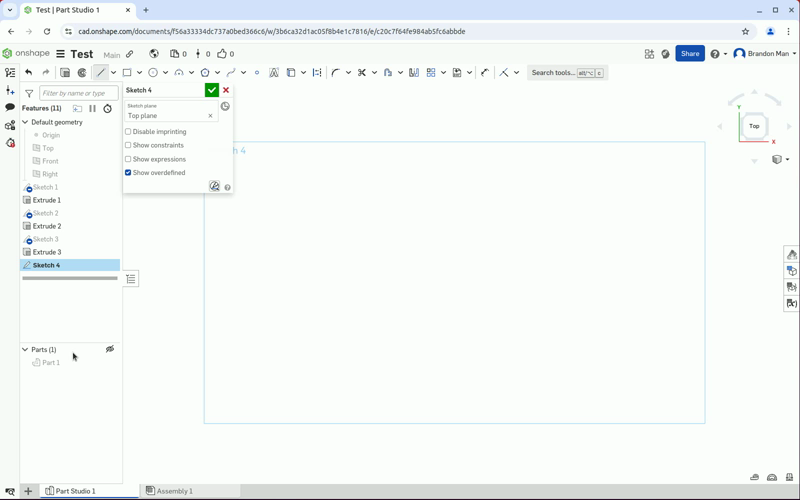
mouse_move(454, 272)
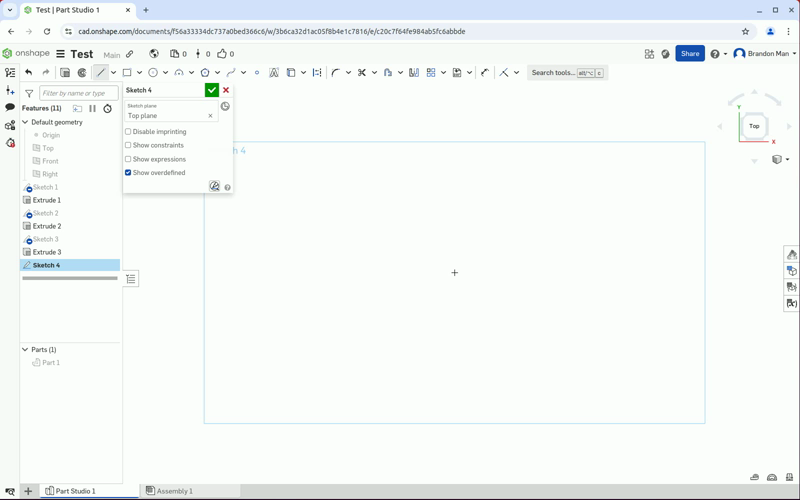
click(454, 272)
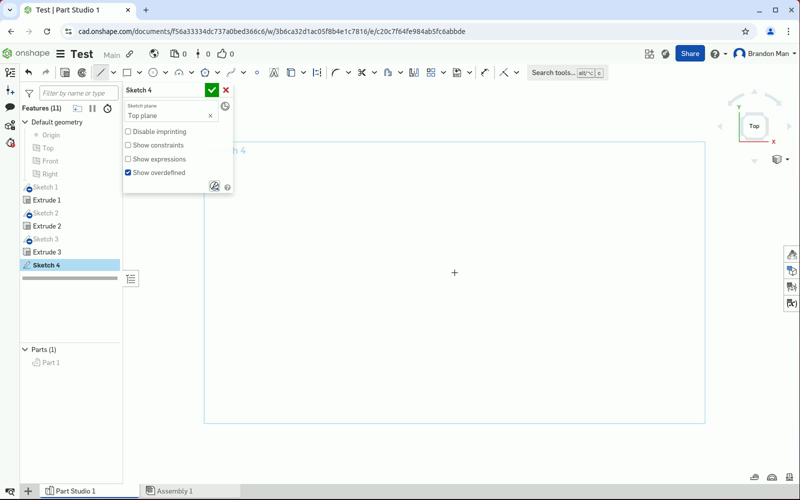
key_up(shift)
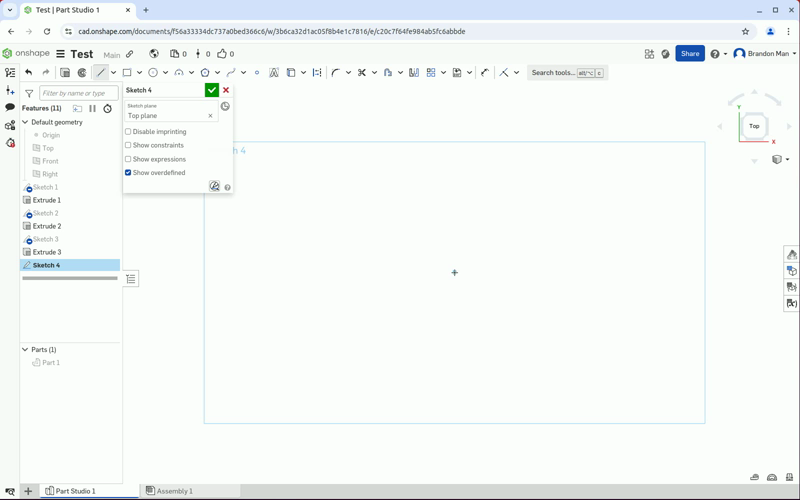
key_down(shift)
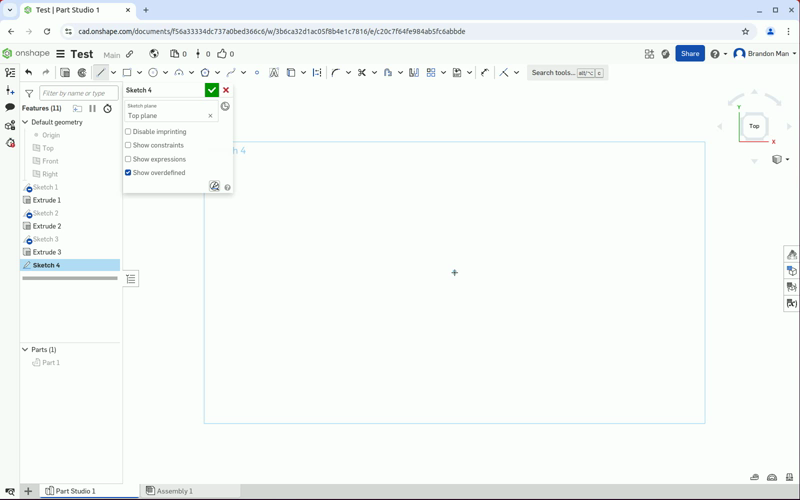
mouse_move(484, 272)
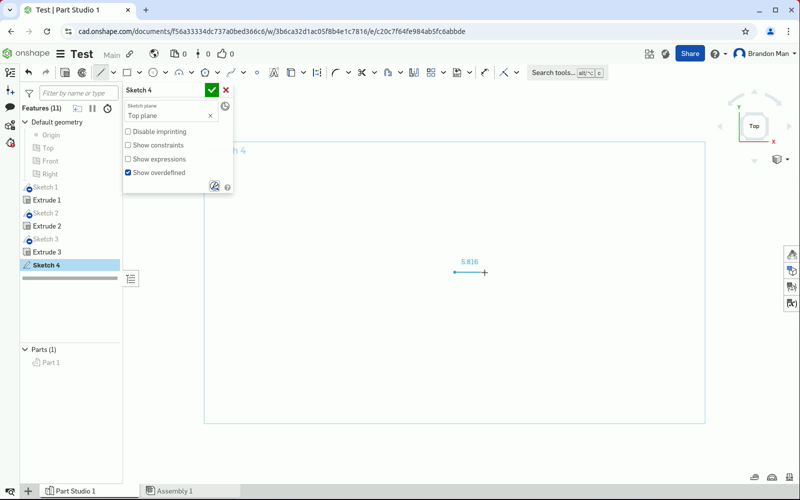
mouse_move(467, 272)
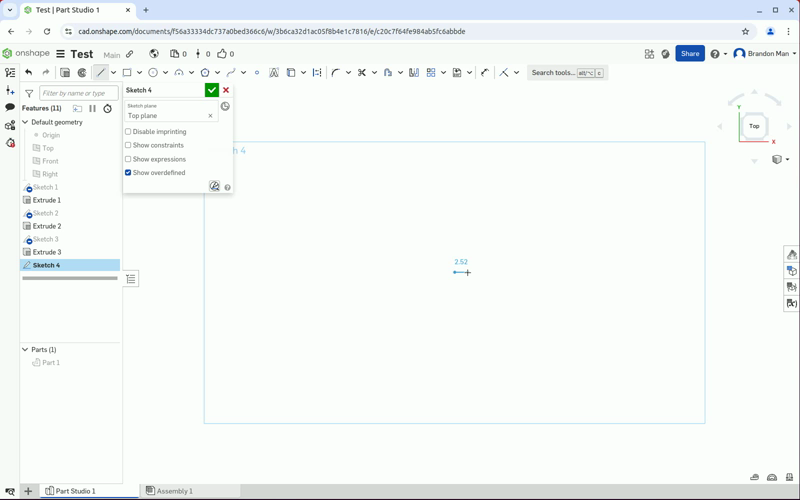
click(467, 272)
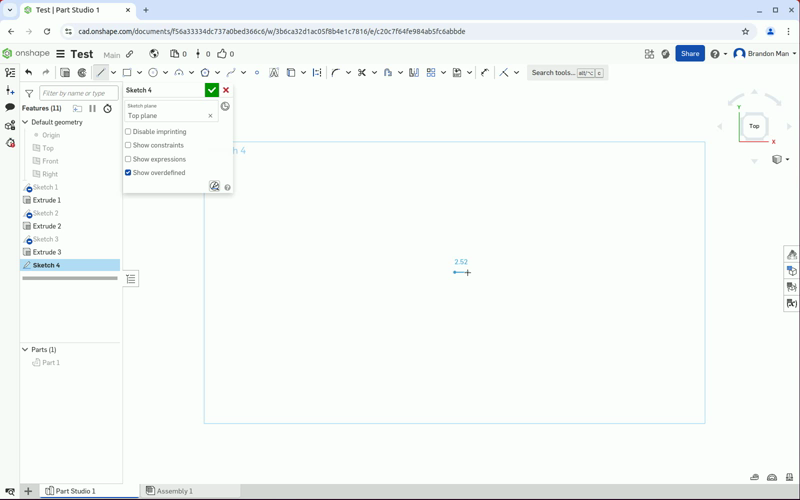
key_up(shift)
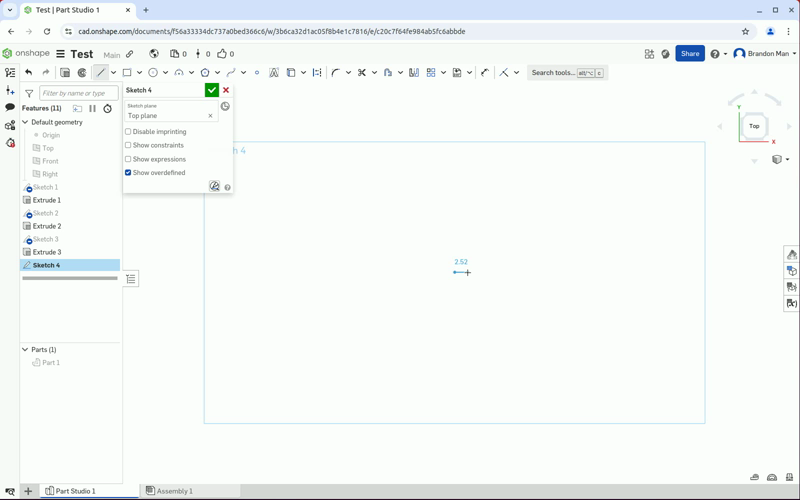
key_down(shift)
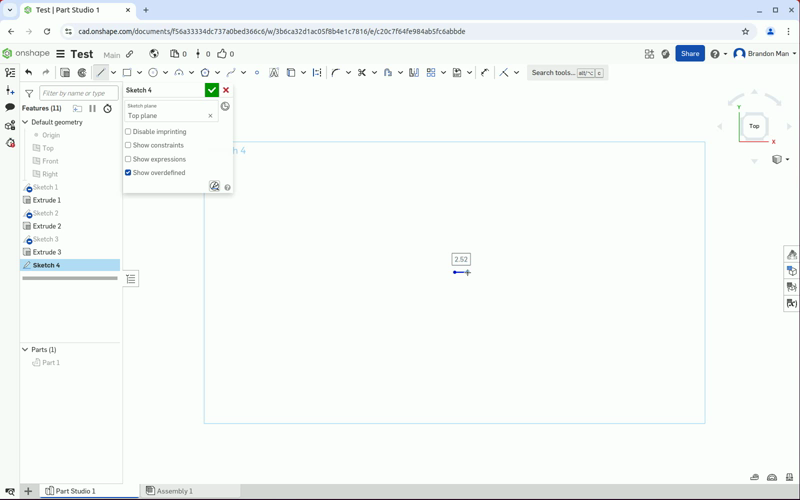
mouse_move(497, 272)
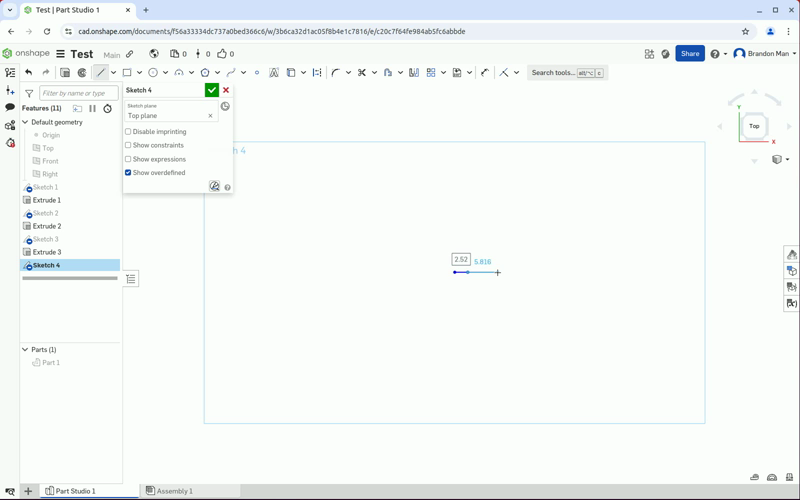
mouse_move(467, 267)
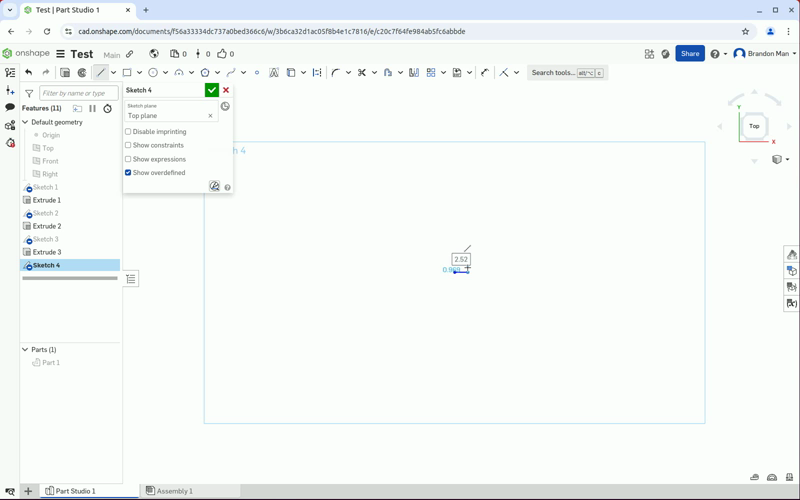
scroll(6)
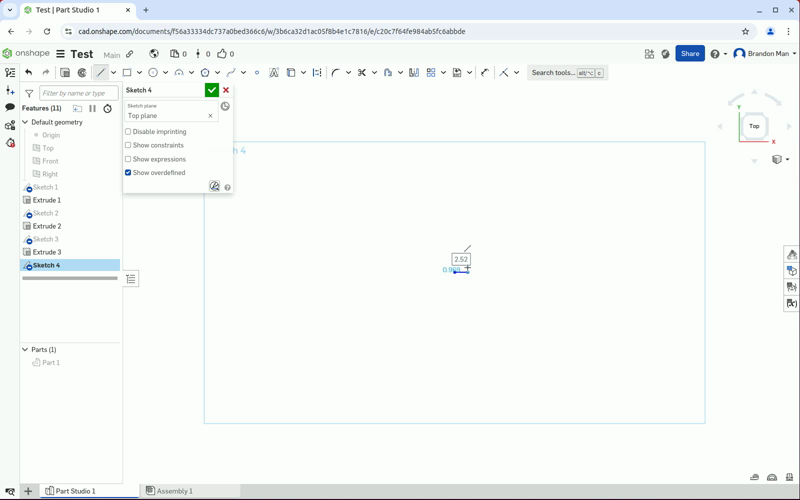
scroll(6)
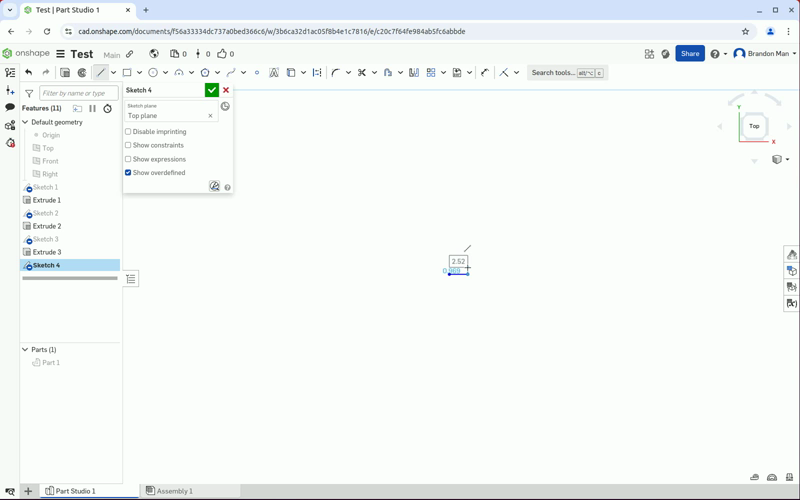
scroll(6)
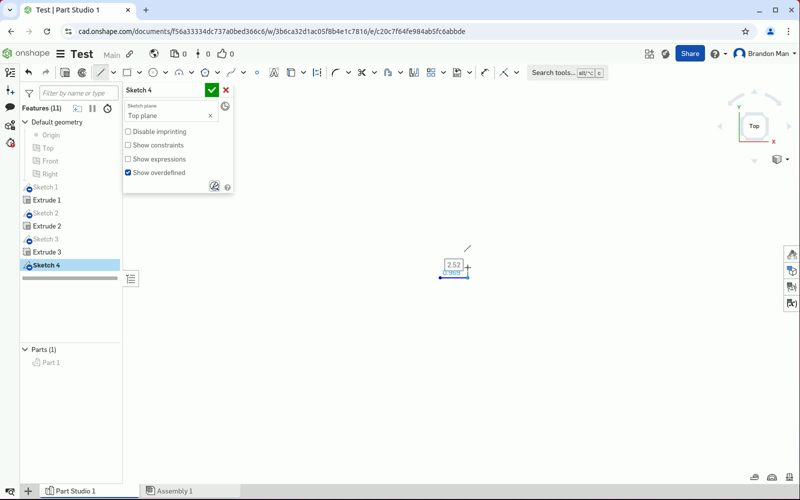
scroll(6)
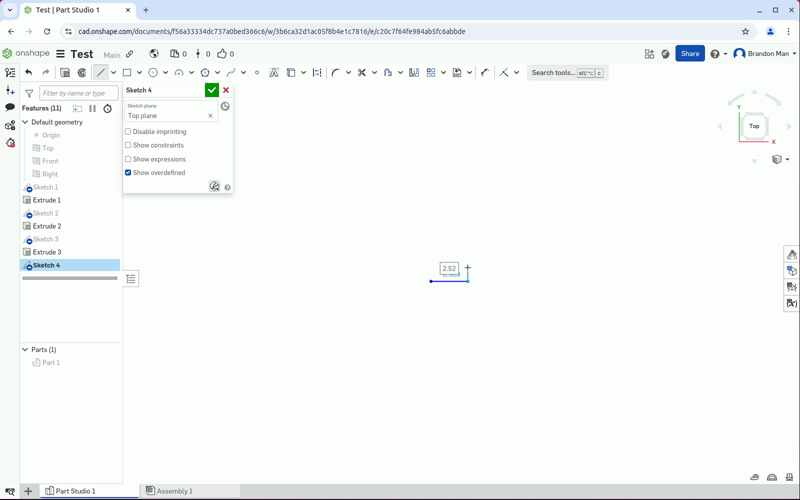
scroll(6)
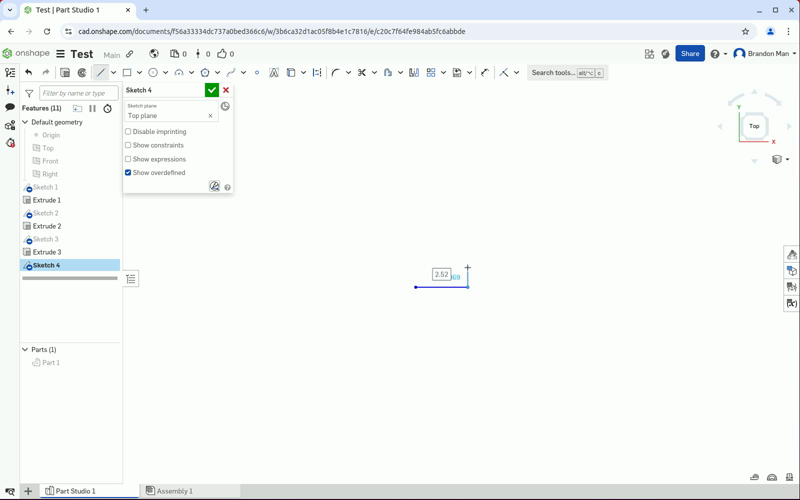
scroll(6)
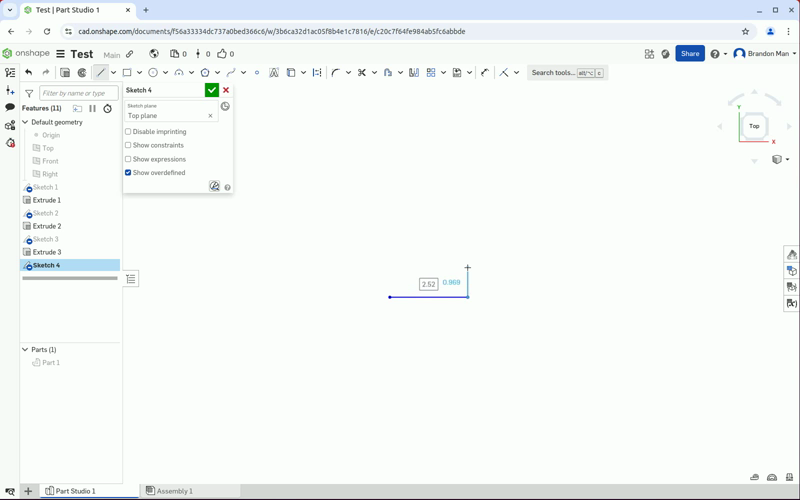
scroll(6)
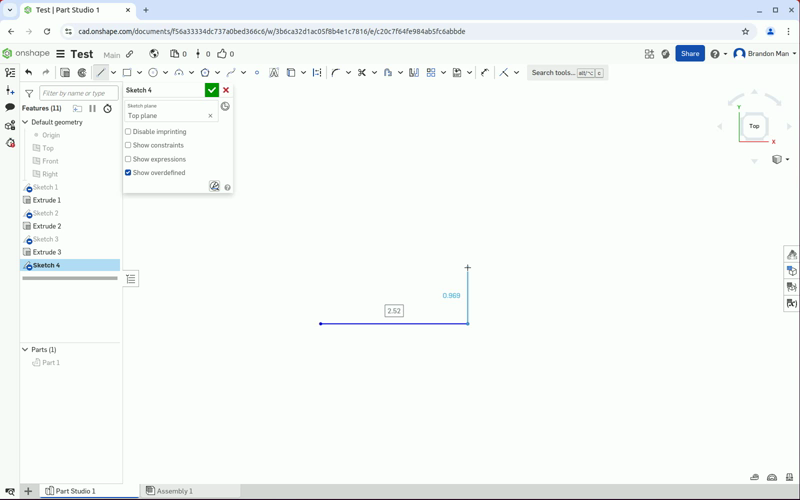
click(467, 267)
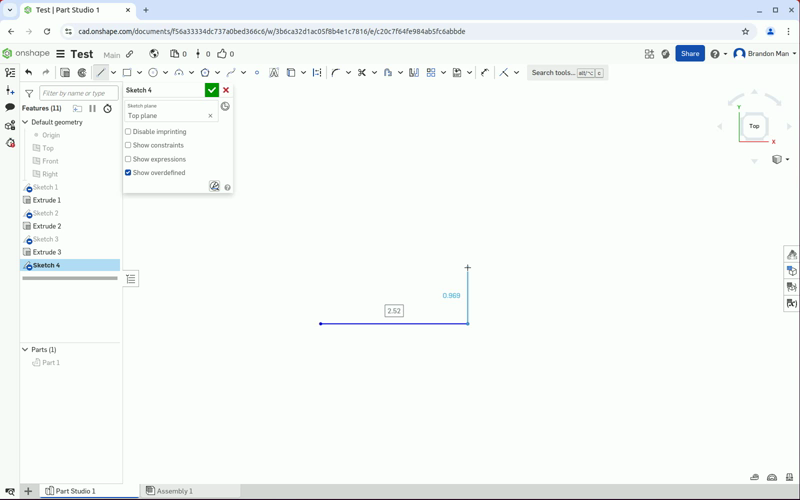
scroll(-6)
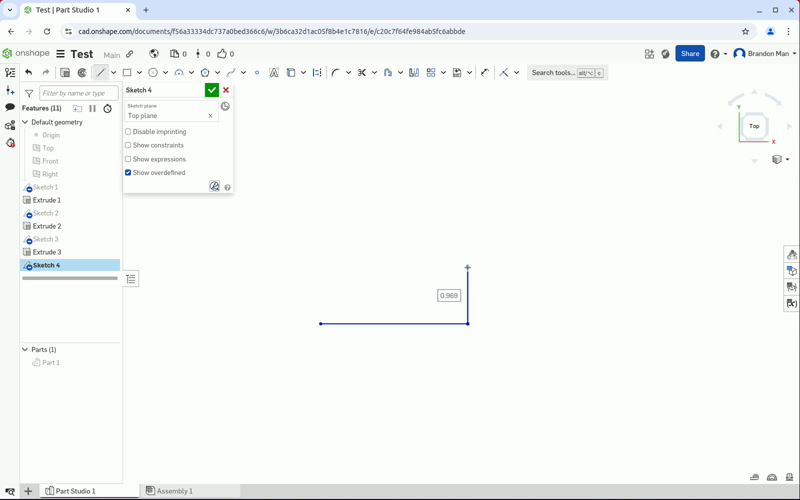
scroll(-6)
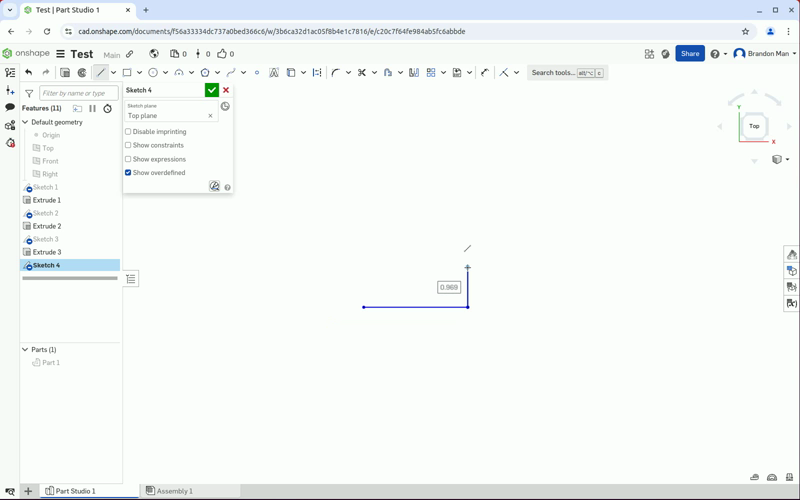
scroll(-6)
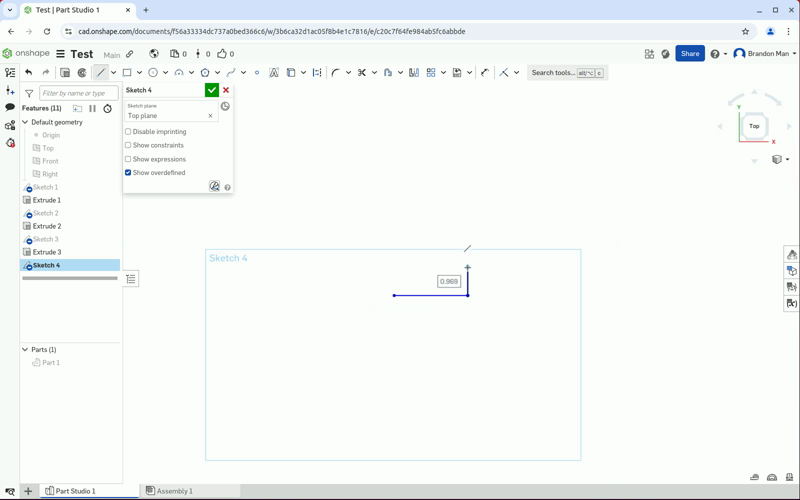
scroll(-6)
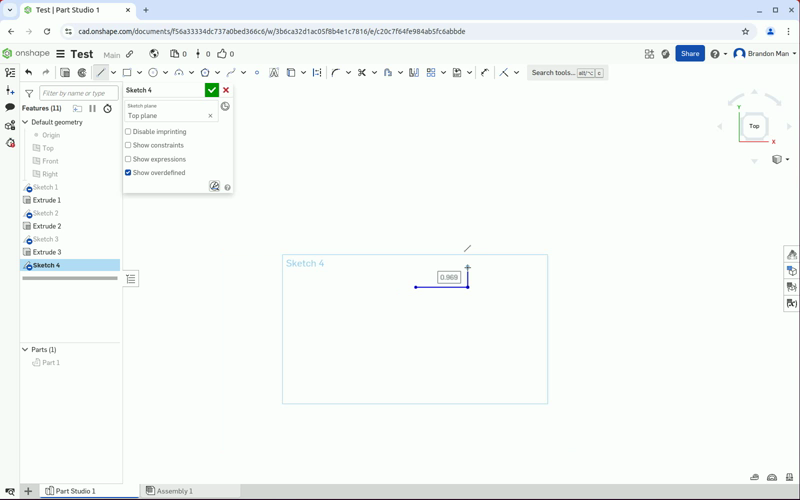
scroll(-6)
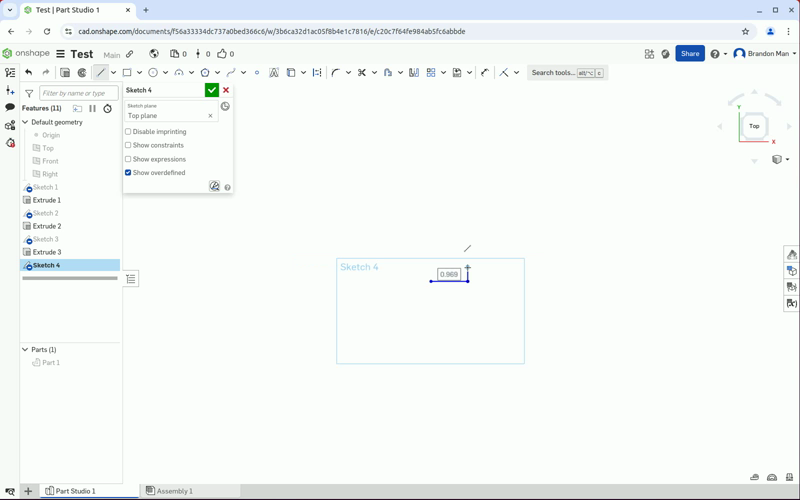
scroll(-6)
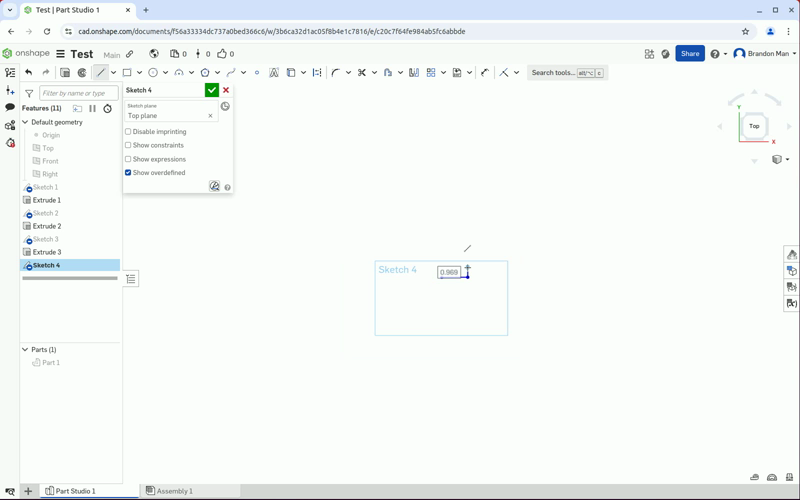
scroll(-6)
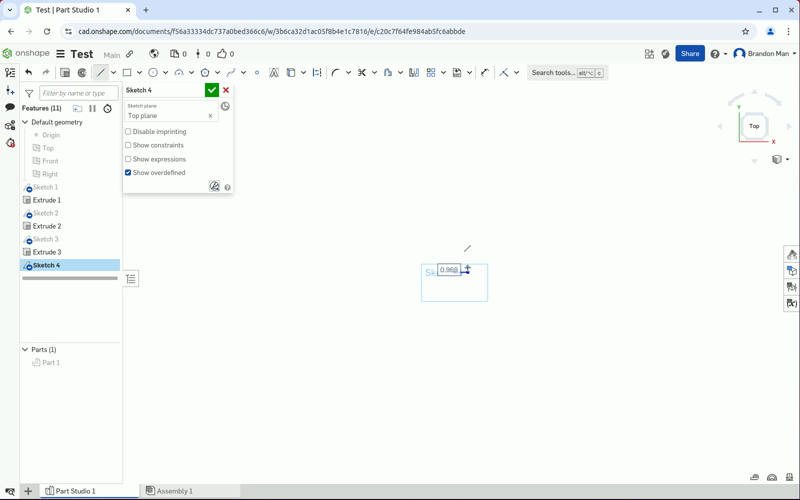
key_up(shift)
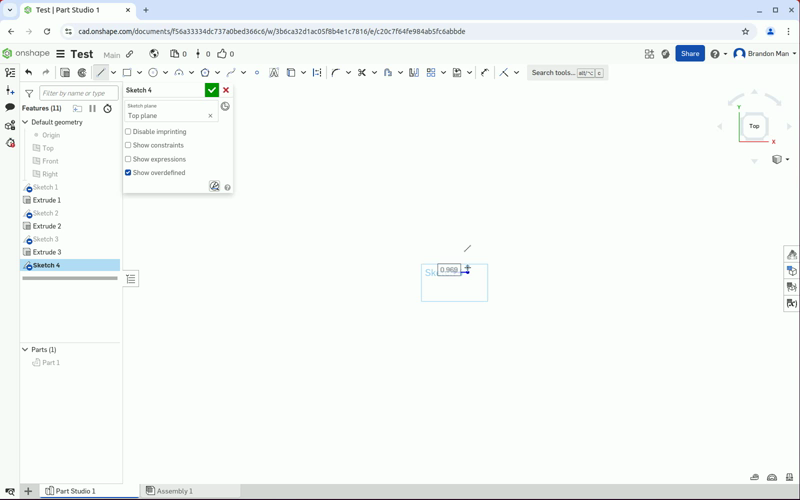
key_down(shift)
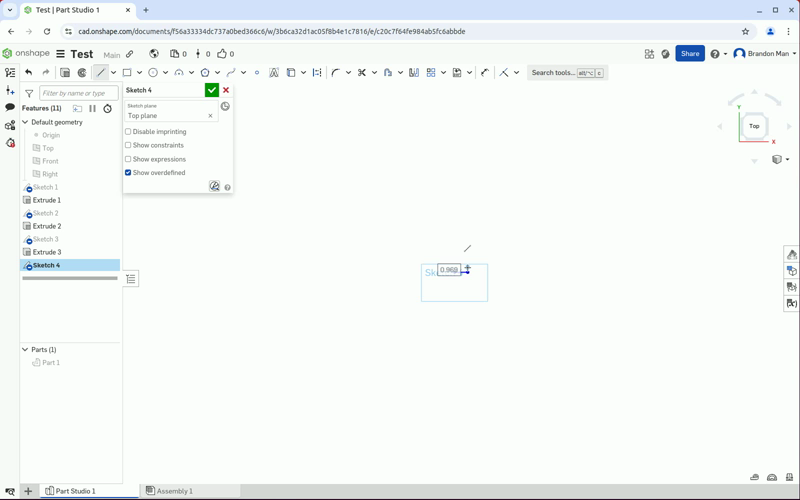
mouse_move(497, 267)
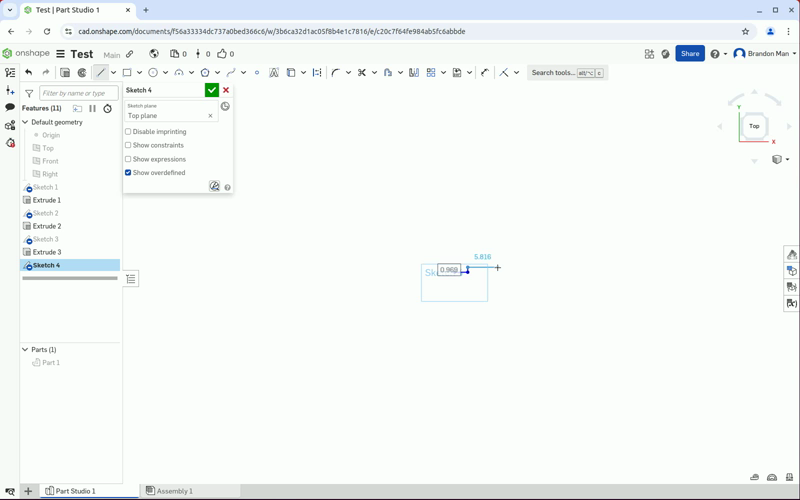
mouse_move(454, 267)
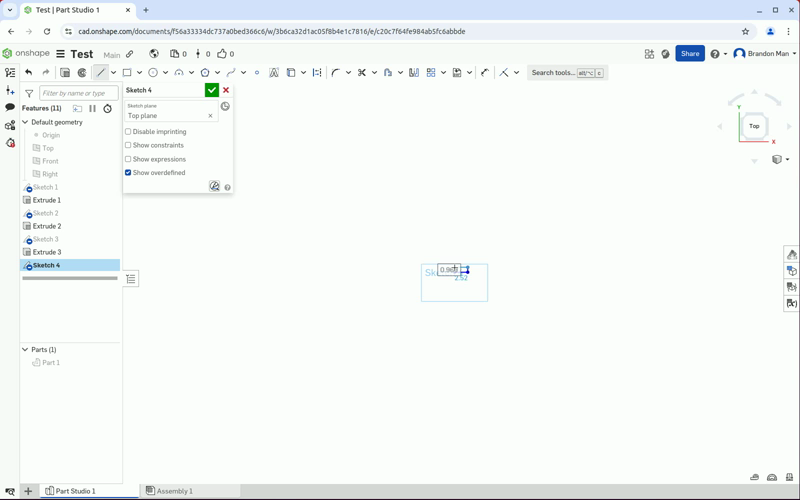
click(454, 267)
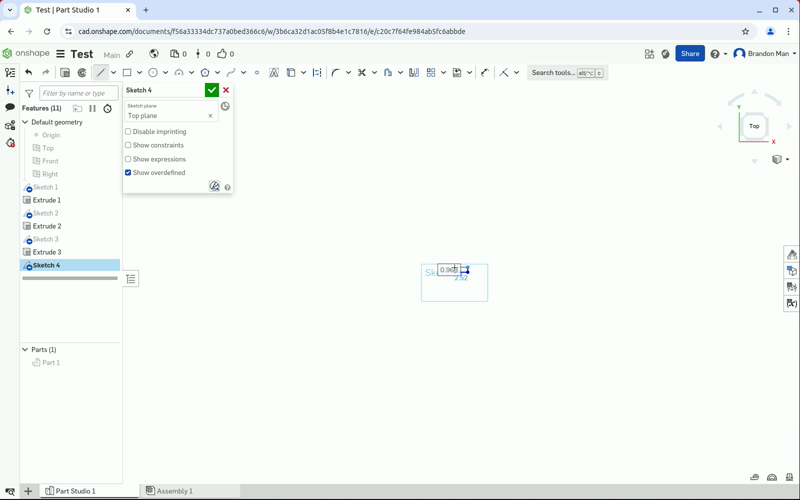
key_up(shift)
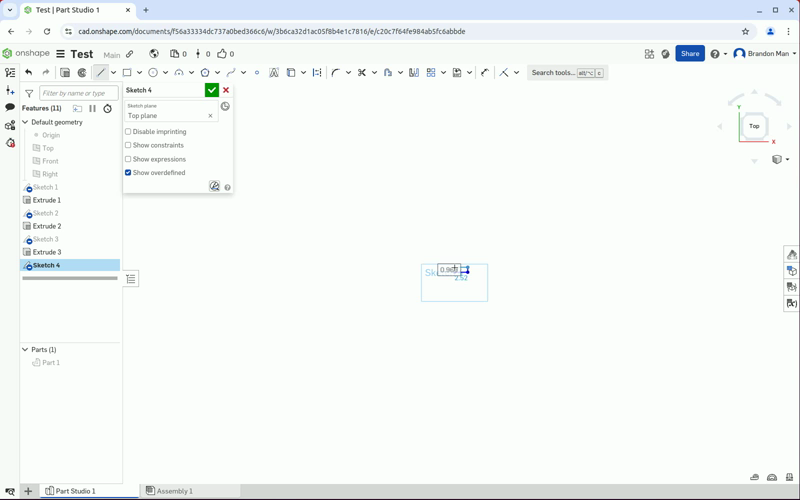
mouse_move(484, 267)
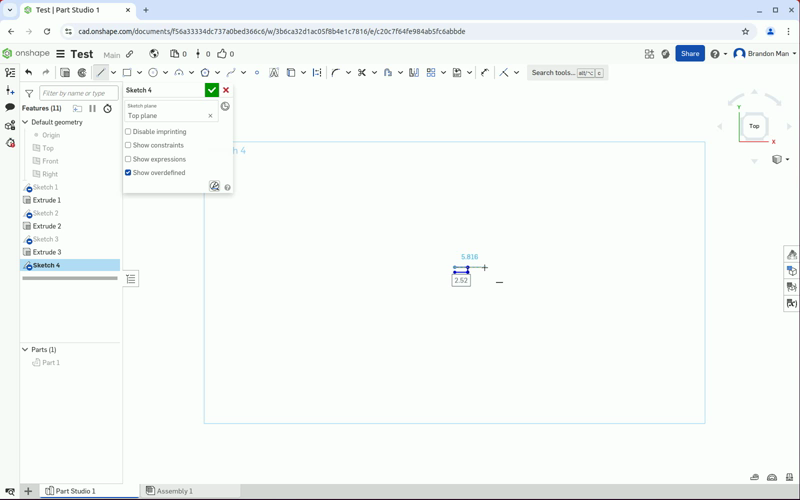
key_down(shift)
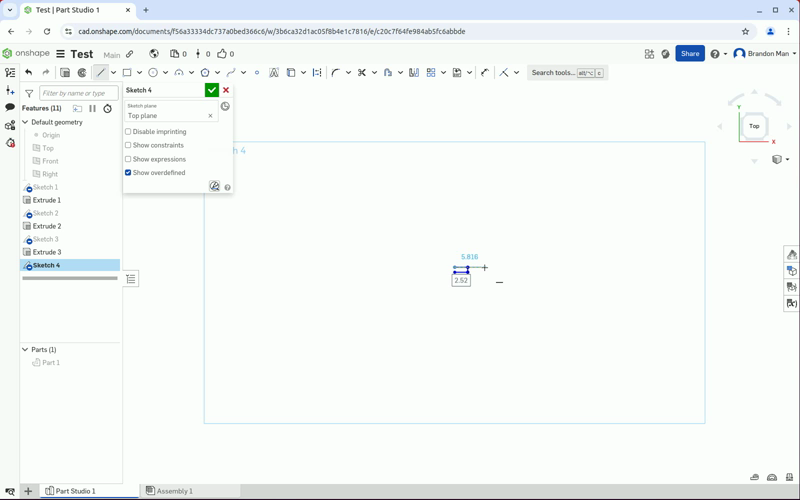
mouse_move(454, 272)
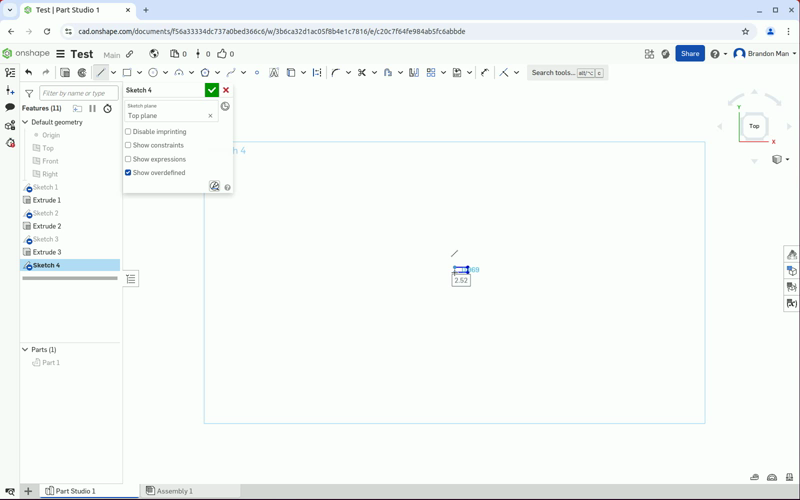
scroll(6)
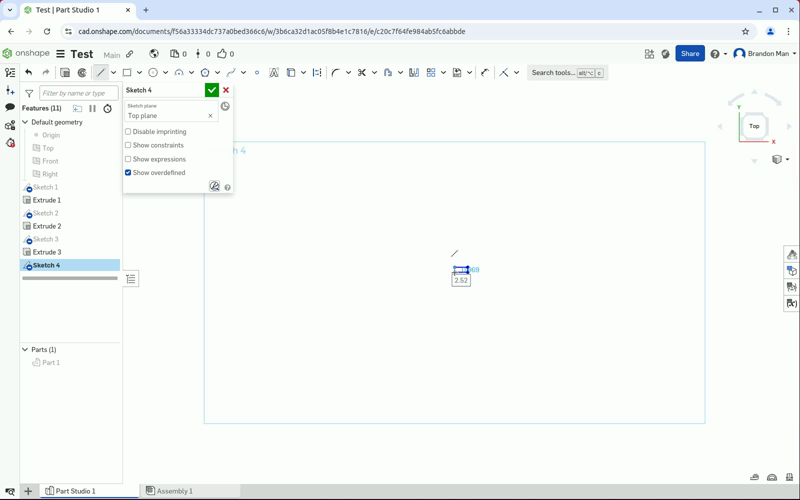
scroll(6)
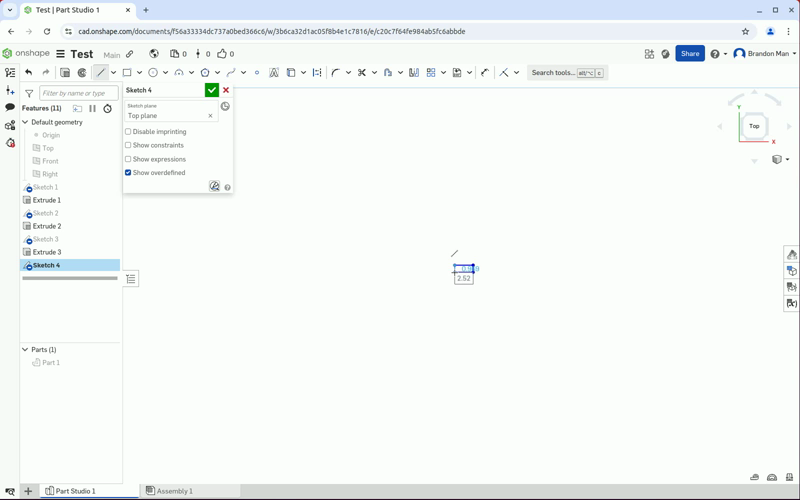
scroll(6)
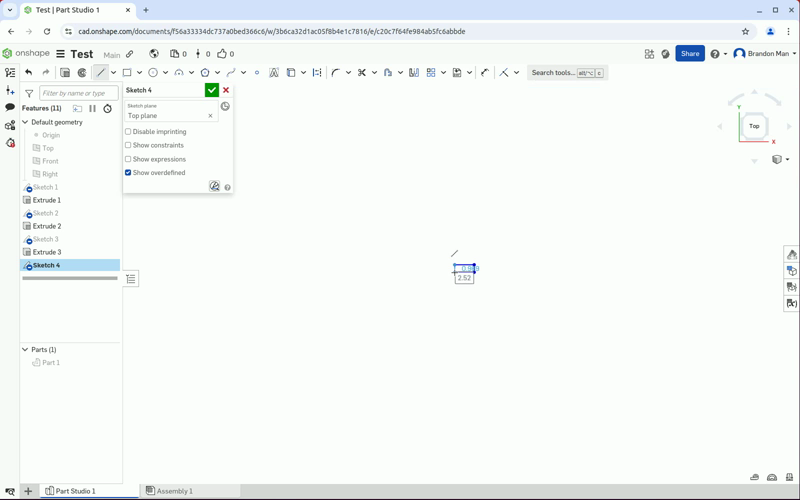
scroll(6)
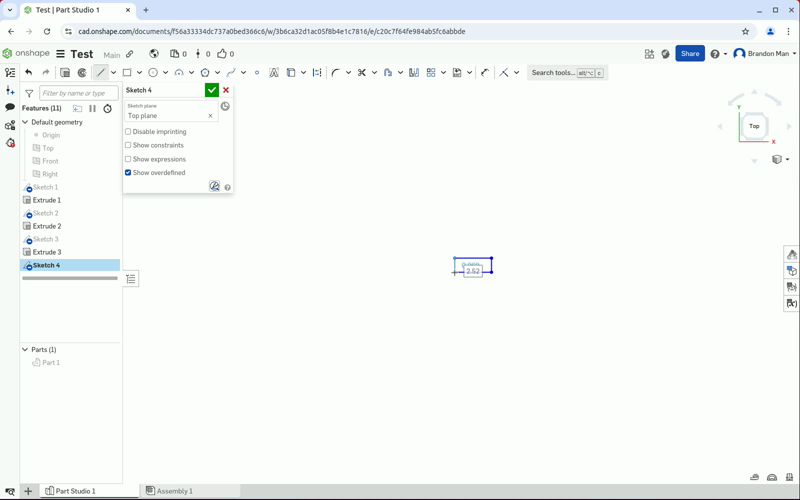
scroll(6)
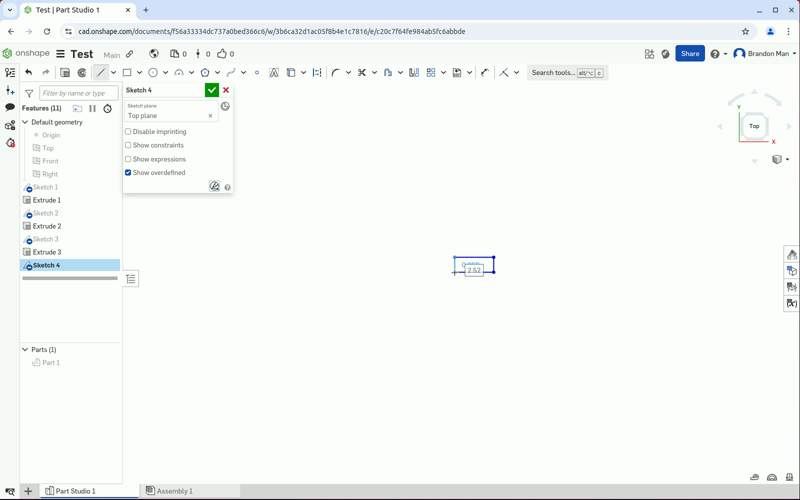
scroll(6)
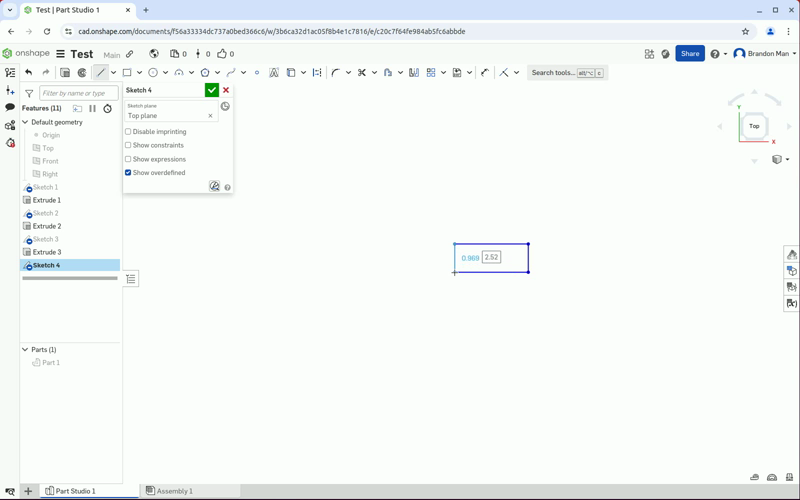
scroll(6)
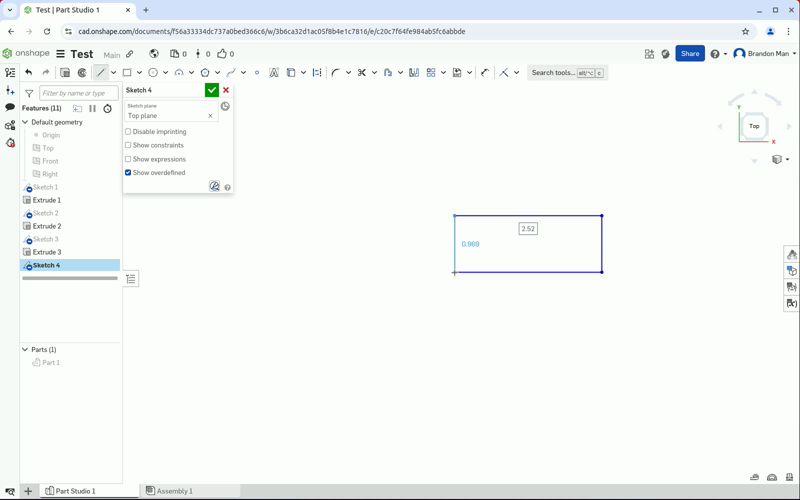
key_up(shift)
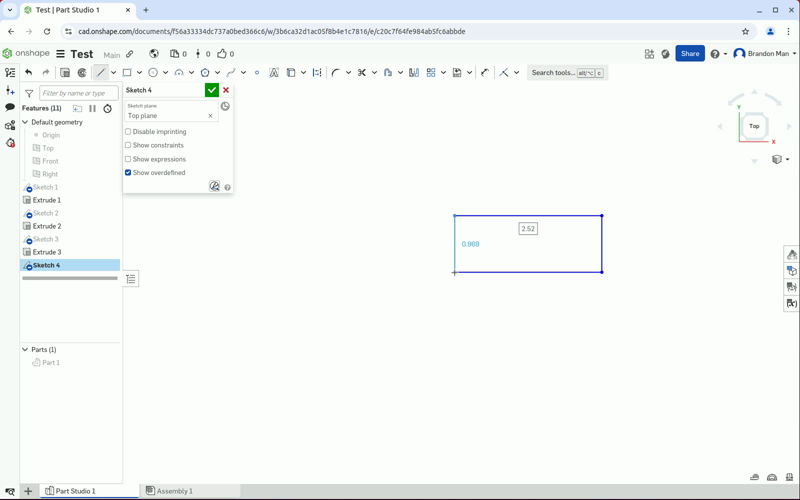
click(454, 272)
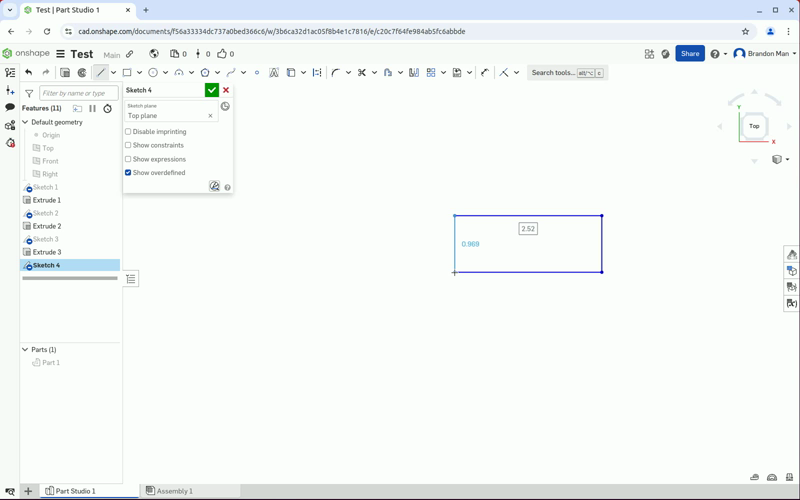
scroll(-6)
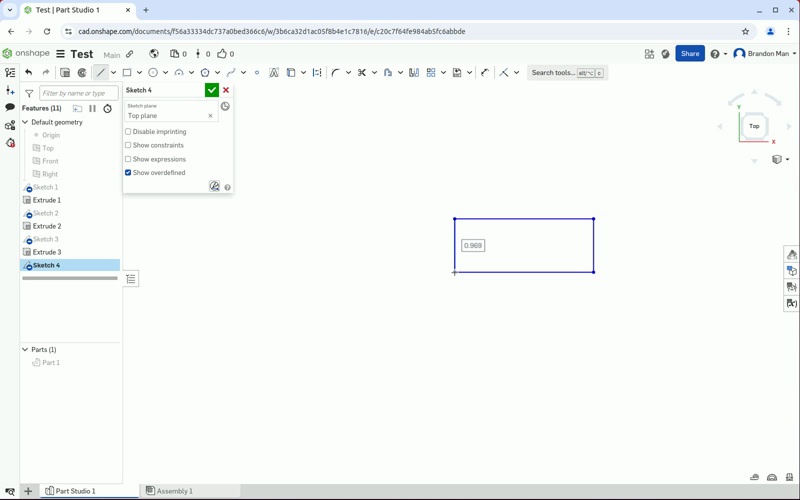
scroll(-6)
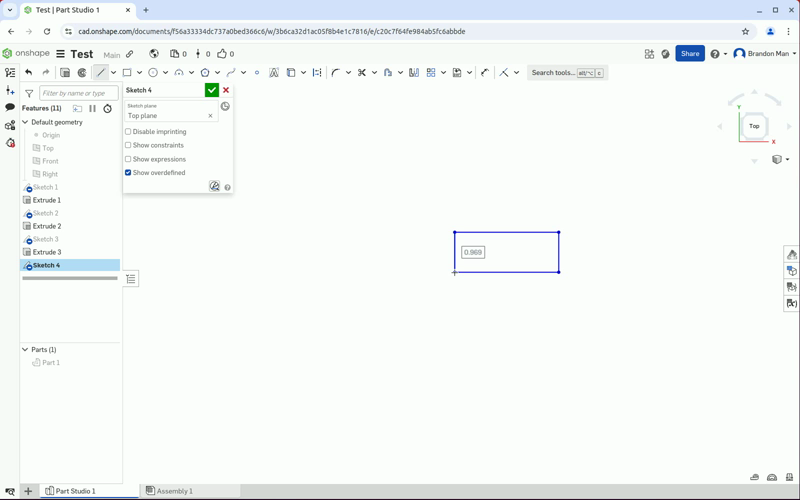
scroll(-6)
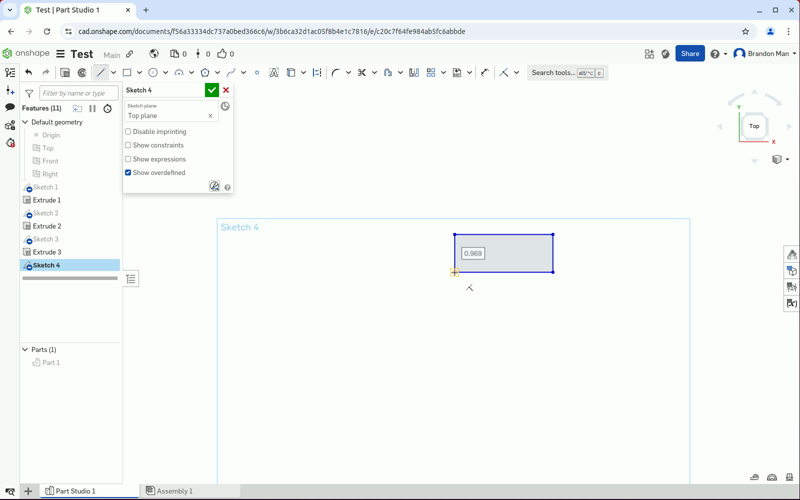
scroll(-6)
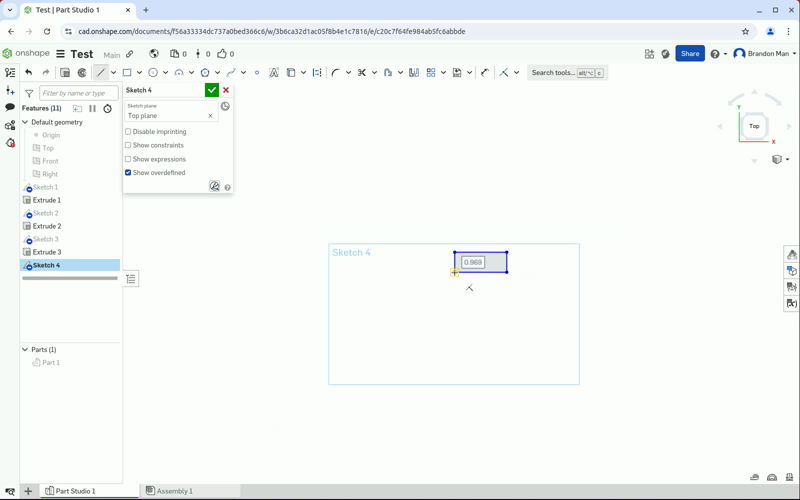
scroll(-6)
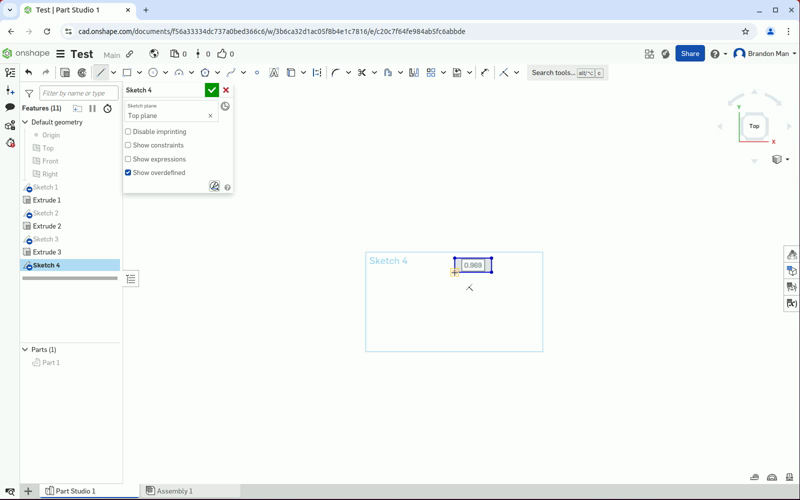
scroll(-6)
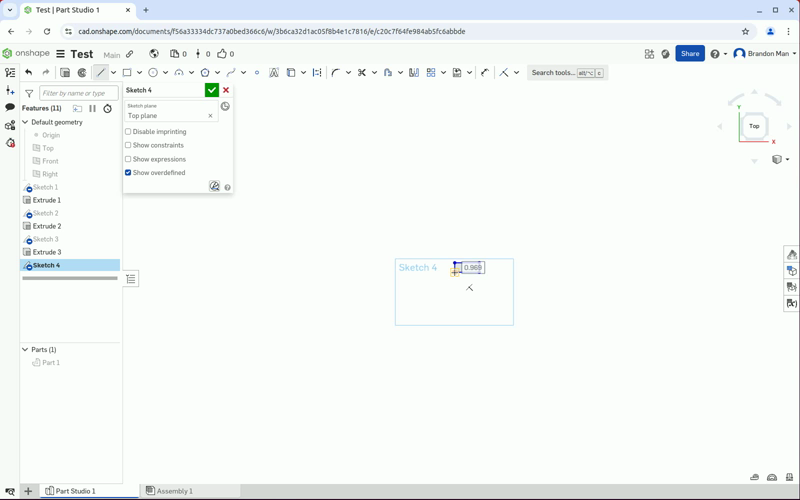
scroll(-6)
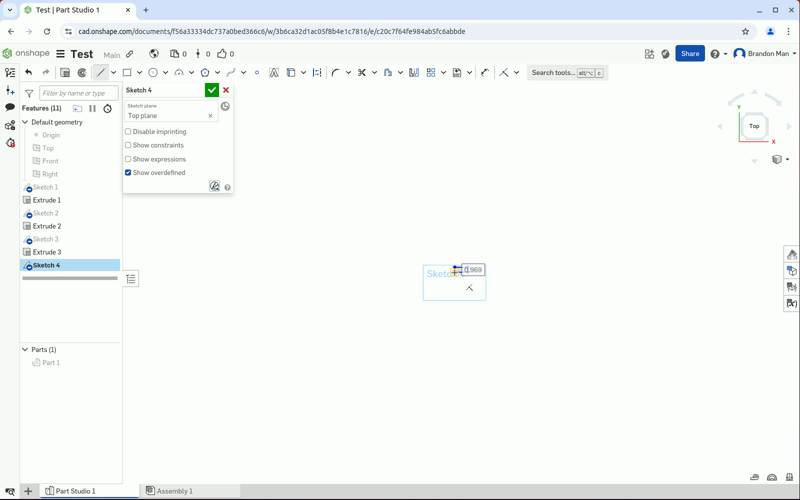
key(esc)
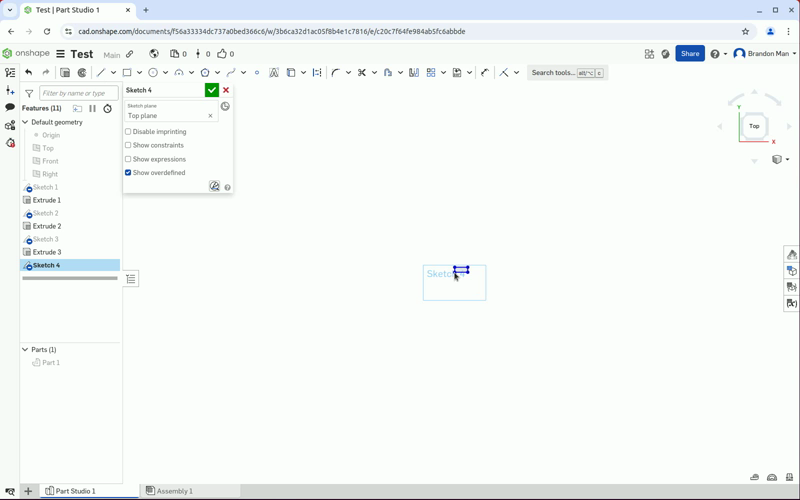
mouse_move(463, 271)
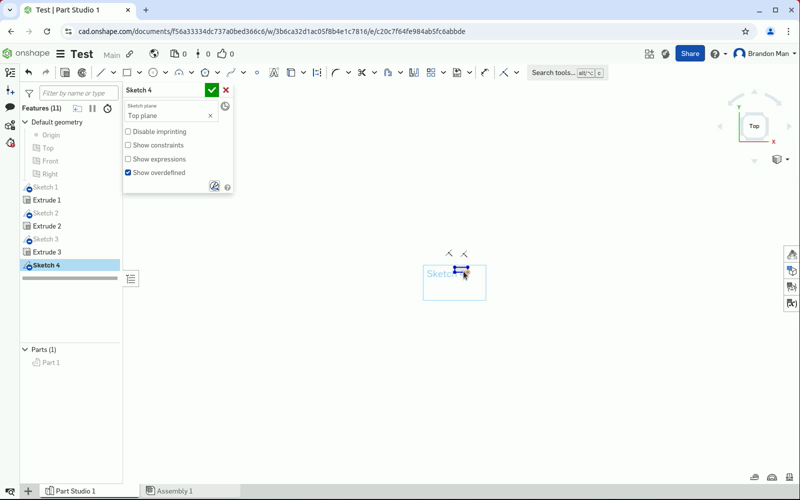
scroll(6)
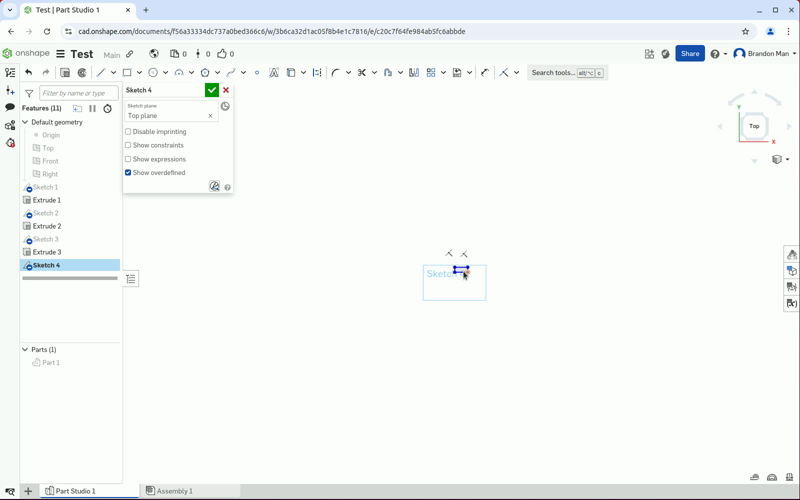
scroll(6)
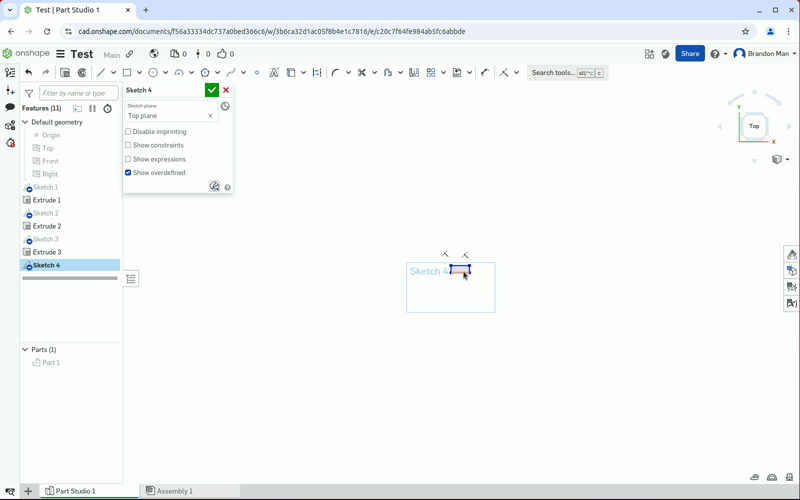
scroll(6)
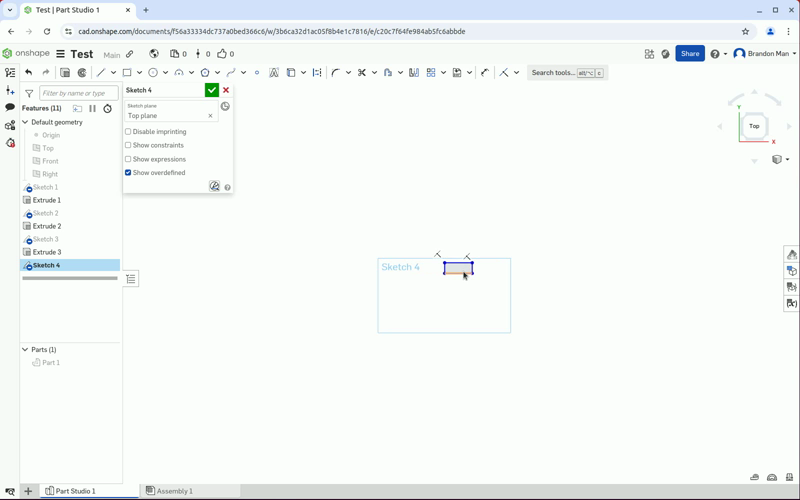
scroll(6)
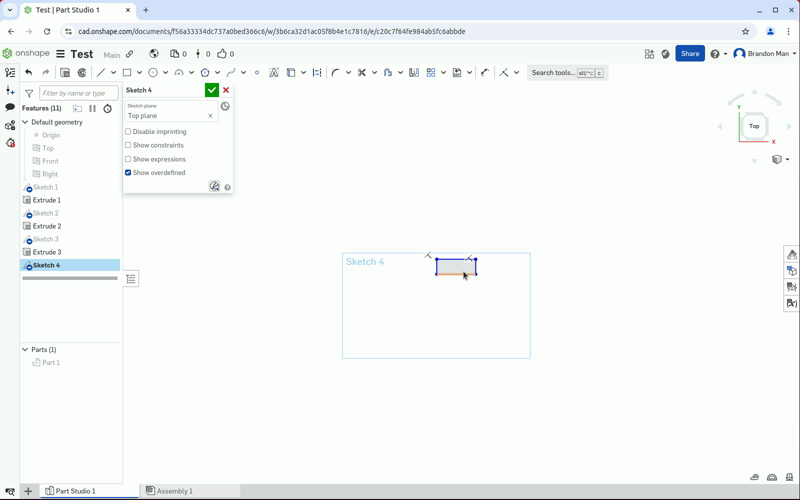
scroll(6)
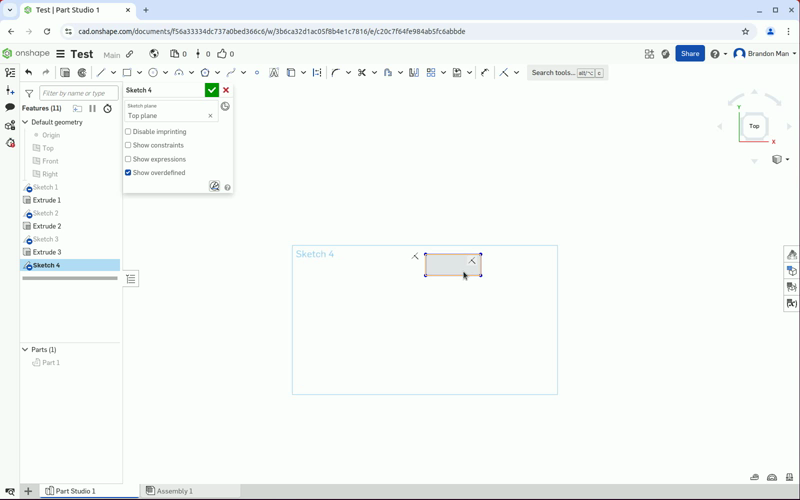
scroll(6)
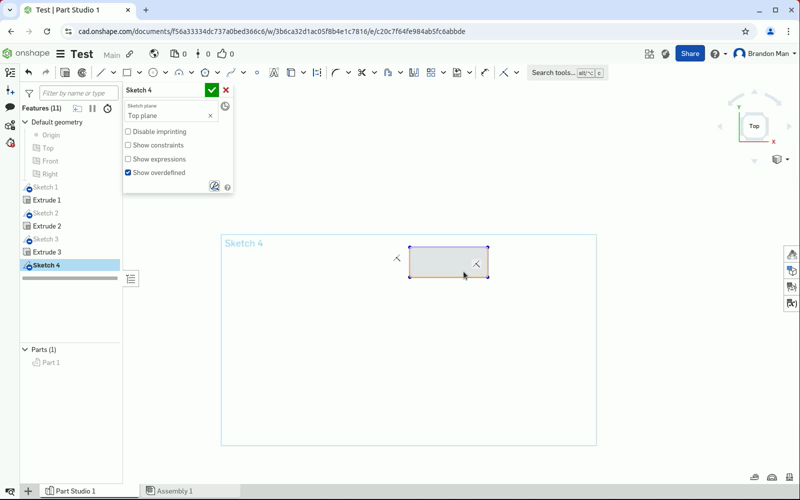
scroll(6)
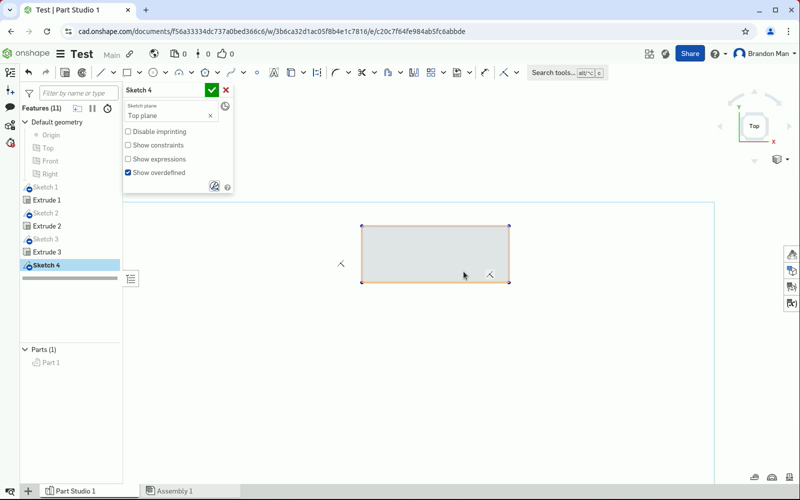
click(463, 271)
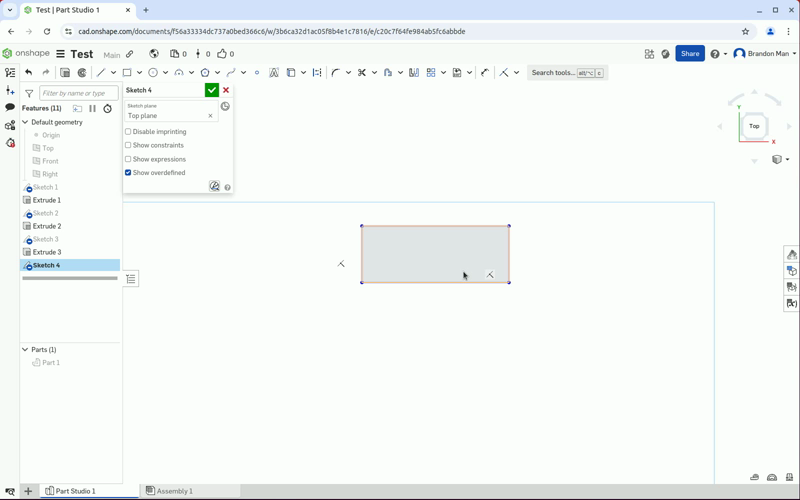
scroll(-6)
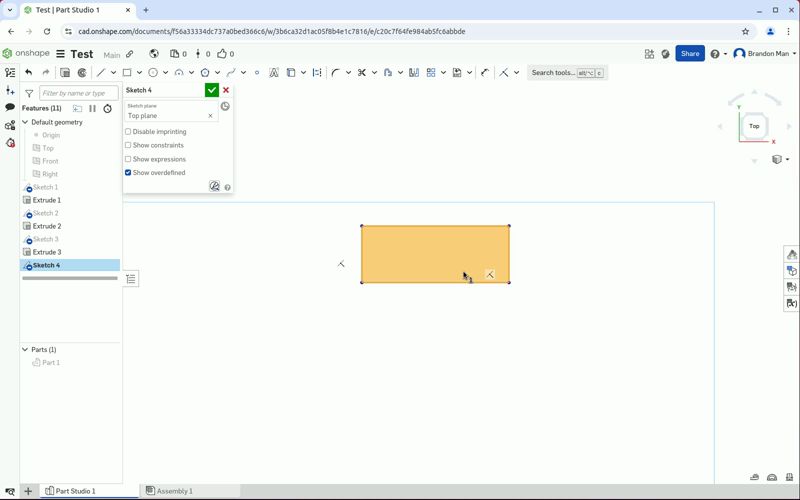
scroll(-6)
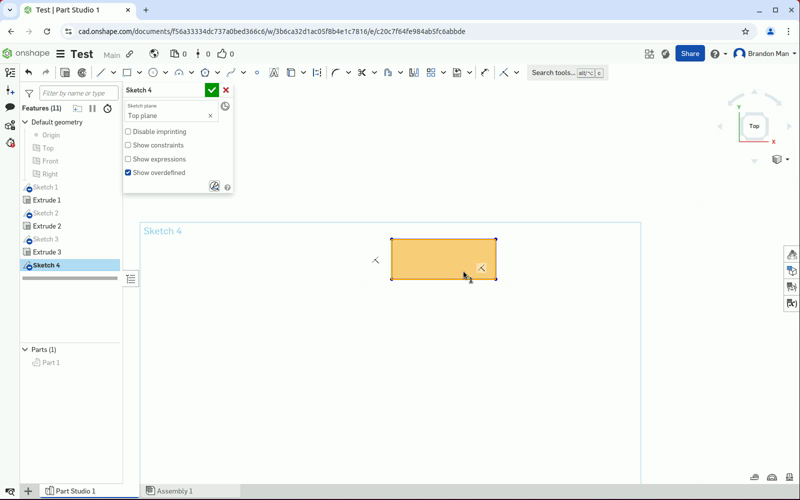
scroll(-6)
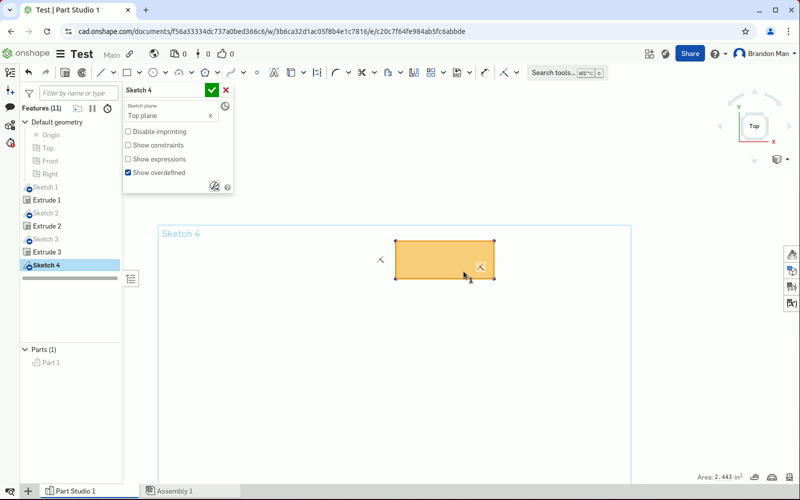
scroll(-6)
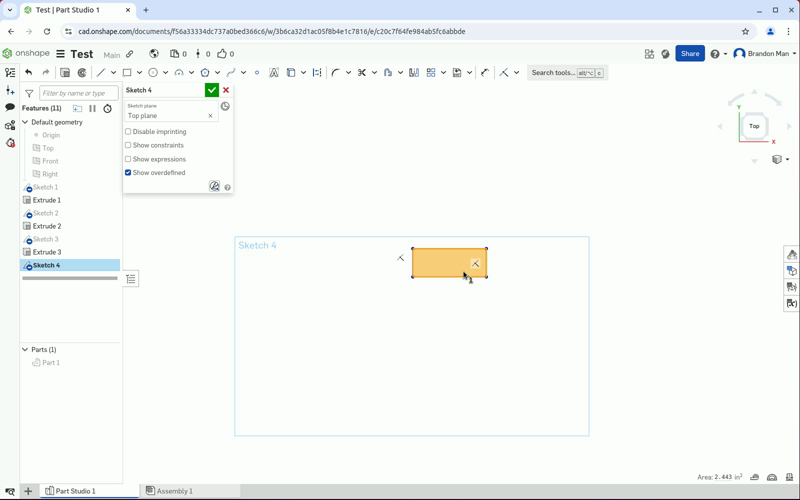
scroll(-6)
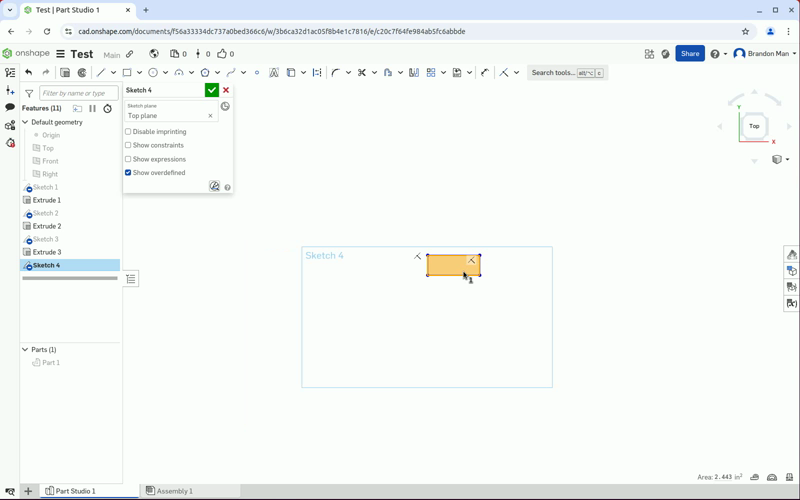
scroll(-6)
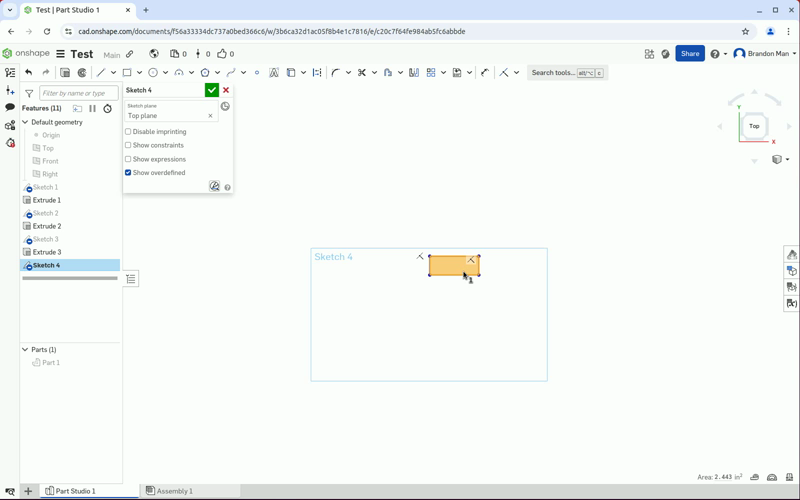
scroll(-6)
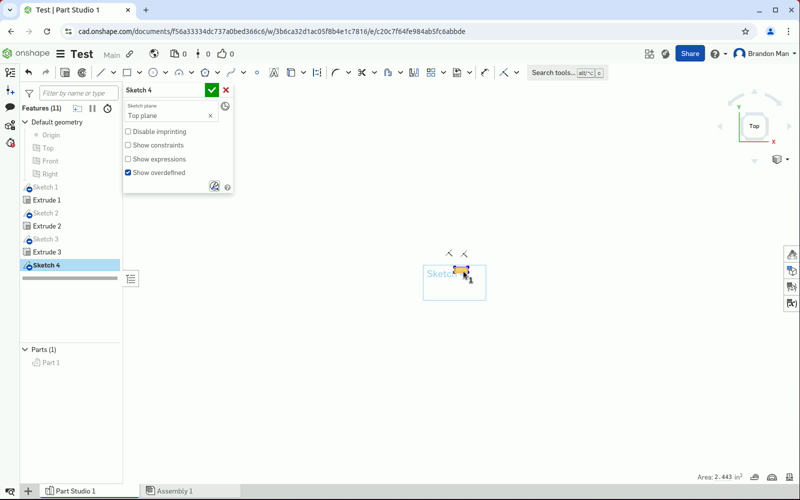
mouse_move(73, 352)
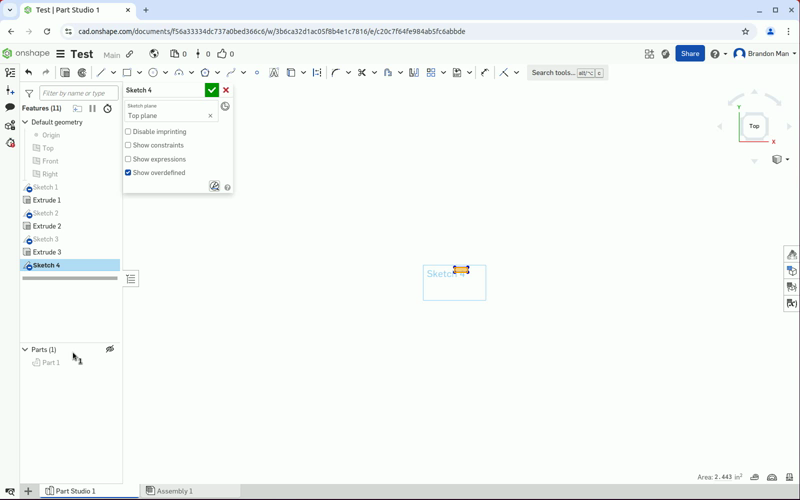
key(shift+y)
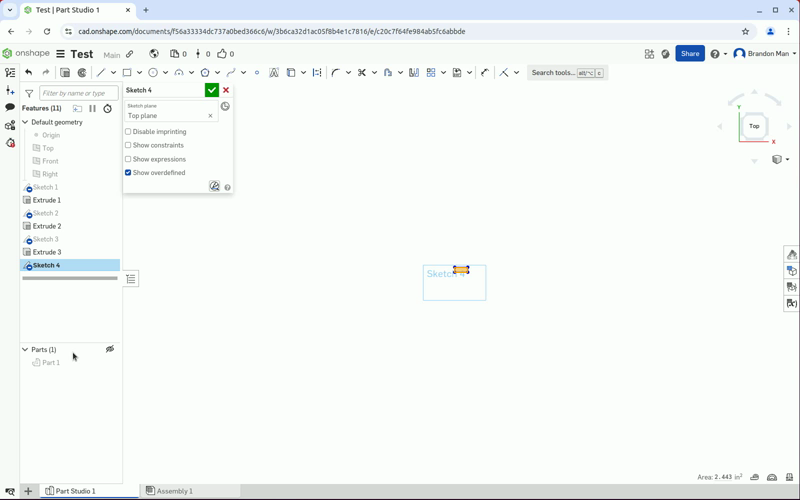
key(shift+e)
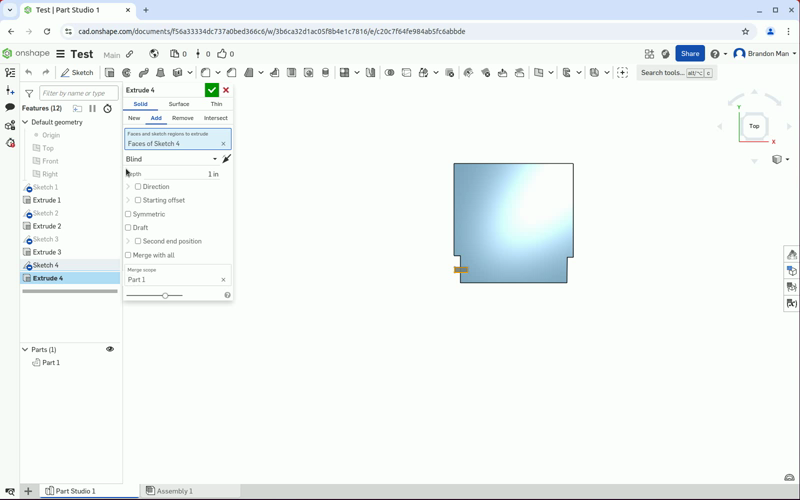
mouse_move(143, 106)
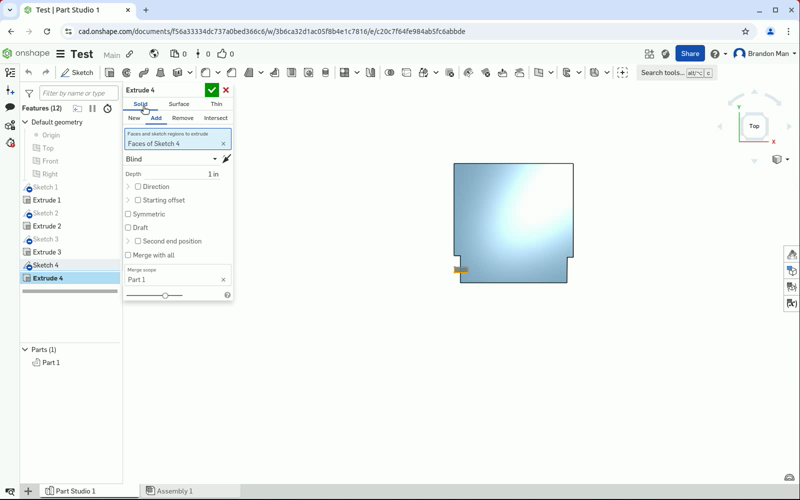
click(143, 106)
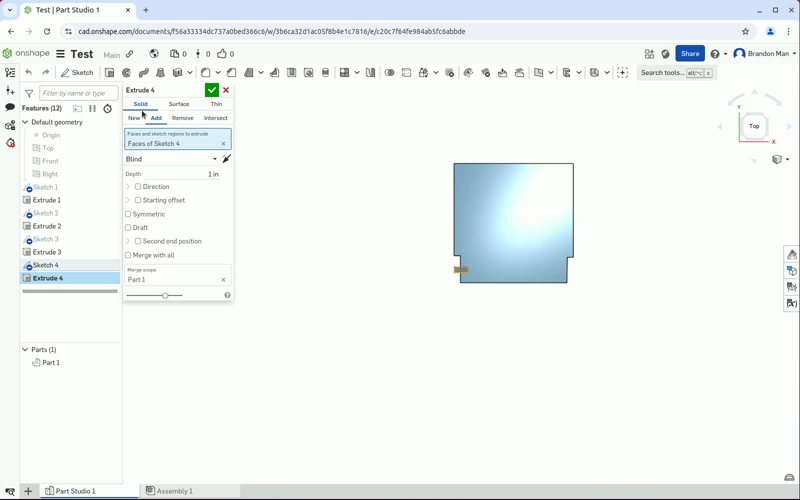
mouse_move(137, 120)
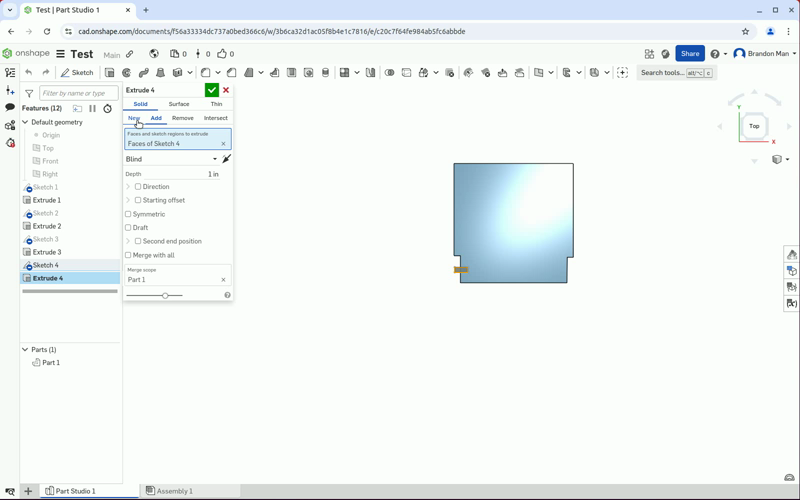
click(137, 120)
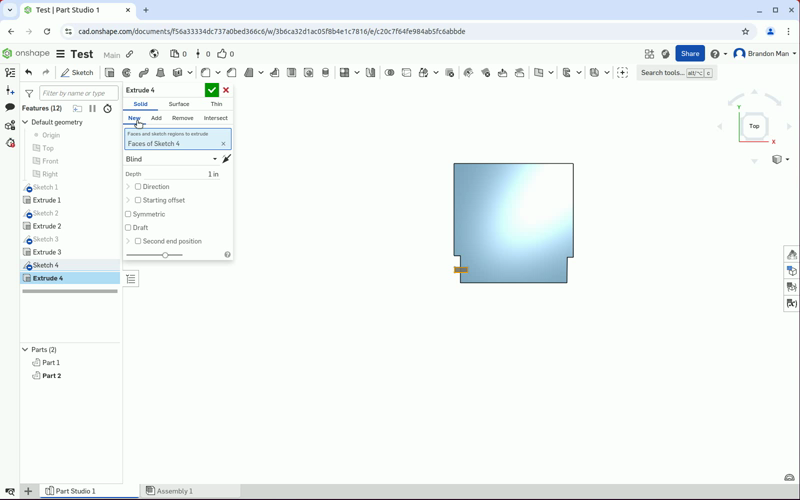
key(tab, 4)
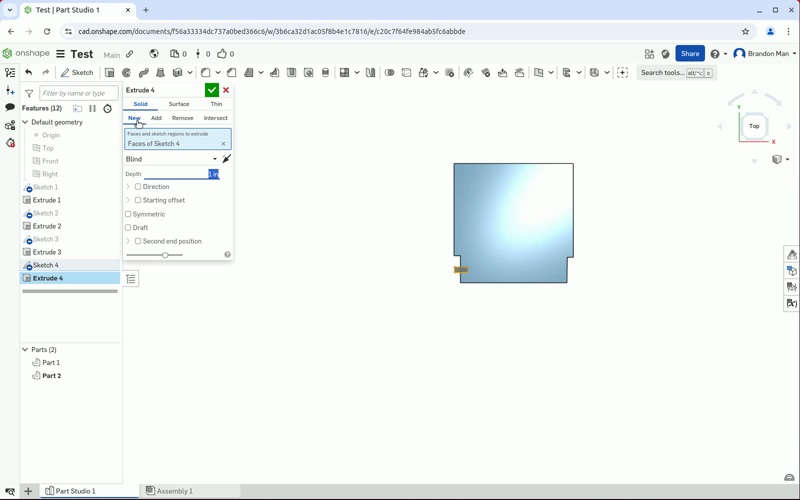
text(0.963)
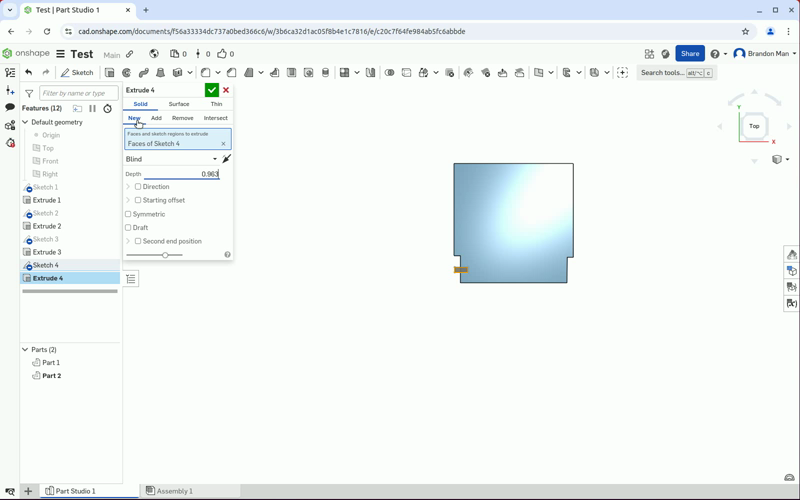
key(enter)
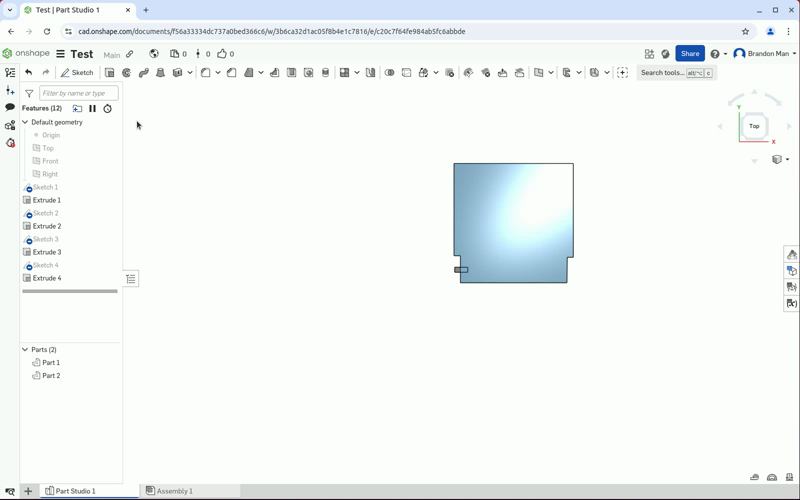
key(shift+h)
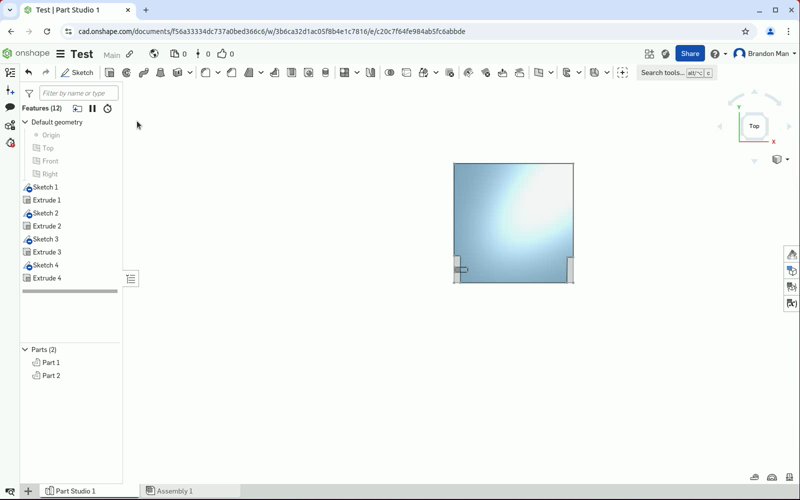
key(shift+h)
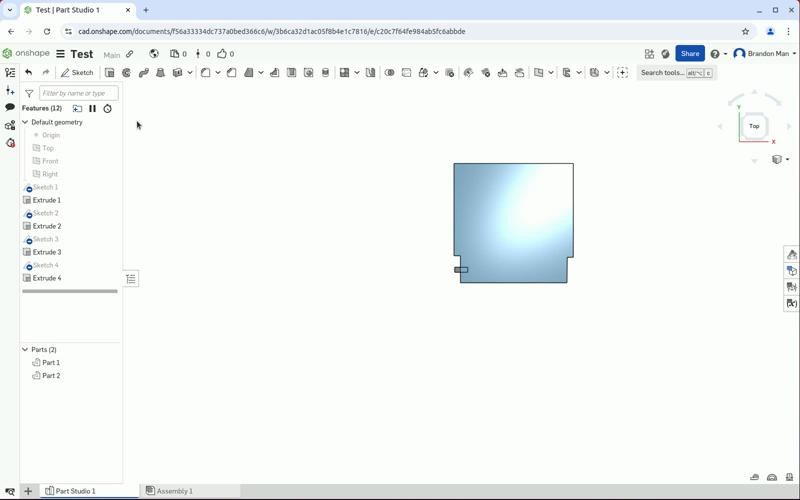
mouse_move(73, 189)
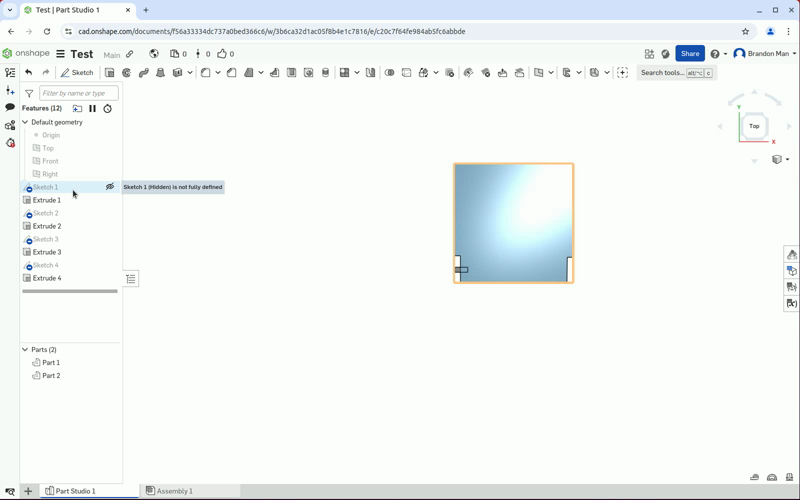
click(73, 189)
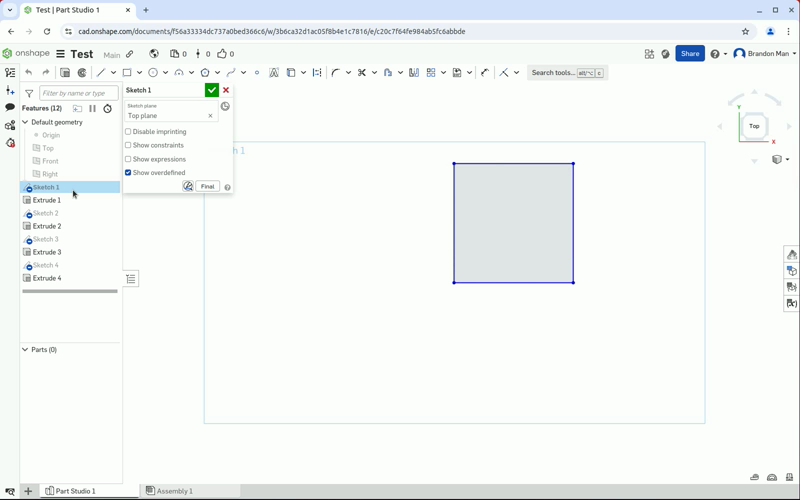
mouse_move(229, 92)
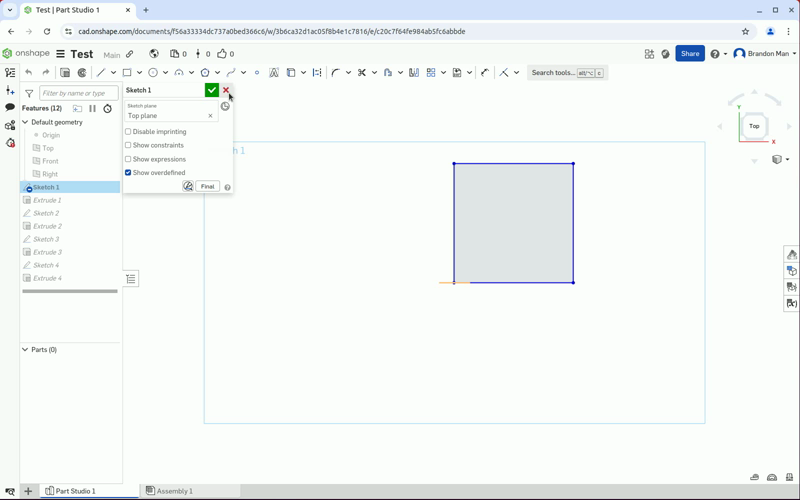
click(229, 92)
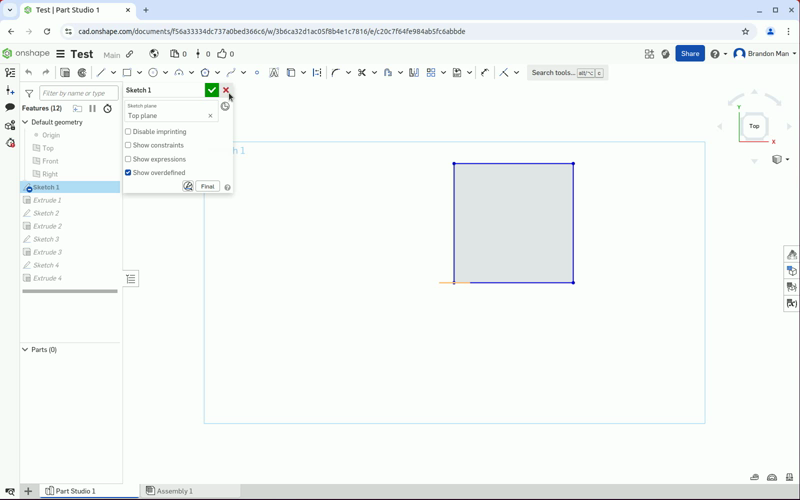
key(shift+s)
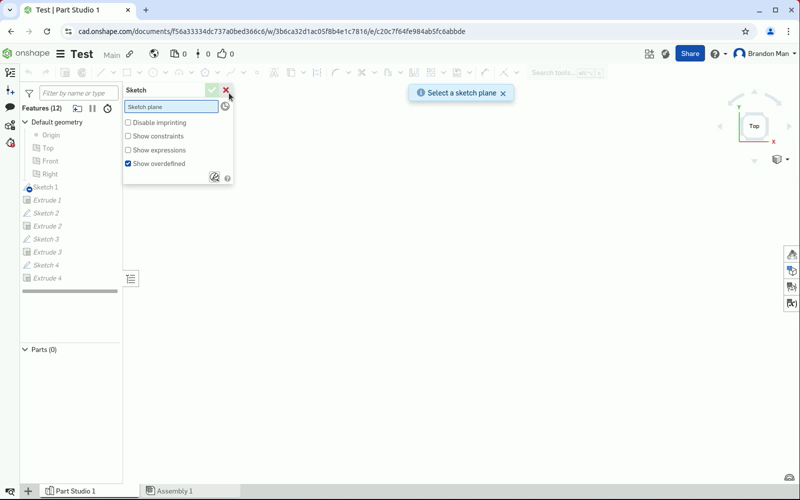
mouse_move(73, 150)
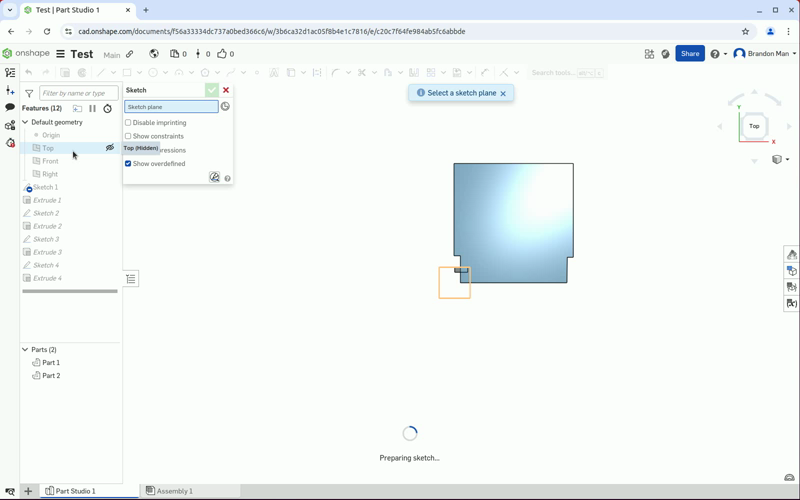
click(73, 150)
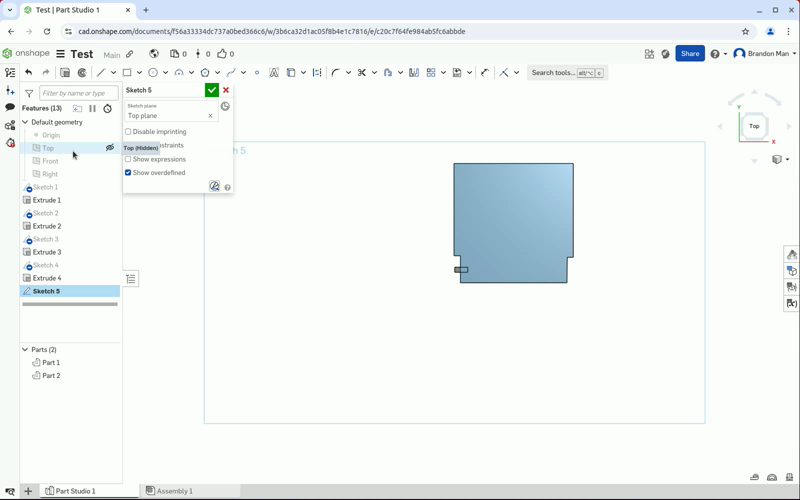
mouse_move(73, 352)
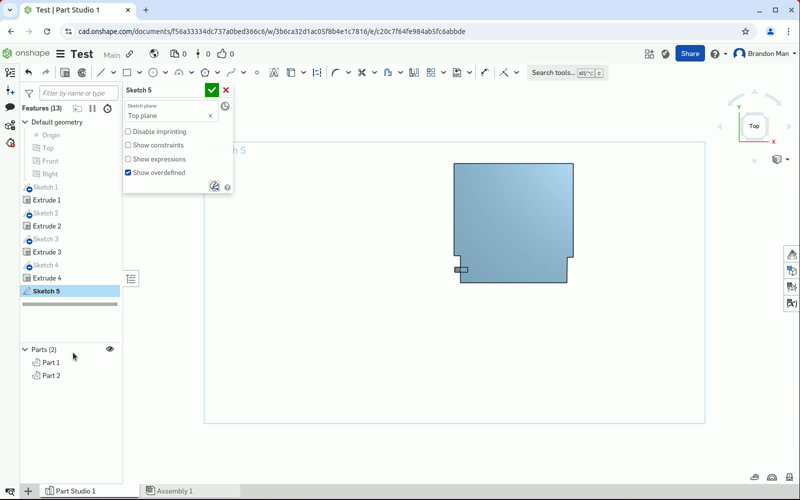
key(y)
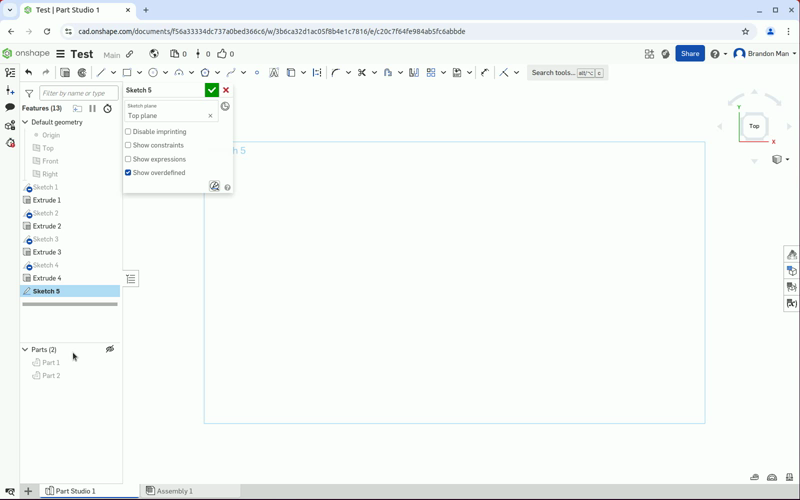
key(l)
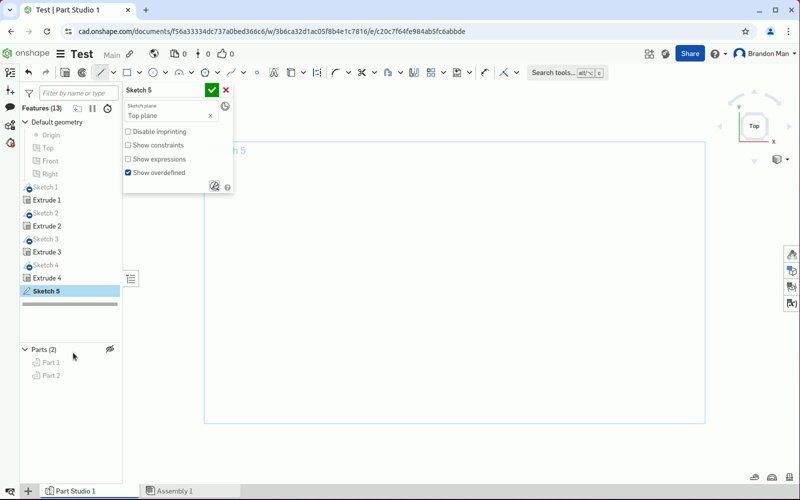
key_down(shift)
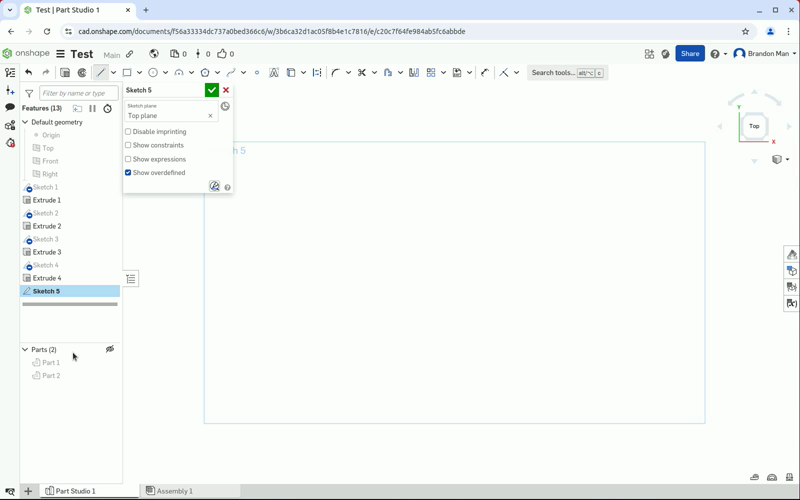
mouse_move(567, 272)
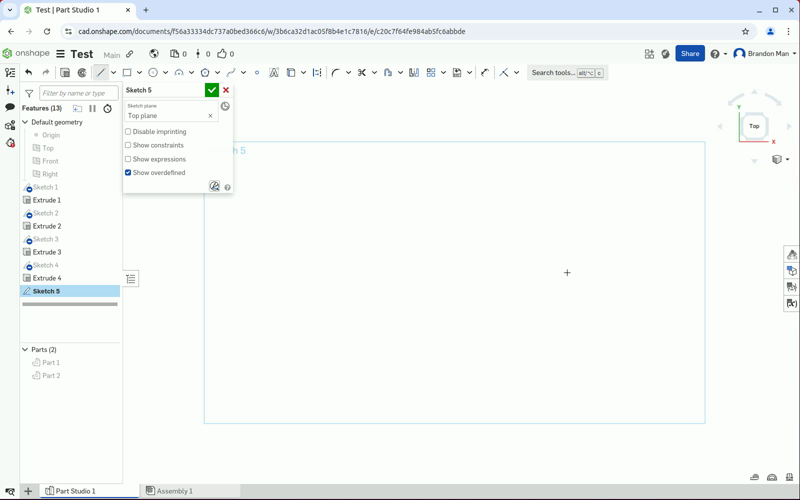
click(567, 272)
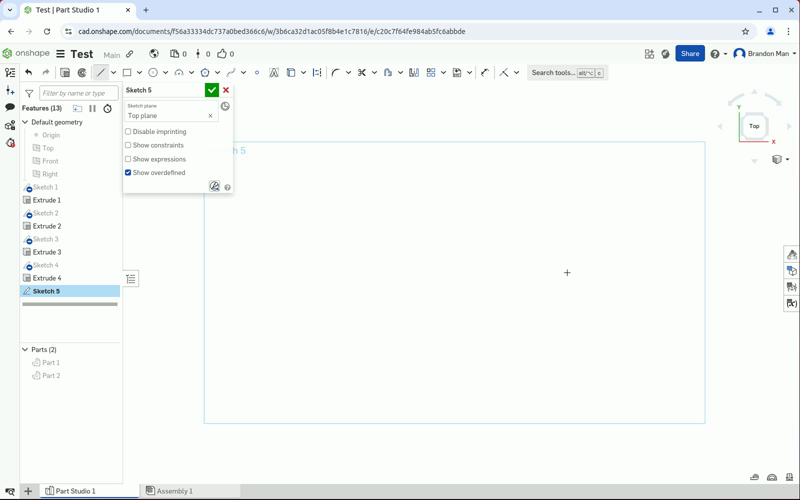
key_up(shift)
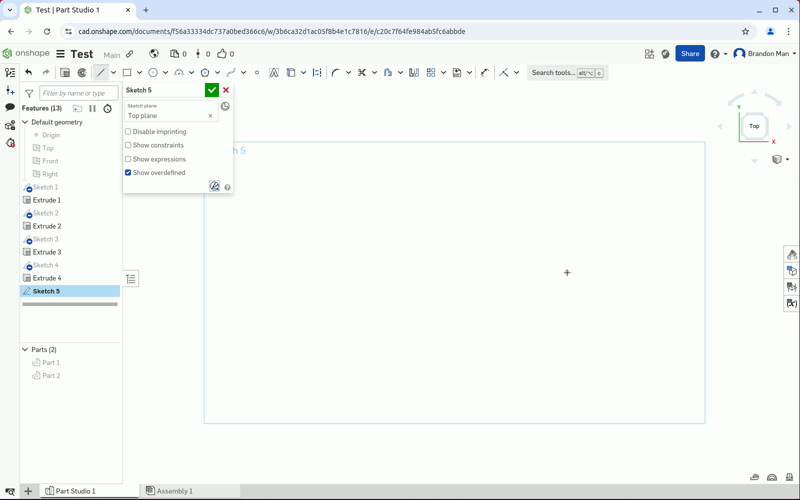
key_down(shift)
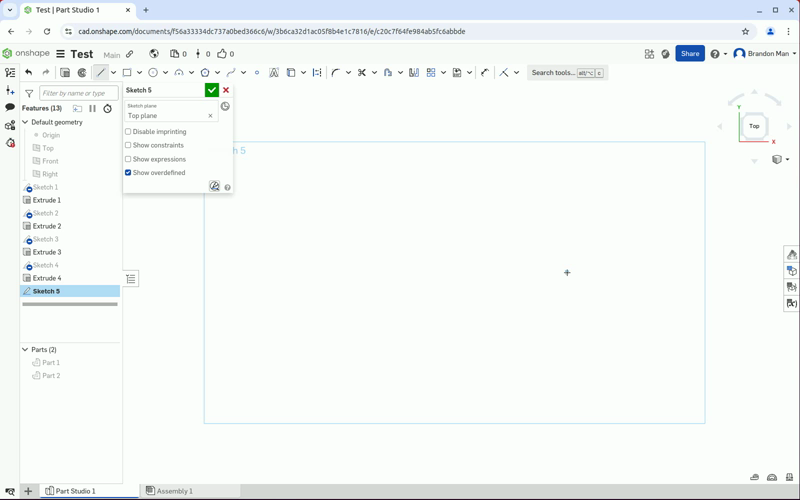
mouse_move(589, 272)
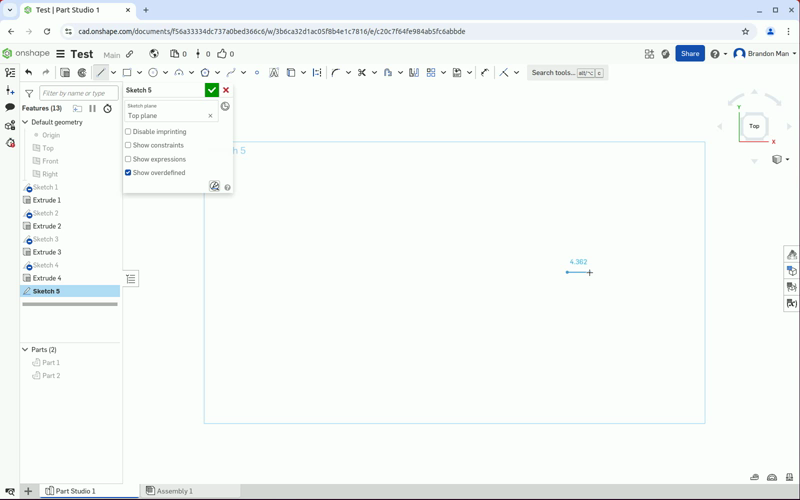
mouse_move(580, 272)
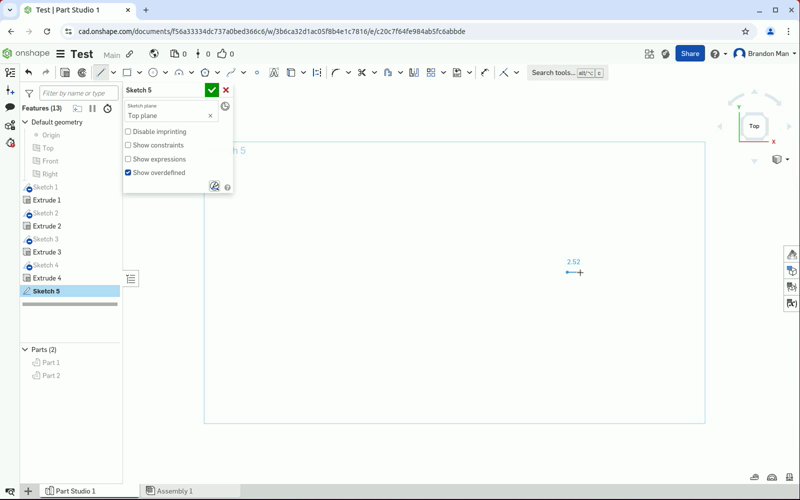
click(580, 272)
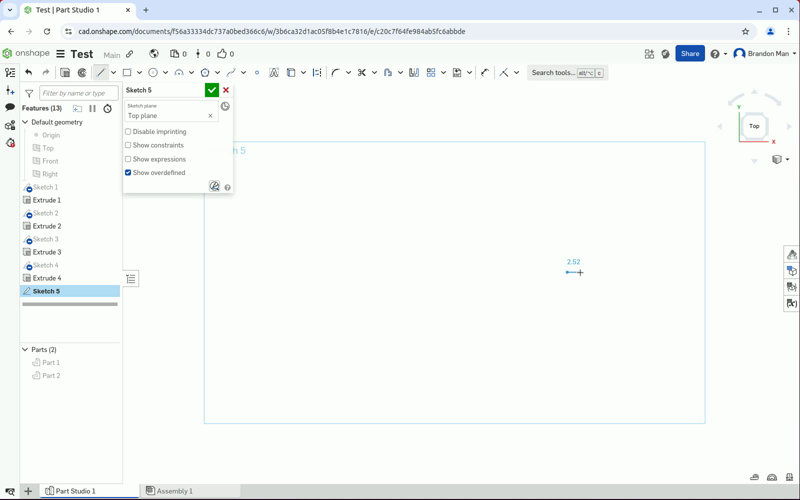
key_up(shift)
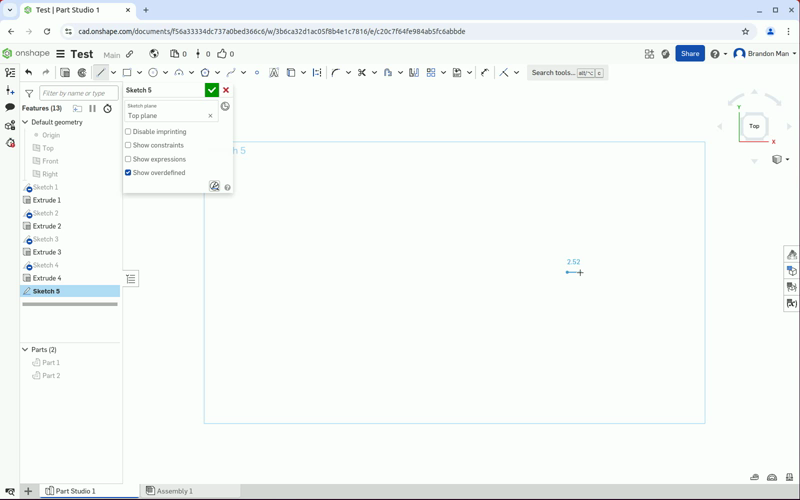
key_down(shift)
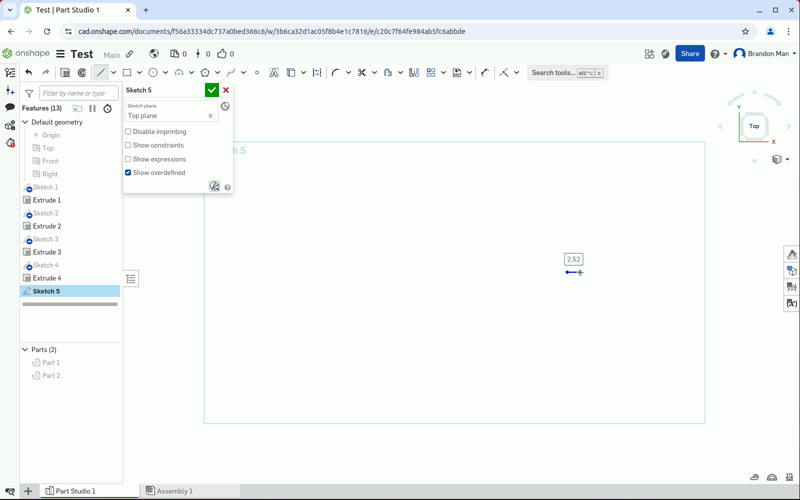
mouse_move(589, 272)
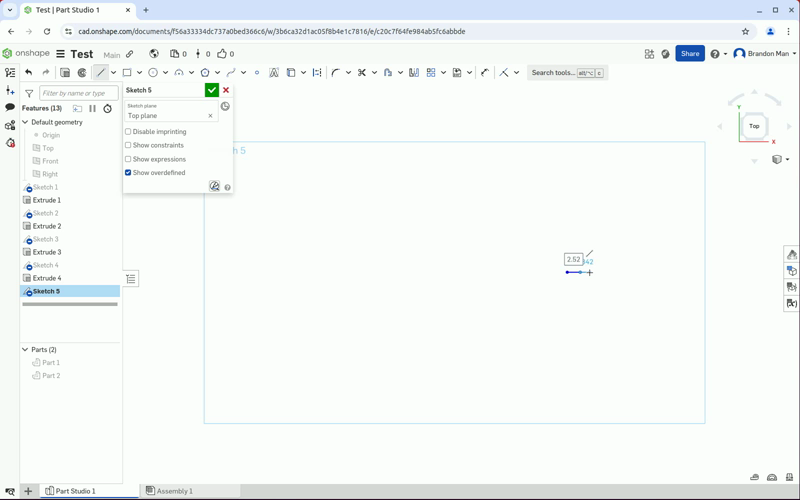
mouse_move(580, 267)
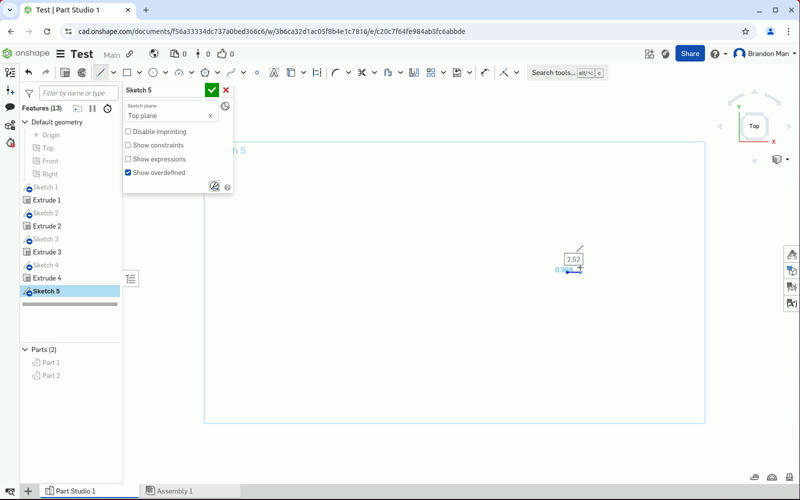
scroll(6)
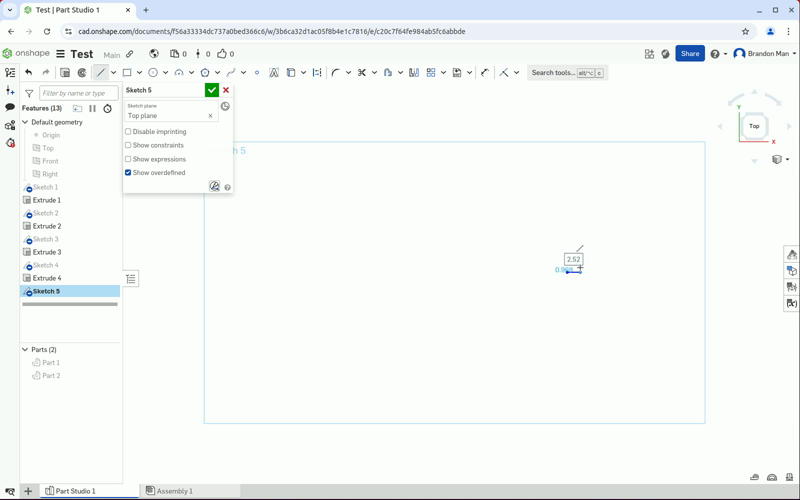
scroll(6)
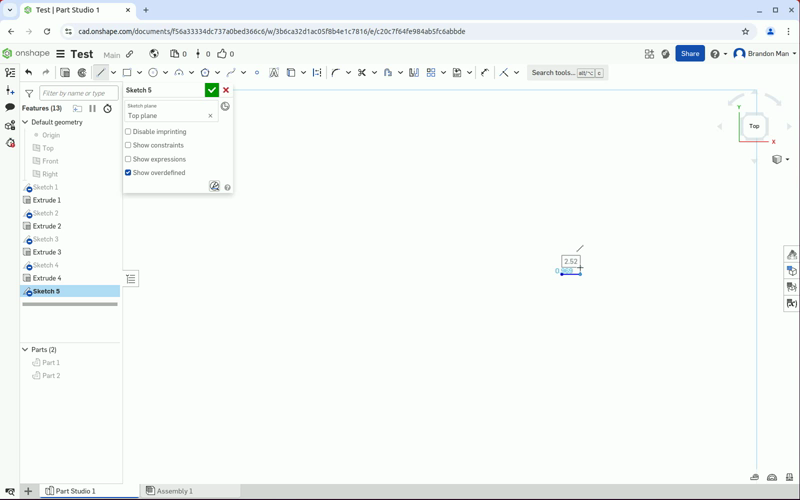
scroll(6)
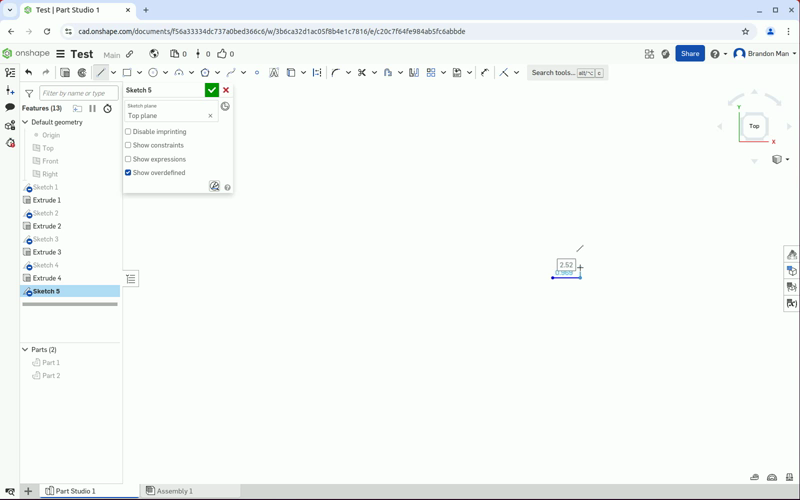
scroll(6)
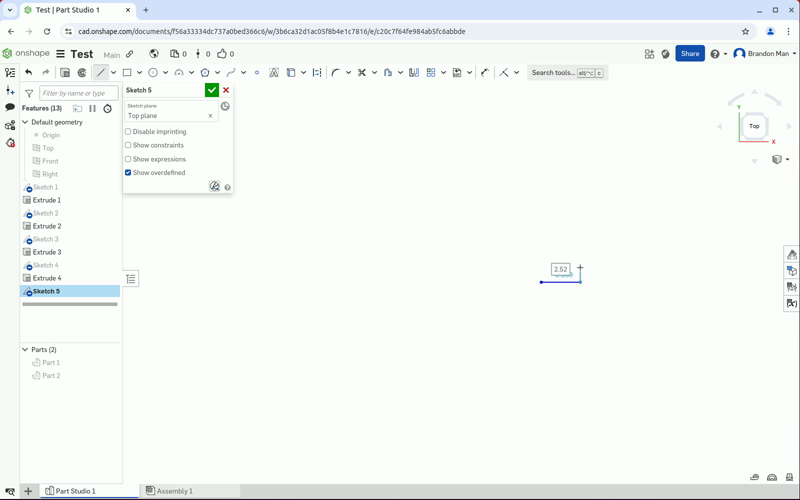
scroll(6)
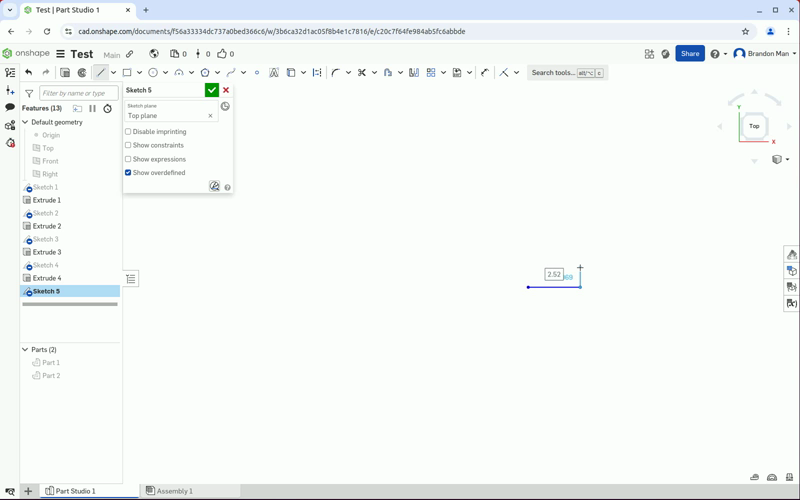
scroll(6)
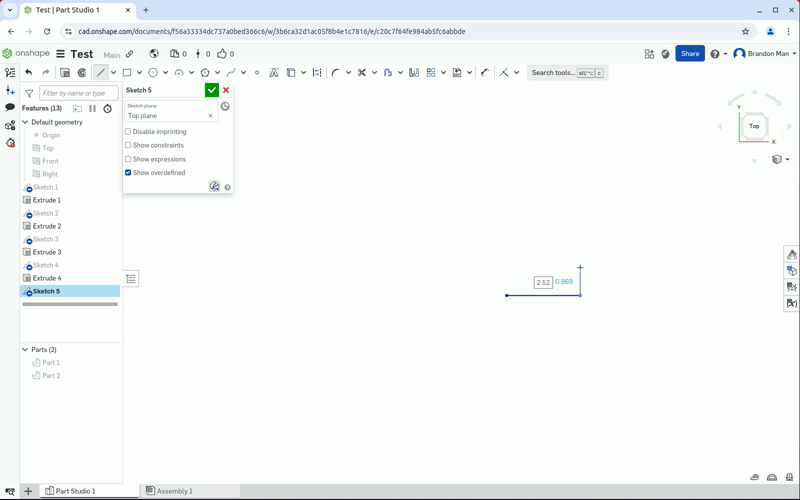
scroll(6)
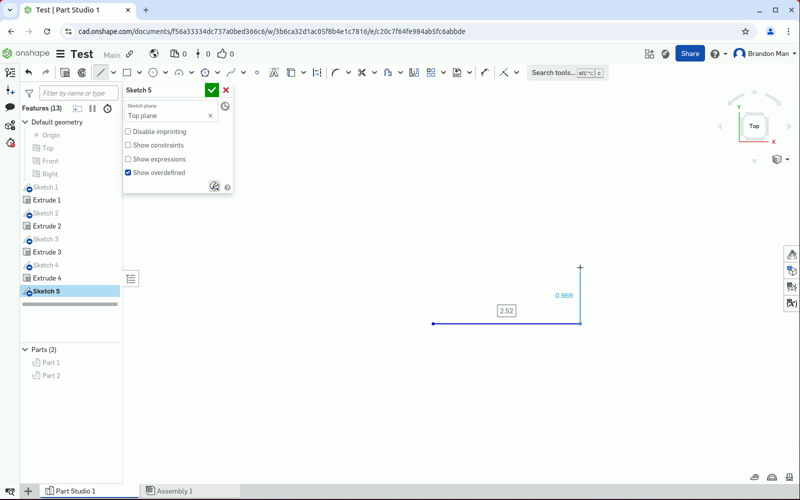
click(580, 267)
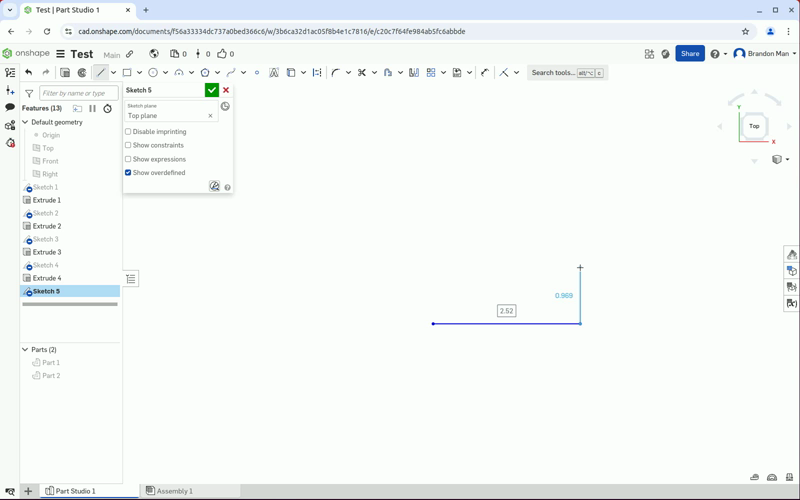
scroll(-6)
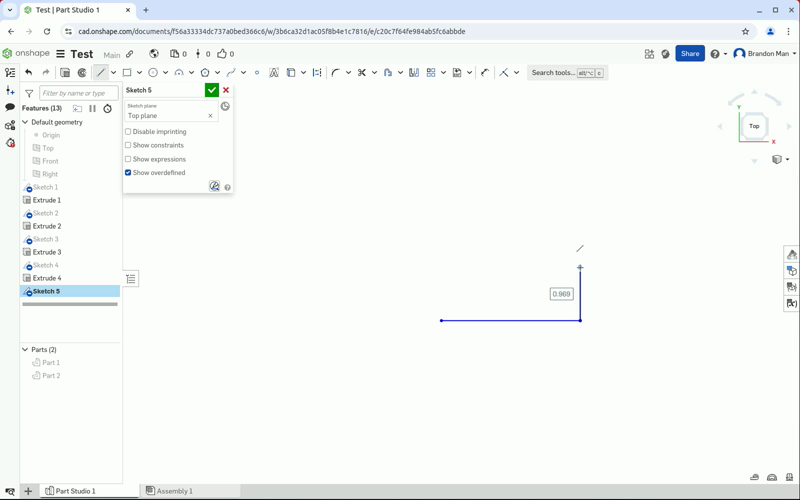
scroll(-6)
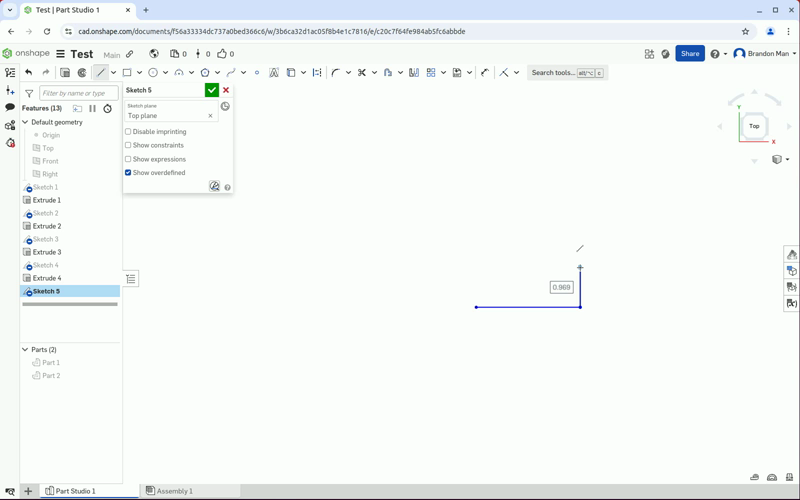
scroll(-6)
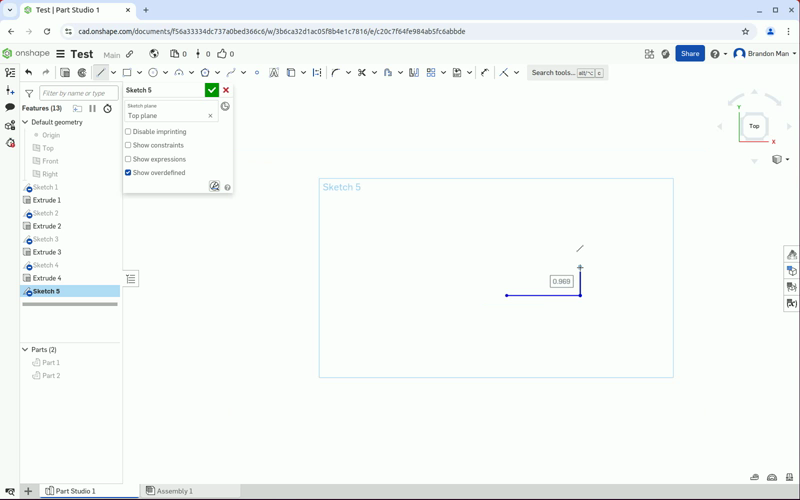
scroll(-6)
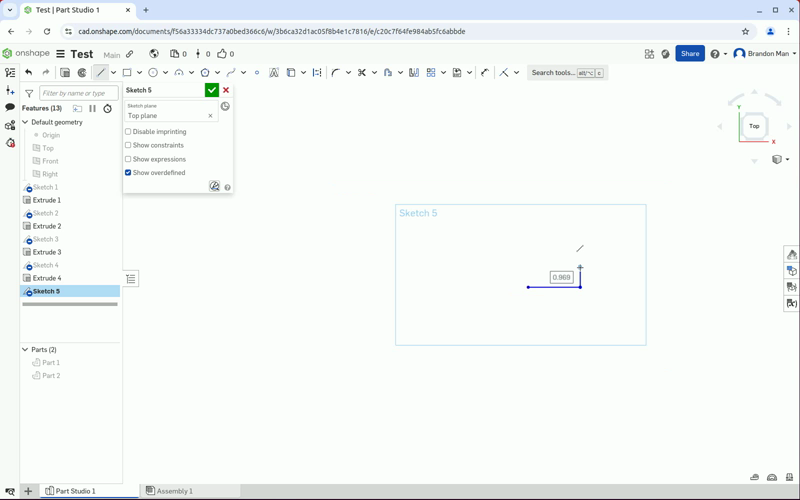
scroll(-6)
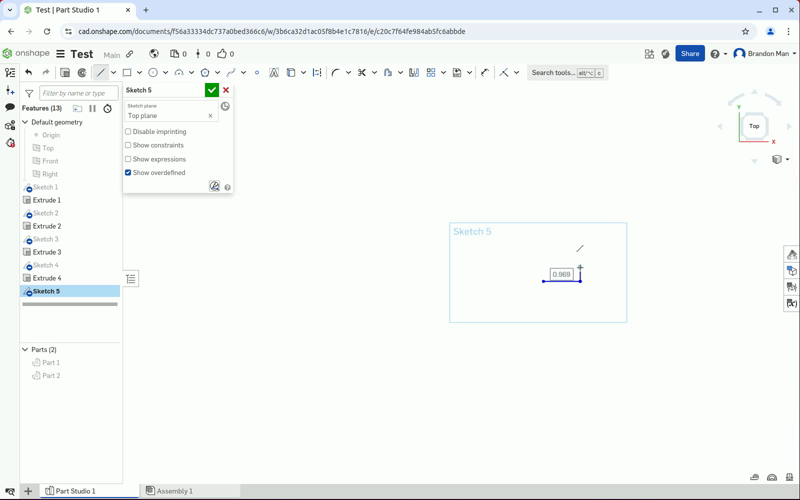
scroll(-6)
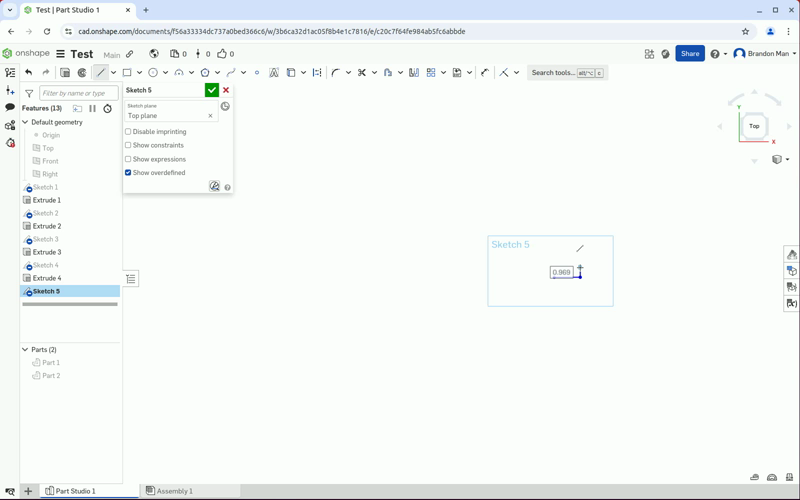
scroll(-6)
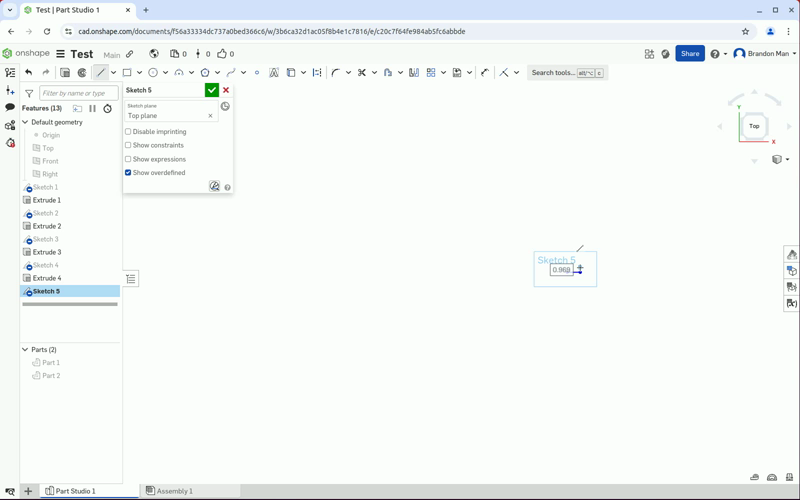
key_up(shift)
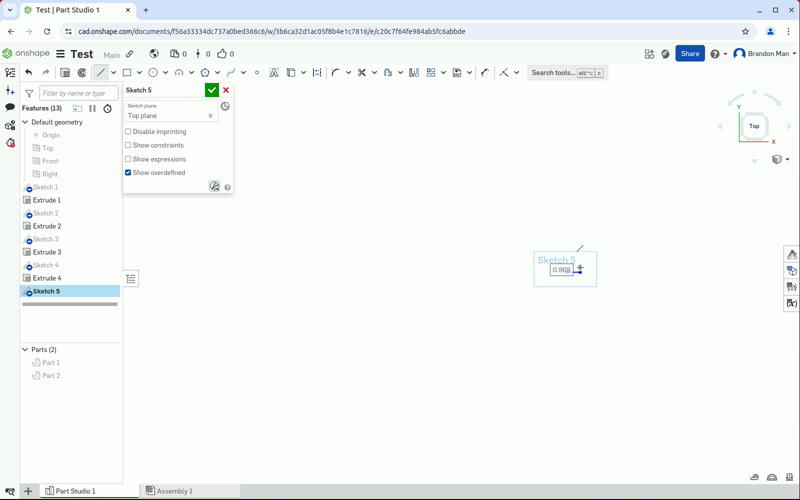
key_down(shift)
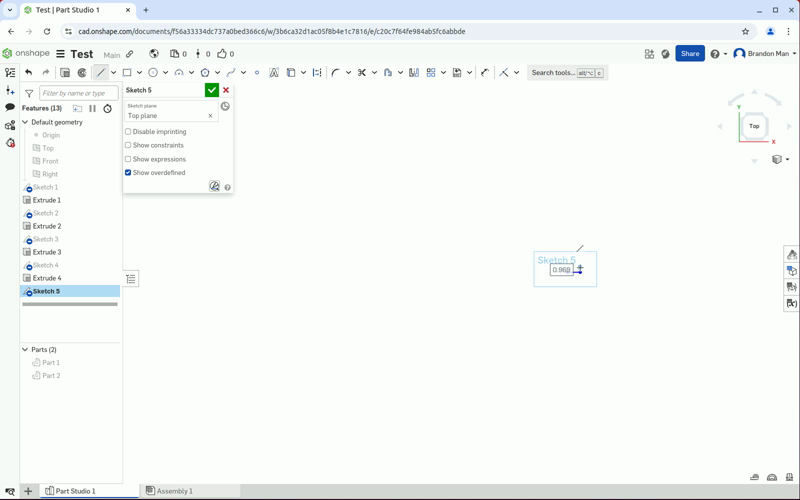
mouse_move(589, 267)
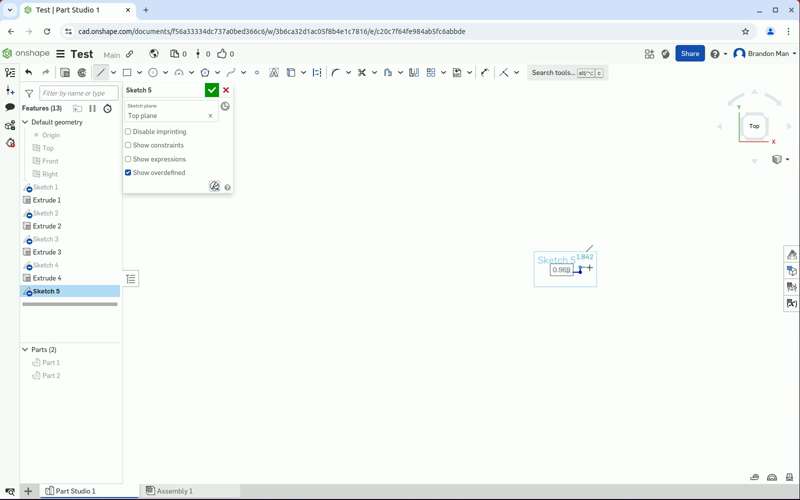
mouse_move(567, 267)
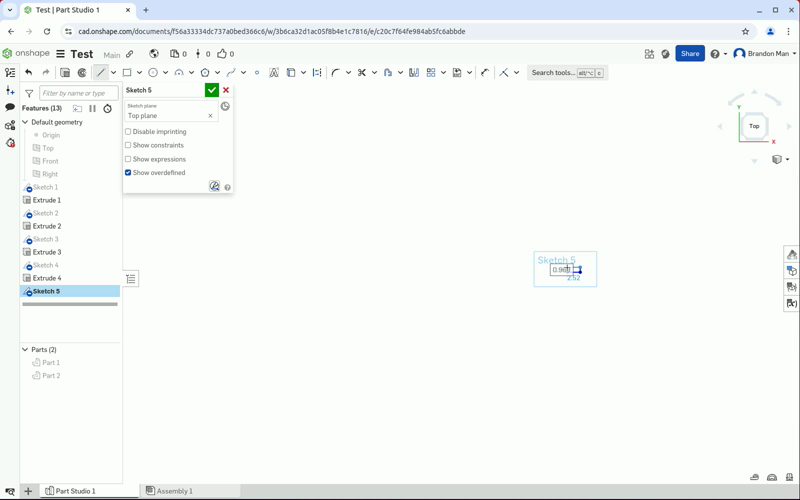
click(567, 267)
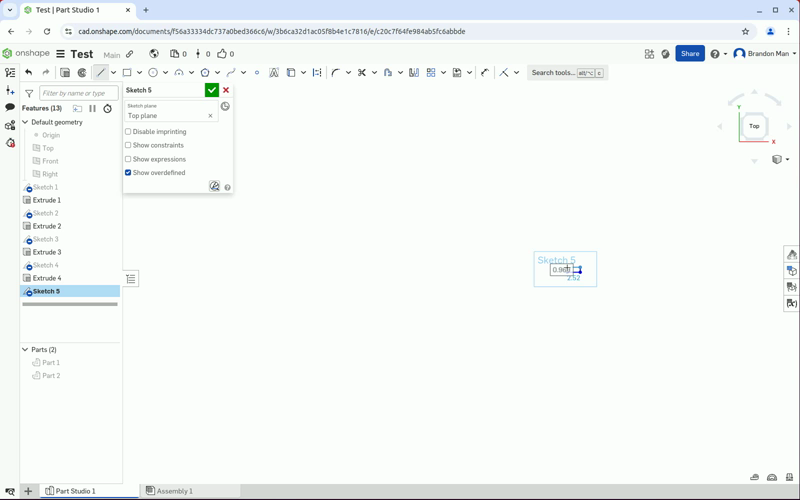
key_up(shift)
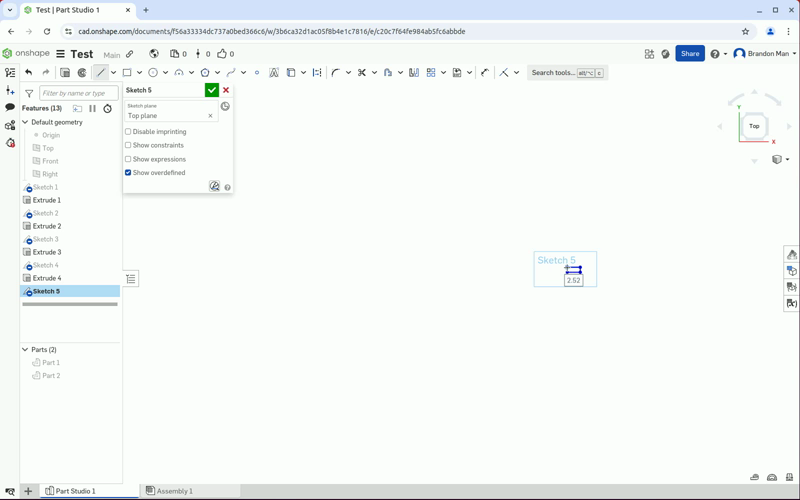
mouse_move(589, 267)
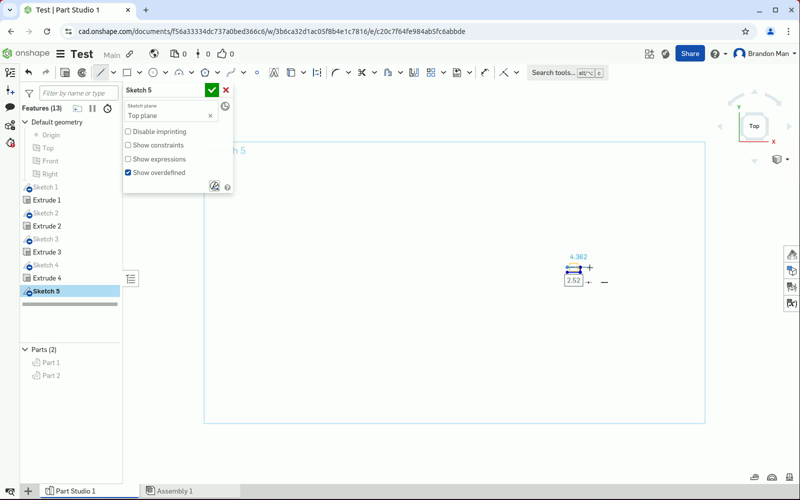
key_down(shift)
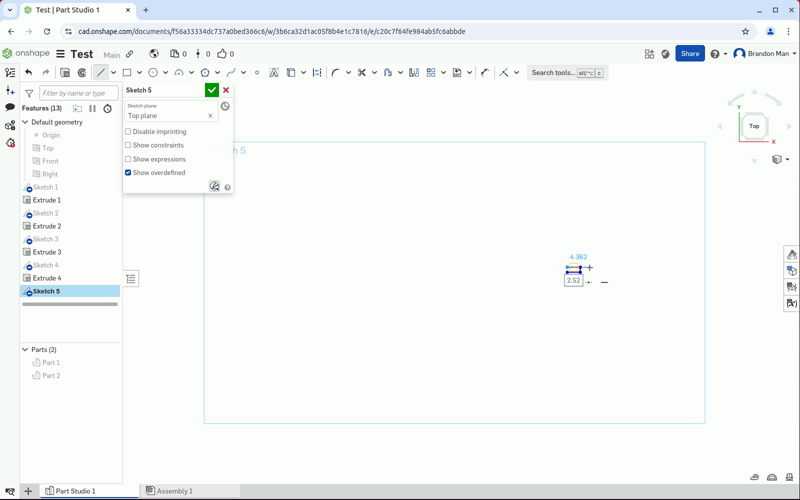
mouse_move(567, 272)
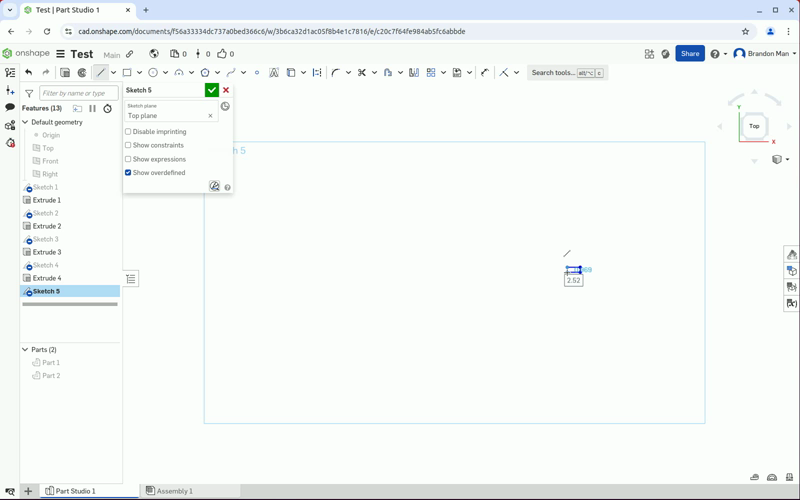
scroll(6)
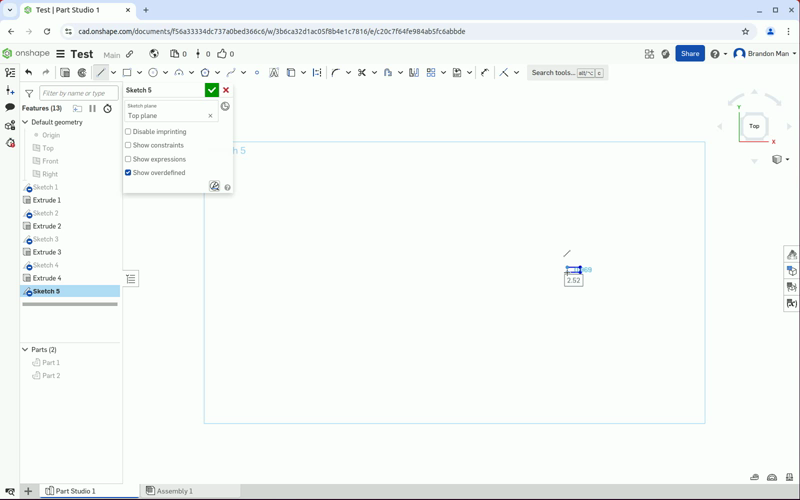
scroll(6)
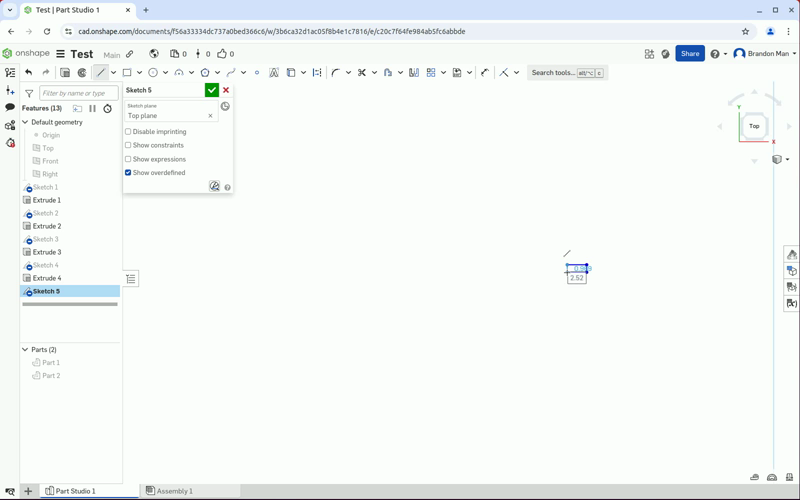
scroll(6)
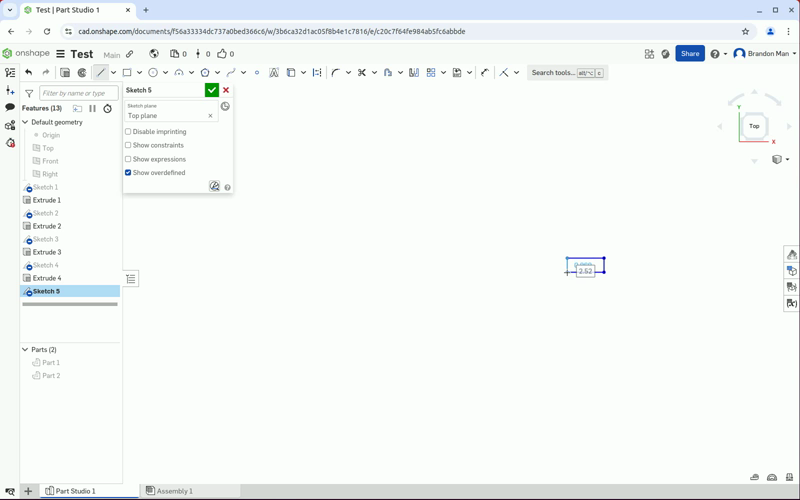
scroll(6)
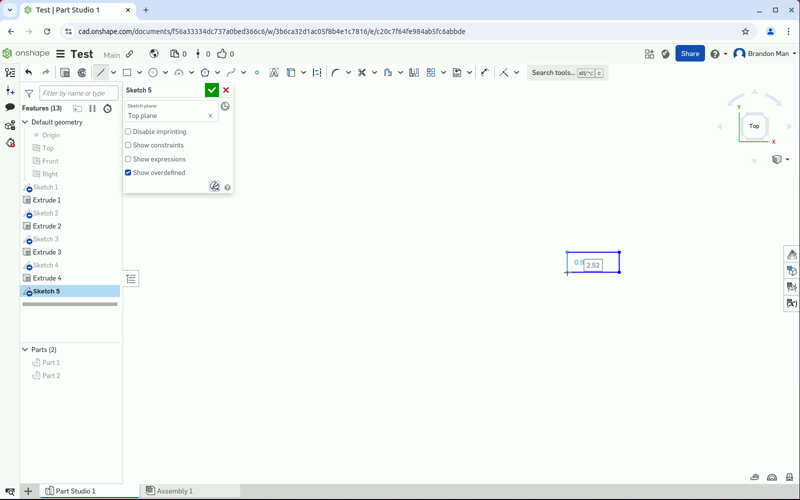
scroll(6)
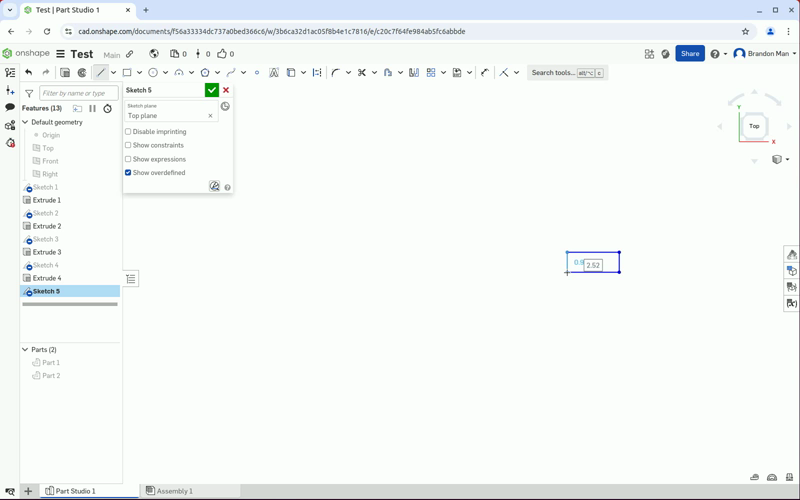
scroll(6)
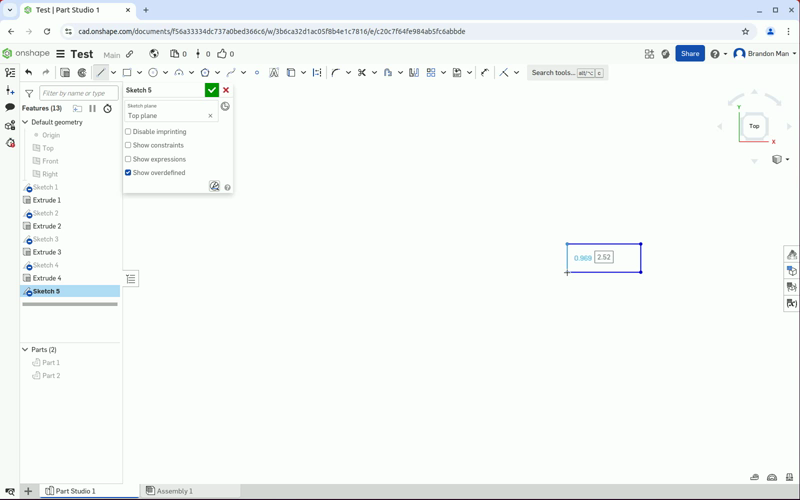
scroll(6)
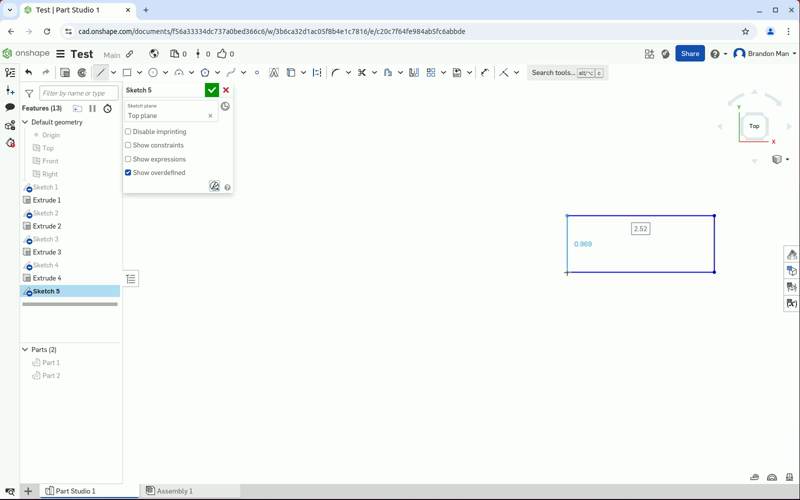
key_up(shift)
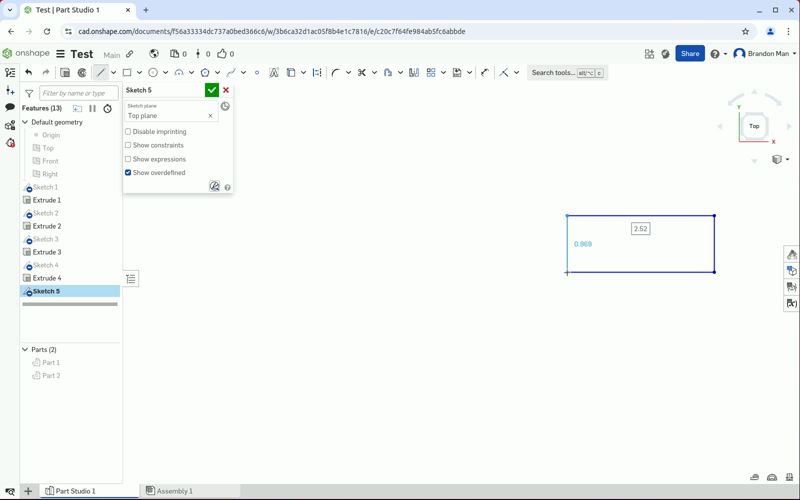
click(567, 272)
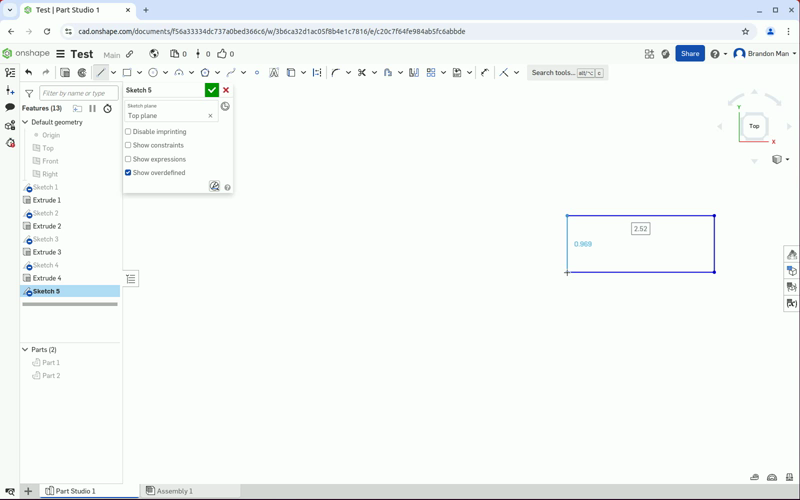
scroll(-6)
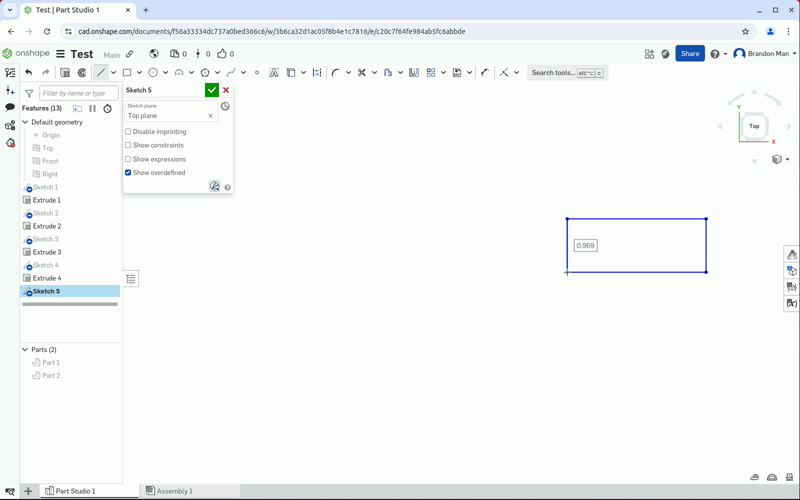
scroll(-6)
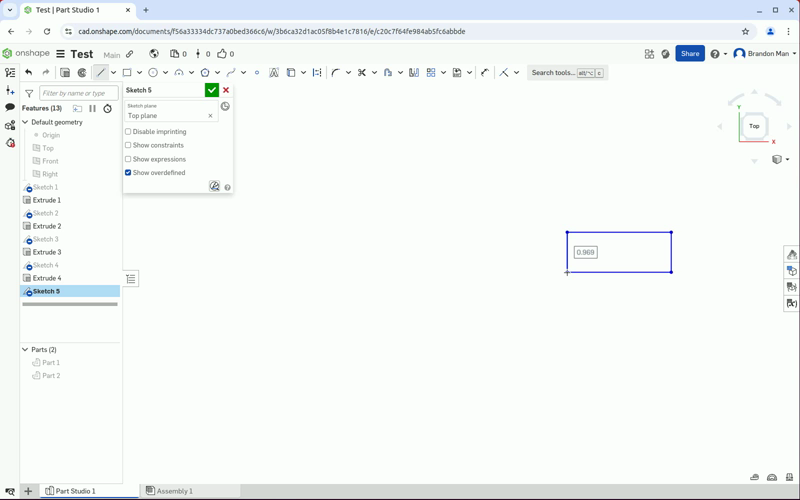
scroll(-6)
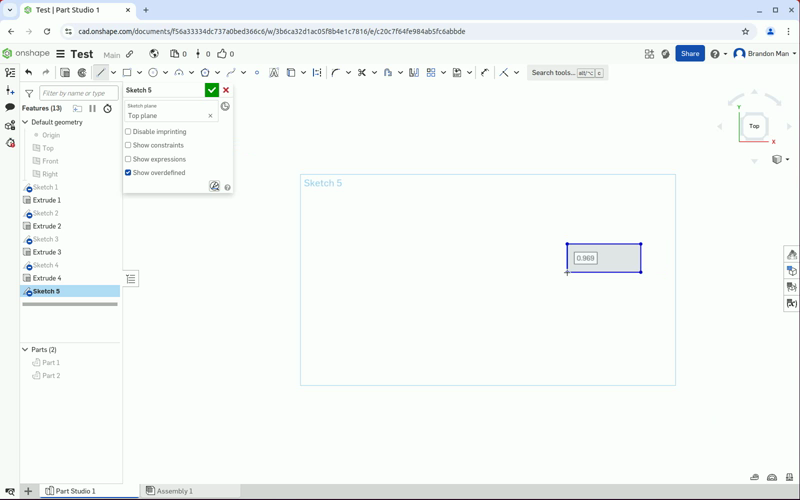
scroll(-6)
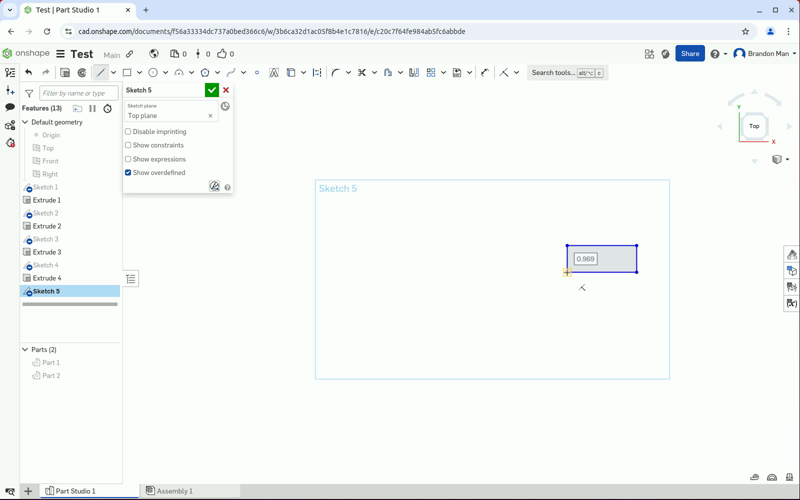
scroll(-6)
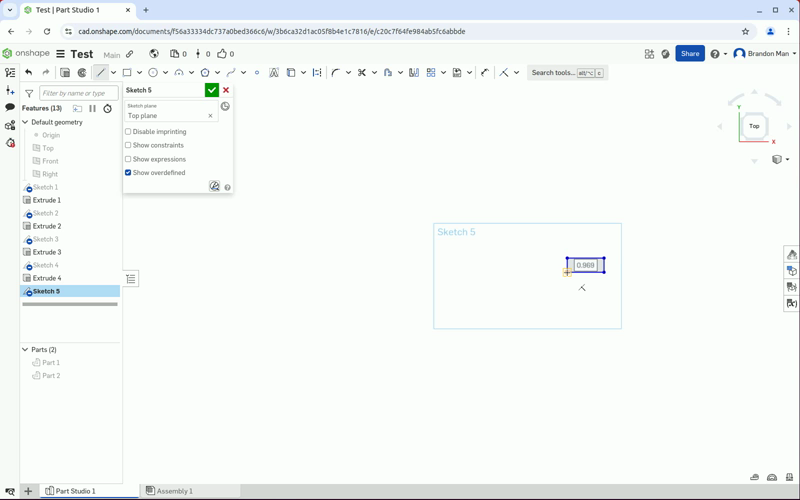
scroll(-6)
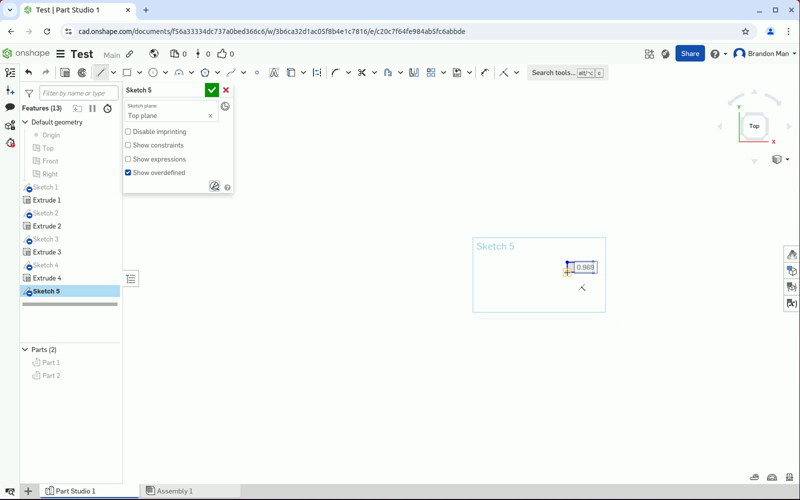
scroll(-6)
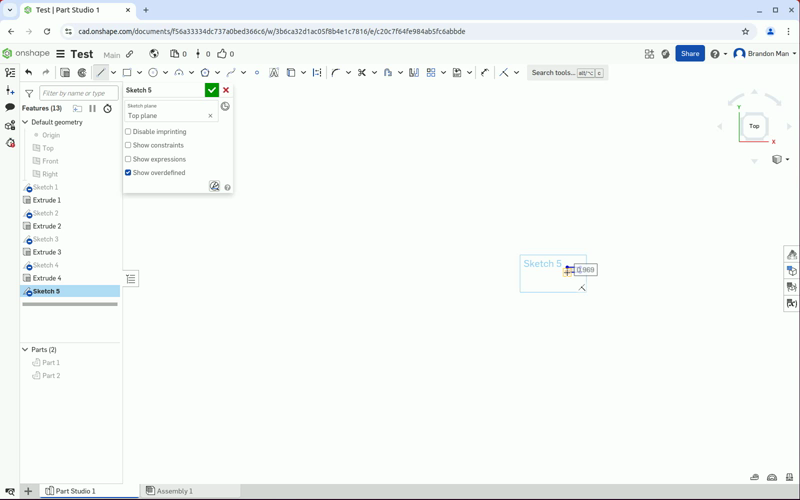
key(esc)
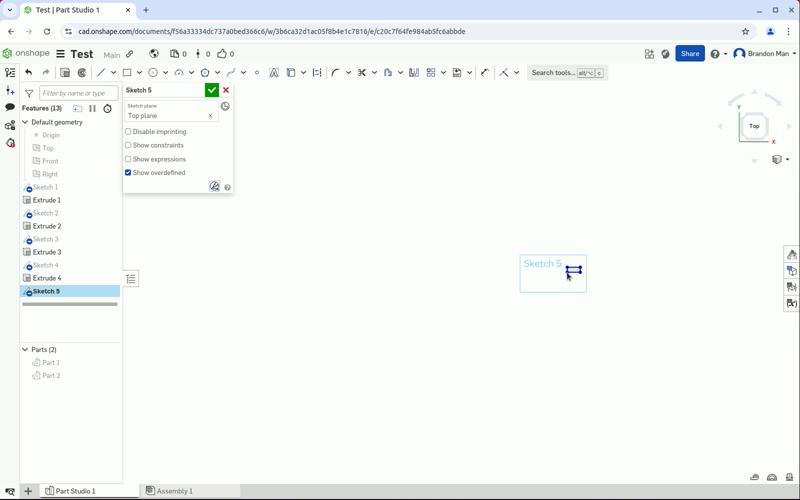
mouse_move(577, 270)
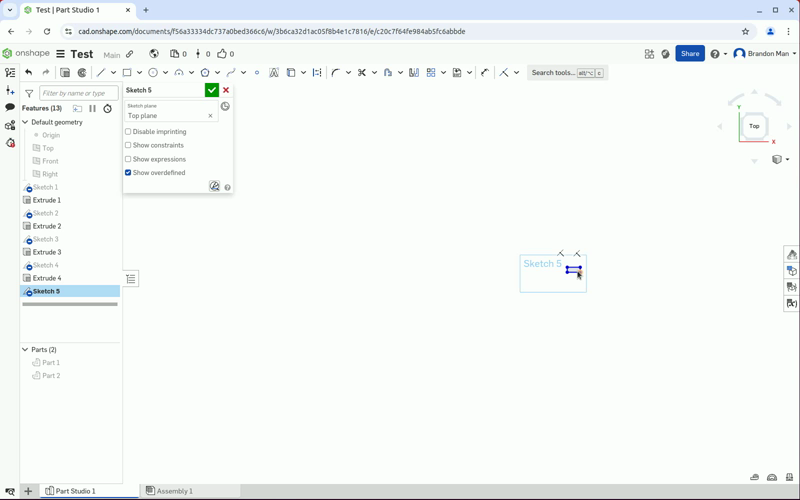
scroll(6)
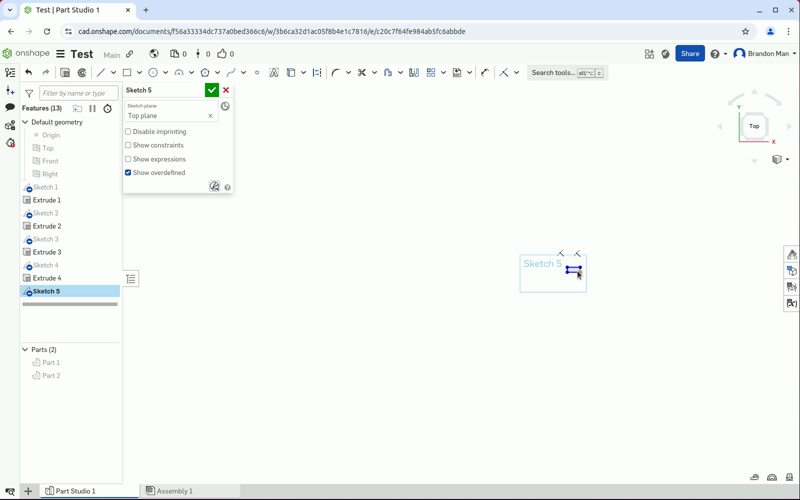
scroll(6)
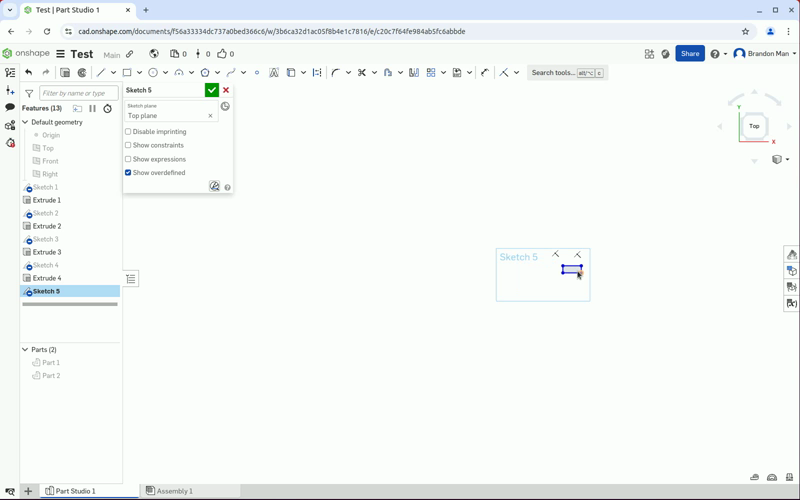
scroll(6)
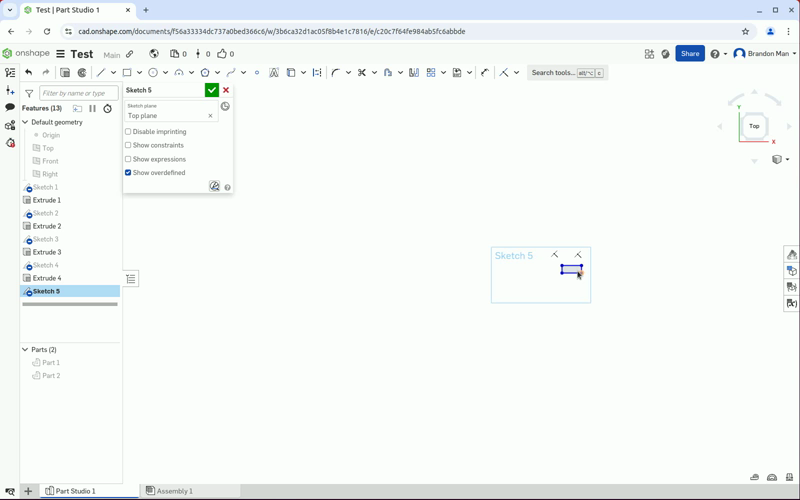
scroll(6)
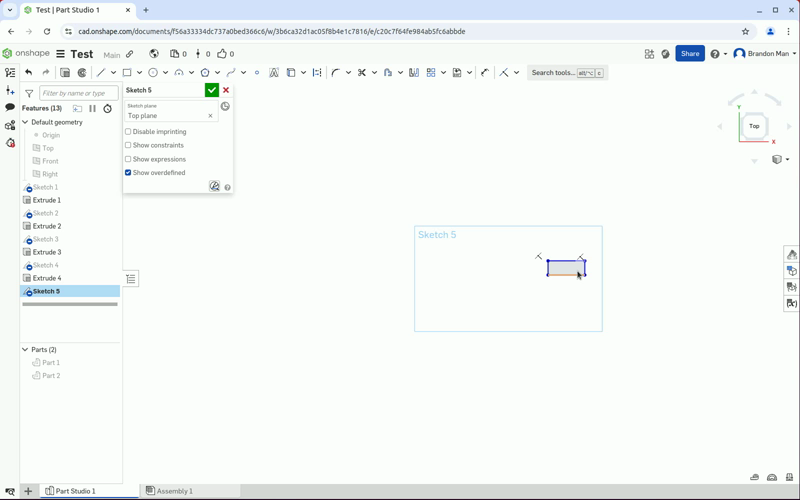
scroll(6)
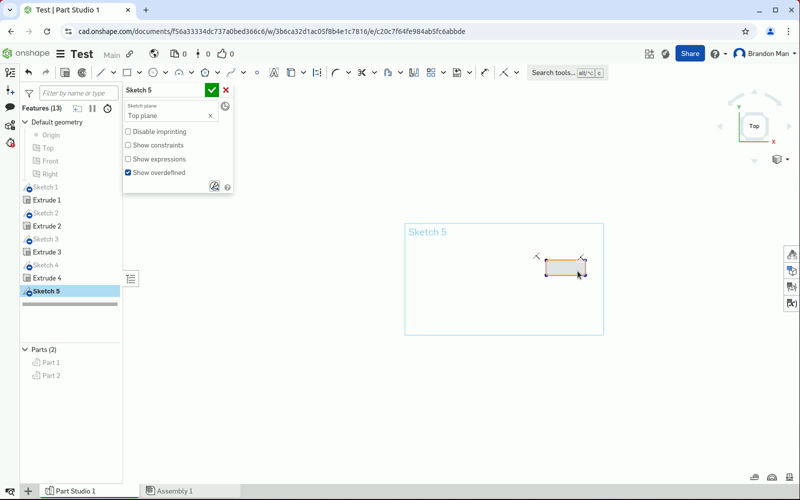
scroll(6)
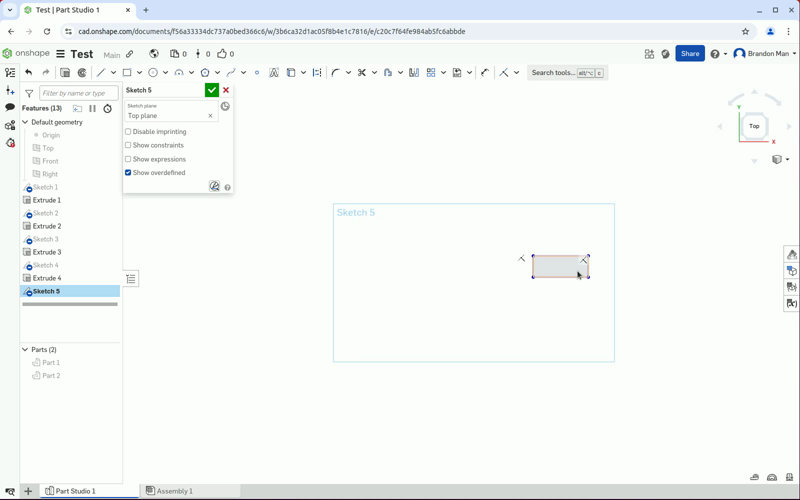
scroll(6)
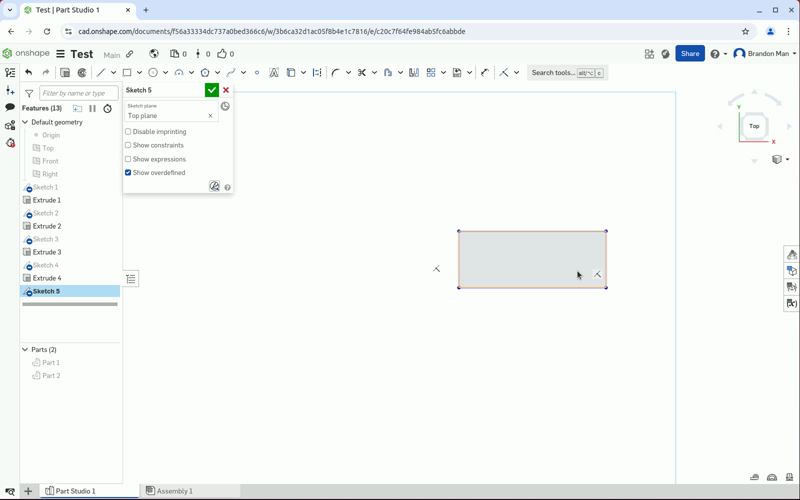
click(577, 270)
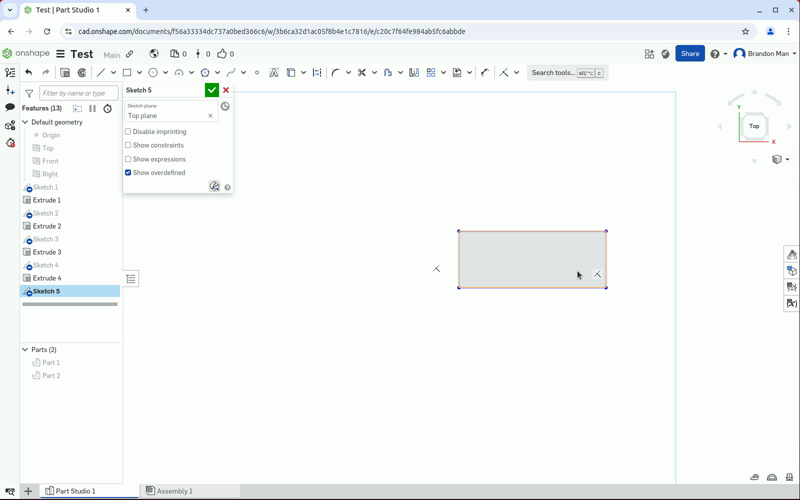
scroll(-6)
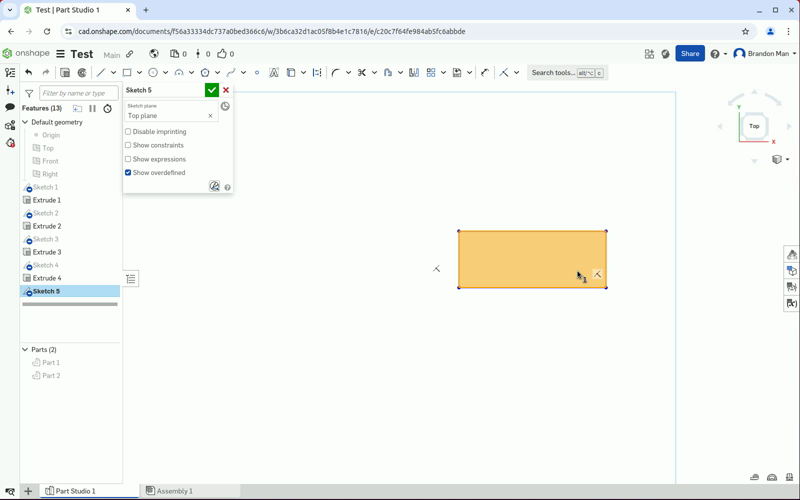
scroll(-6)
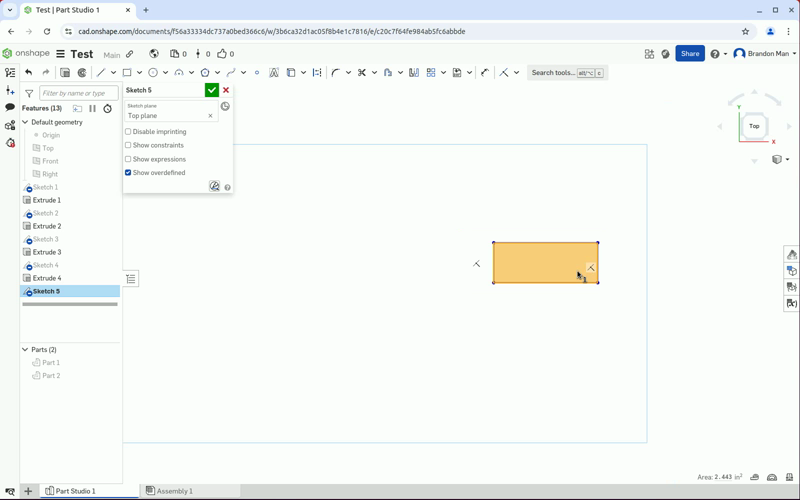
scroll(-6)
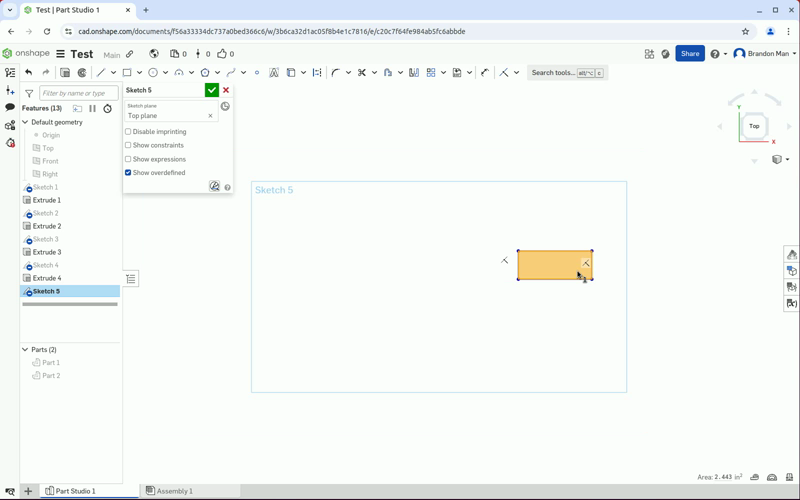
scroll(-6)
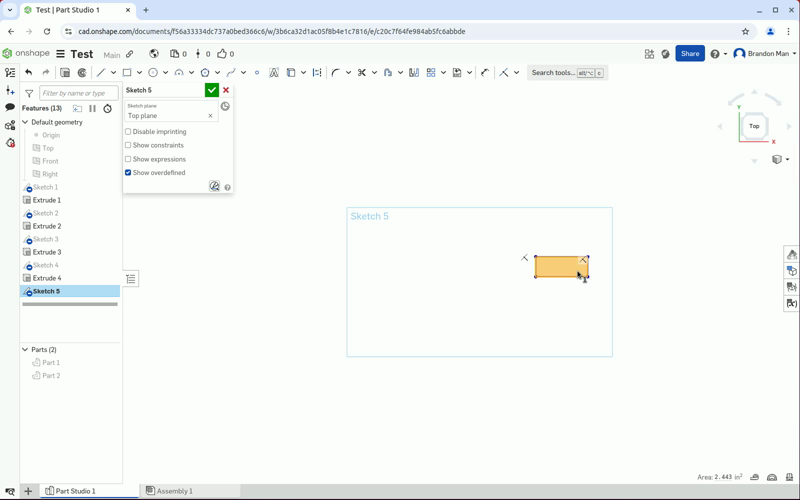
scroll(-6)
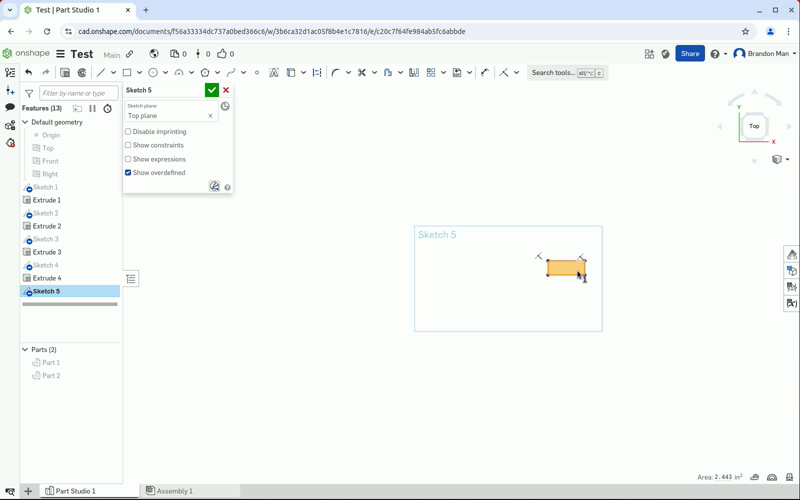
scroll(-6)
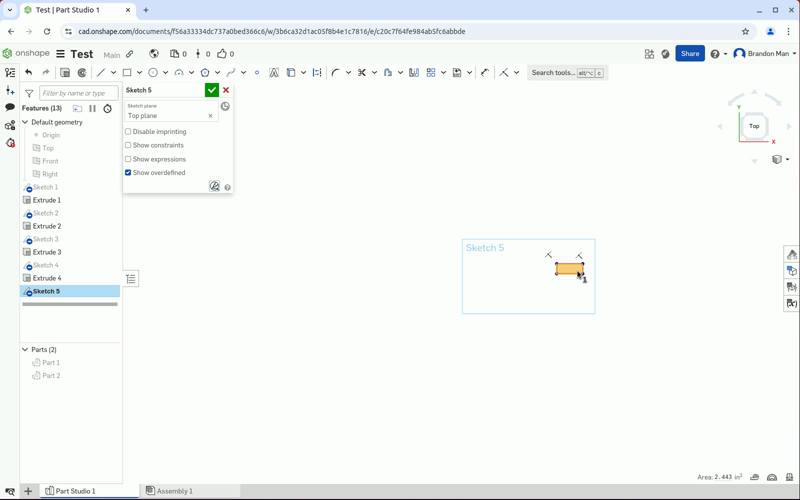
scroll(-6)
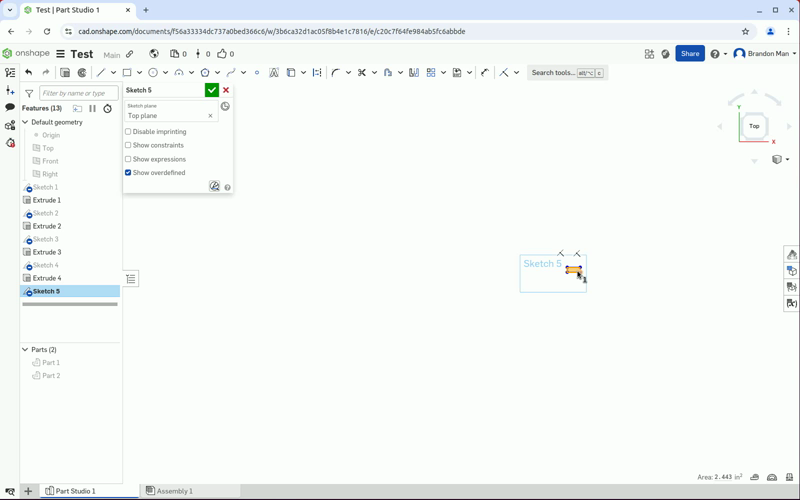
mouse_move(73, 352)
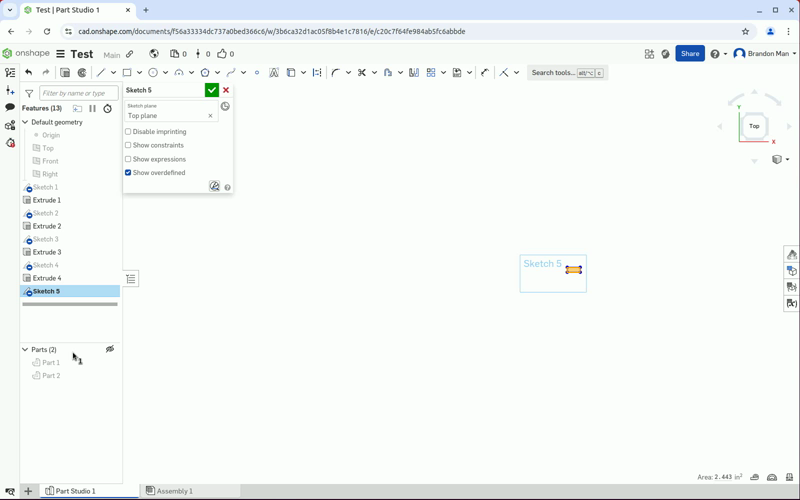
key(shift+y)
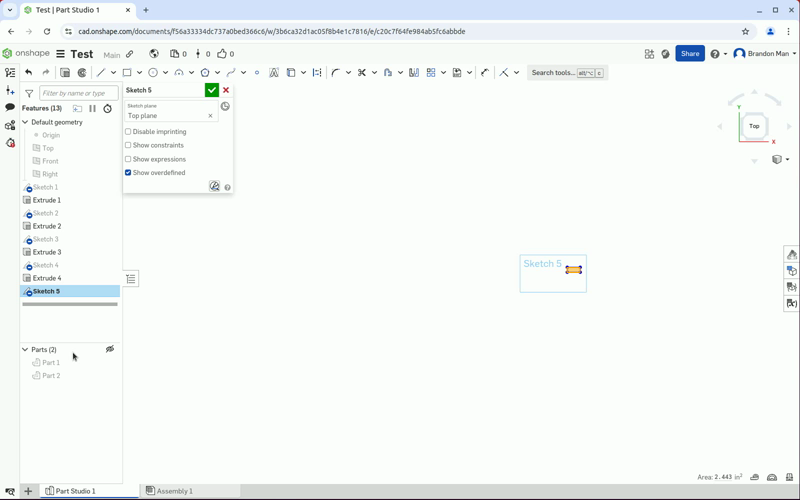
key(shift+e)
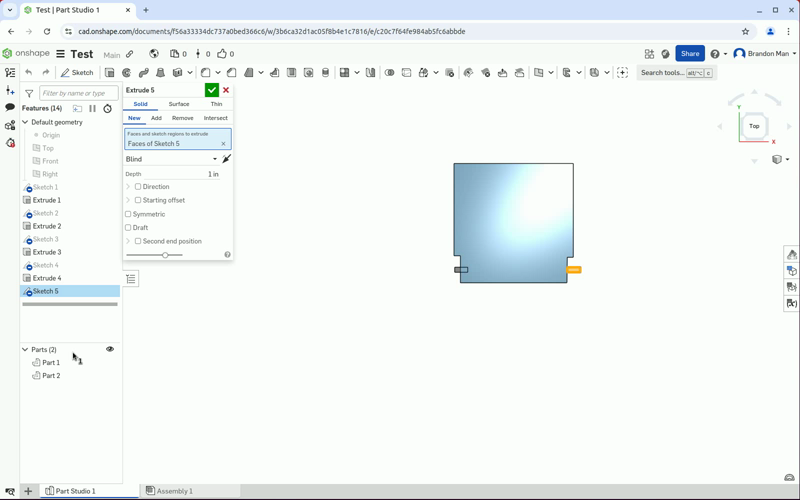
mouse_move(143, 106)
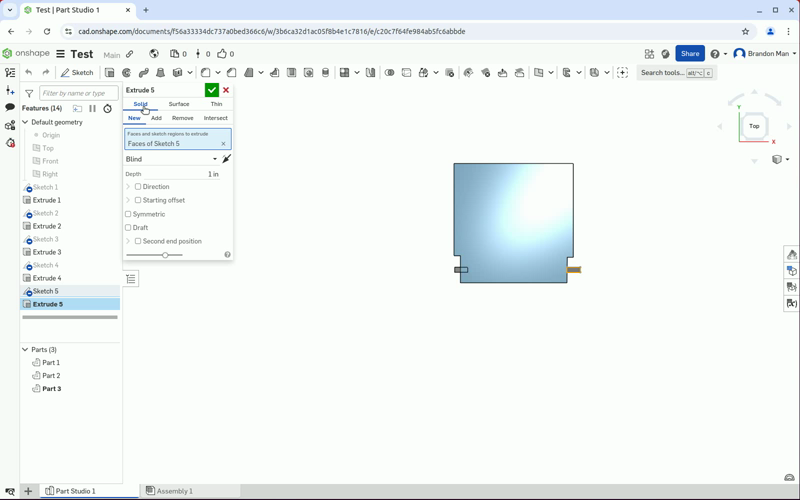
click(143, 106)
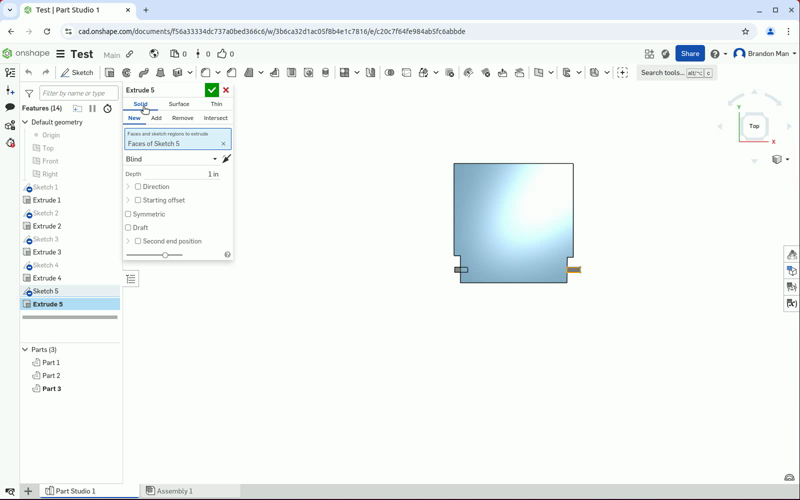
mouse_move(137, 120)
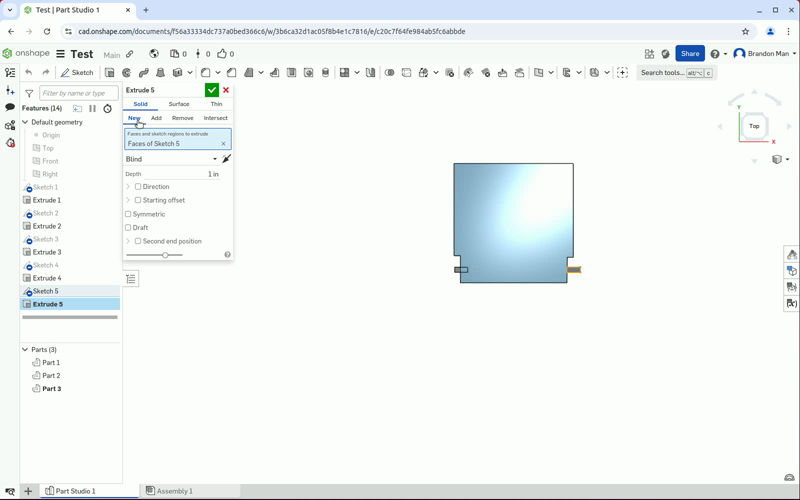
click(137, 120)
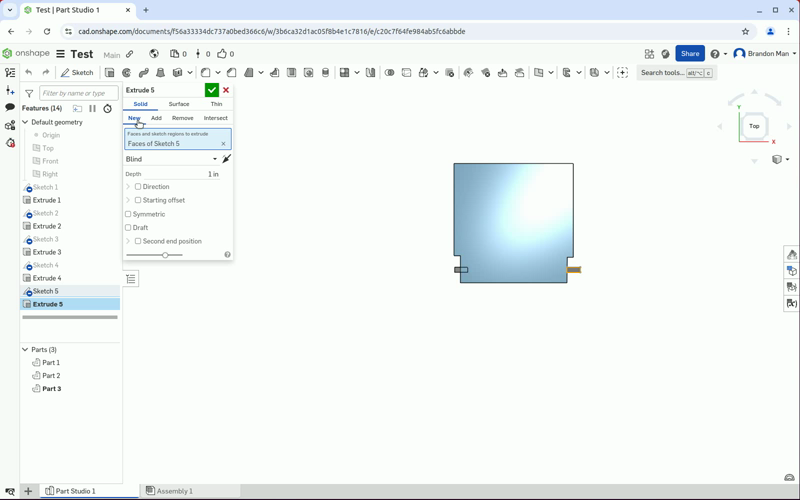
key(tab, 4)
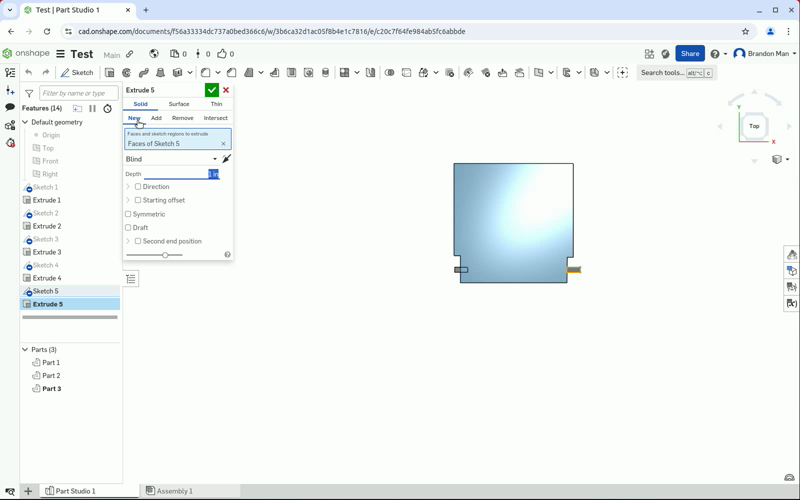
text(0.963)
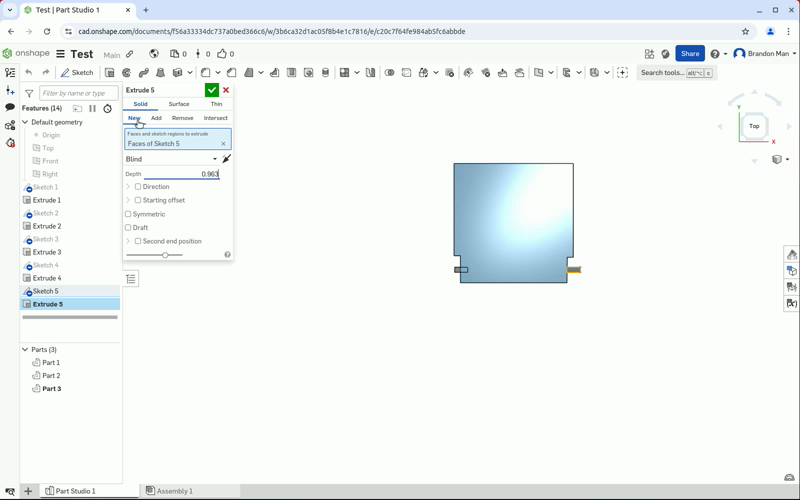
key(enter)
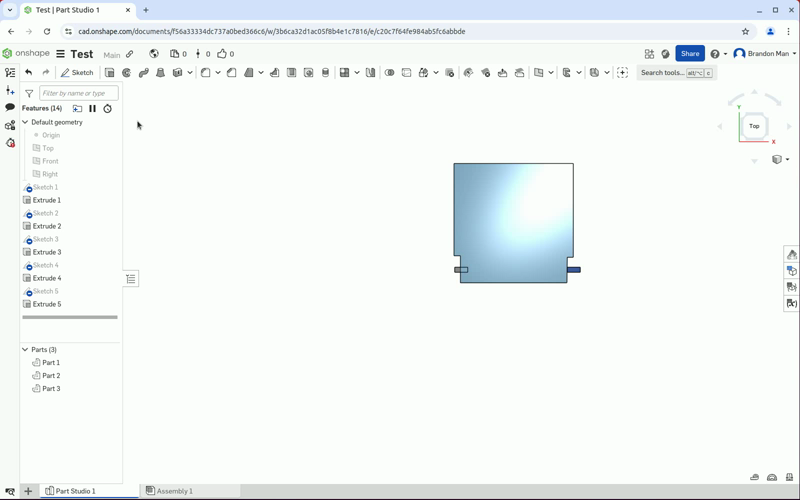
key(shift+h)
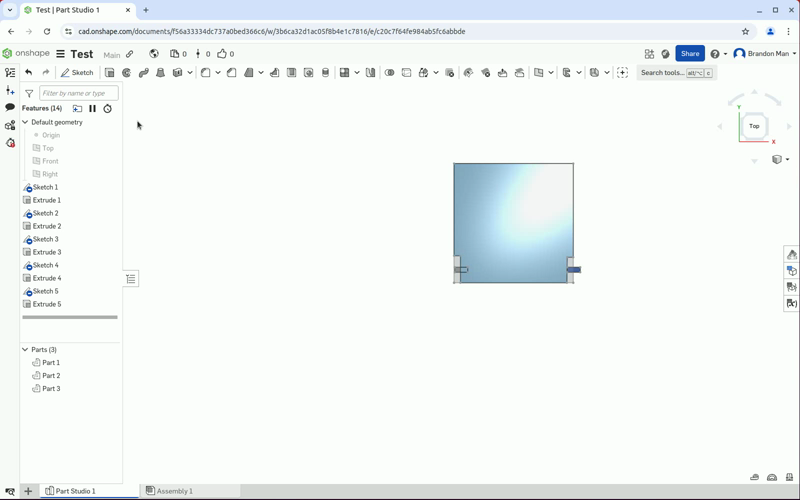
key(shift+h)
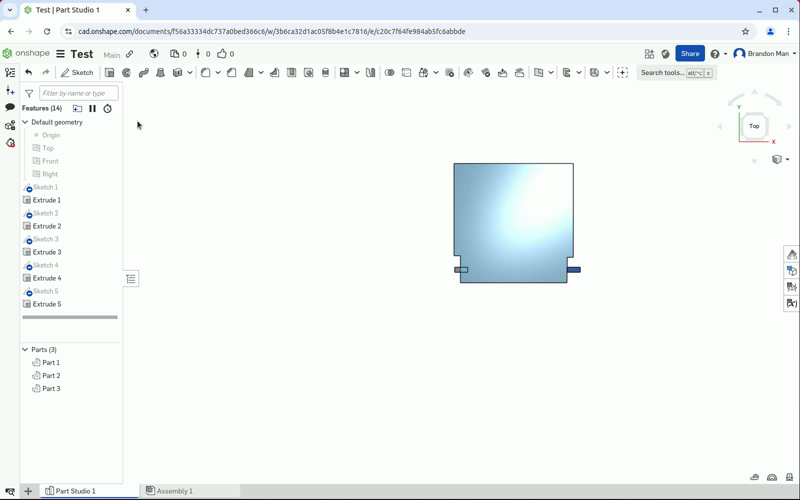
mouse_move(73, 189)
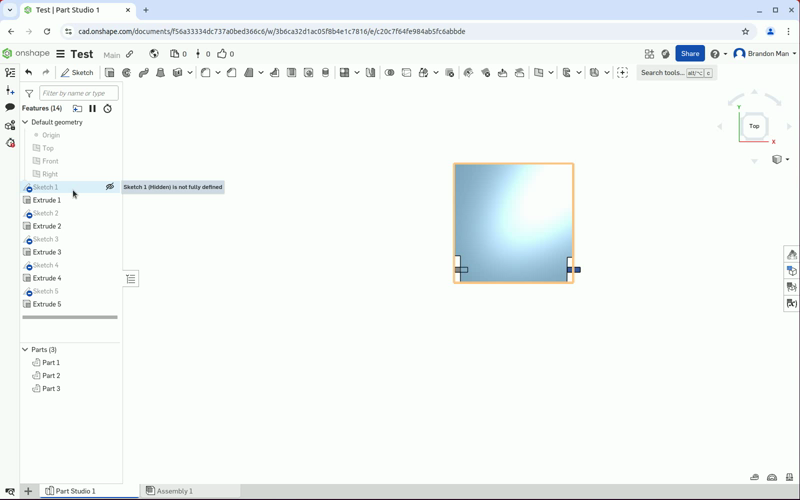
click(73, 189)
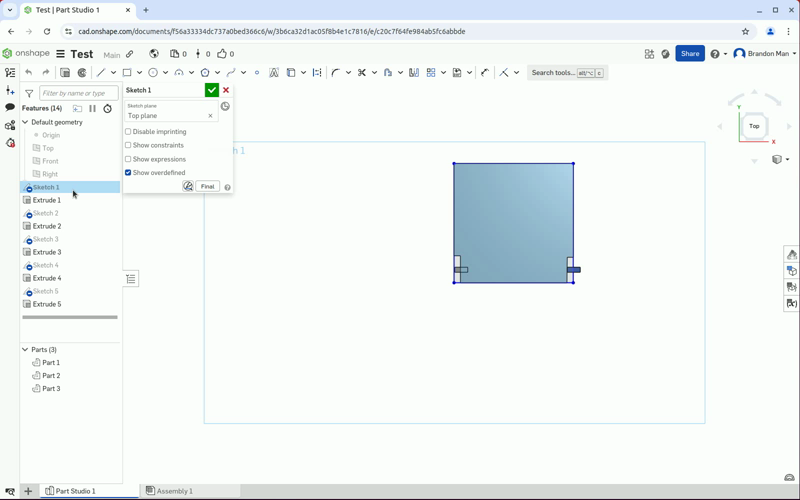
mouse_move(229, 92)
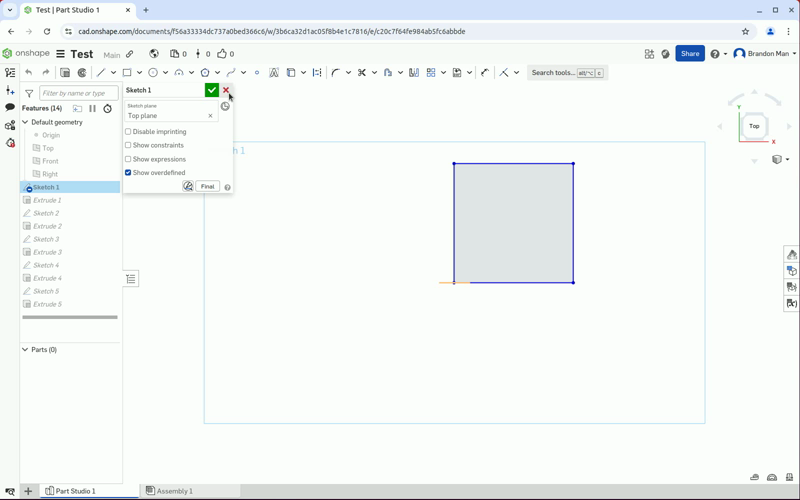
click(229, 92)
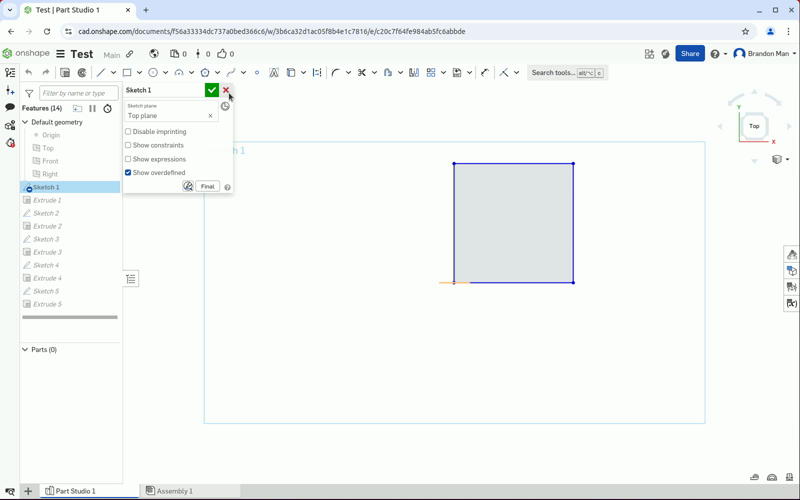
key(shift+s)
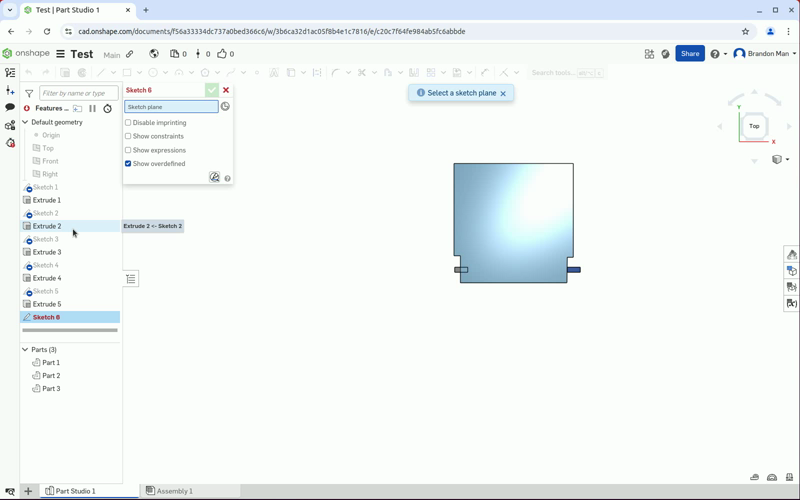
scroll(3)
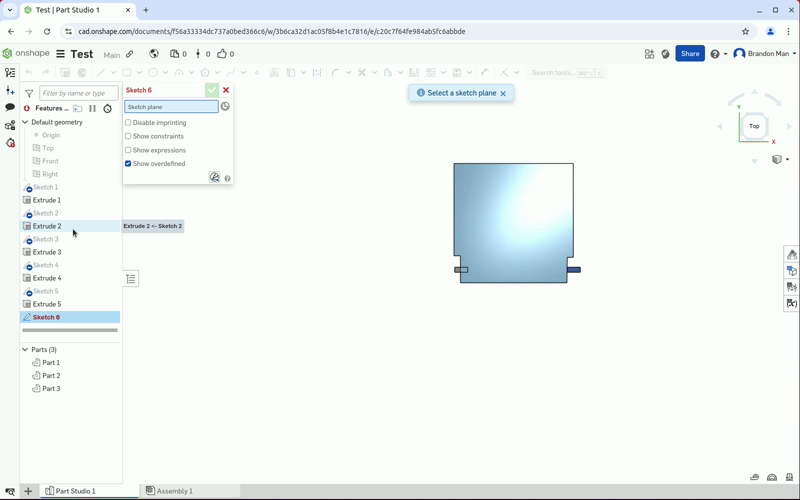
mouse_move(73, 150)
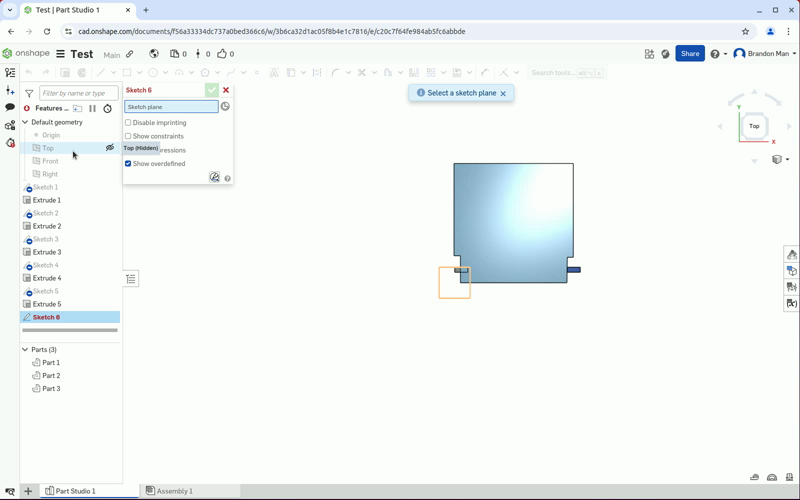
click(73, 150)
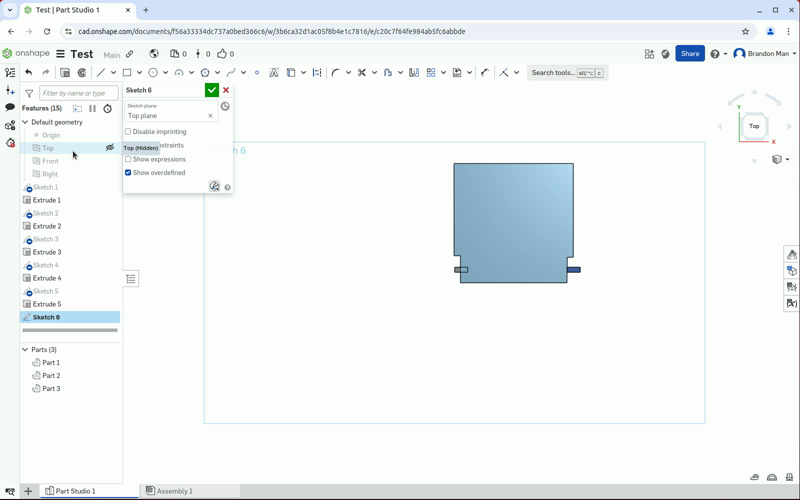
mouse_move(73, 352)
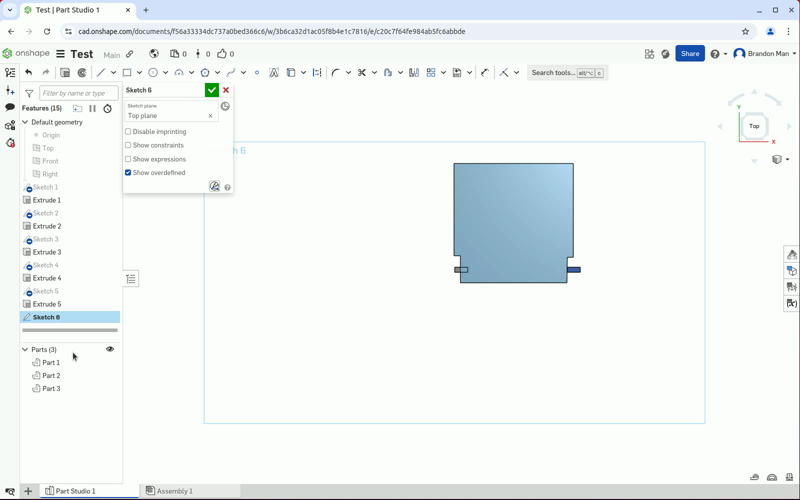
key(y)
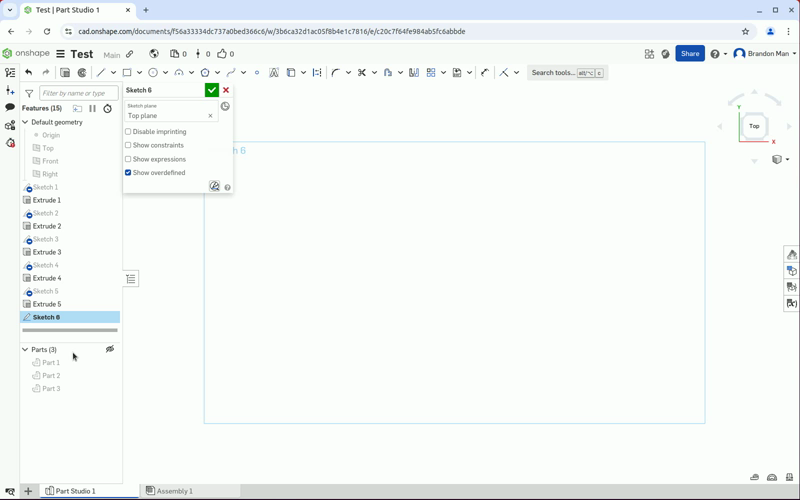
key(l)
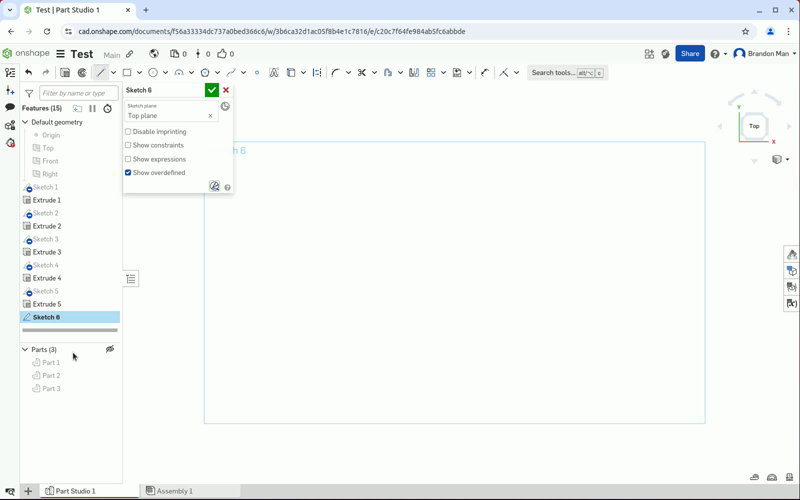
key_down(shift)
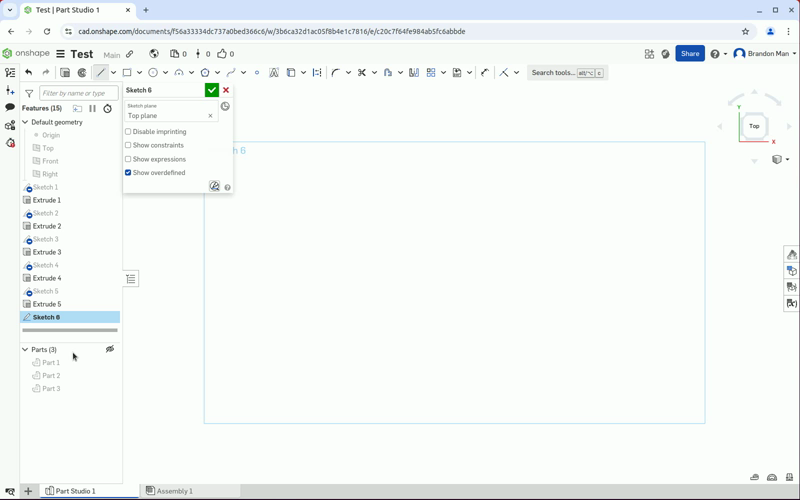
mouse_move(454, 272)
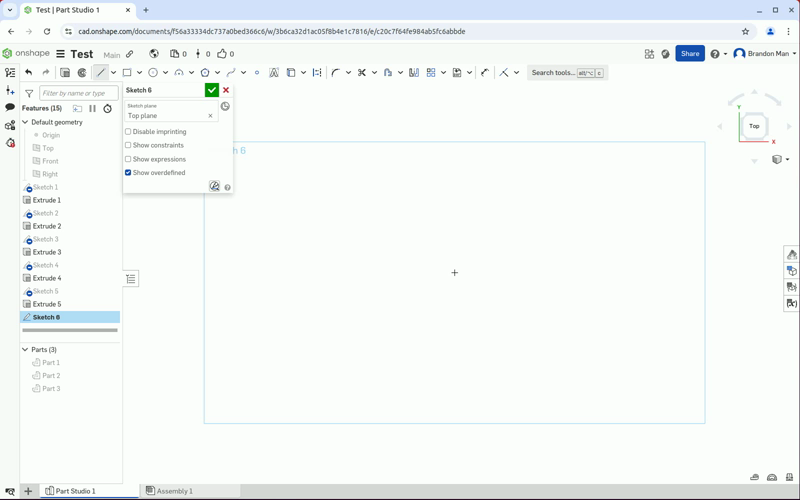
click(454, 272)
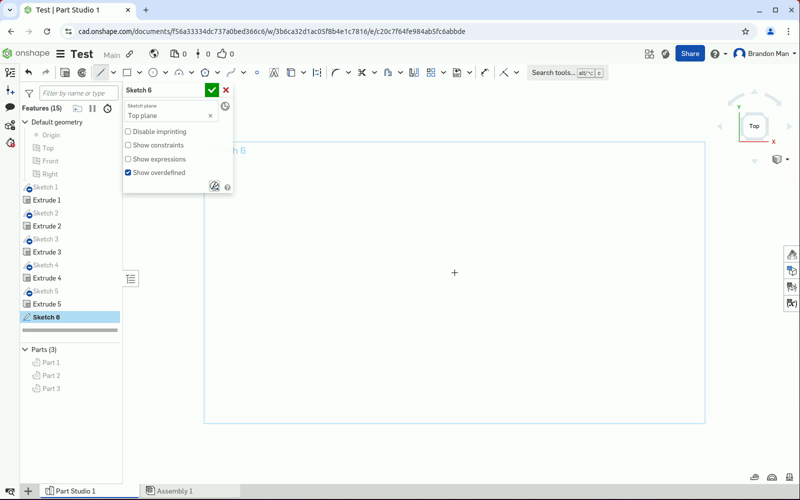
key_up(shift)
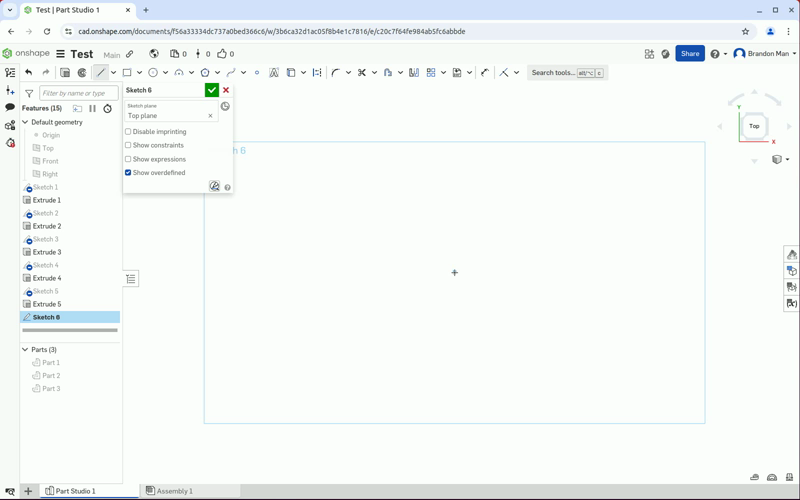
key_down(shift)
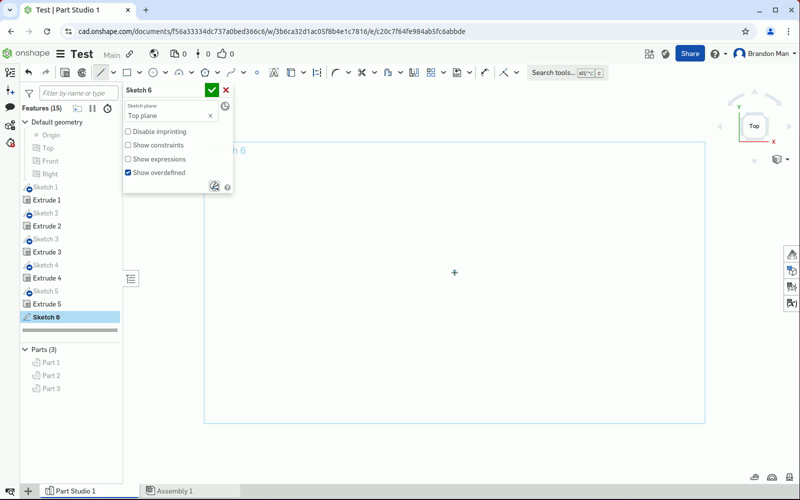
mouse_move(484, 272)
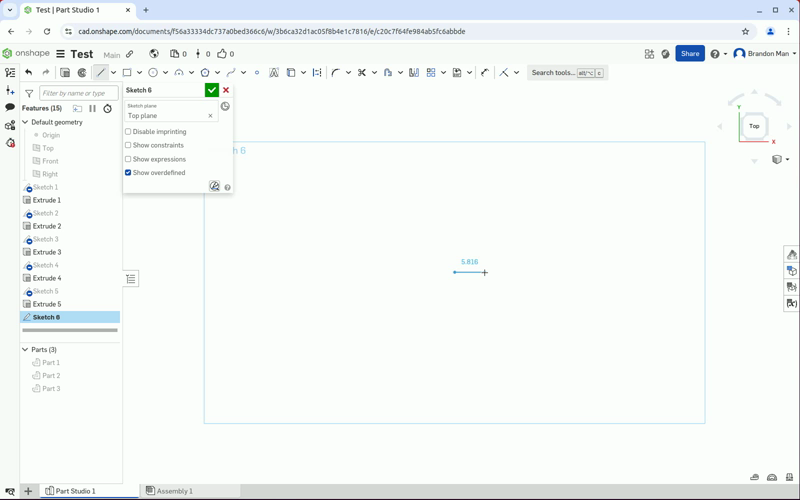
mouse_move(461, 272)
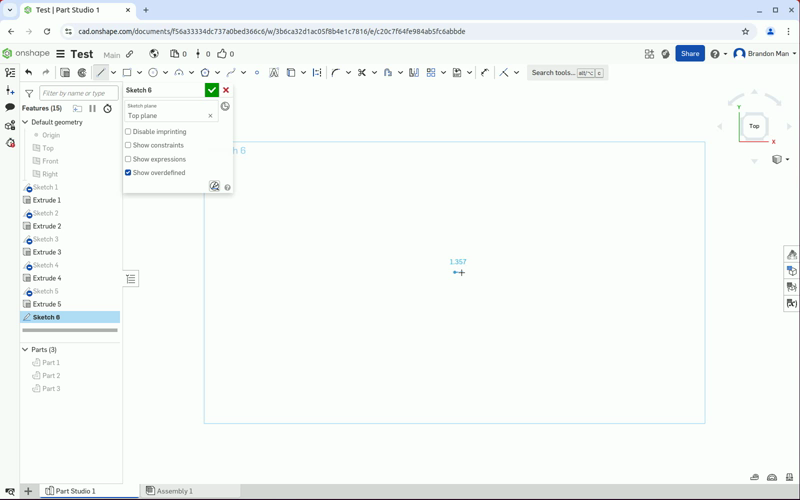
scroll(6)
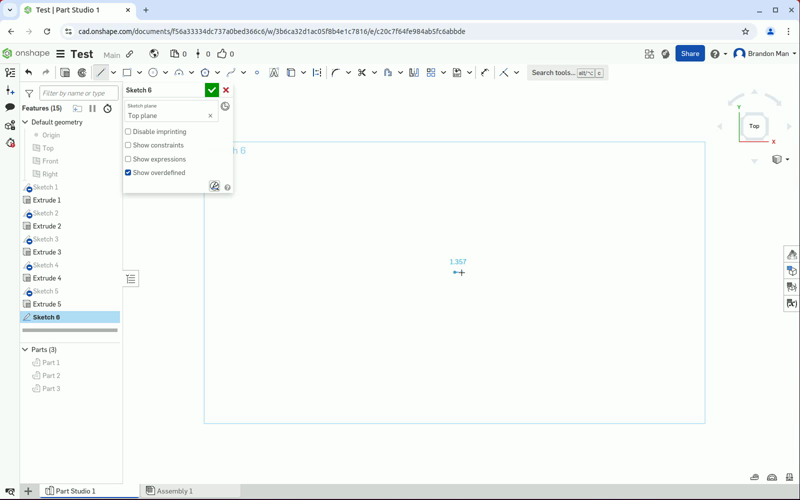
scroll(6)
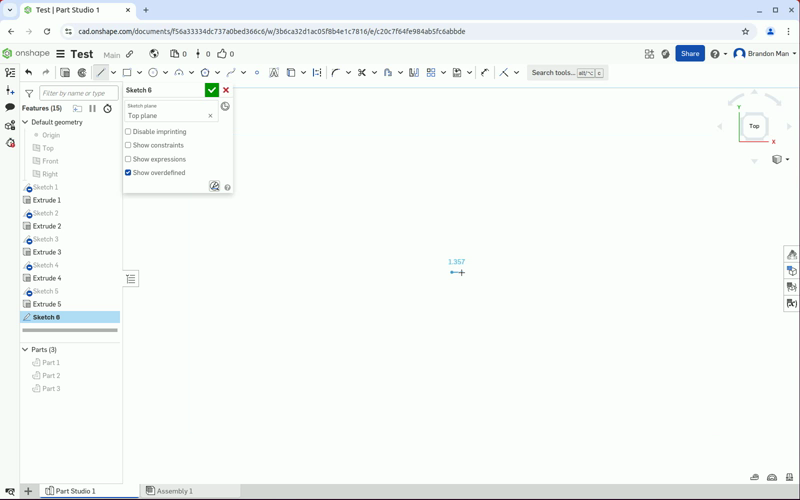
scroll(6)
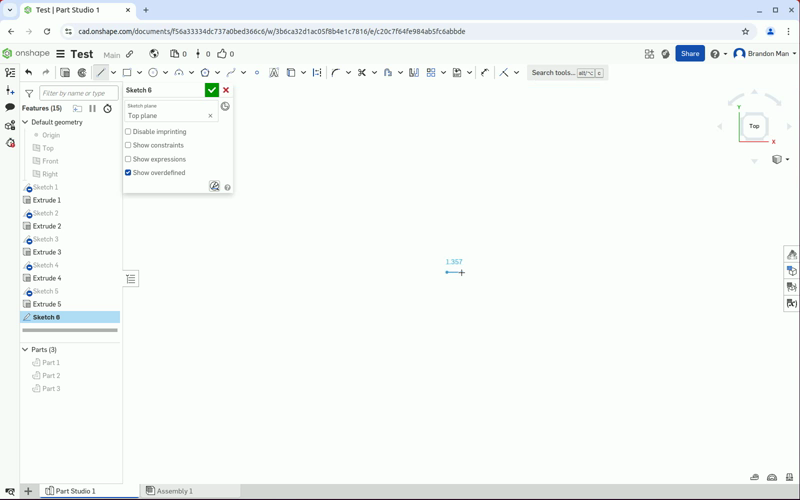
scroll(6)
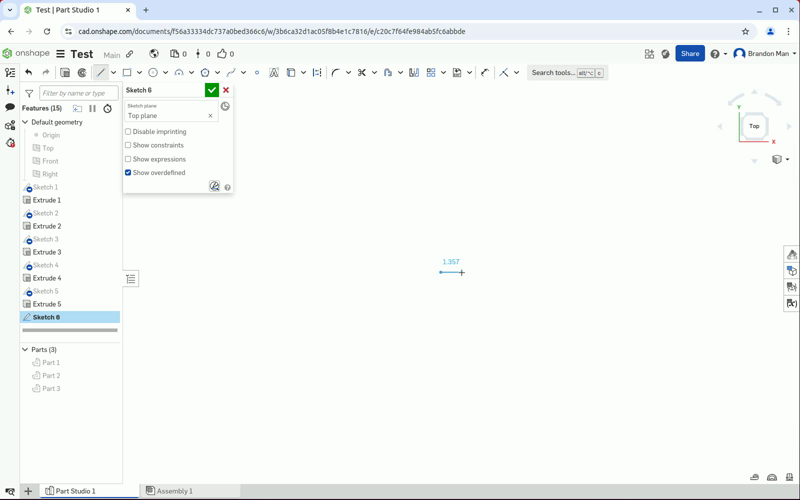
scroll(6)
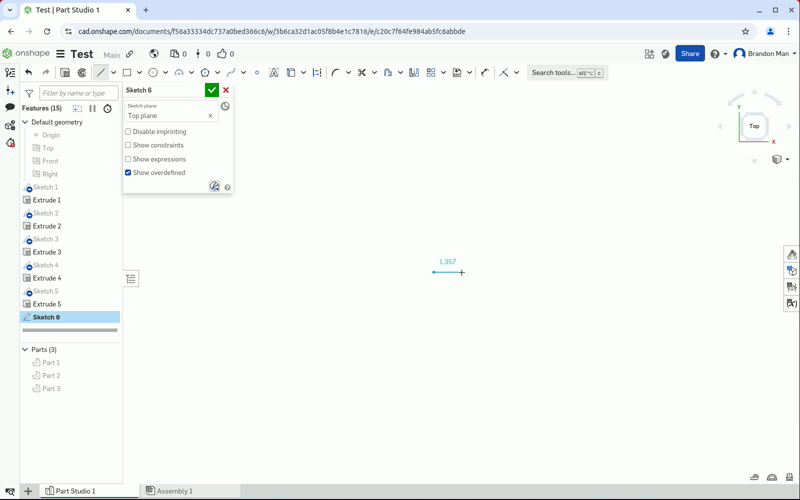
scroll(6)
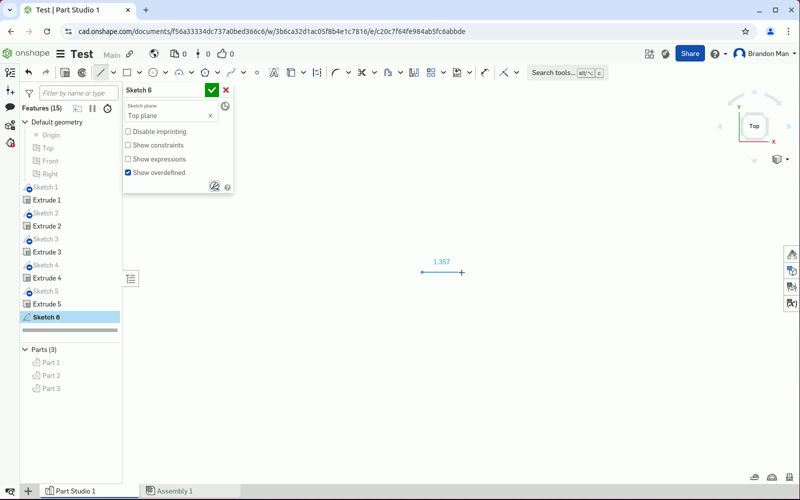
scroll(6)
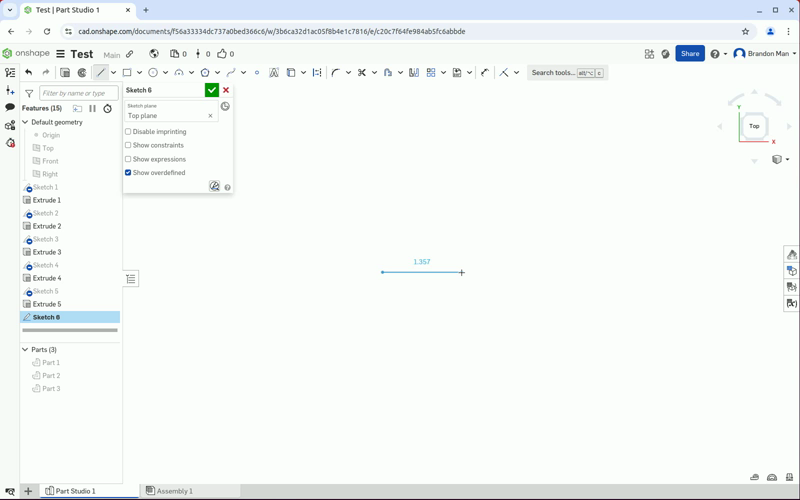
click(461, 272)
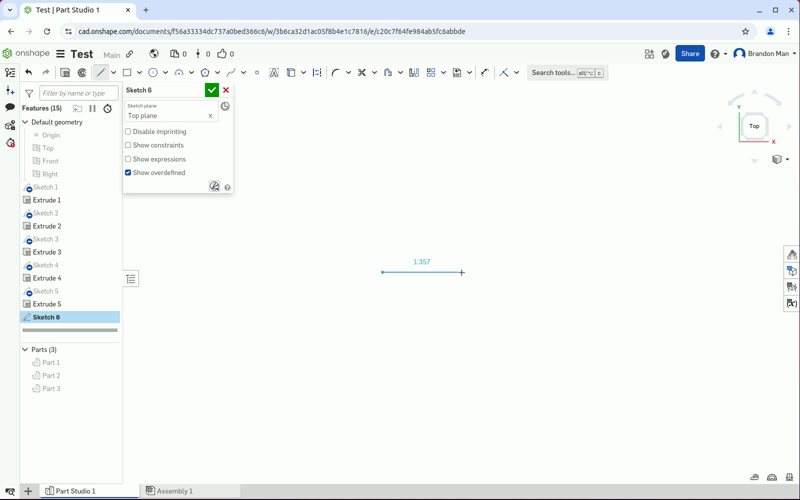
scroll(-6)
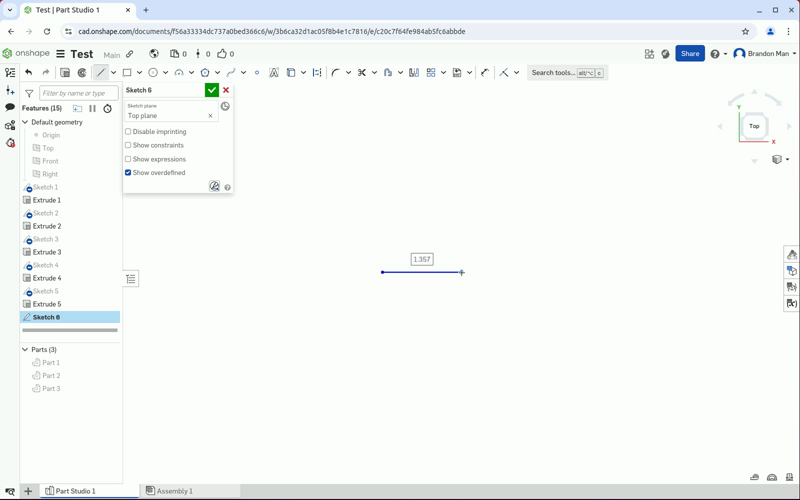
scroll(-6)
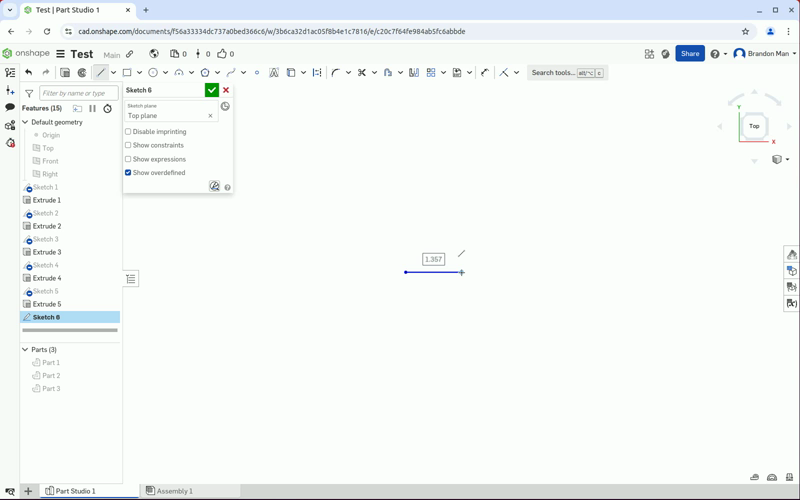
scroll(-6)
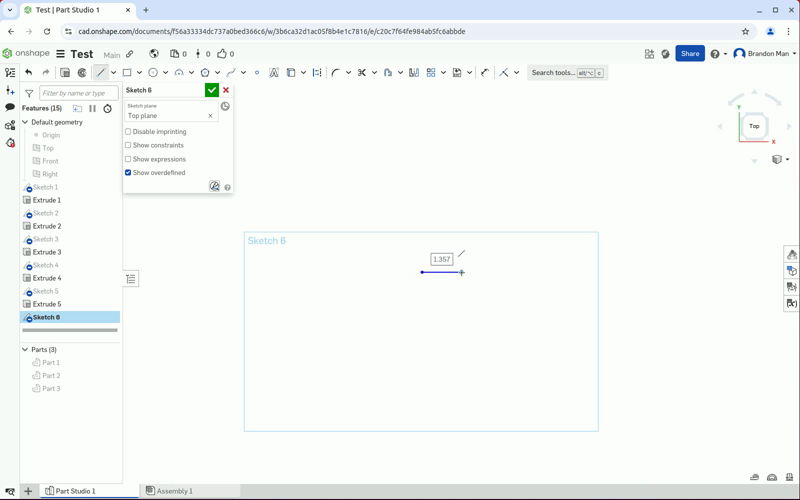
scroll(-6)
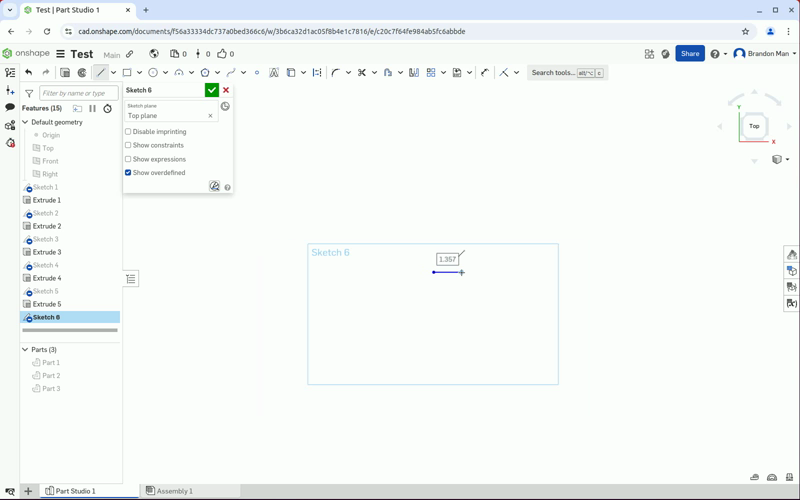
scroll(-6)
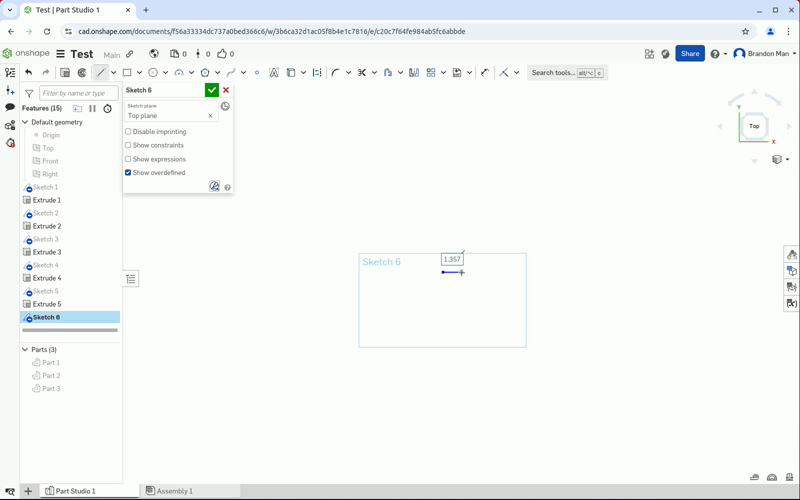
scroll(-6)
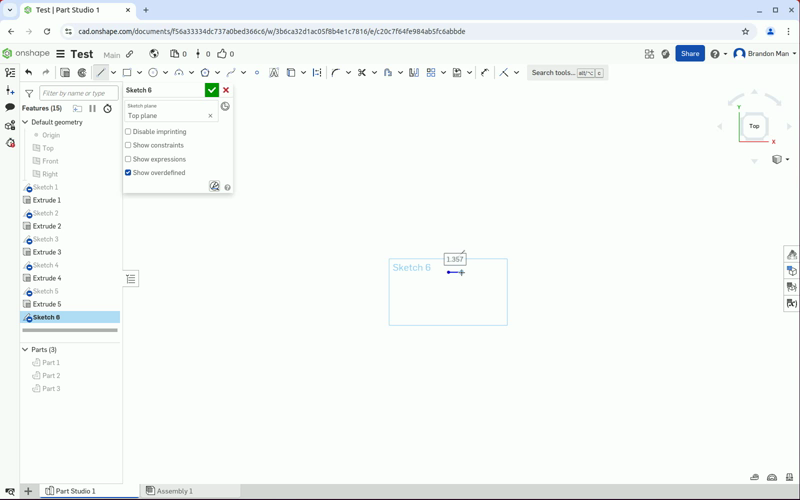
scroll(-6)
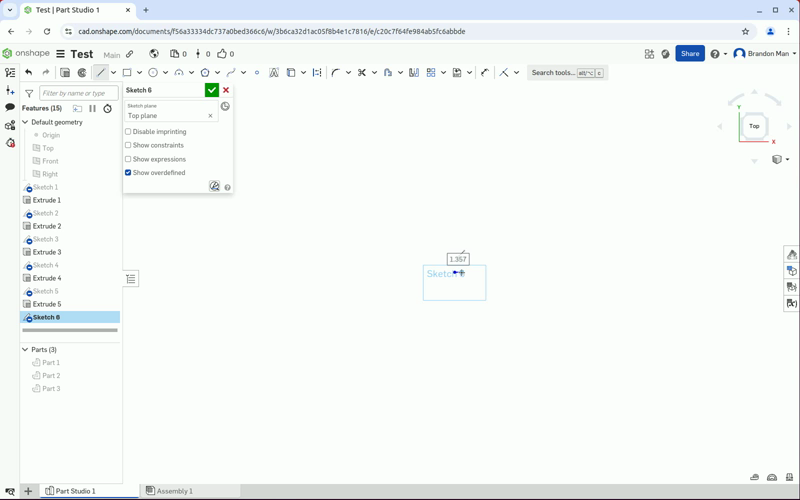
key_up(shift)
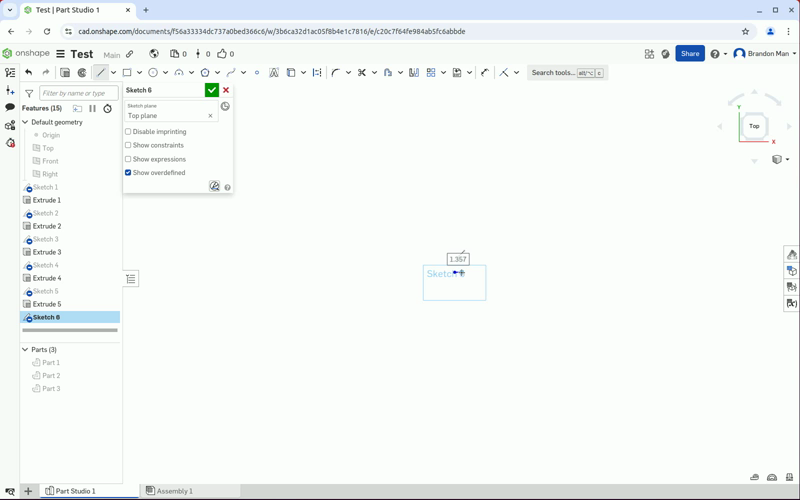
key_down(shift)
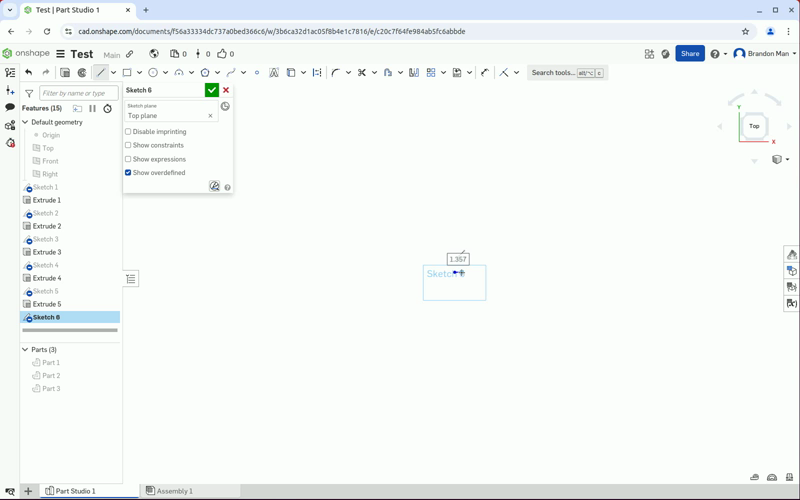
mouse_move(492, 272)
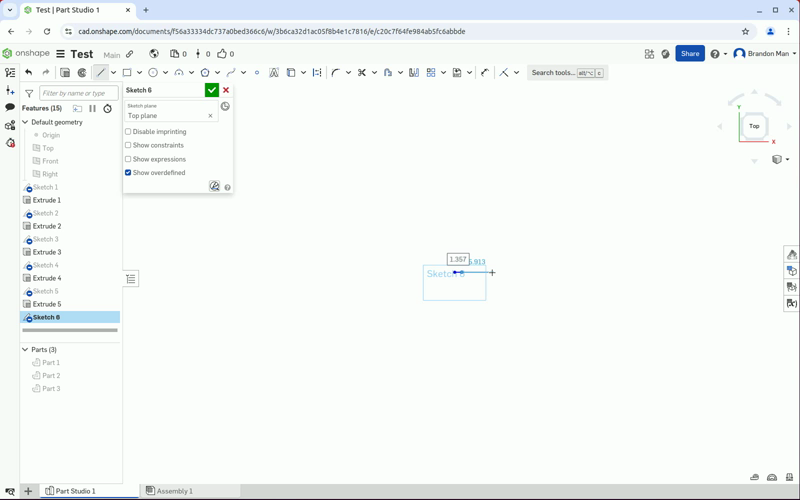
mouse_move(461, 266)
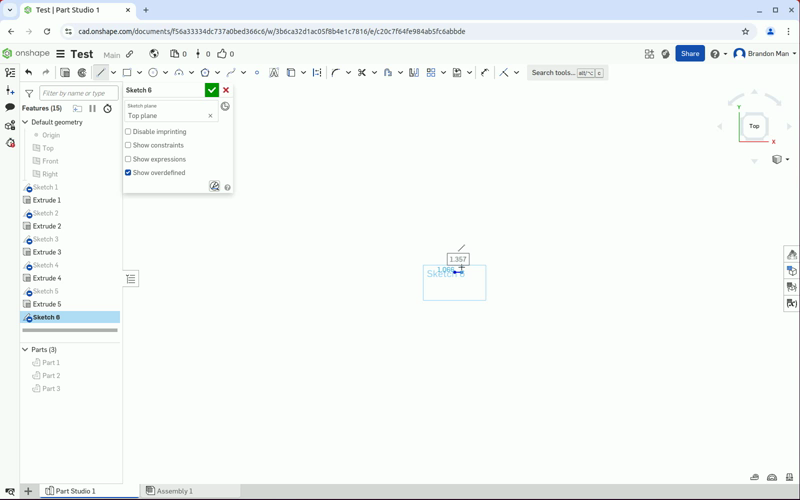
scroll(6)
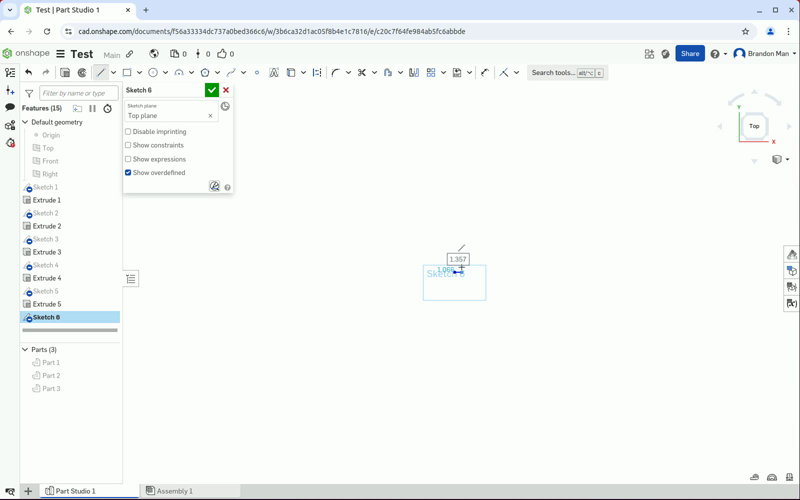
scroll(6)
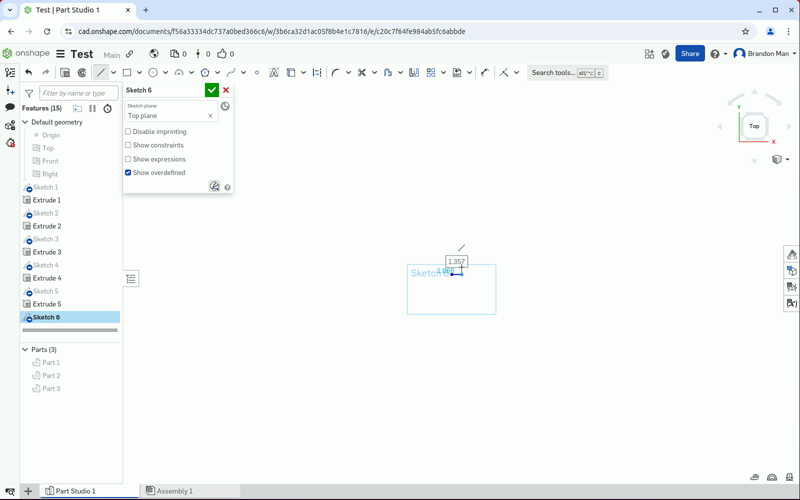
scroll(6)
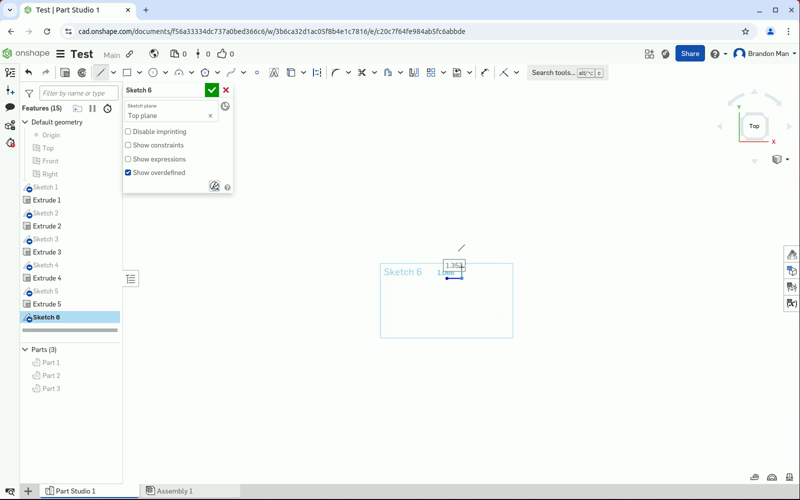
scroll(6)
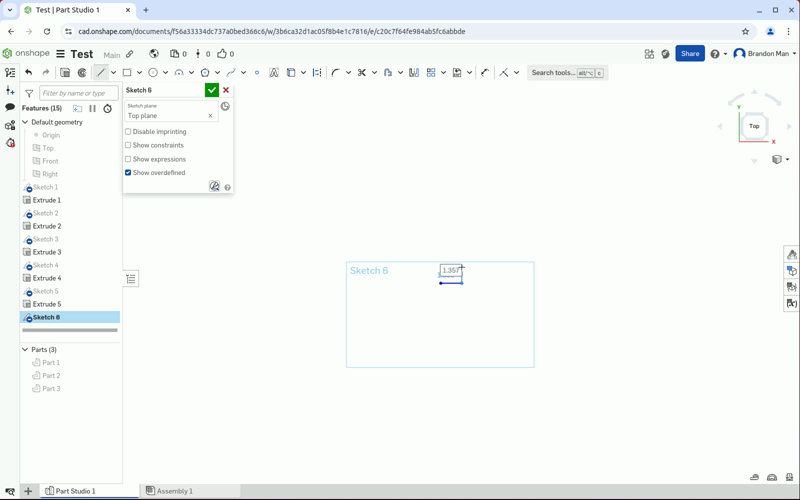
scroll(6)
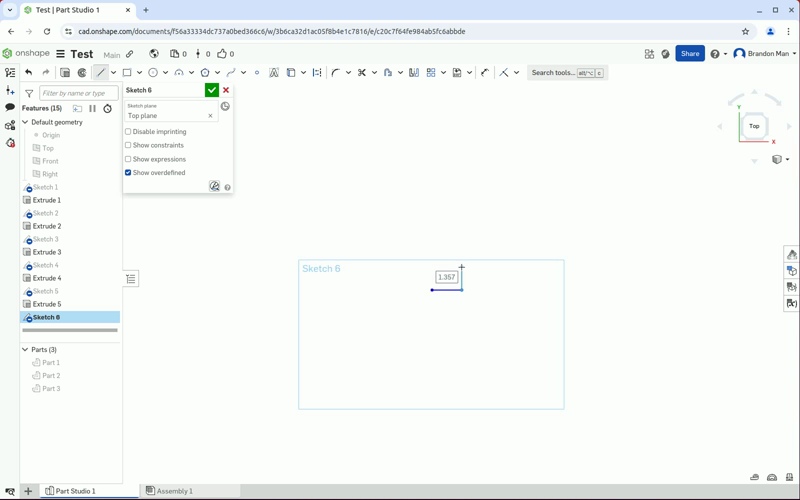
scroll(6)
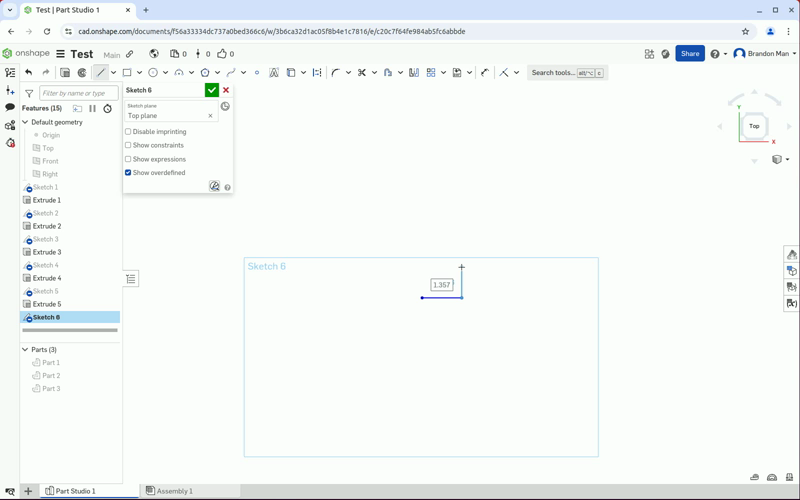
scroll(6)
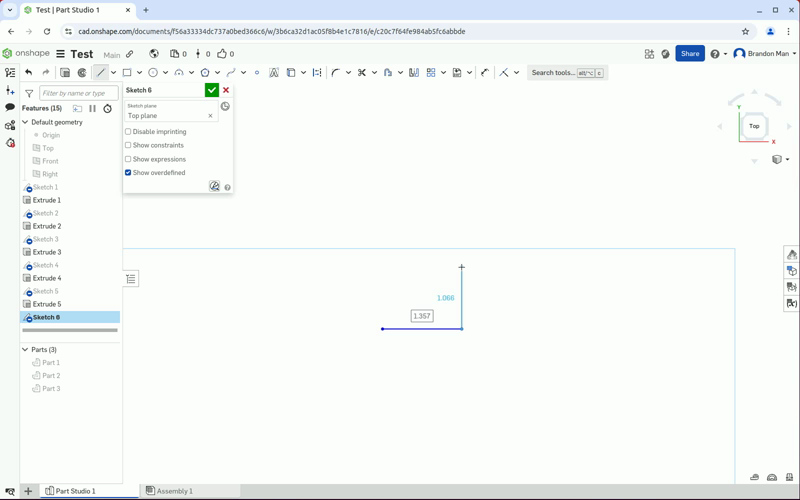
click(461, 266)
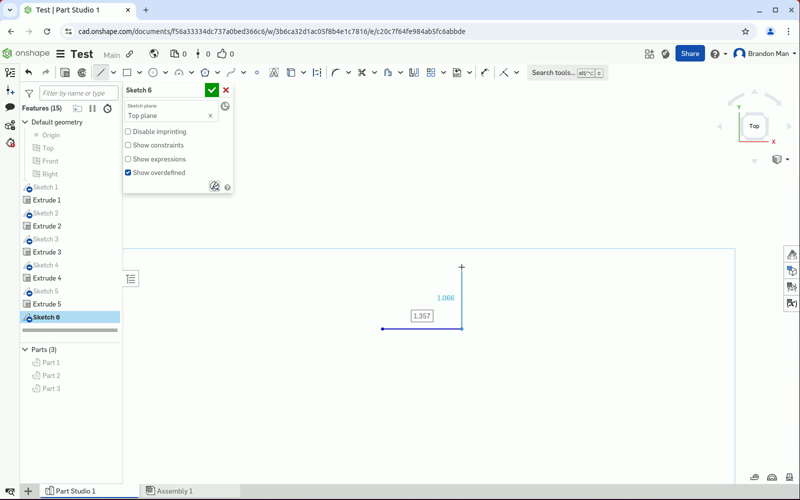
scroll(-6)
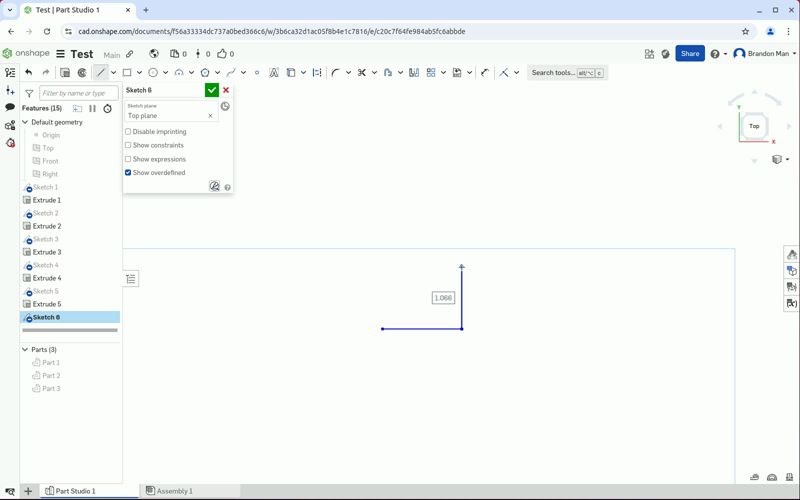
scroll(-6)
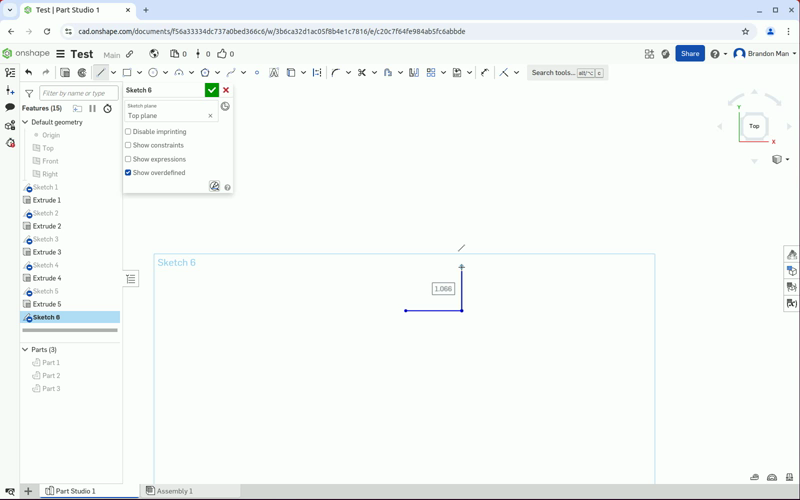
scroll(-6)
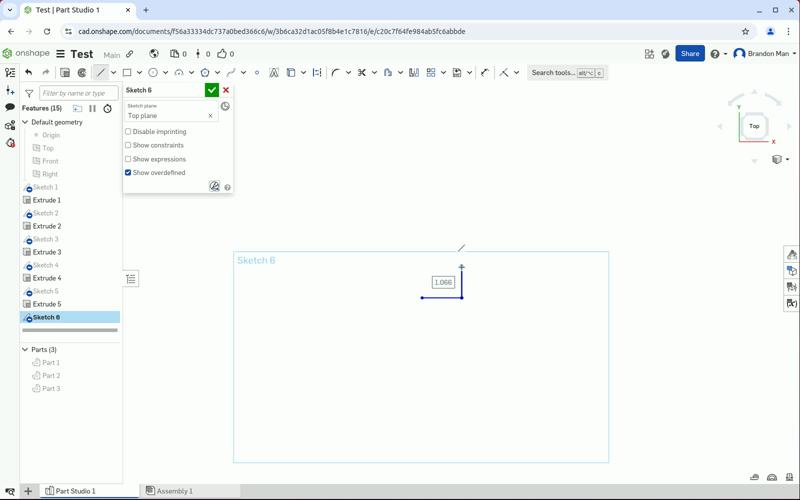
scroll(-6)
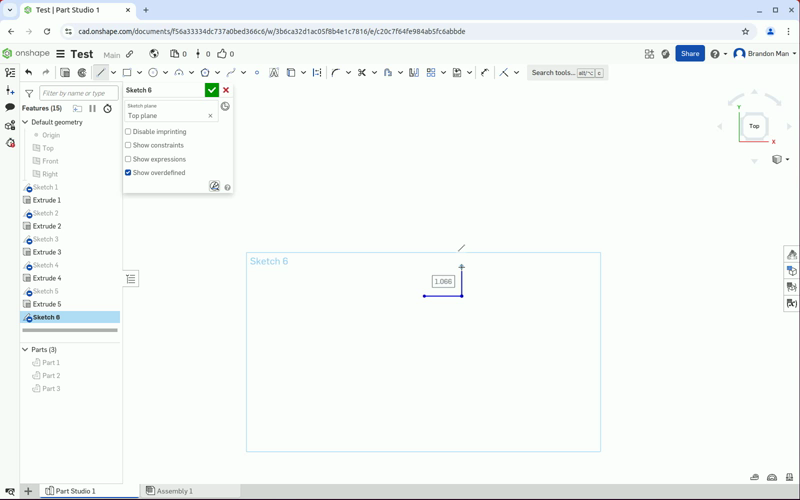
scroll(-6)
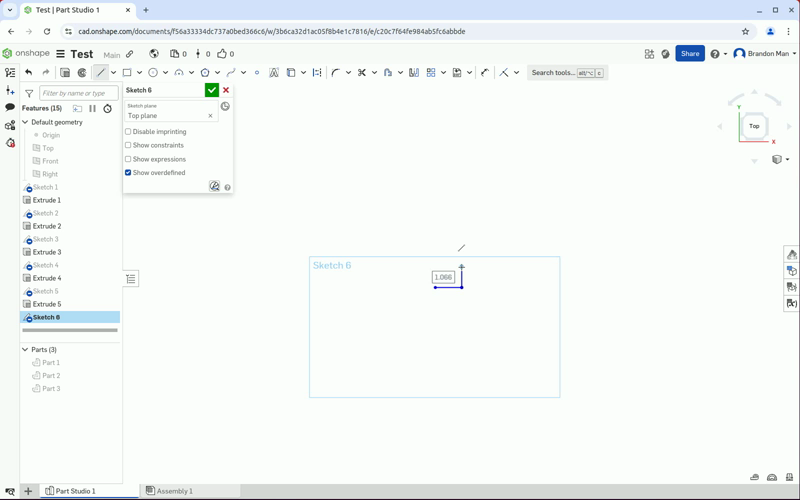
scroll(-6)
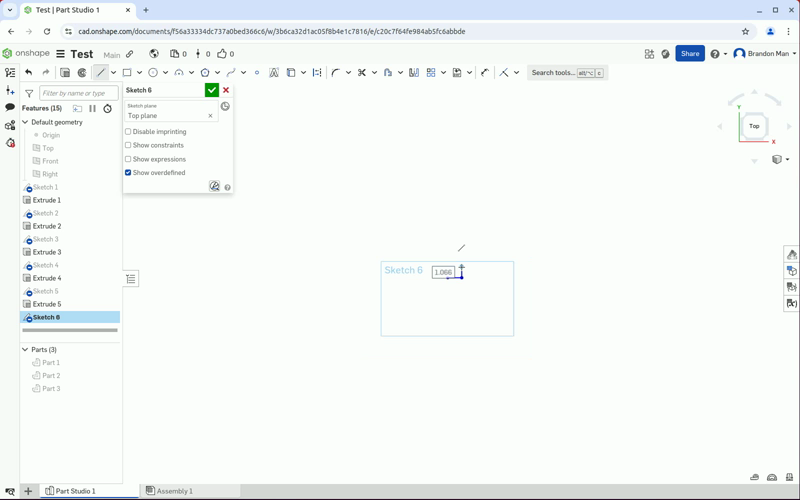
scroll(-6)
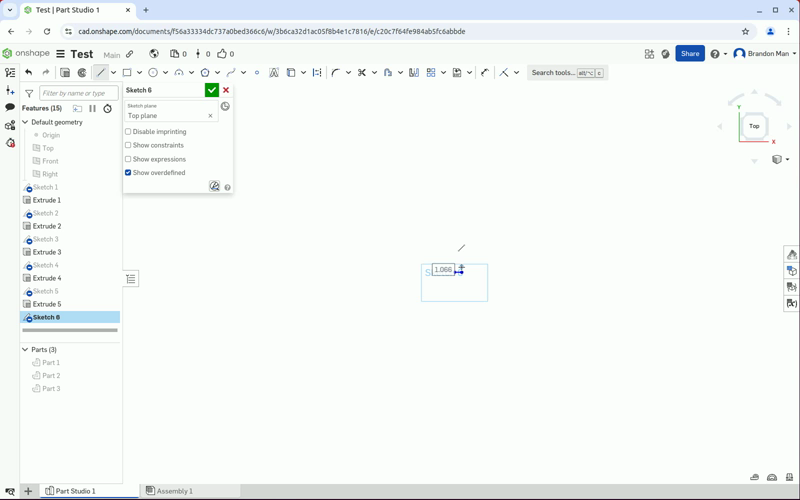
key_up(shift)
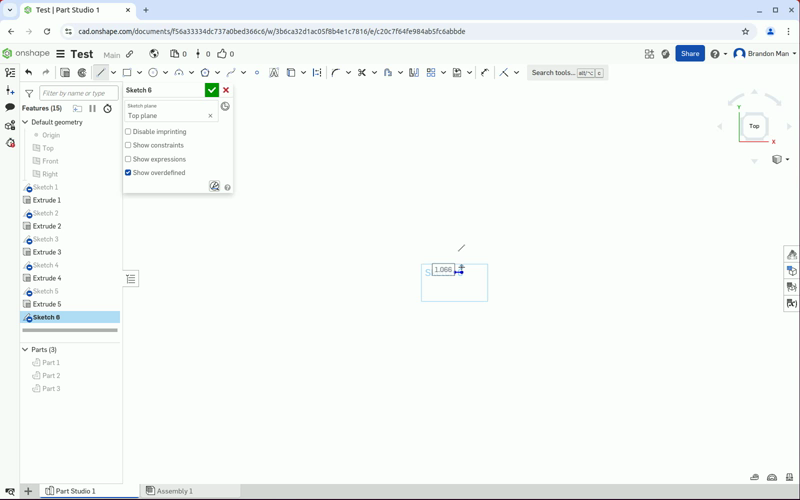
key_down(shift)
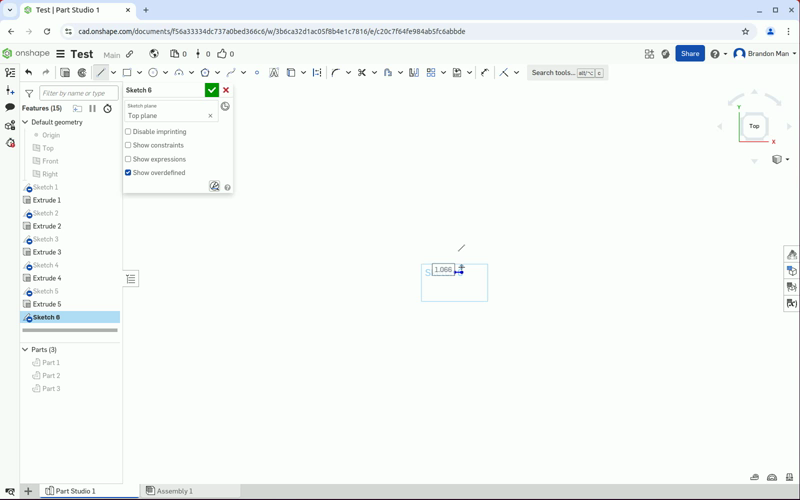
mouse_move(492, 266)
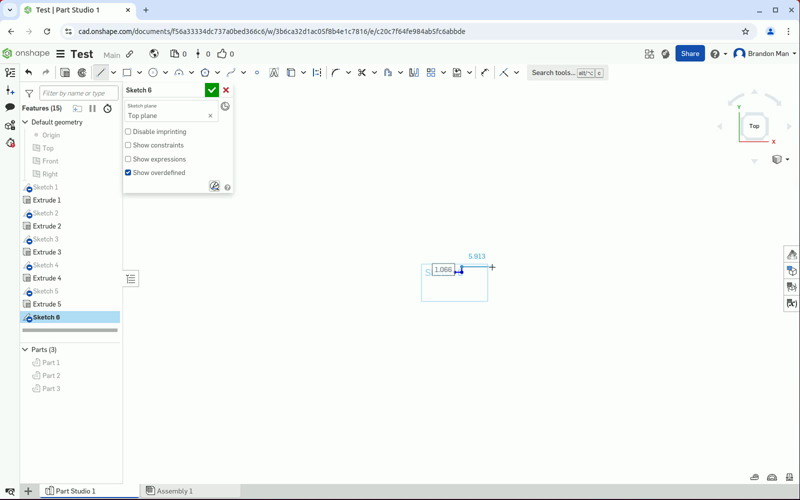
mouse_move(454, 266)
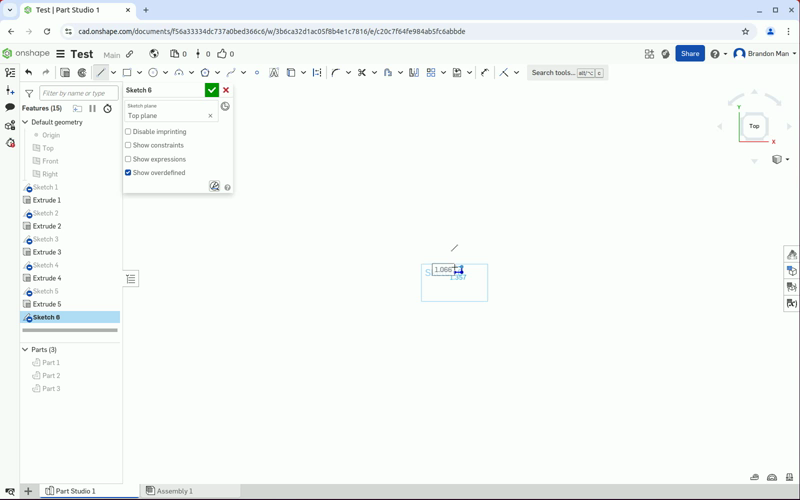
scroll(6)
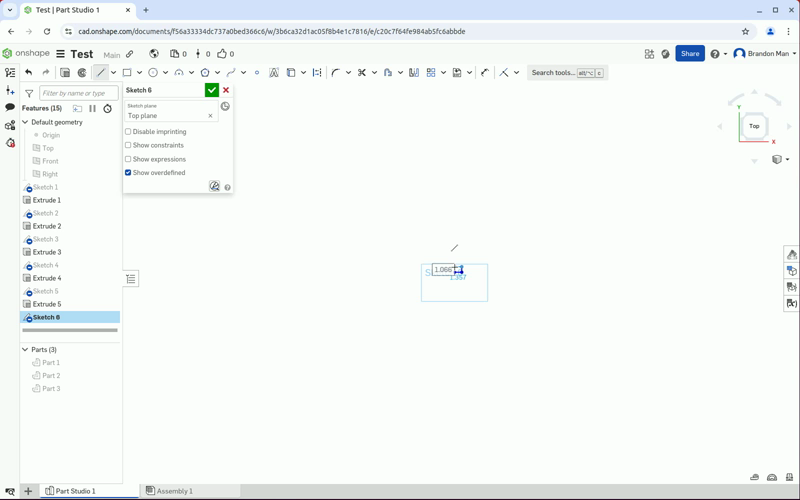
scroll(6)
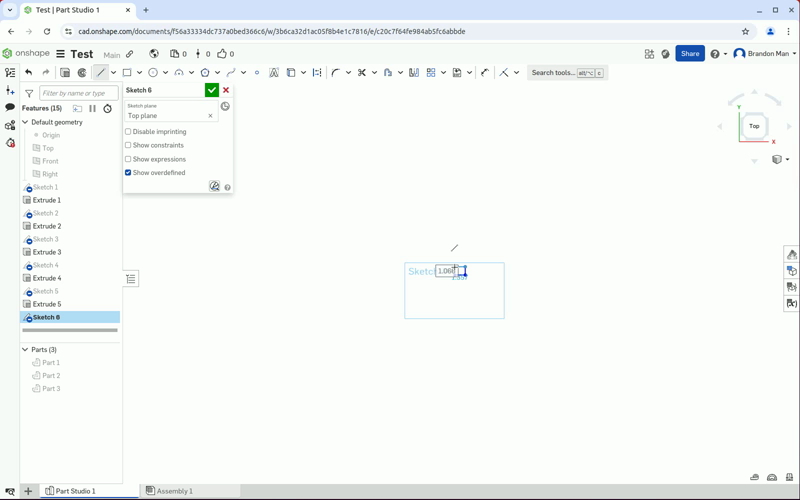
scroll(6)
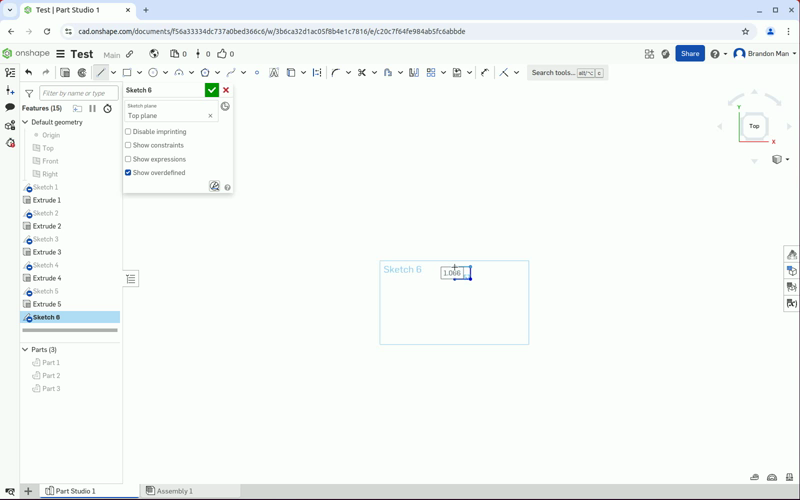
scroll(6)
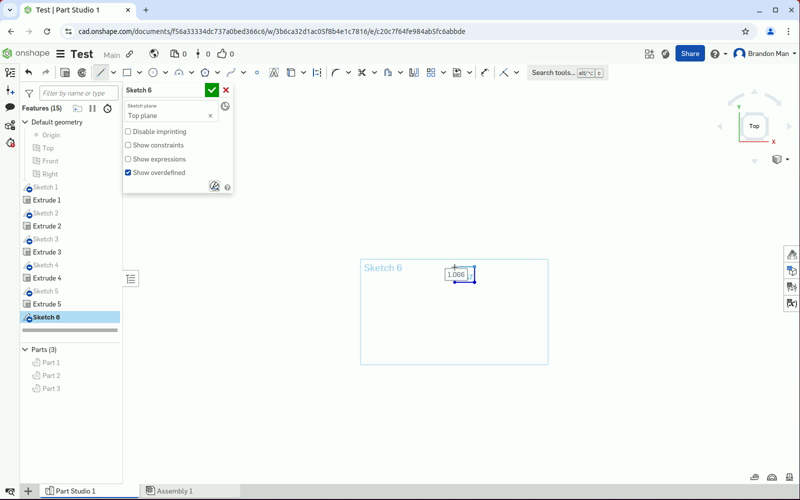
scroll(6)
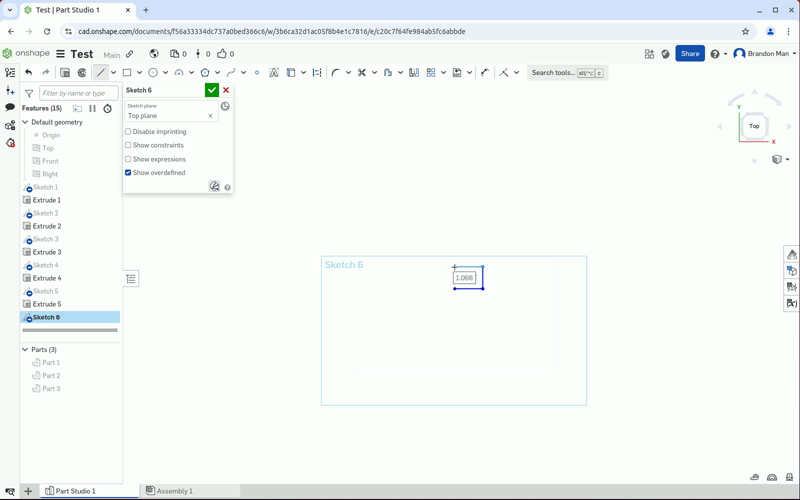
scroll(6)
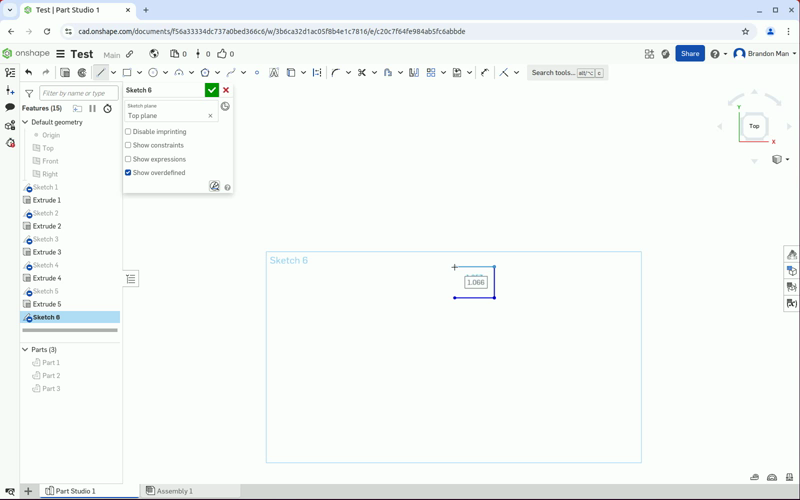
scroll(6)
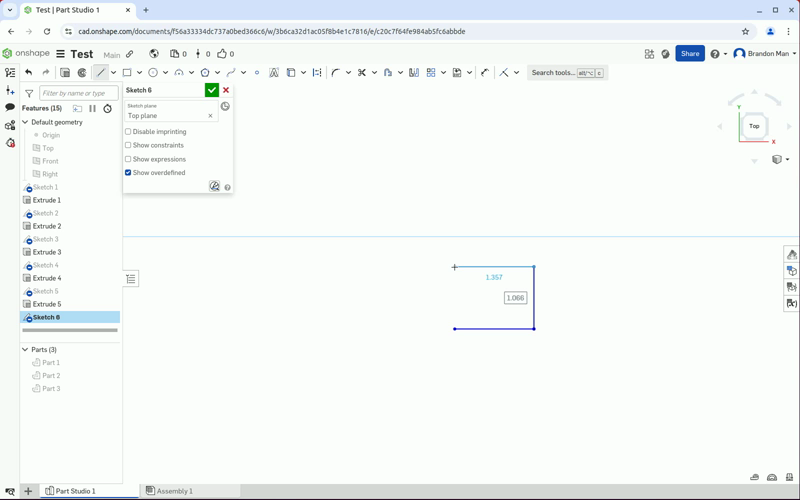
click(454, 266)
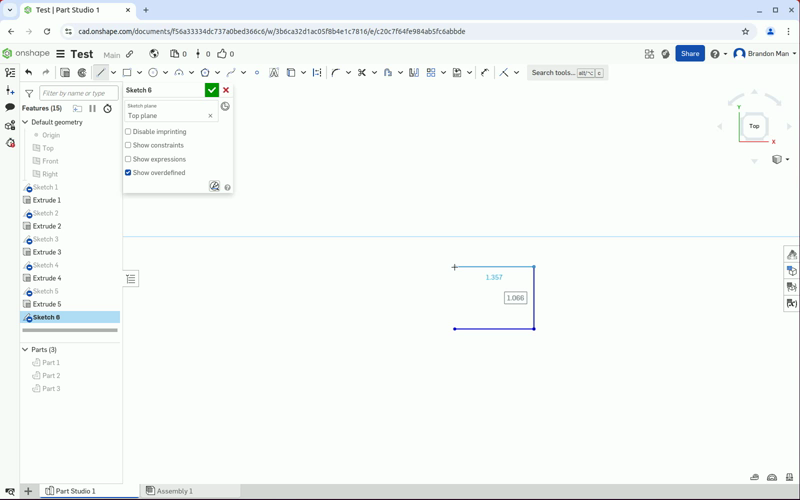
scroll(-6)
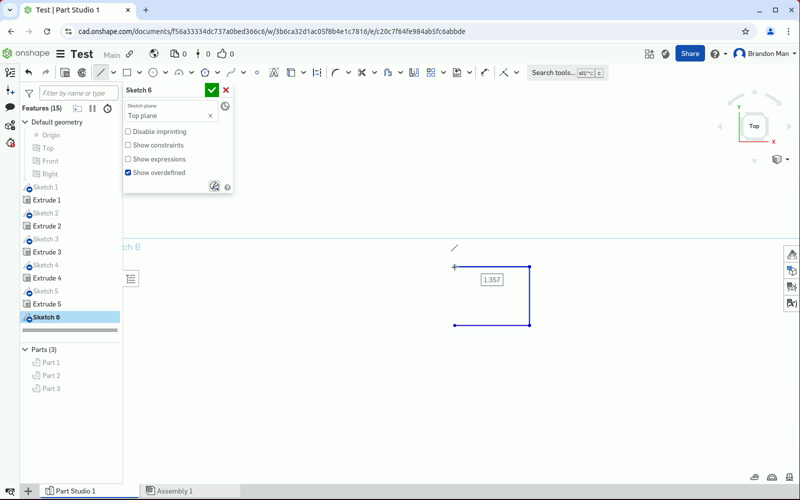
scroll(-6)
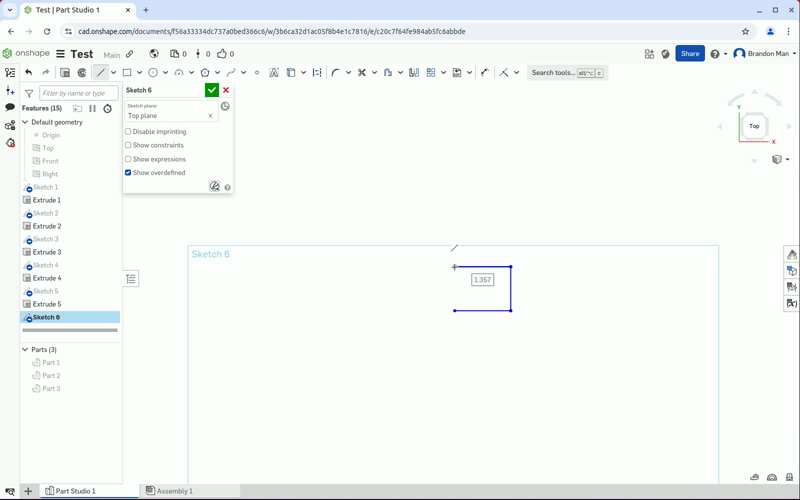
scroll(-6)
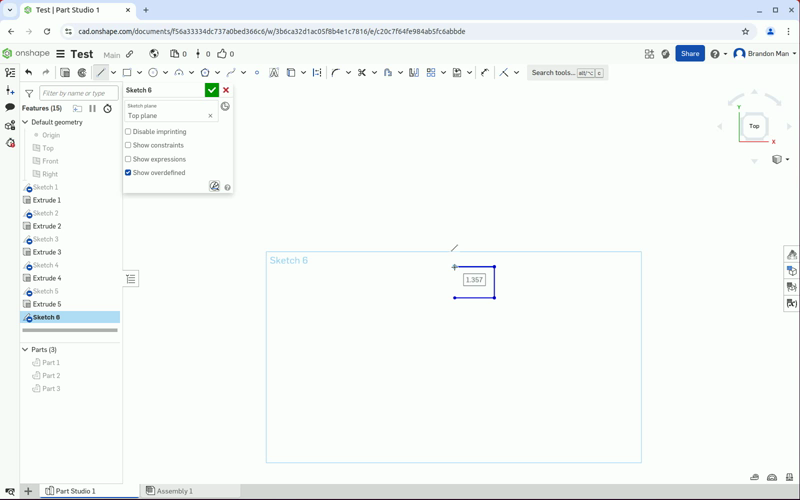
scroll(-6)
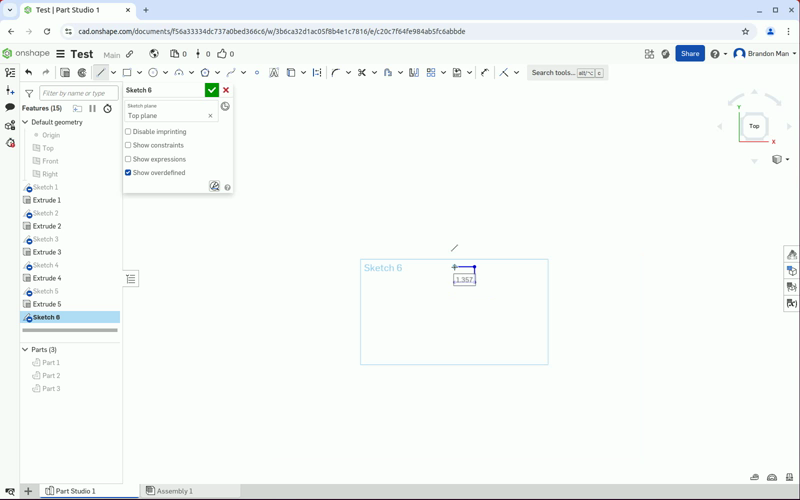
scroll(-6)
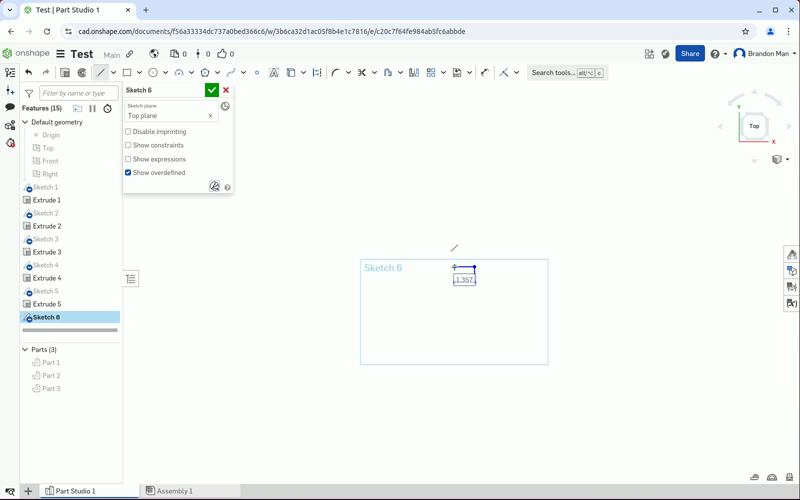
scroll(-6)
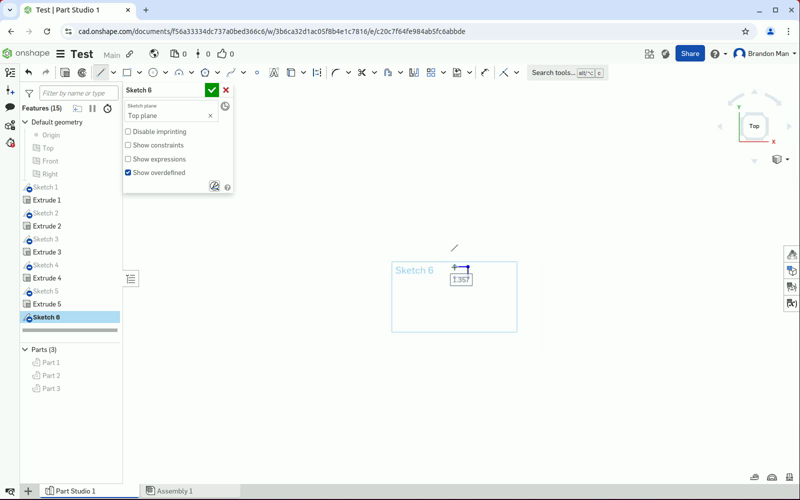
scroll(-6)
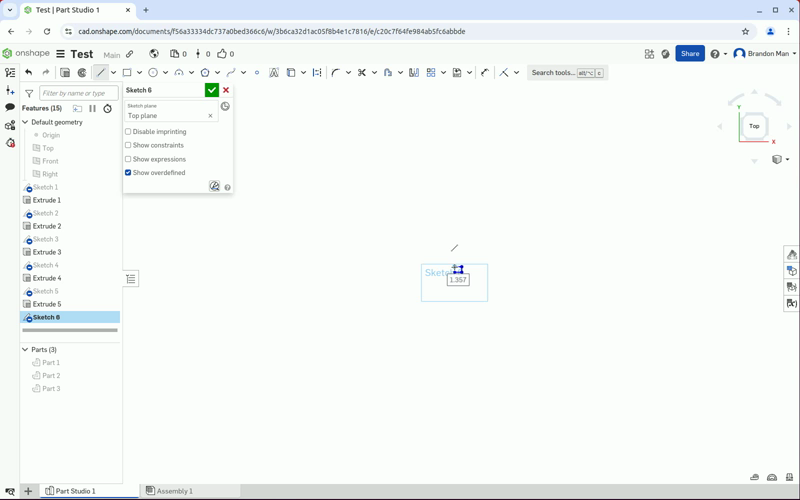
key_up(shift)
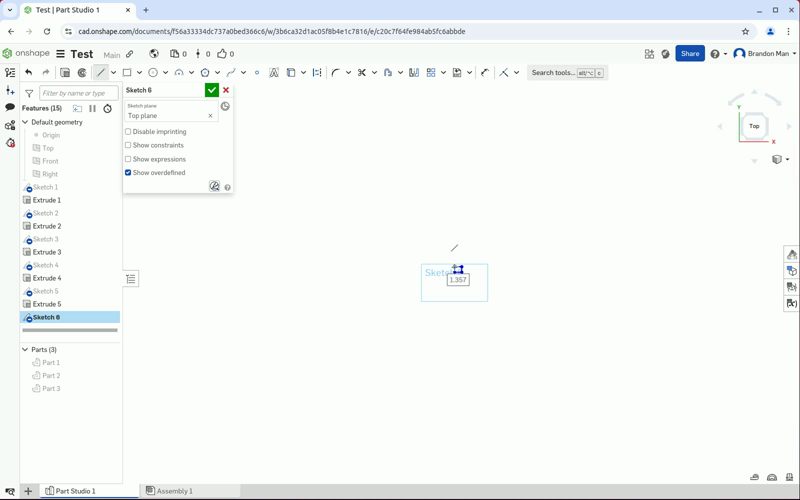
mouse_move(484, 266)
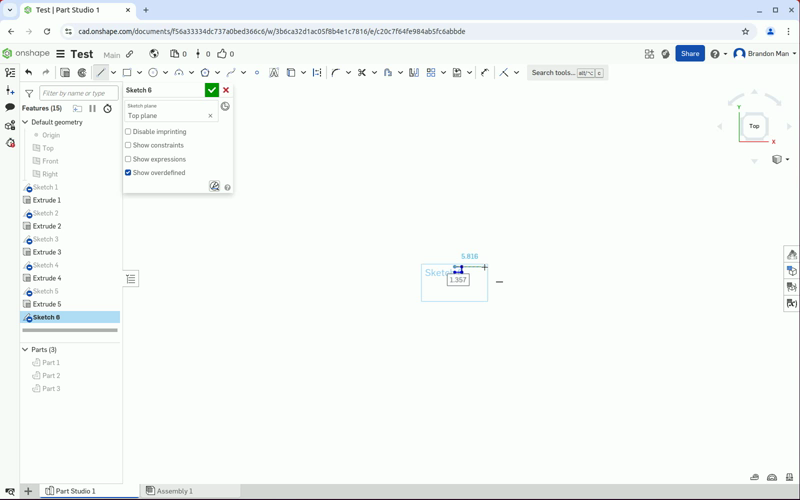
key_down(shift)
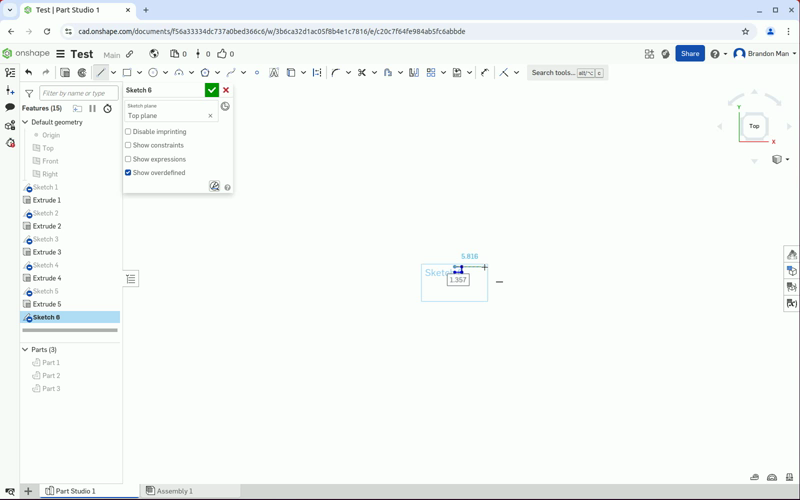
mouse_move(454, 272)
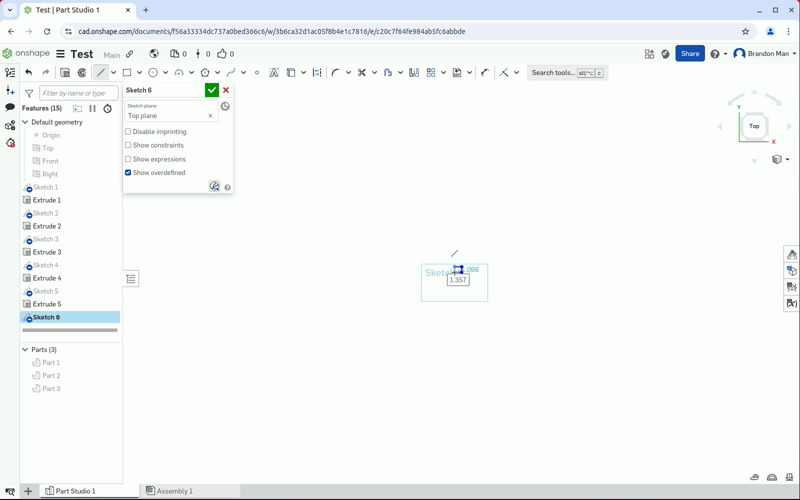
scroll(6)
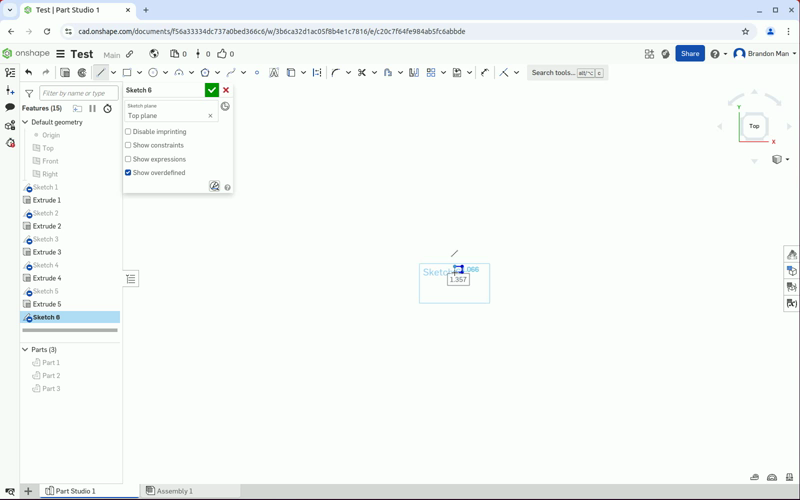
scroll(6)
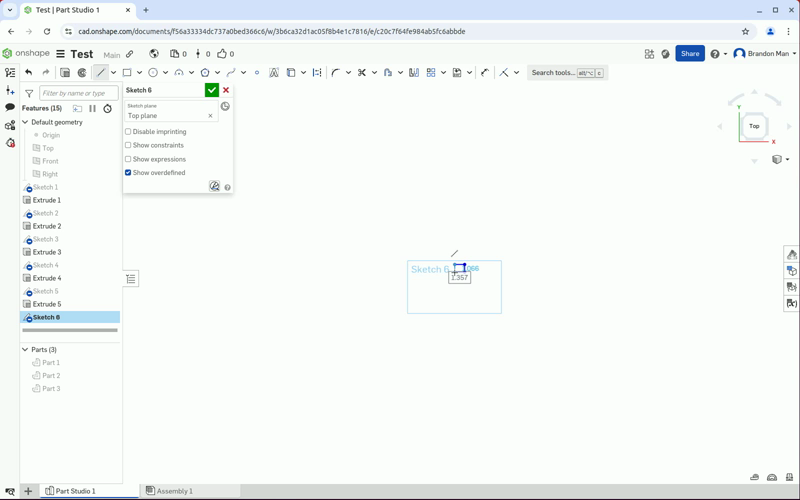
scroll(6)
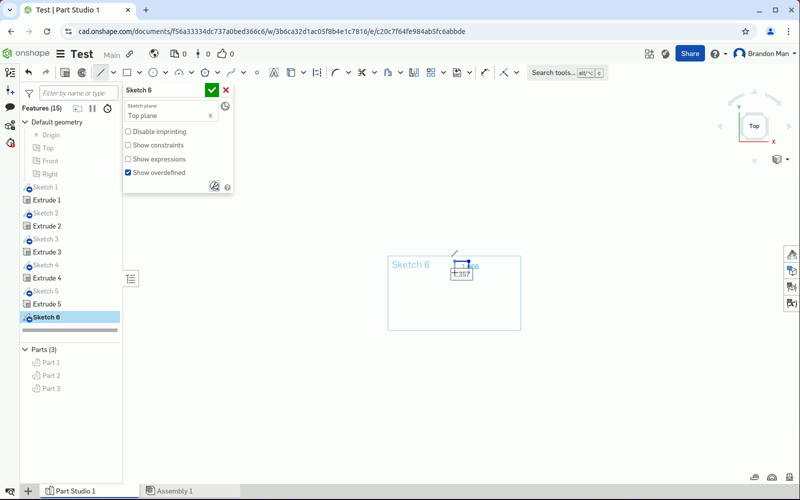
scroll(6)
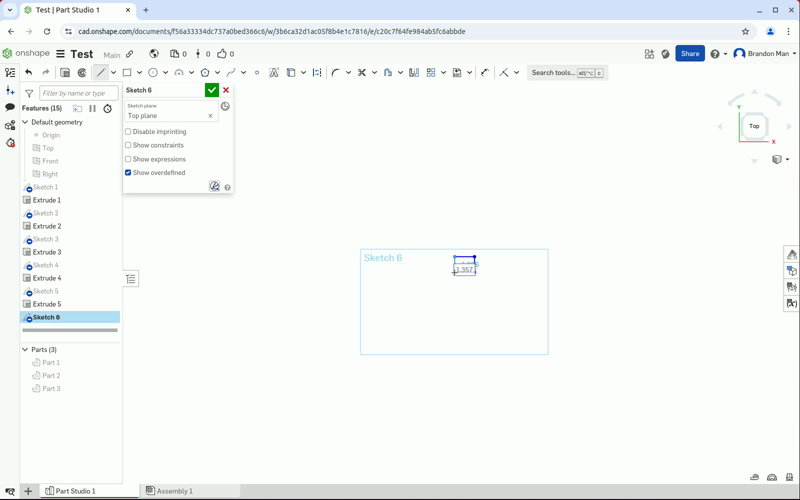
scroll(6)
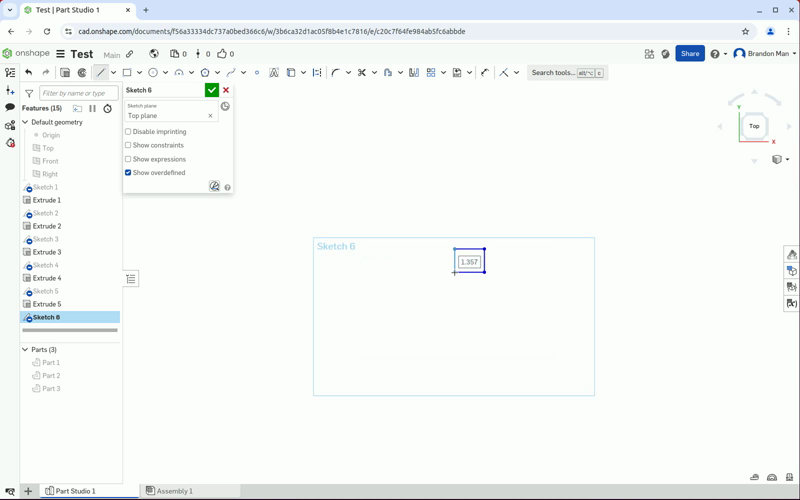
scroll(6)
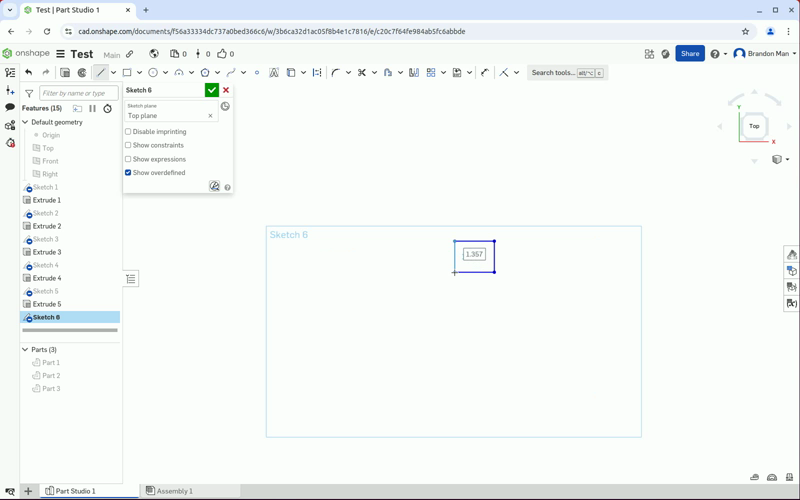
scroll(6)
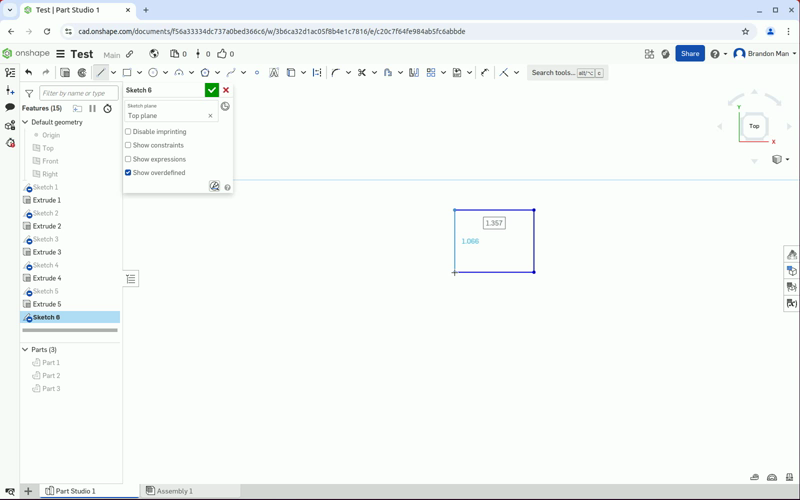
key_up(shift)
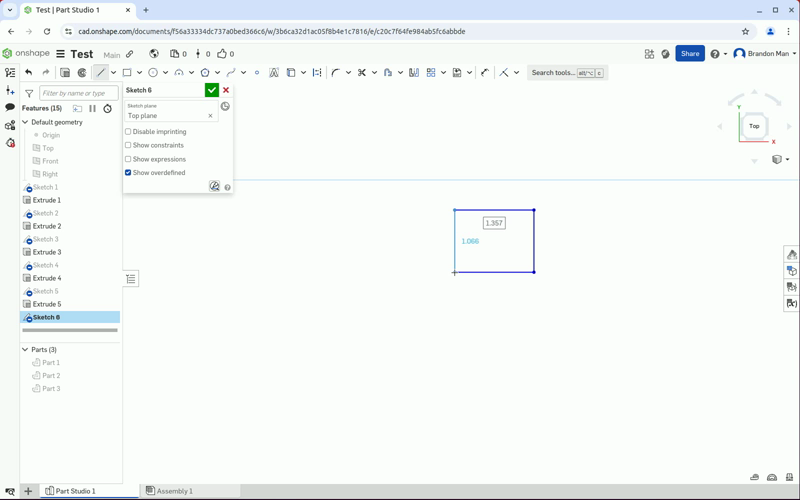
click(454, 272)
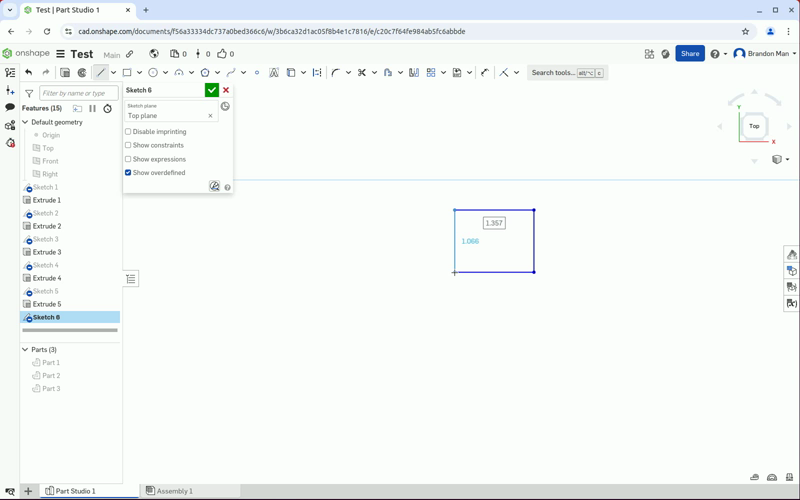
scroll(-6)
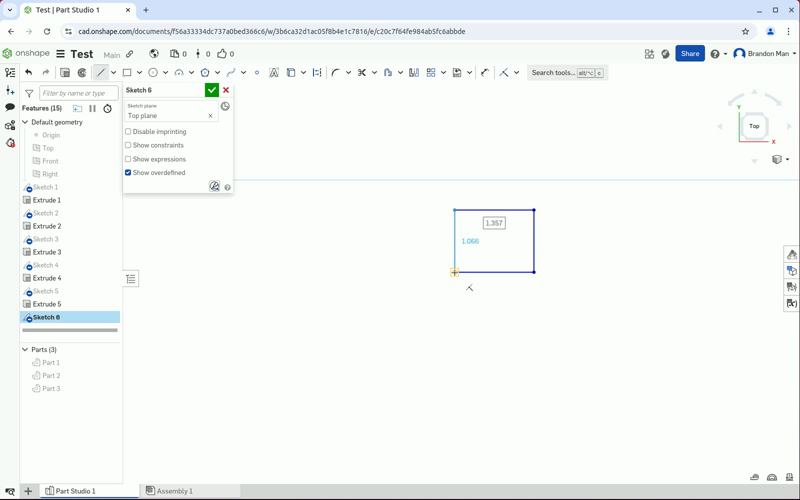
scroll(-6)
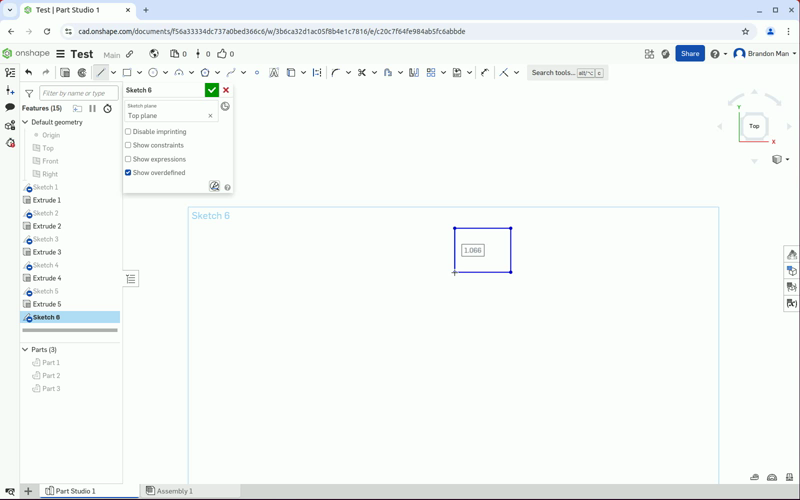
scroll(-6)
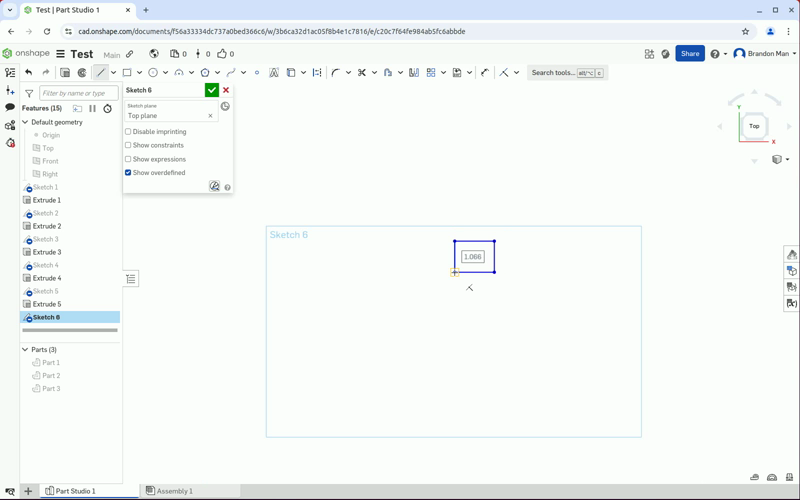
scroll(-6)
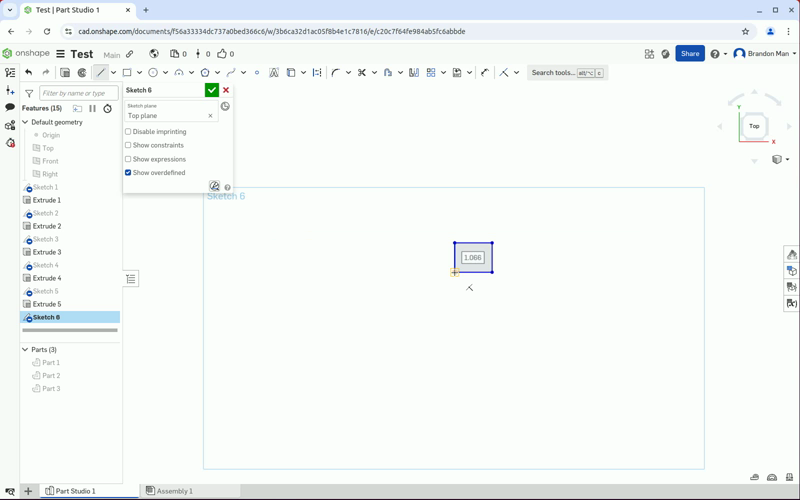
scroll(-6)
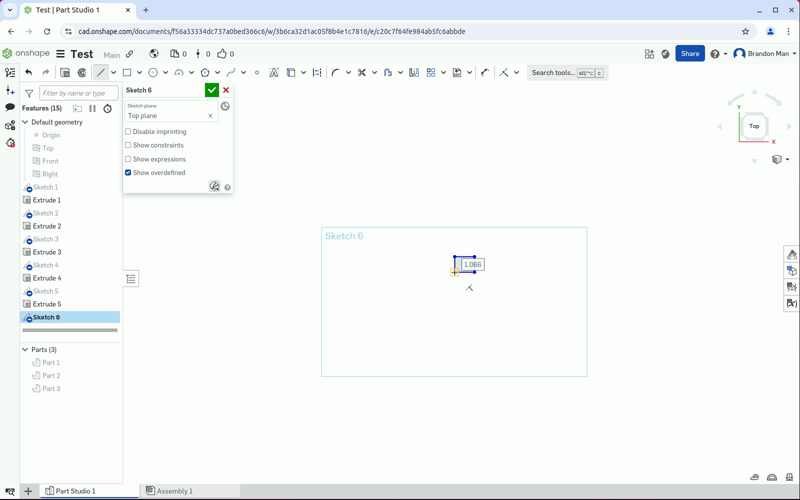
scroll(-6)
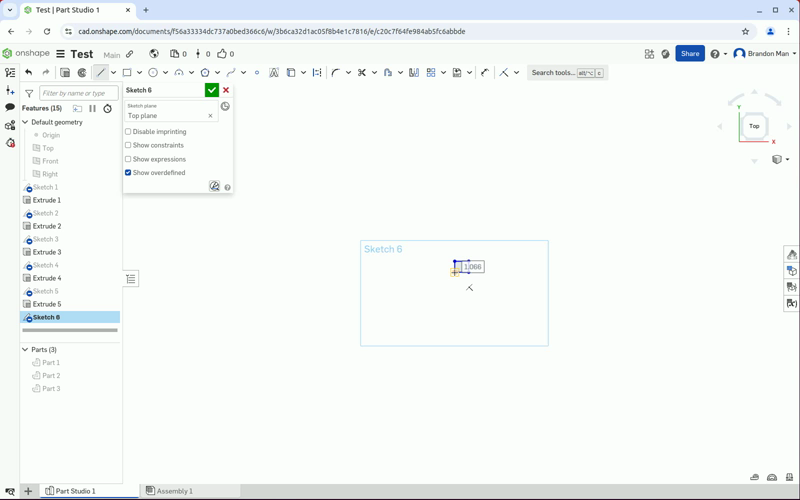
scroll(-6)
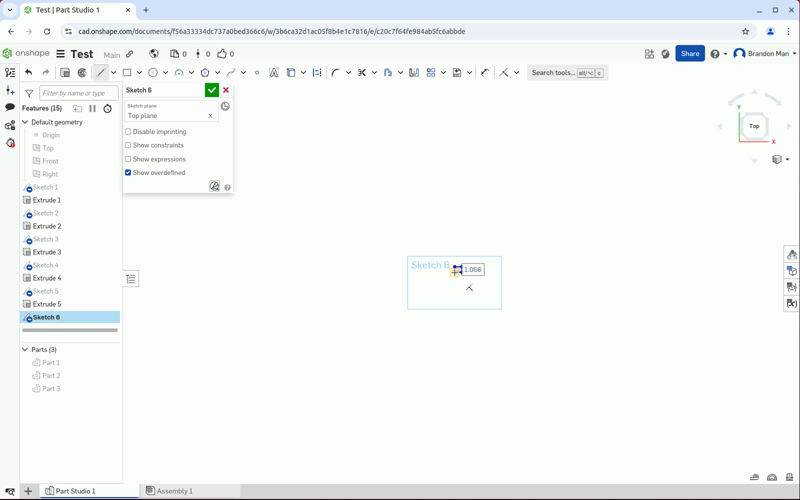
key(esc)
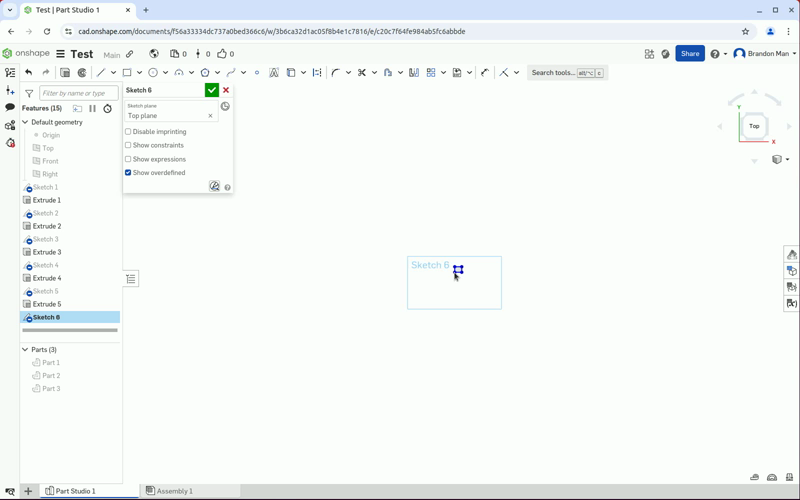
mouse_move(458, 272)
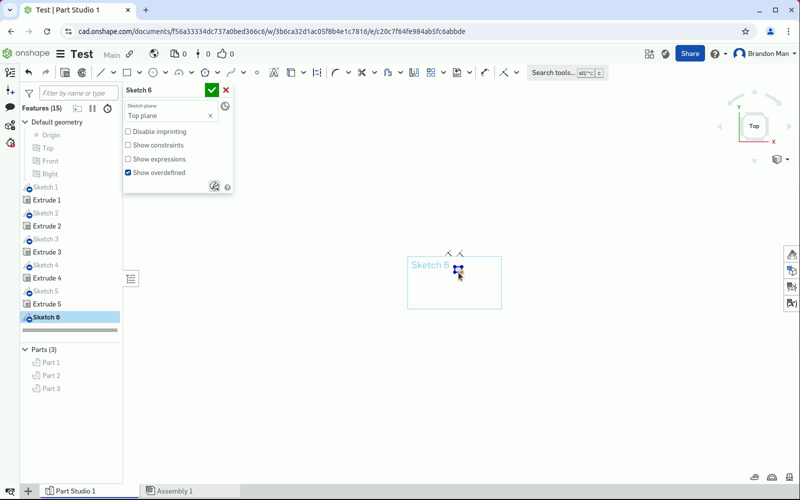
scroll(6)
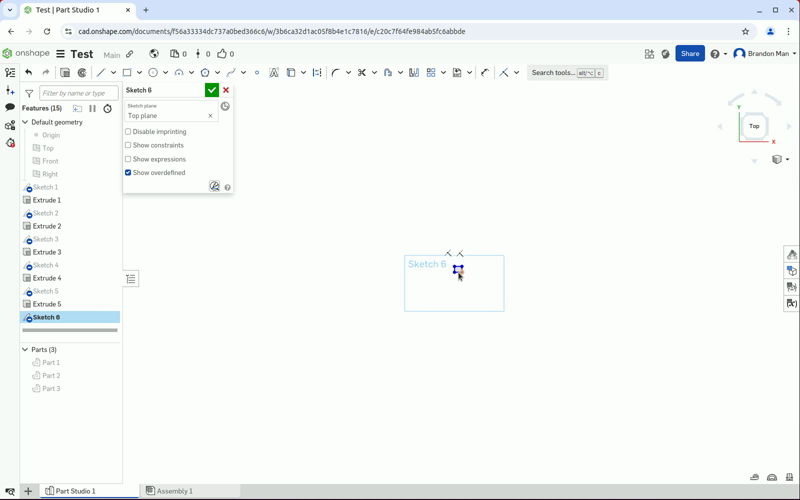
scroll(6)
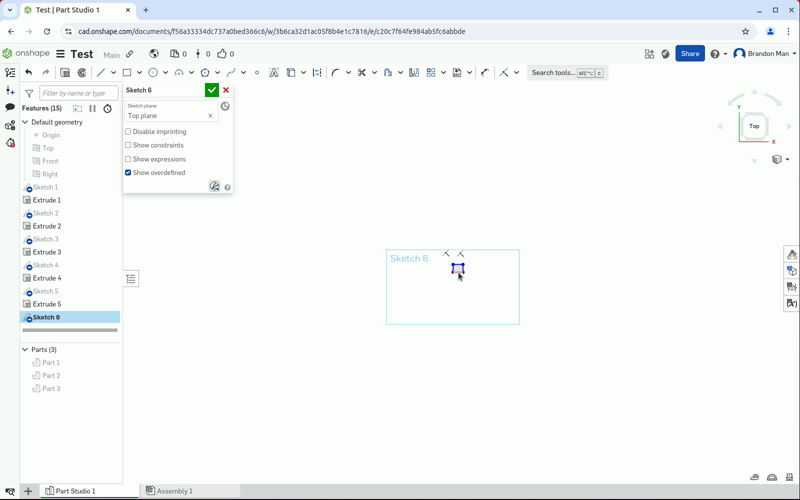
scroll(6)
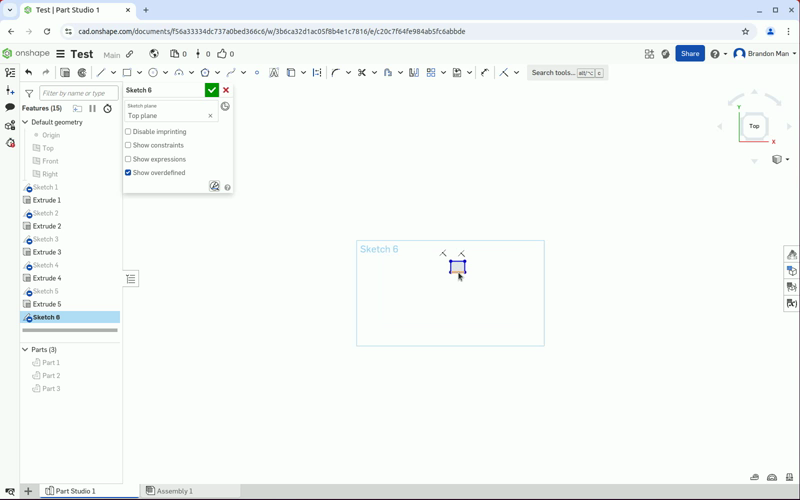
scroll(6)
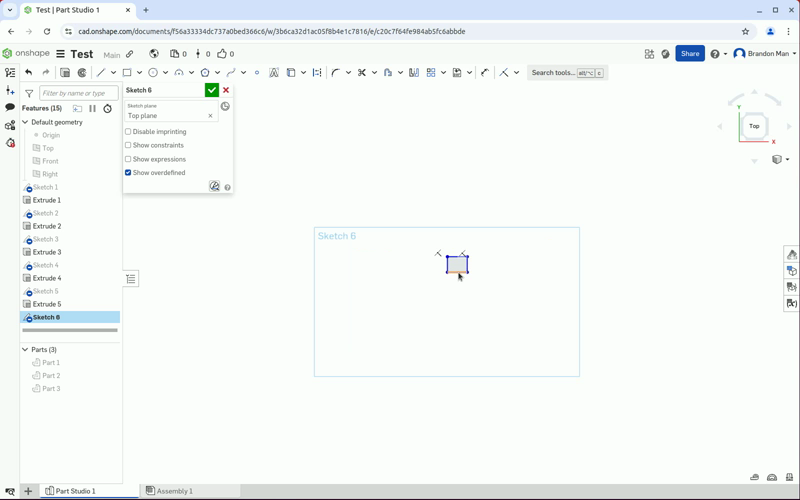
scroll(6)
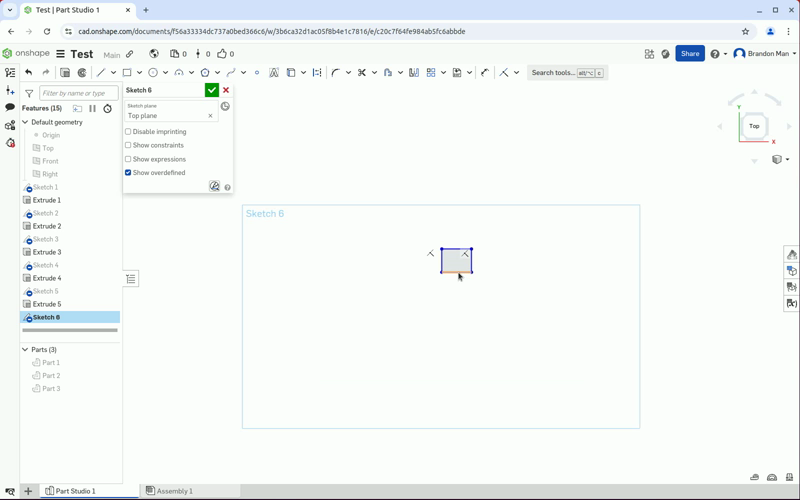
scroll(6)
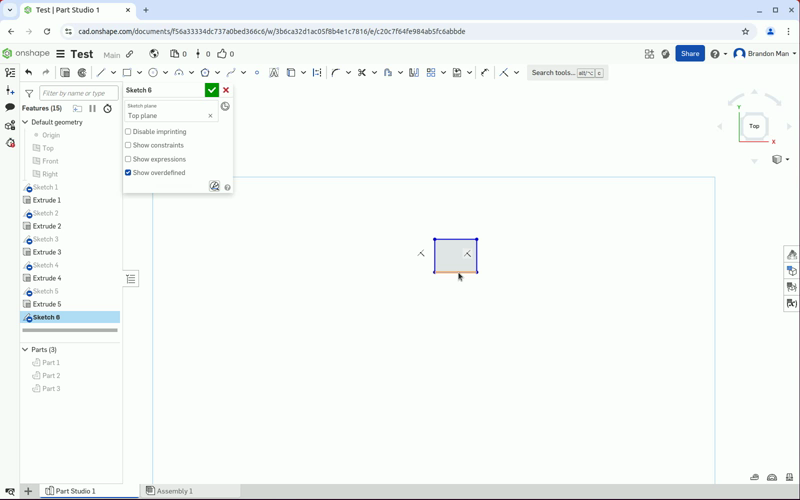
scroll(6)
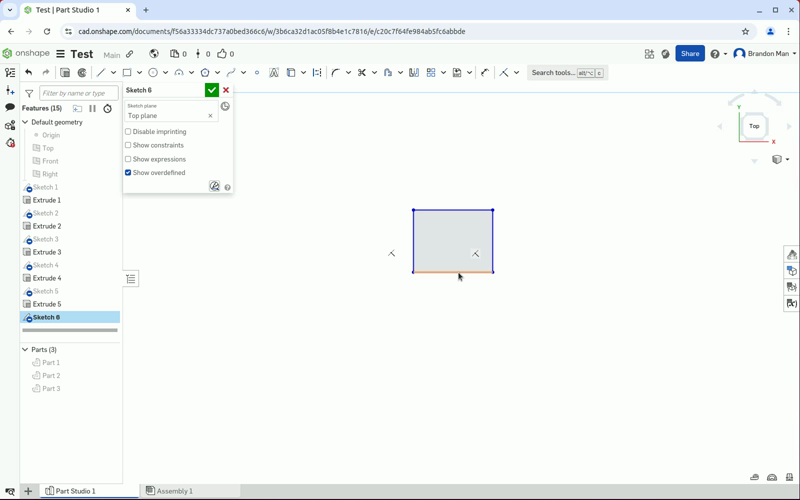
click(458, 272)
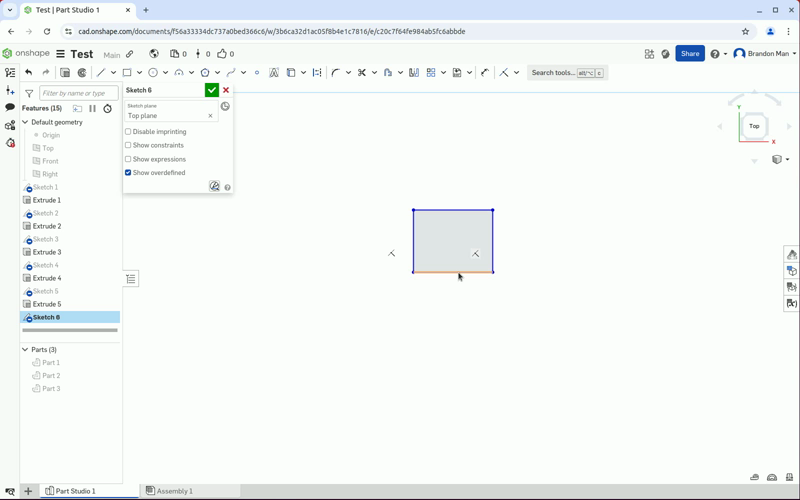
scroll(-6)
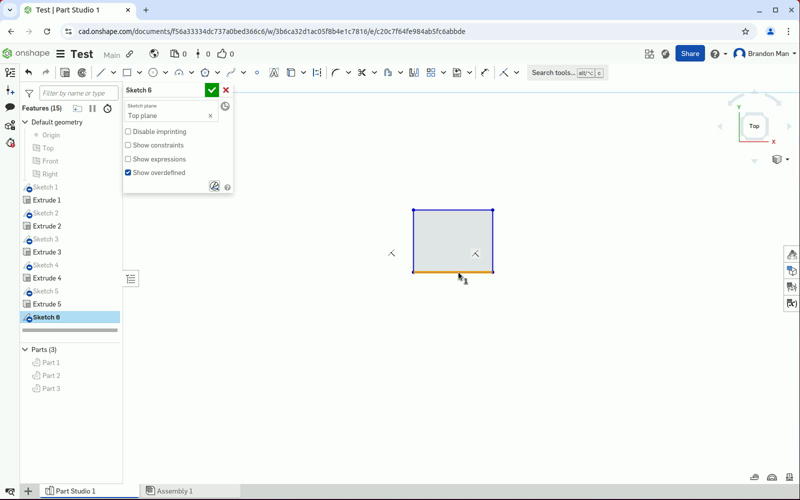
scroll(-6)
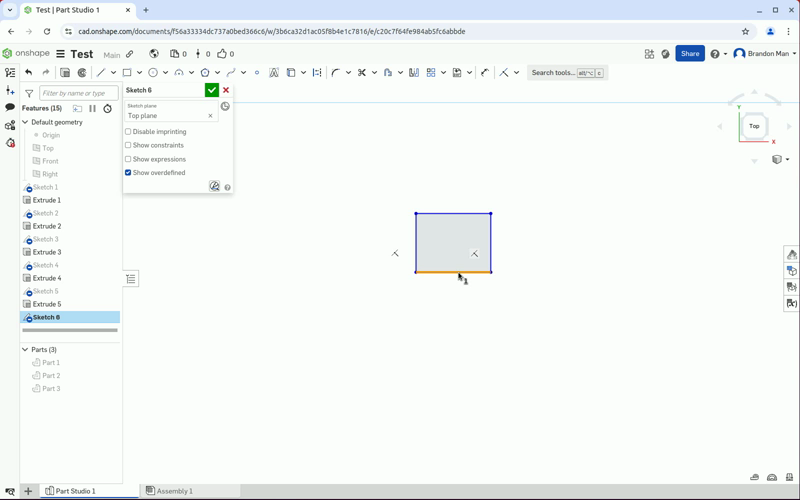
scroll(-6)
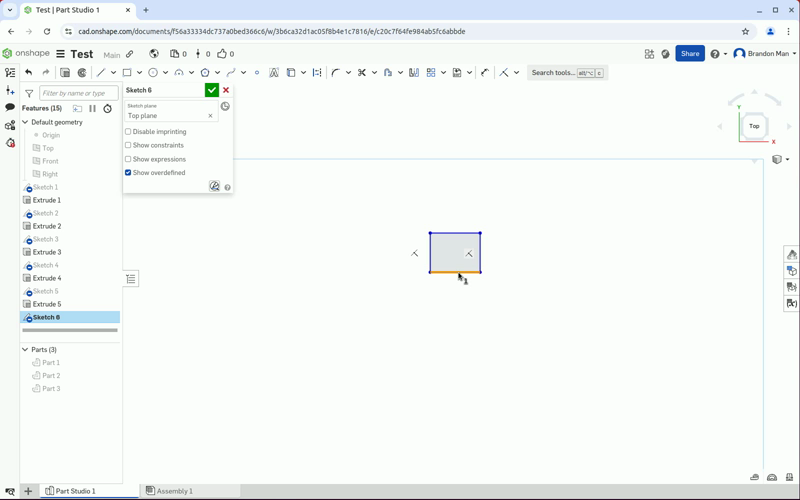
scroll(-6)
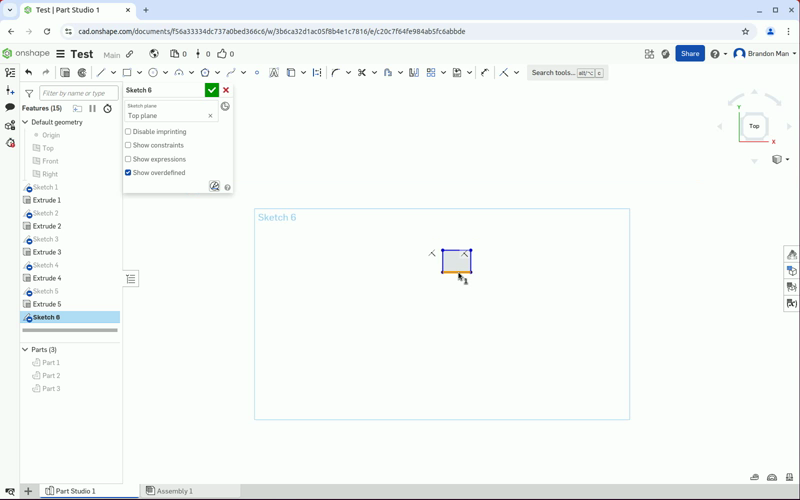
scroll(-6)
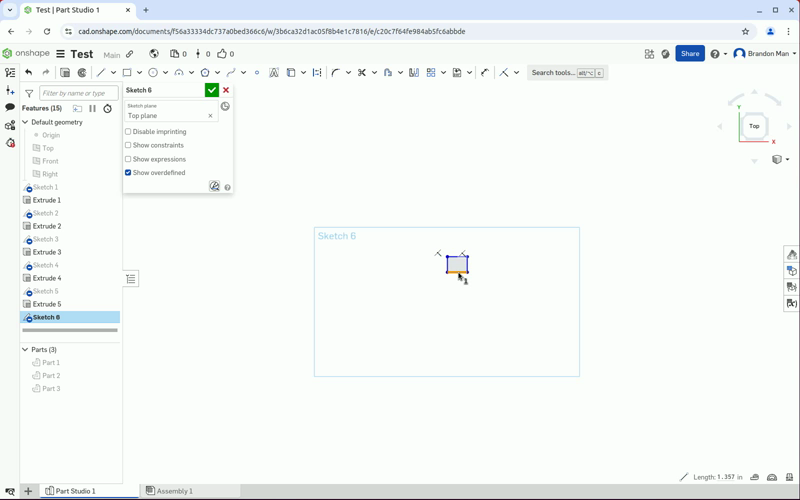
scroll(-6)
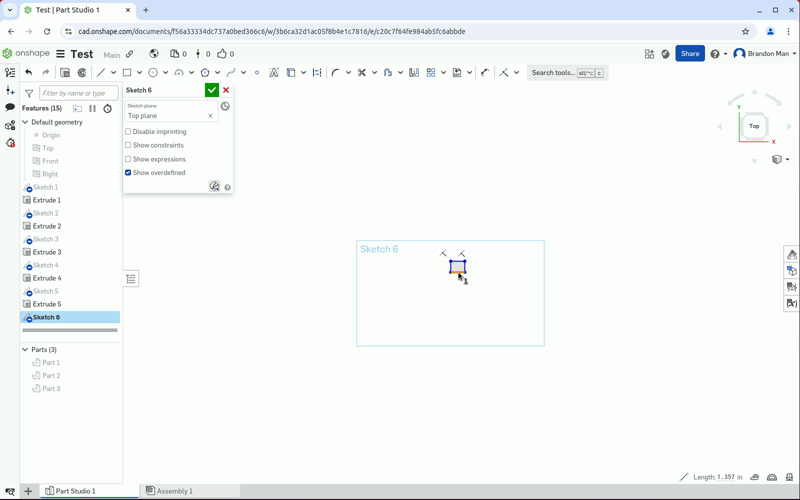
scroll(-6)
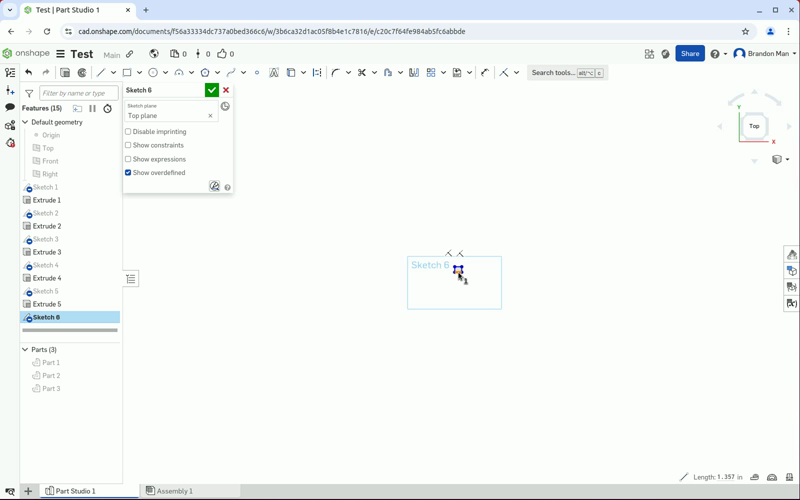
mouse_move(73, 352)
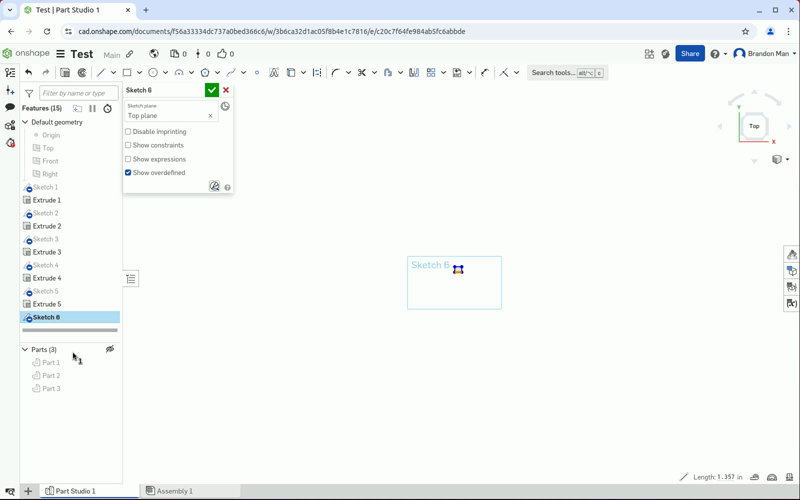
key(shift+y)
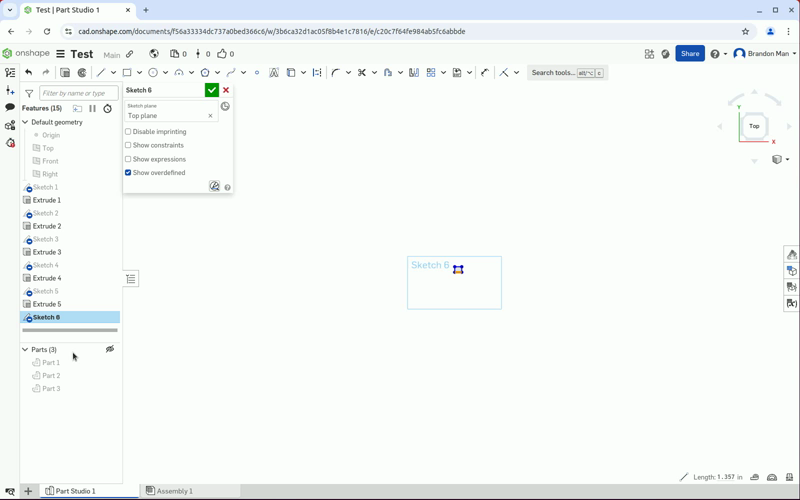
key(shift+e)
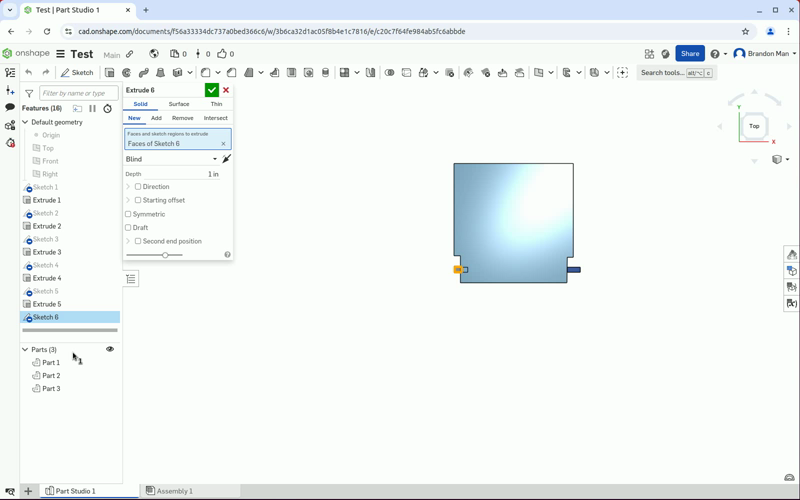
mouse_move(143, 106)
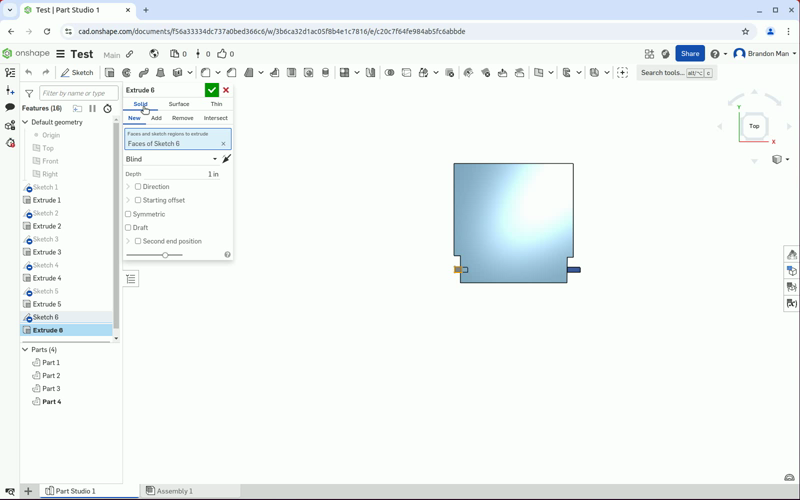
click(143, 106)
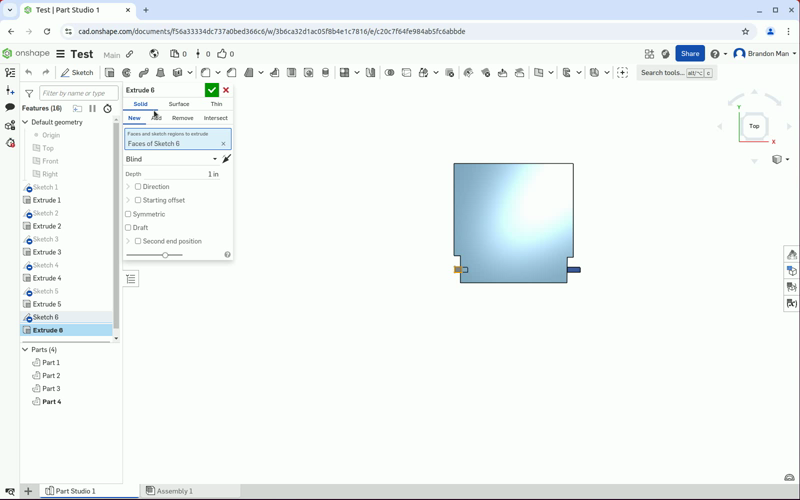
mouse_move(186, 120)
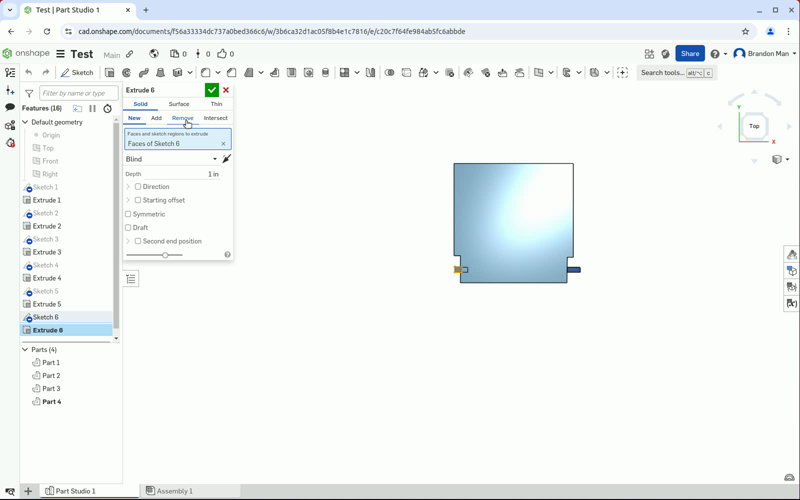
click(186, 120)
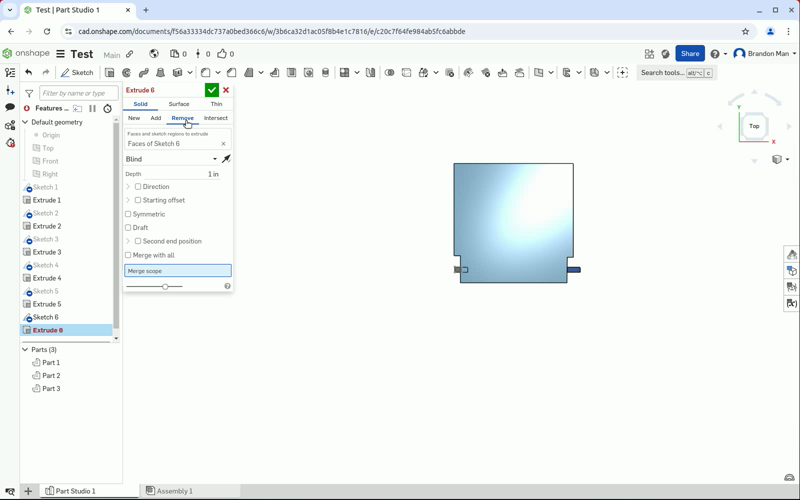
key(tab, 4)
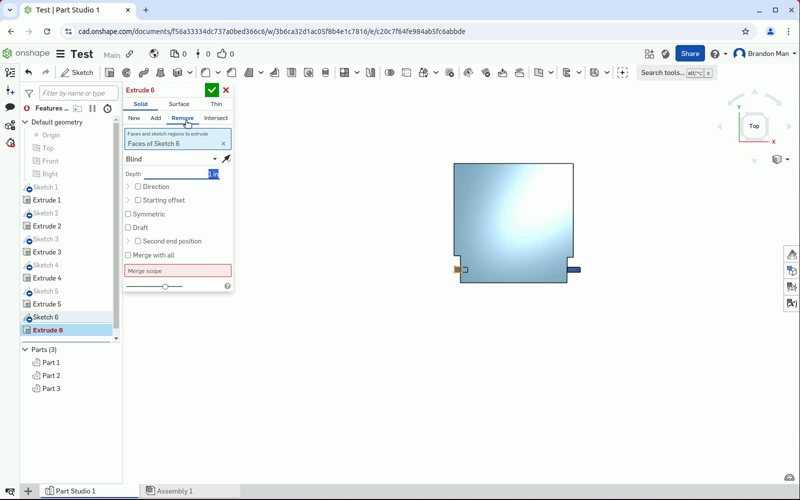
text(-0.963)
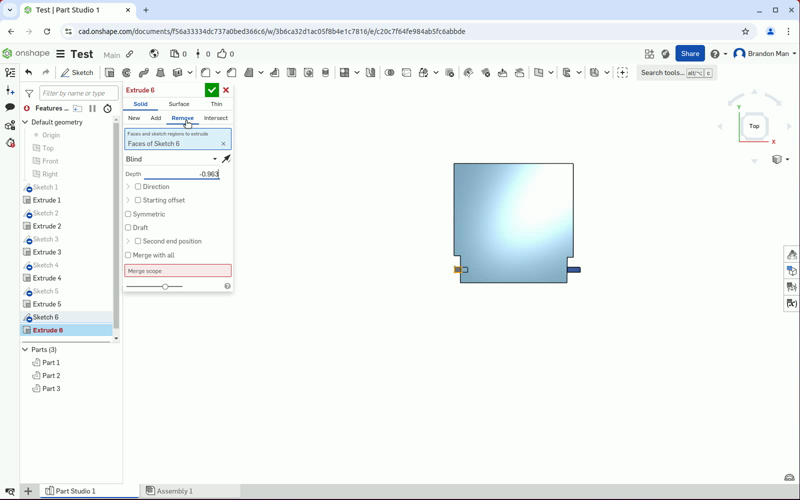
key(tab, 6)
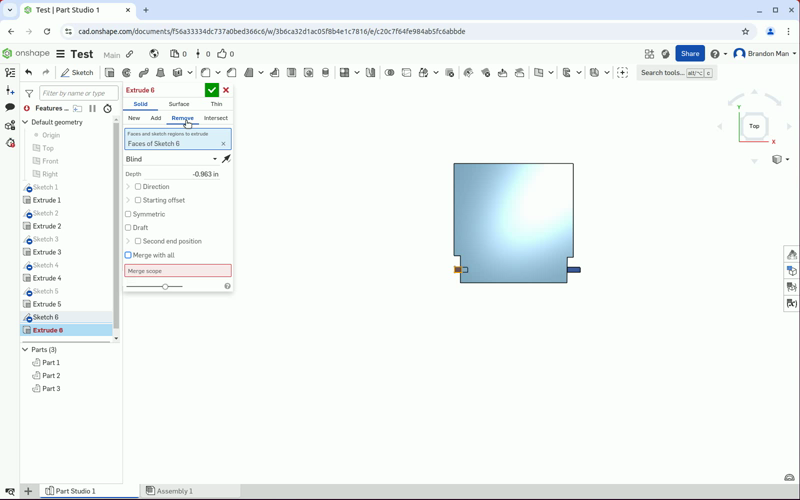
key(space)
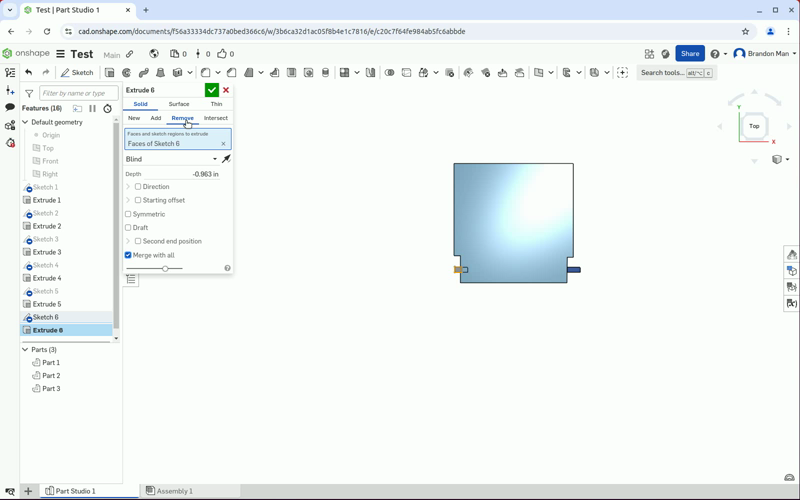
key(enter)
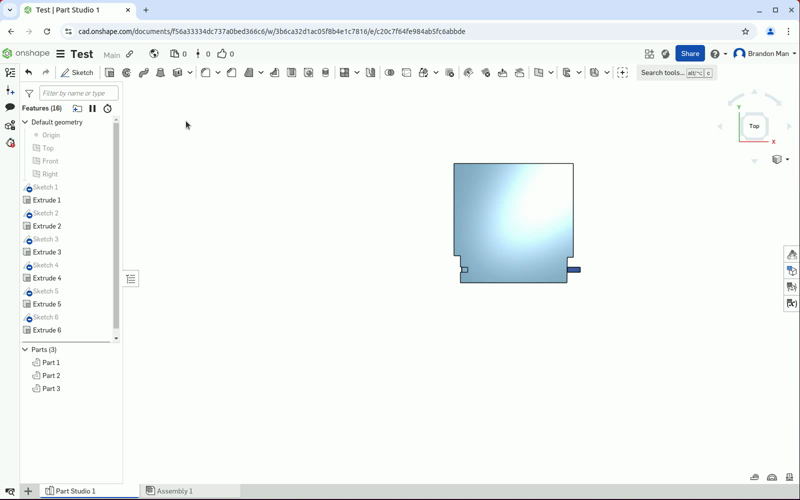
key(shift+h)
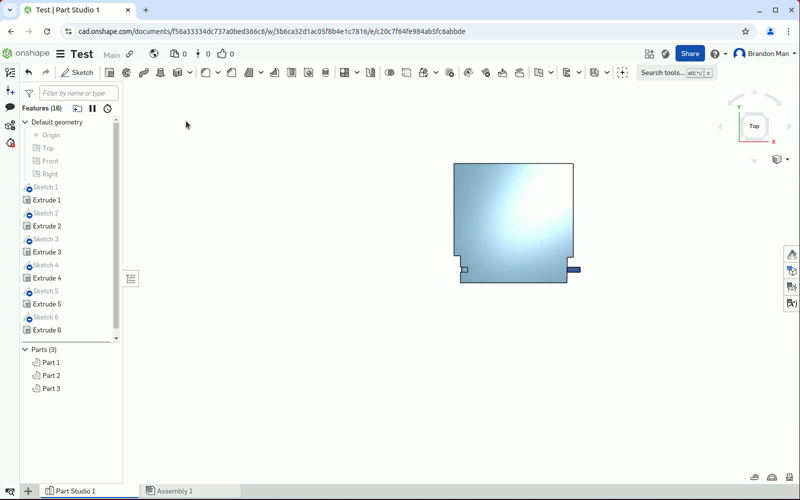
key(shift+h)
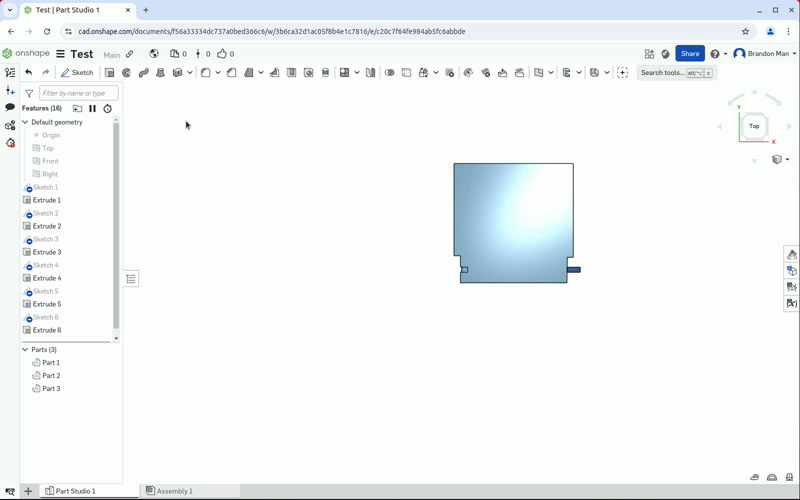
mouse_move(69, 189)
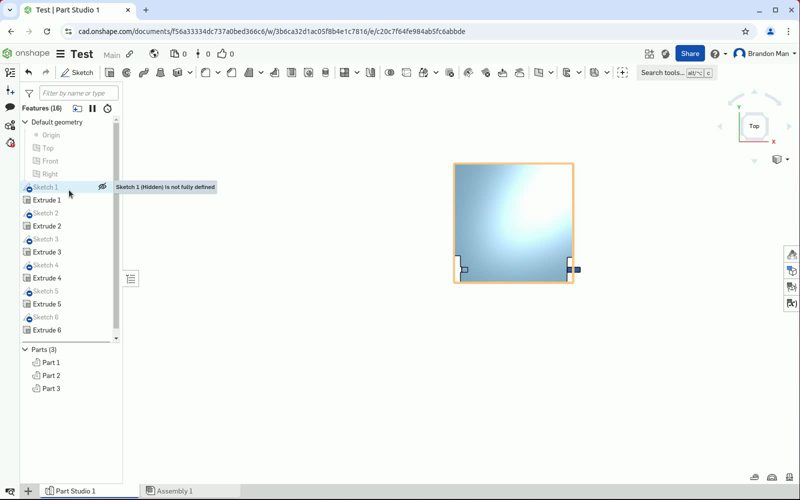
click(69, 189)
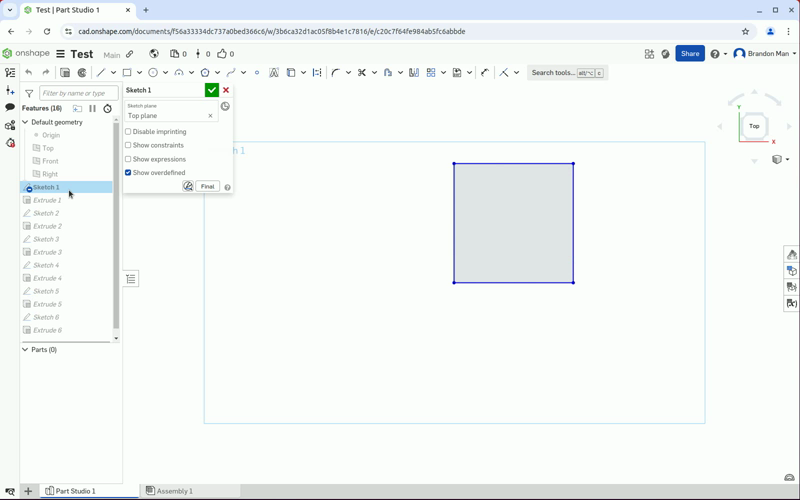
mouse_move(229, 92)
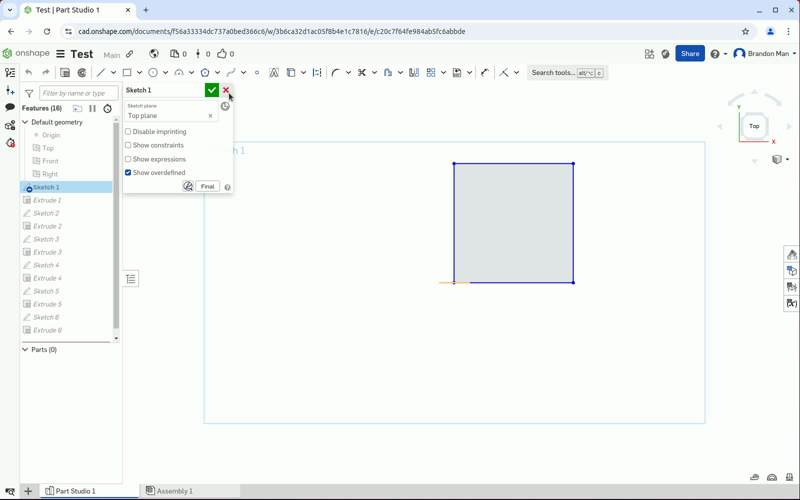
click(229, 92)
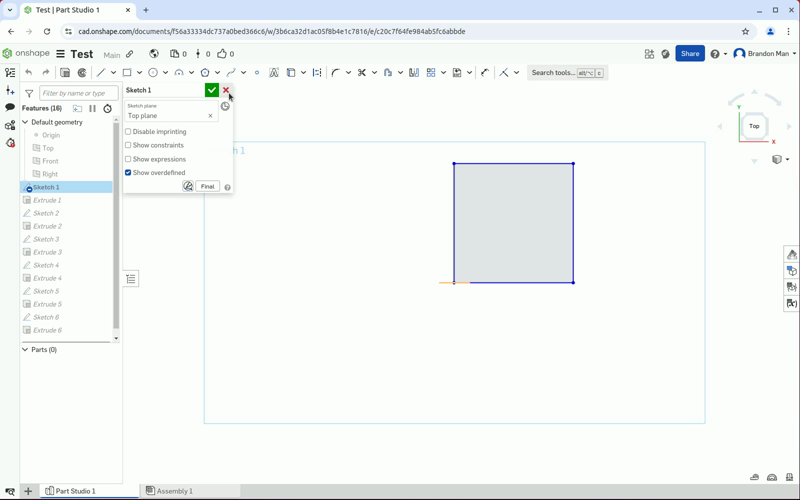
key(shift+s)
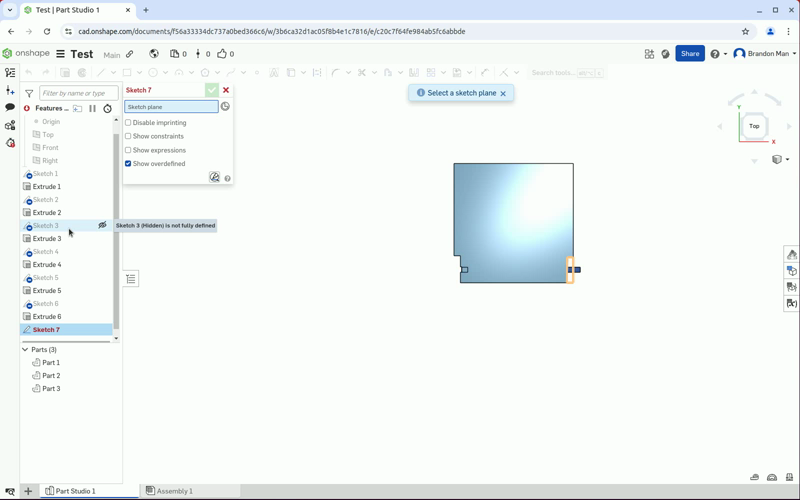
scroll(3)
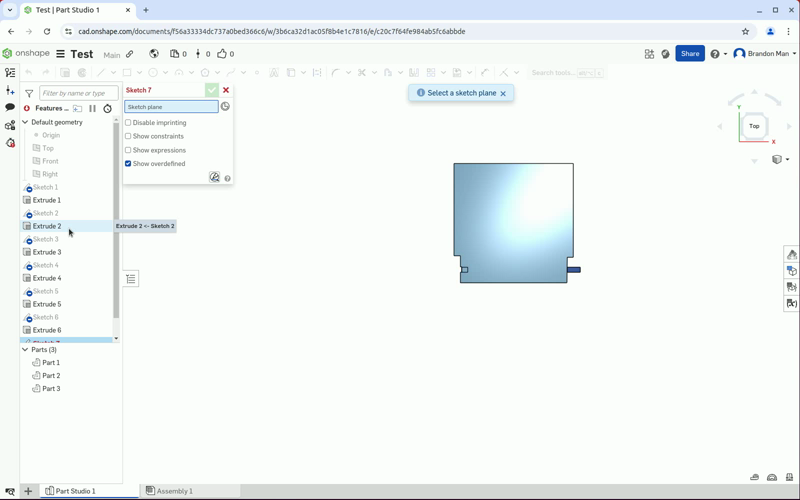
mouse_move(69, 150)
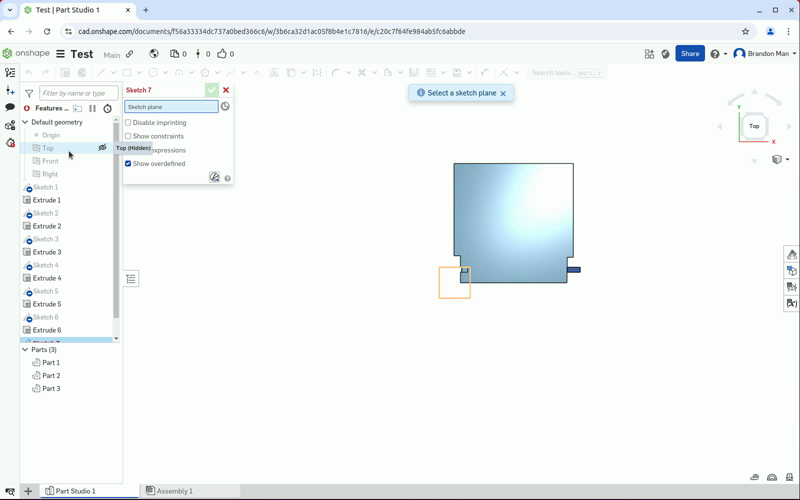
click(69, 150)
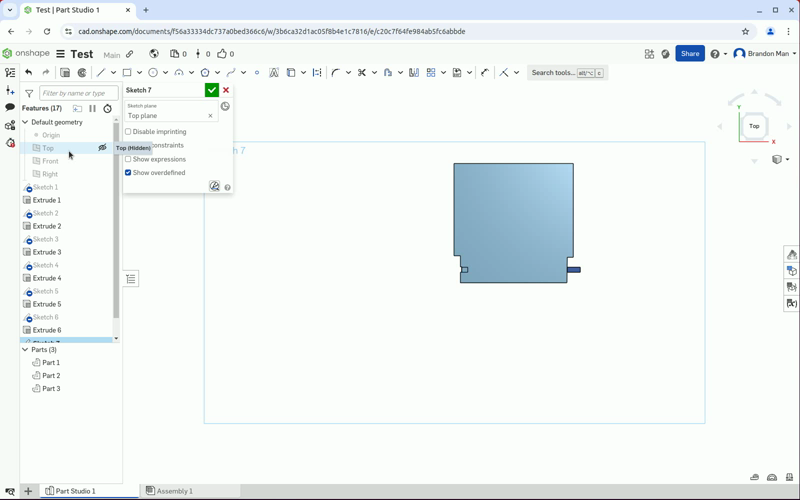
mouse_move(73, 352)
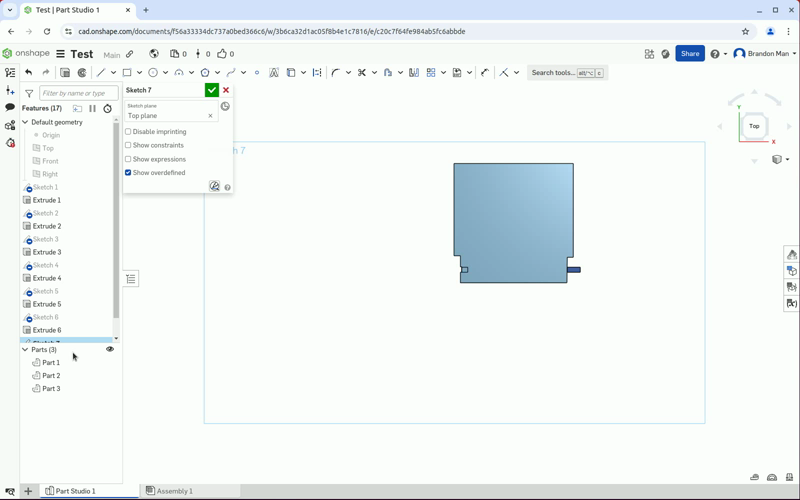
key(y)
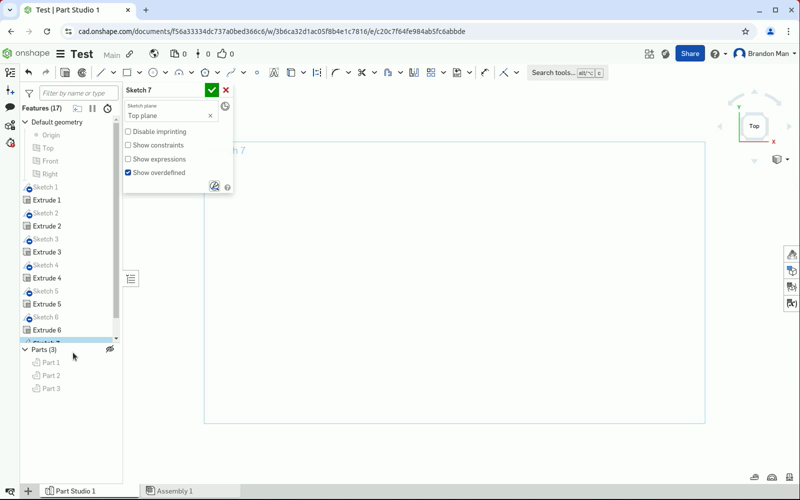
key(l)
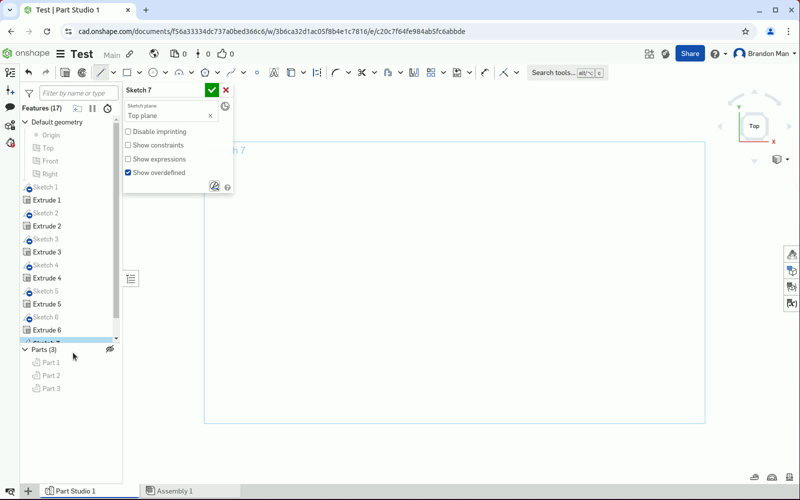
key_down(shift)
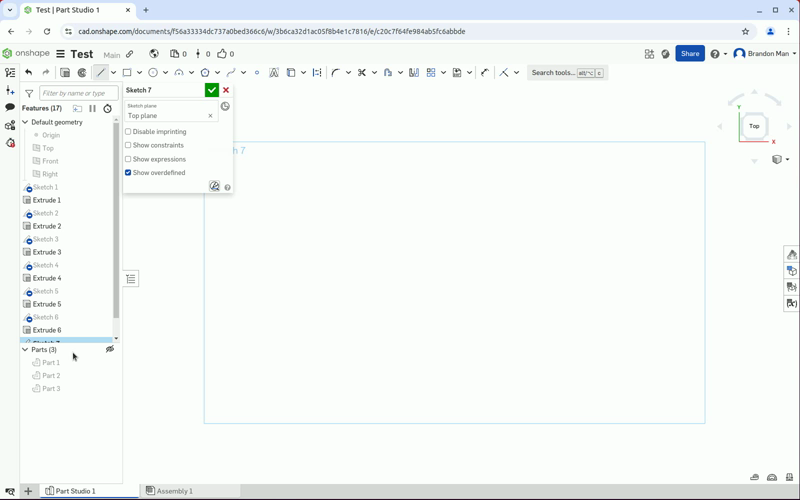
mouse_move(573, 272)
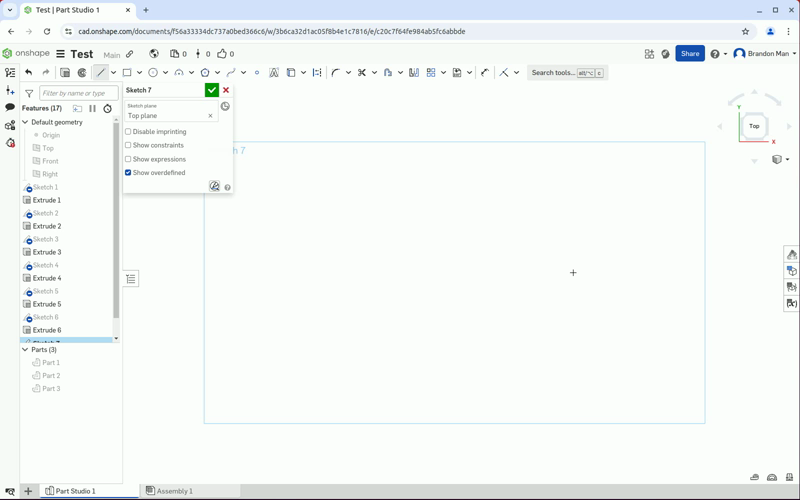
click(573, 272)
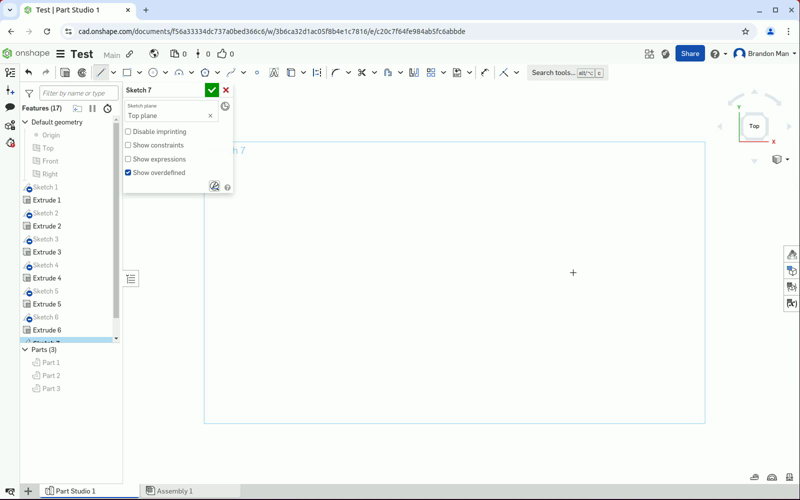
key_up(shift)
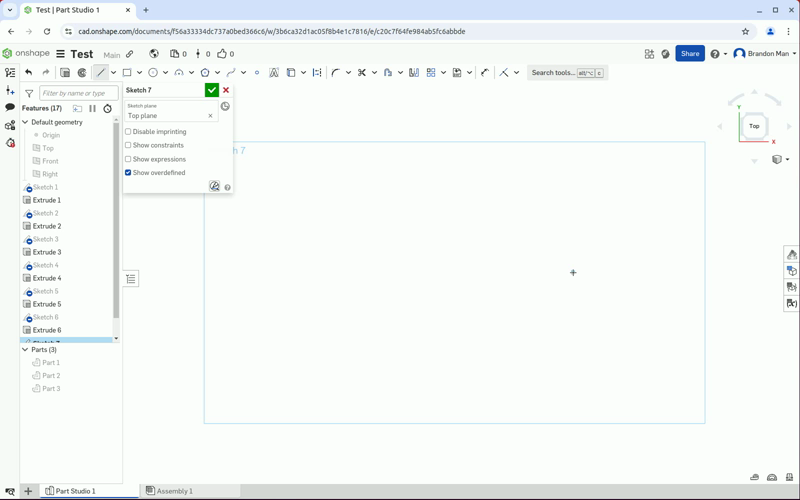
key_down(shift)
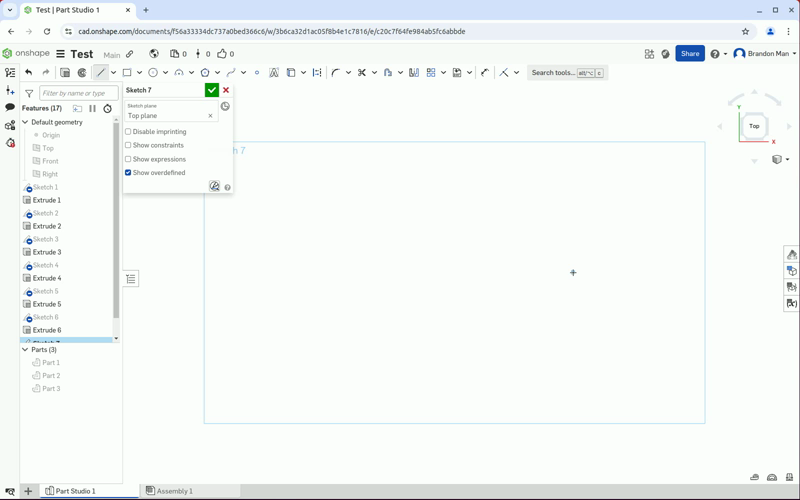
mouse_move(589, 272)
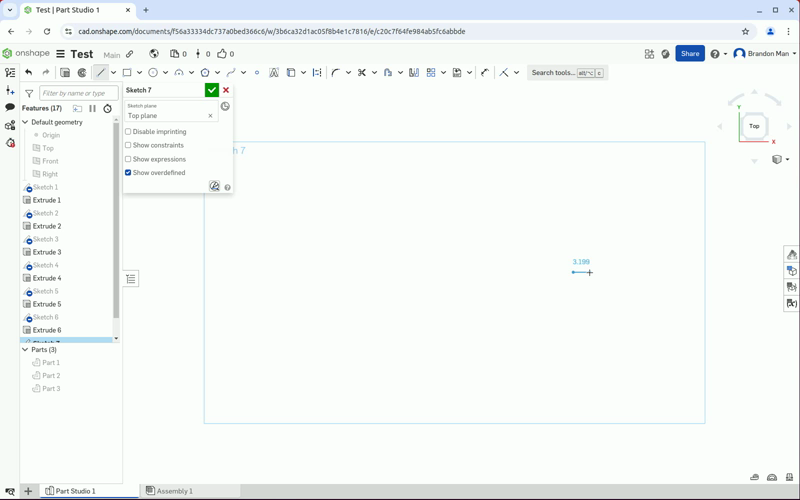
mouse_move(580, 272)
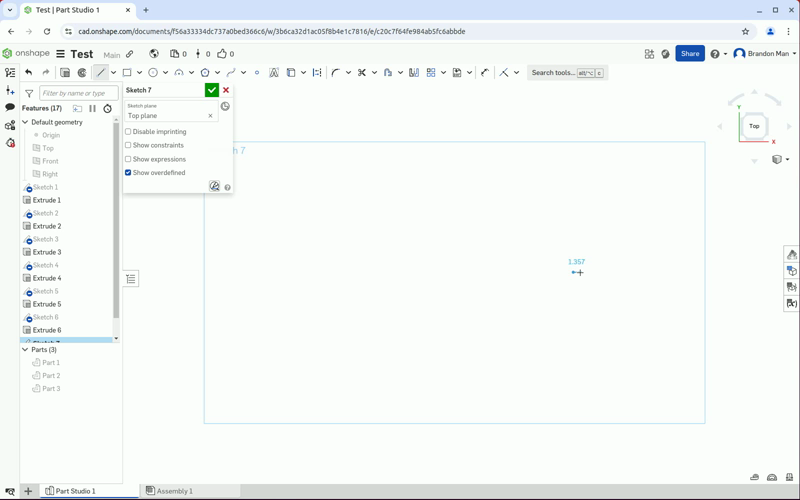
scroll(6)
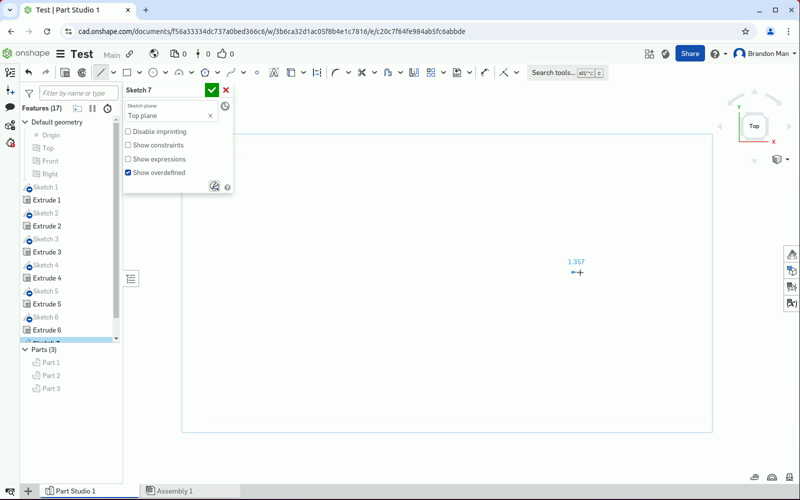
scroll(6)
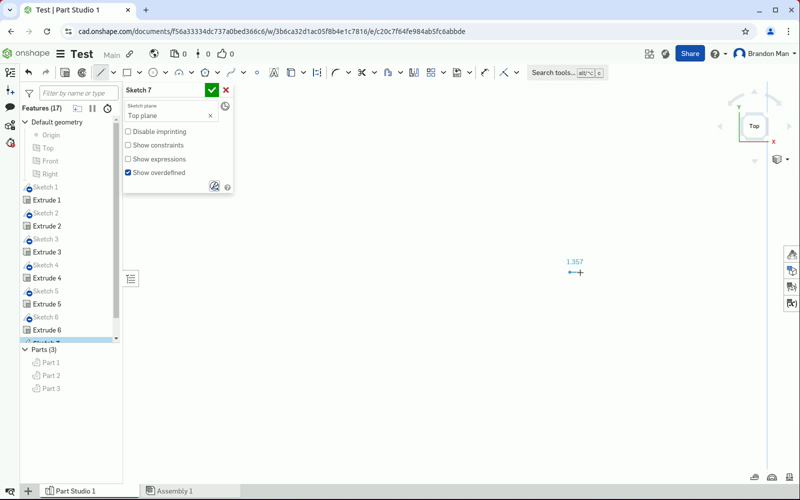
scroll(6)
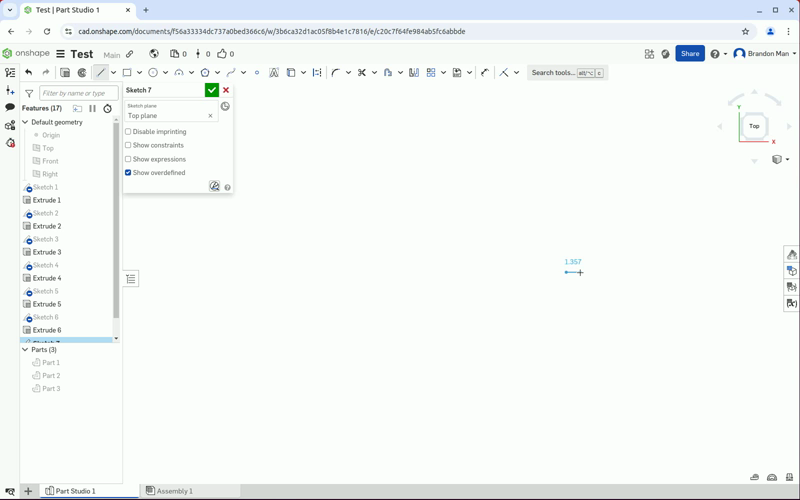
scroll(6)
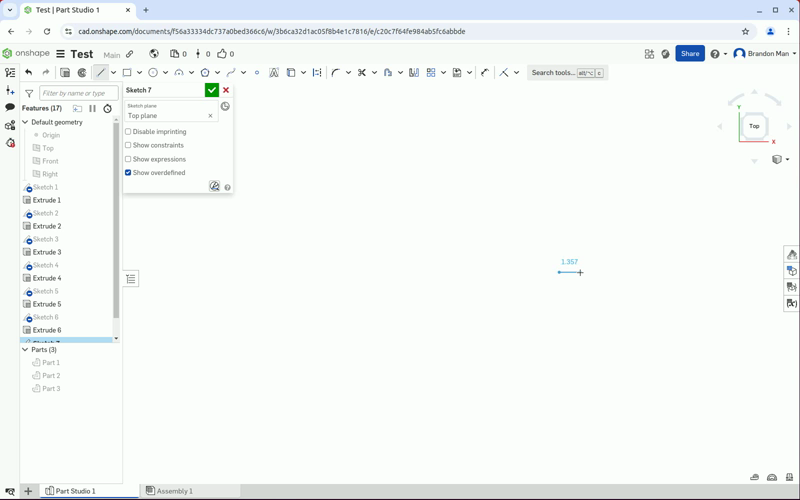
scroll(6)
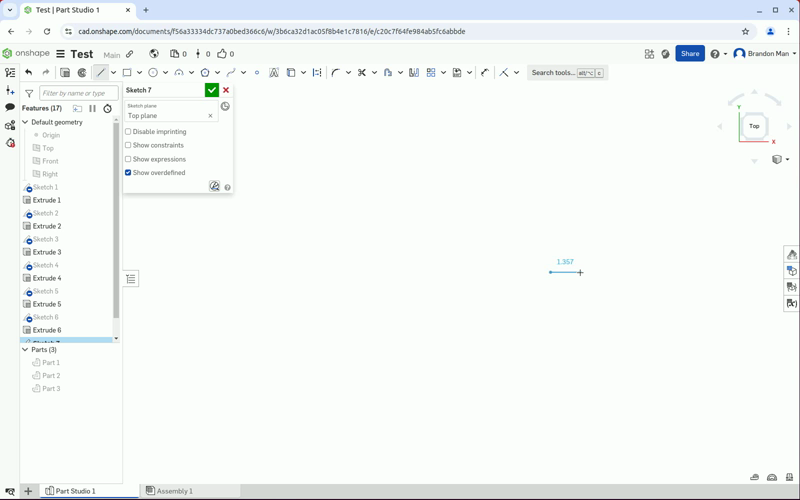
scroll(6)
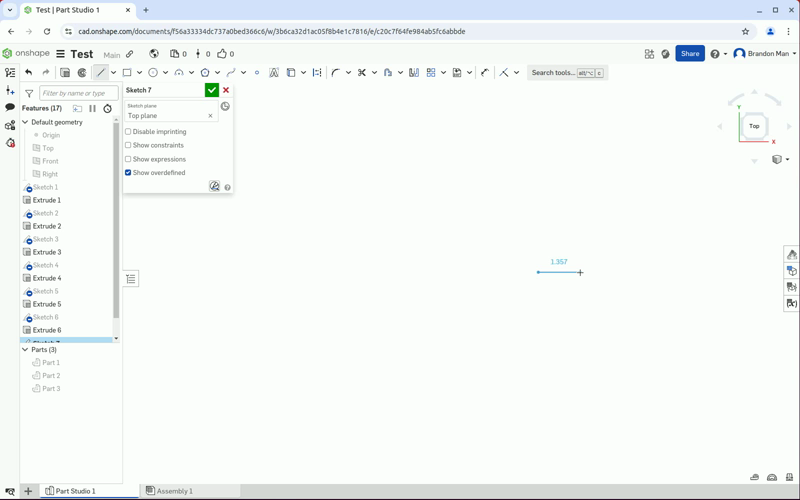
scroll(6)
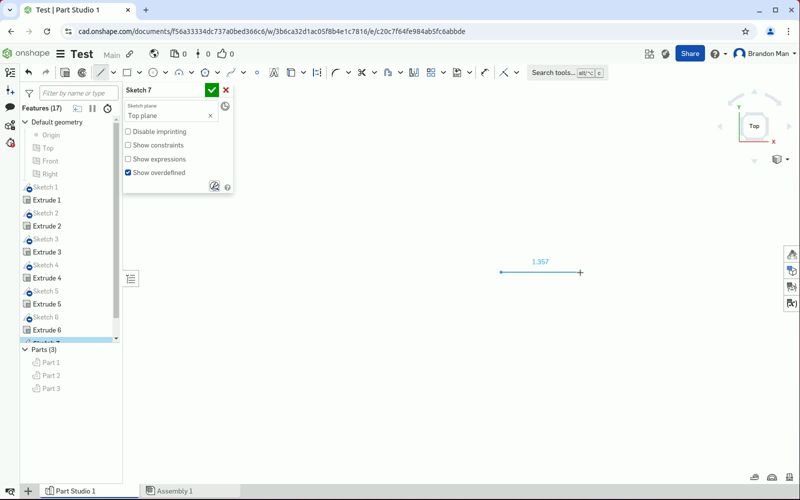
click(580, 272)
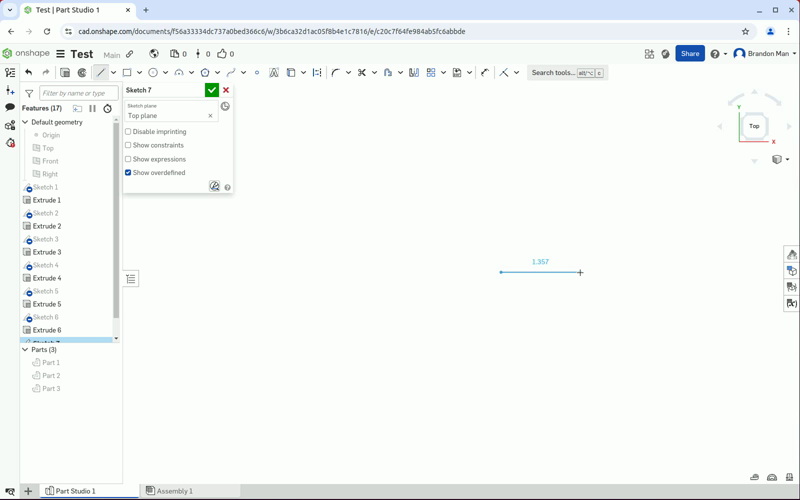
scroll(-6)
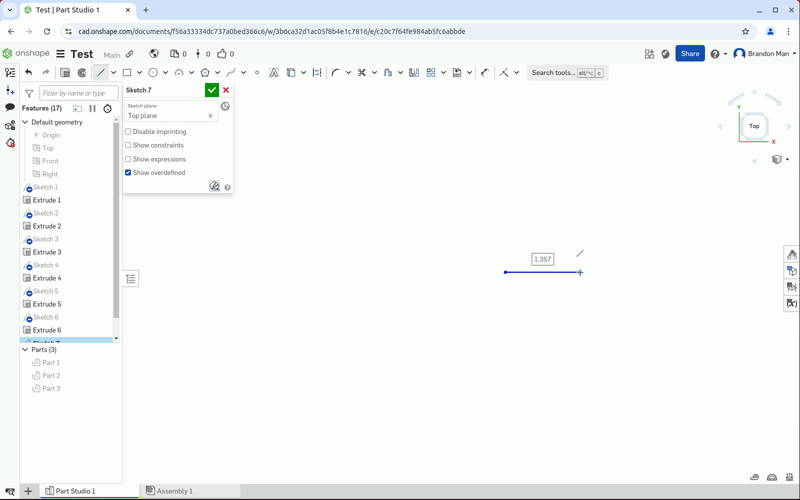
scroll(-6)
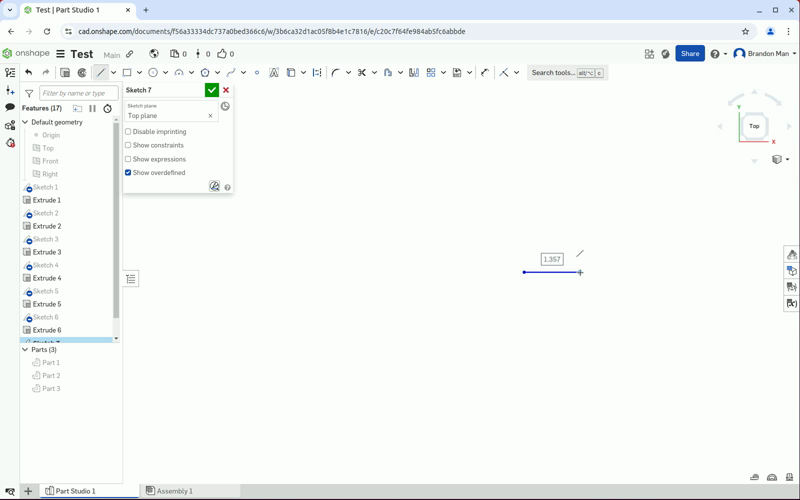
scroll(-6)
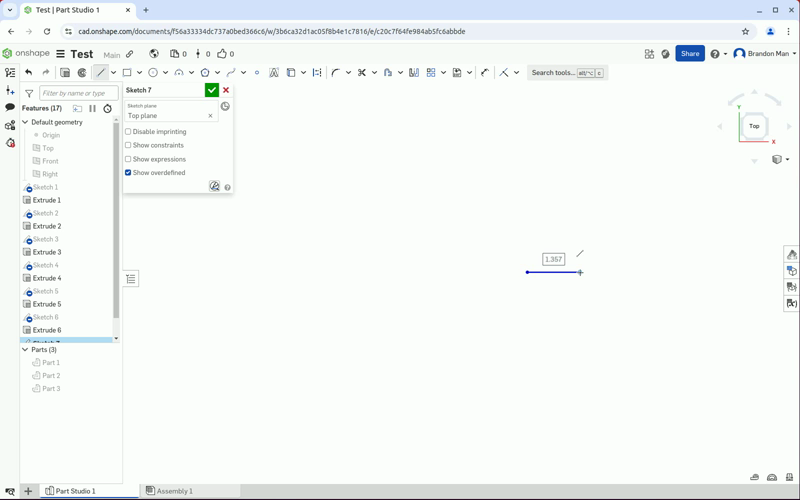
scroll(-6)
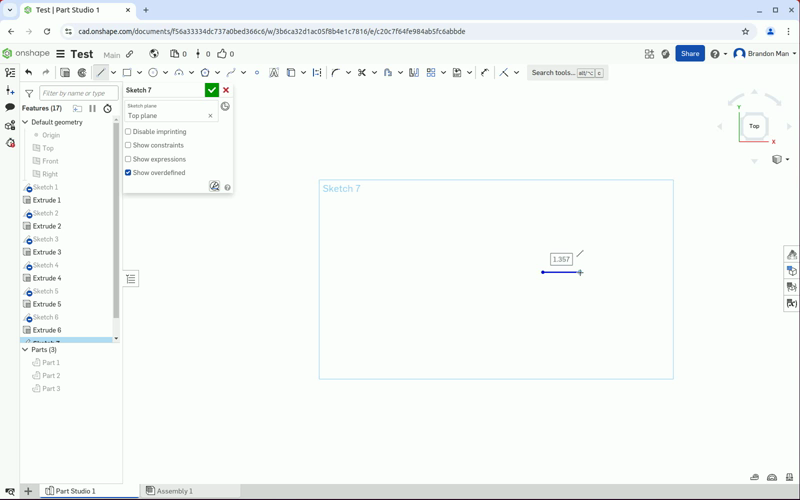
scroll(-6)
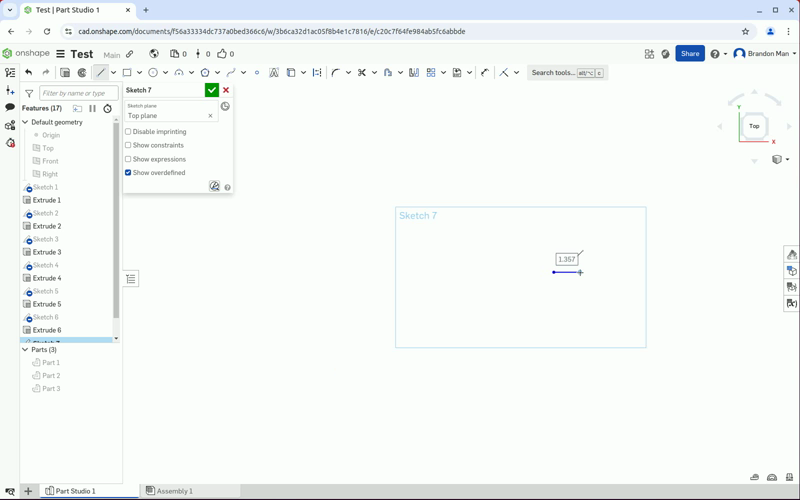
scroll(-6)
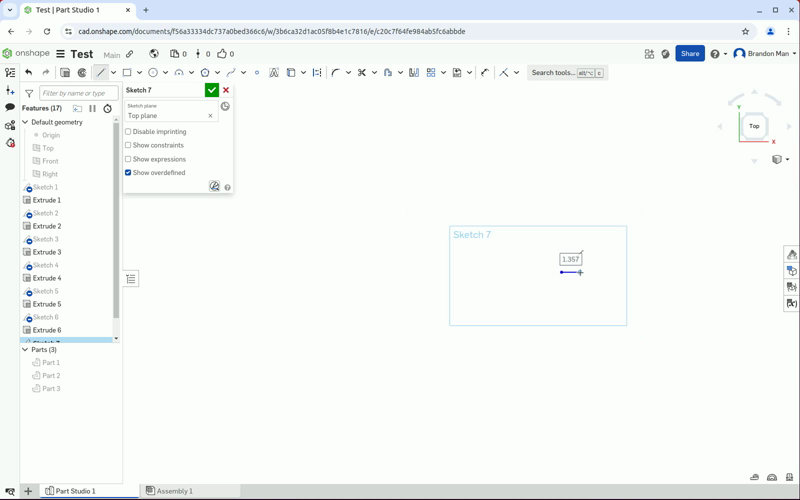
scroll(-6)
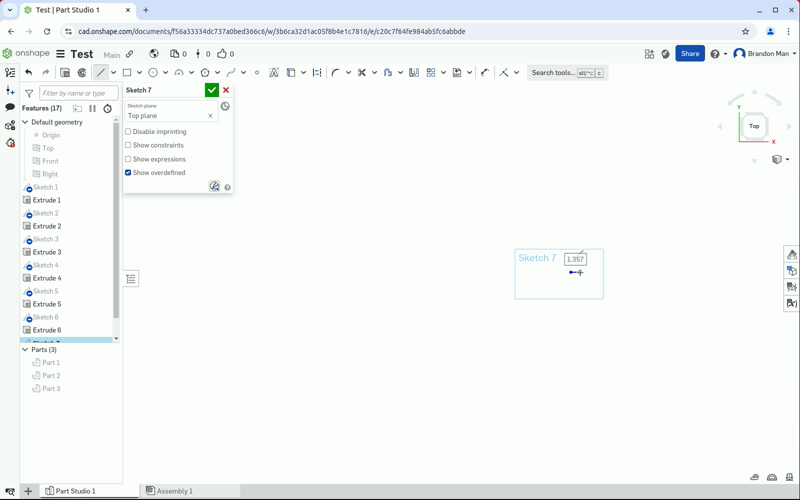
key_up(shift)
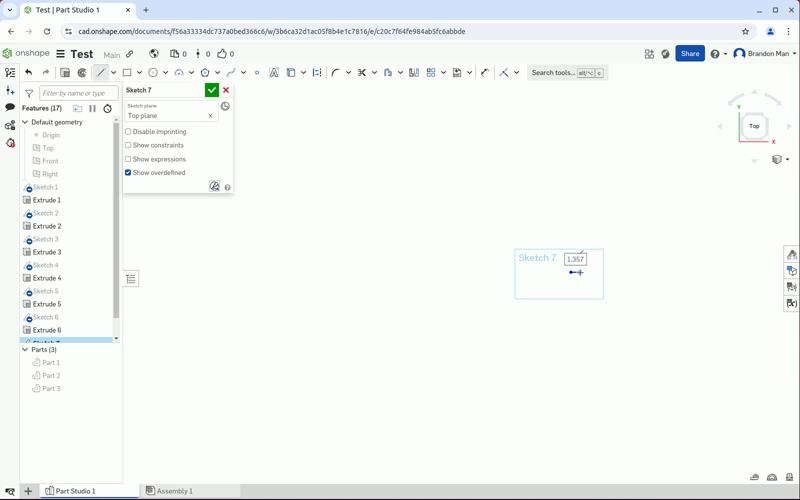
key_down(shift)
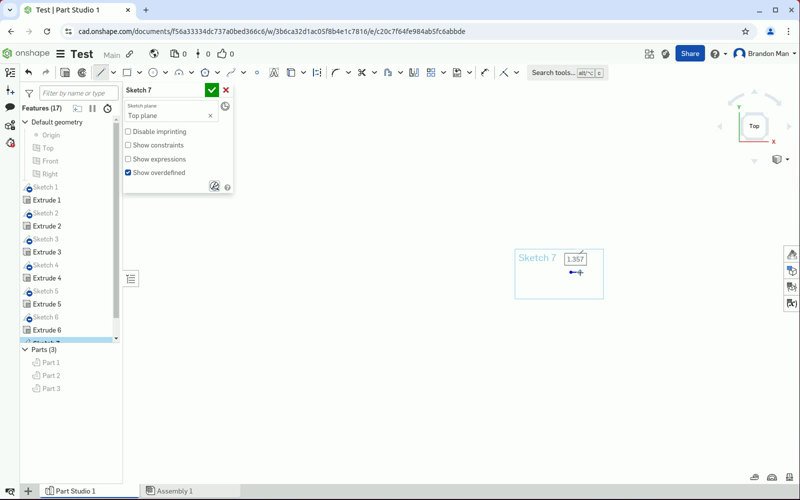
mouse_move(589, 272)
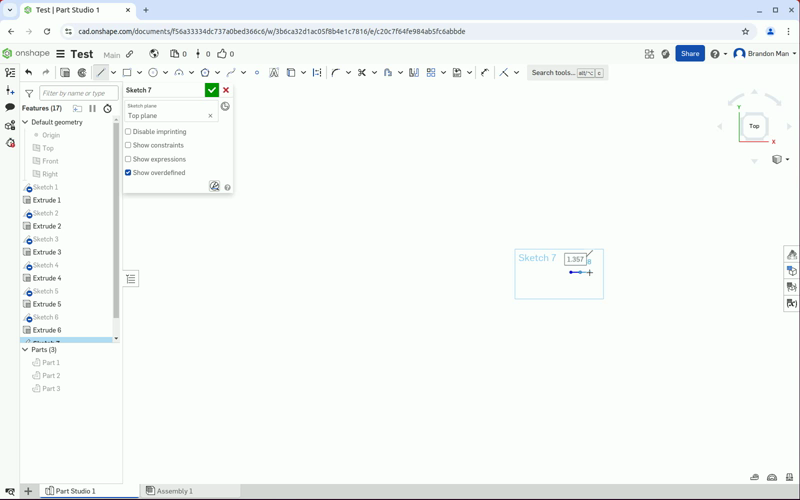
mouse_move(580, 266)
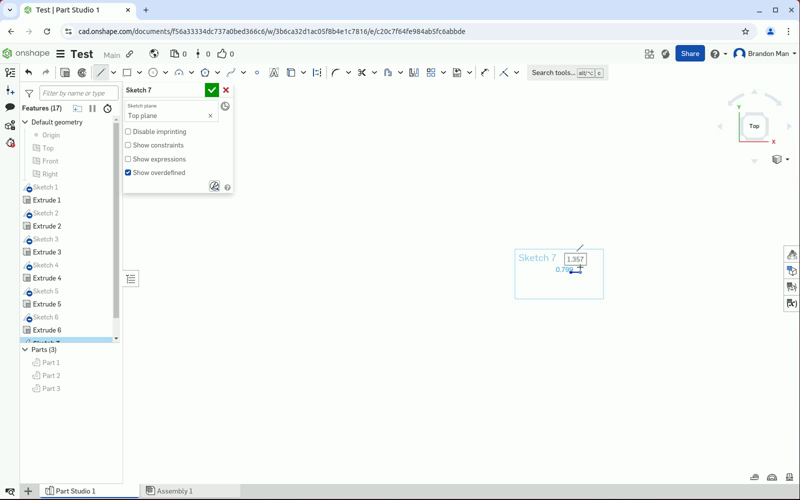
scroll(6)
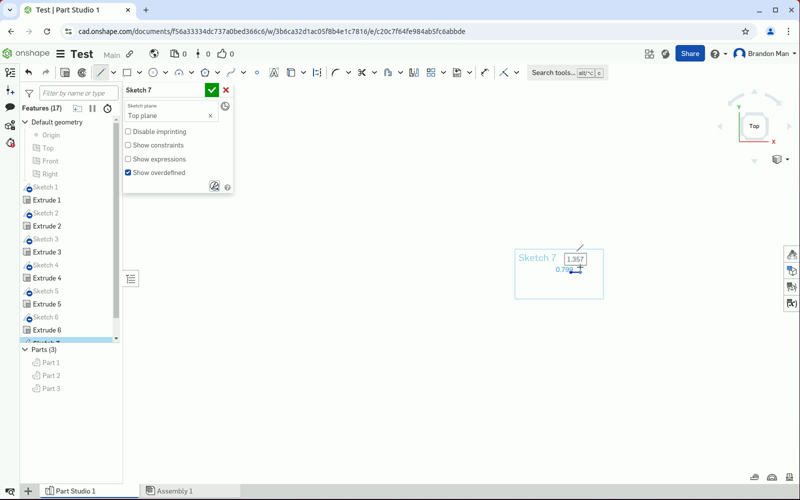
scroll(6)
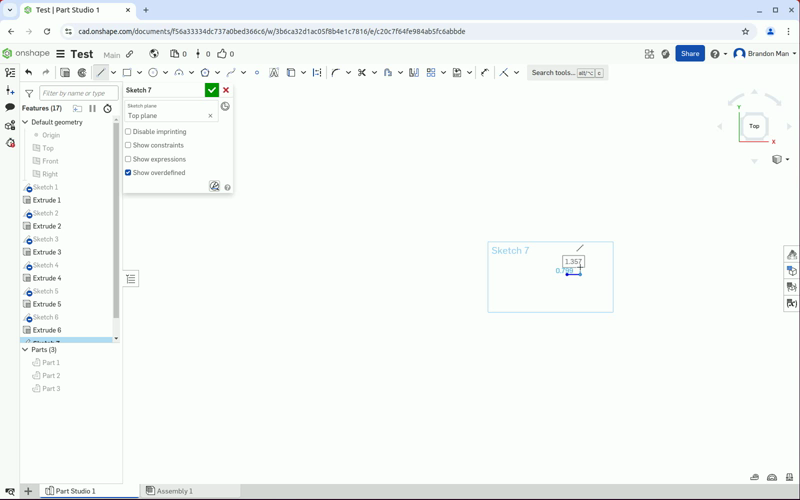
scroll(6)
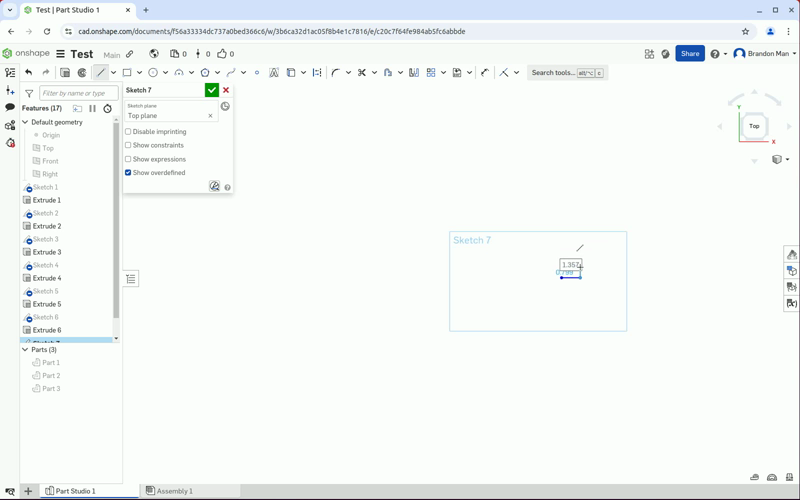
scroll(6)
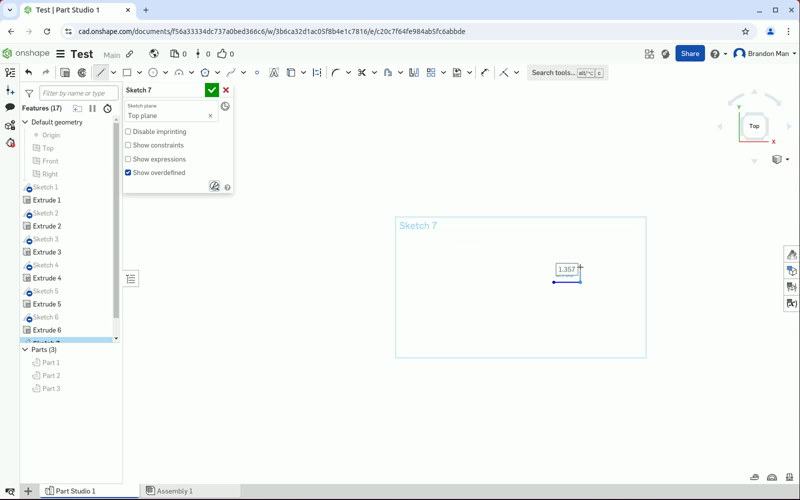
scroll(6)
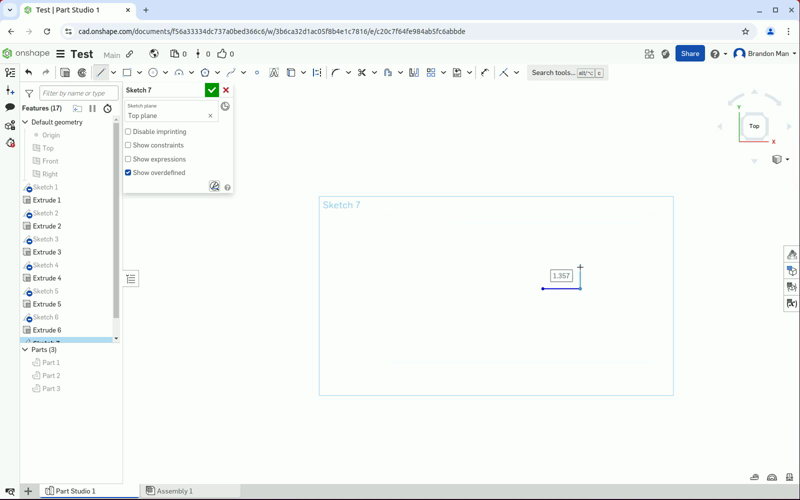
scroll(6)
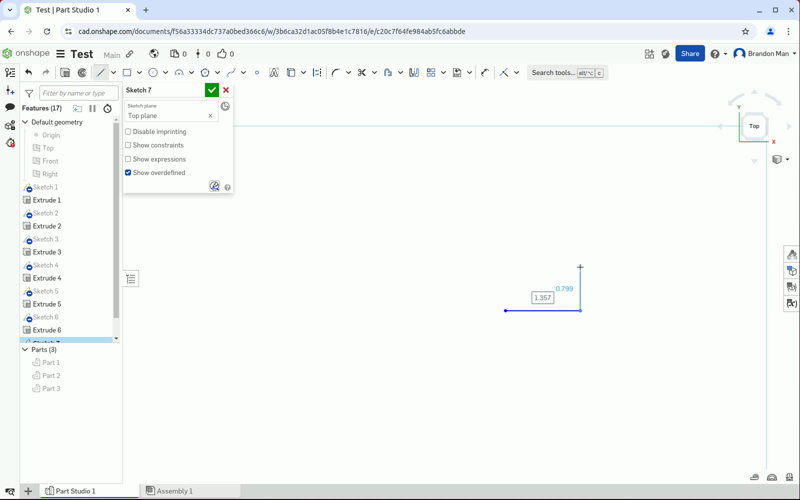
scroll(6)
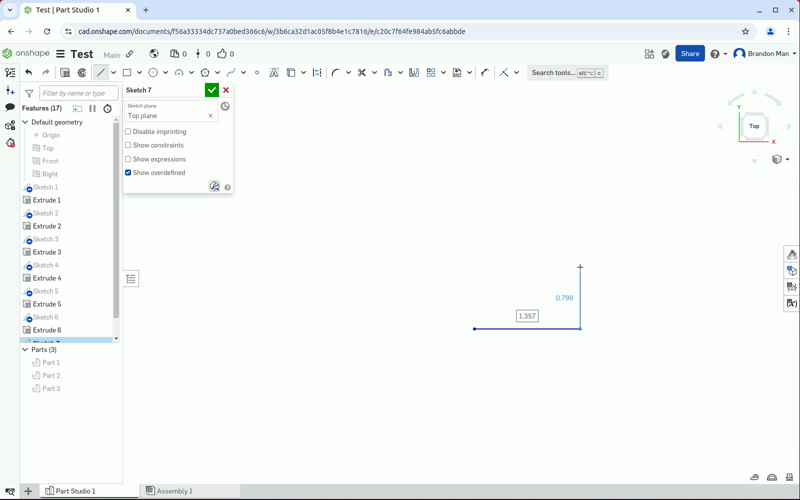
click(580, 266)
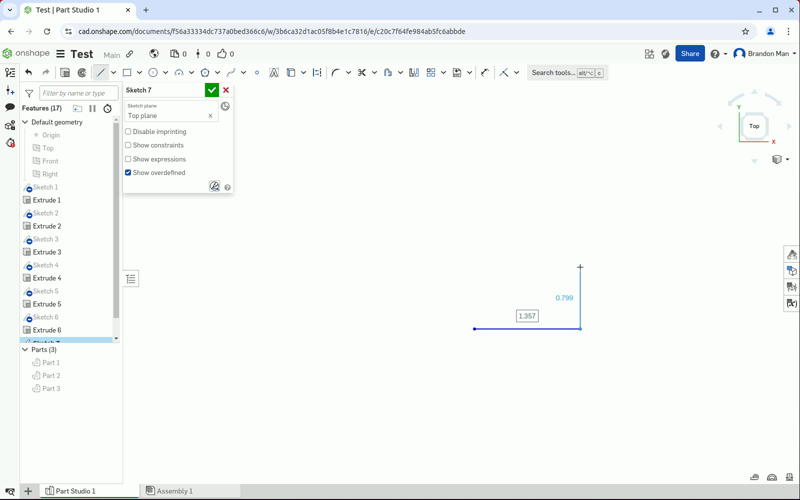
scroll(-6)
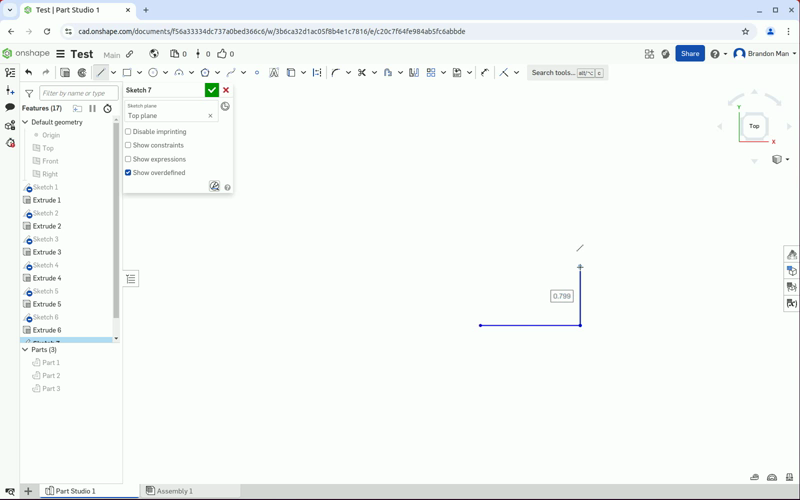
scroll(-6)
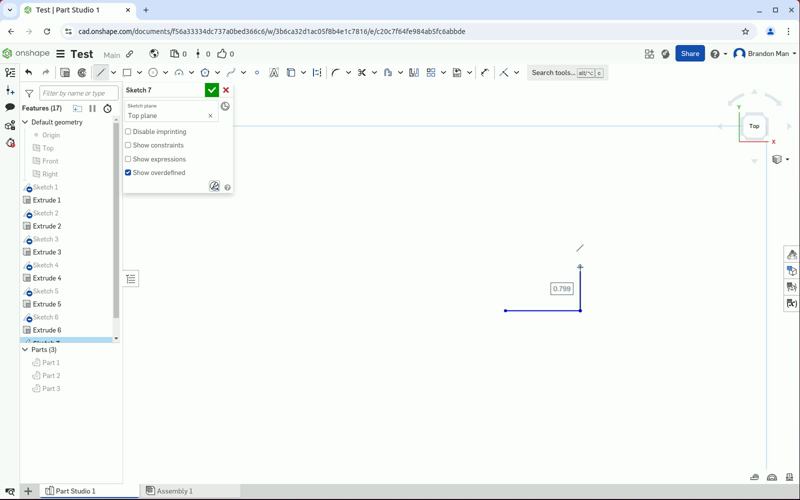
scroll(-6)
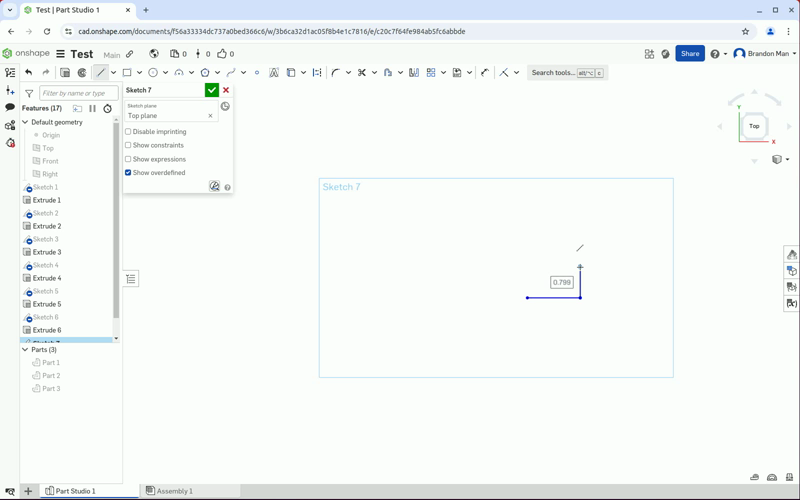
scroll(-6)
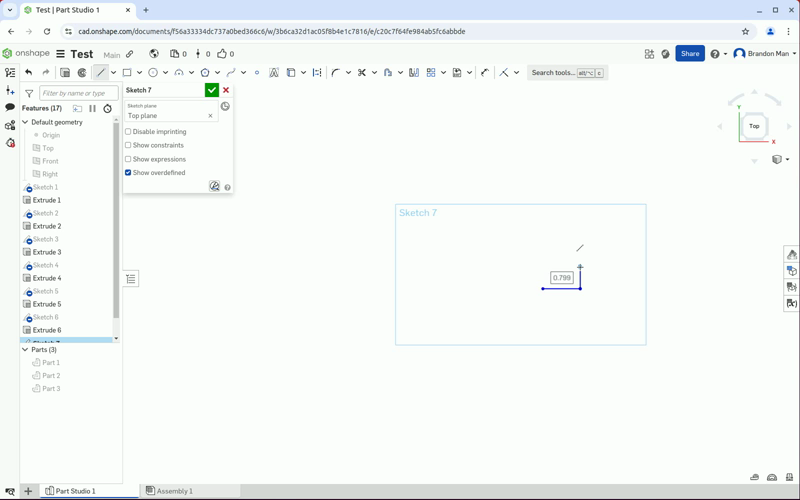
scroll(-6)
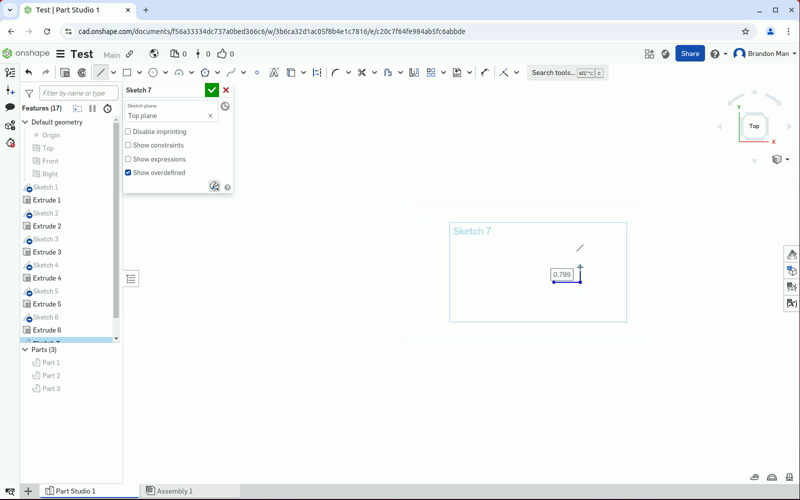
scroll(-6)
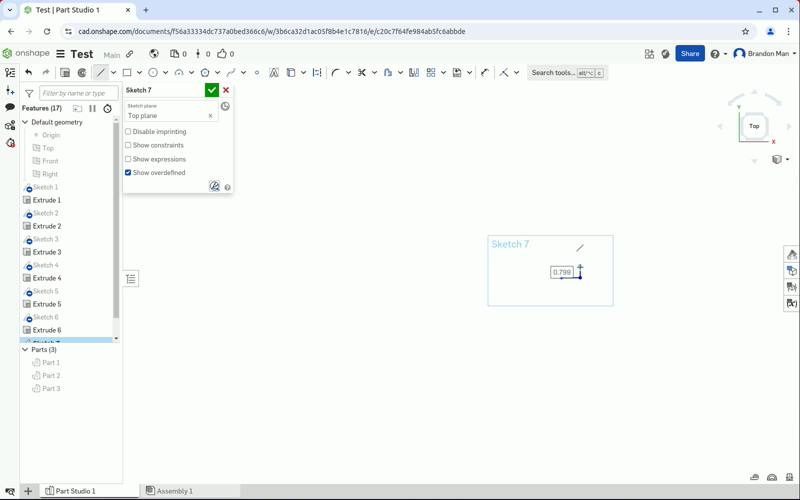
scroll(-6)
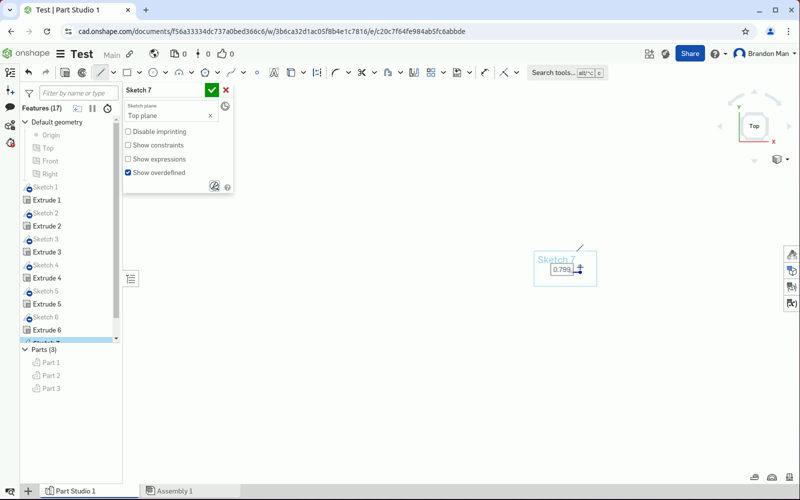
key_up(shift)
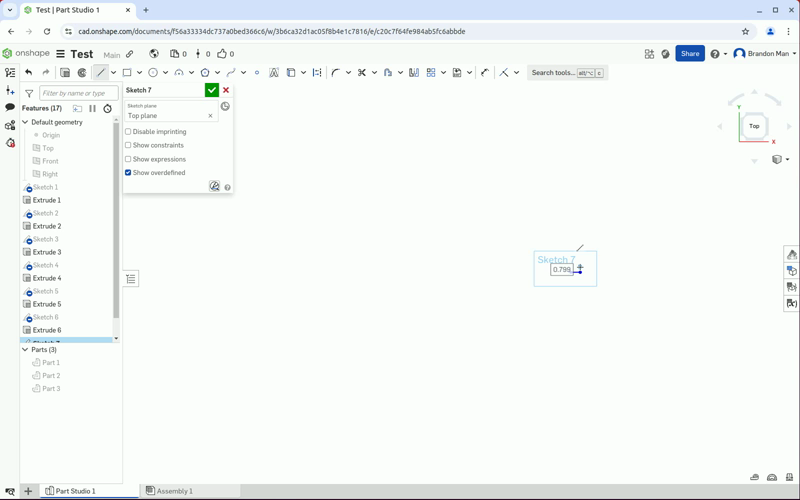
key_down(shift)
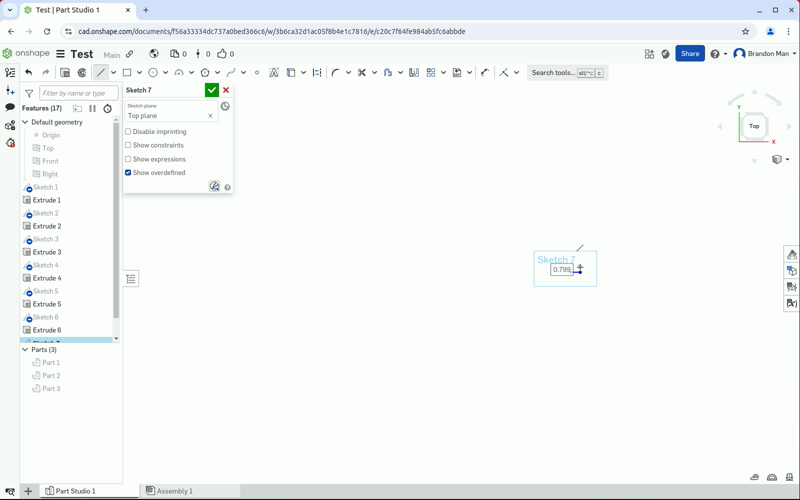
mouse_move(589, 266)
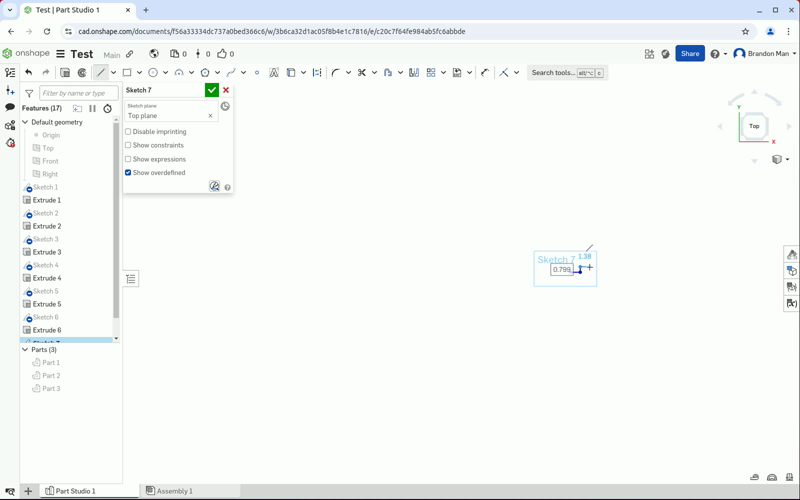
mouse_move(573, 266)
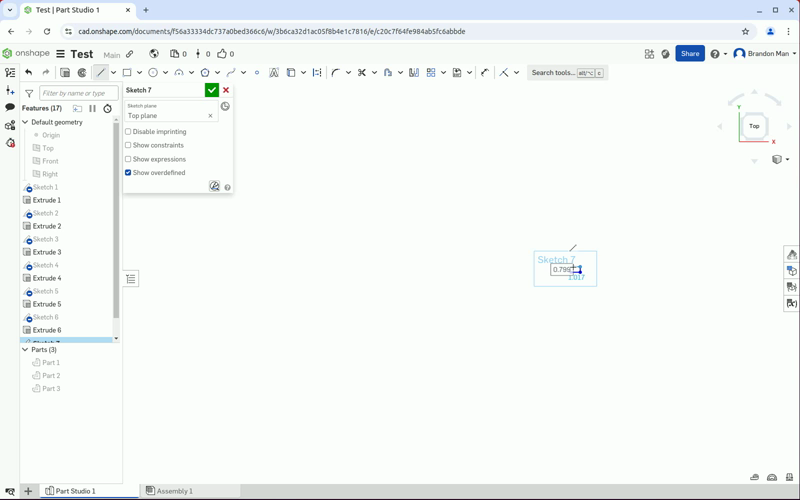
scroll(6)
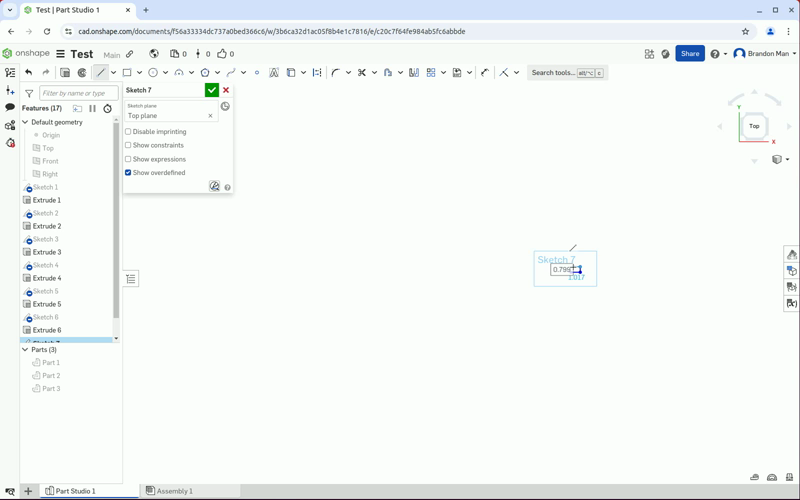
scroll(6)
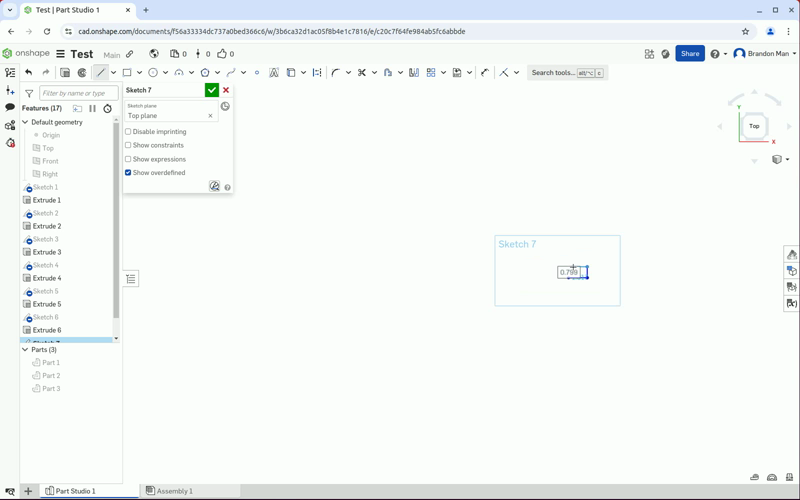
scroll(6)
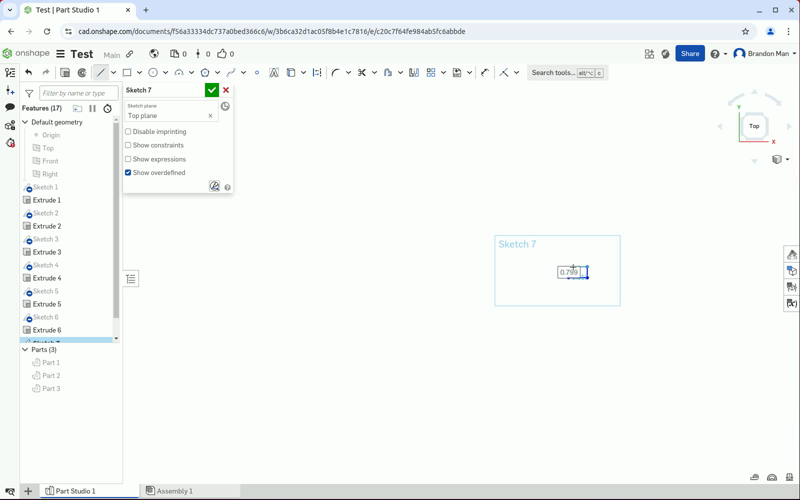
scroll(6)
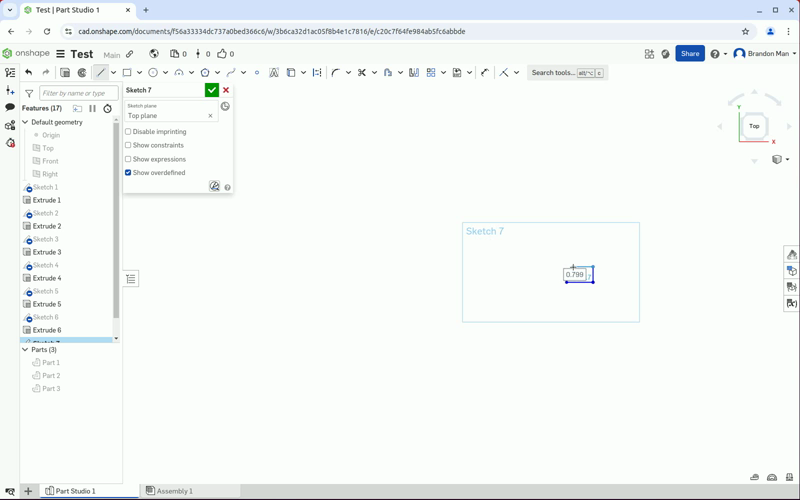
scroll(6)
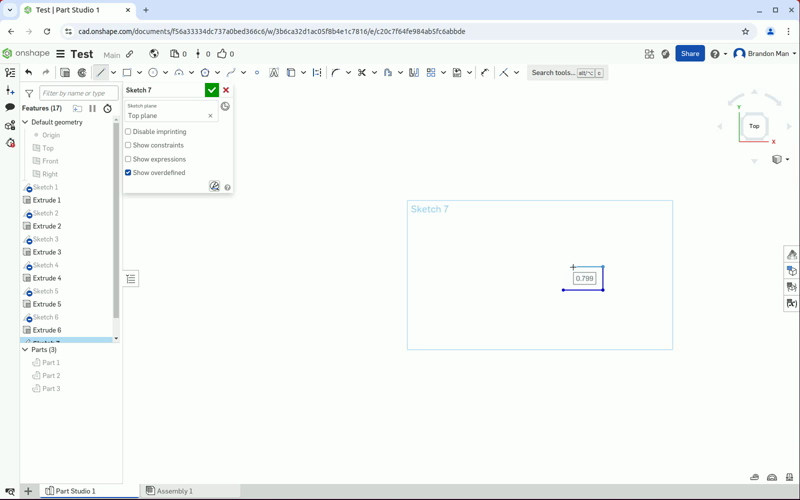
scroll(6)
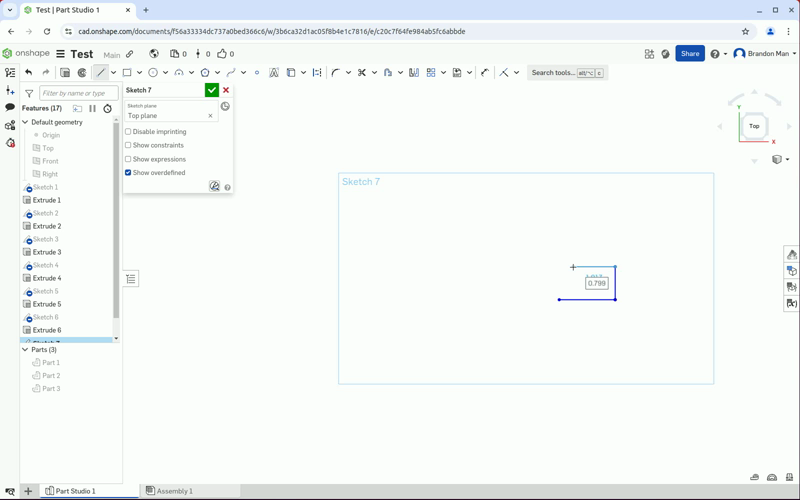
scroll(6)
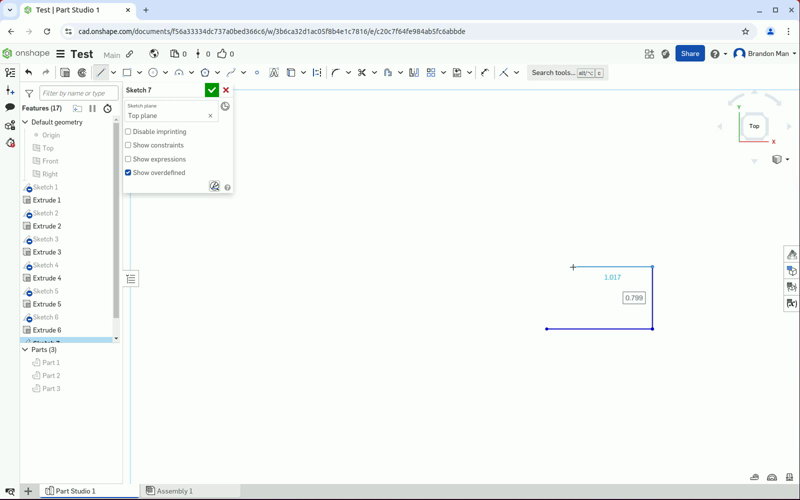
click(573, 266)
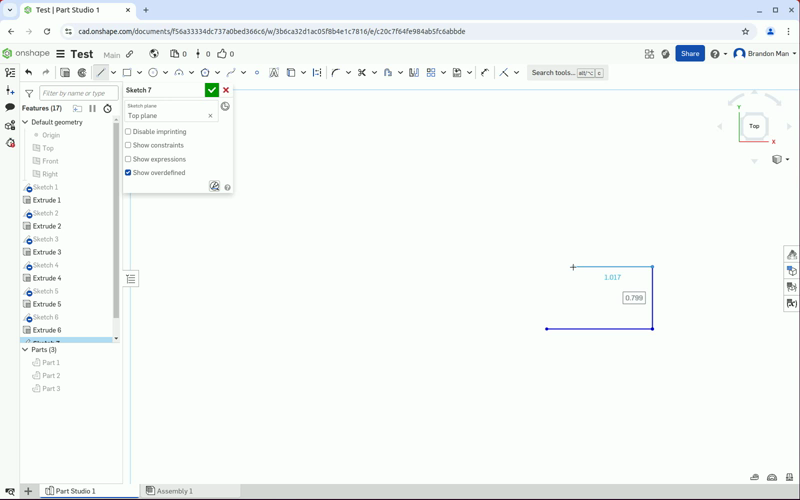
scroll(-6)
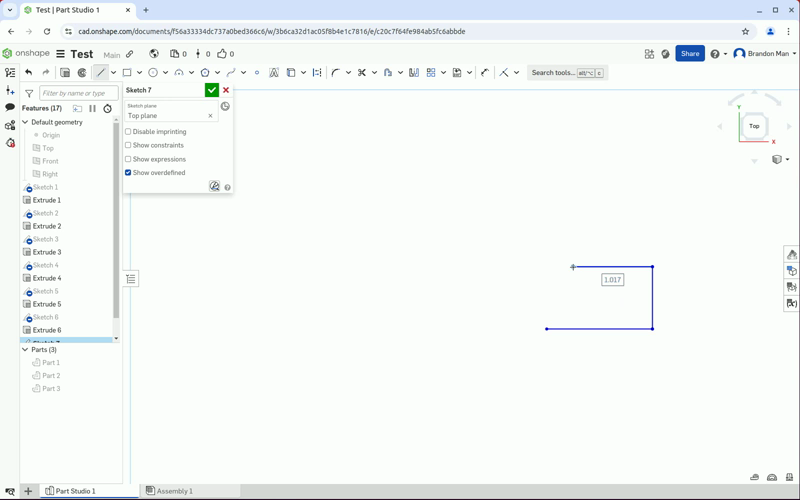
scroll(-6)
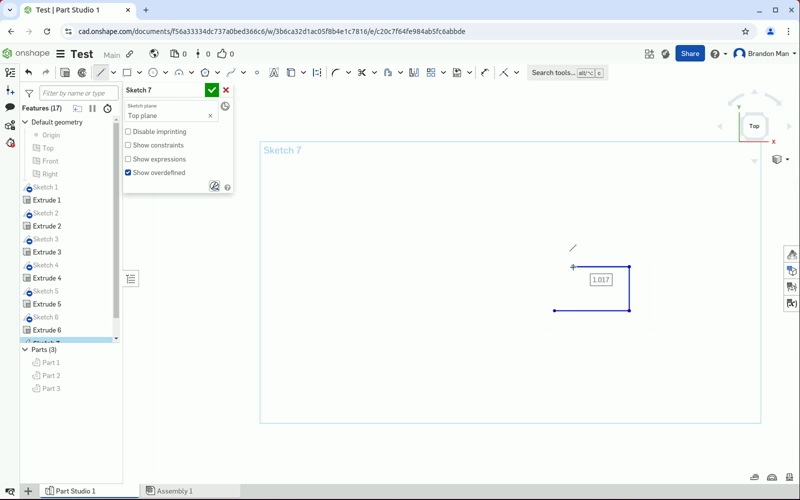
scroll(-6)
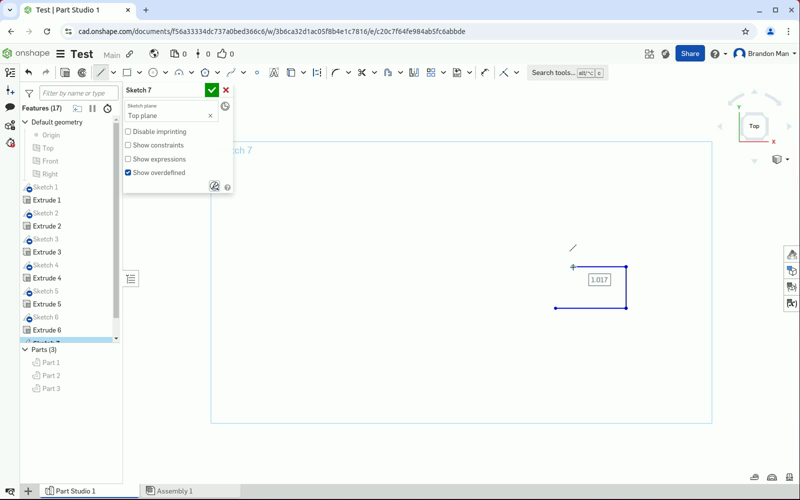
scroll(-6)
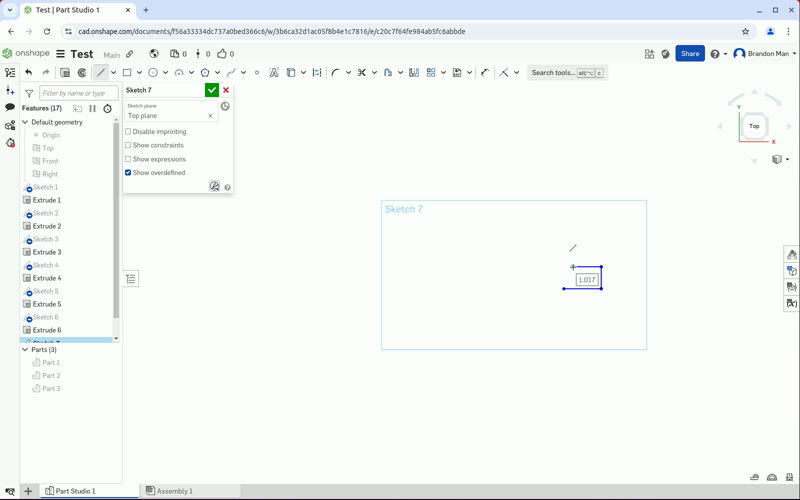
scroll(-6)
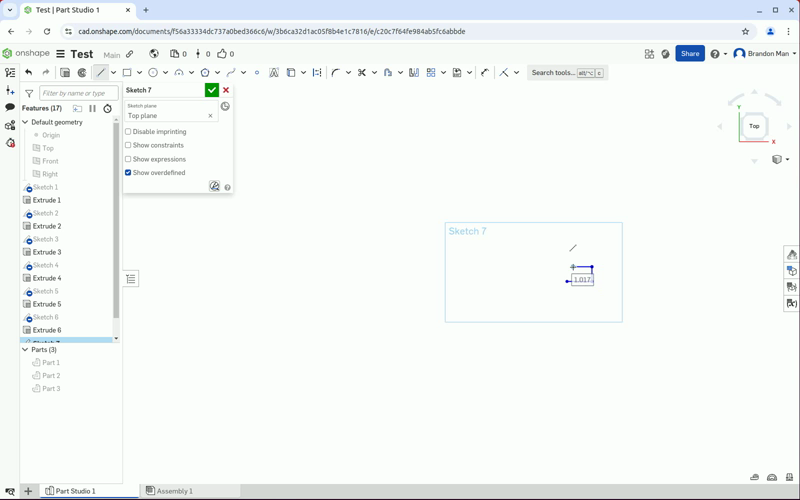
scroll(-6)
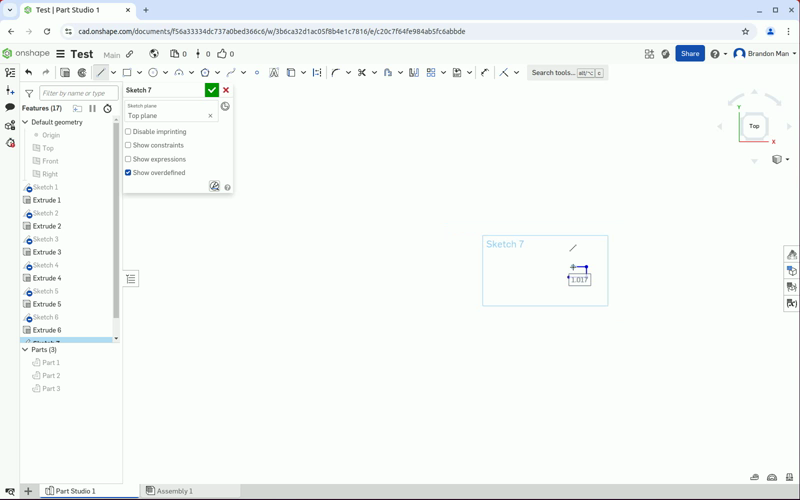
scroll(-6)
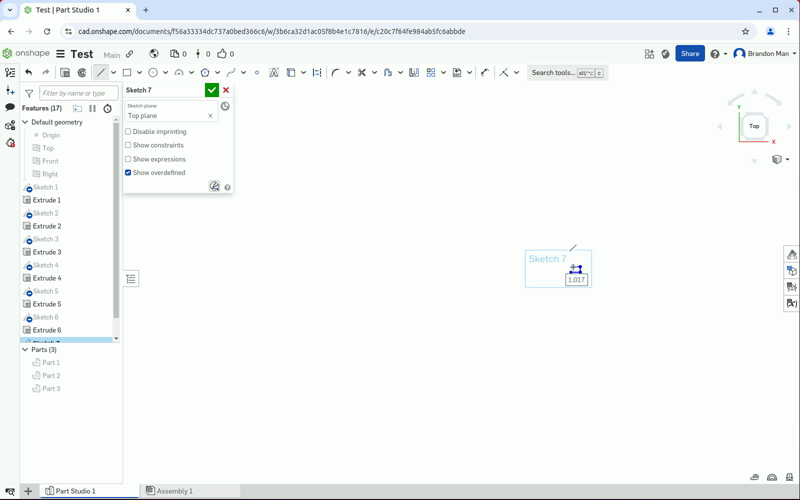
key_up(shift)
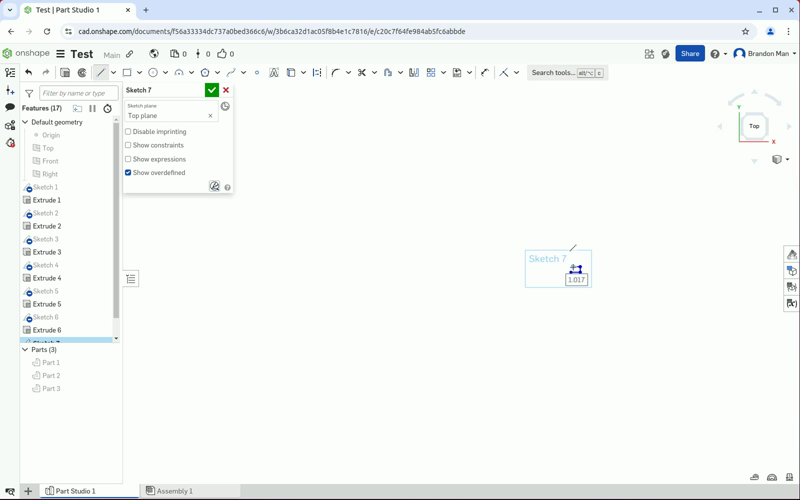
mouse_move(589, 266)
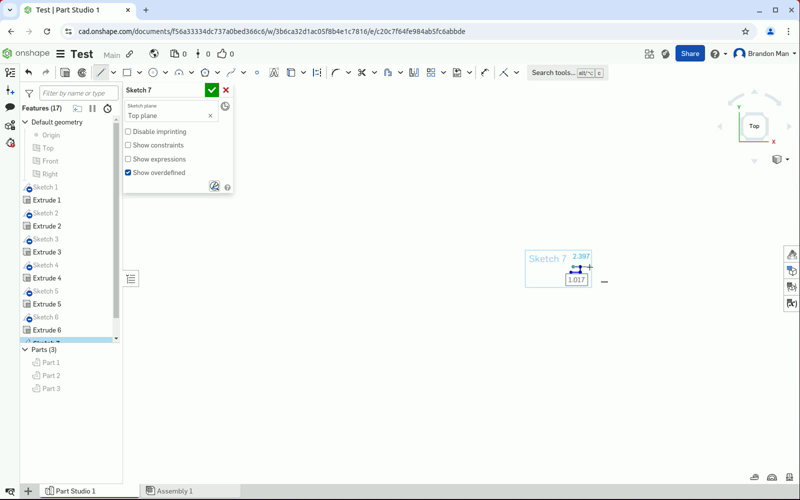
key_down(shift)
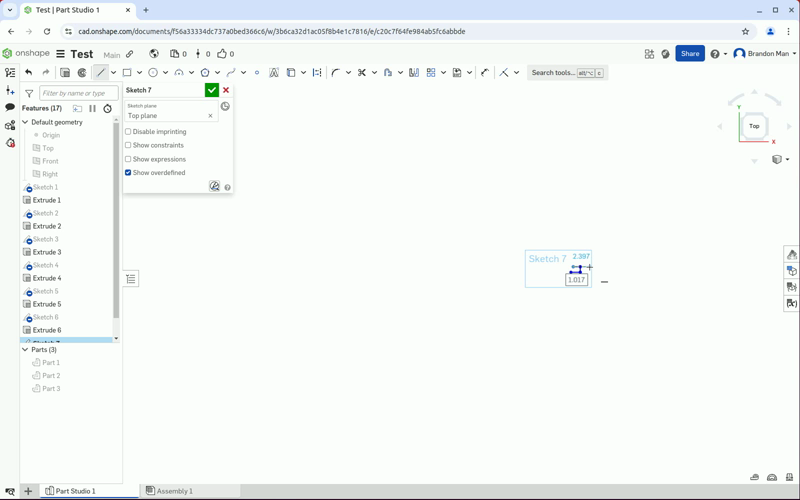
mouse_move(573, 272)
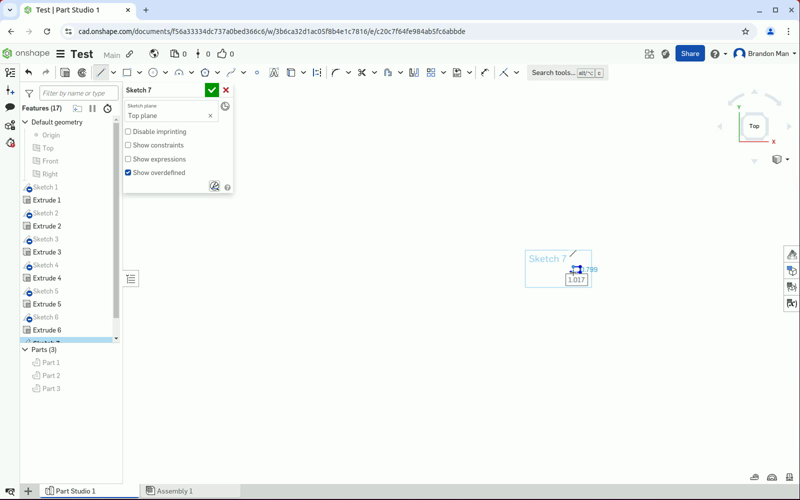
scroll(6)
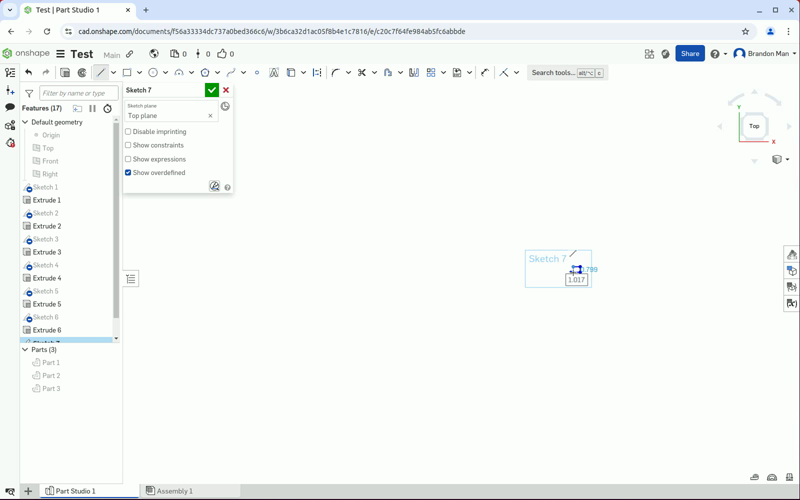
scroll(6)
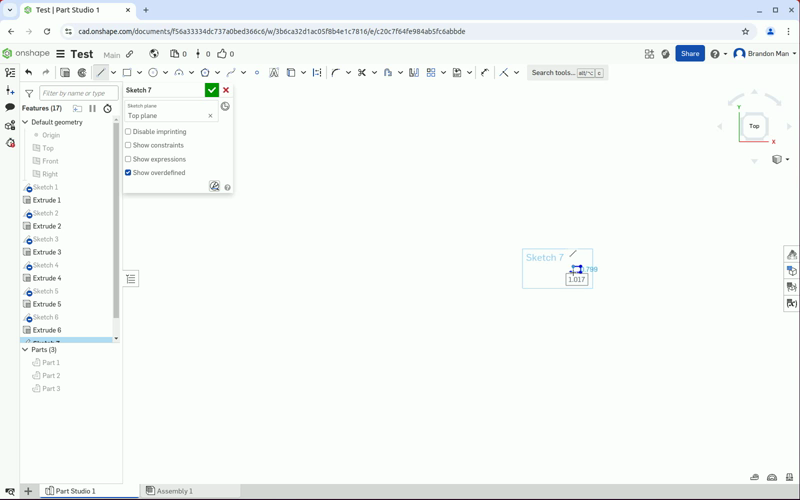
scroll(6)
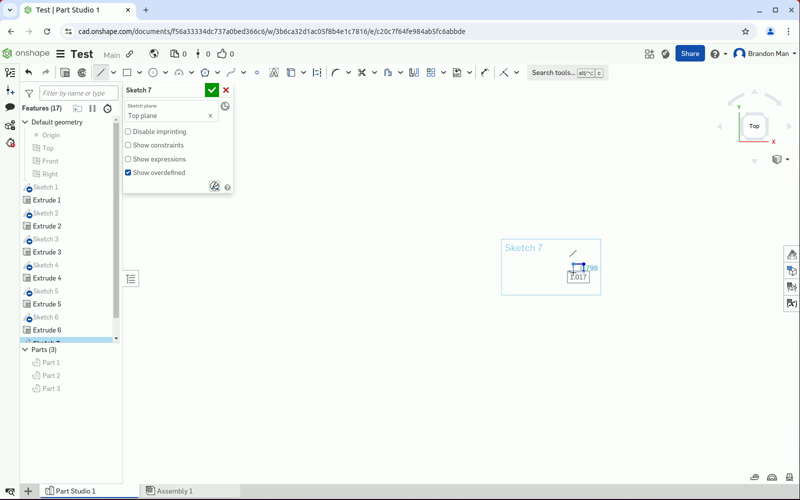
scroll(6)
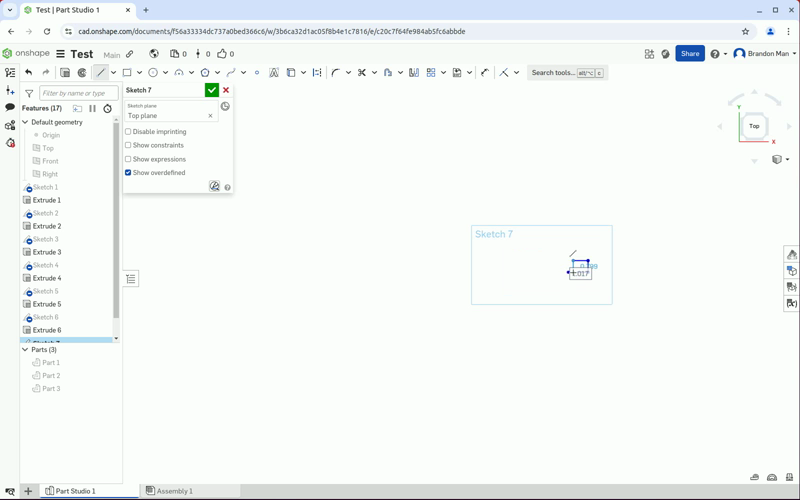
scroll(6)
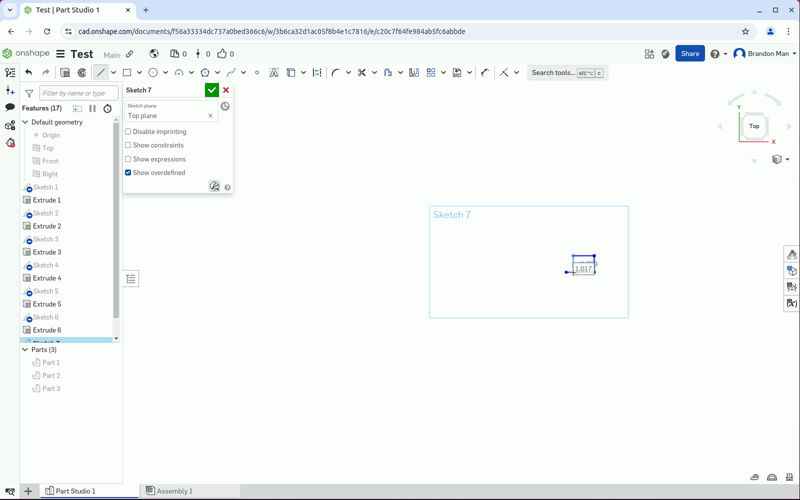
scroll(6)
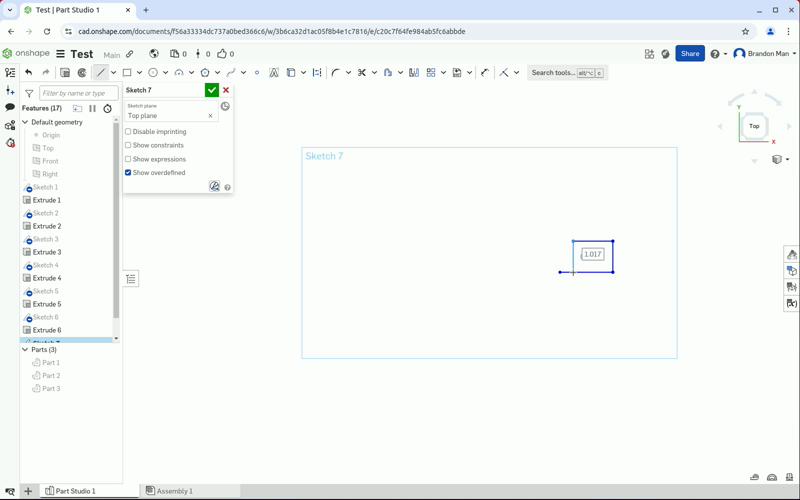
scroll(6)
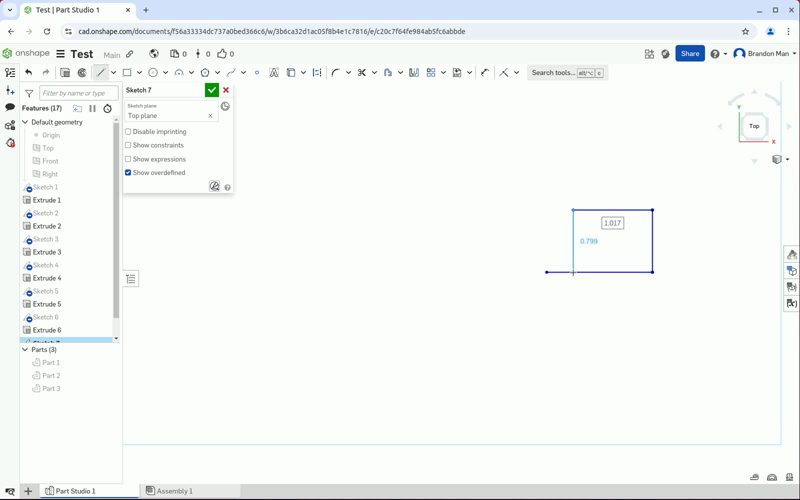
key_up(shift)
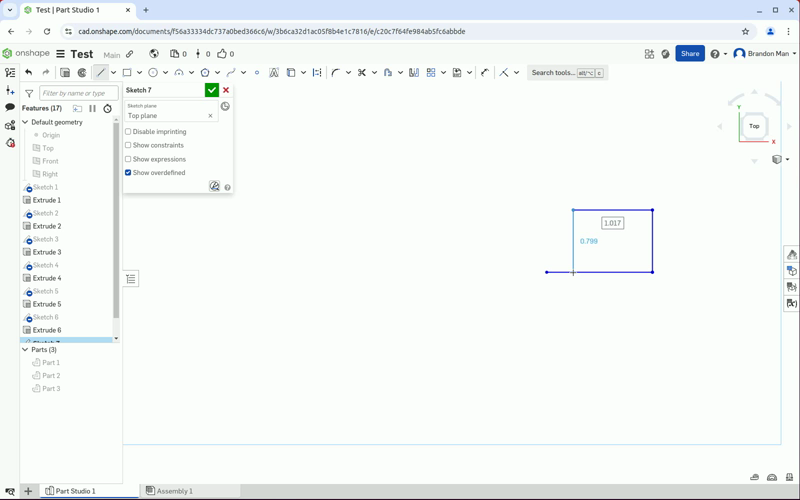
click(573, 272)
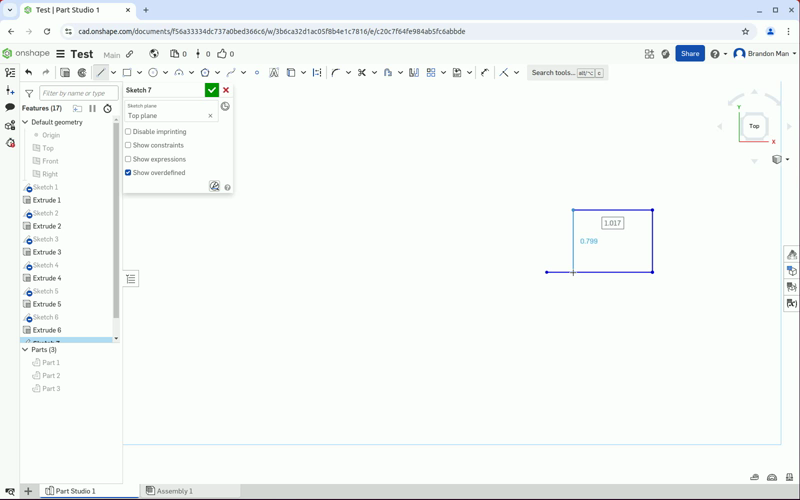
scroll(-6)
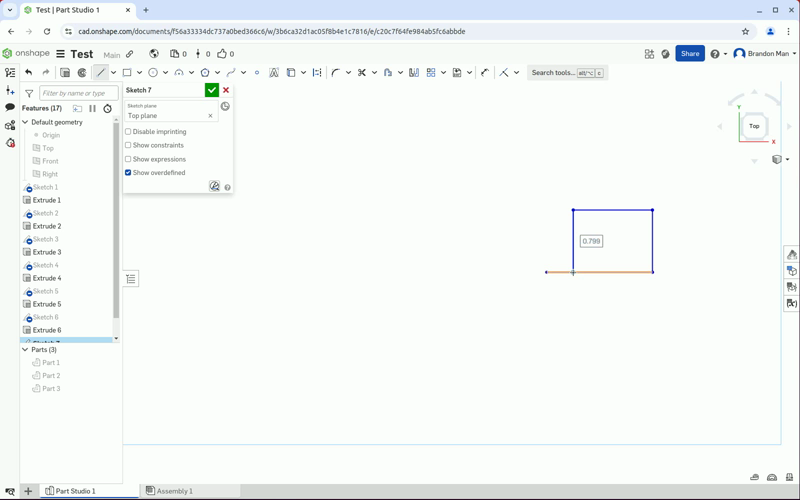
scroll(-6)
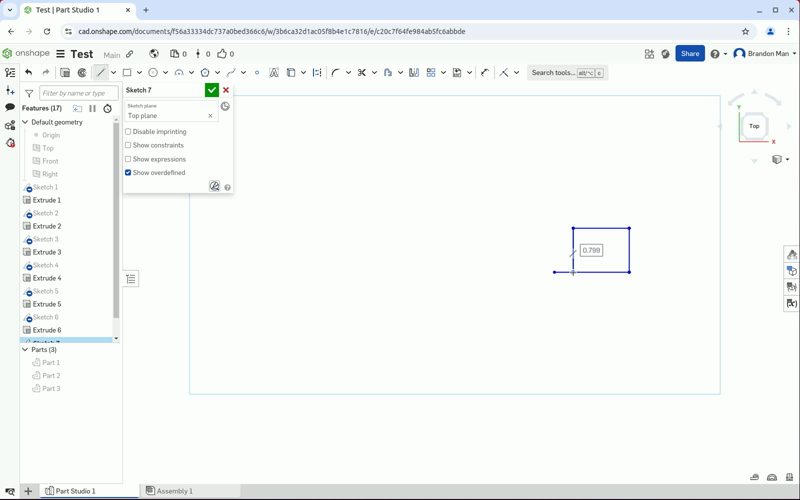
scroll(-6)
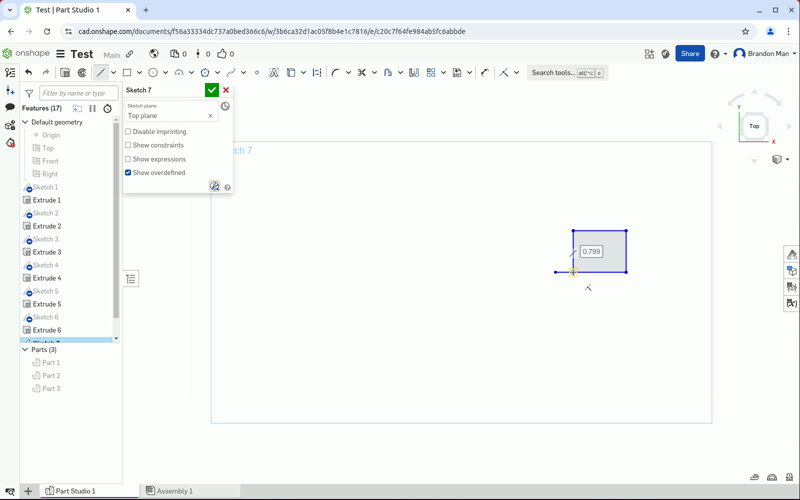
scroll(-6)
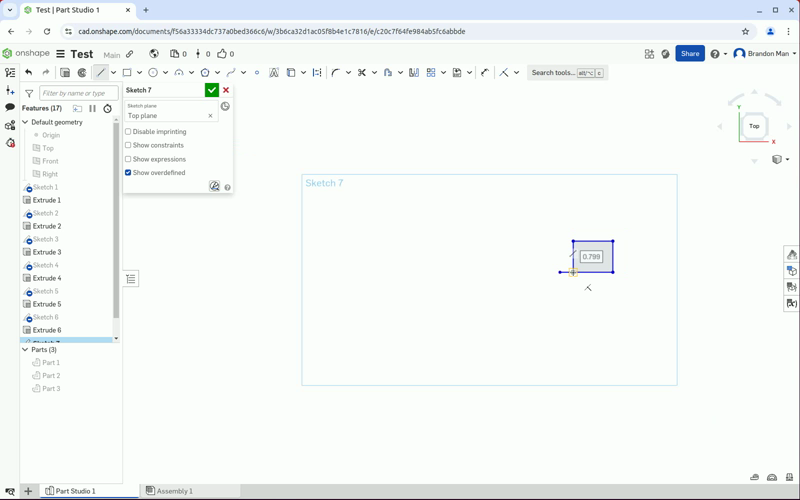
scroll(-6)
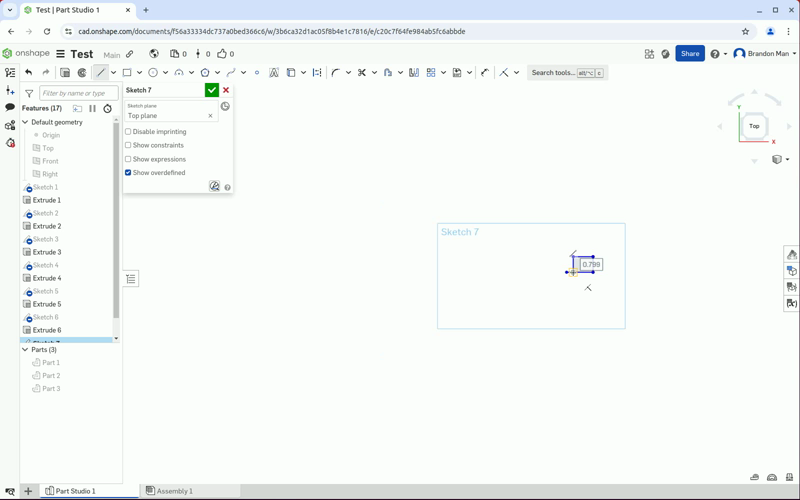
scroll(-6)
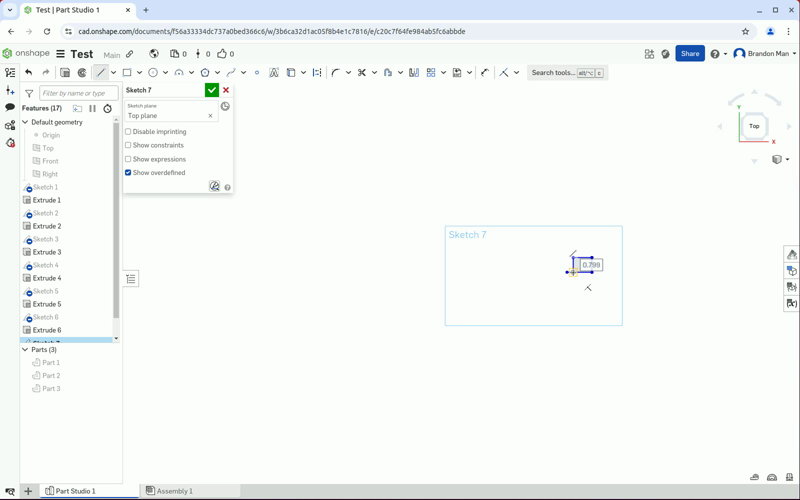
scroll(-6)
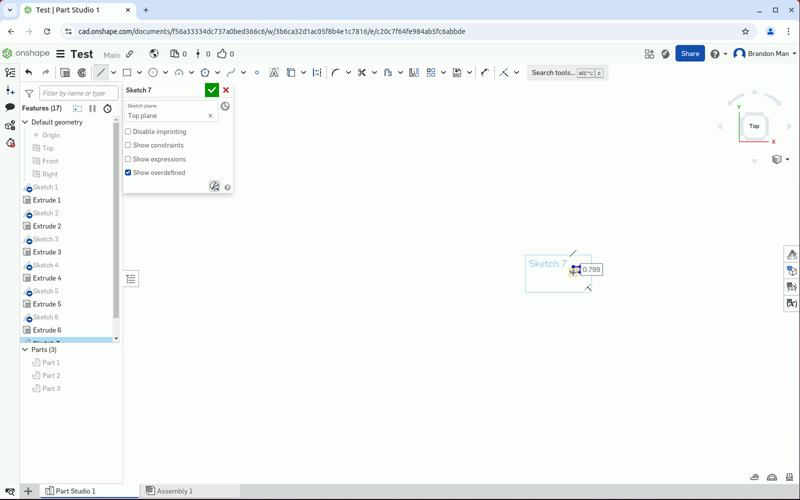
key(esc)
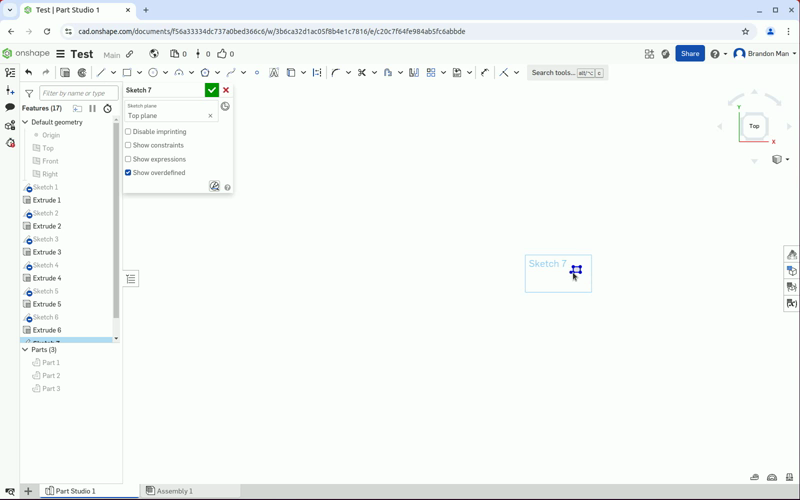
mouse_move(578, 272)
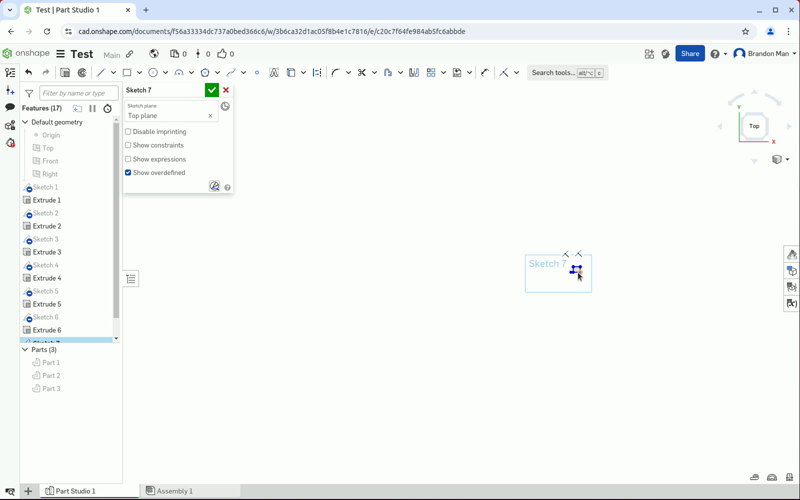
scroll(6)
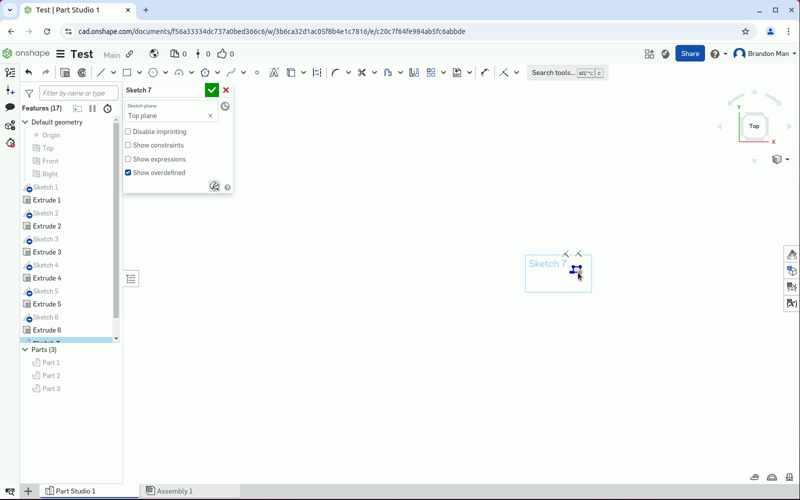
scroll(6)
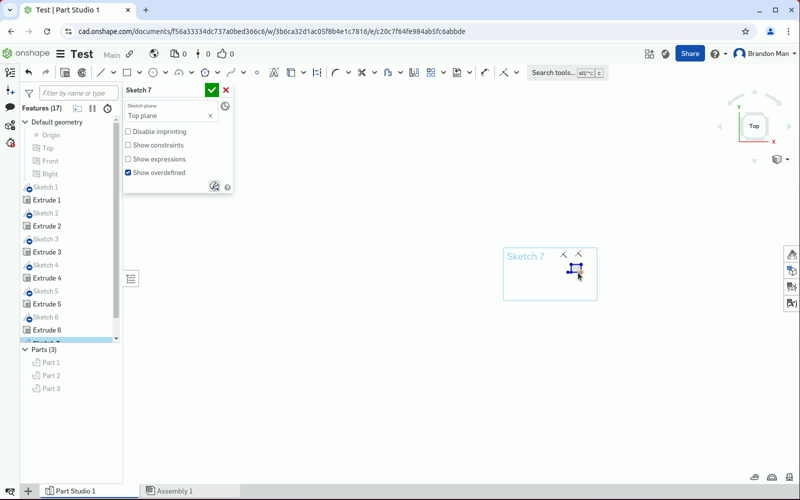
scroll(6)
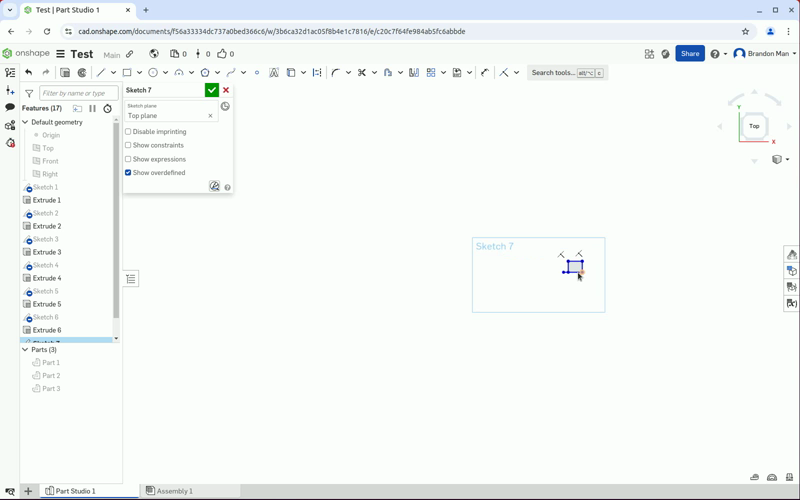
scroll(6)
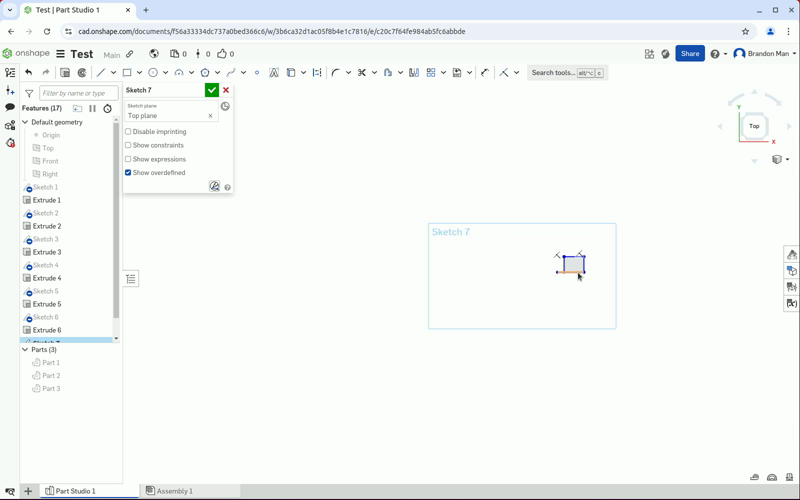
scroll(6)
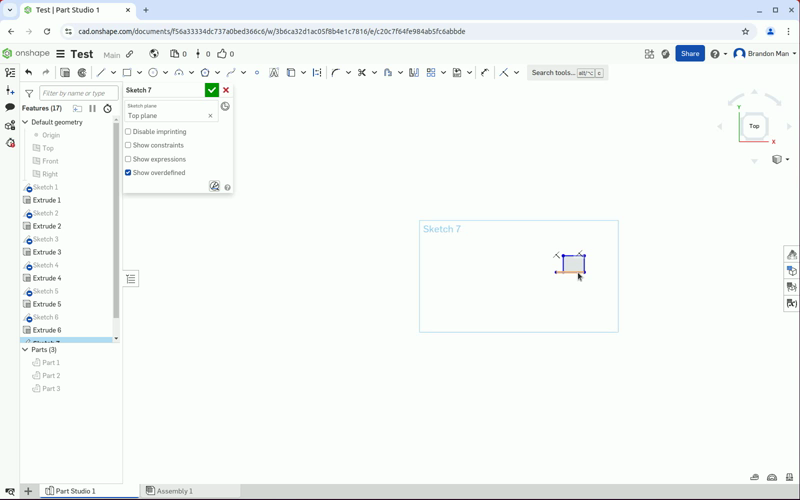
scroll(6)
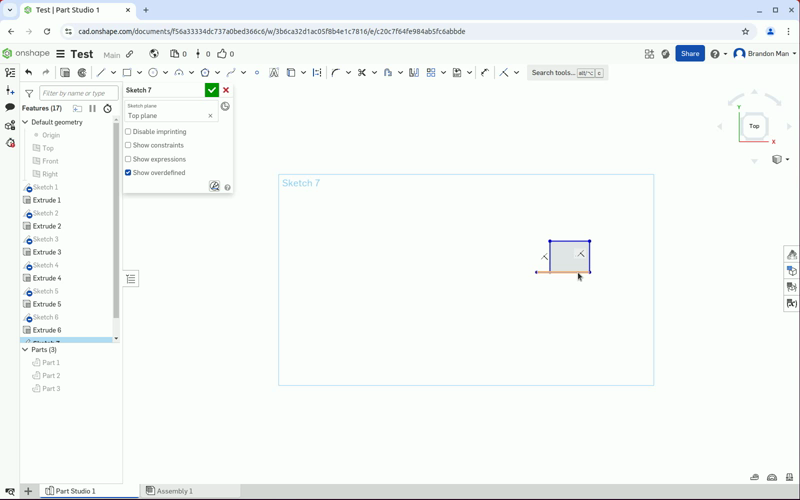
scroll(6)
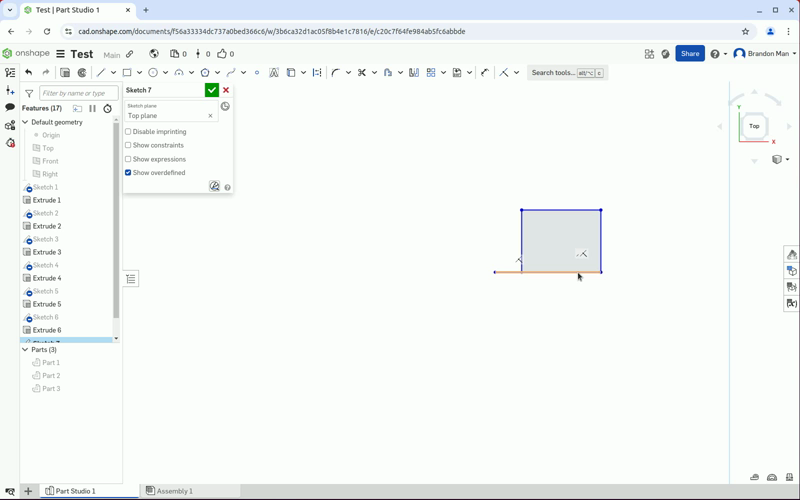
click(578, 272)
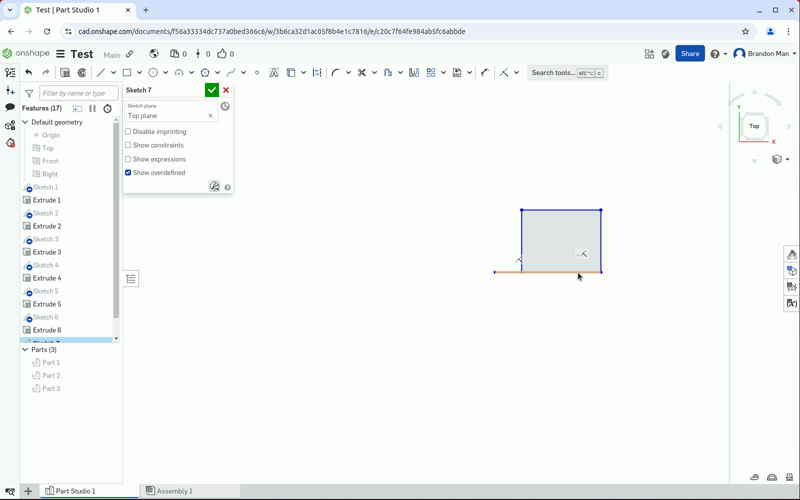
scroll(-6)
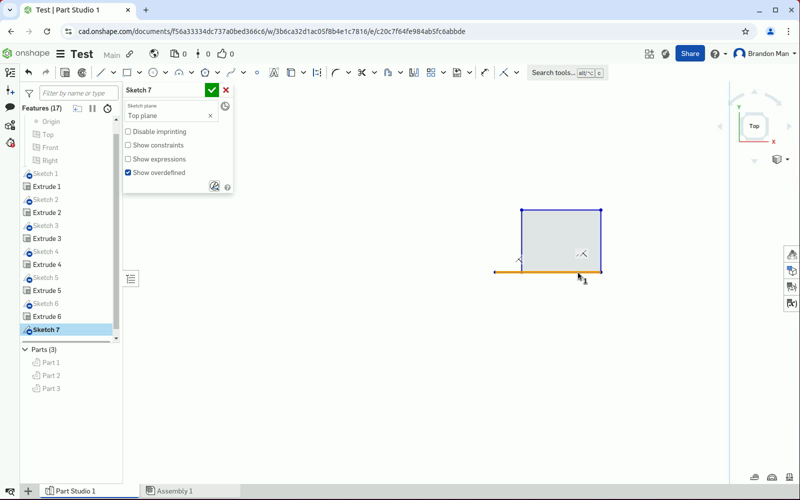
scroll(-6)
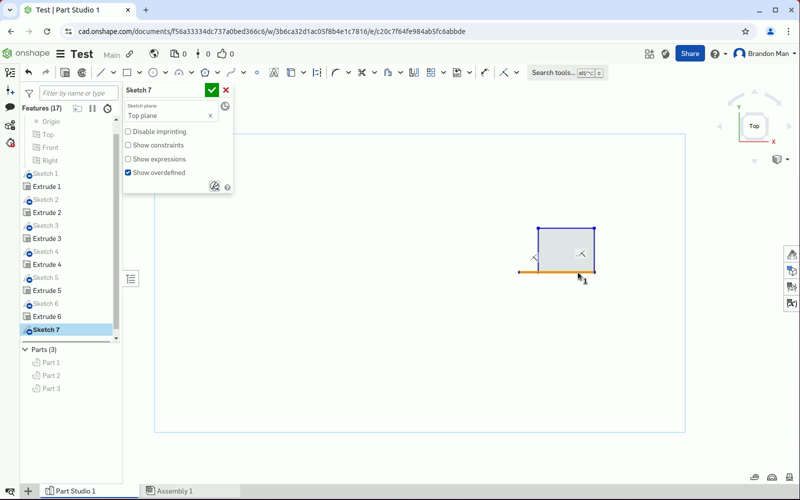
scroll(-6)
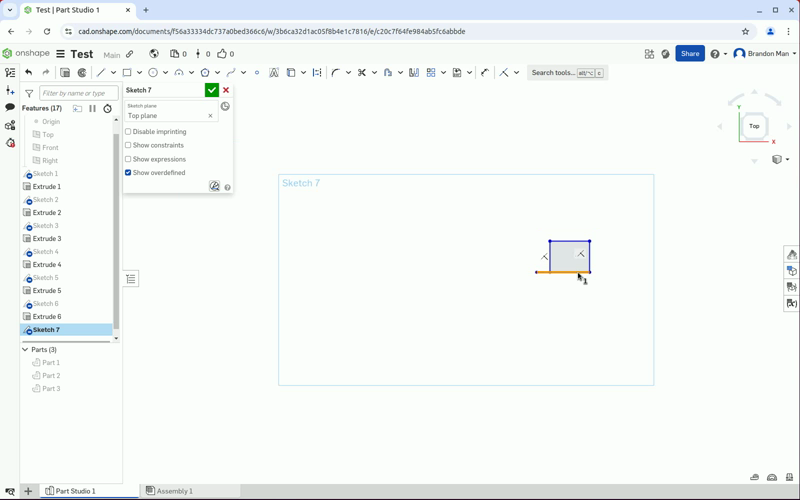
scroll(-6)
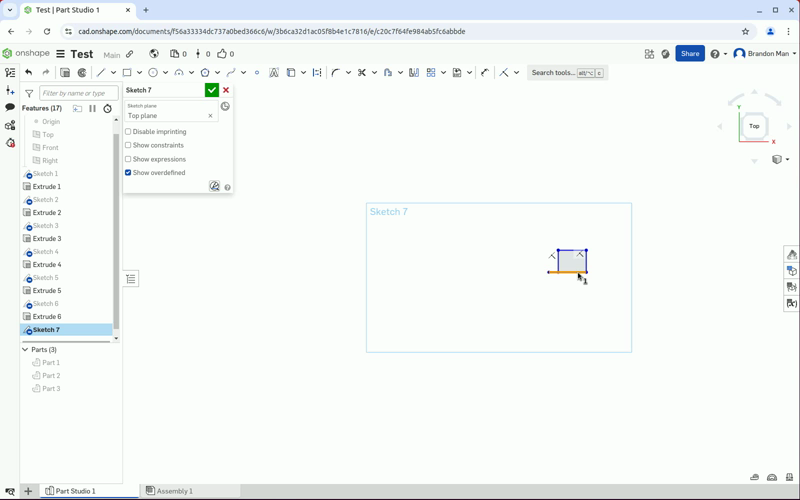
scroll(-6)
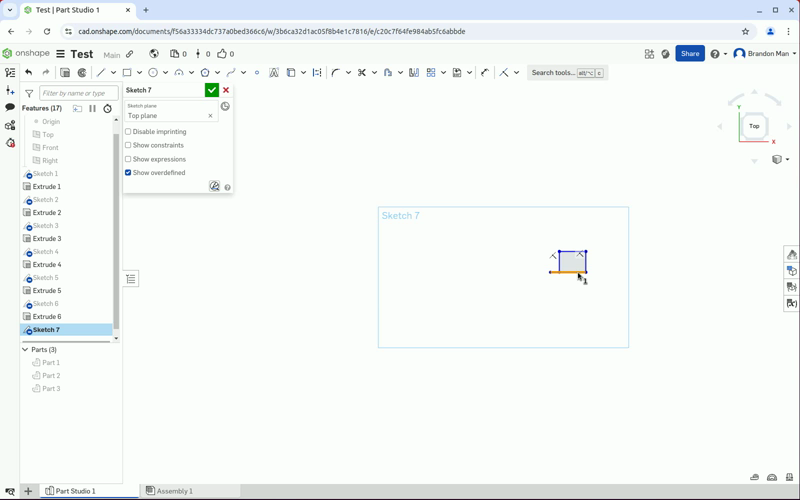
scroll(-6)
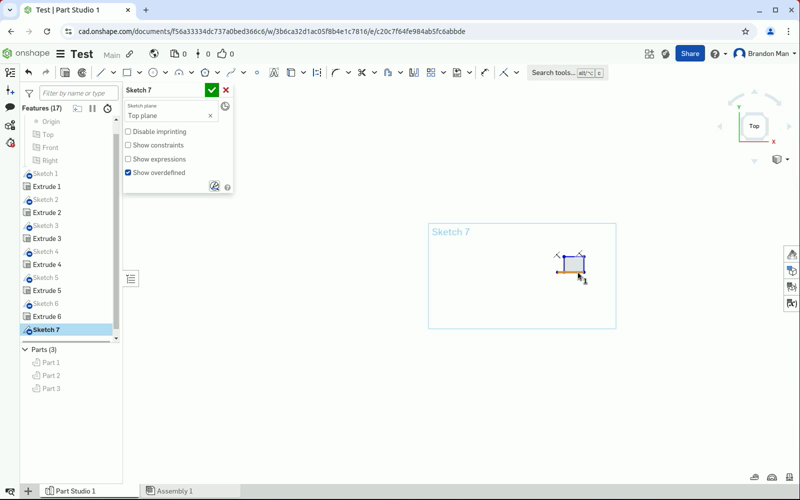
scroll(-6)
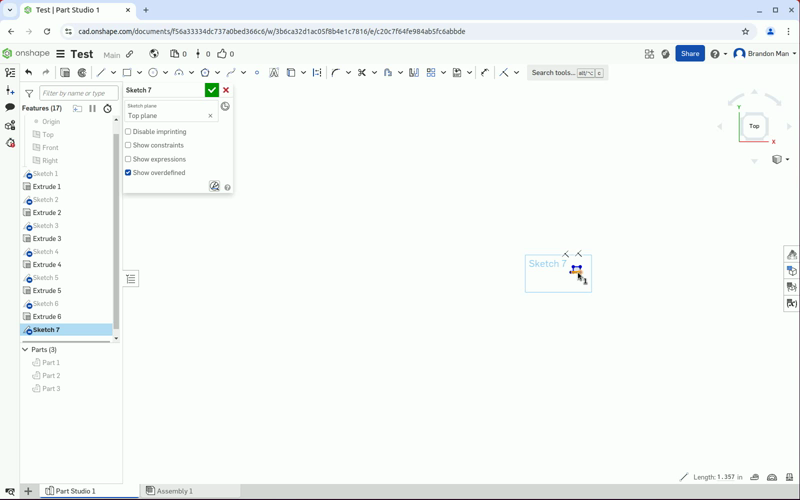
mouse_move(73, 352)
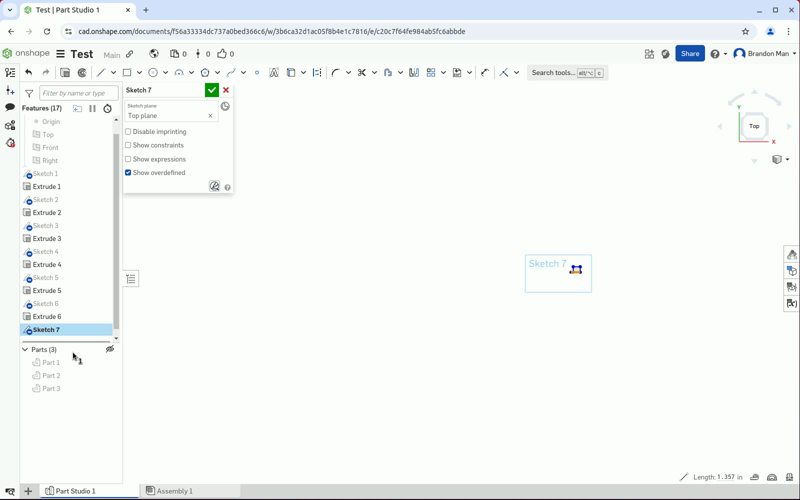
key(shift+y)
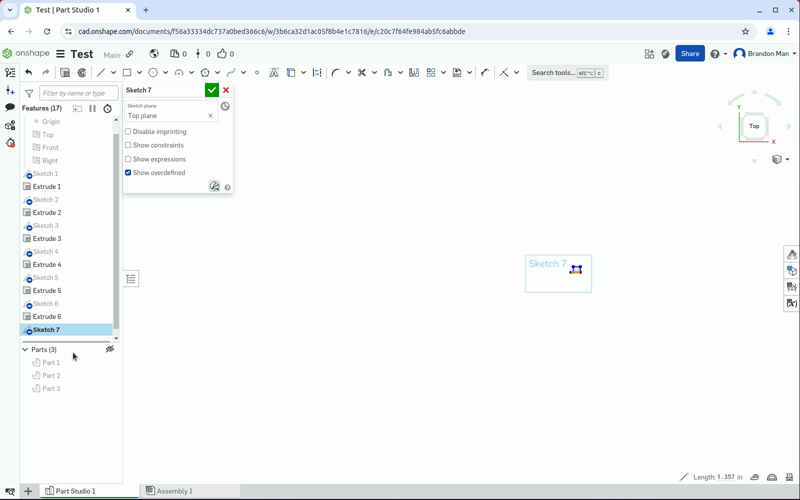
key(shift+e)
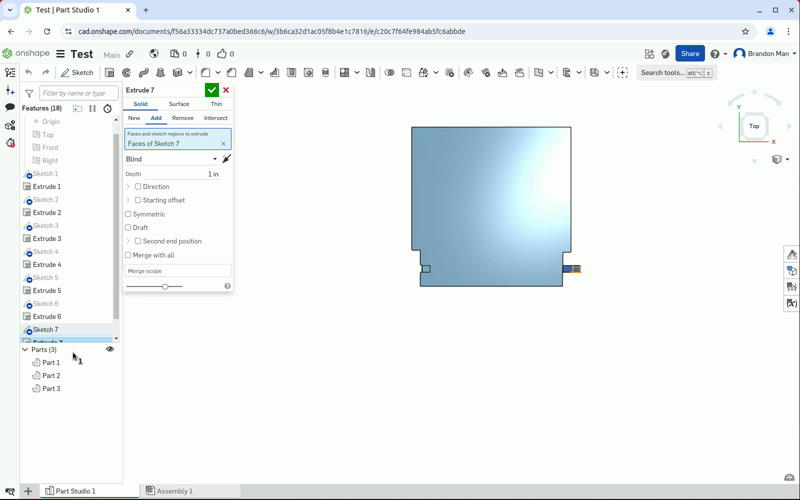
mouse_move(143, 106)
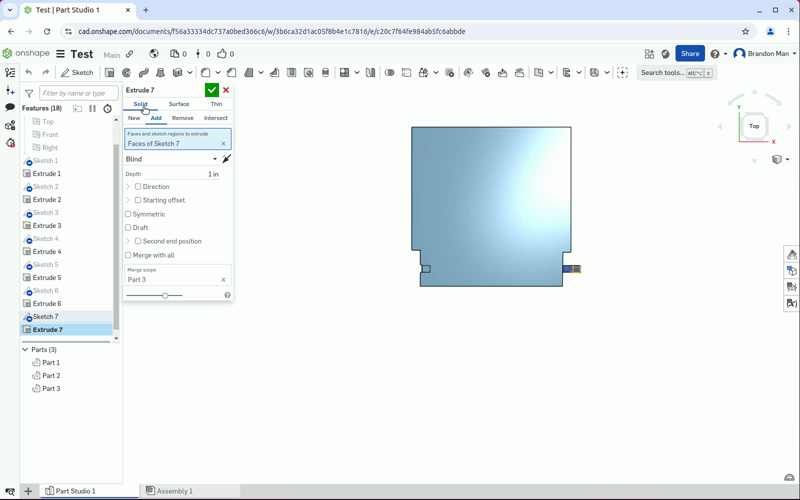
click(143, 106)
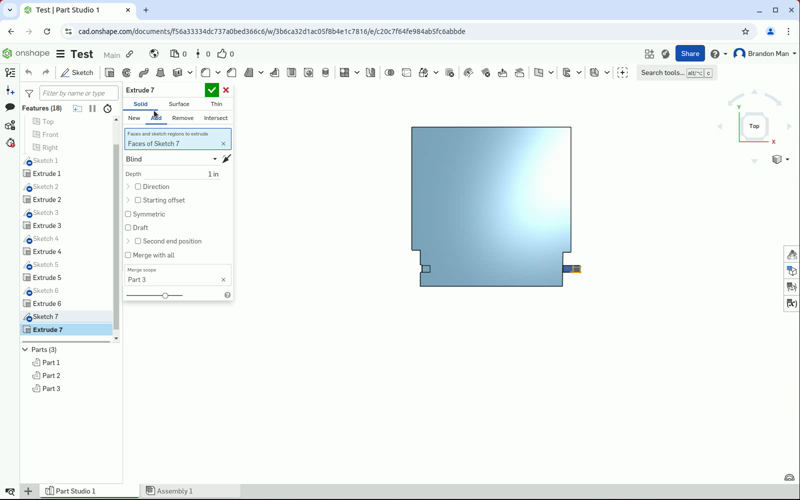
mouse_move(186, 120)
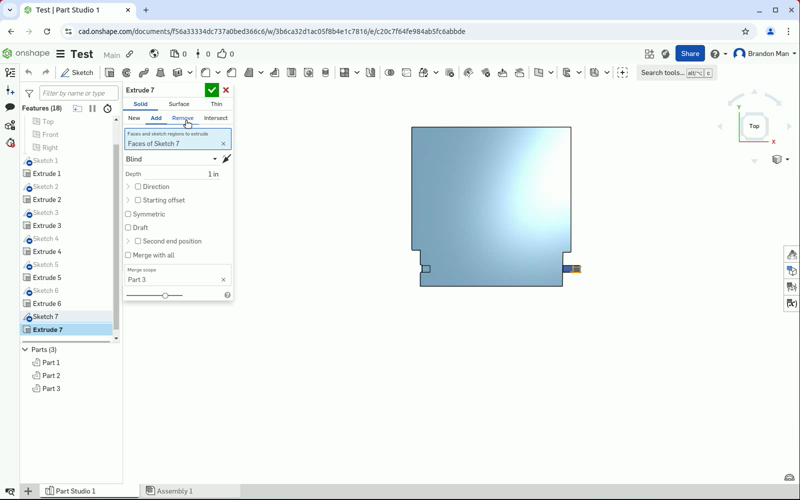
click(186, 120)
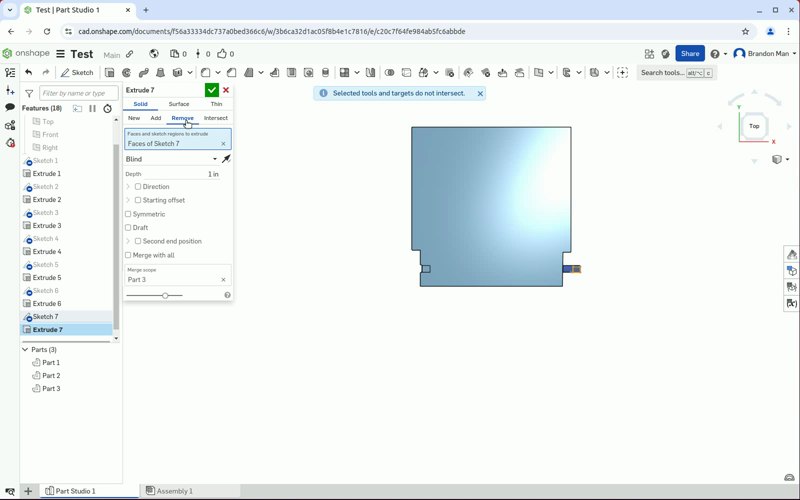
key(tab, 4)
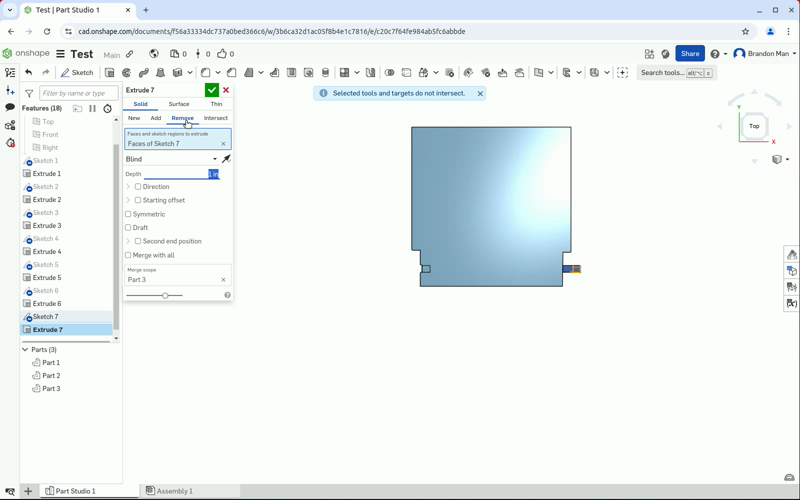
text(-0.963)
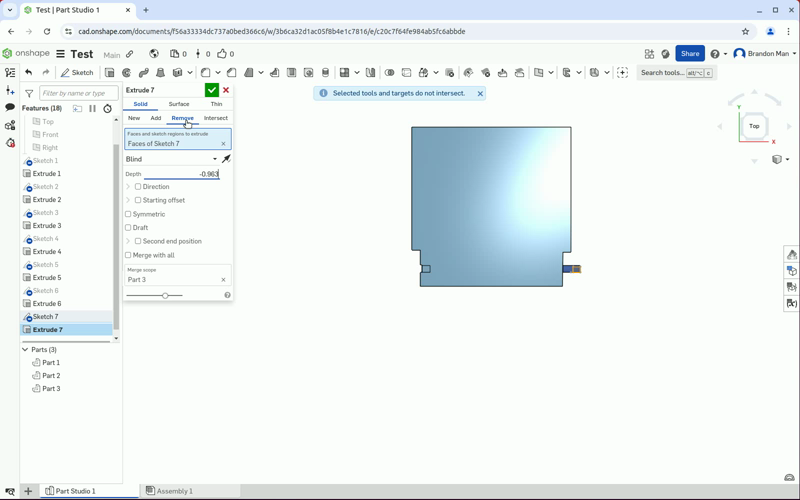
key(tab, 6)
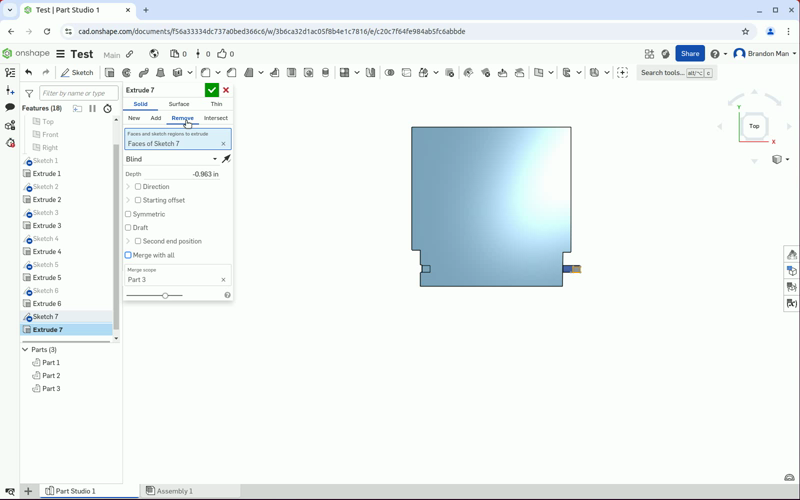
key(space)
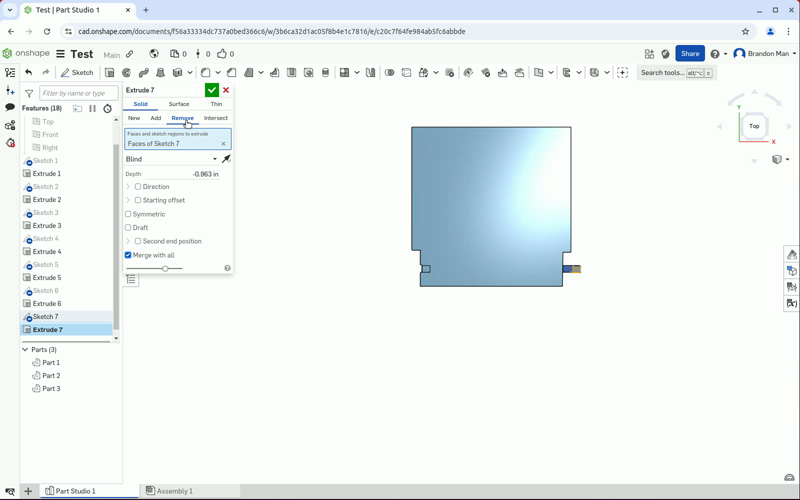
key(enter)
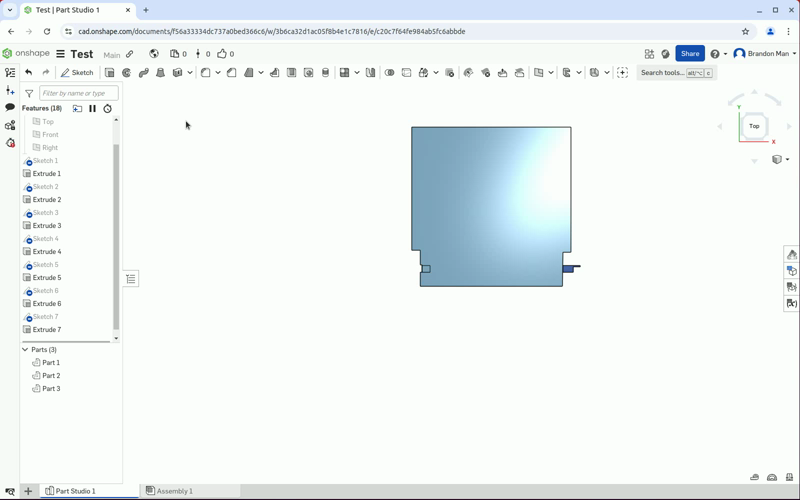
key(shift+h)
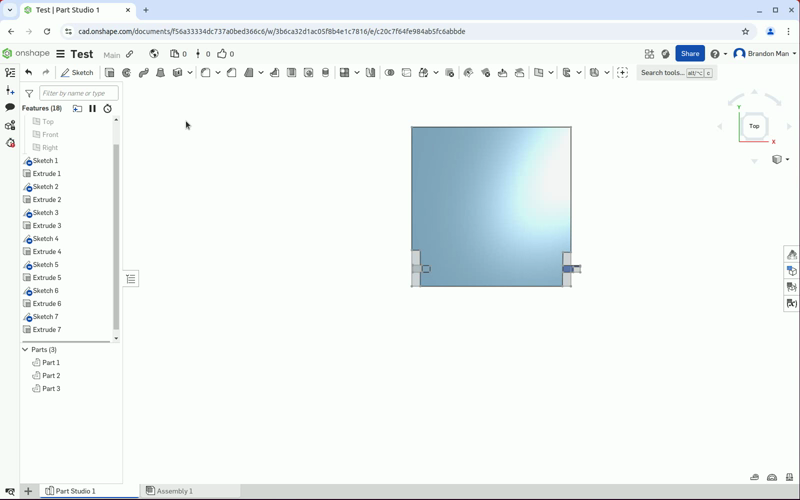
key(shift+h)
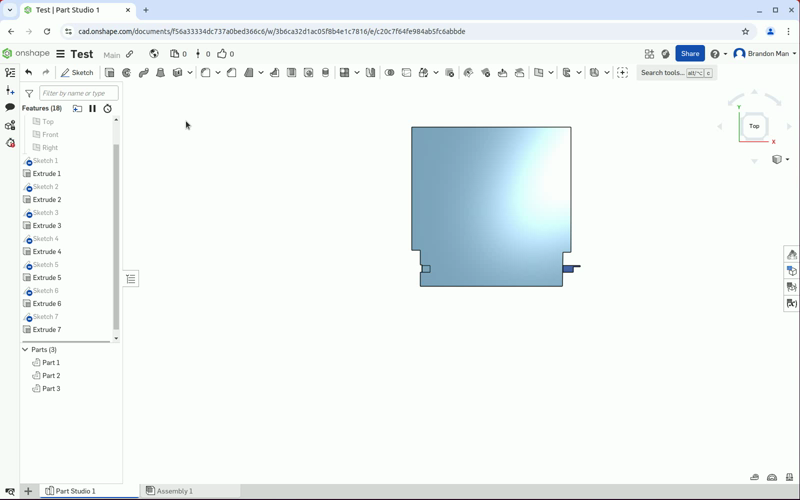
mouse_move(69, 163)
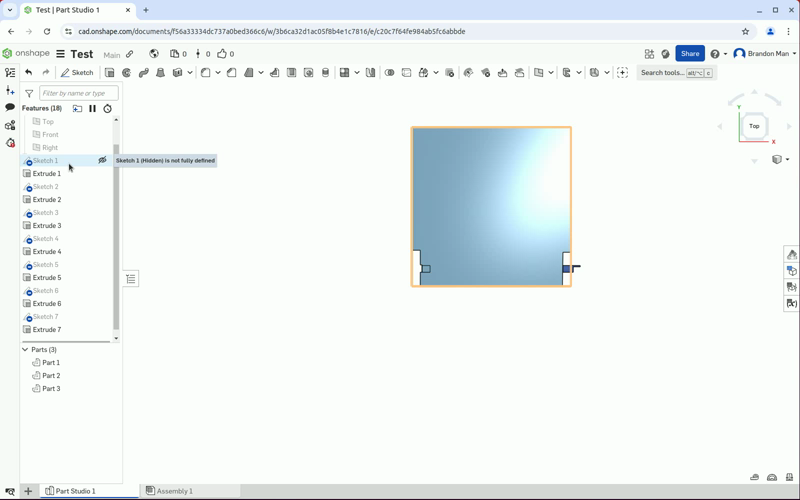
click(69, 163)
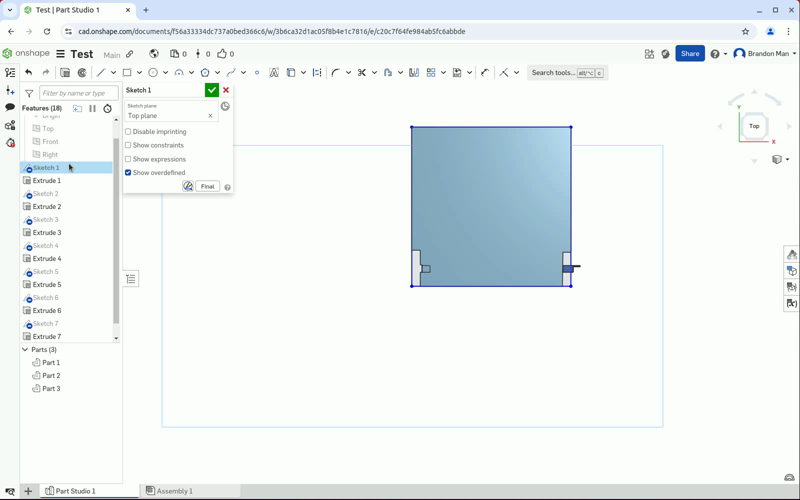
mouse_move(229, 92)
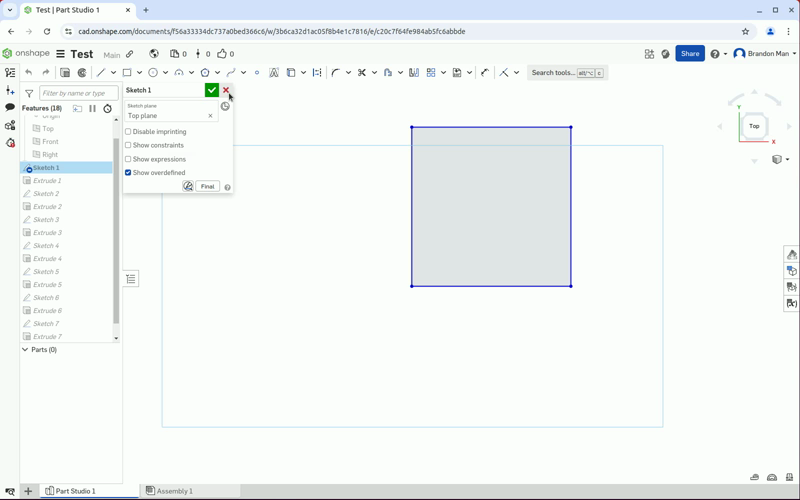
click(229, 92)
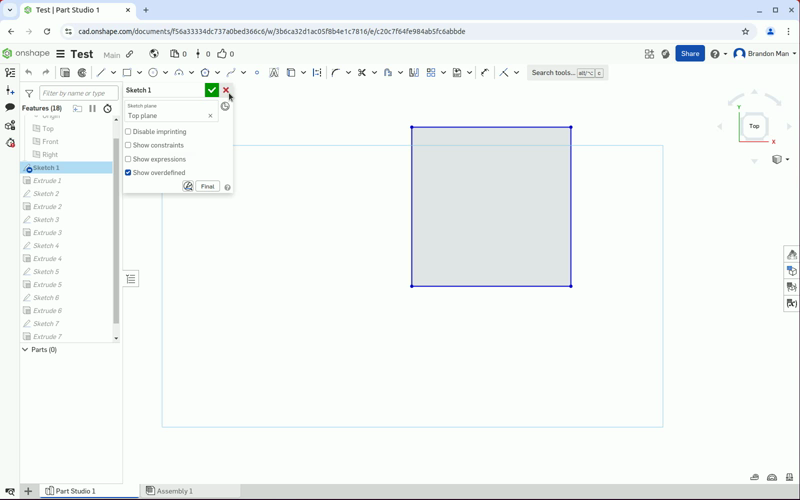
key(shift+s)
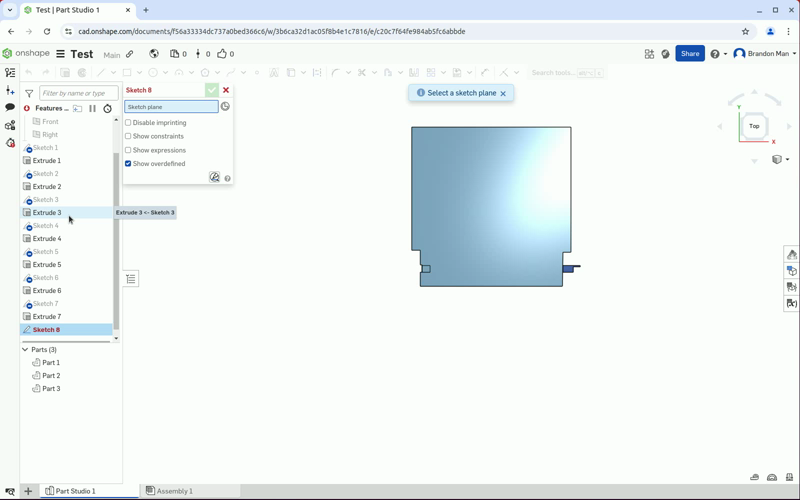
scroll(3)
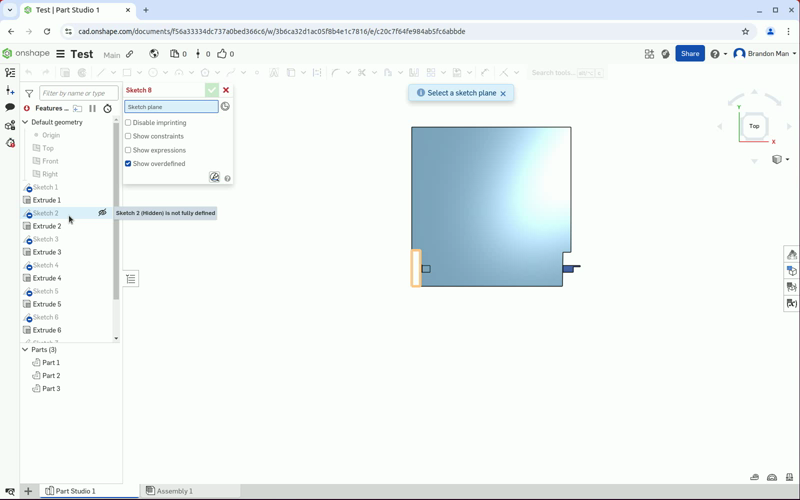
mouse_move(69, 150)
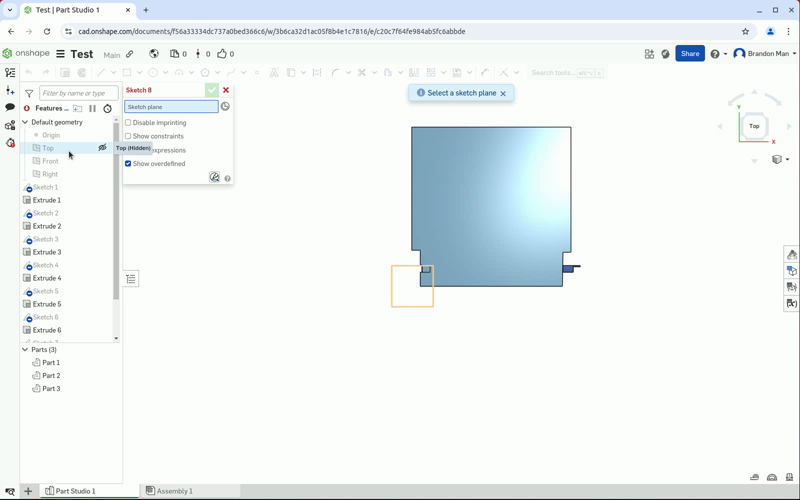
click(69, 150)
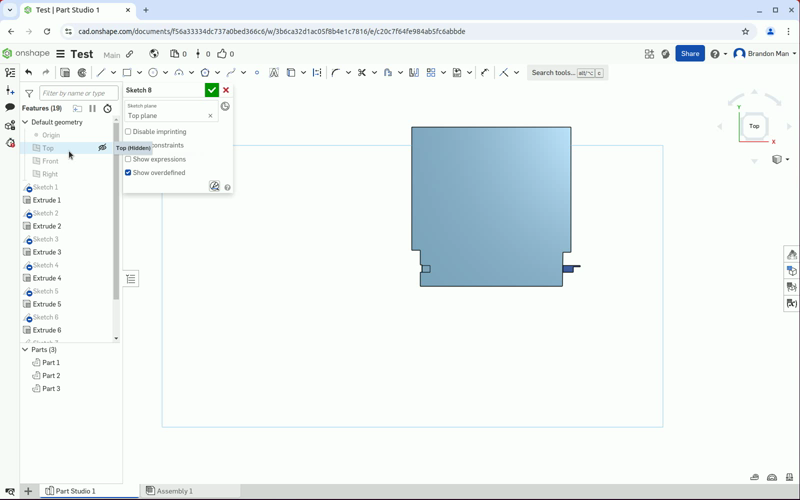
mouse_move(73, 352)
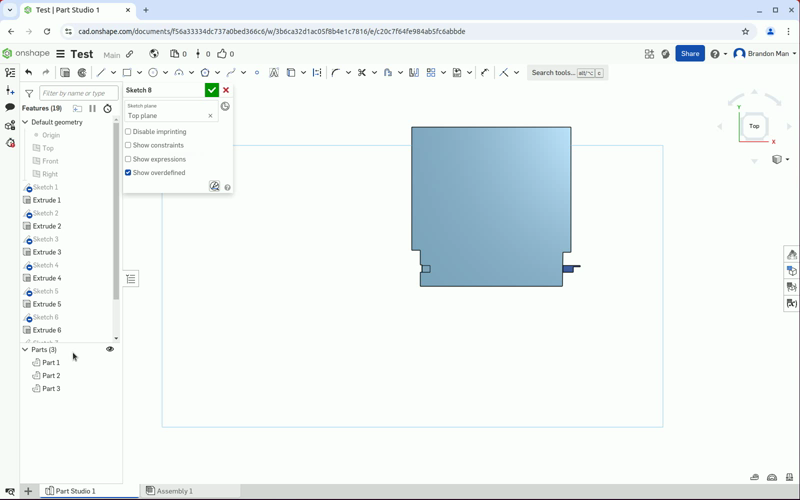
key(y)
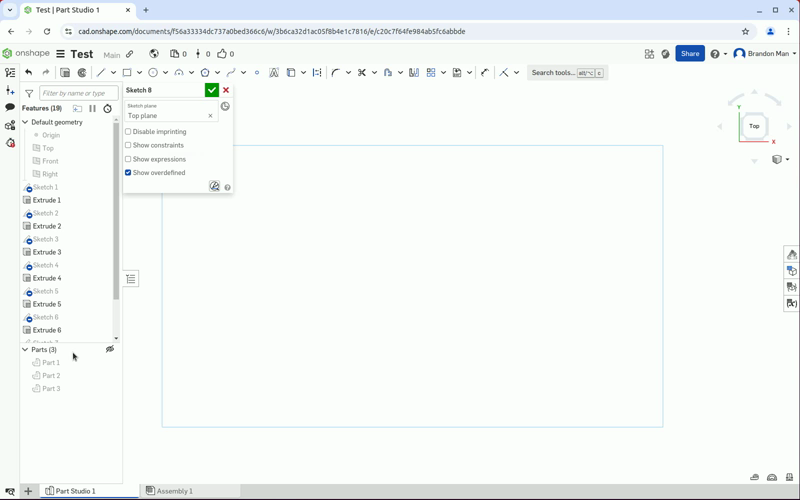
key(l)
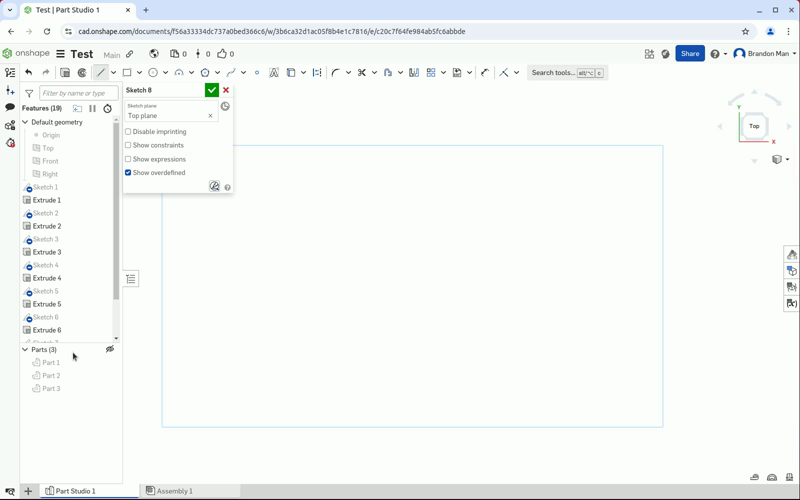
key_down(shift)
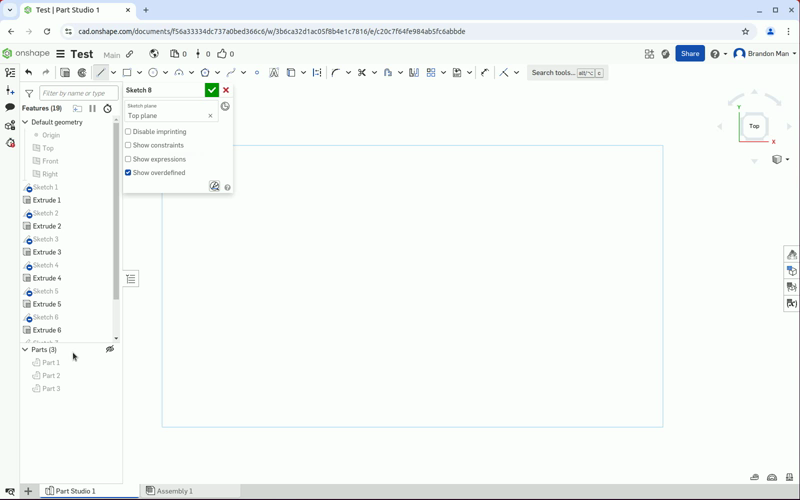
mouse_move(466, 282)
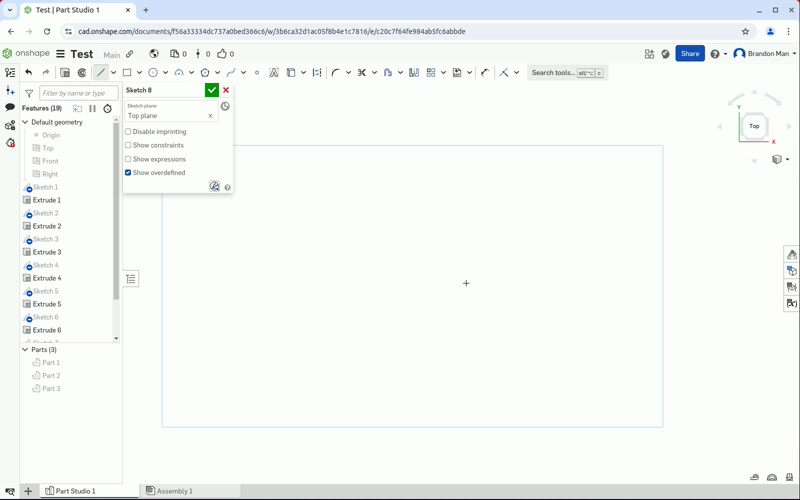
click(466, 282)
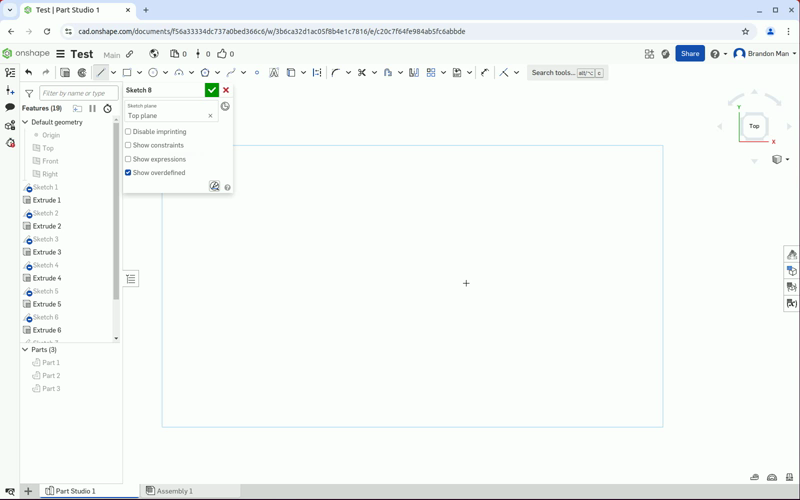
key_up(shift)
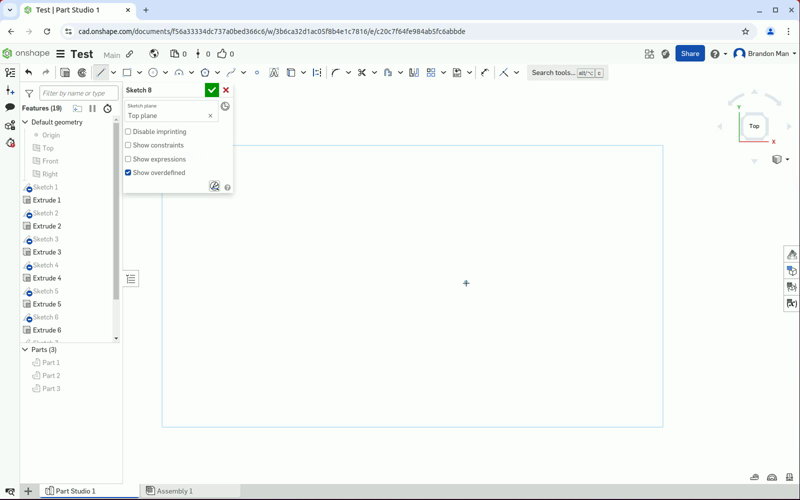
key_down(shift)
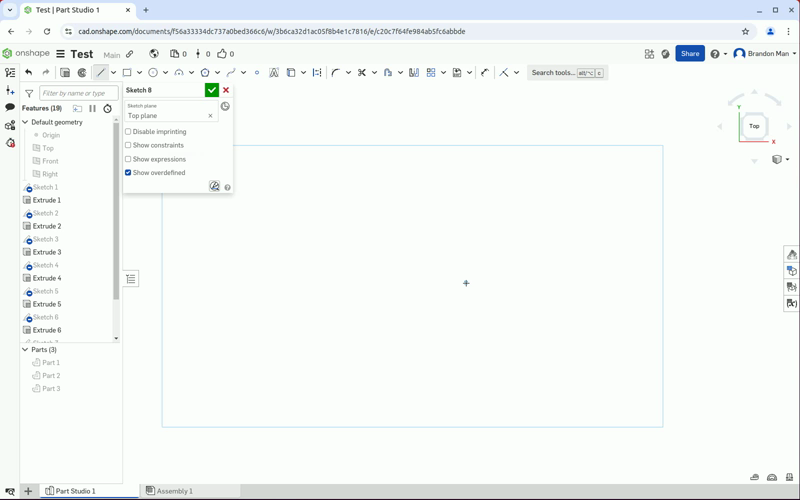
mouse_move(567, 282)
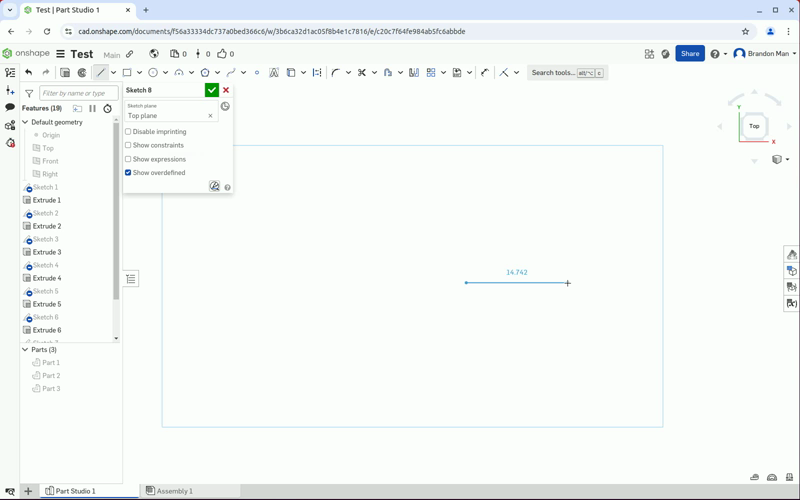
click(567, 282)
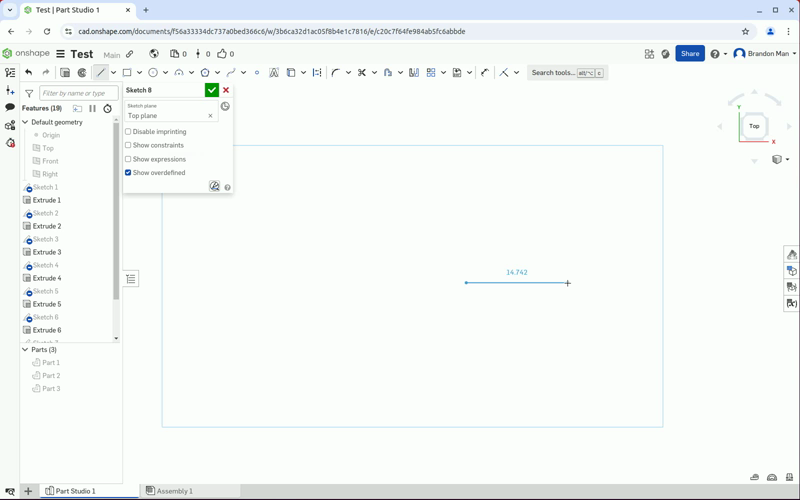
key_up(shift)
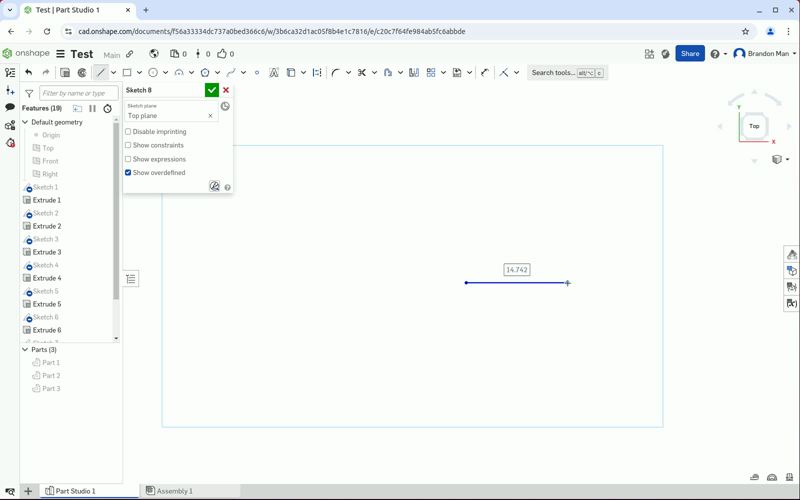
key_down(shift)
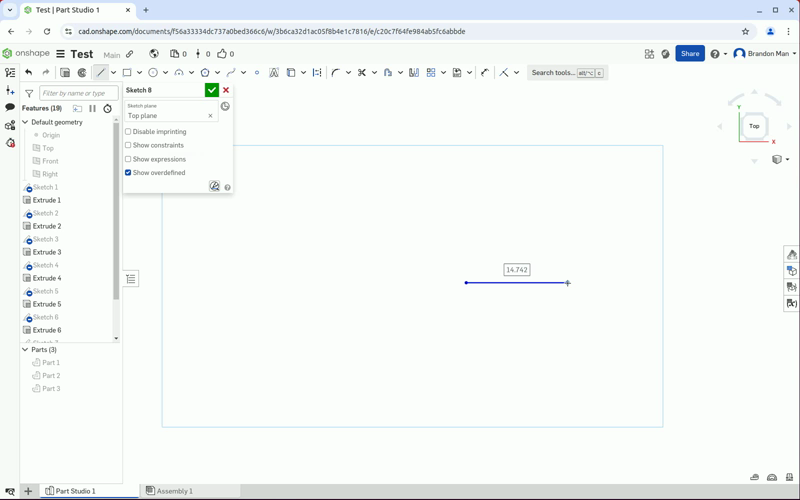
mouse_move(589, 282)
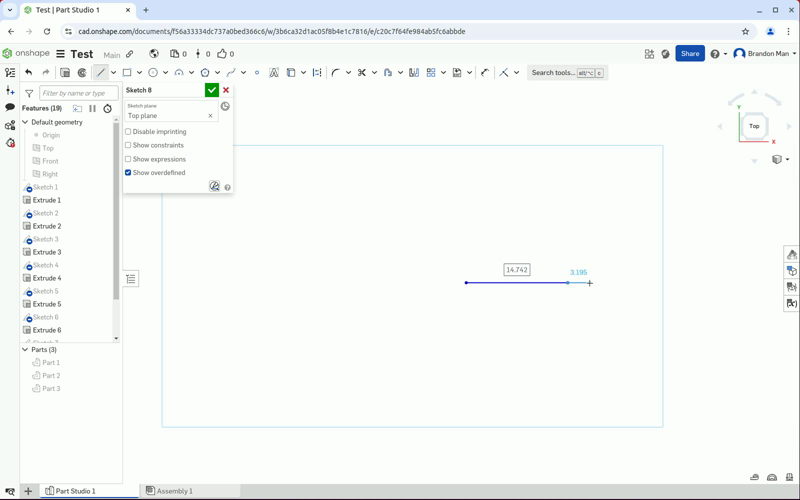
mouse_move(567, 278)
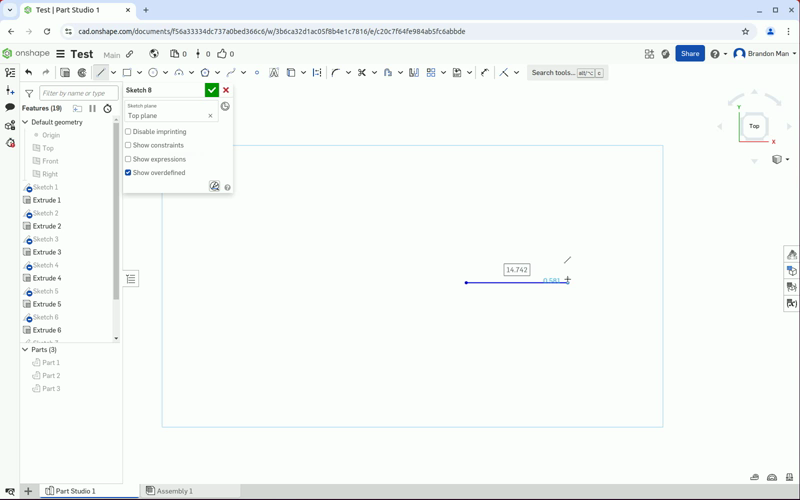
scroll(6)
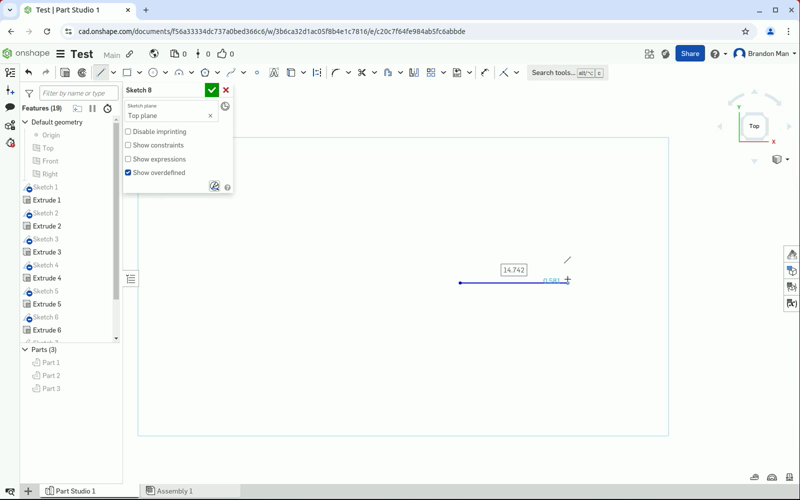
scroll(6)
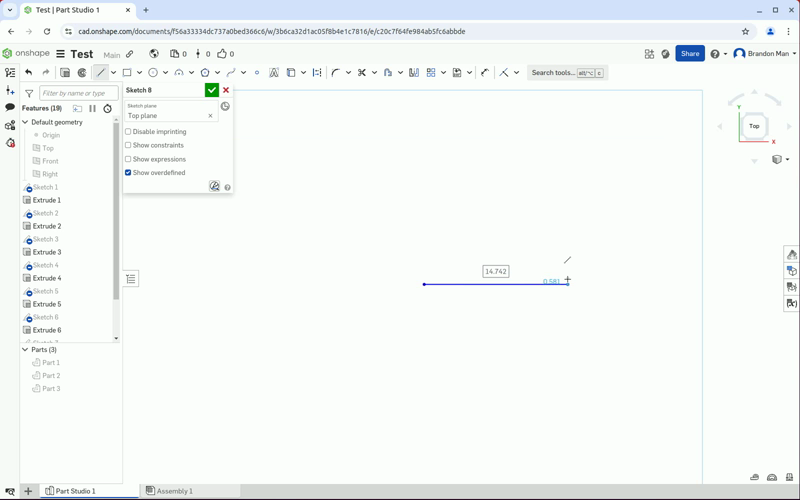
scroll(6)
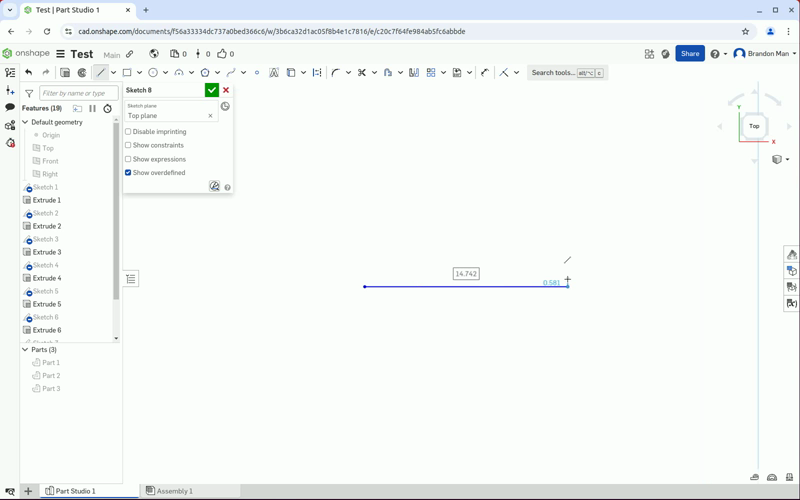
scroll(6)
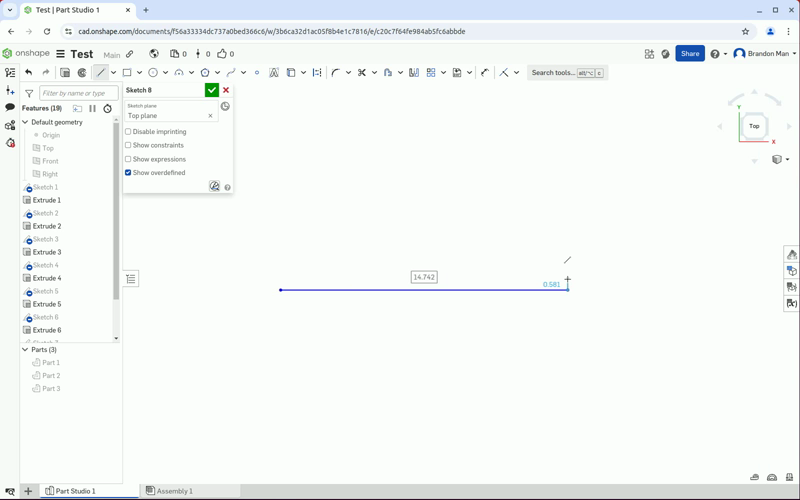
scroll(6)
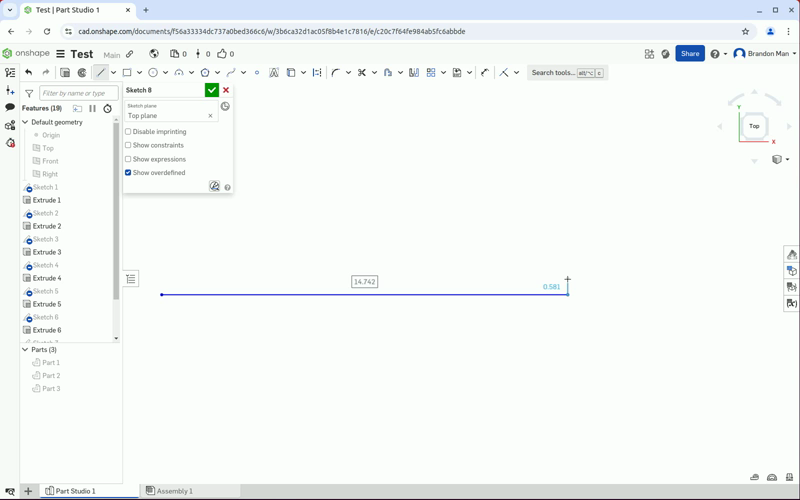
scroll(6)
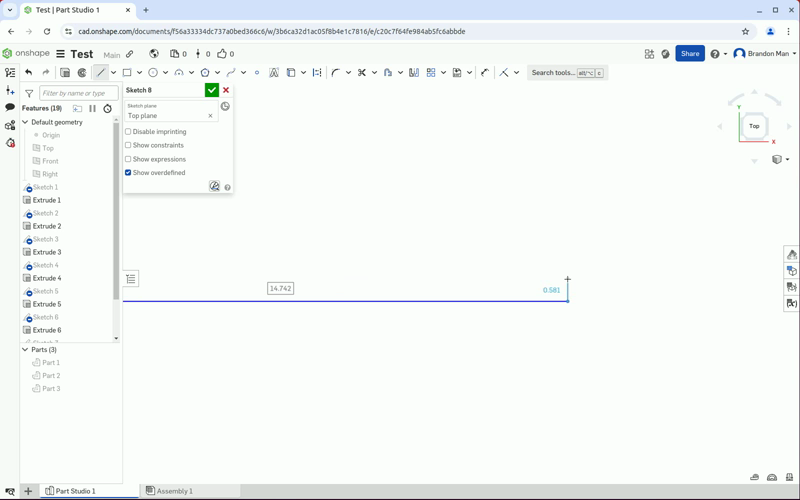
scroll(6)
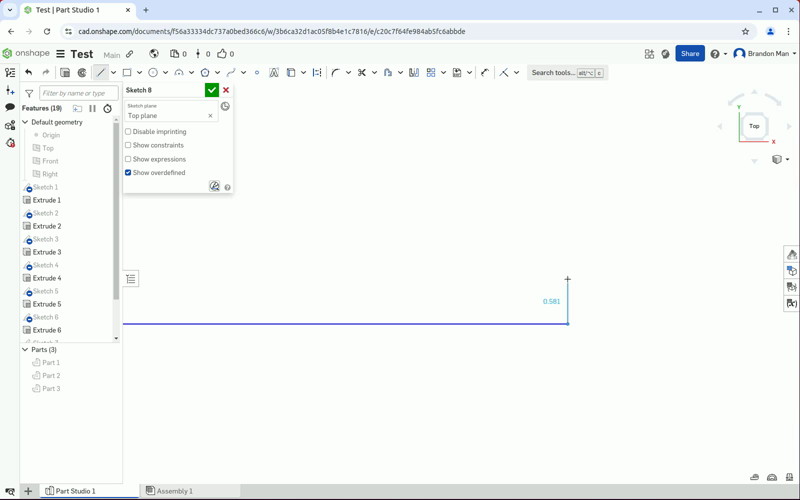
click(567, 278)
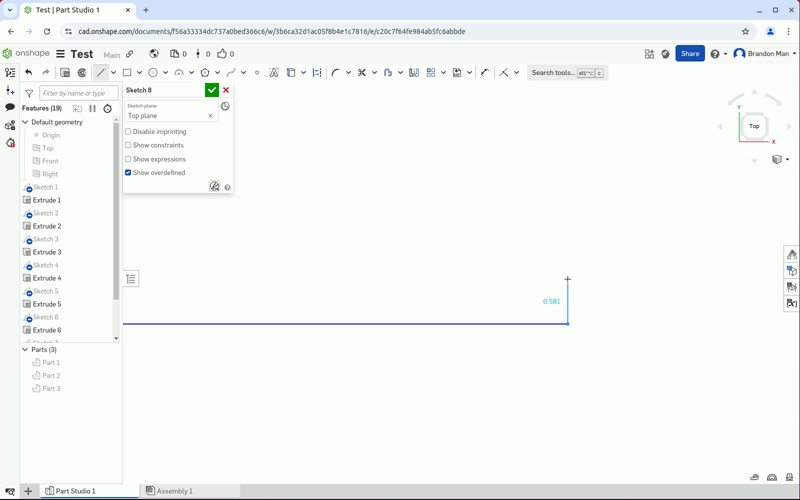
scroll(-6)
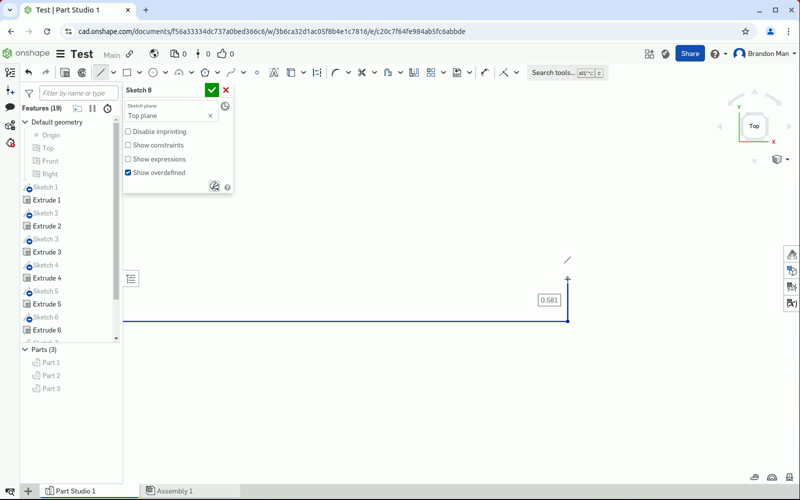
scroll(-6)
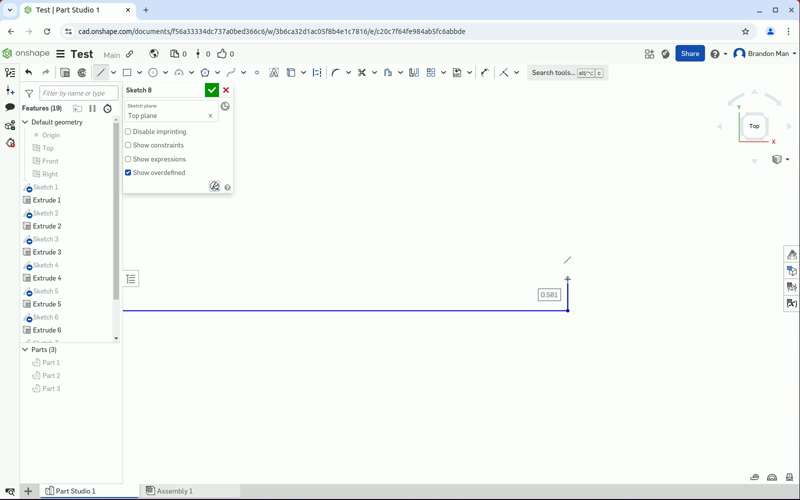
scroll(-6)
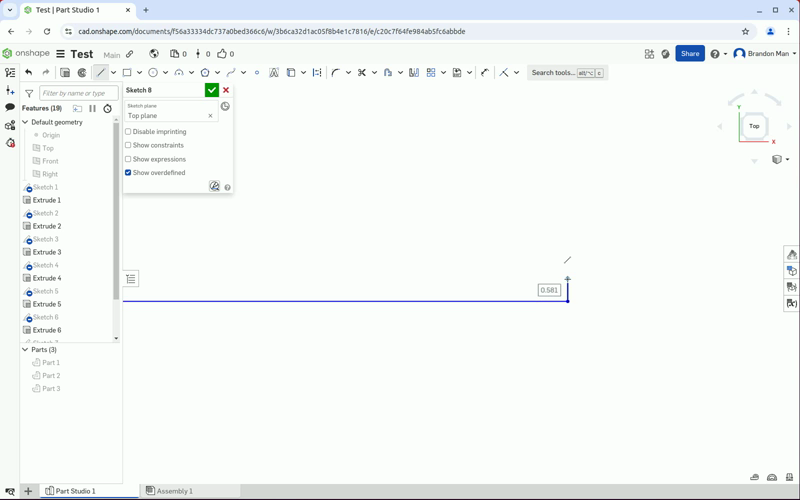
scroll(-6)
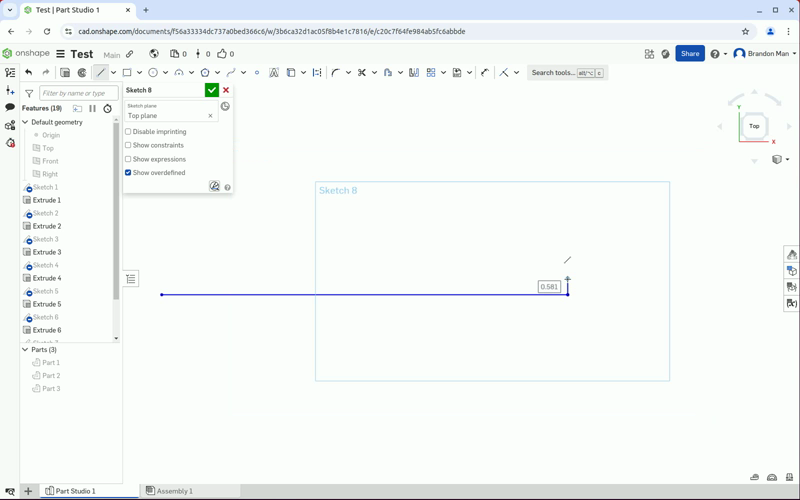
scroll(-6)
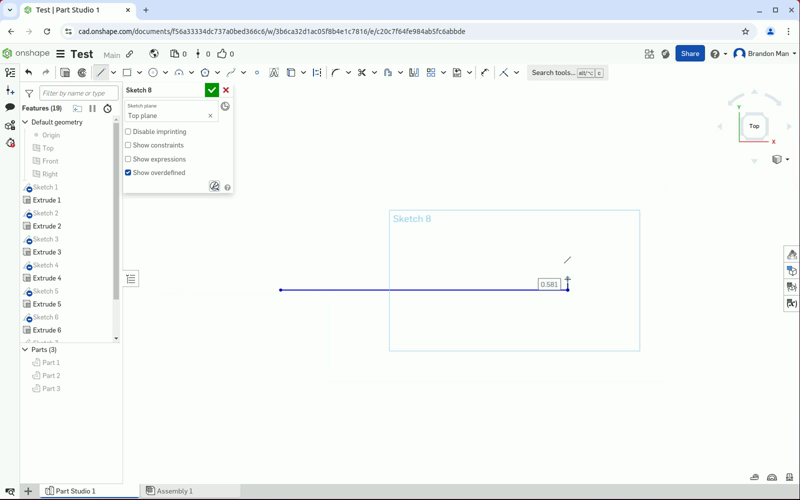
scroll(-6)
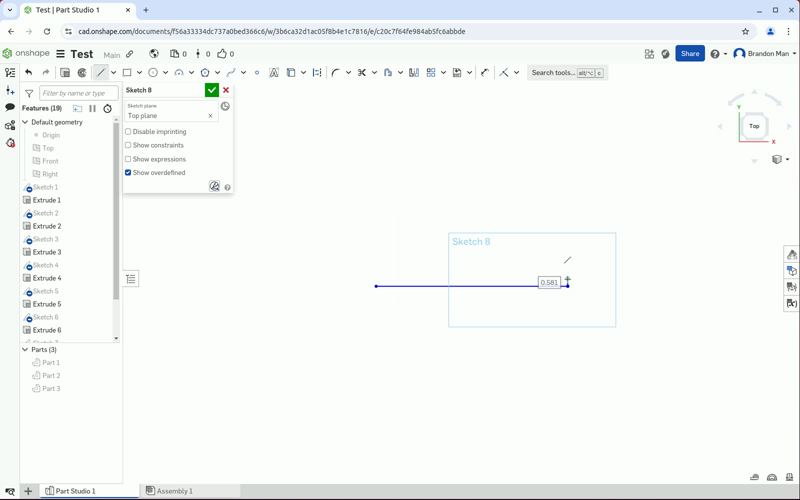
scroll(-6)
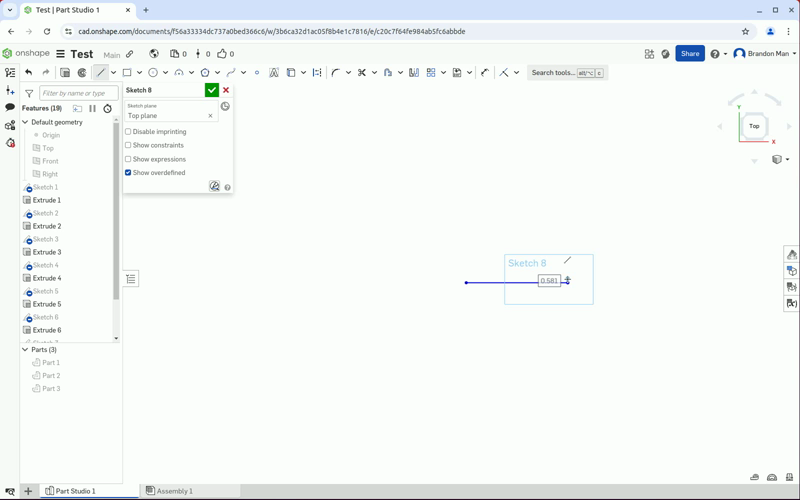
key_up(shift)
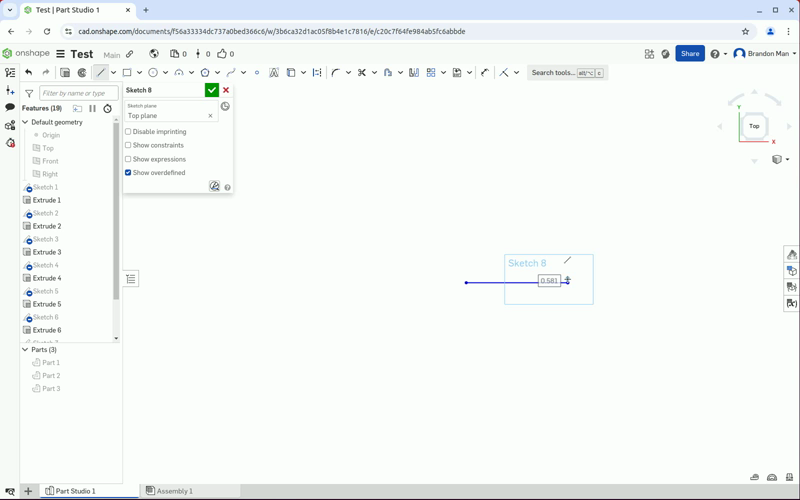
key_down(shift)
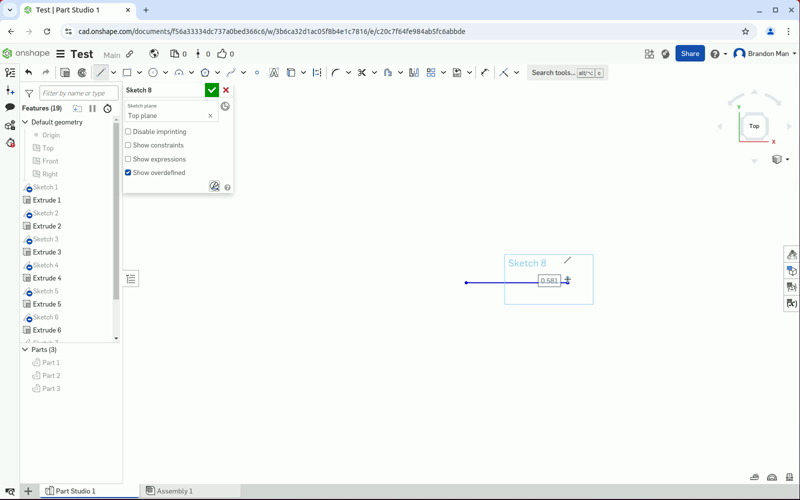
mouse_move(466, 278)
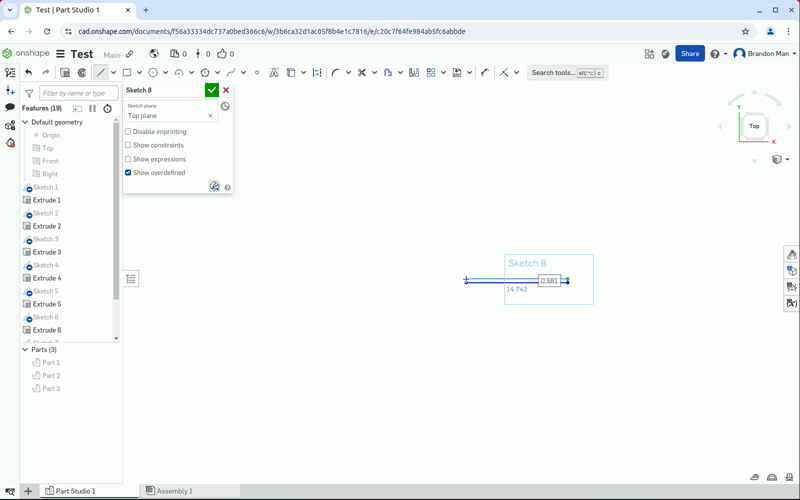
scroll(6)
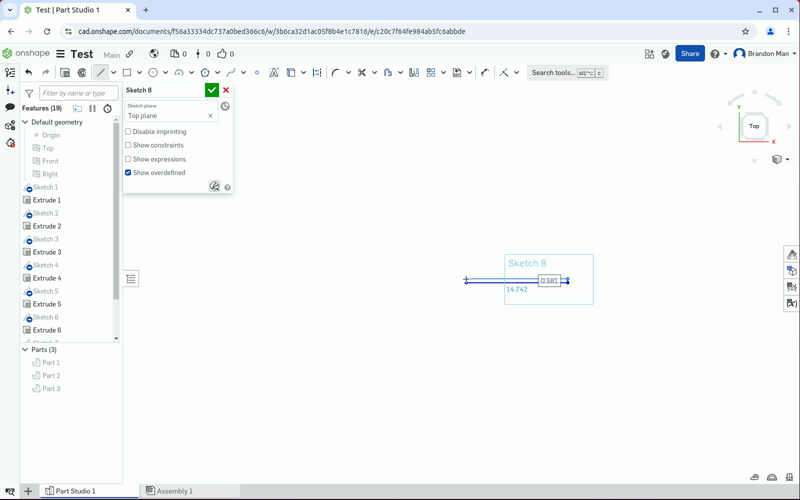
scroll(6)
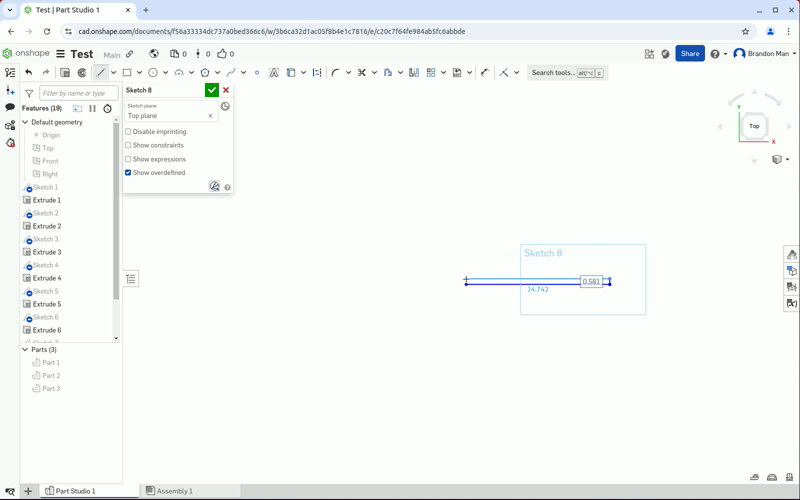
scroll(6)
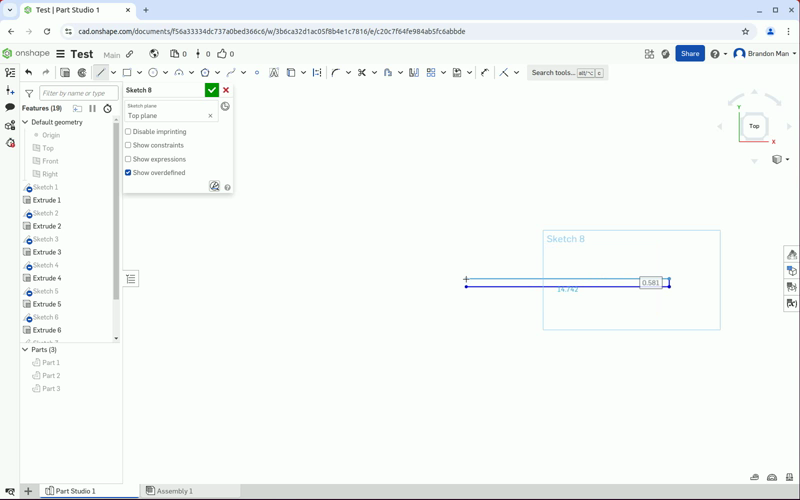
scroll(6)
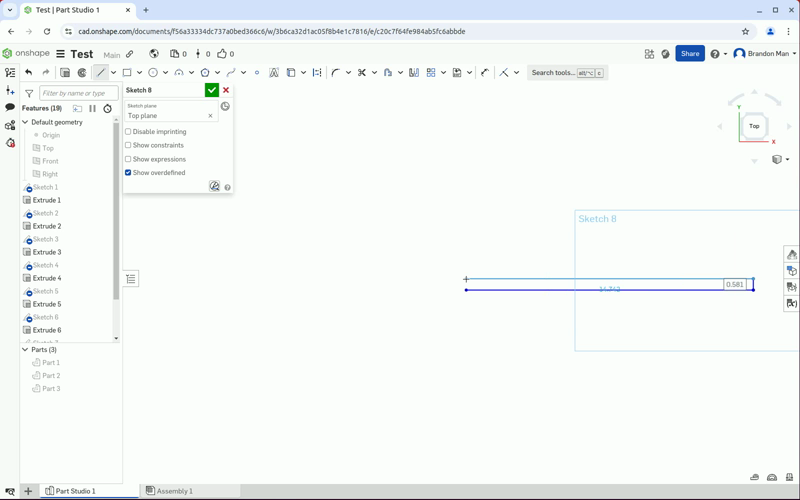
scroll(6)
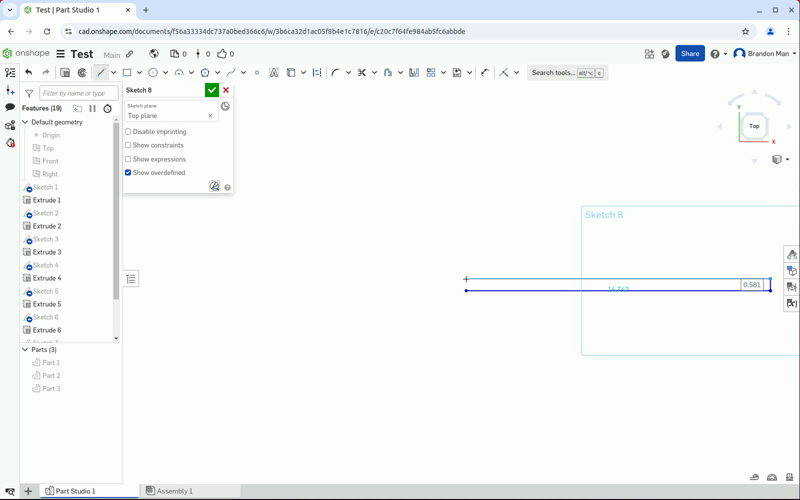
scroll(6)
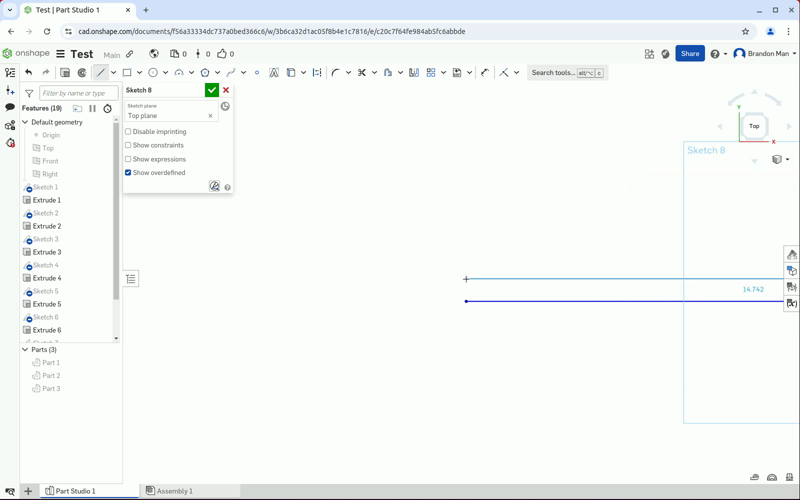
scroll(6)
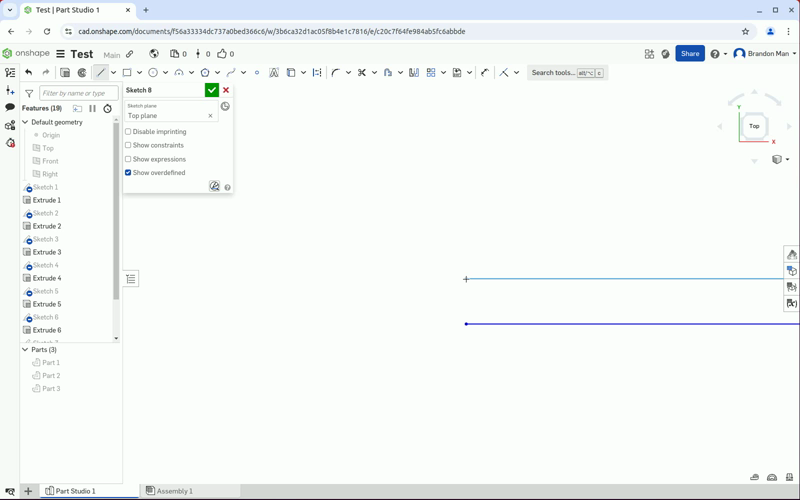
click(466, 278)
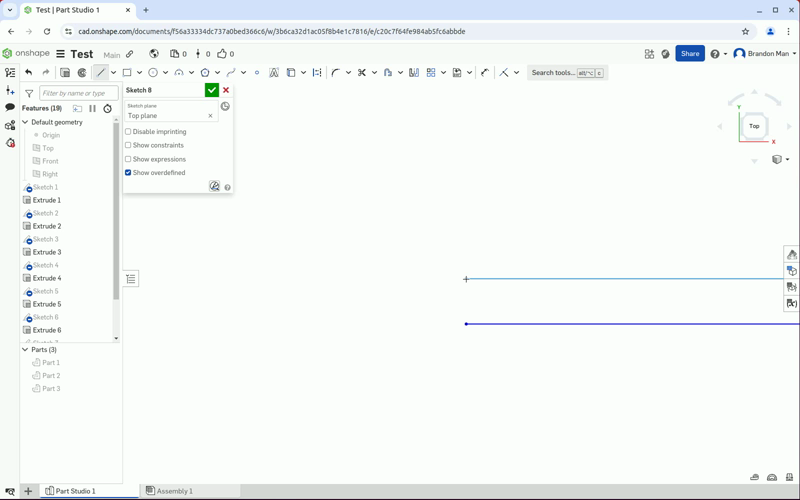
scroll(-6)
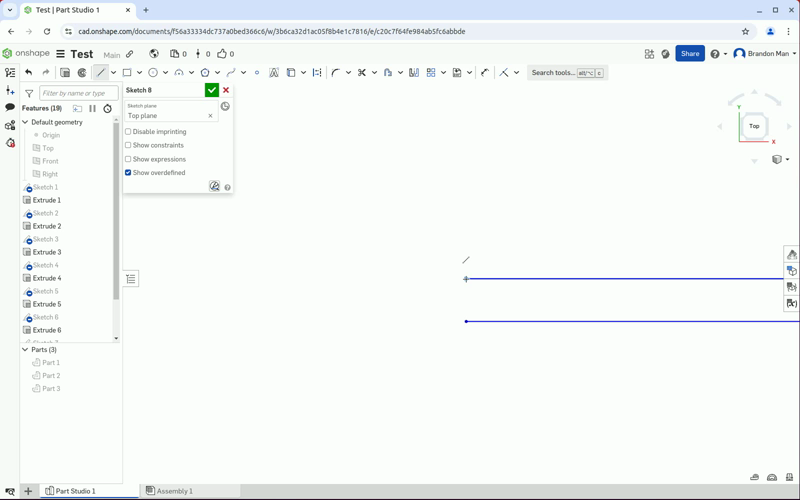
scroll(-6)
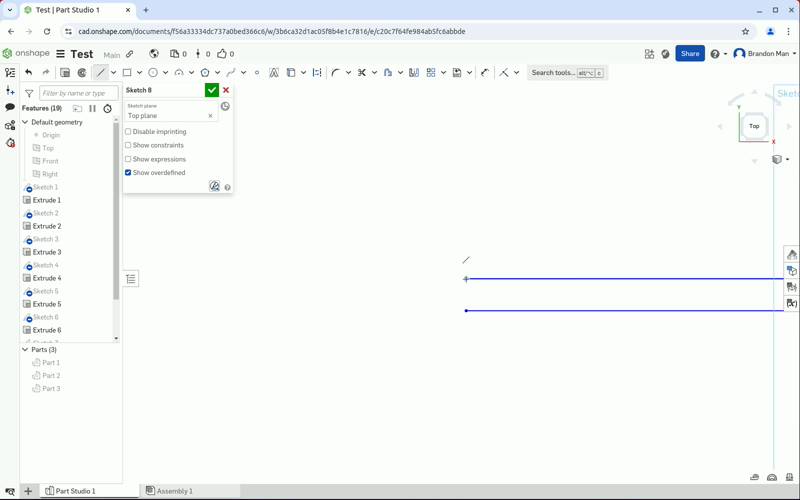
scroll(-6)
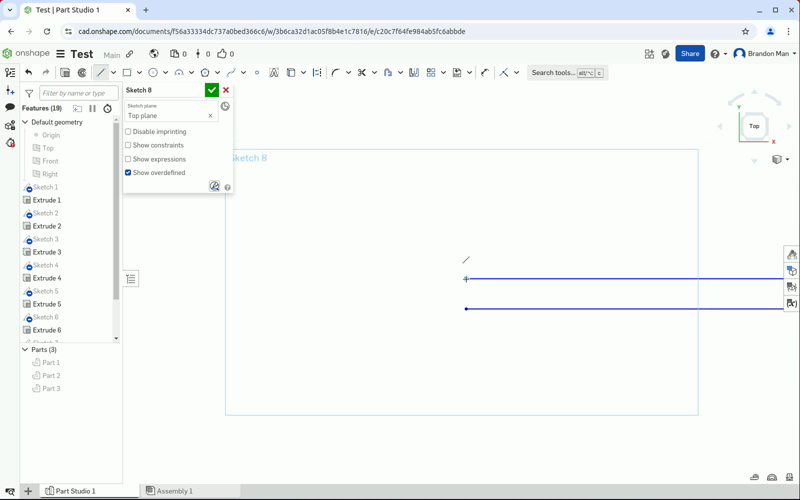
scroll(-6)
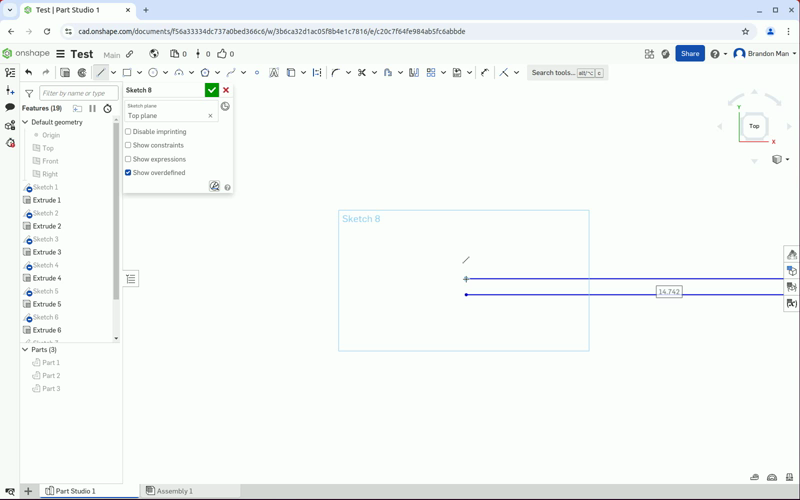
scroll(-6)
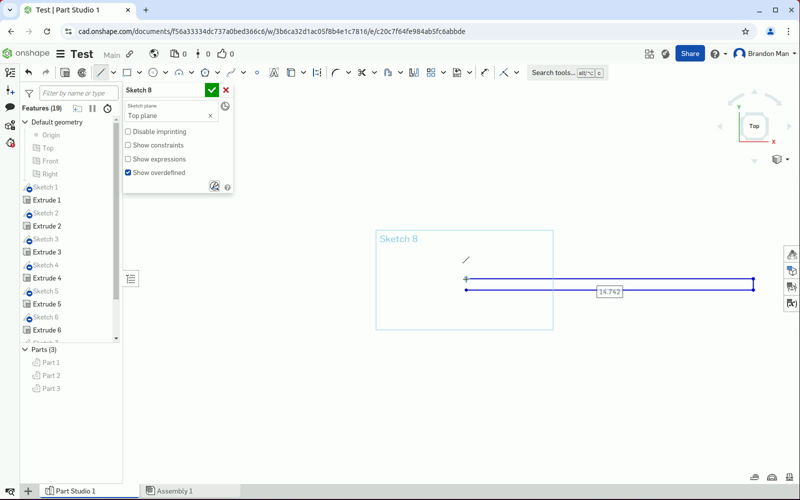
scroll(-6)
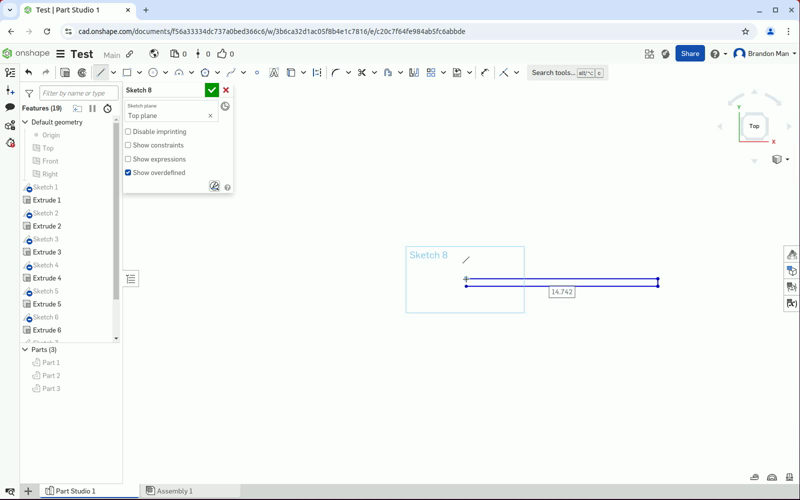
scroll(-6)
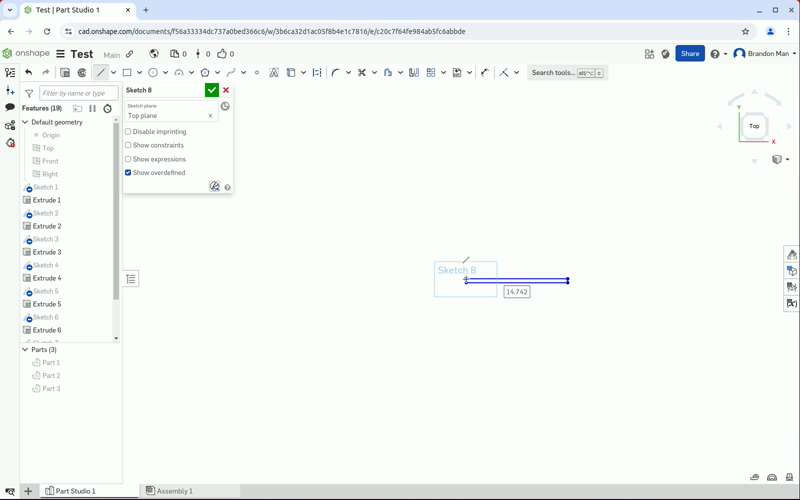
key_up(shift)
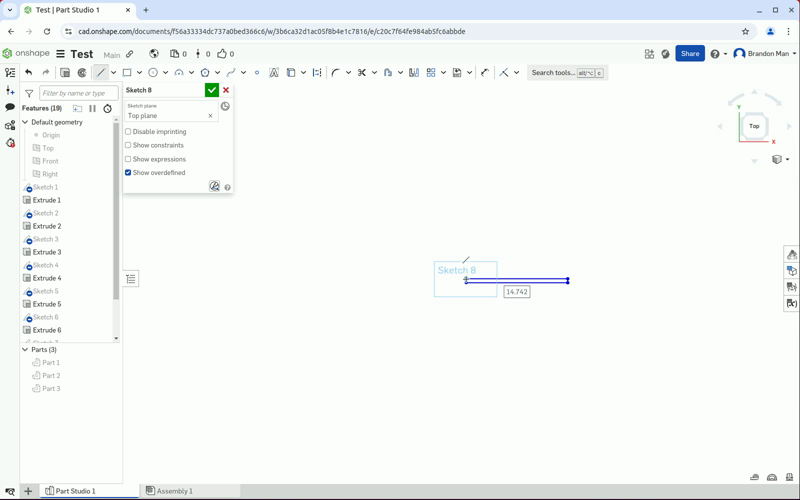
mouse_move(496, 278)
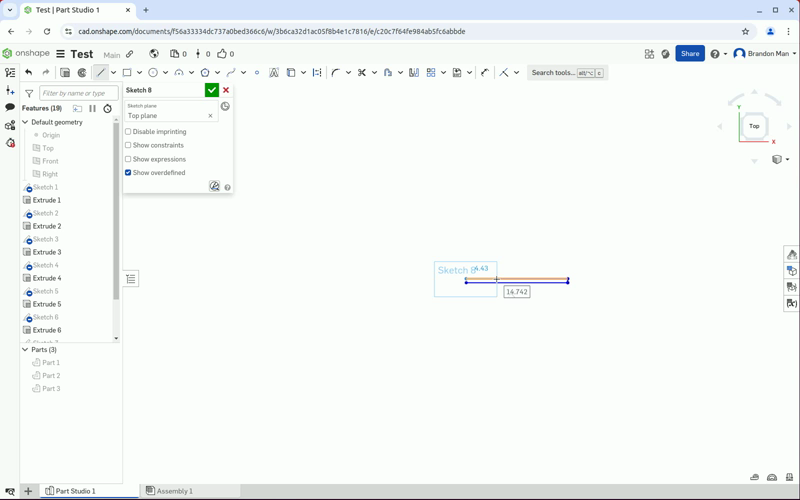
key_down(shift)
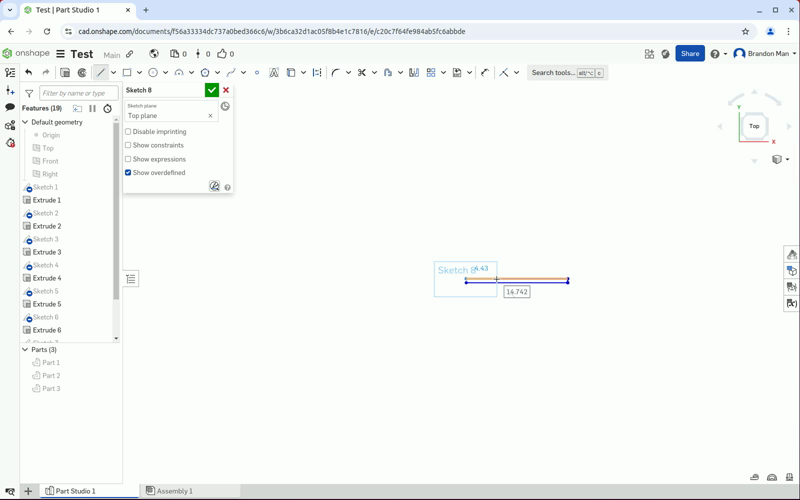
mouse_move(466, 282)
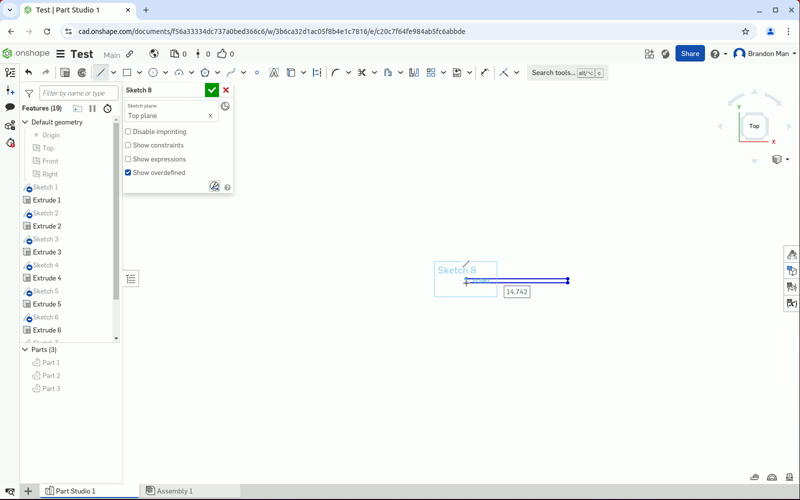
scroll(6)
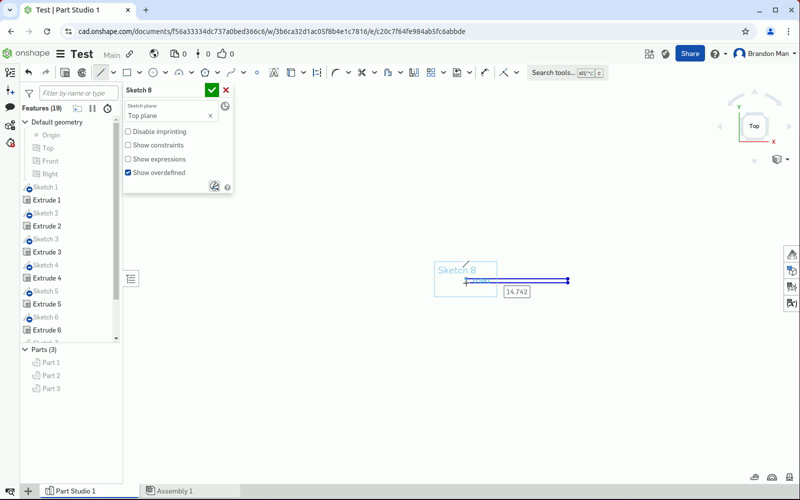
scroll(6)
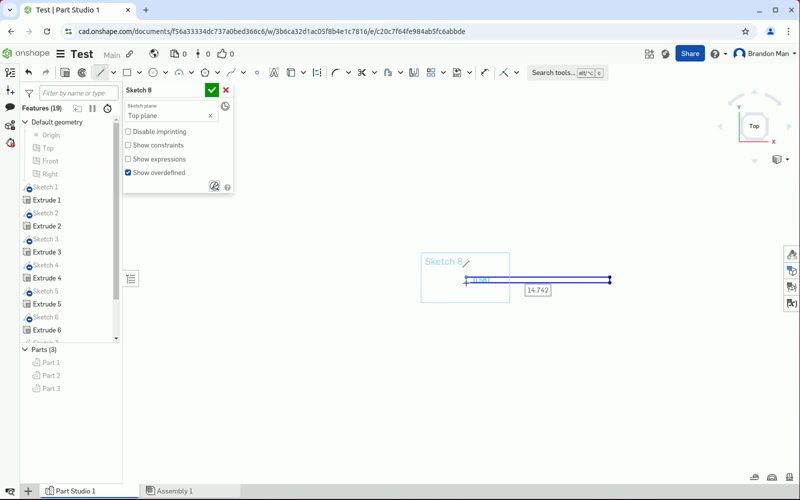
scroll(6)
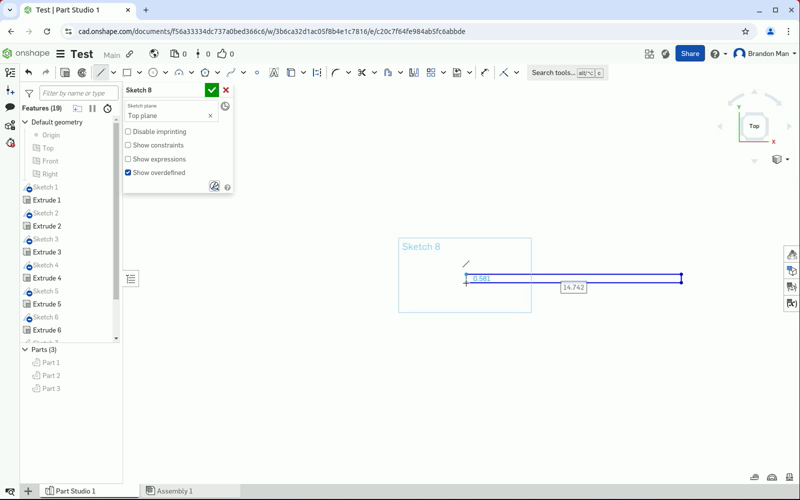
scroll(6)
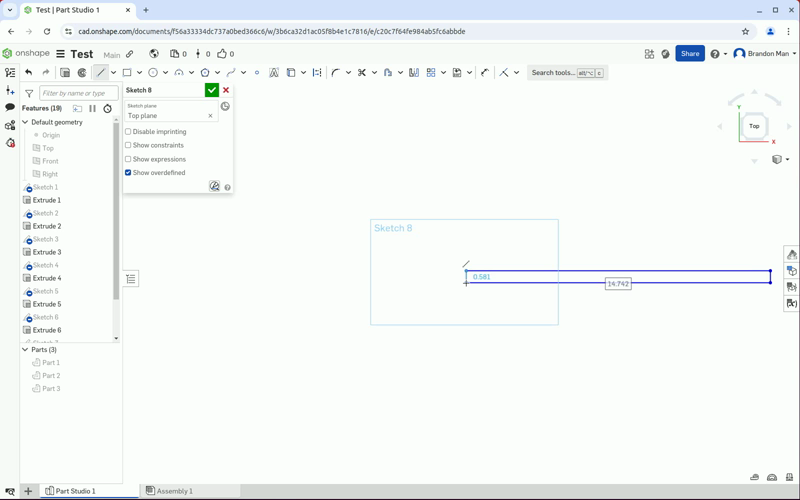
scroll(6)
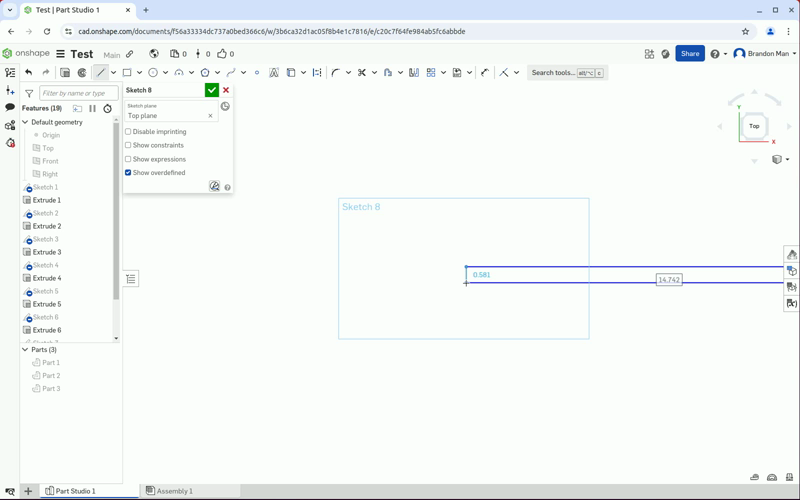
scroll(6)
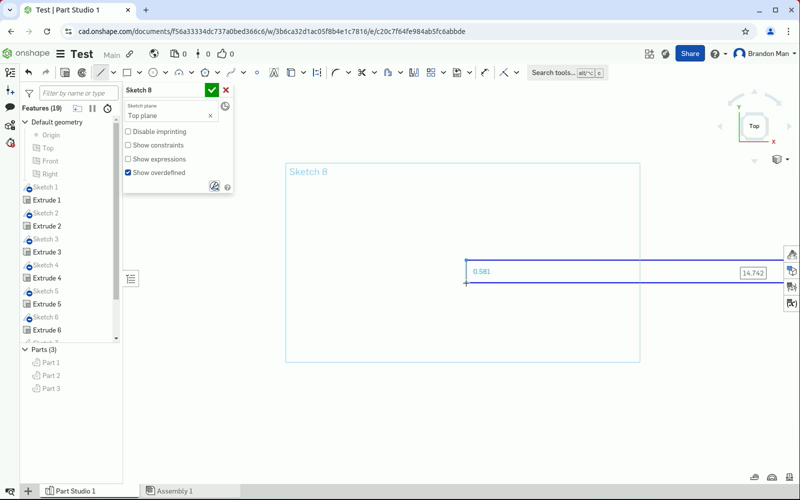
scroll(6)
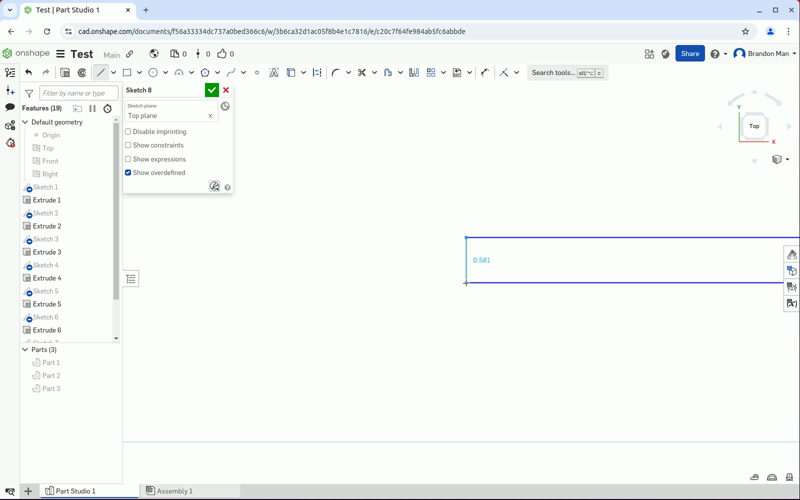
key_up(shift)
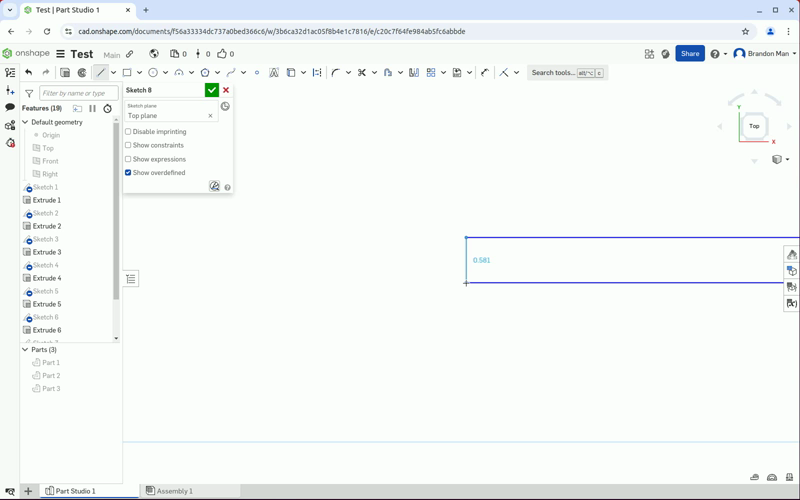
click(466, 282)
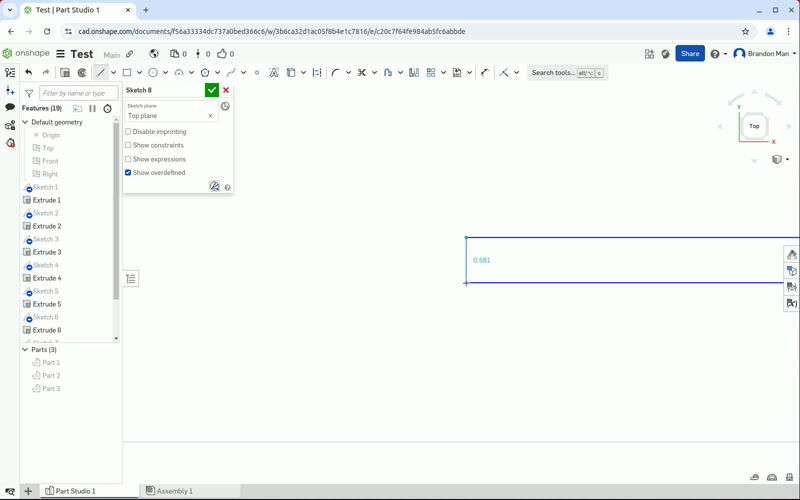
scroll(-6)
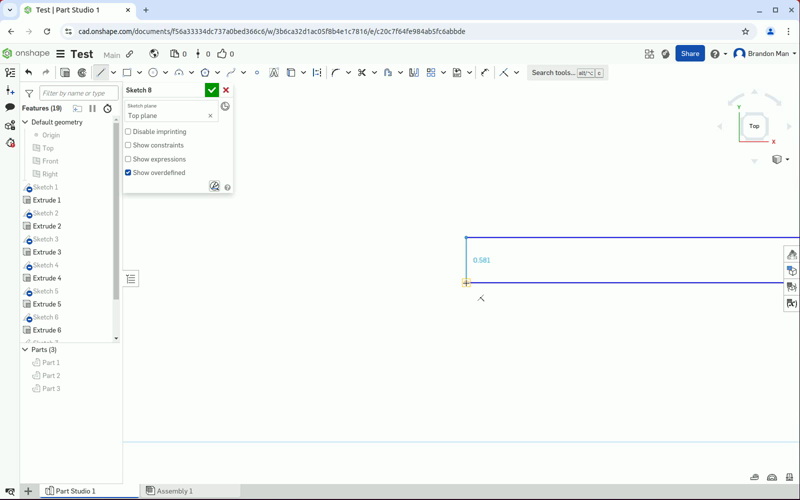
scroll(-6)
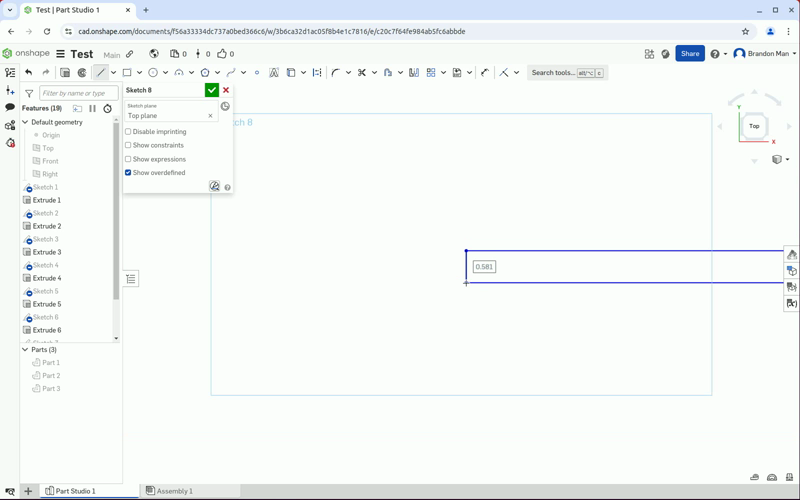
scroll(-6)
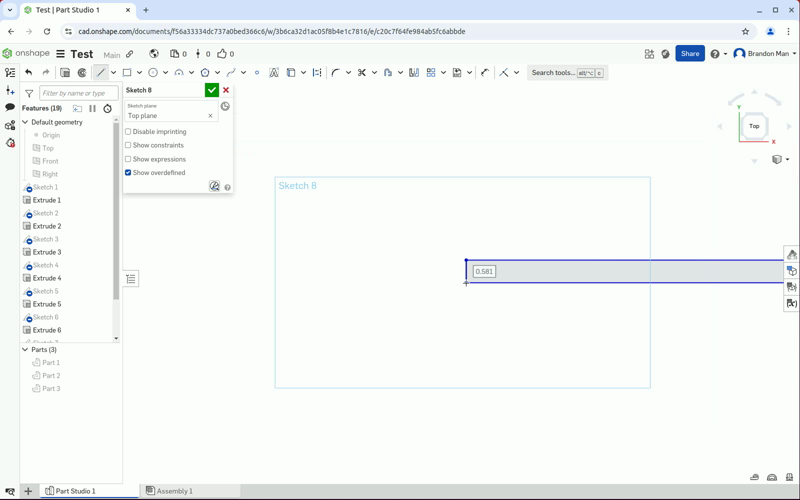
scroll(-6)
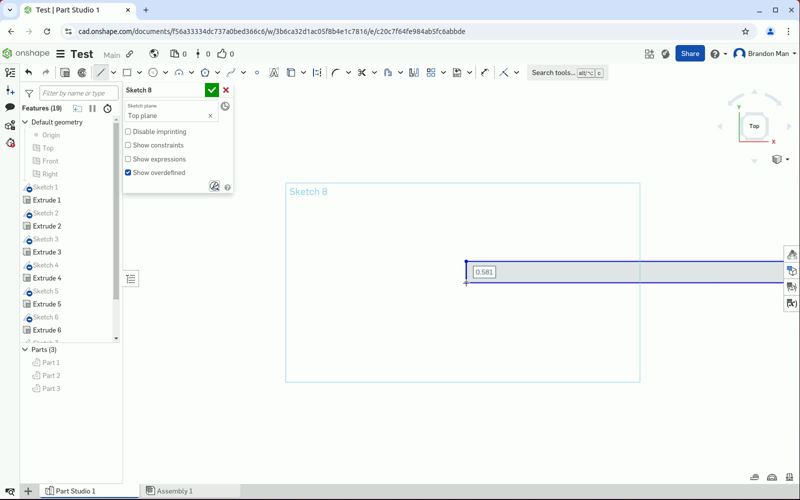
scroll(-6)
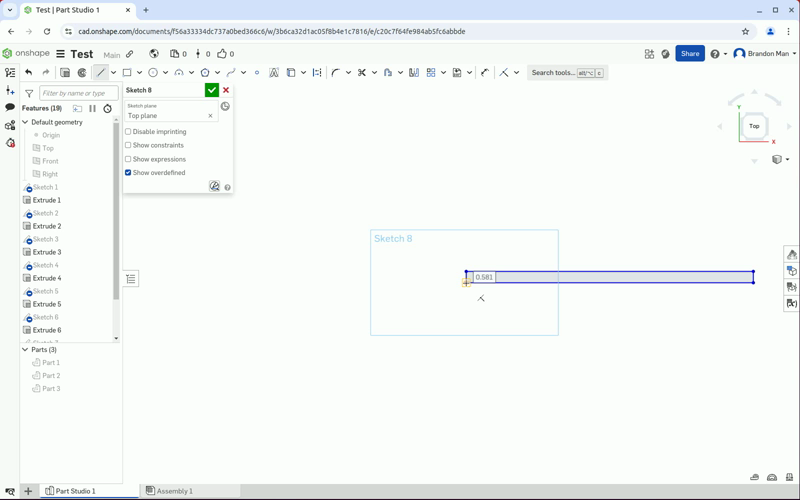
scroll(-6)
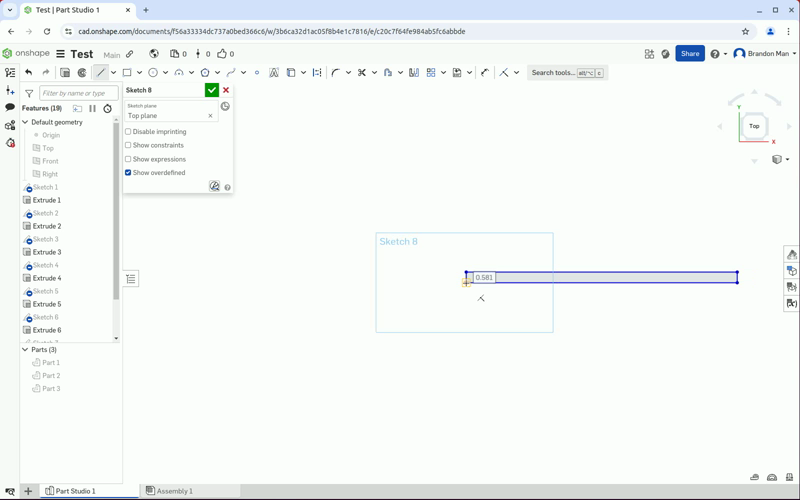
scroll(-6)
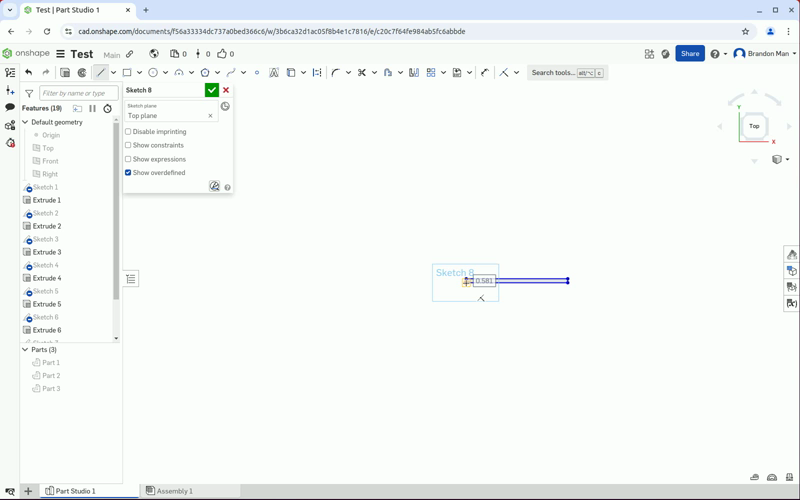
key(esc)
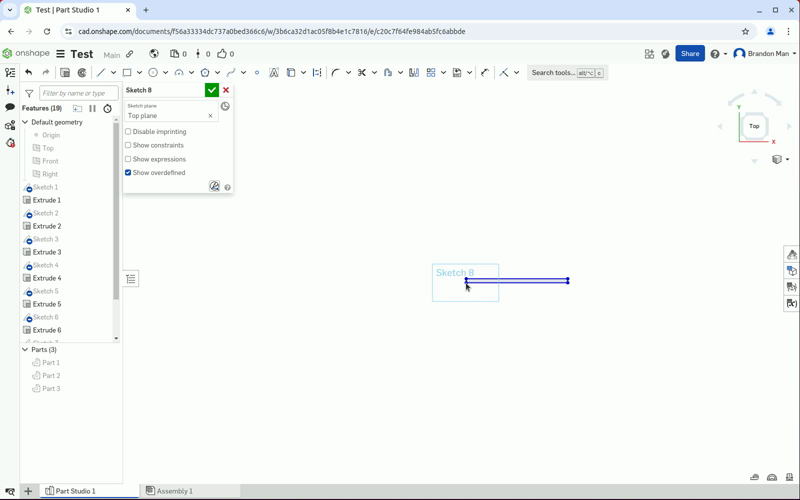
mouse_move(481, 282)
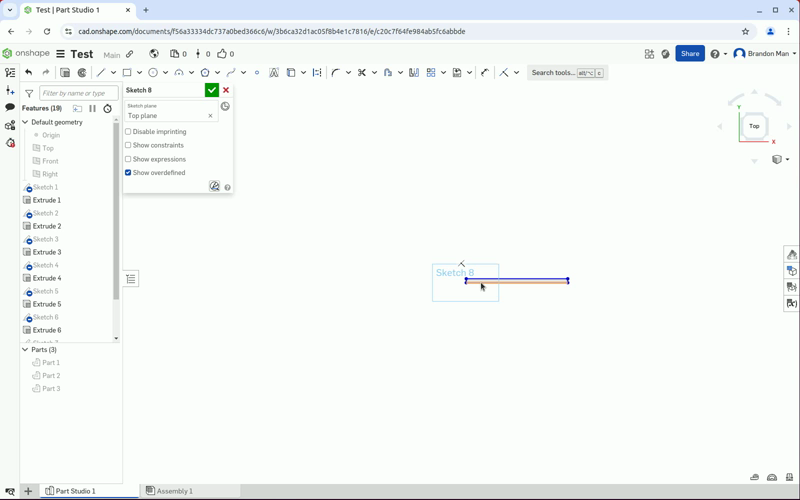
scroll(6)
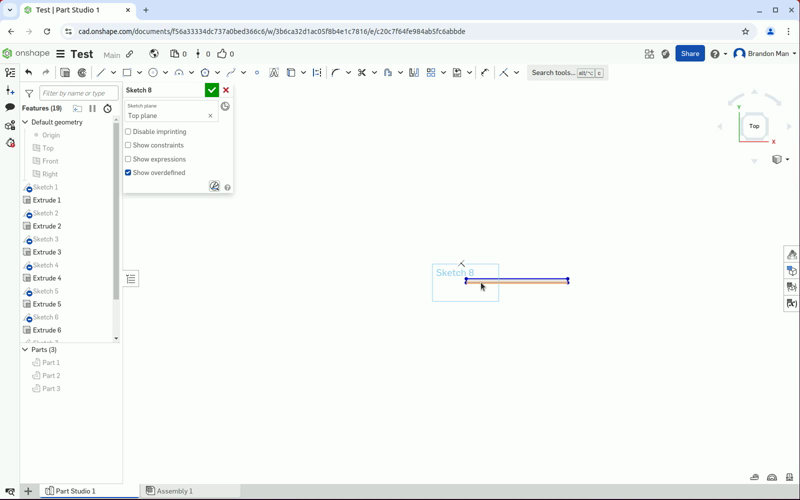
scroll(6)
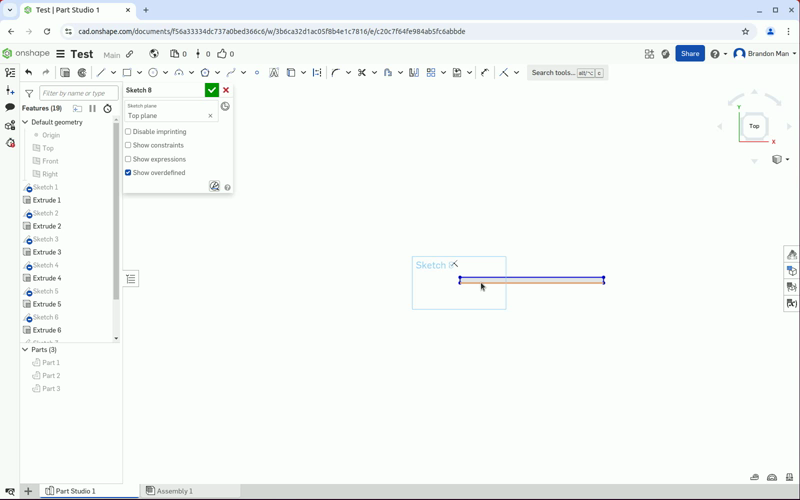
scroll(6)
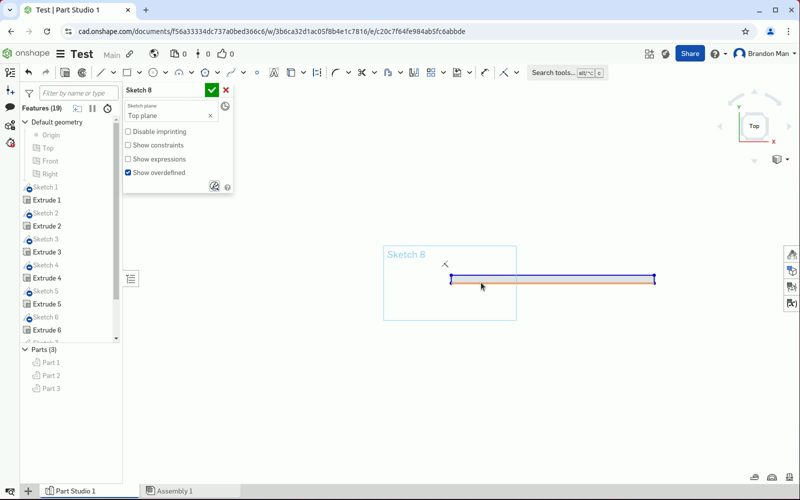
scroll(6)
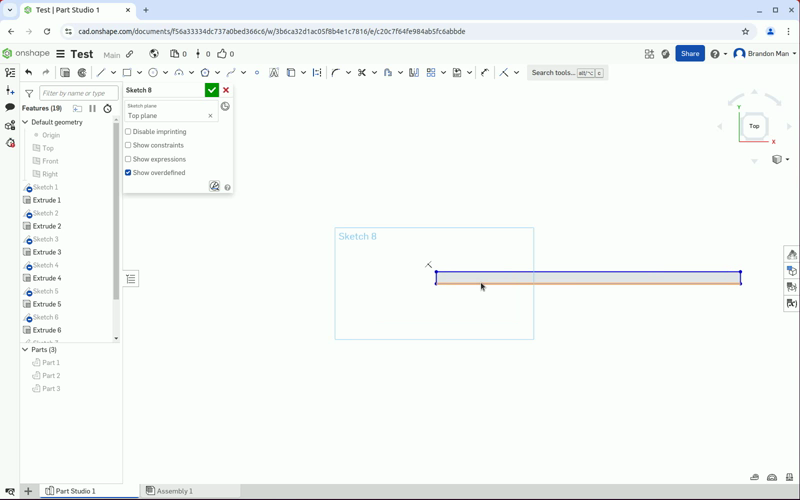
scroll(6)
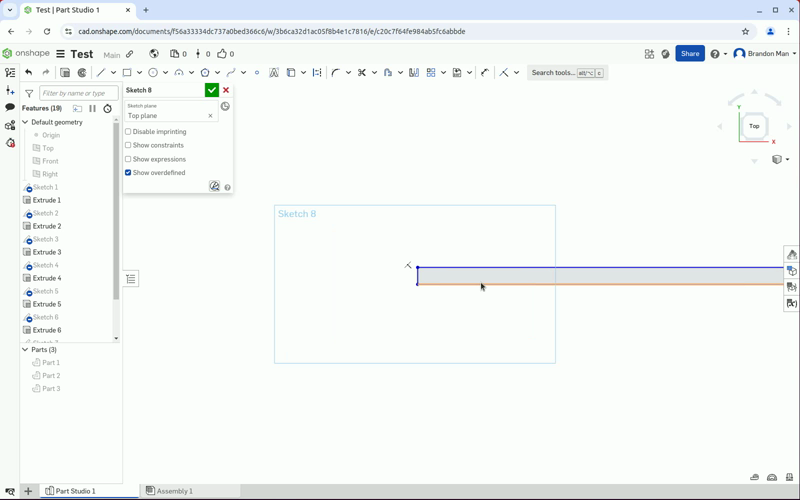
scroll(6)
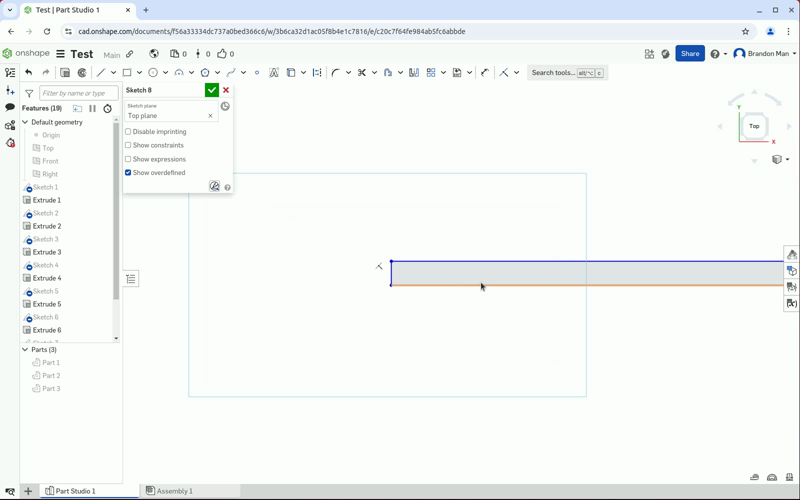
scroll(6)
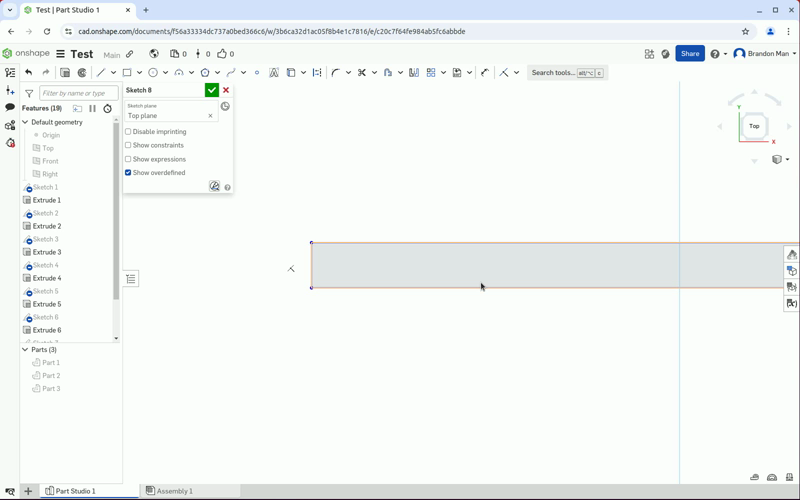
click(481, 282)
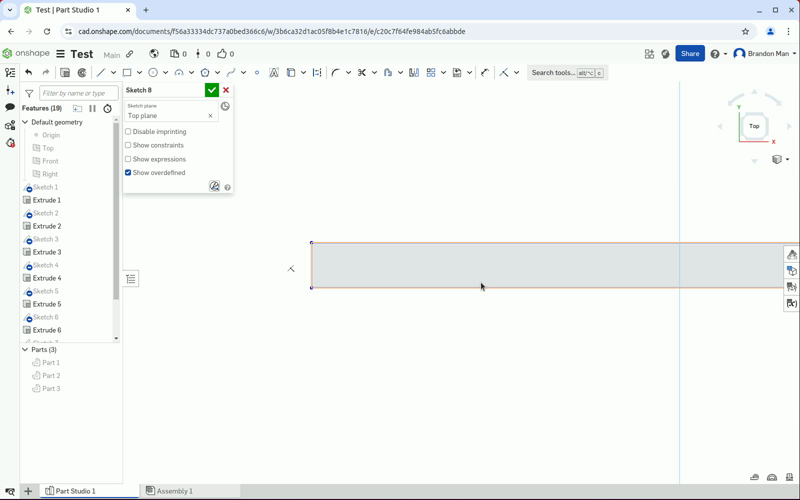
scroll(-6)
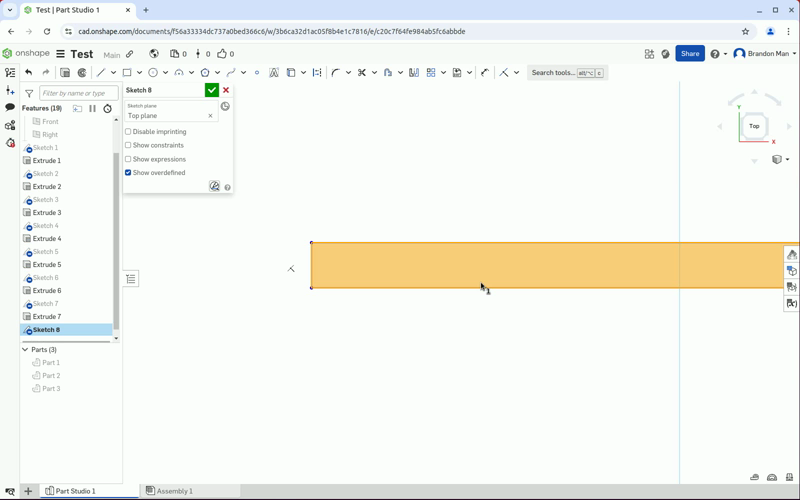
scroll(-6)
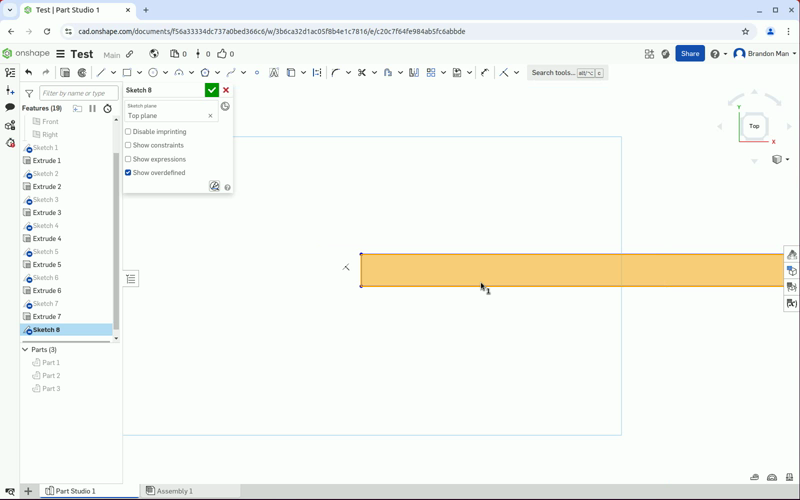
scroll(-6)
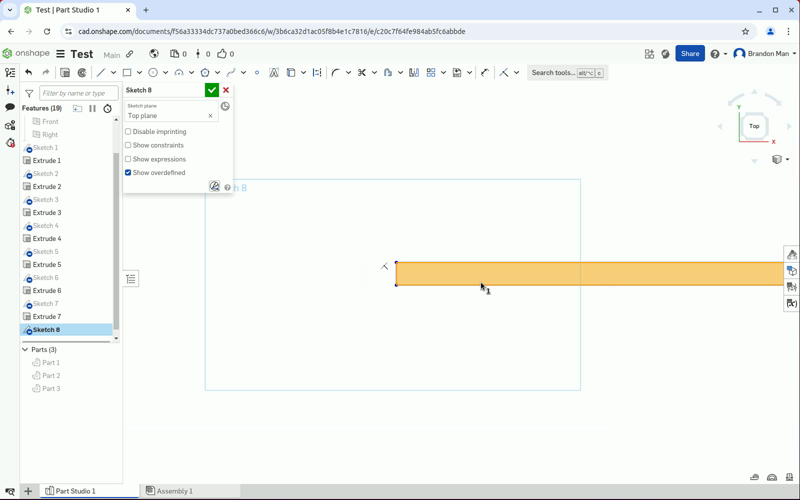
scroll(-6)
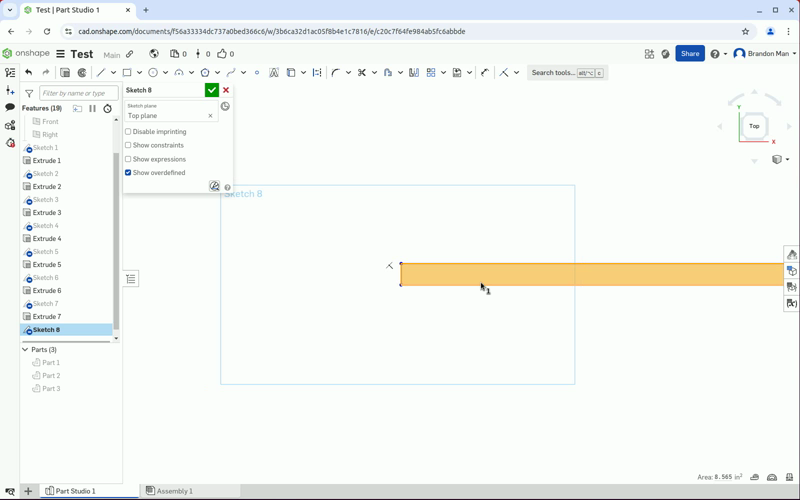
scroll(-6)
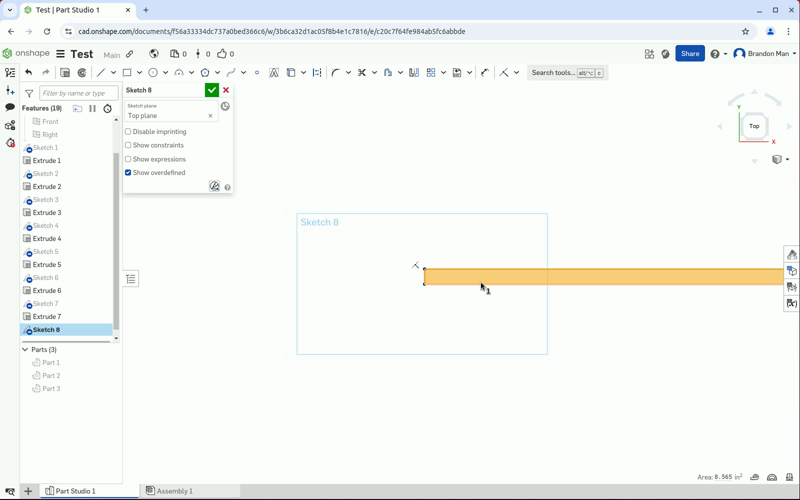
scroll(-6)
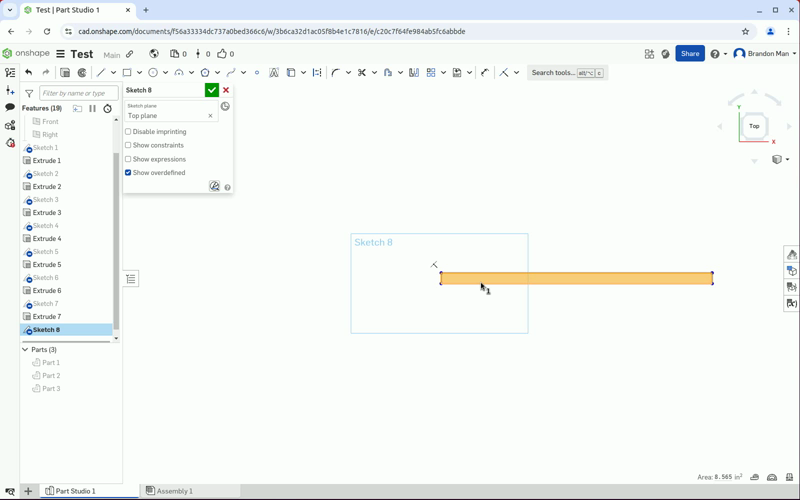
scroll(-6)
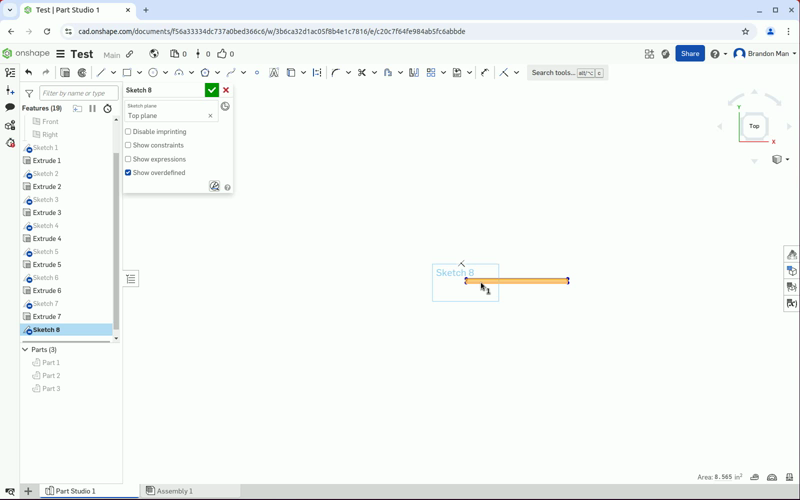
mouse_move(73, 352)
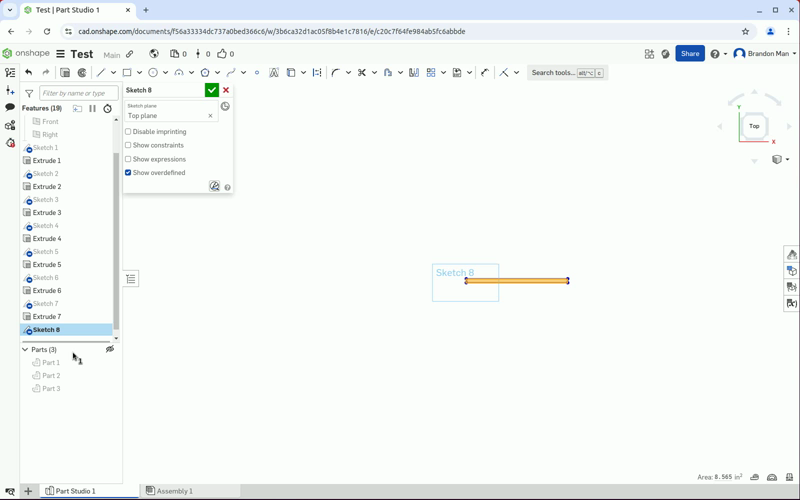
key(shift+y)
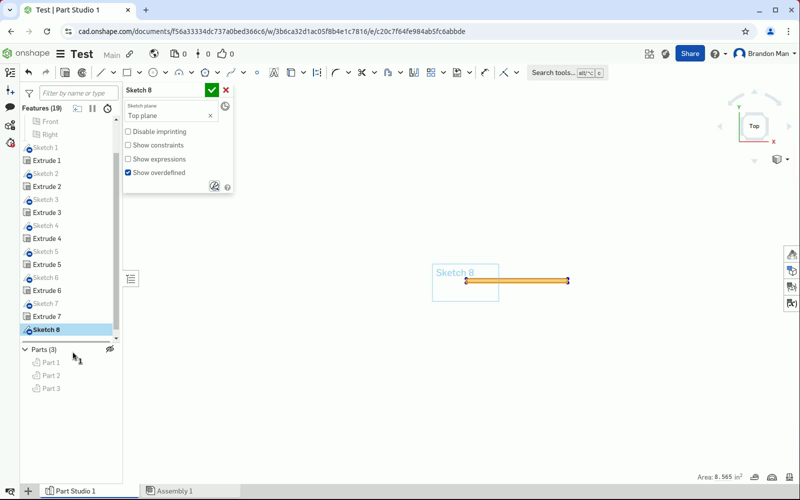
key(shift+e)
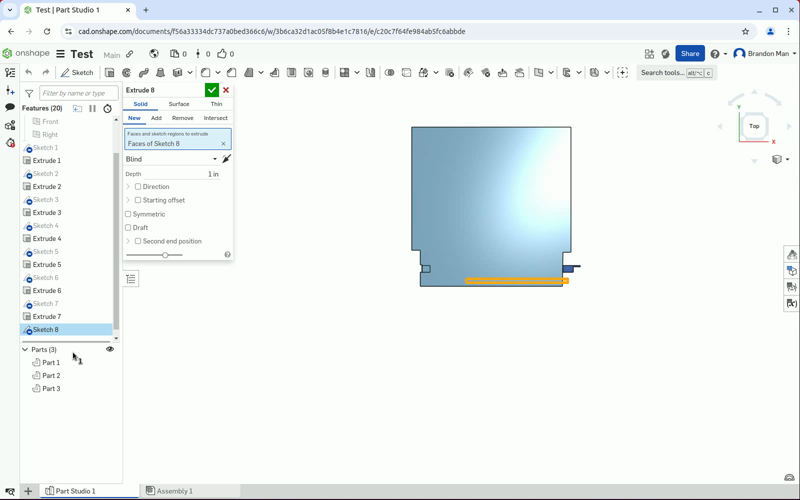
mouse_move(143, 106)
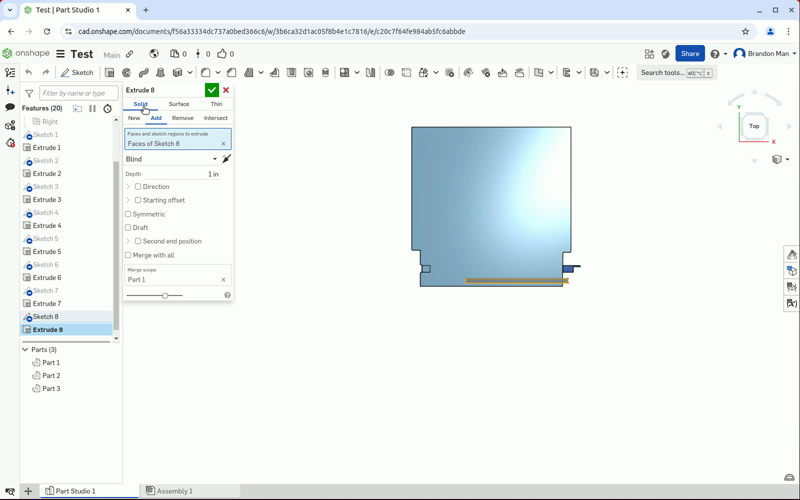
click(143, 106)
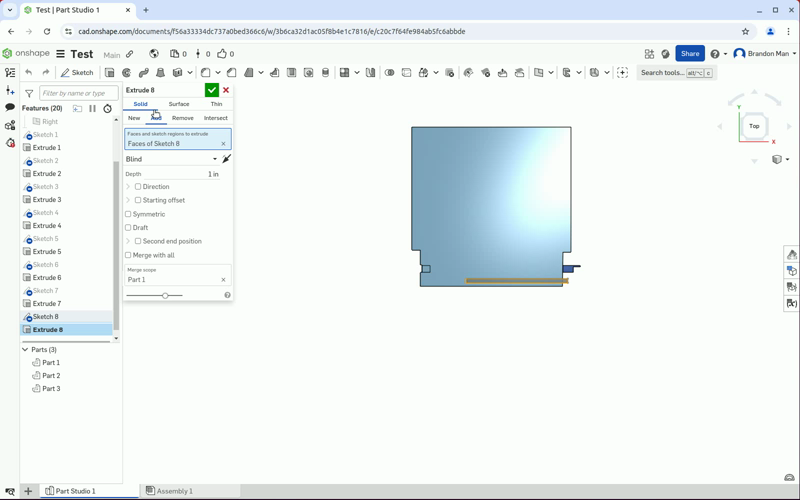
mouse_move(186, 120)
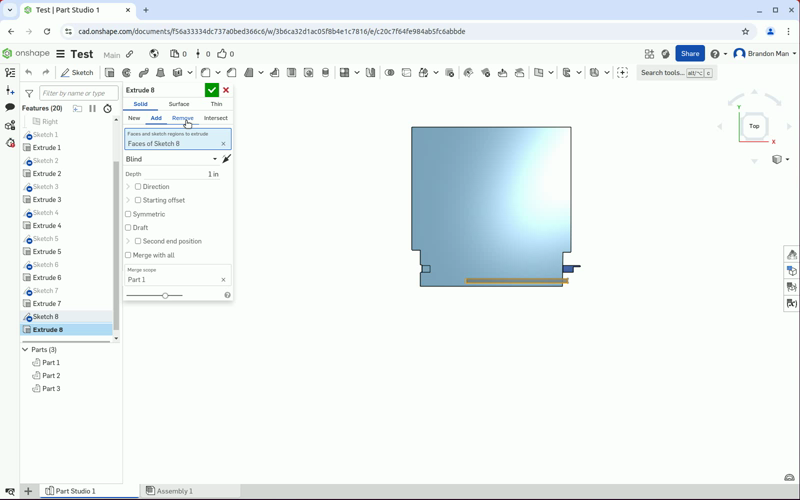
click(186, 120)
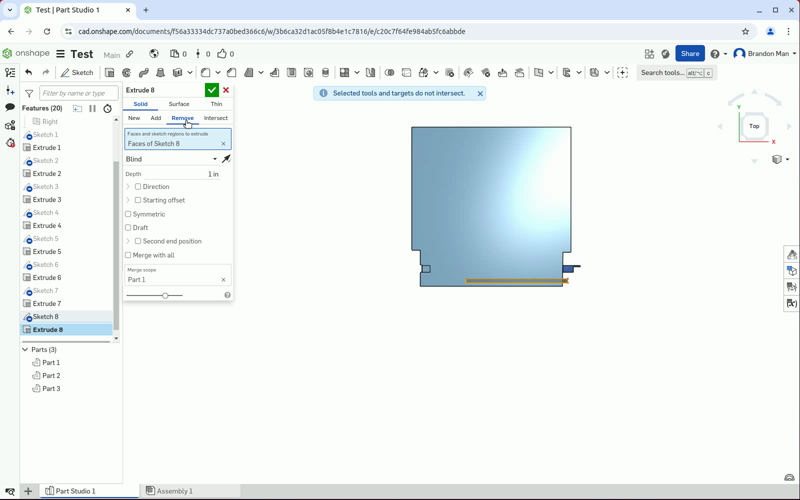
key(tab, 4)
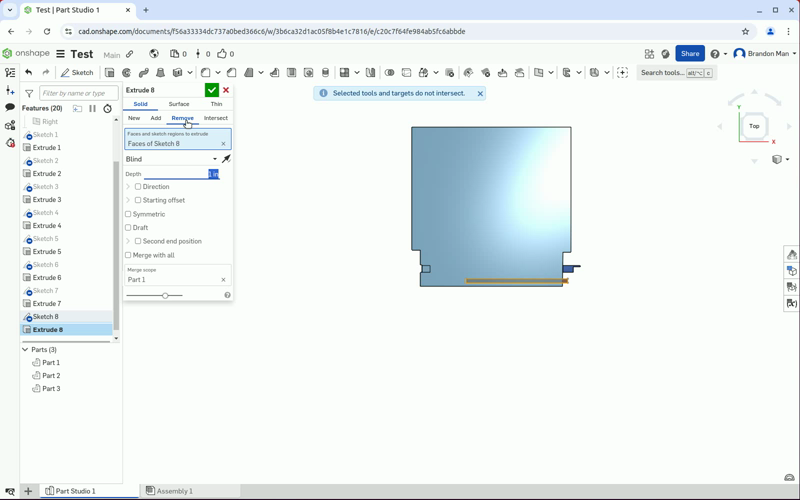
text(-0.963)
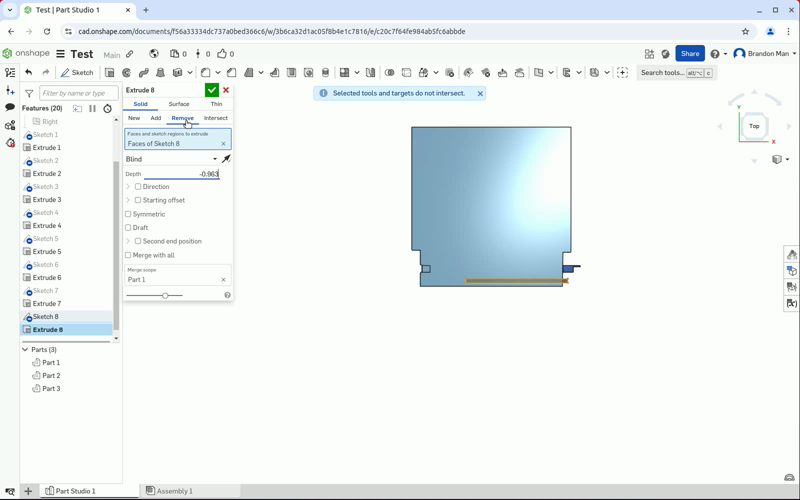
key(tab, 6)
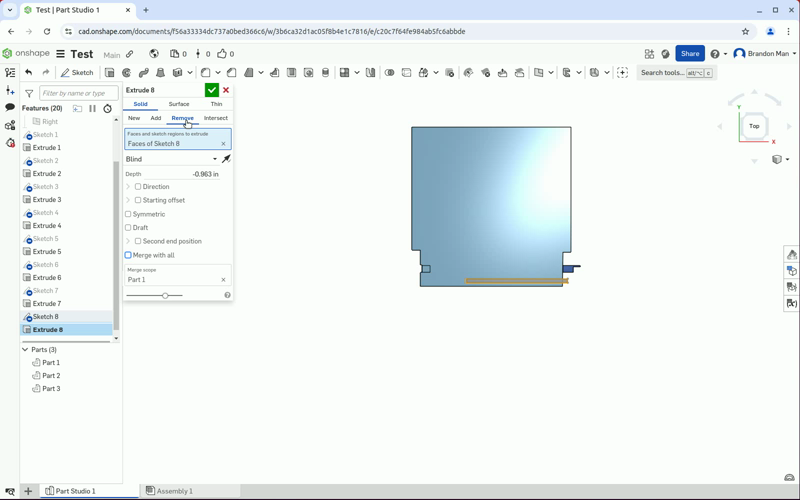
key(space)
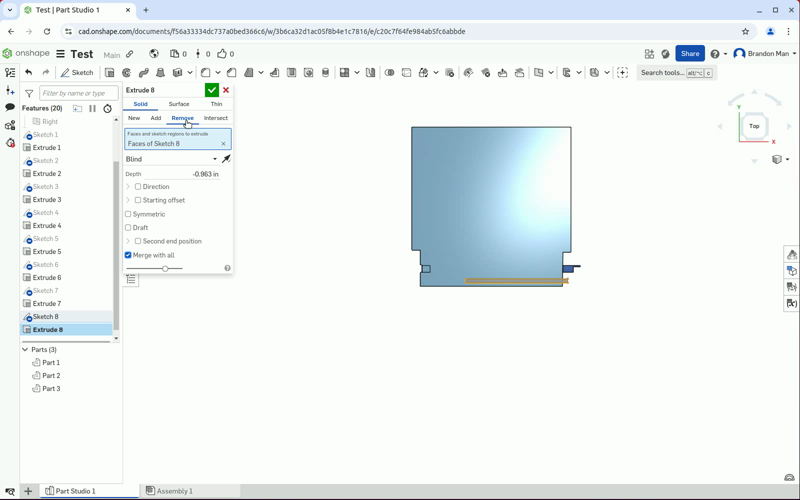
key(enter)
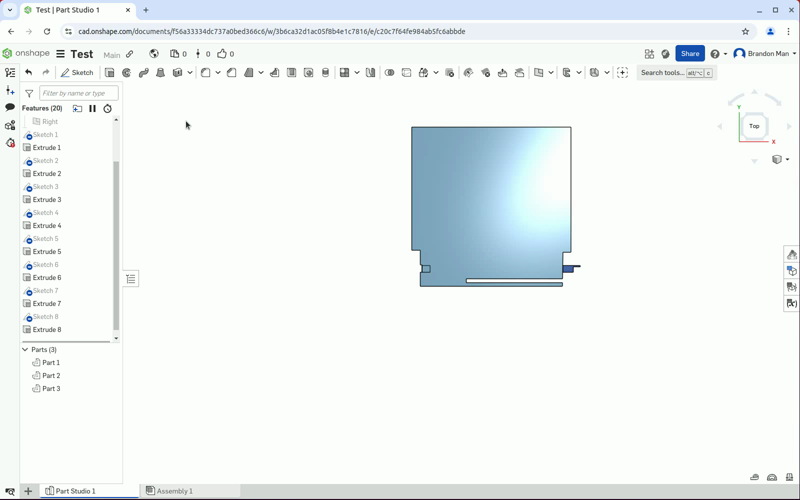
key(shift+h)
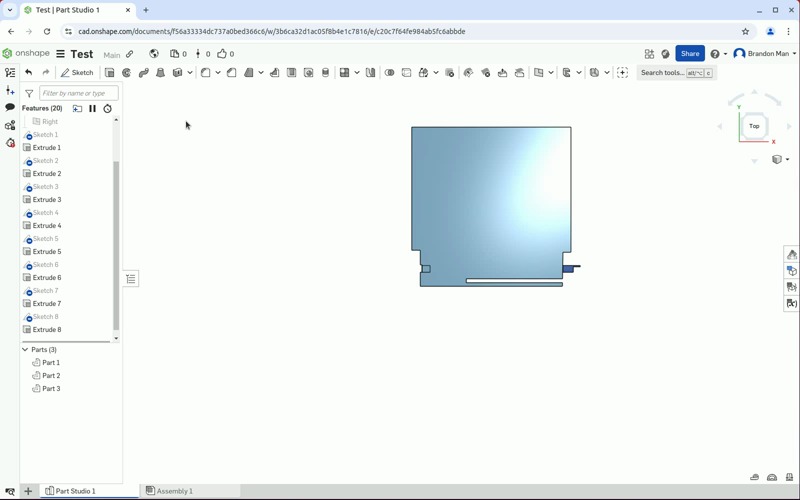
key(shift+h)
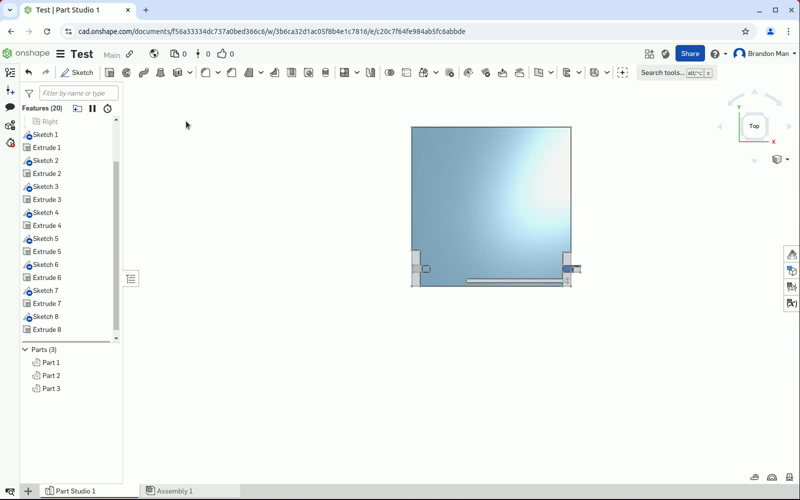
key(shift+7)
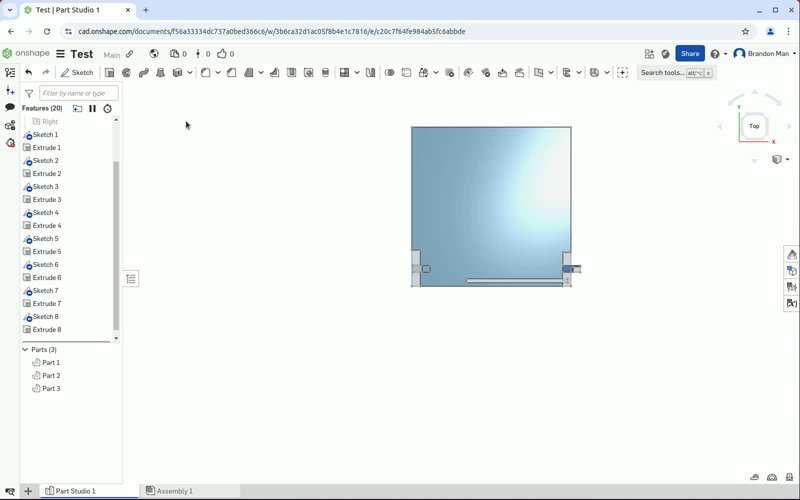
key(up, 3)
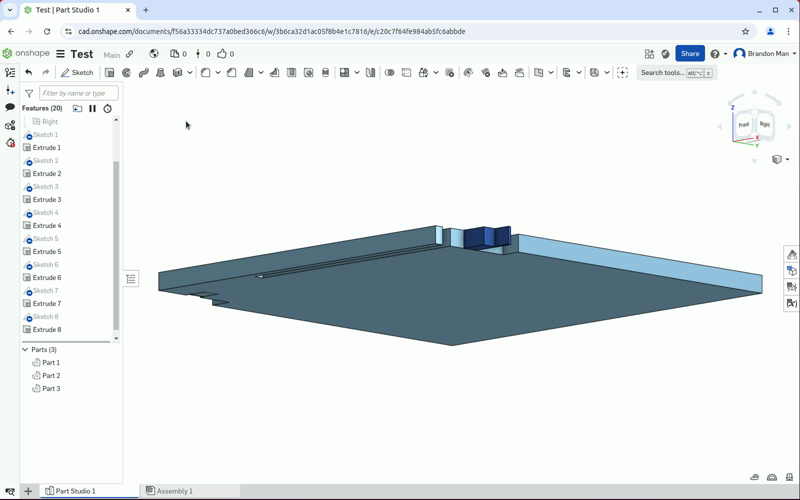
key(left, 3)
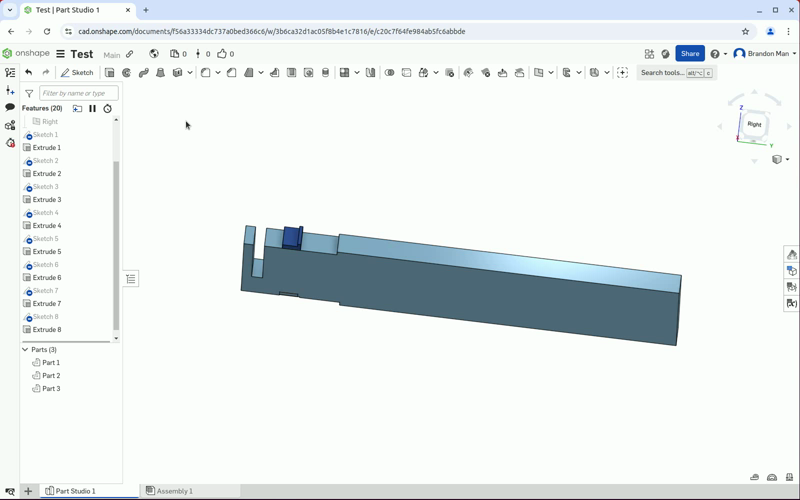
key(right, 3)
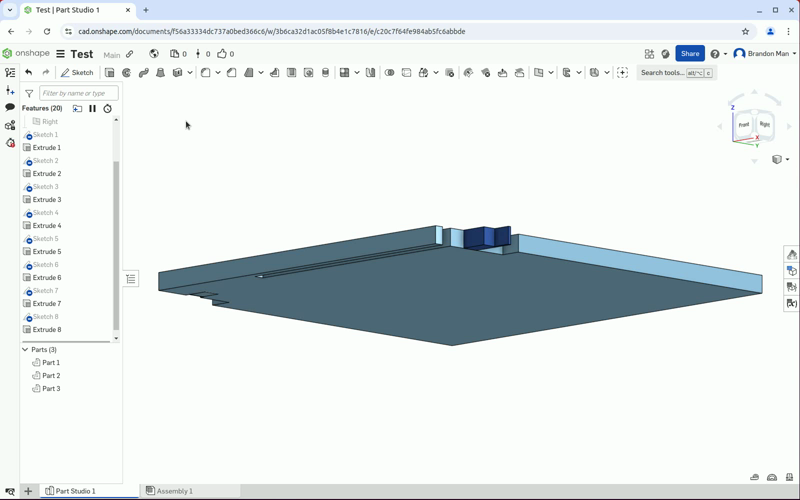
key(down, 3)
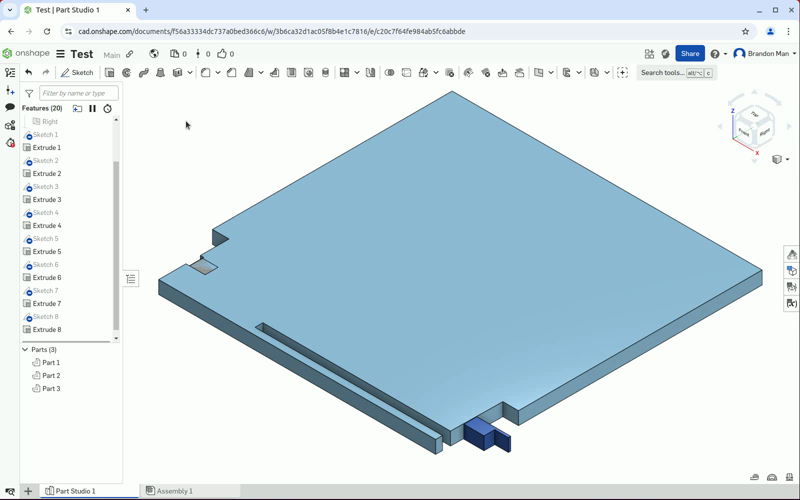
mouse_move(69, 137)
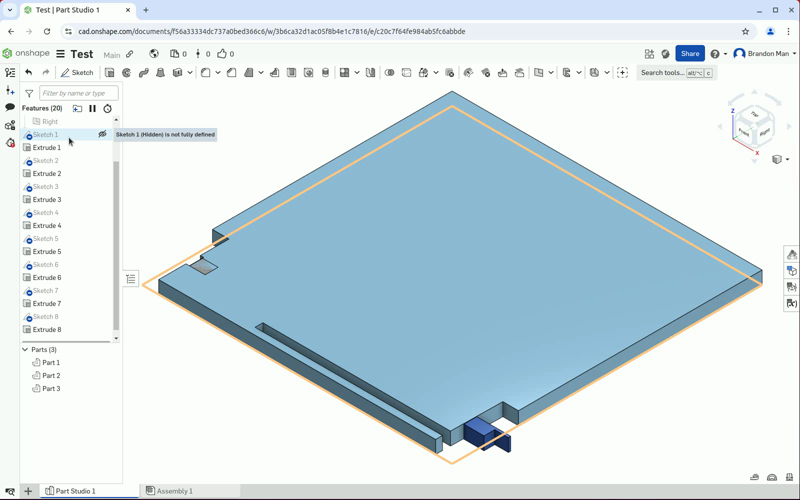
click(69, 137)